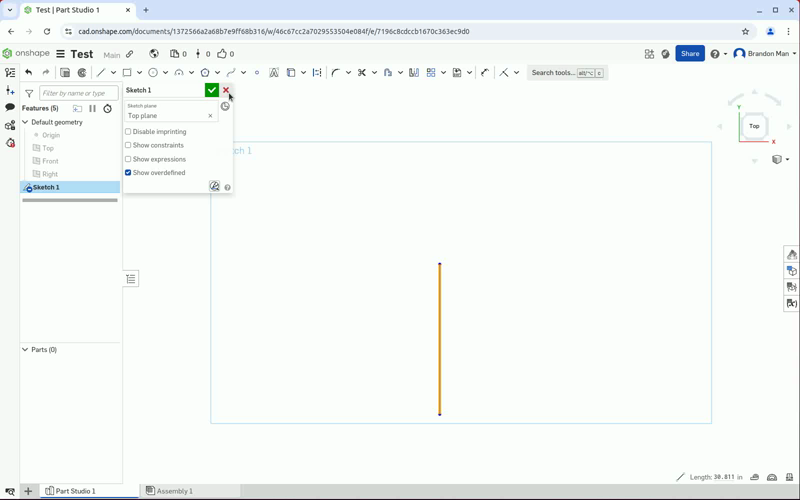
key(shift+h)
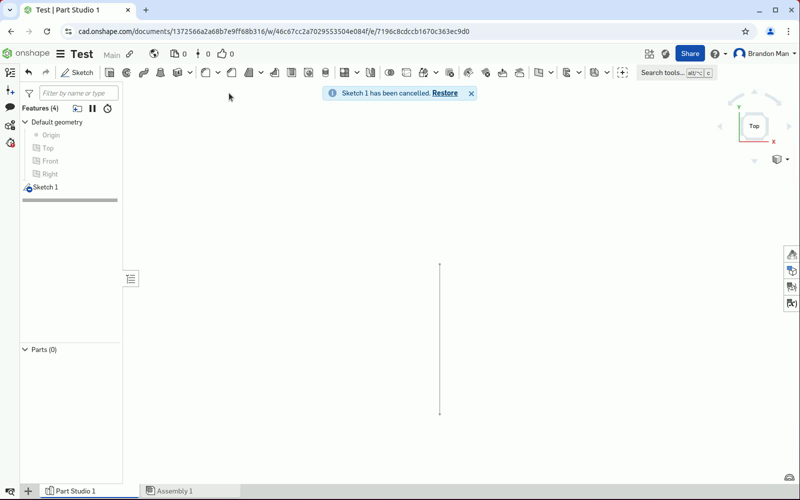
mouse_move(73, 352)
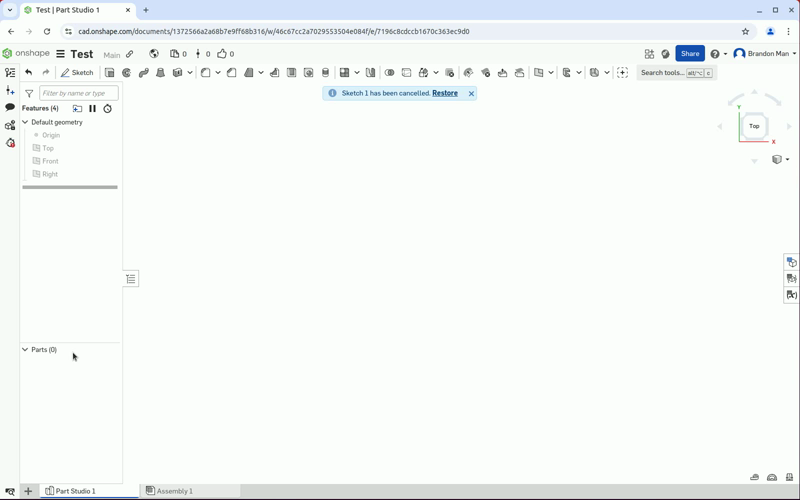
key(y)
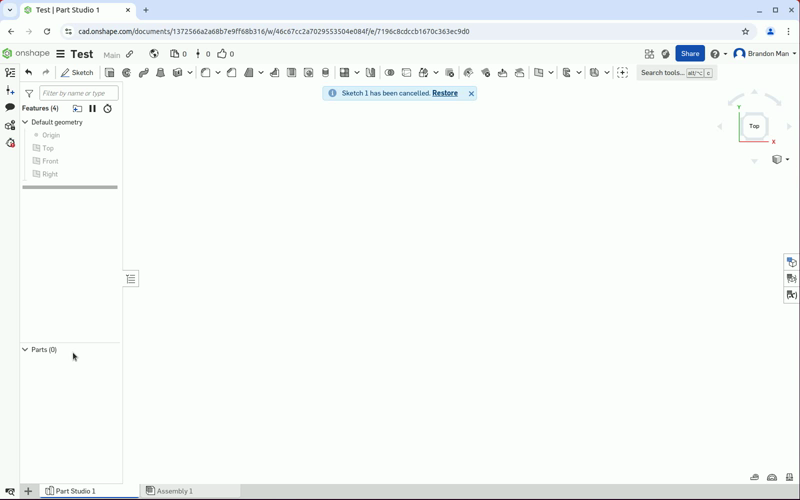
key(shift+p)
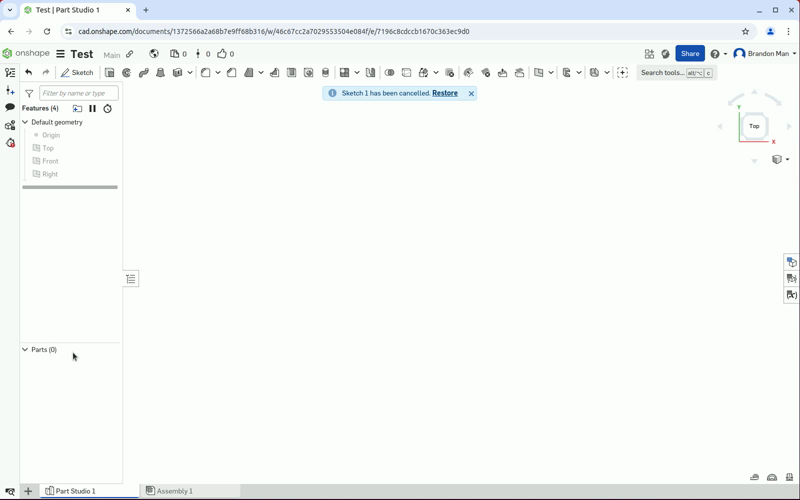
key(space)
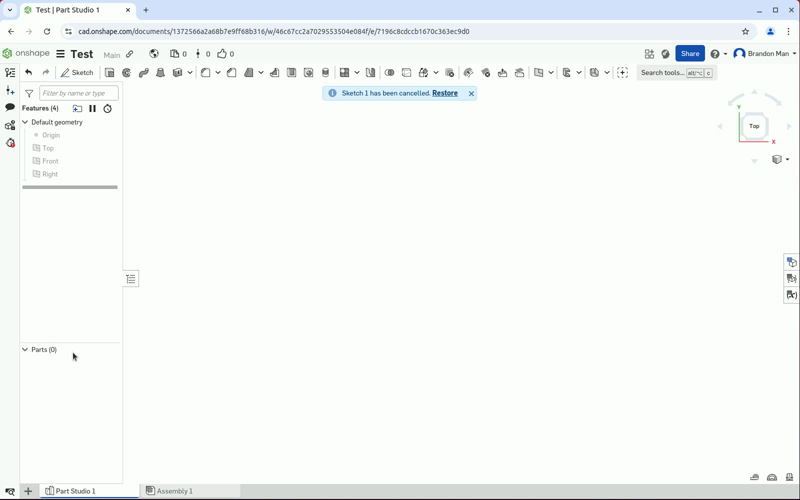
key_down(shift)
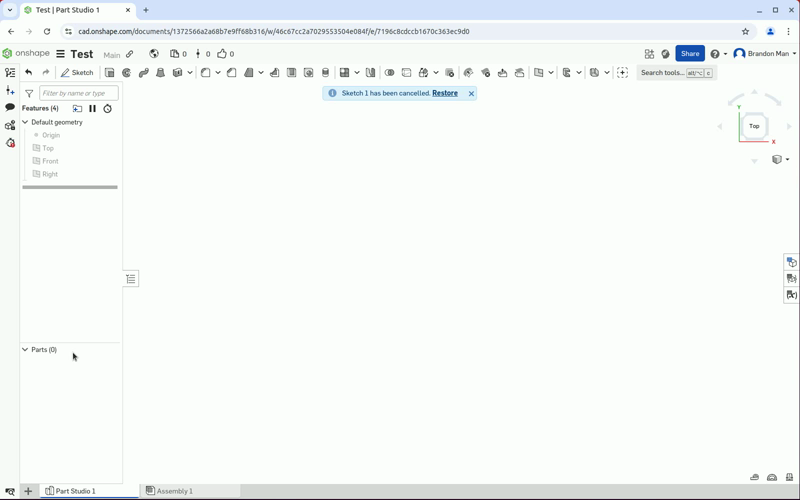
key(up)
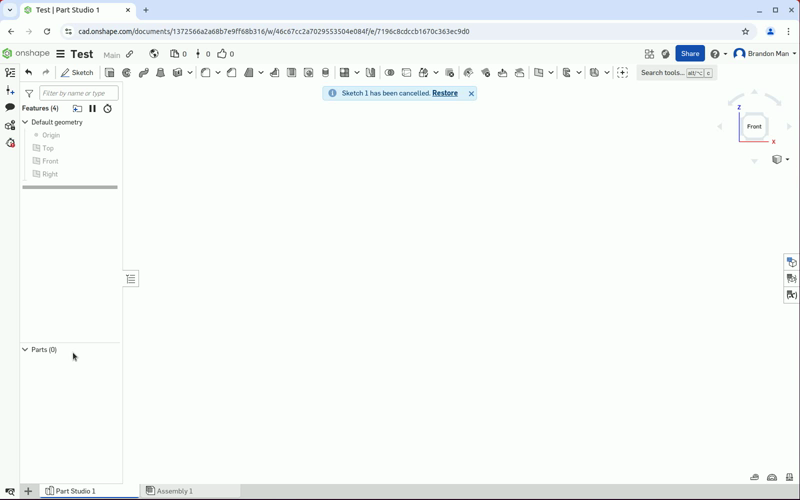
key_up(shift)
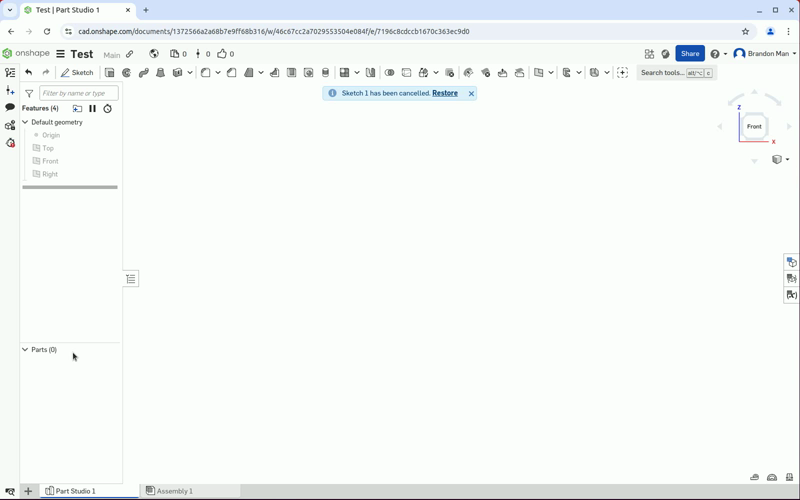
mouse_move(73, 352)
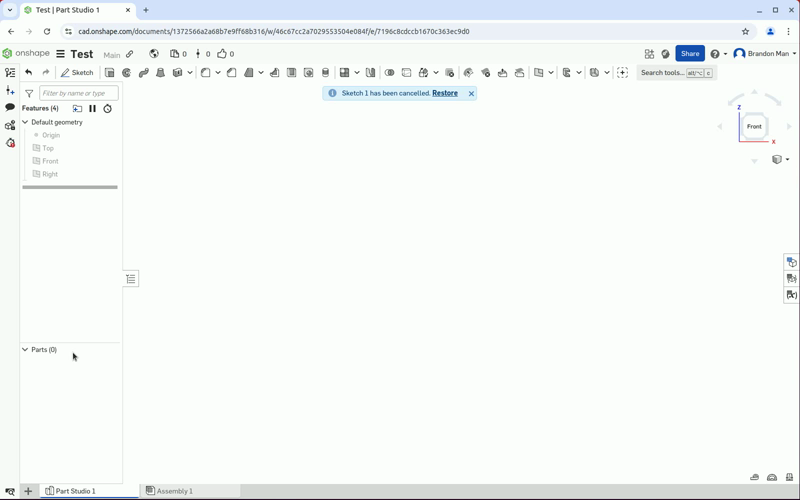
key(shift+y)
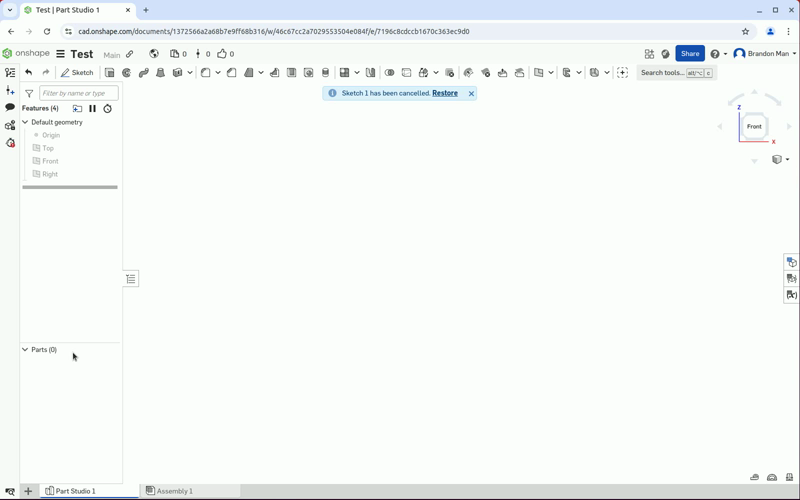
key(shift+s)
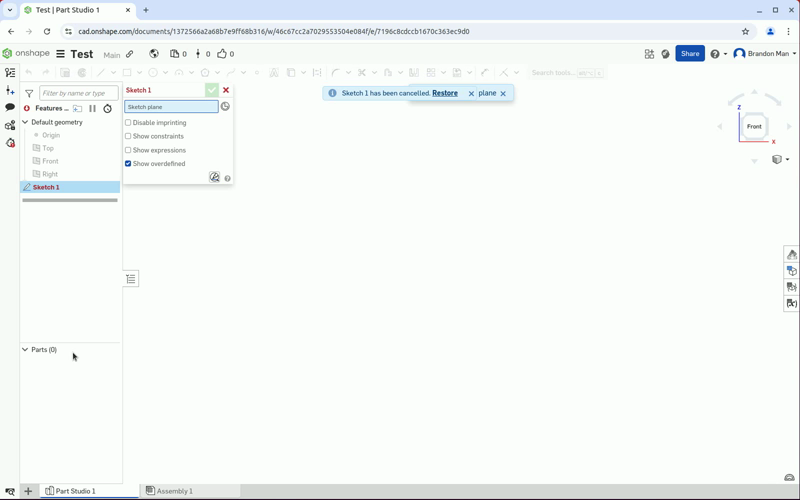
mouse_move(73, 163)
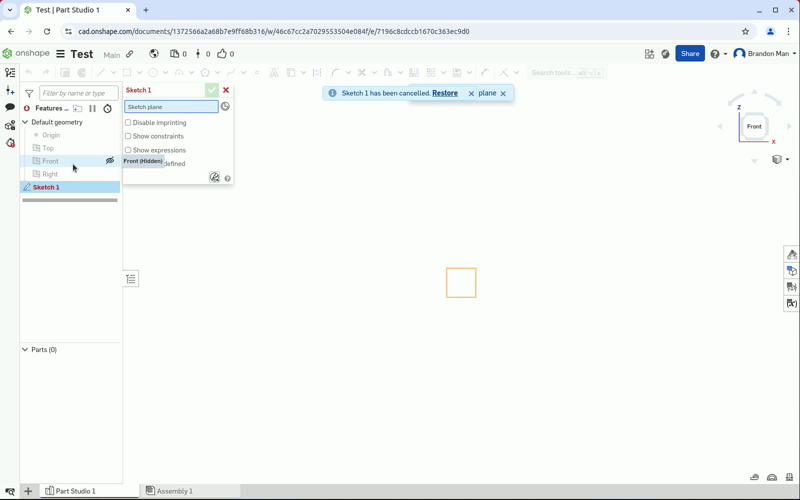
click(73, 163)
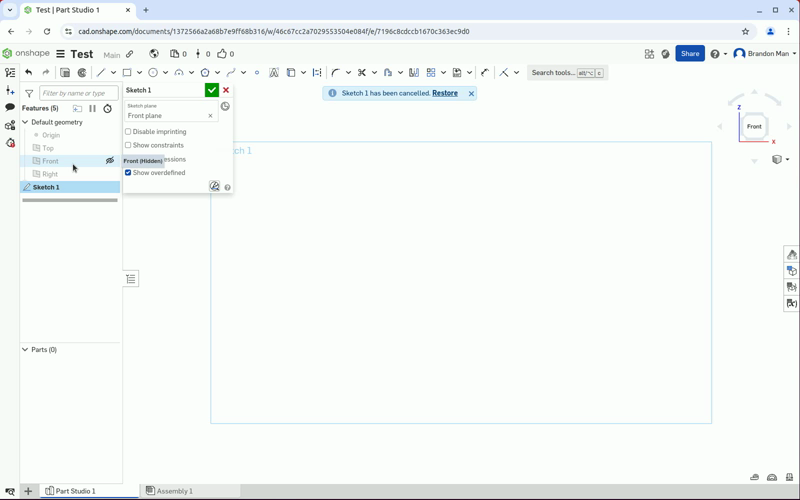
mouse_move(73, 352)
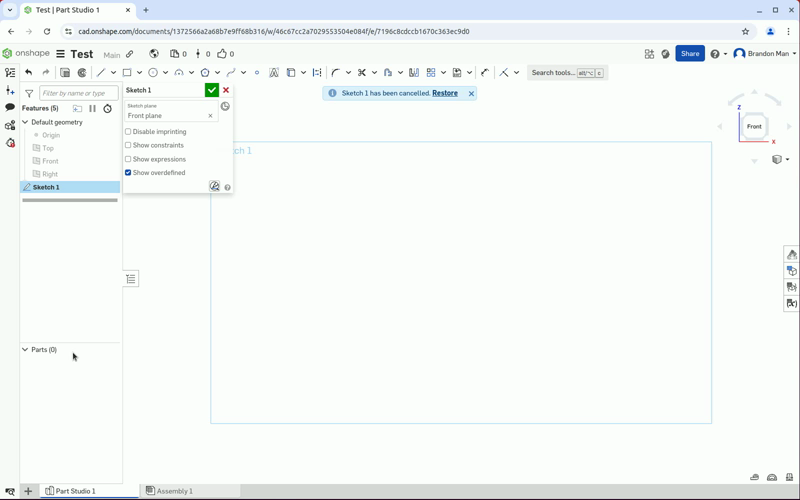
key(y)
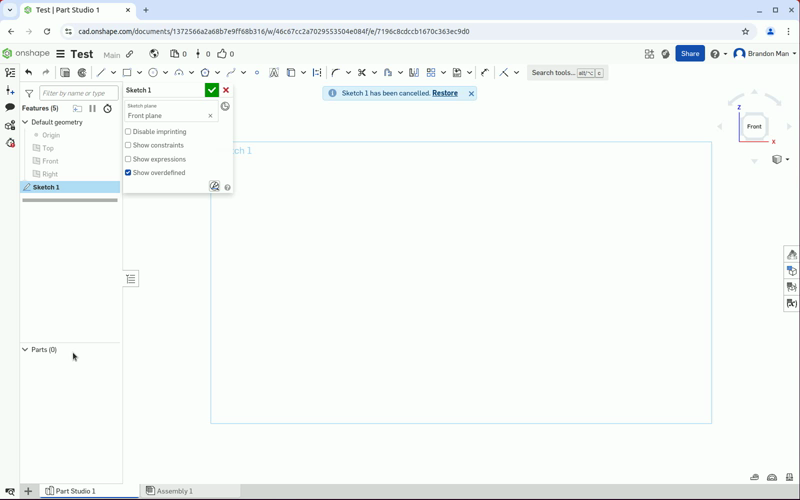
key(l)
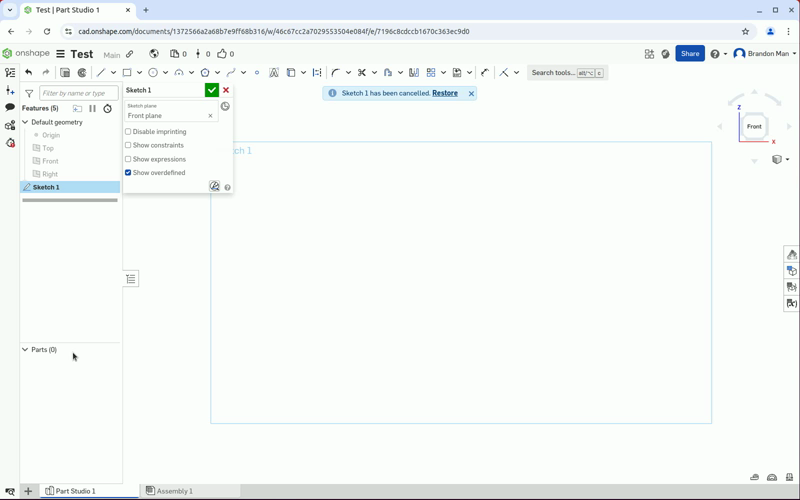
key_down(shift)
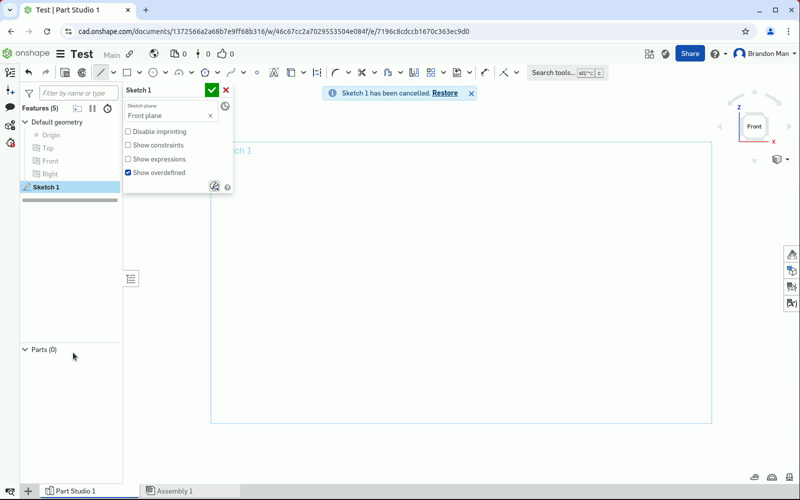
mouse_move(375, 309)
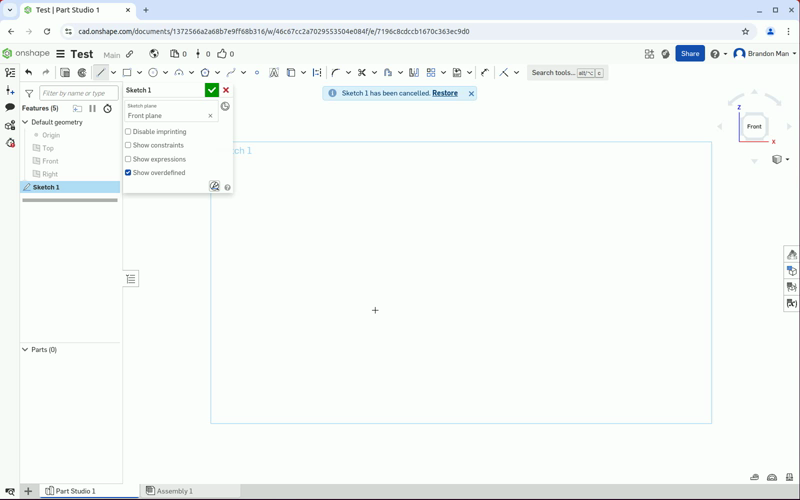
click(375, 309)
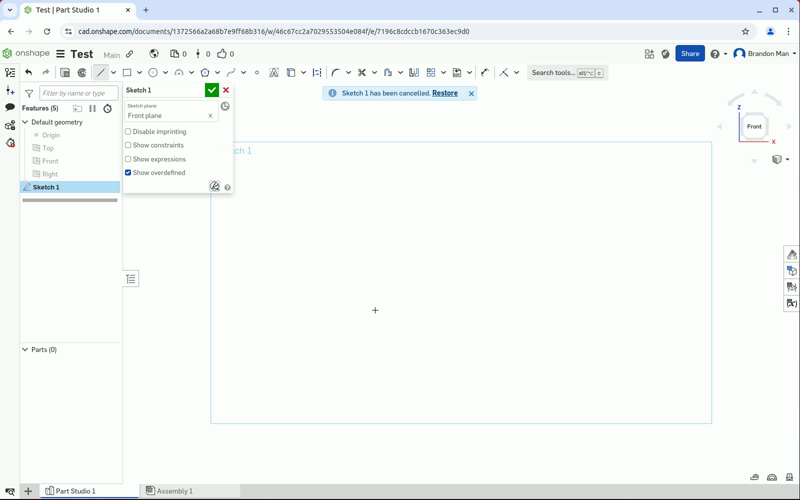
key_up(shift)
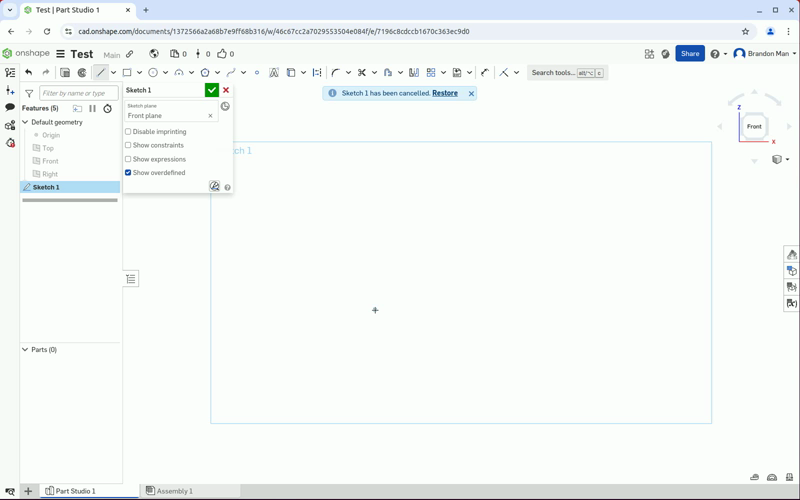
key_down(shift)
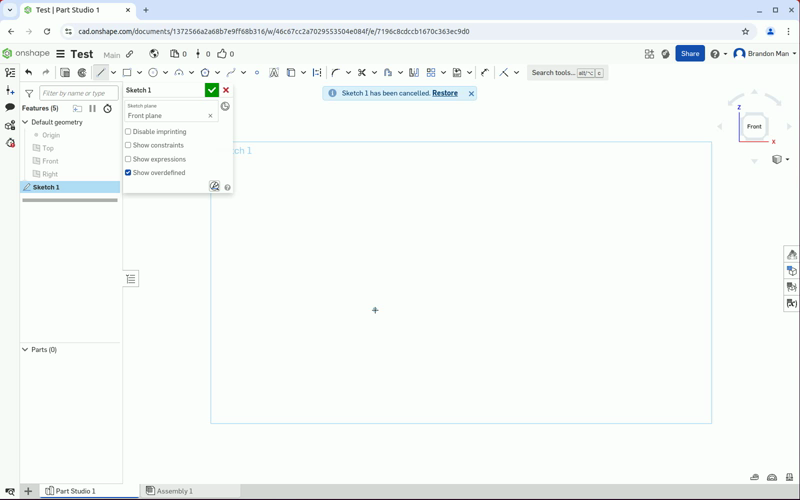
mouse_move(545, 309)
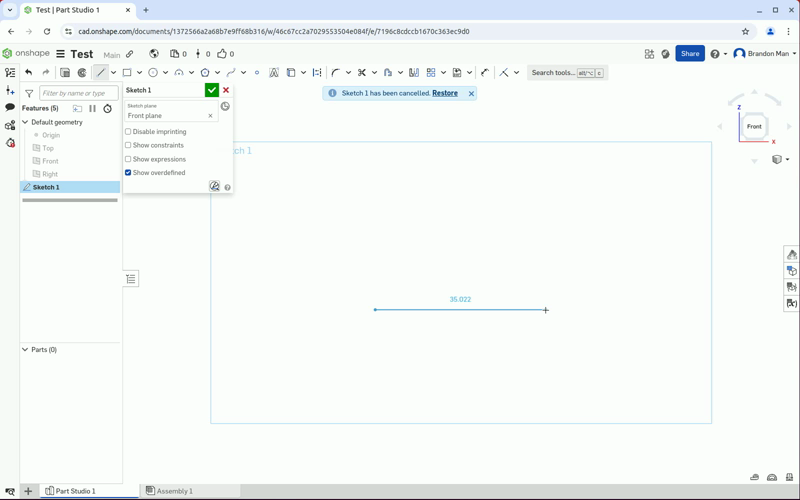
click(545, 309)
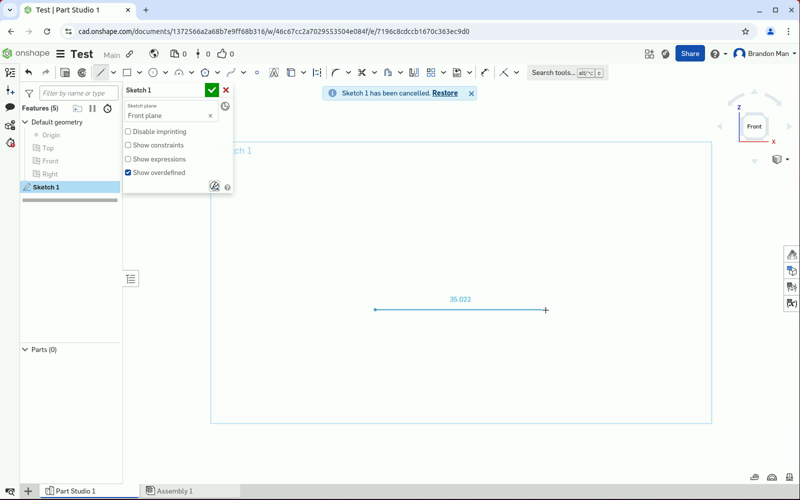
key_up(shift)
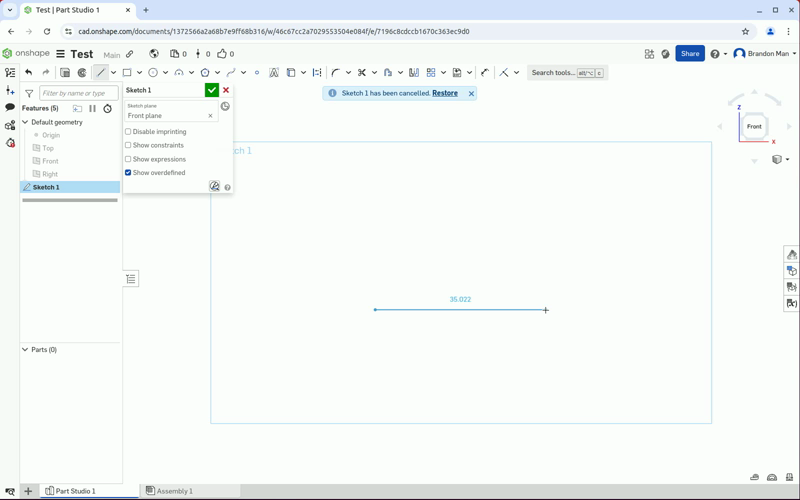
key_down(shift)
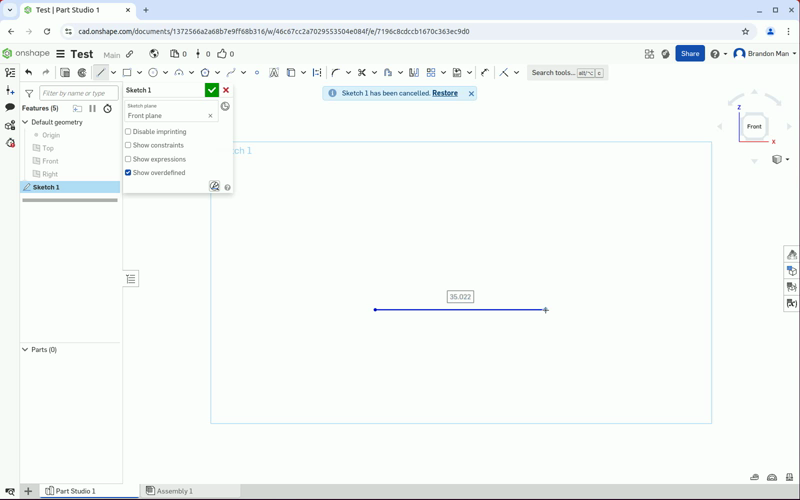
mouse_move(575, 309)
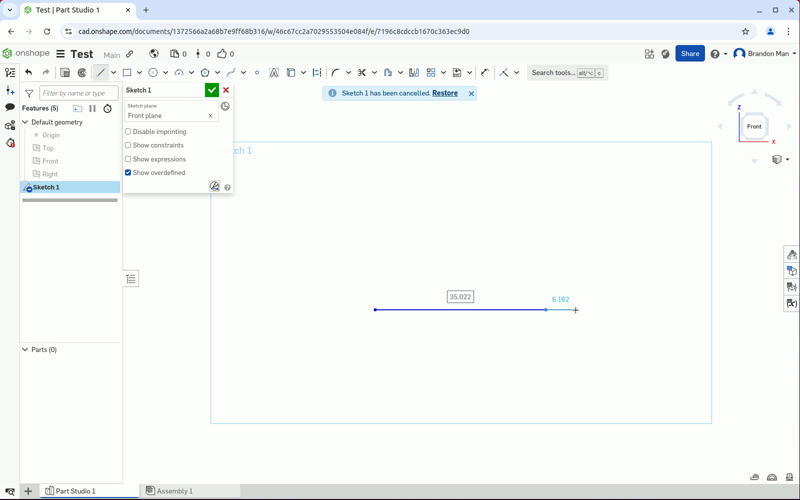
mouse_move(545, 306)
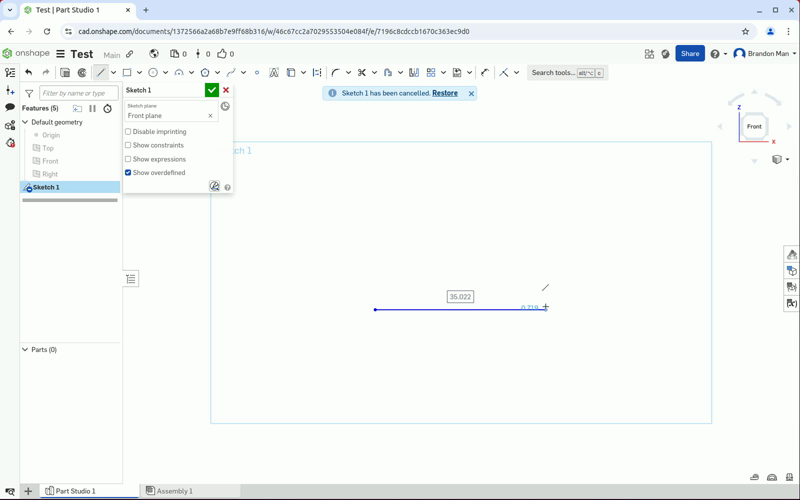
scroll(6)
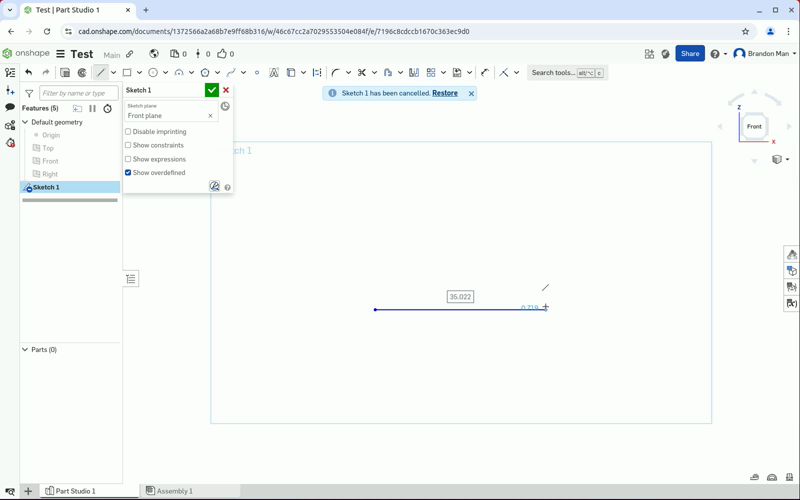
scroll(6)
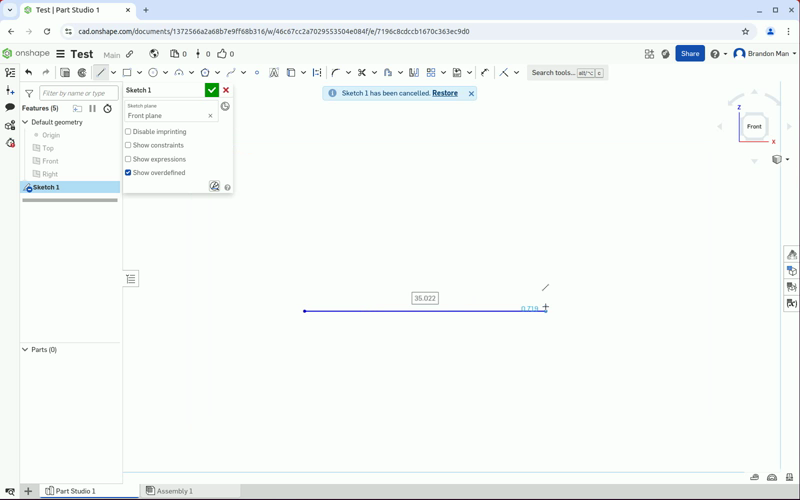
scroll(6)
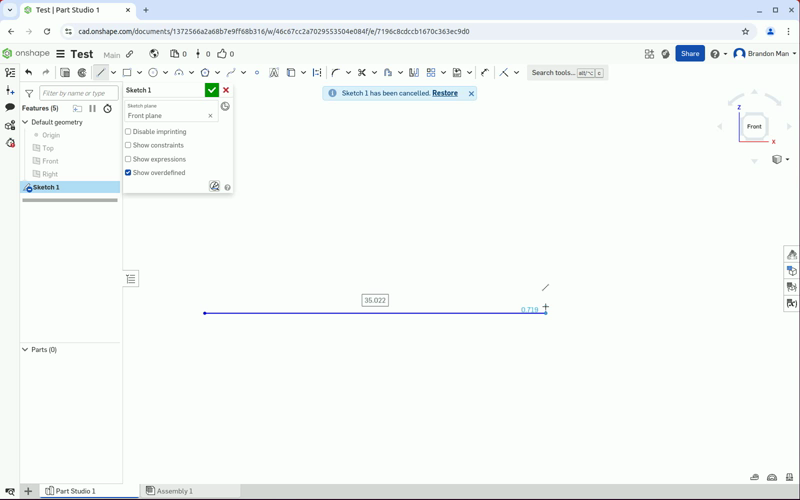
scroll(6)
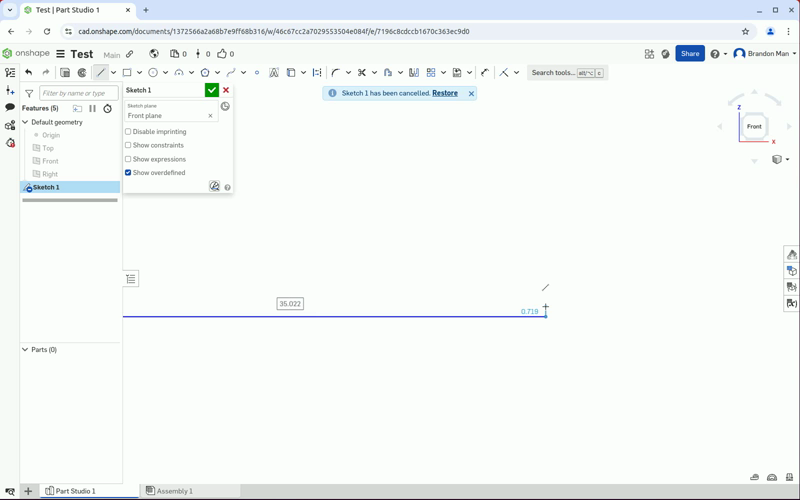
scroll(6)
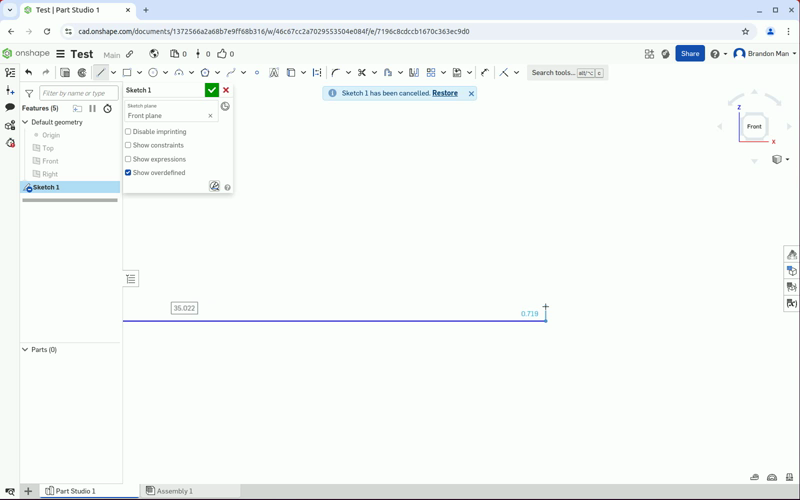
scroll(6)
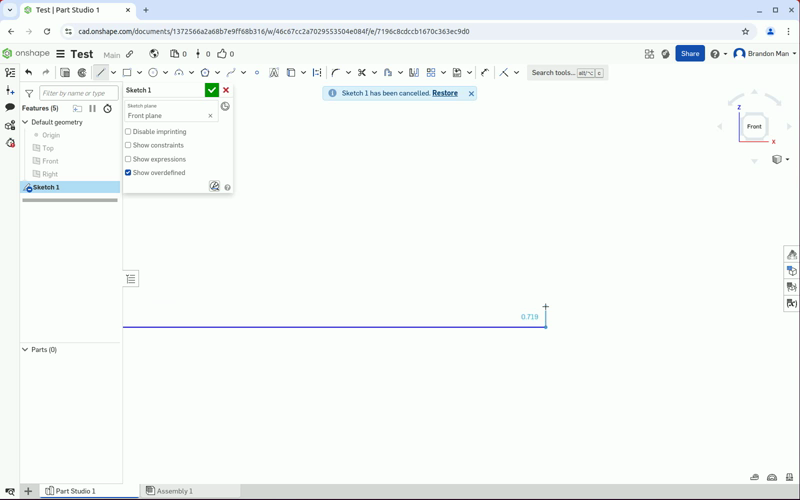
scroll(6)
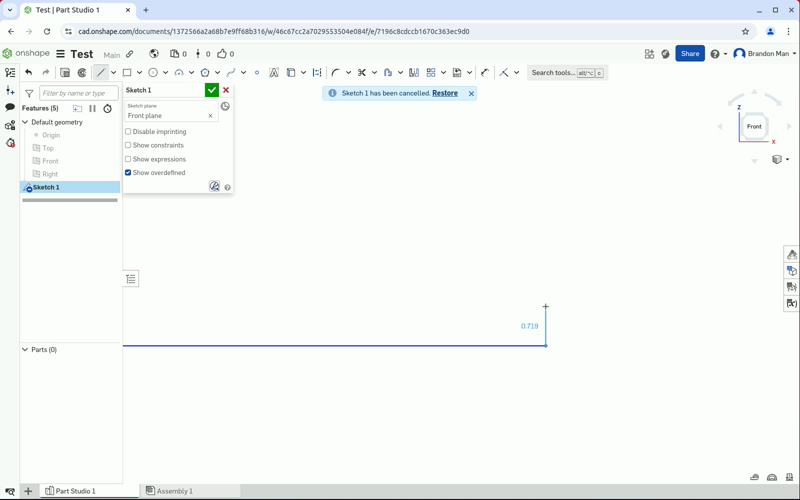
click(545, 306)
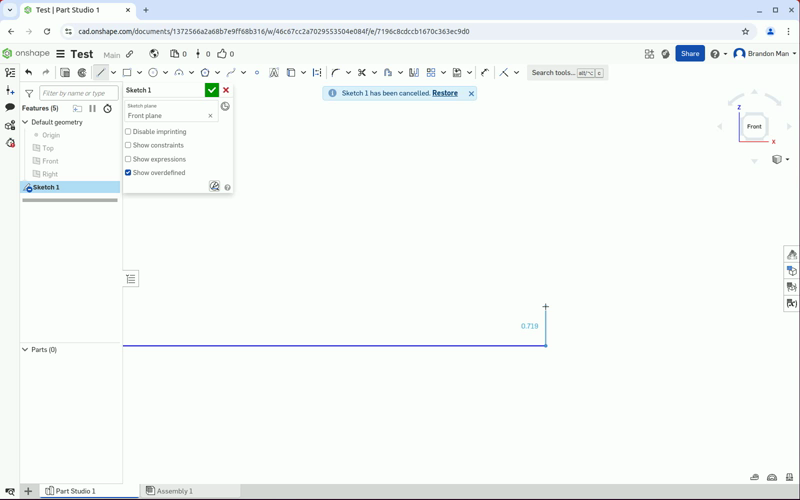
scroll(-6)
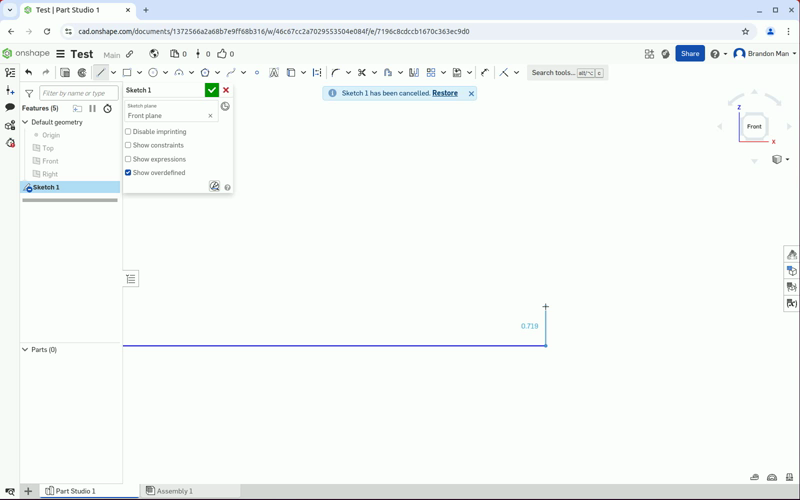
scroll(-6)
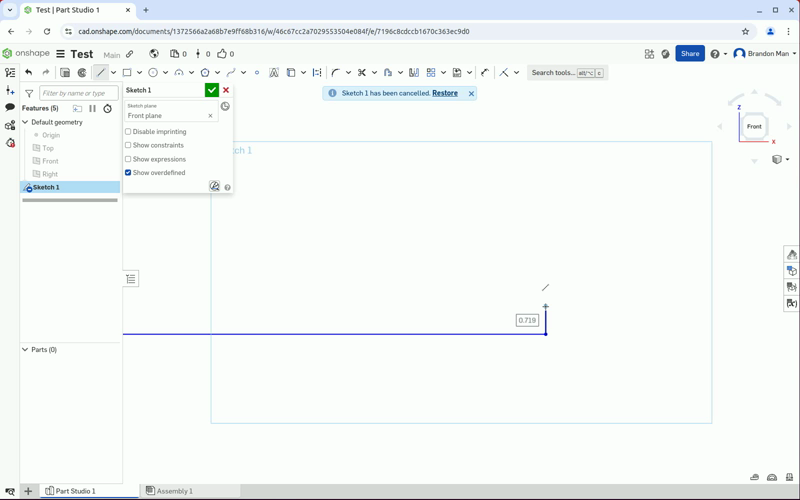
scroll(-6)
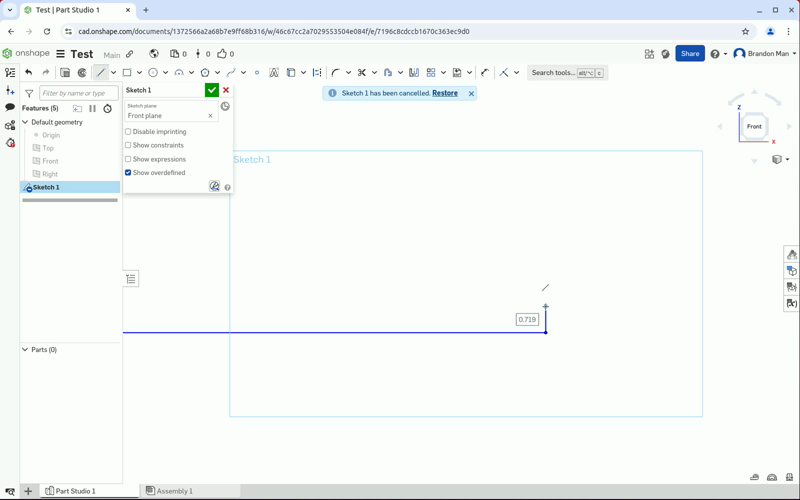
scroll(-6)
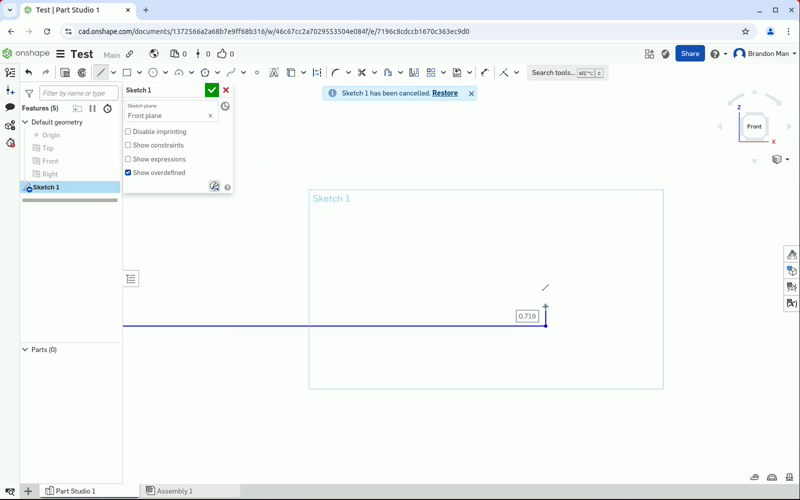
scroll(-6)
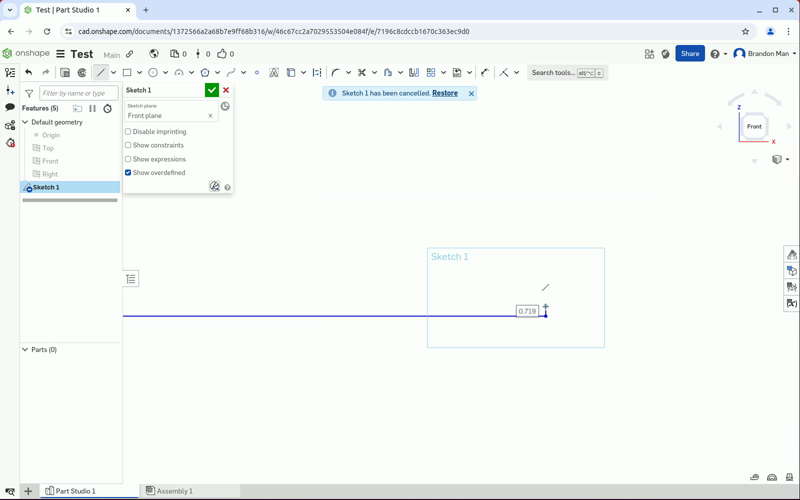
scroll(-6)
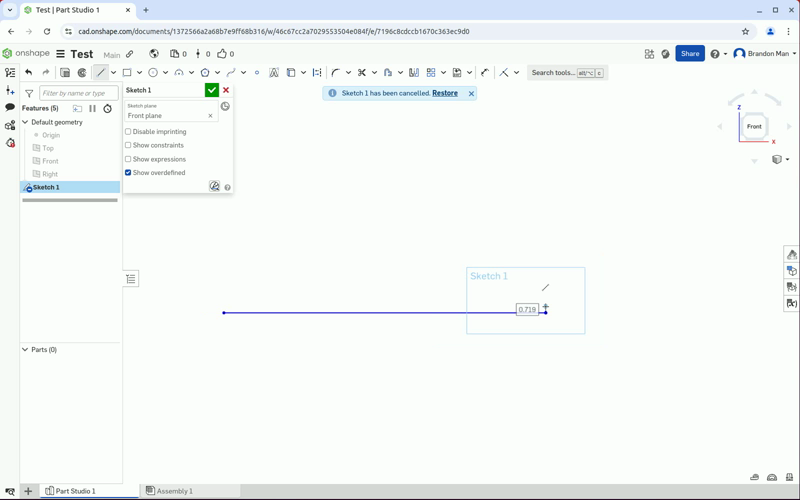
scroll(-6)
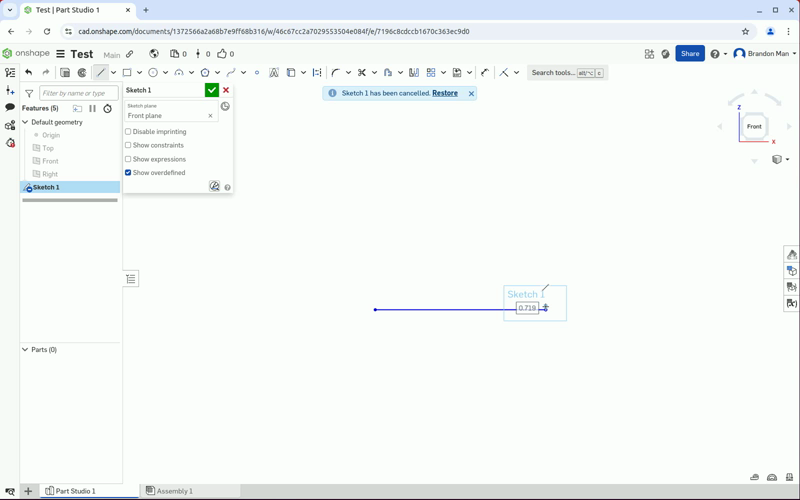
key_up(shift)
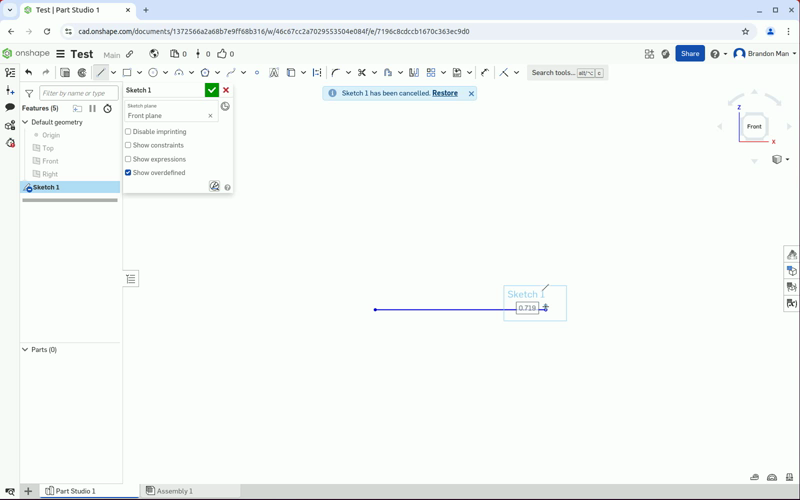
key_down(shift)
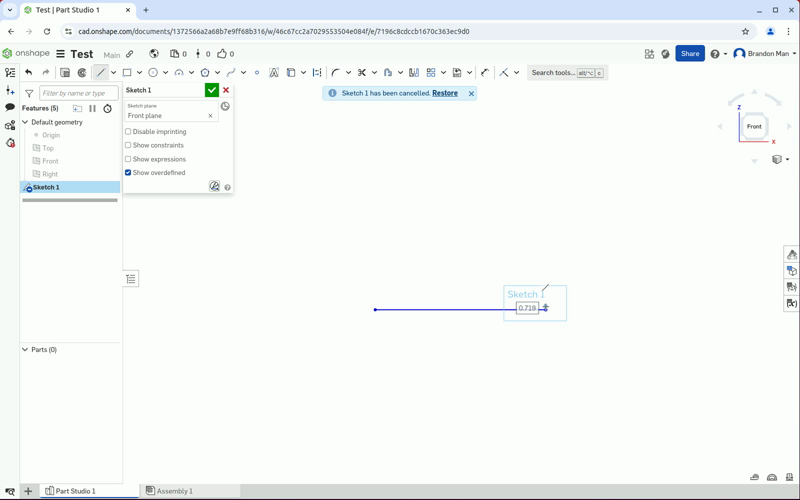
mouse_move(375, 306)
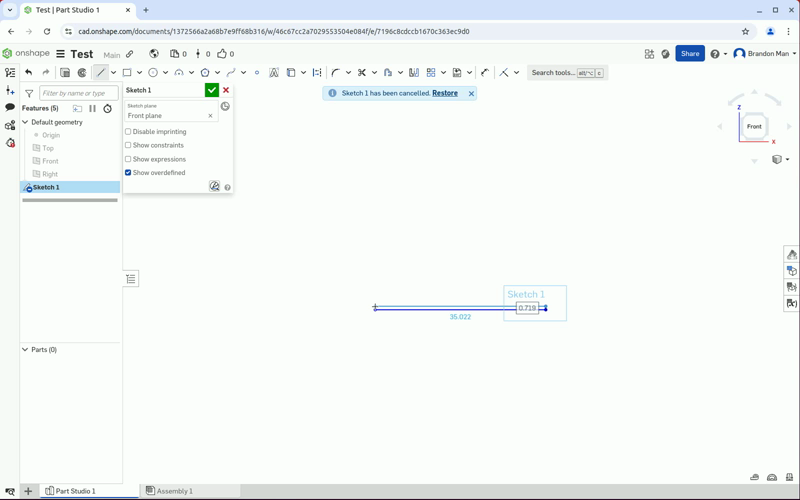
scroll(6)
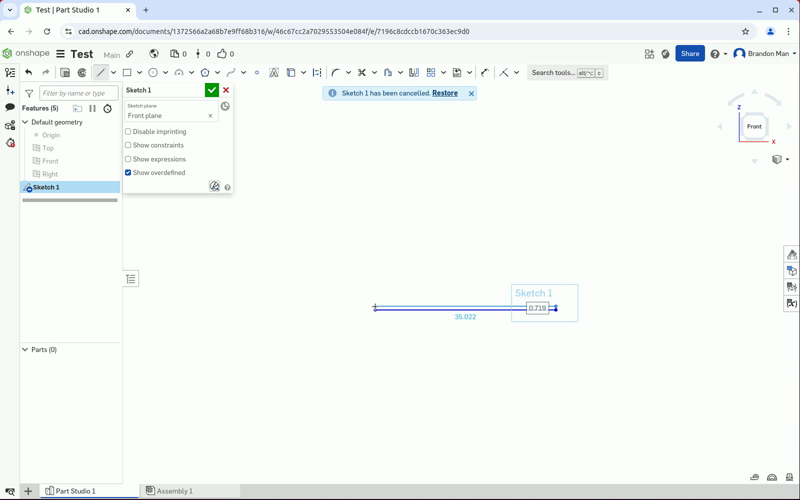
scroll(6)
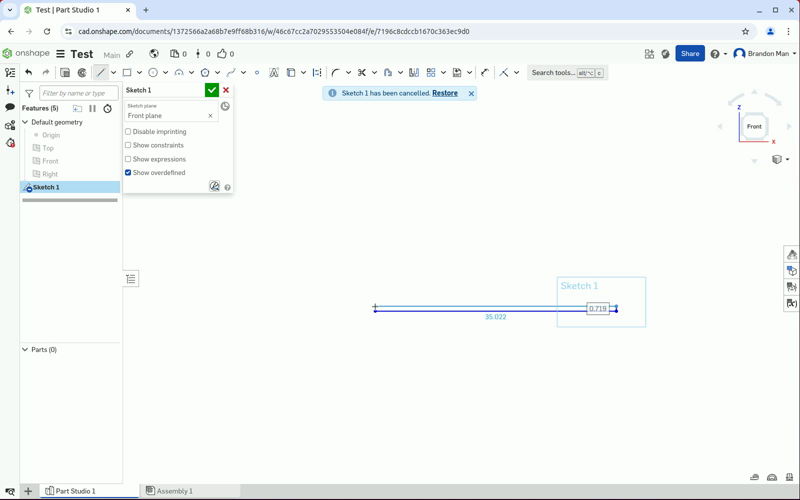
scroll(6)
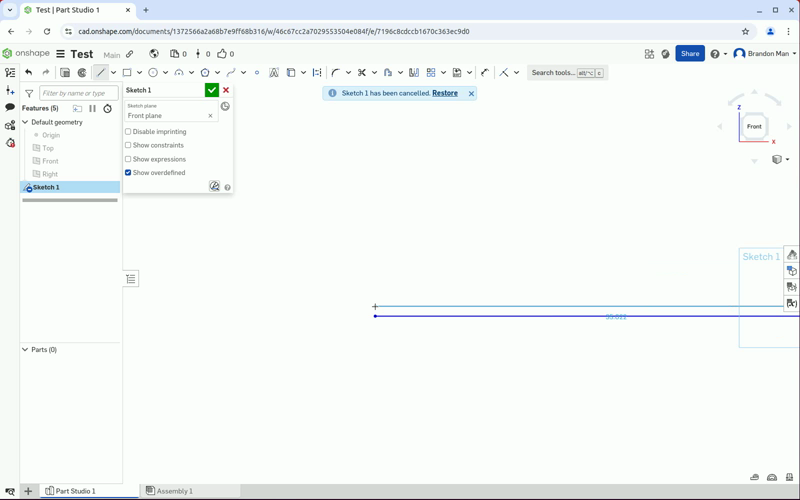
scroll(6)
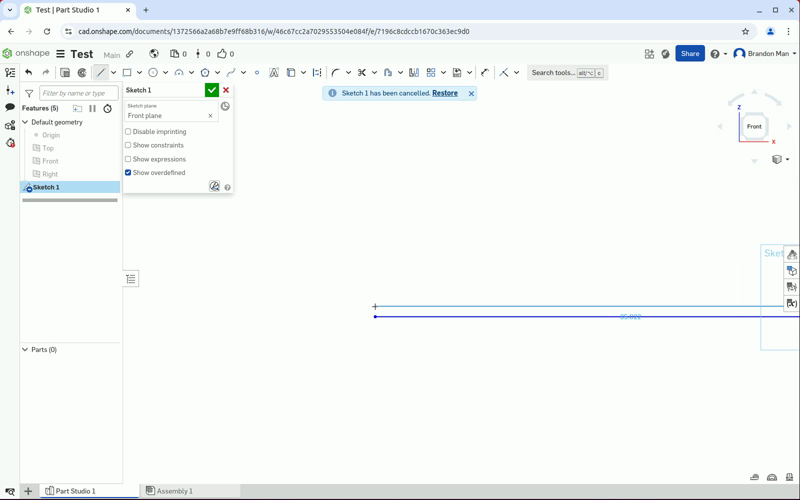
scroll(6)
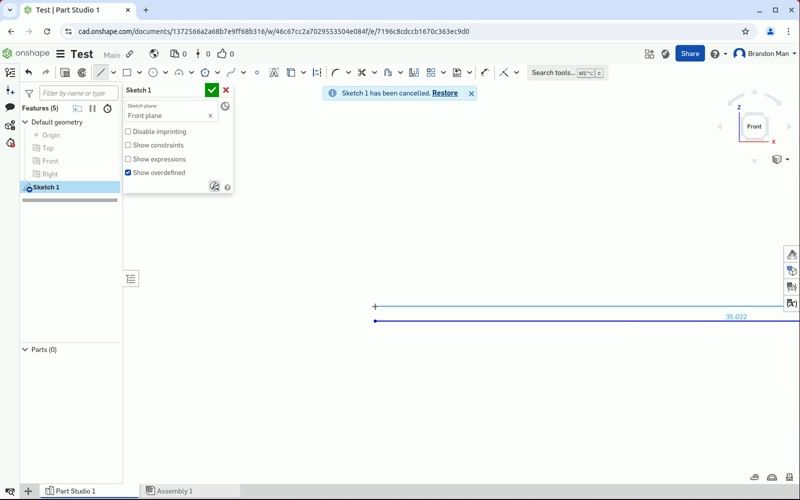
scroll(6)
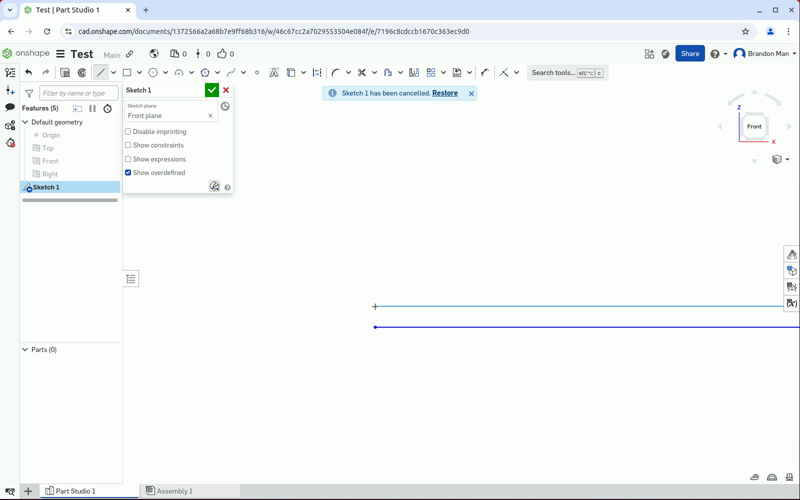
scroll(6)
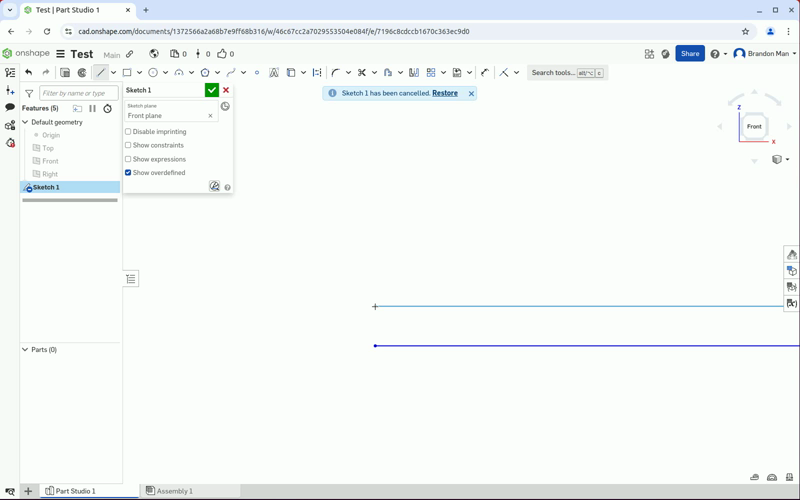
click(375, 306)
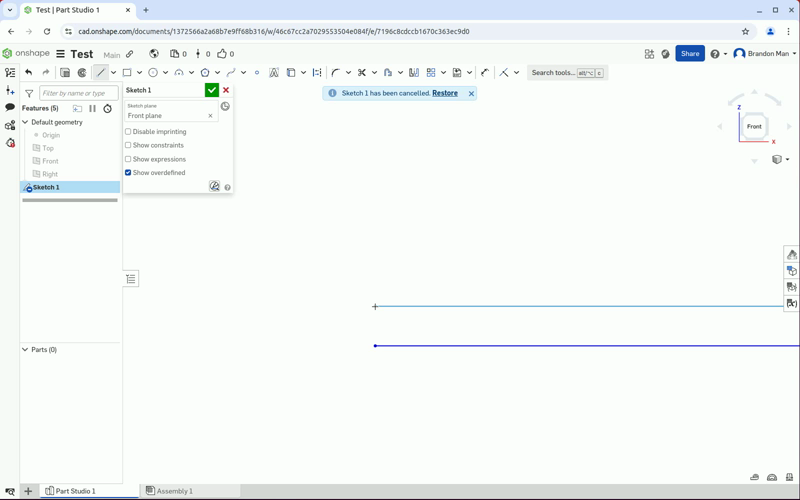
scroll(-6)
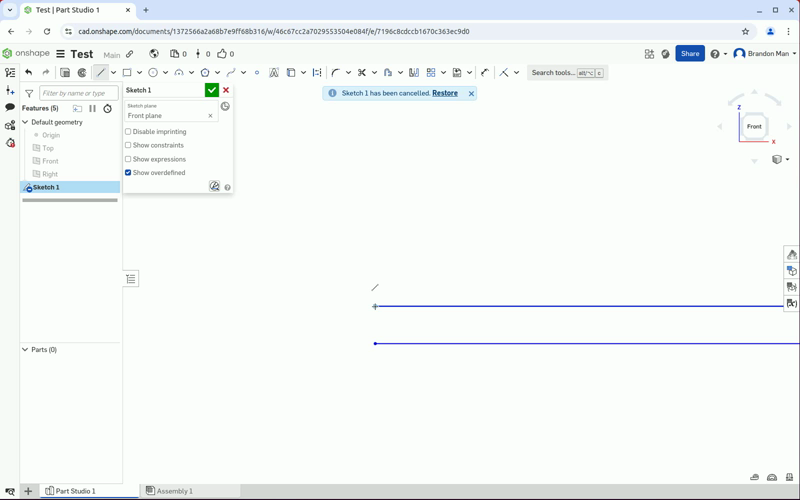
scroll(-6)
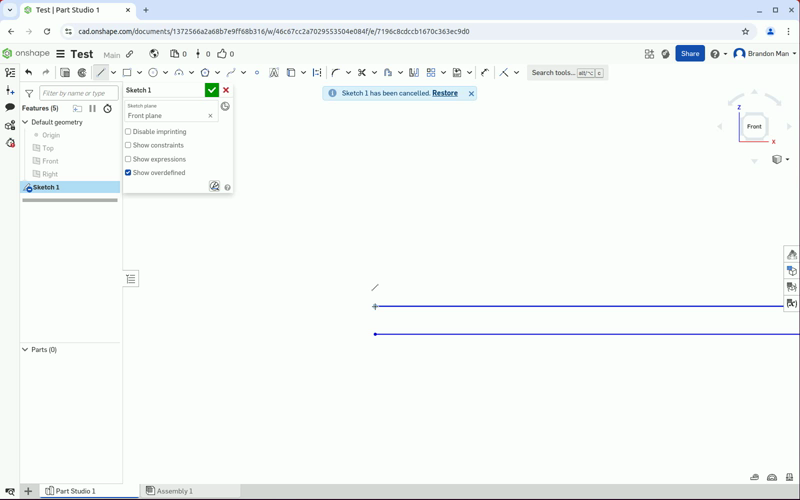
scroll(-6)
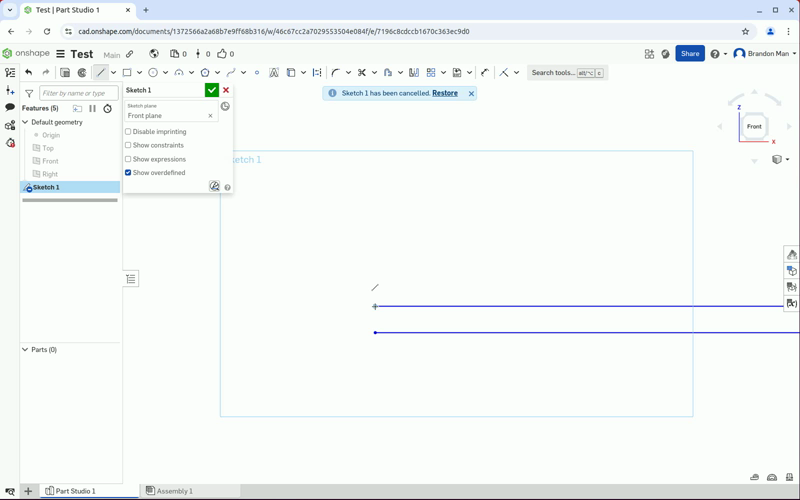
scroll(-6)
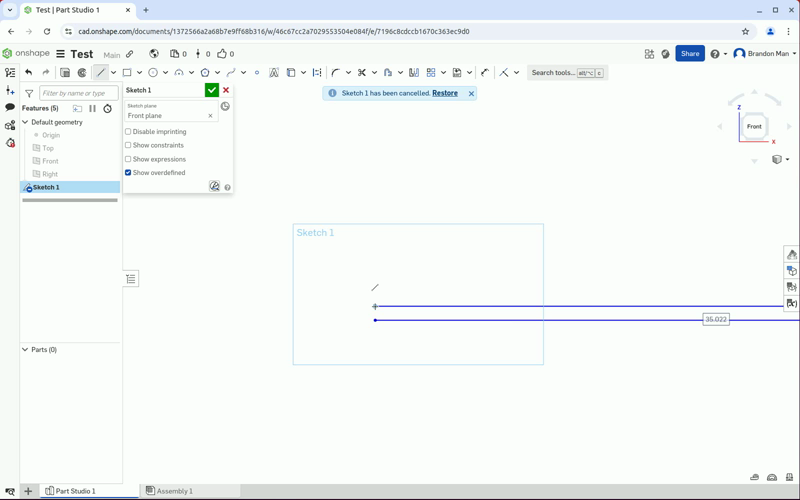
scroll(-6)
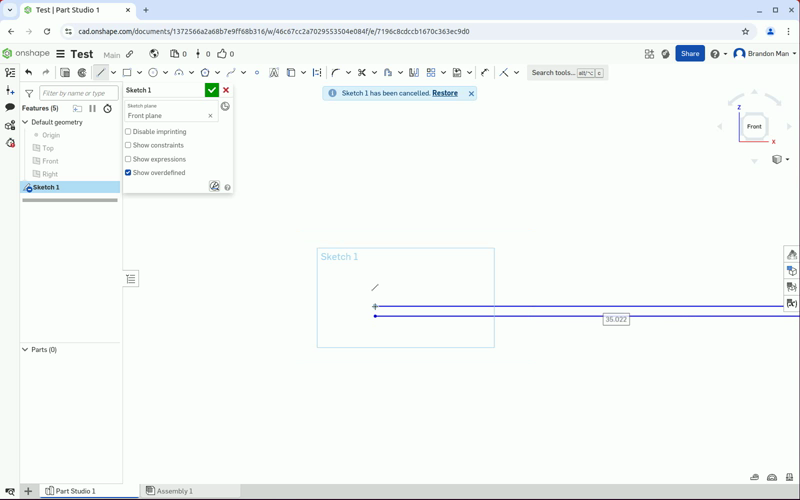
scroll(-6)
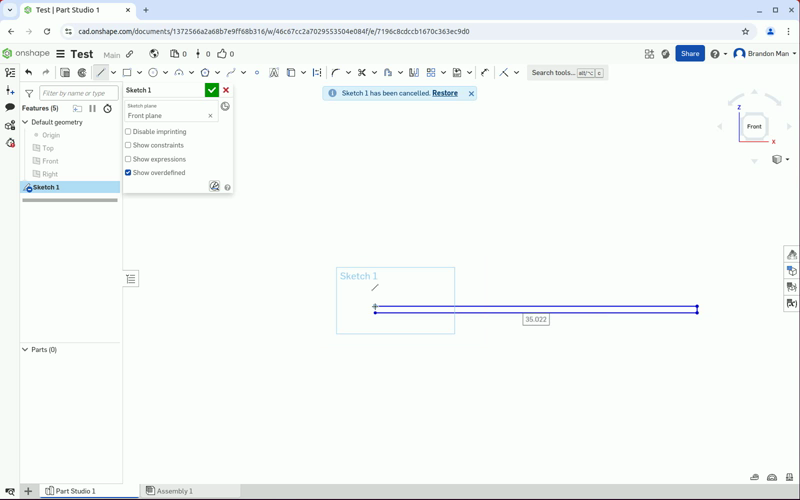
scroll(-6)
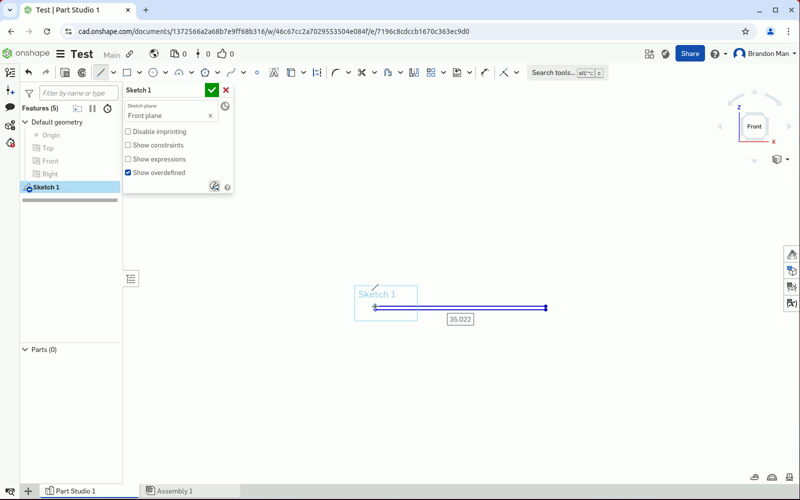
key_up(shift)
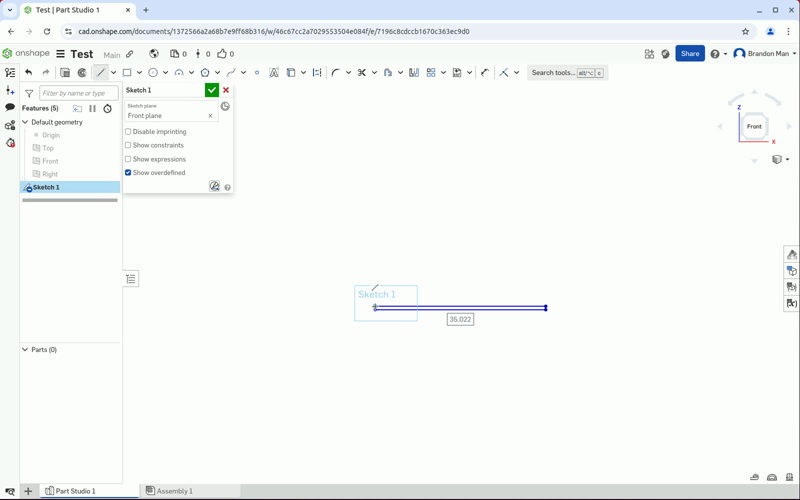
key(esc)
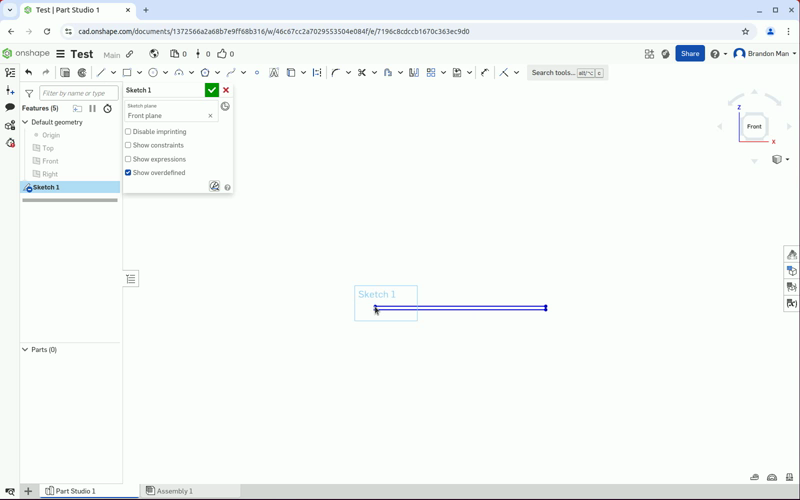
key(a)
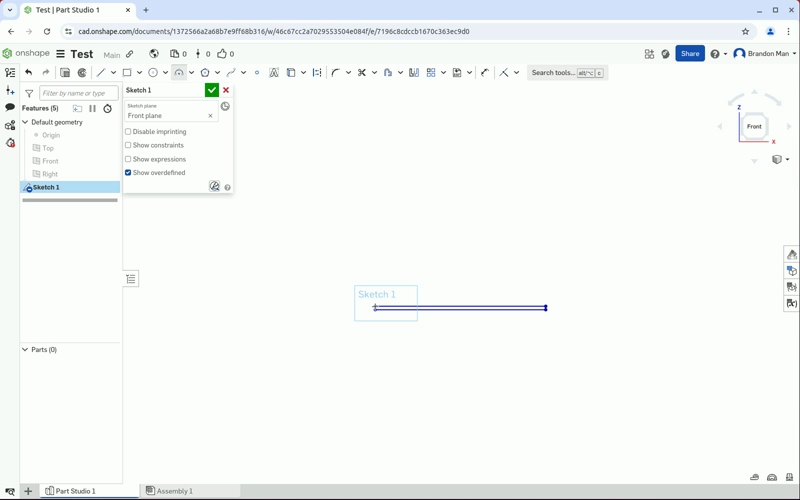
mouse_move(375, 306)
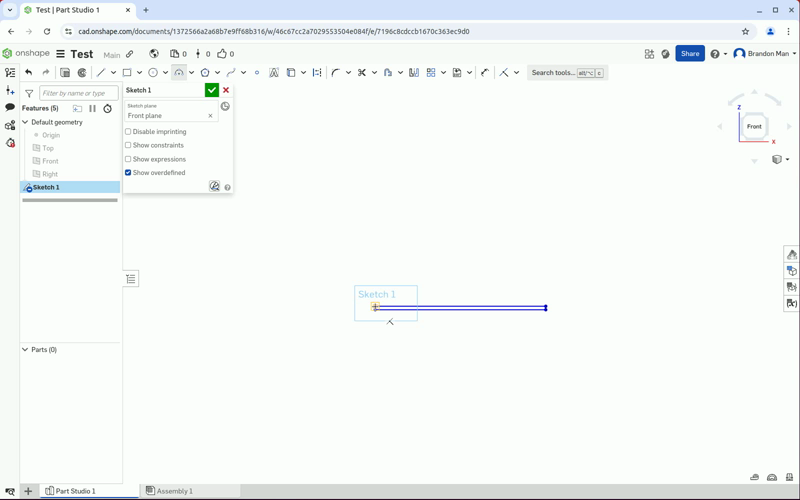
scroll(6)
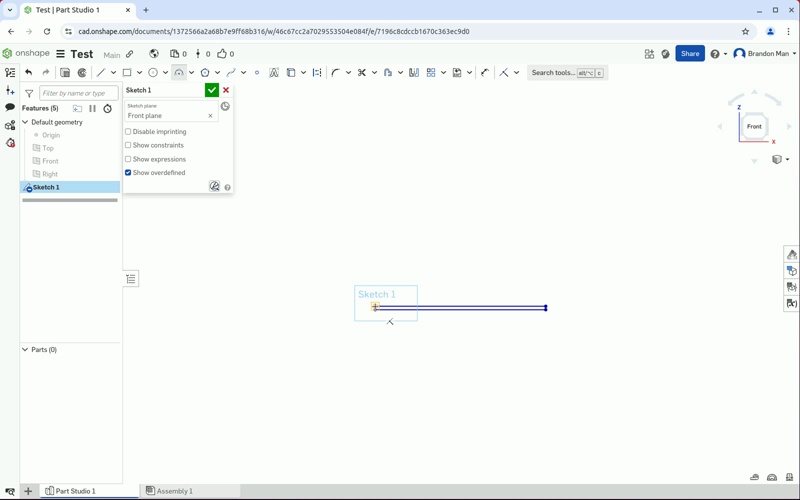
scroll(6)
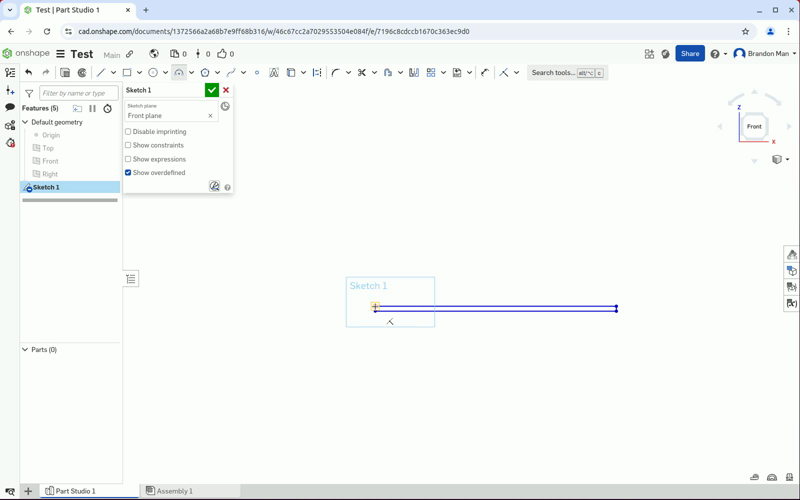
scroll(6)
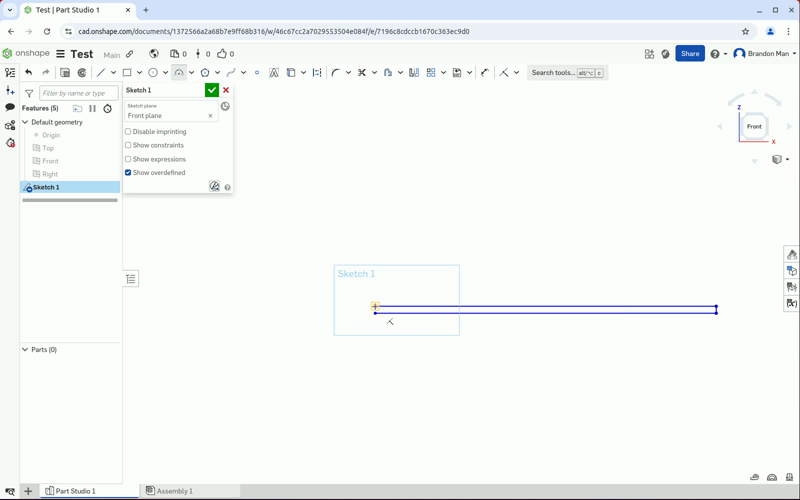
scroll(6)
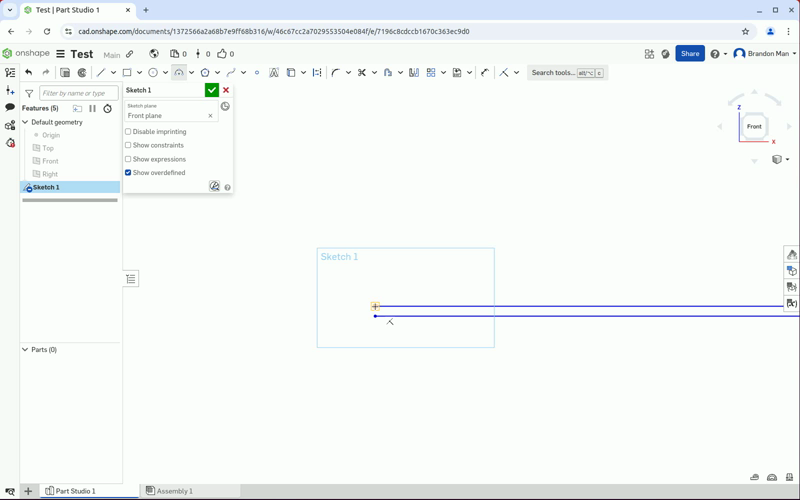
scroll(6)
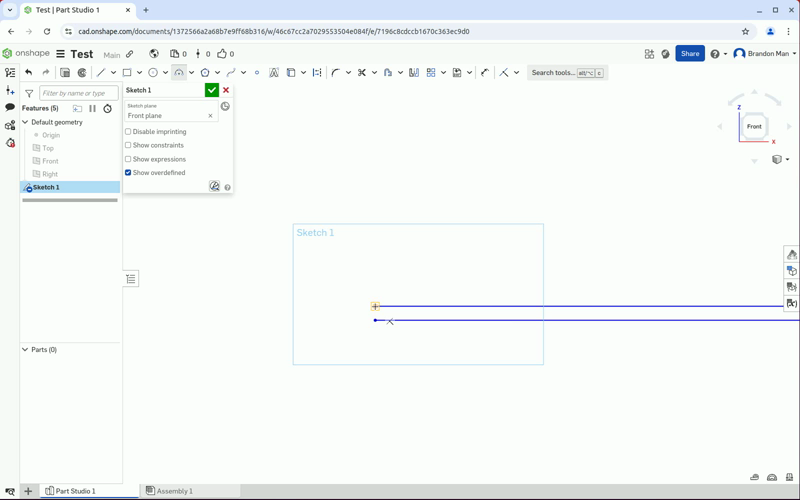
scroll(6)
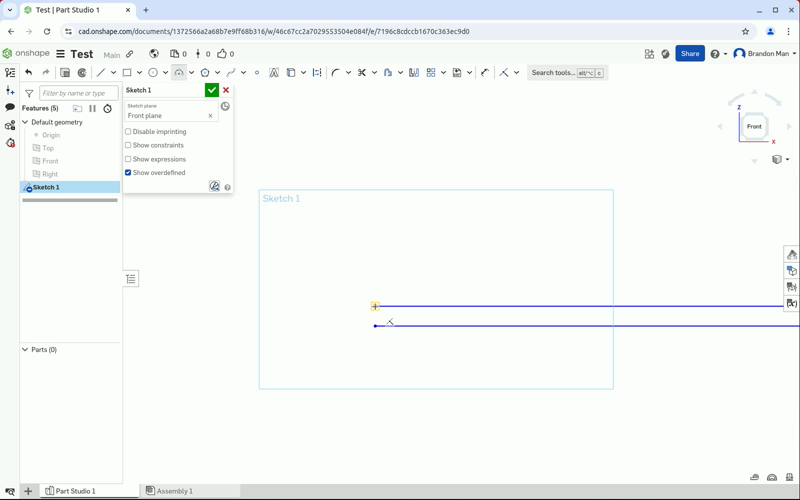
scroll(6)
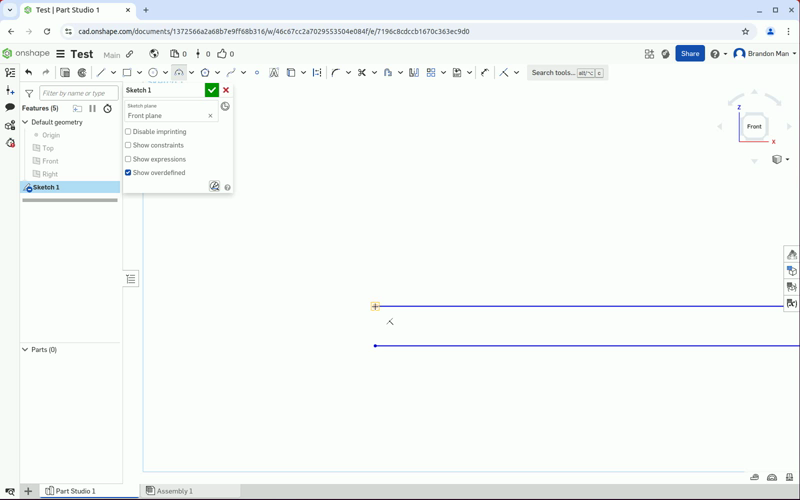
click(375, 306)
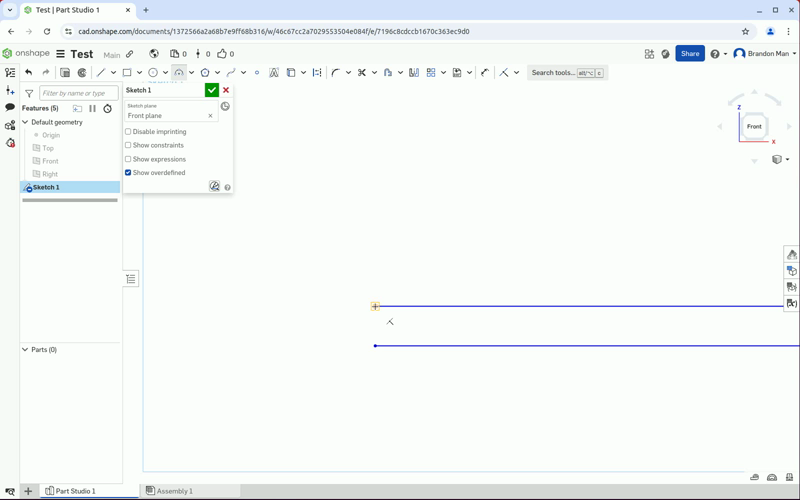
scroll(-6)
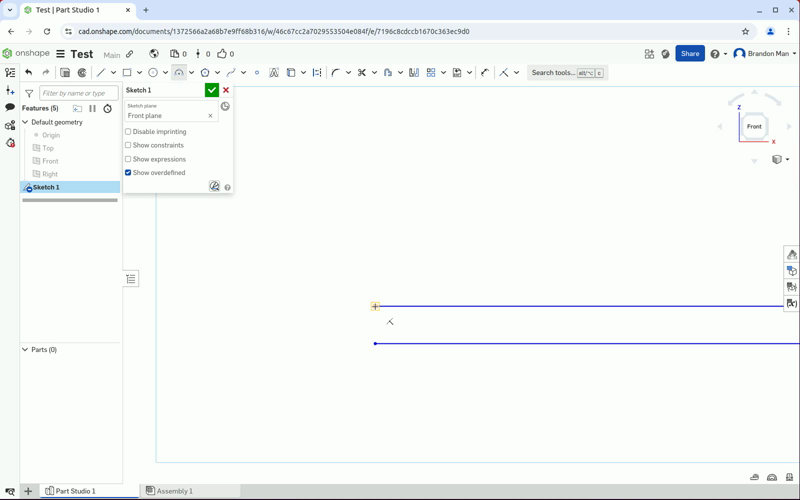
scroll(-6)
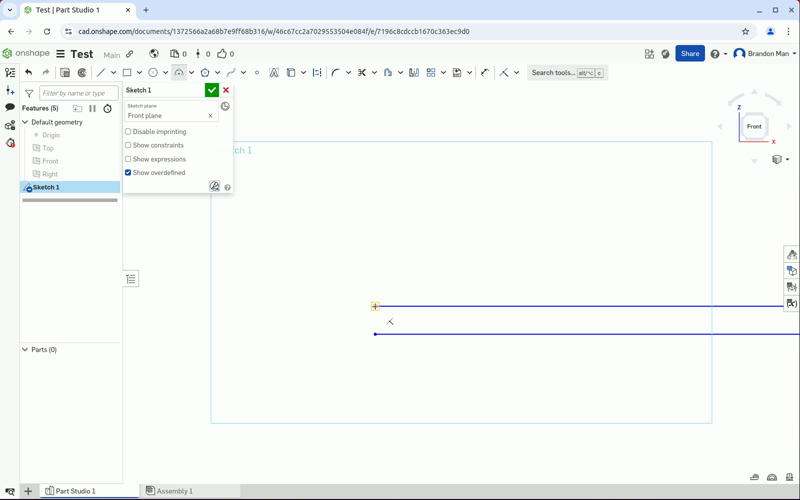
scroll(-6)
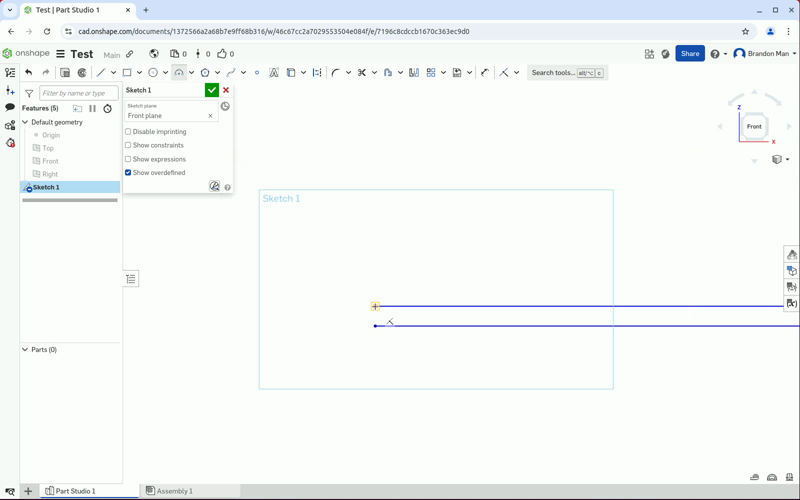
scroll(-6)
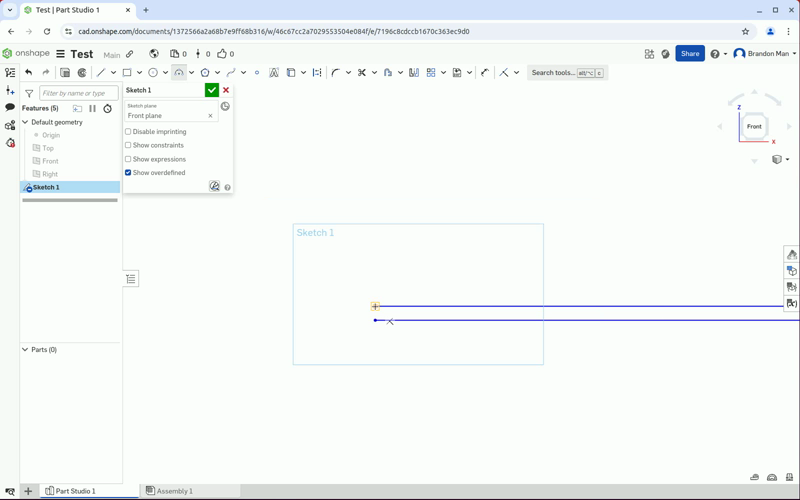
scroll(-6)
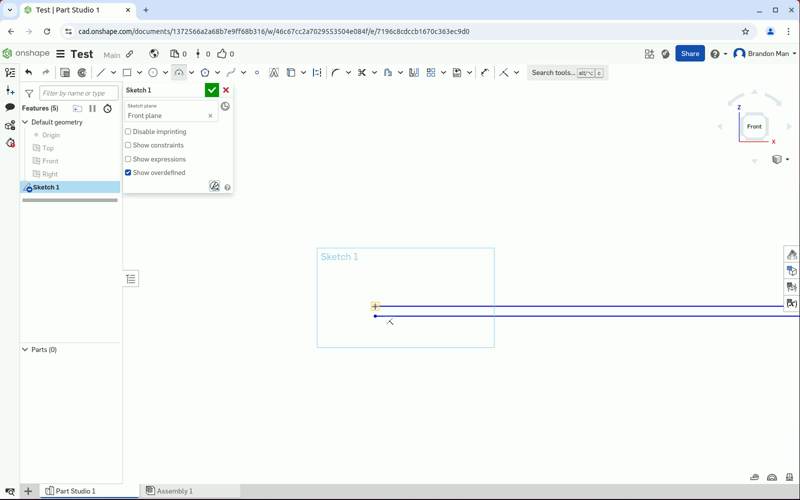
scroll(-6)
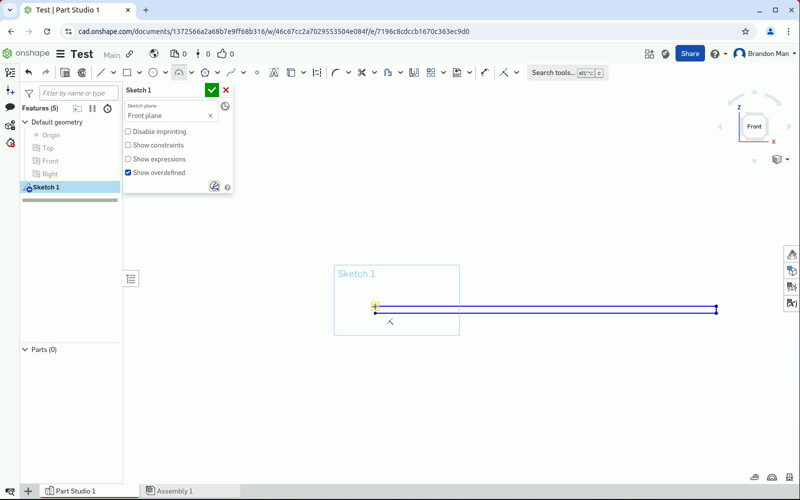
scroll(-6)
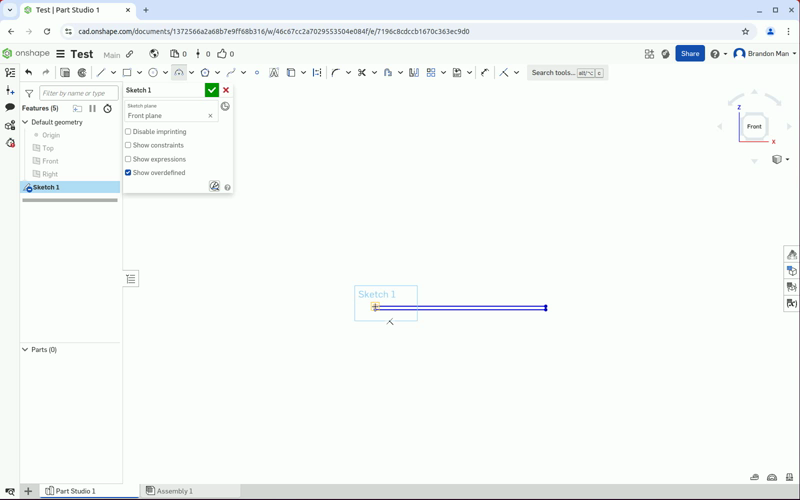
key_down(shift)
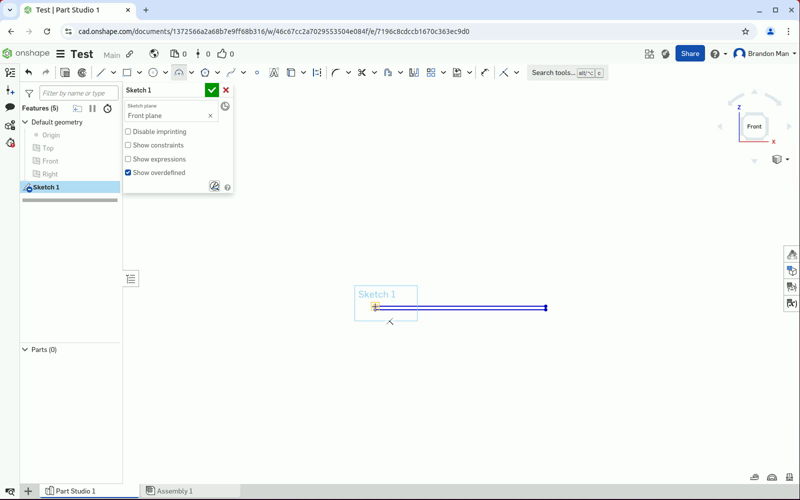
mouse_move(375, 261)
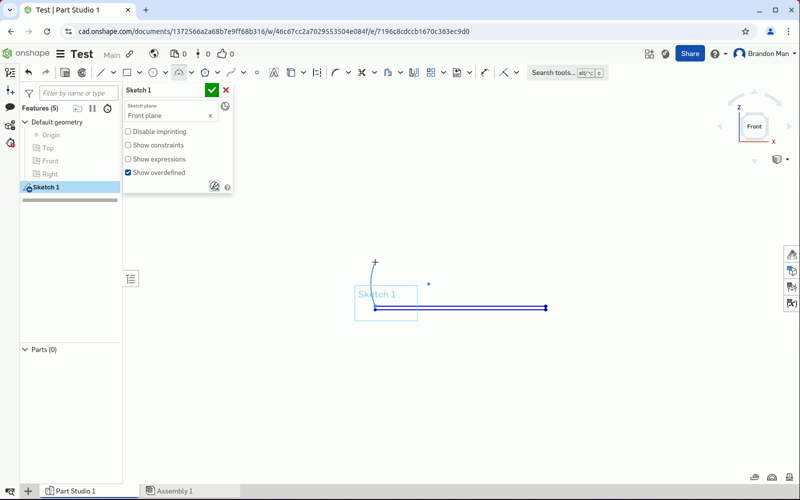
click(375, 261)
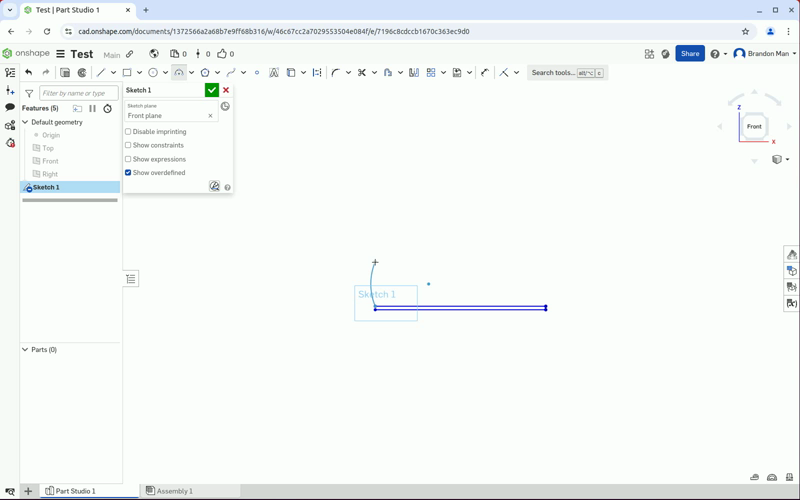
mouse_move(352, 283)
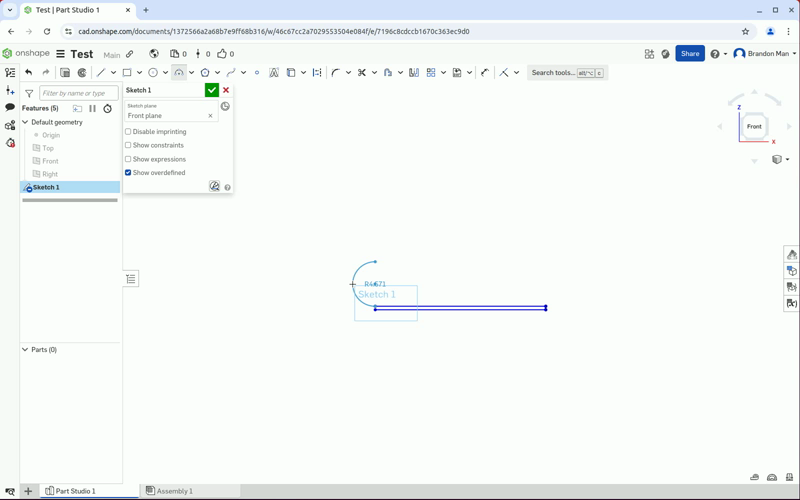
click(352, 283)
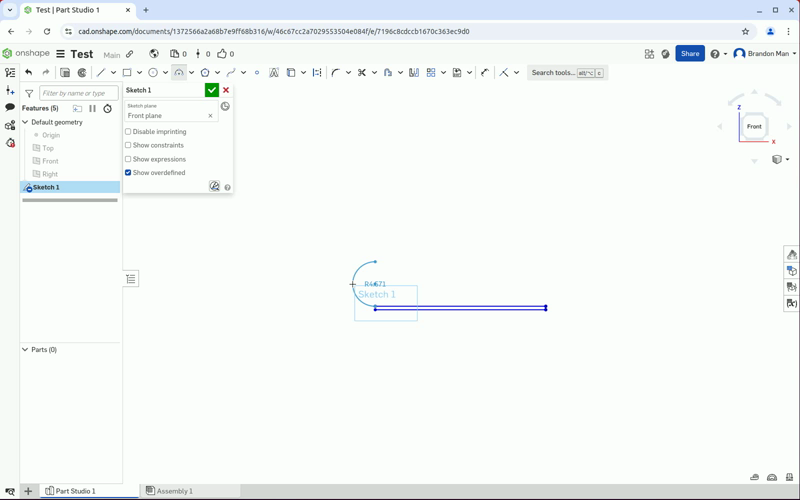
key_up(shift)
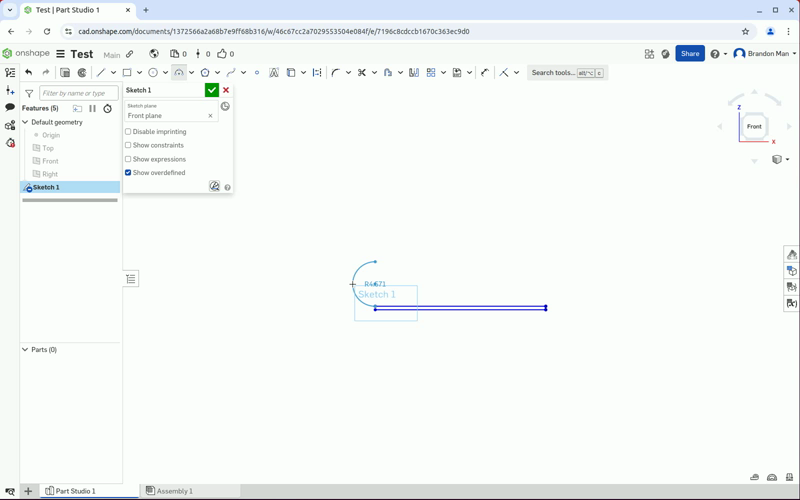
key(esc)
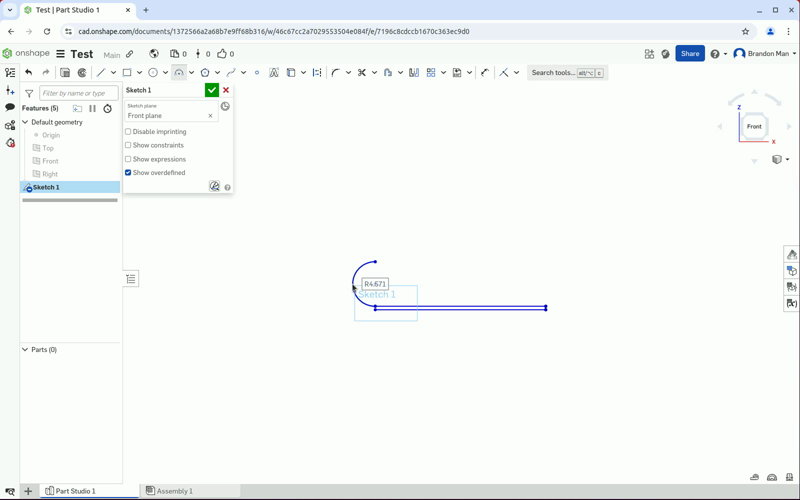
key(l)
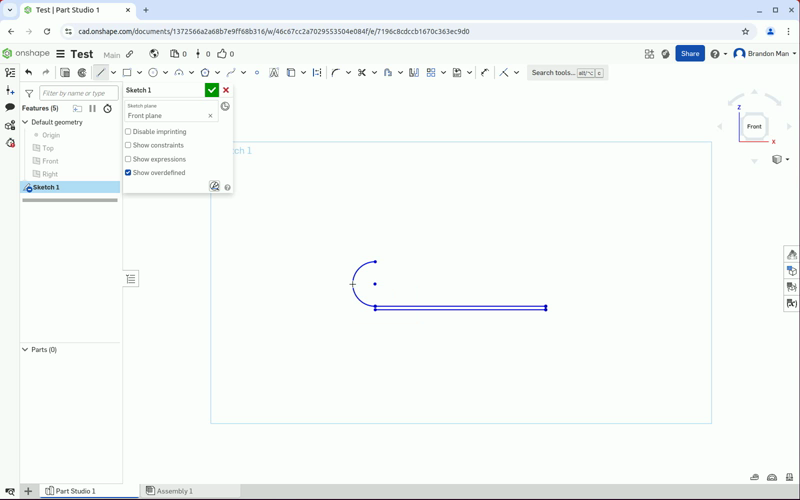
mouse_move(375, 261)
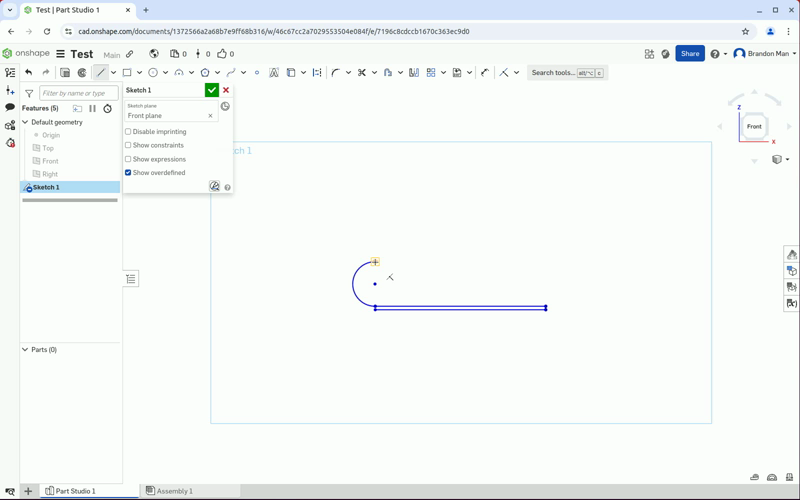
click(375, 261)
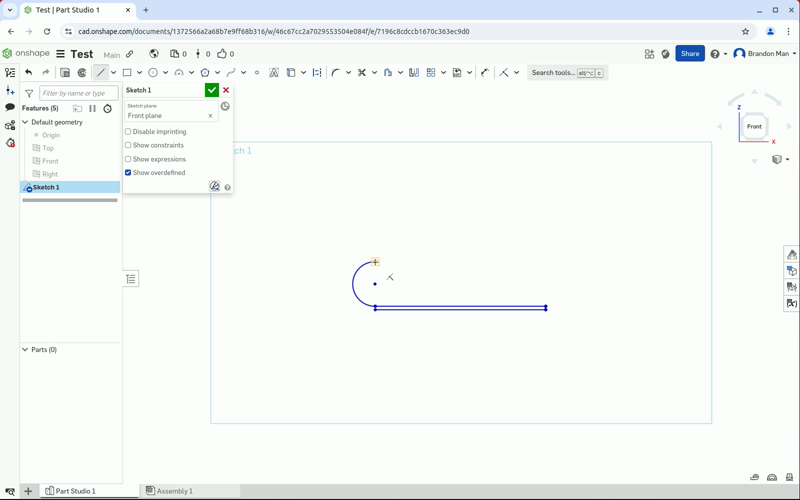
key_down(shift)
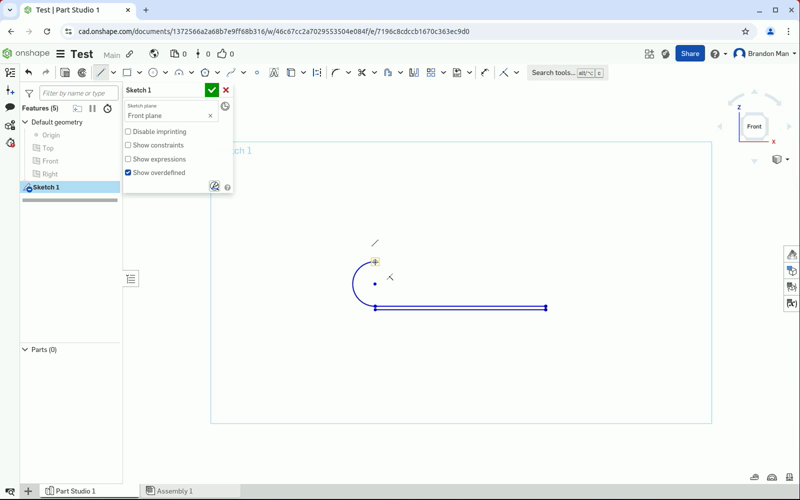
mouse_move(405, 261)
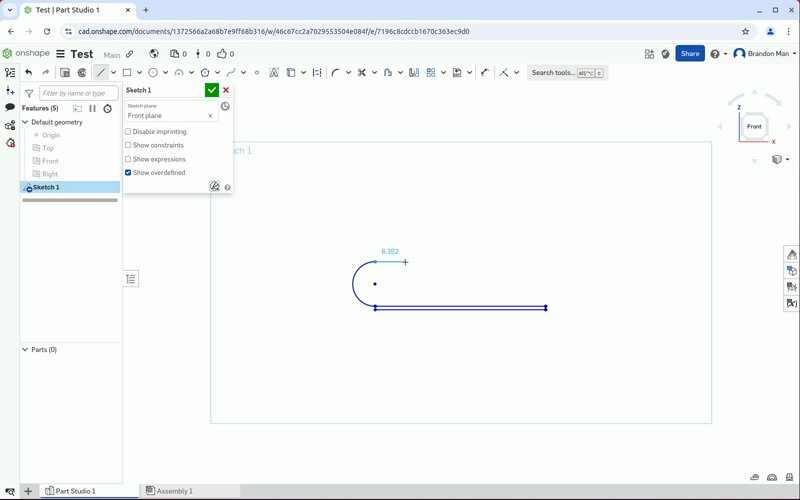
mouse_move(375, 256)
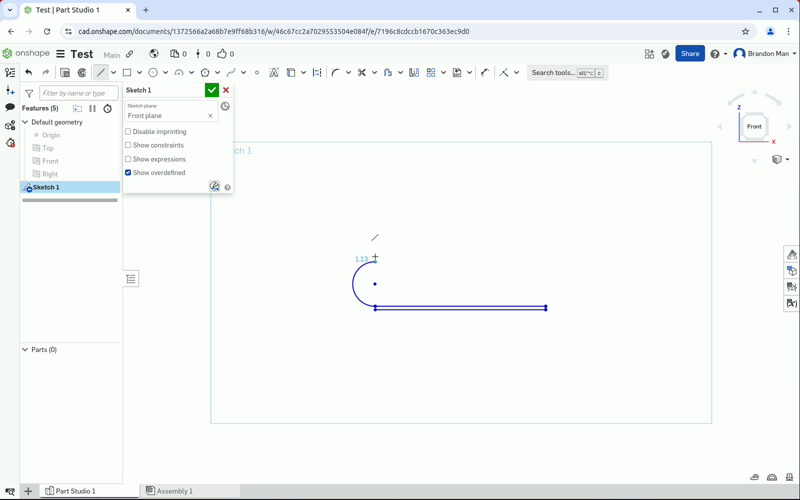
scroll(6)
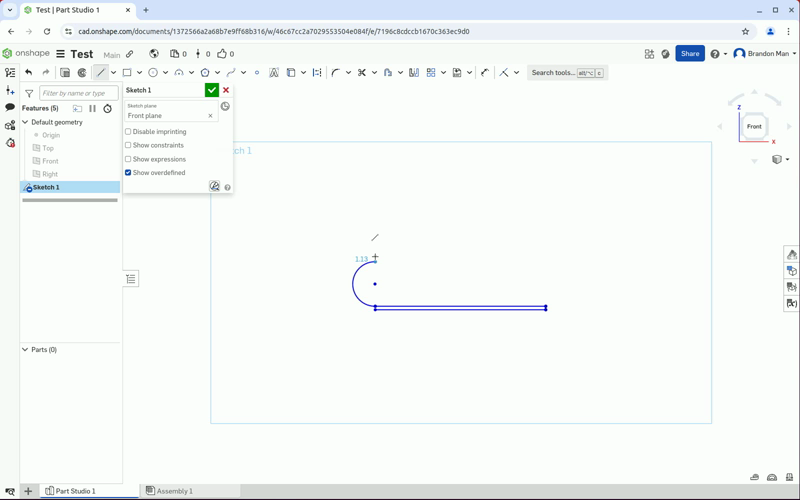
scroll(6)
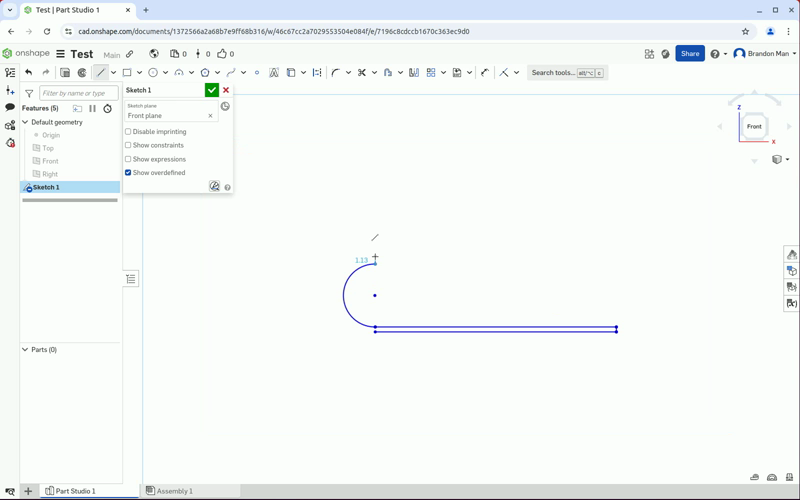
scroll(6)
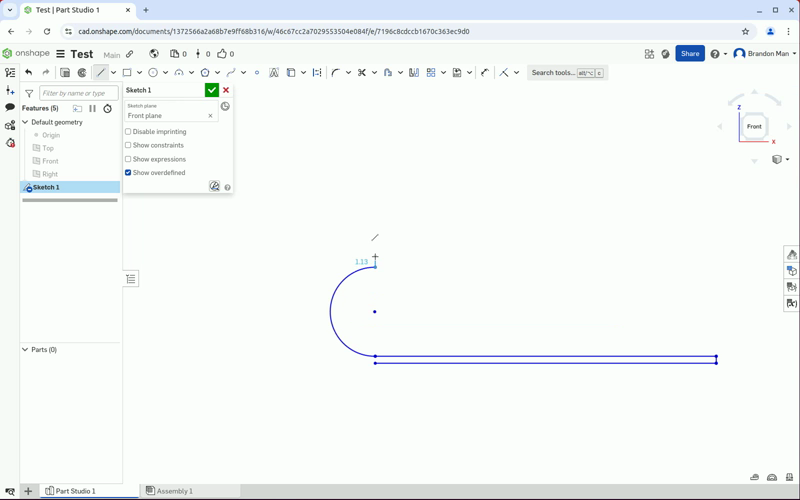
scroll(6)
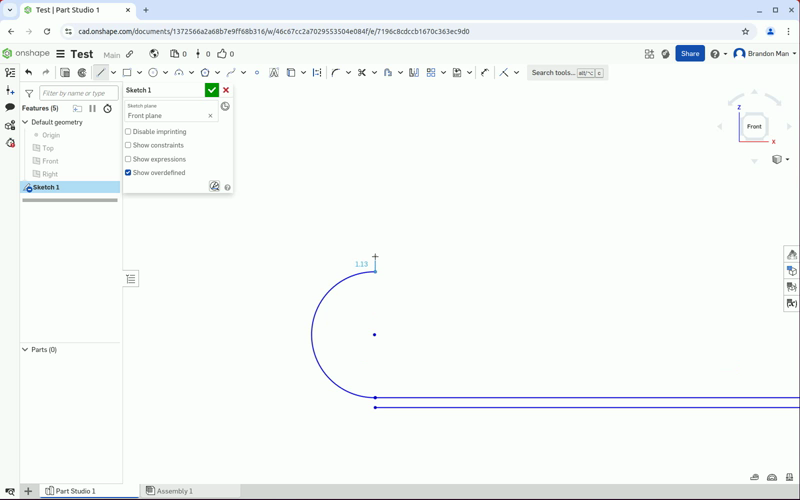
scroll(6)
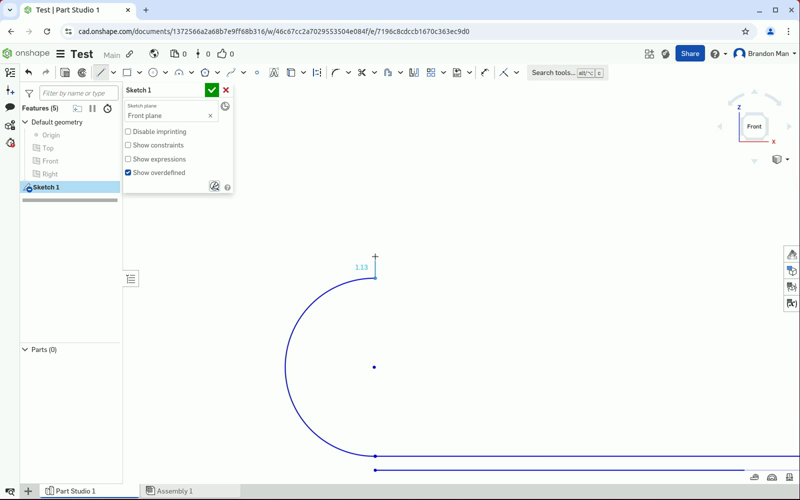
scroll(6)
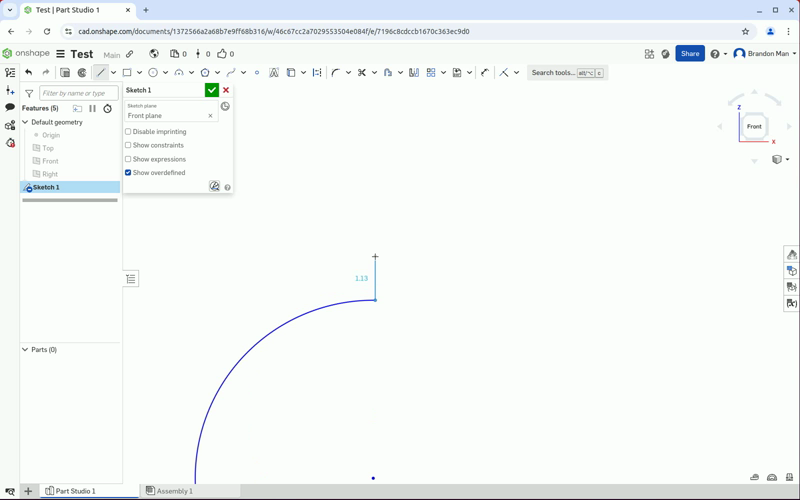
scroll(6)
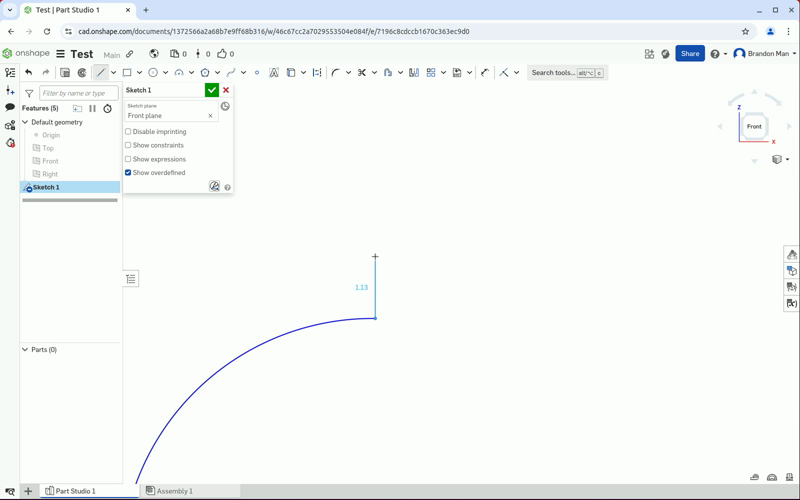
click(375, 256)
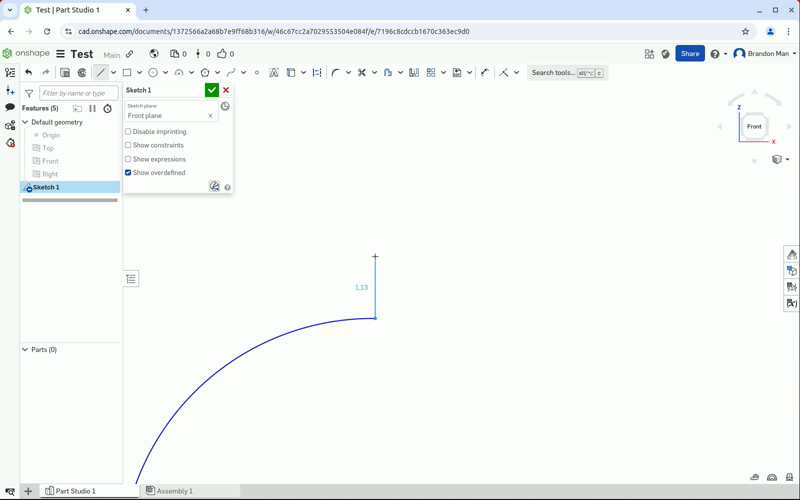
scroll(-6)
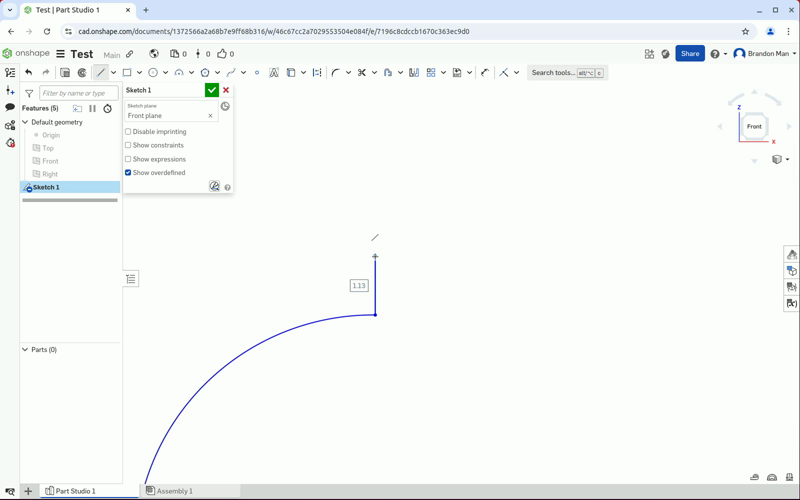
scroll(-6)
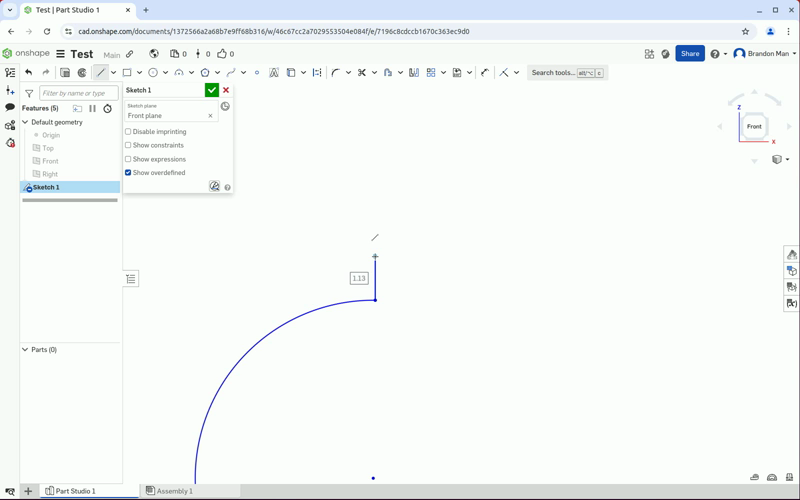
scroll(-6)
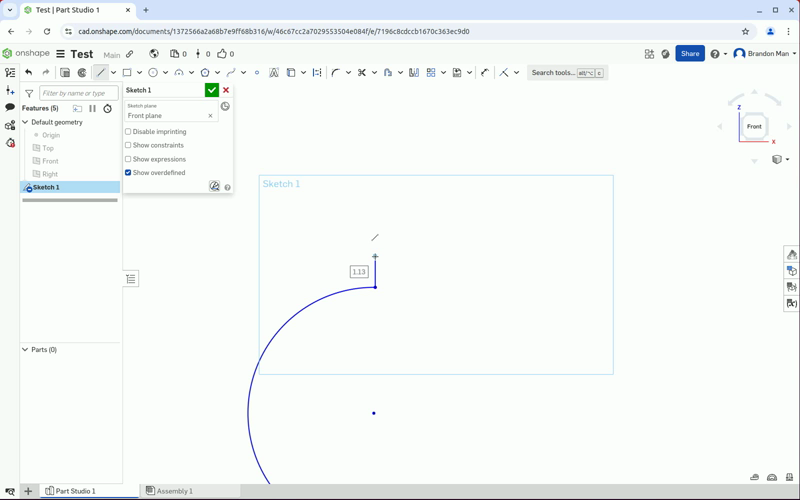
scroll(-6)
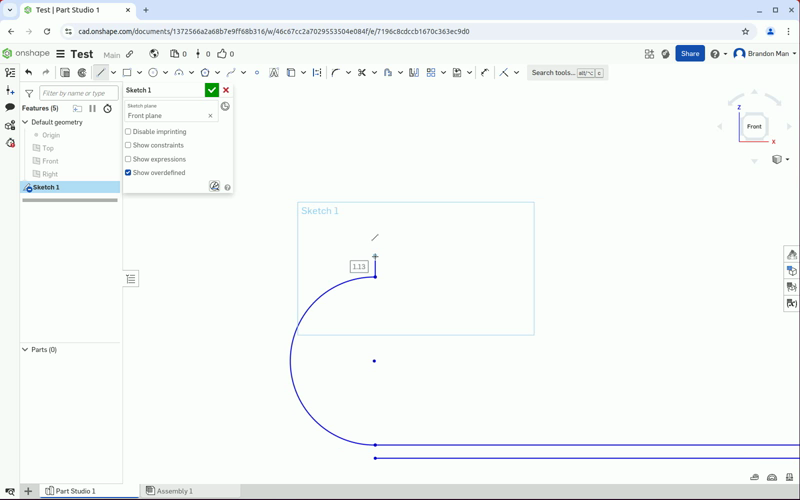
scroll(-6)
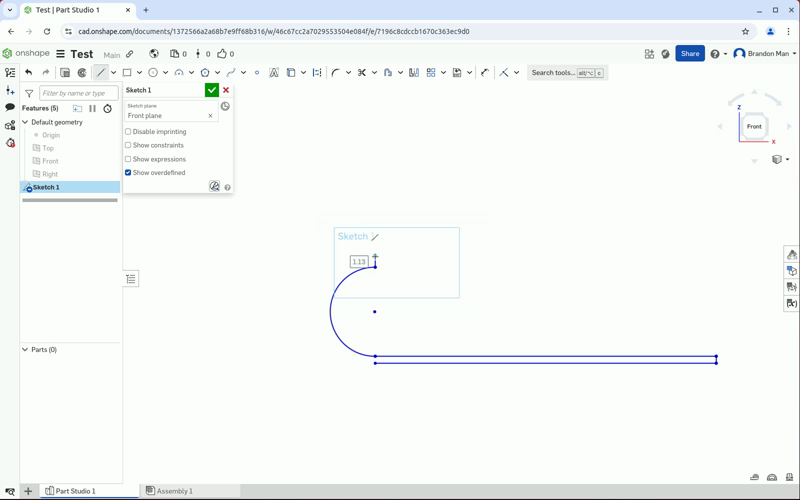
scroll(-6)
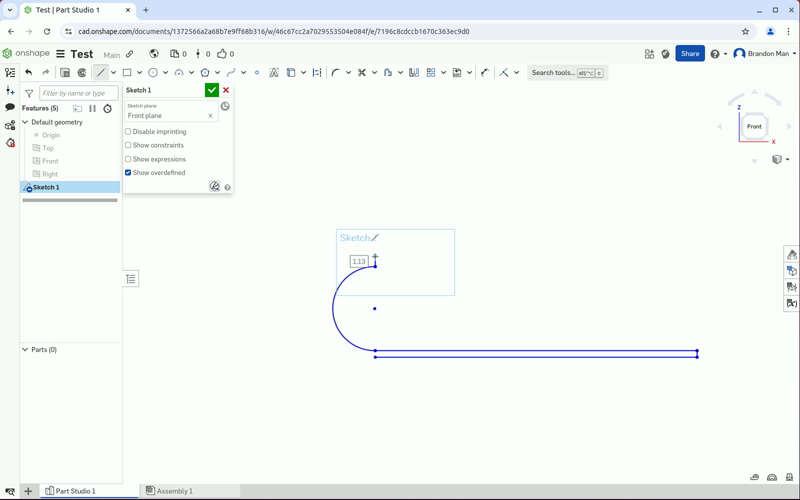
scroll(-6)
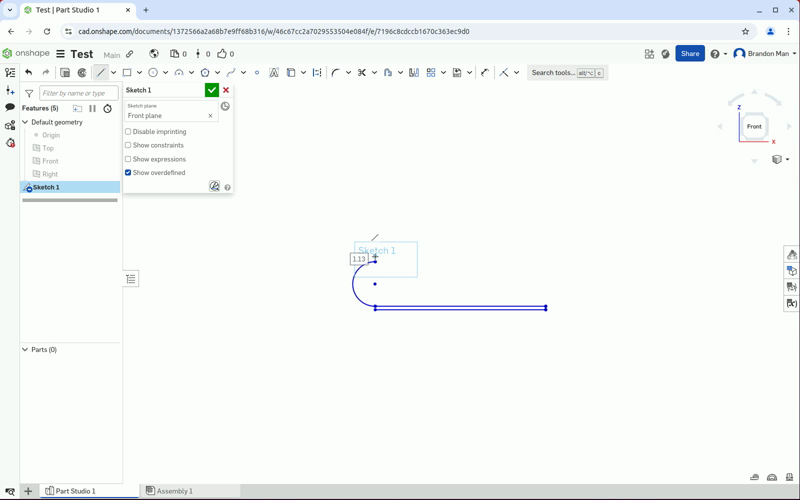
key_up(shift)
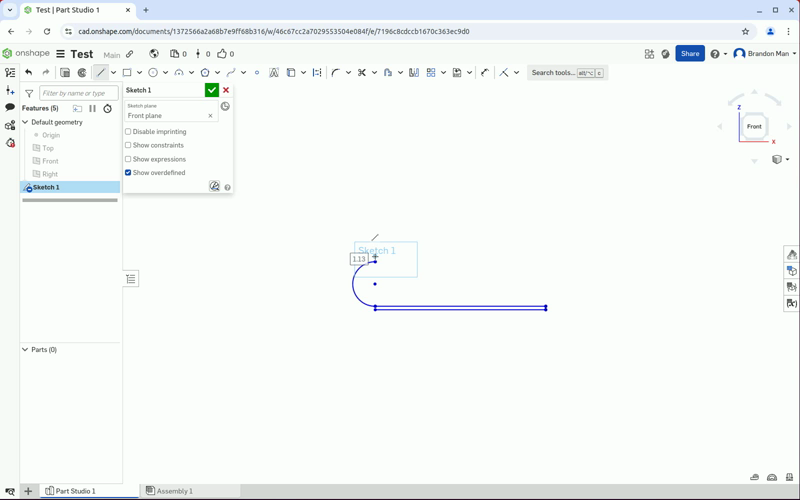
key(esc)
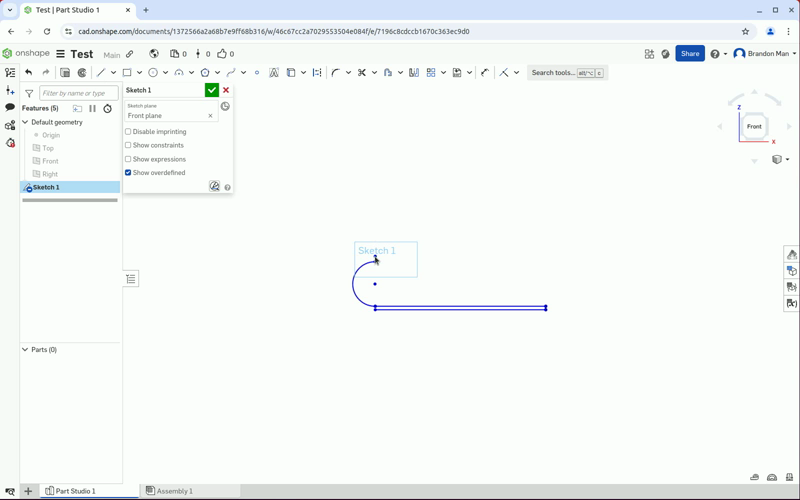
key(a)
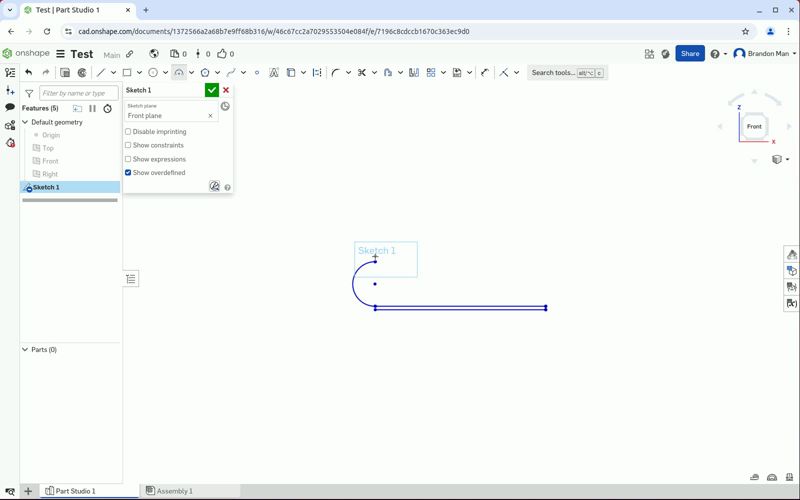
mouse_move(375, 256)
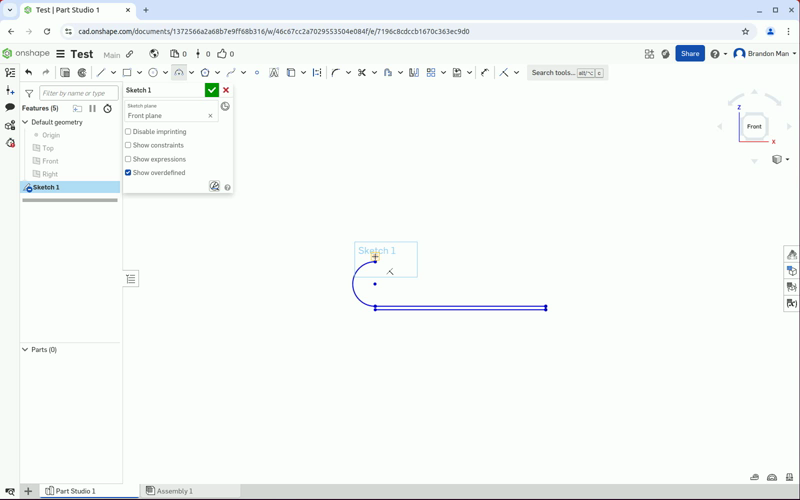
click(375, 256)
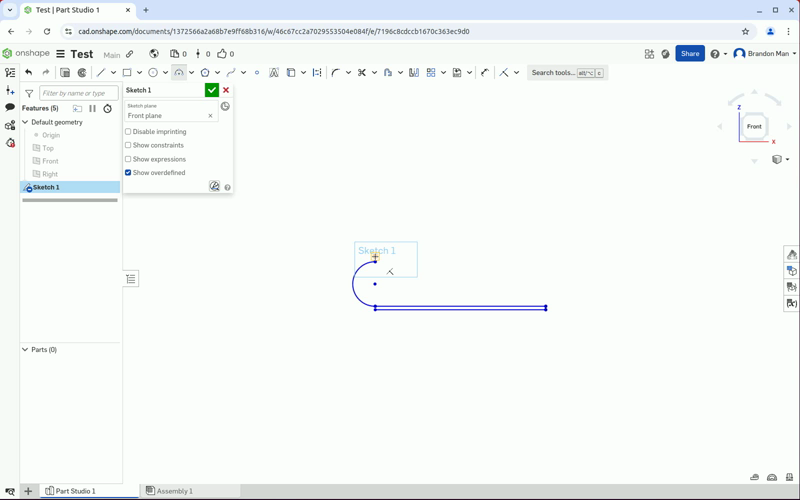
mouse_move(375, 309)
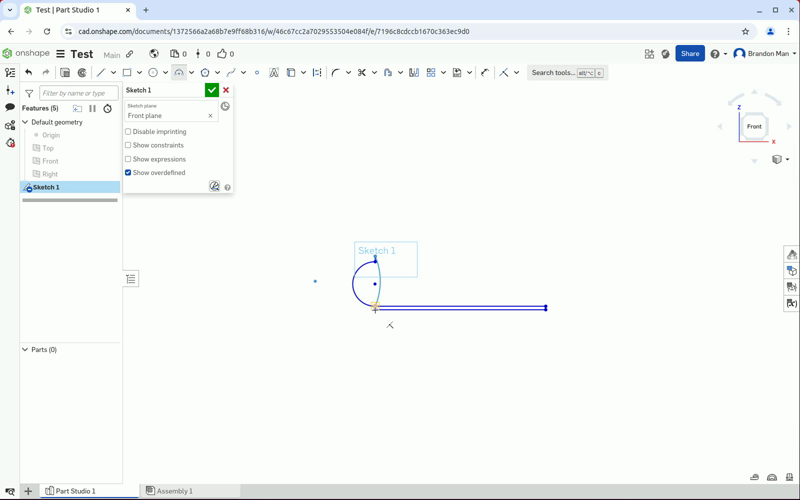
scroll(6)
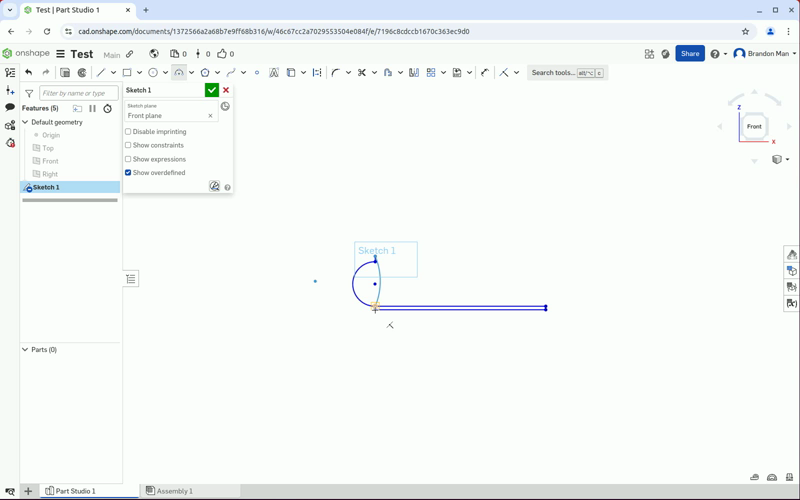
scroll(6)
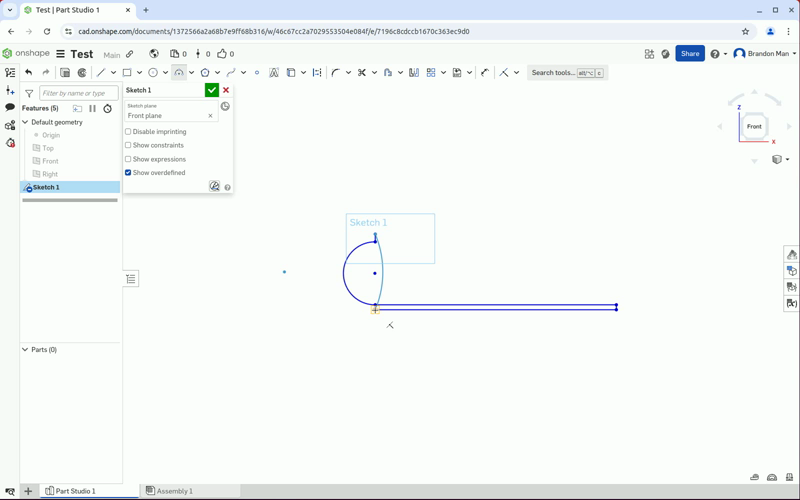
scroll(6)
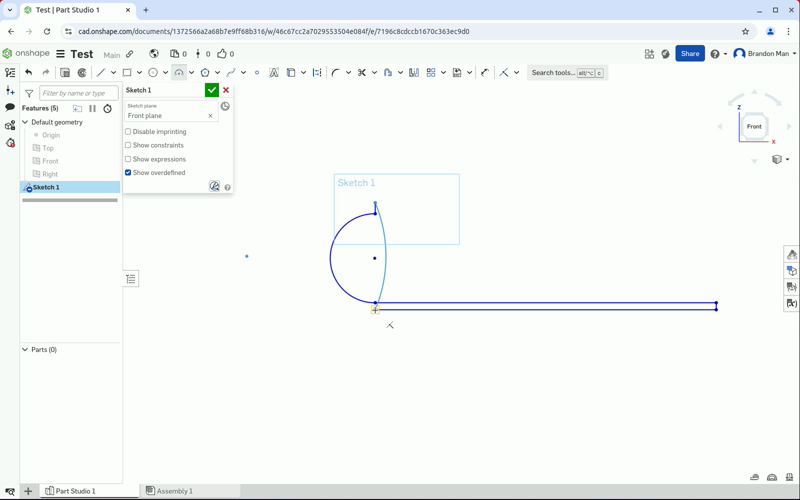
scroll(6)
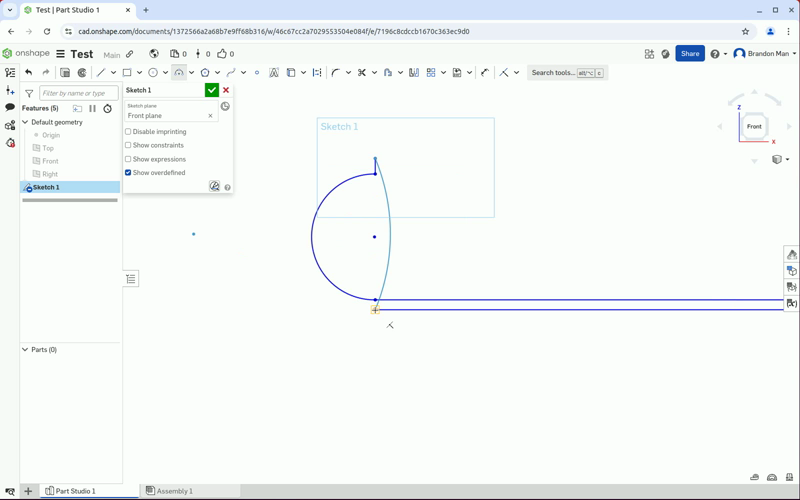
scroll(6)
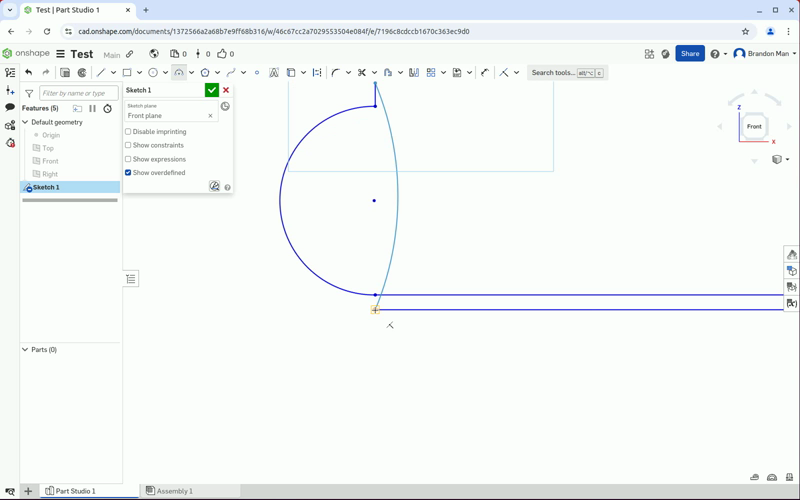
scroll(6)
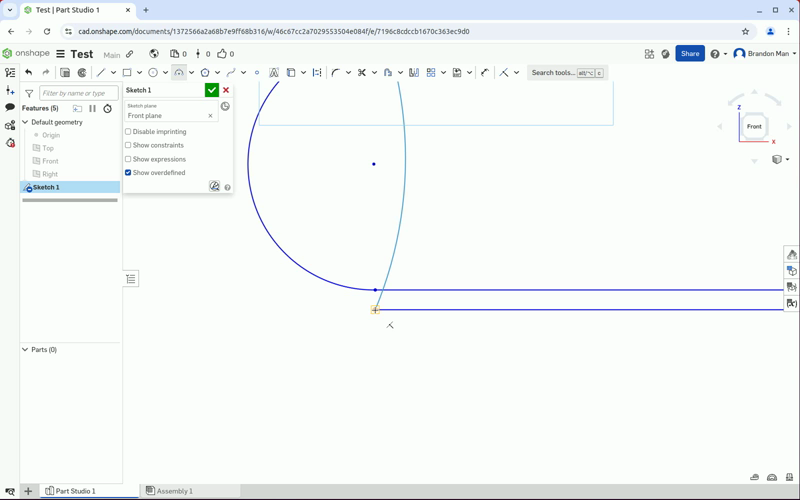
scroll(6)
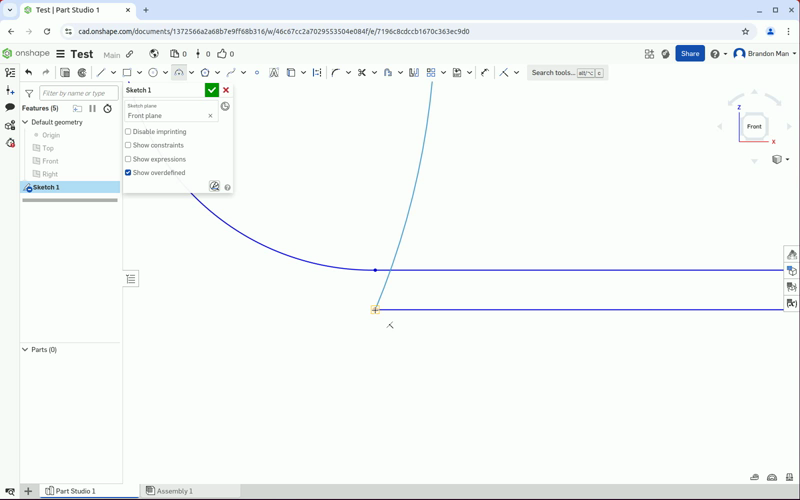
click(375, 309)
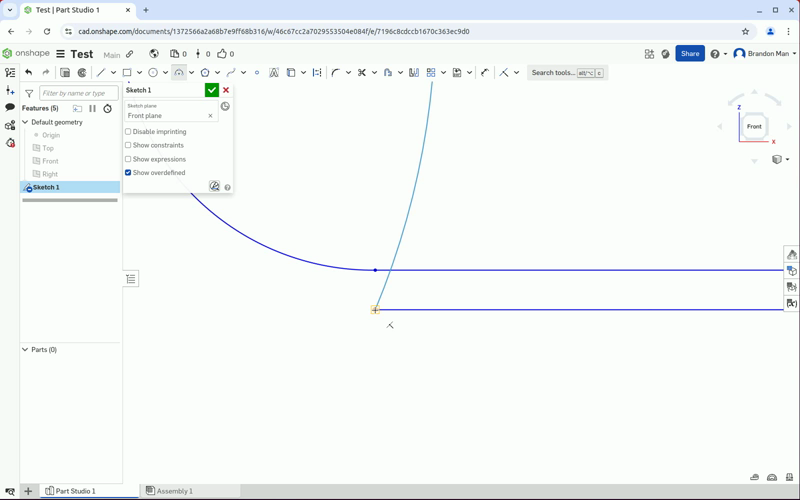
scroll(-6)
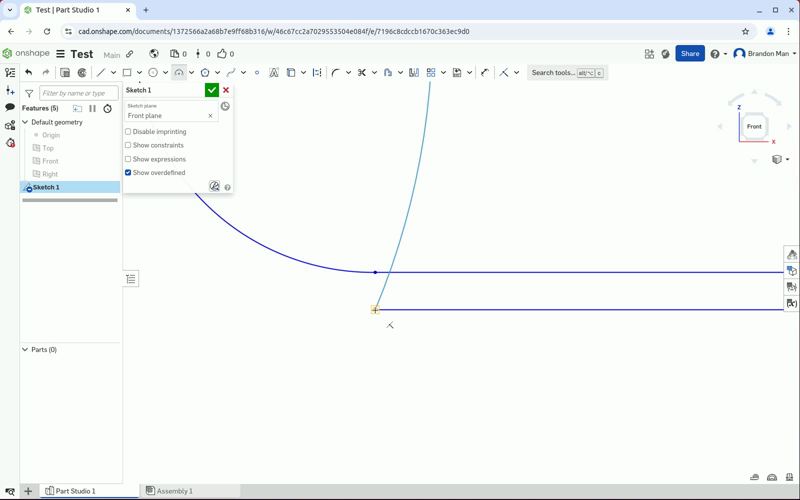
scroll(-6)
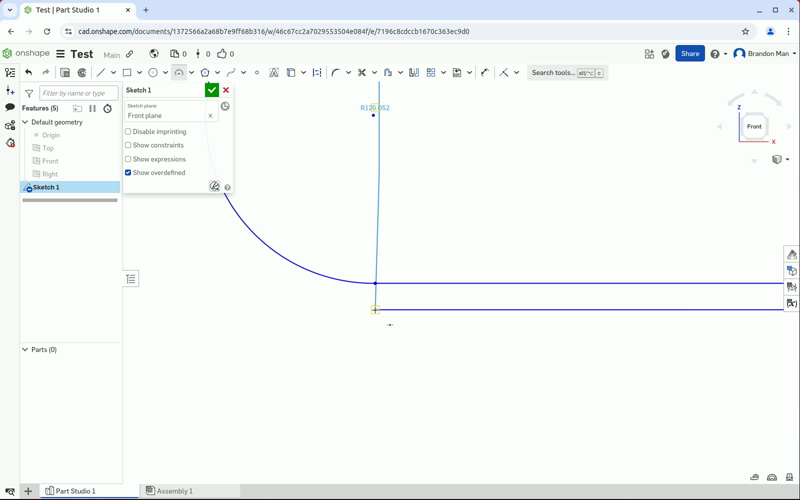
scroll(-6)
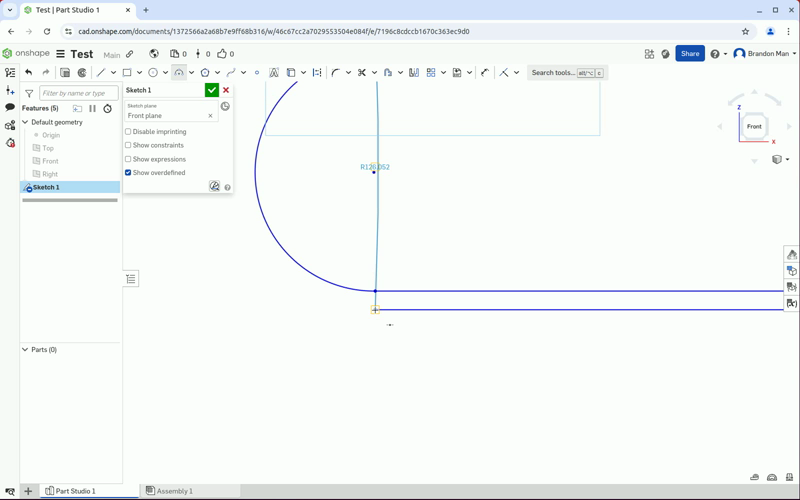
scroll(-6)
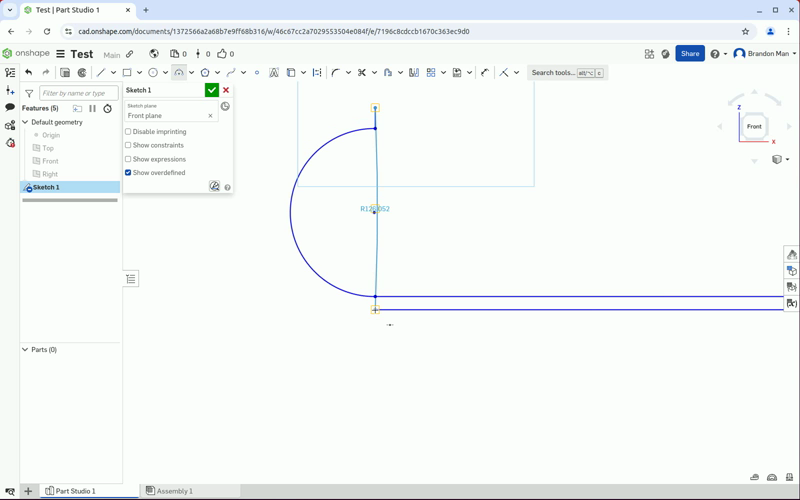
scroll(-6)
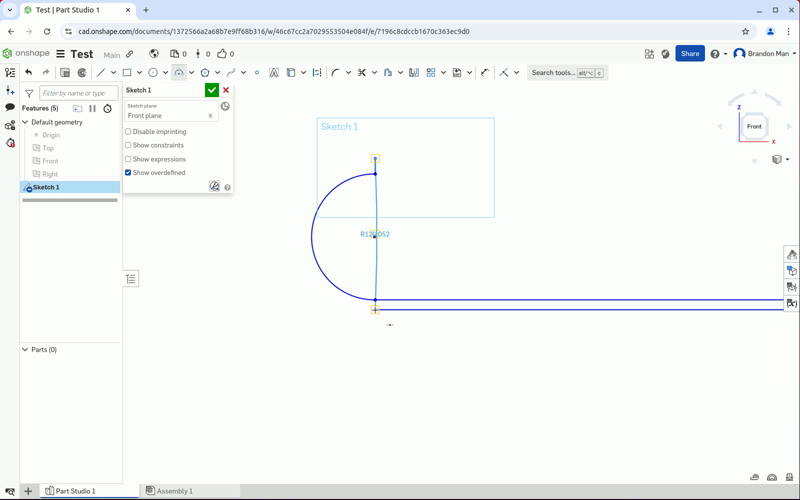
scroll(-6)
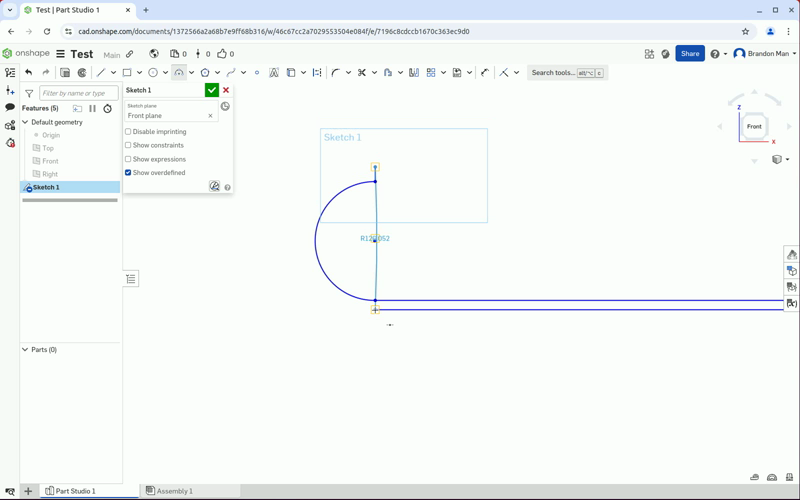
scroll(-6)
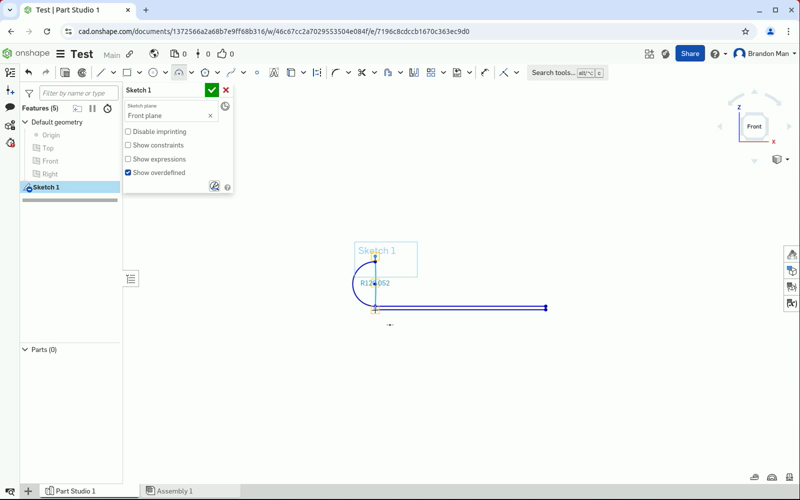
key_down(shift)
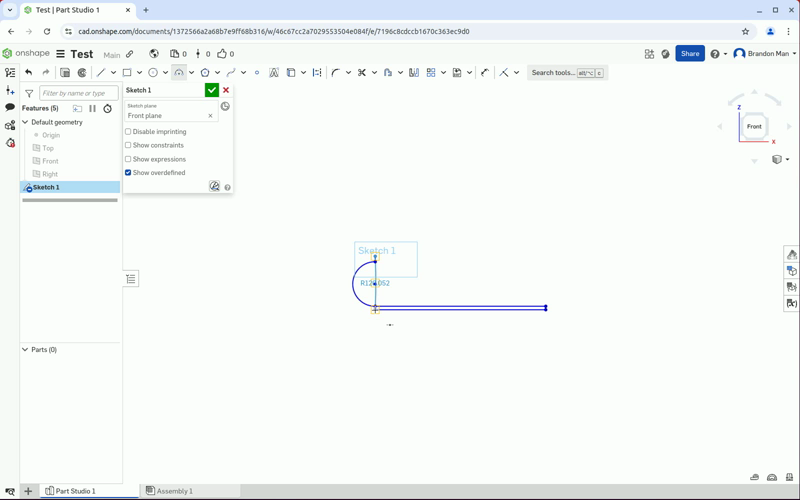
mouse_move(348, 282)
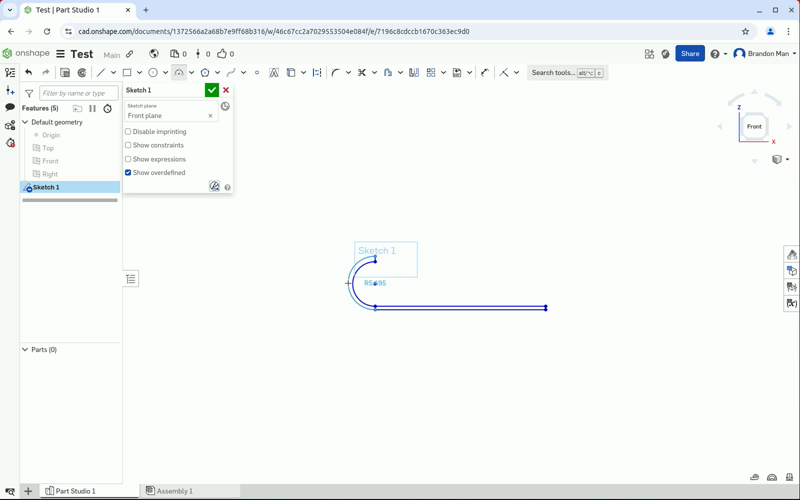
click(348, 282)
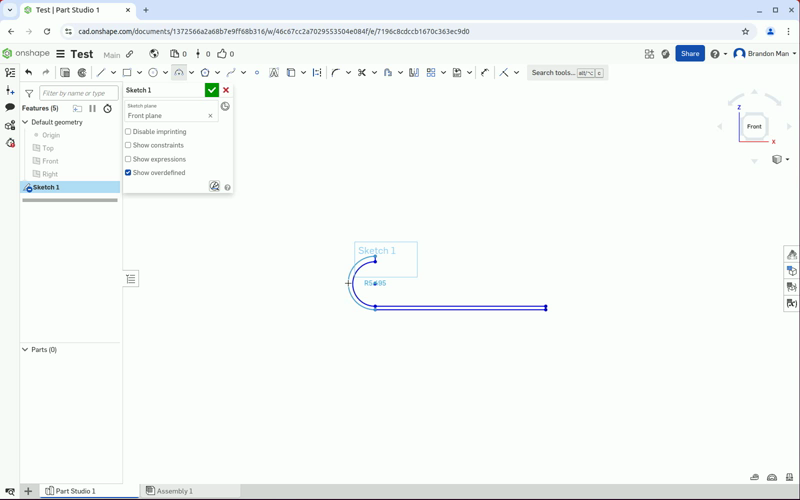
key_up(shift)
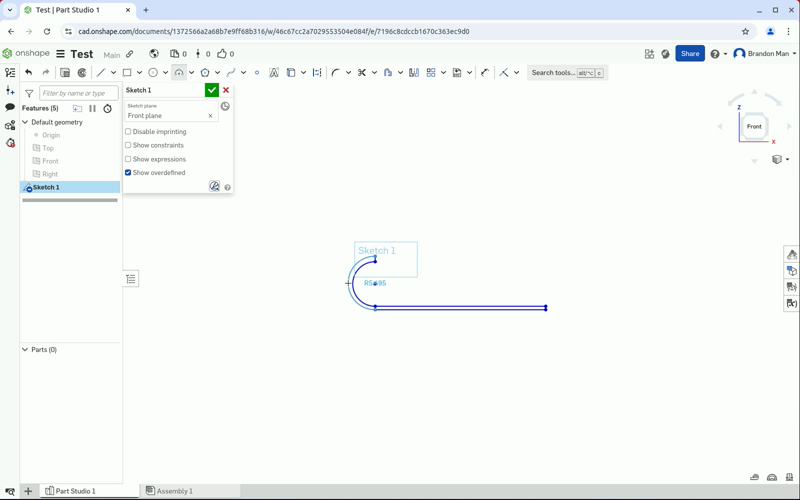
key(esc)
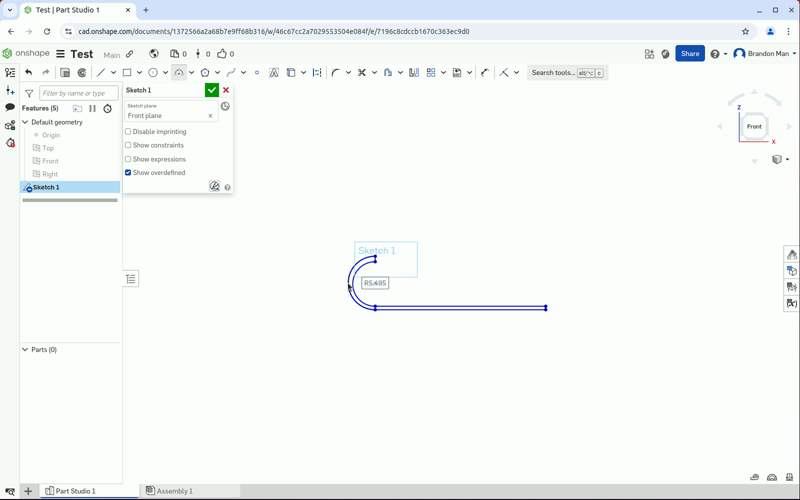
mouse_move(370, 288)
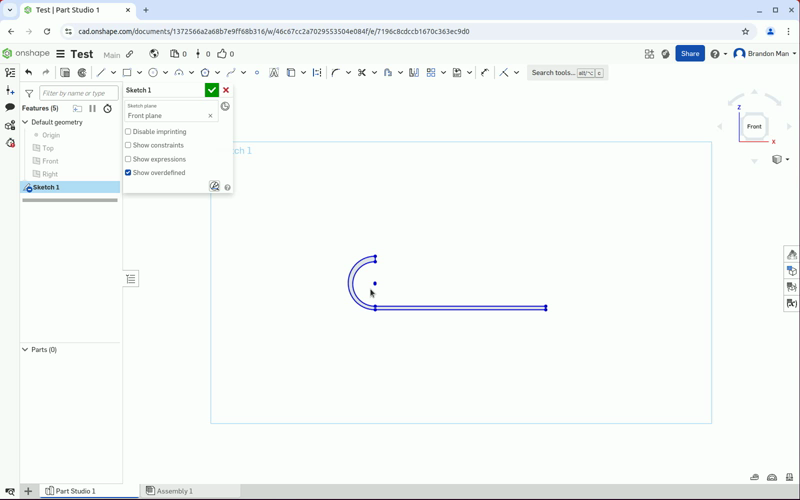
scroll(6)
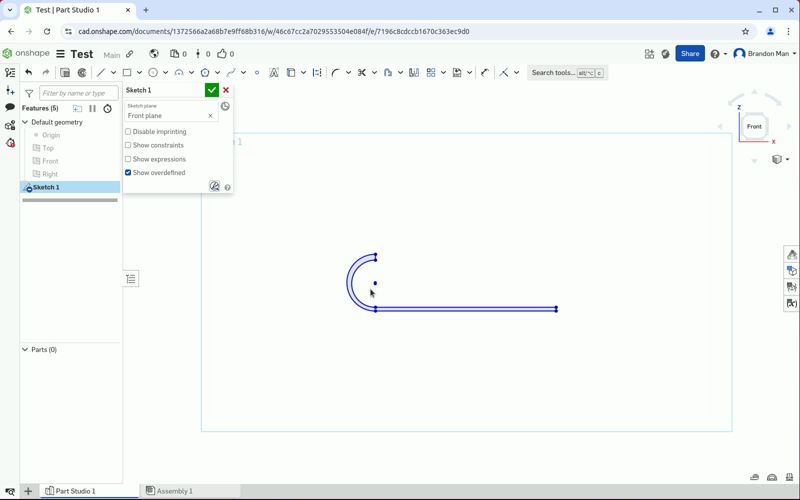
scroll(6)
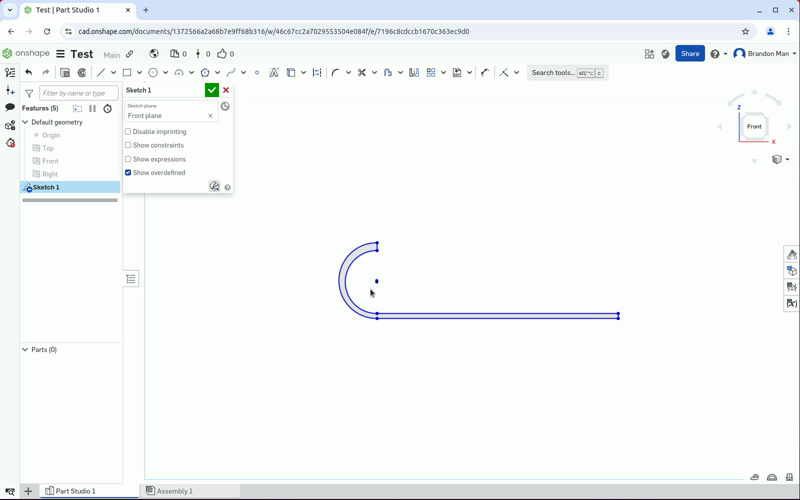
scroll(6)
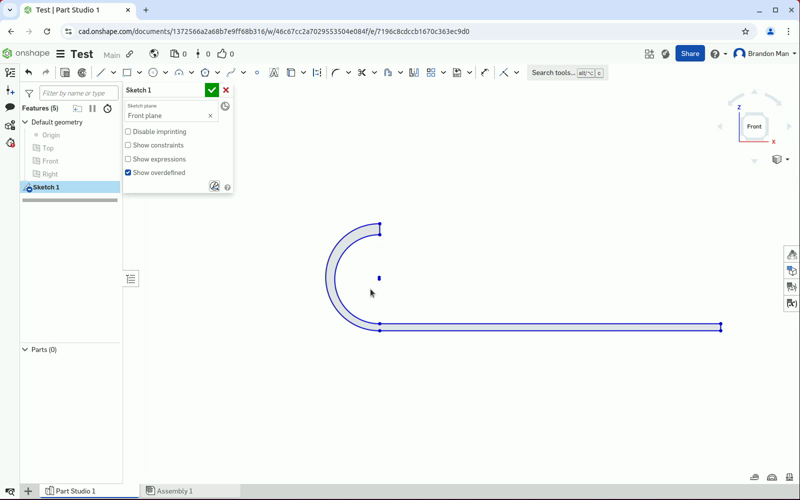
scroll(6)
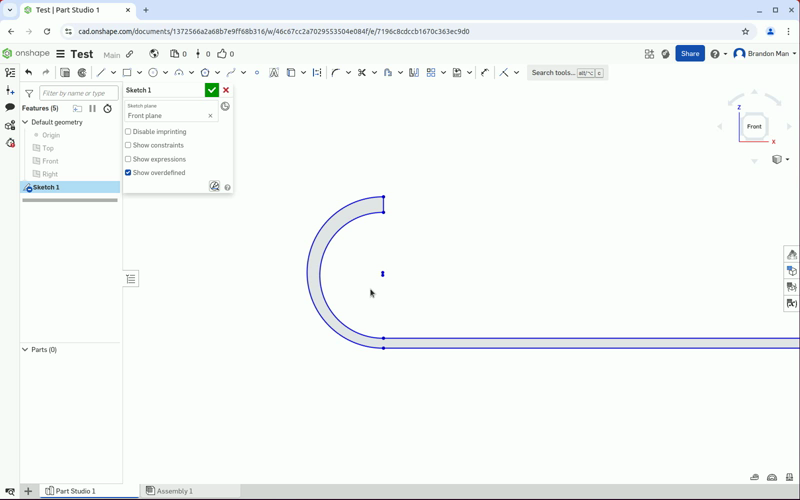
scroll(6)
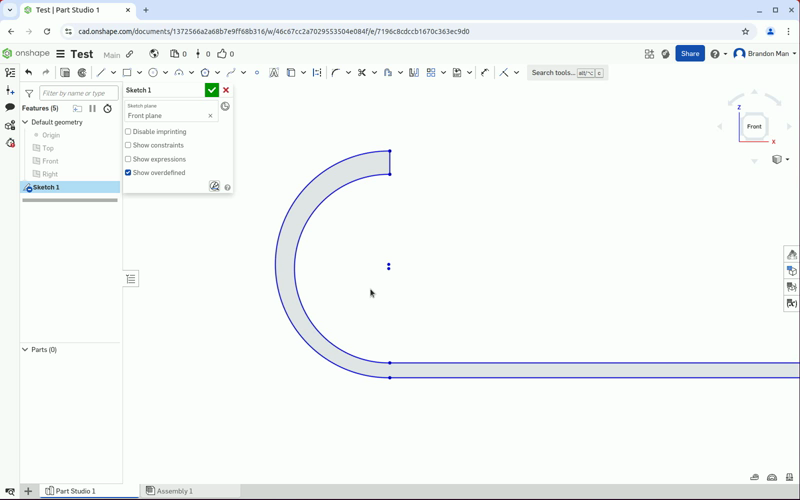
scroll(6)
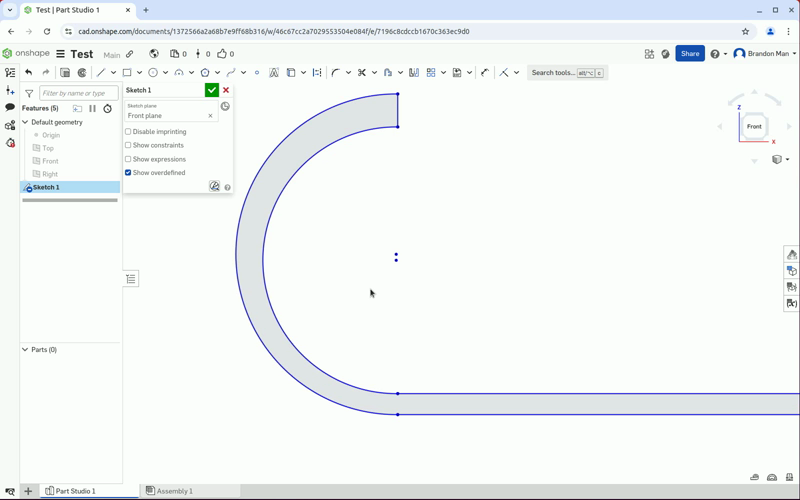
scroll(6)
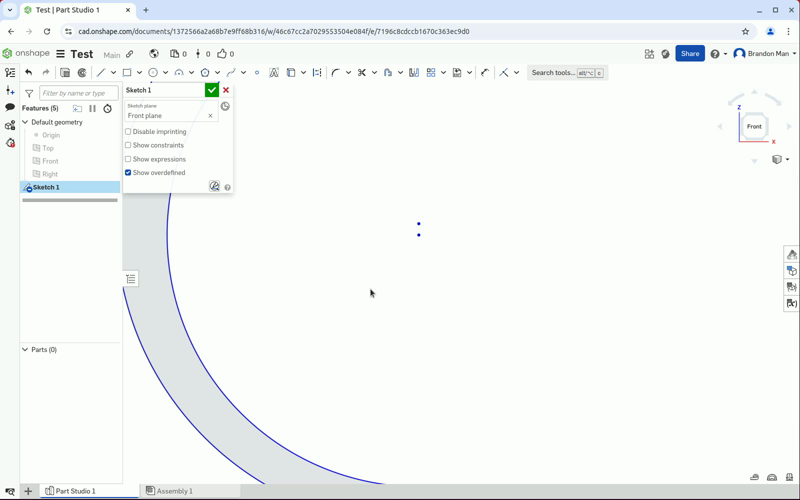
click(370, 288)
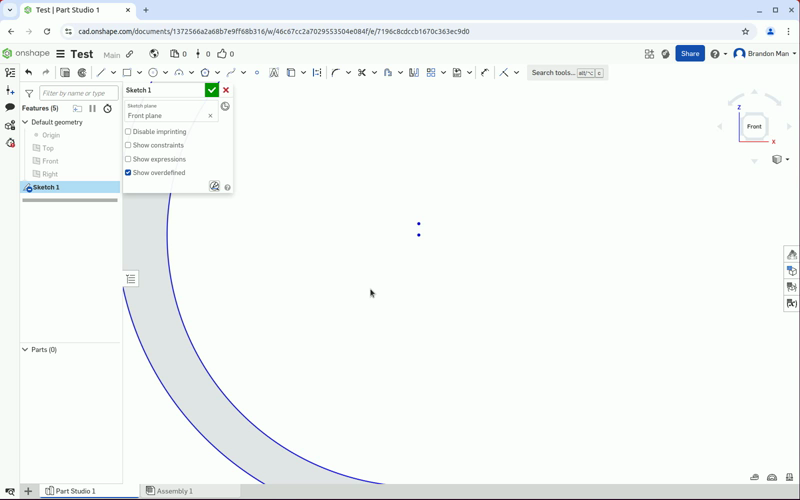
scroll(-6)
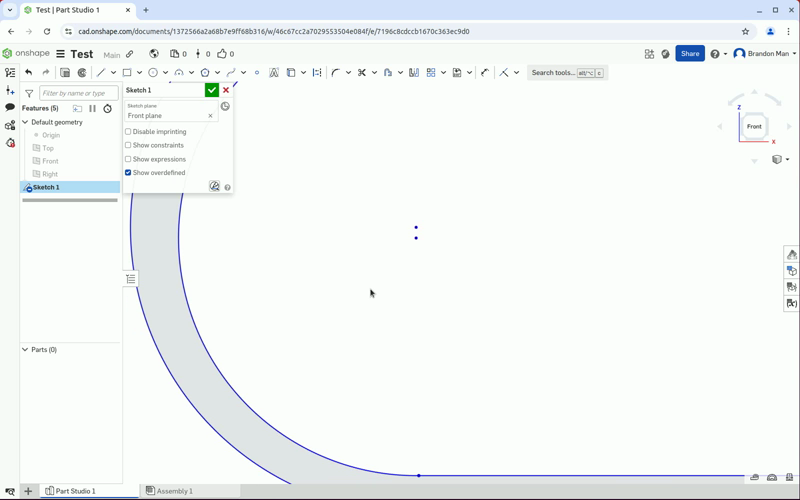
scroll(-6)
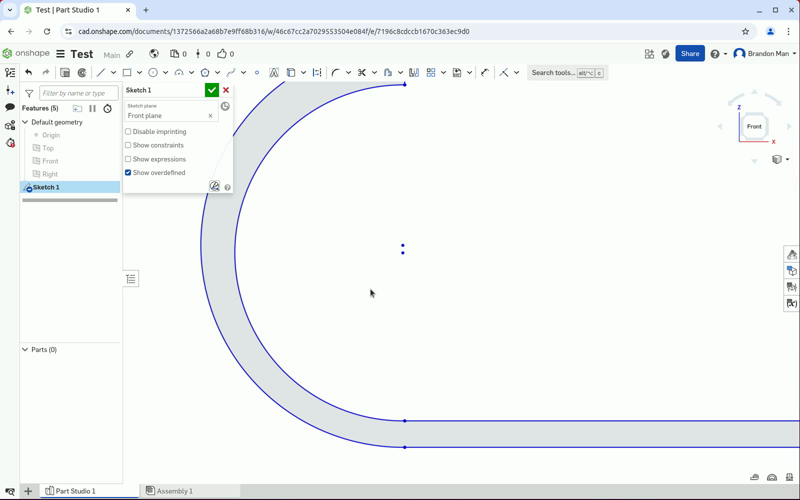
scroll(-6)
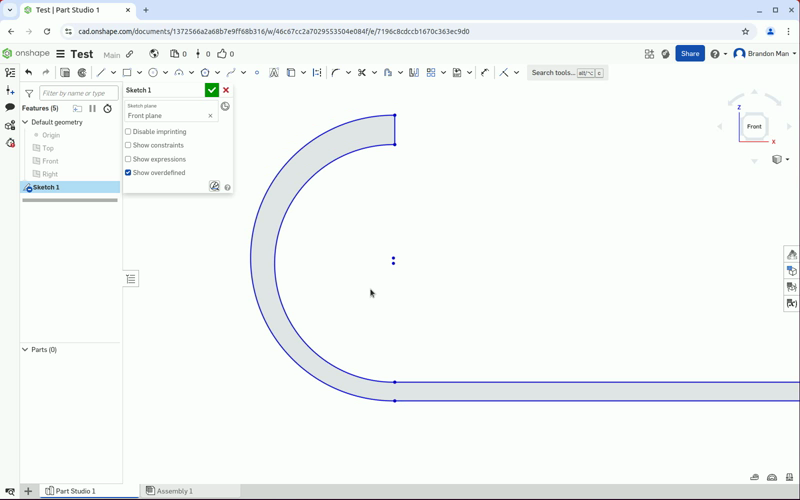
scroll(-6)
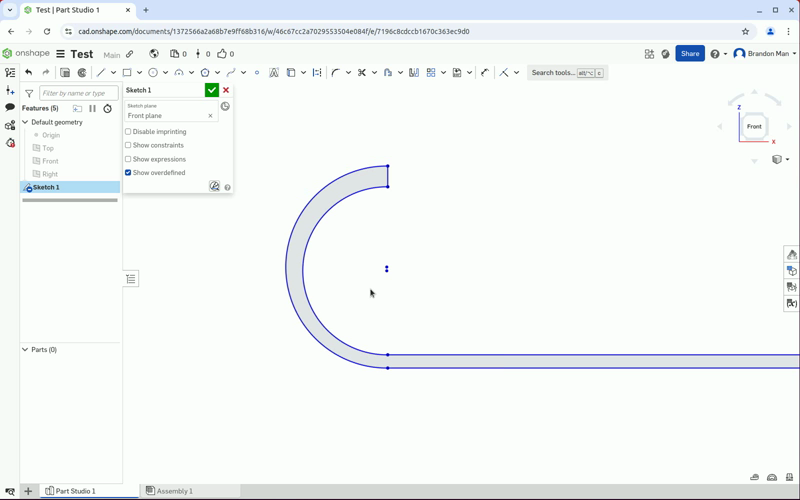
scroll(-6)
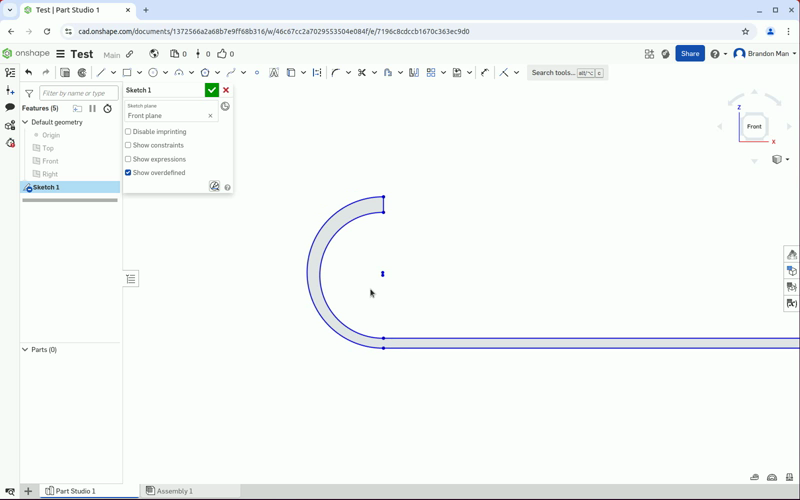
scroll(-6)
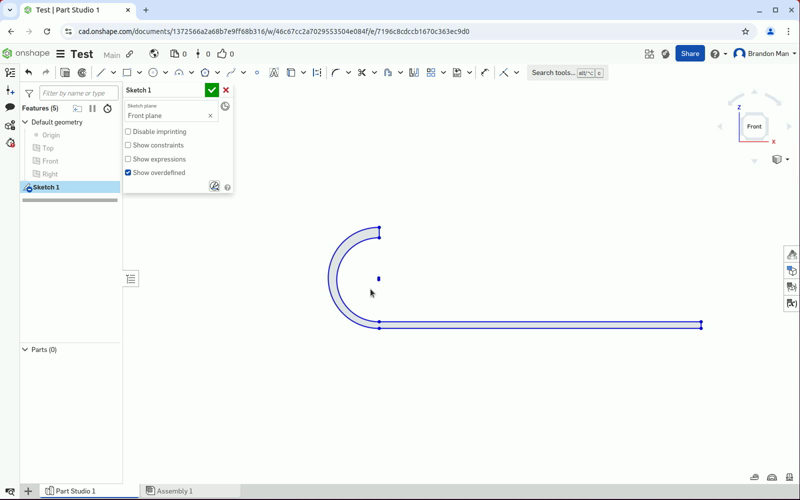
scroll(-6)
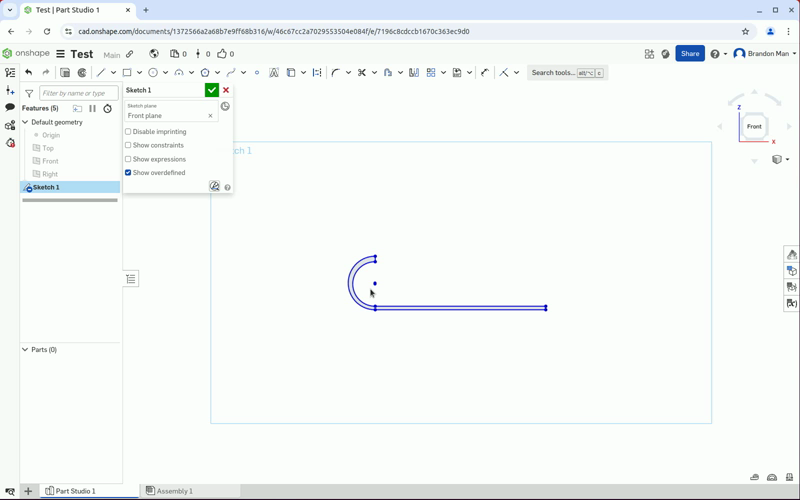
mouse_move(73, 352)
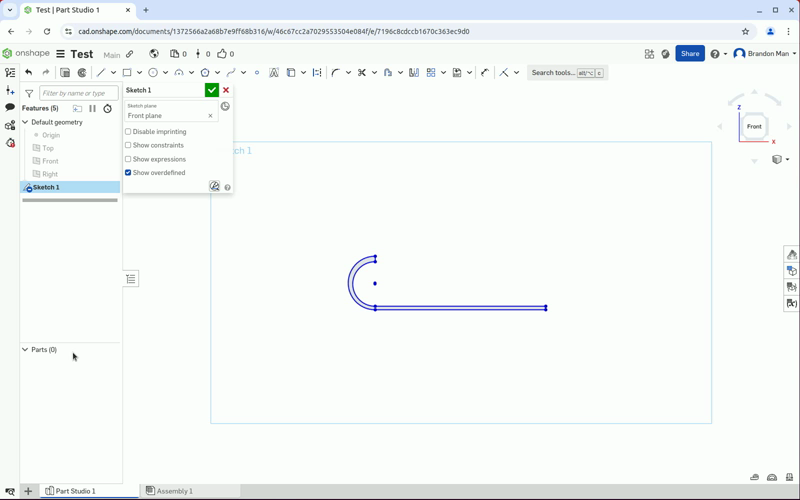
key(shift+y)
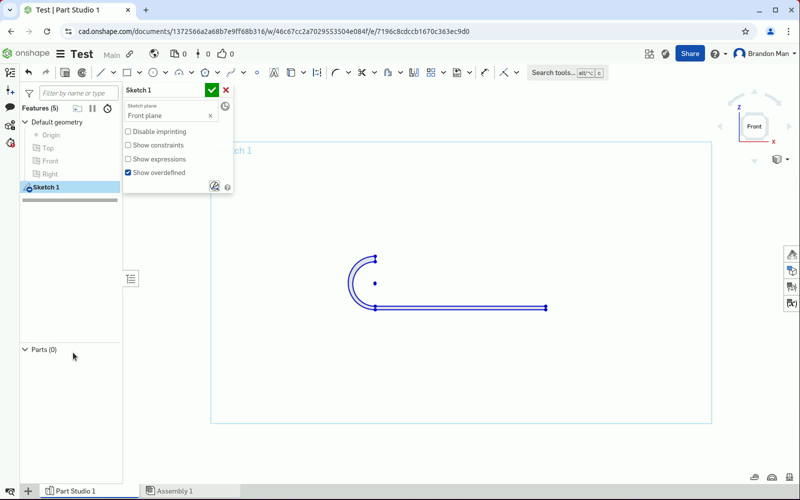
key(shift+e)
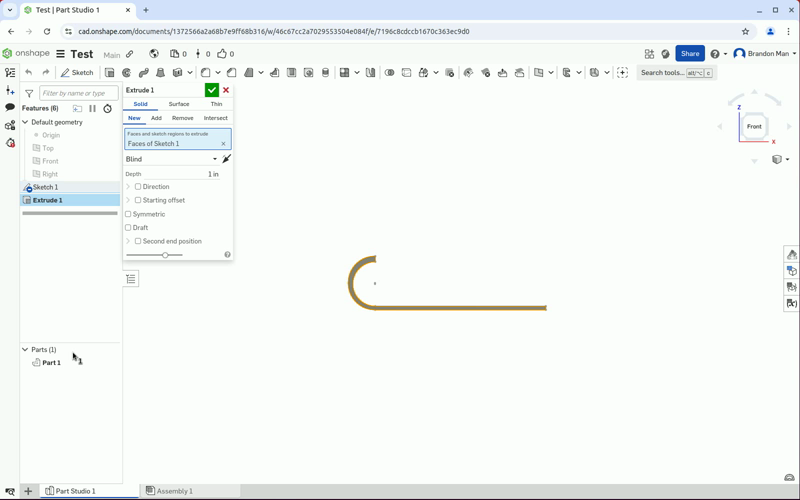
mouse_move(143, 106)
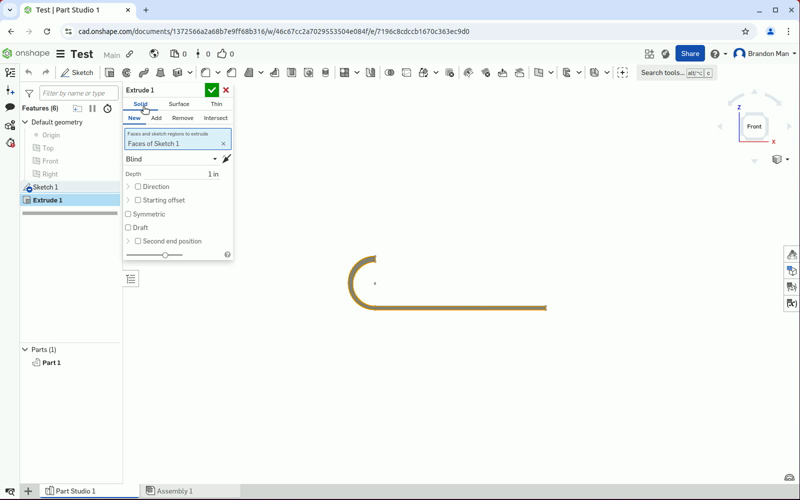
click(143, 106)
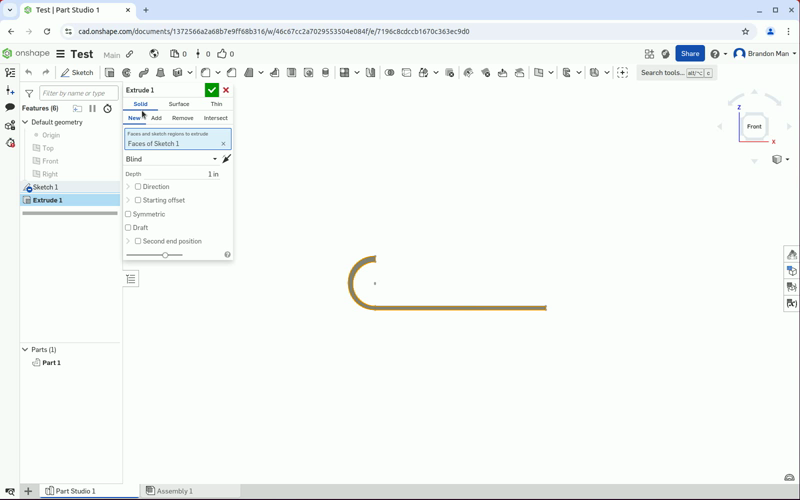
mouse_move(137, 120)
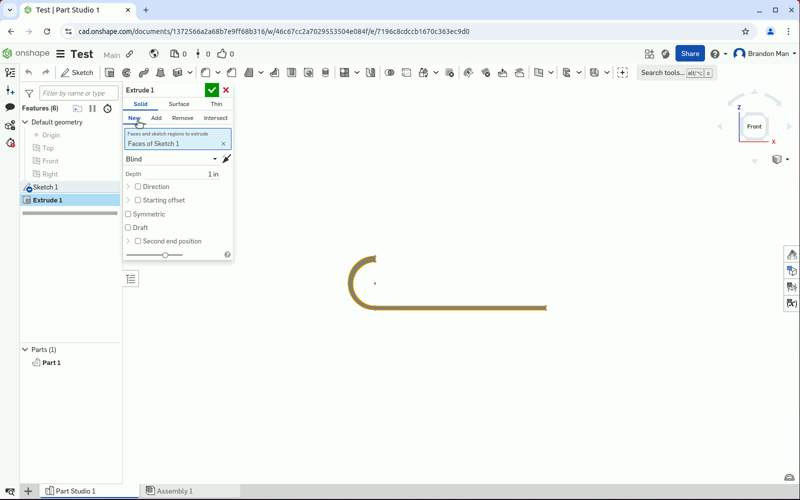
click(137, 120)
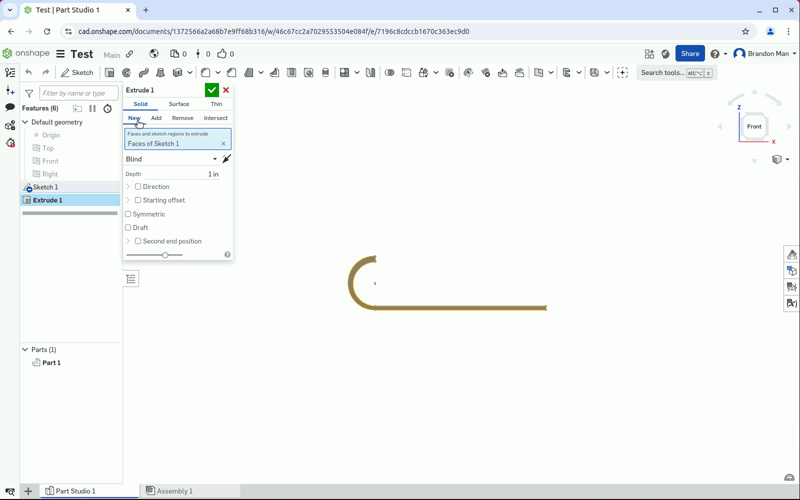
key(tab, 4)
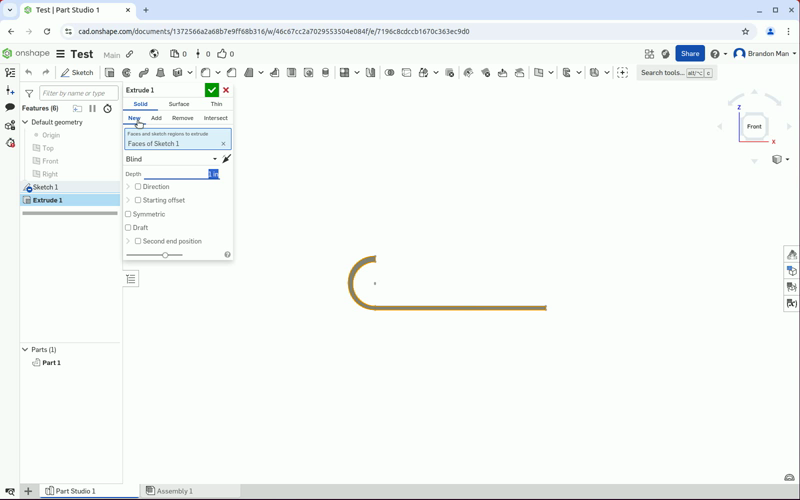
text(0.481)
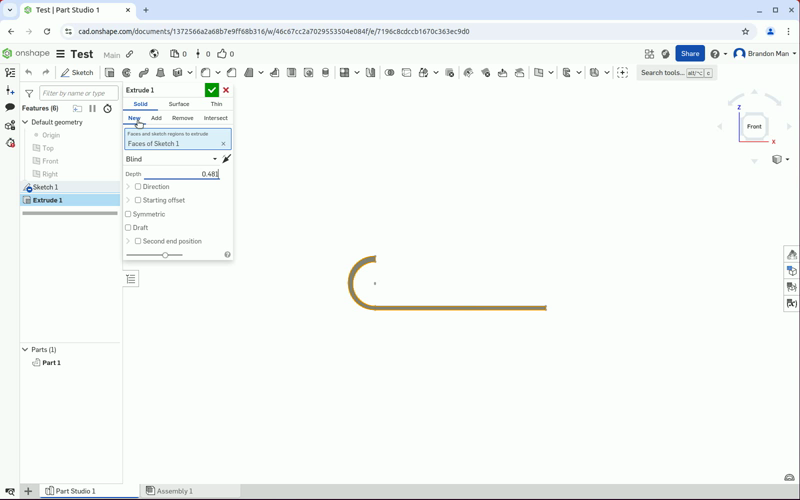
key(enter)
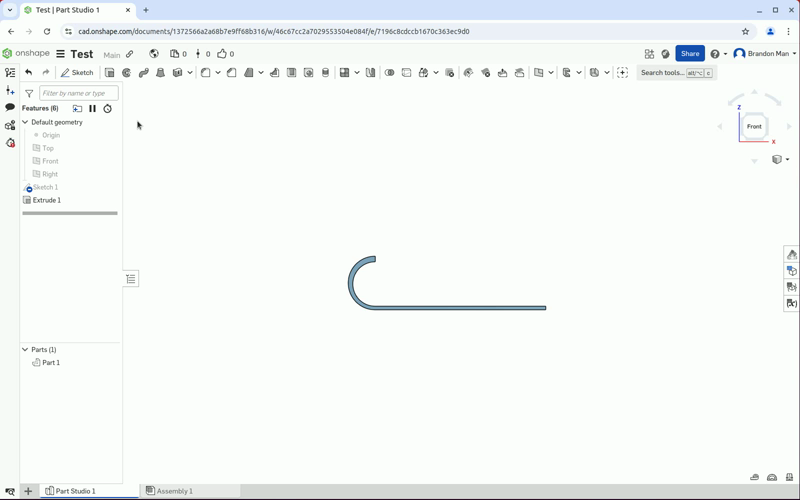
key(shift+h)
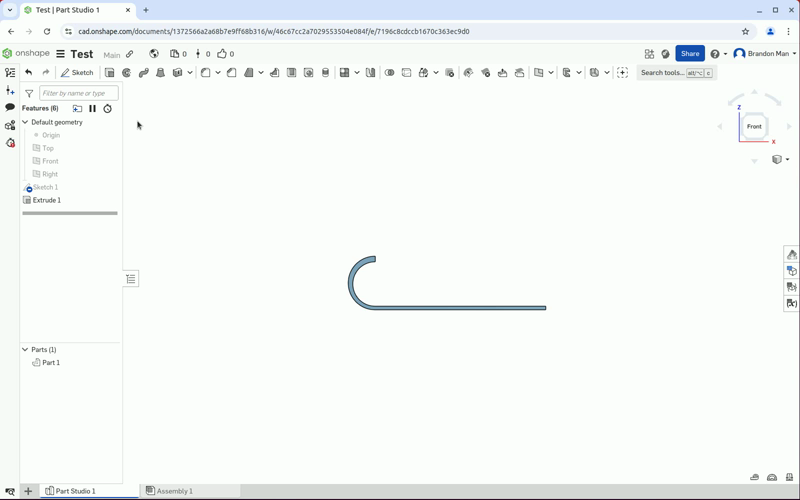
key(shift+h)
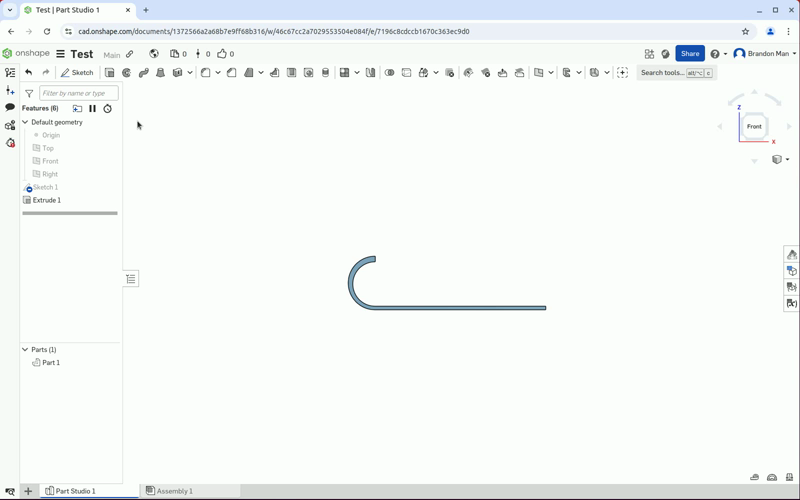
mouse_move(73, 189)
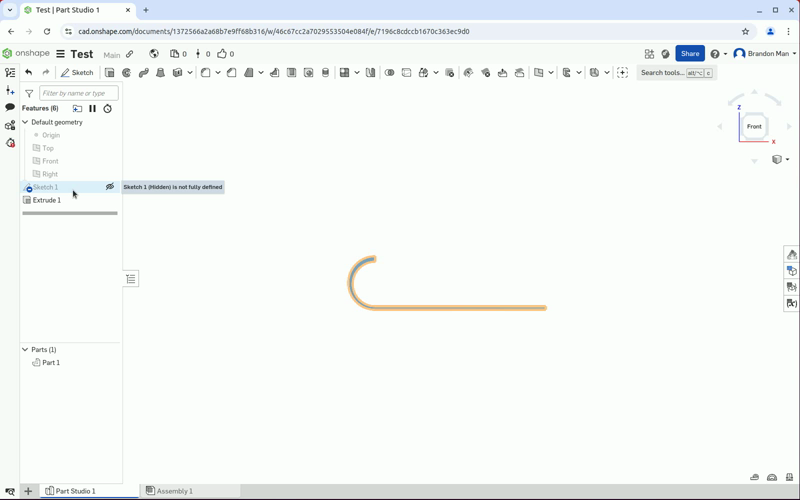
click(73, 189)
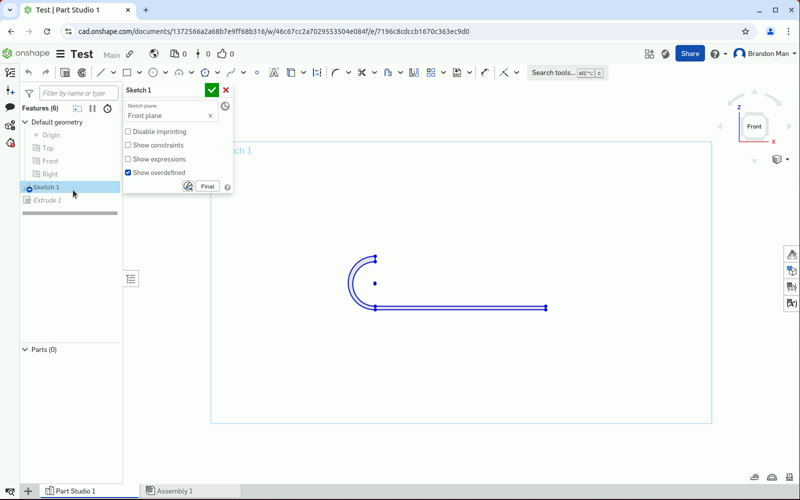
mouse_move(229, 92)
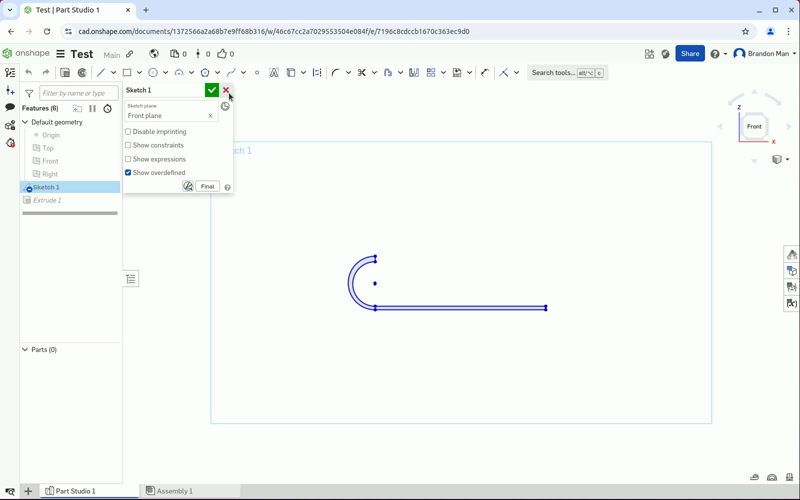
click(229, 92)
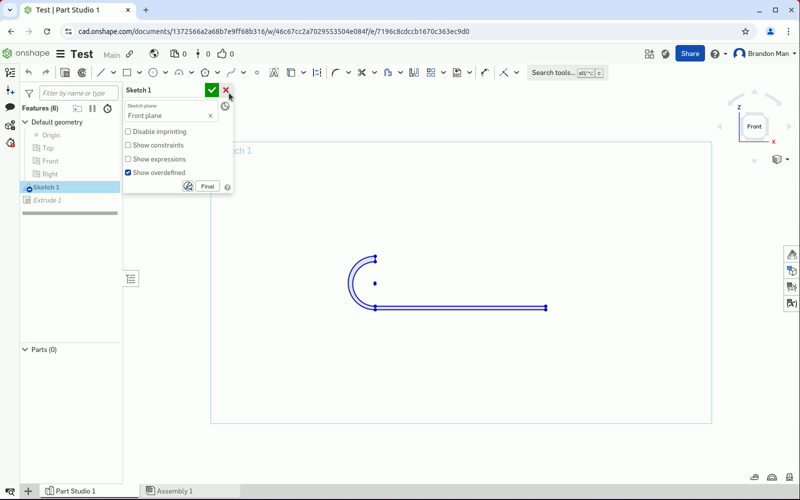
key(shift+s)
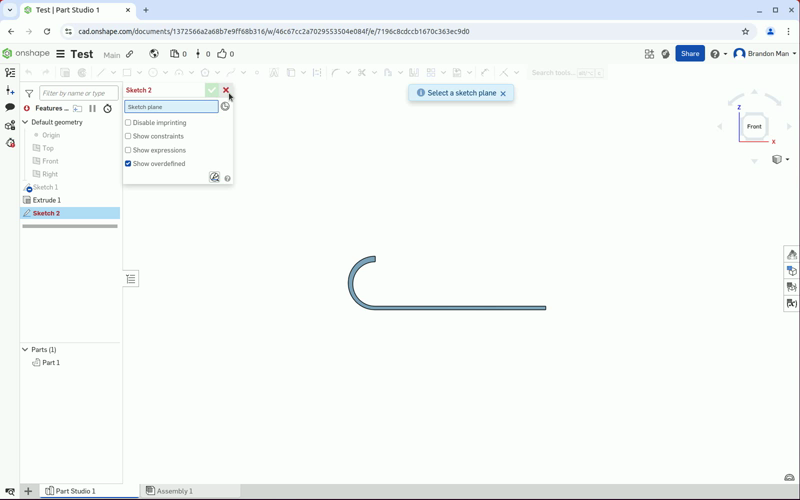
mouse_move(73, 163)
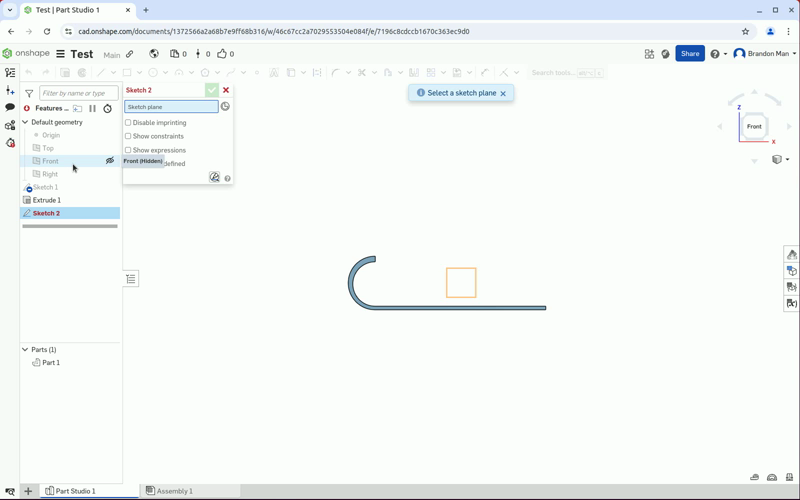
click(73, 163)
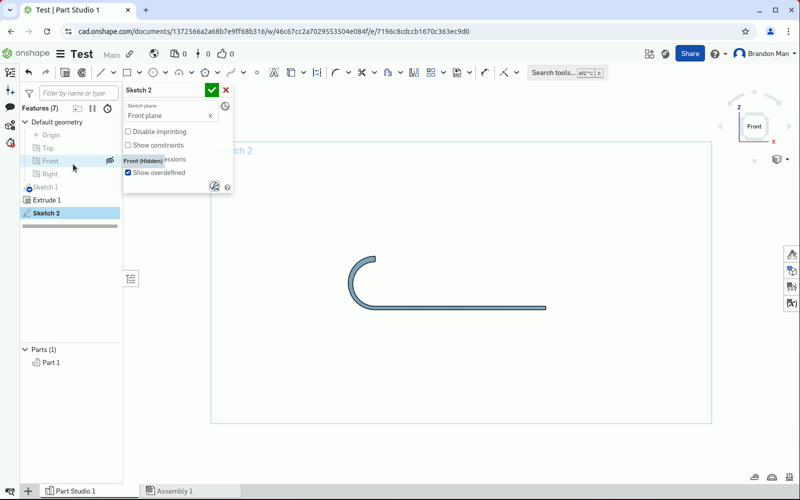
mouse_move(73, 352)
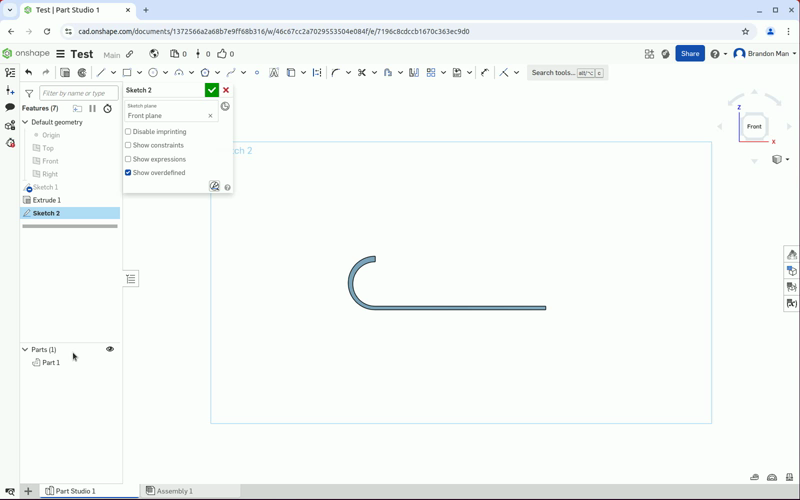
key(y)
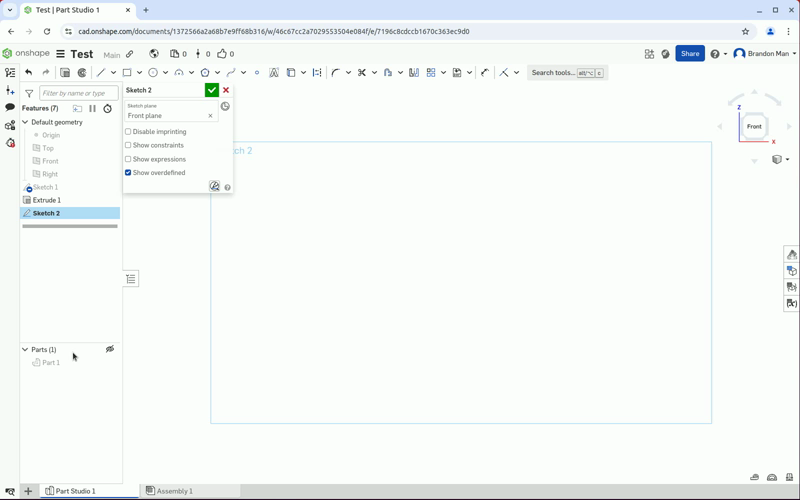
key(l)
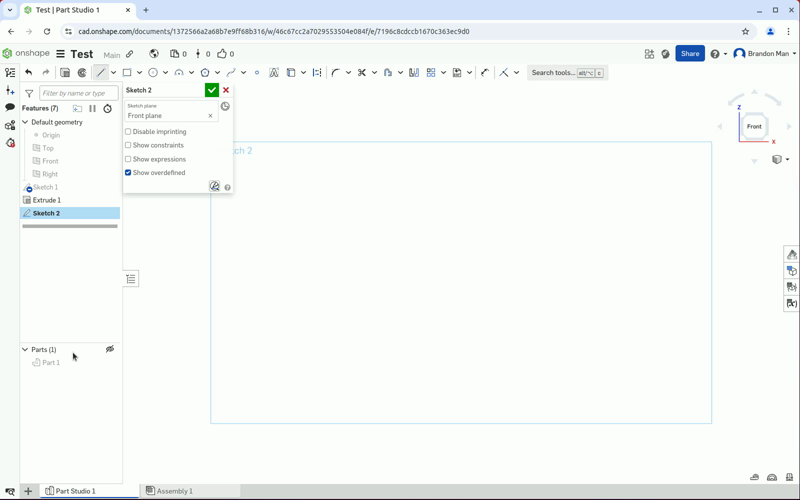
key_down(shift)
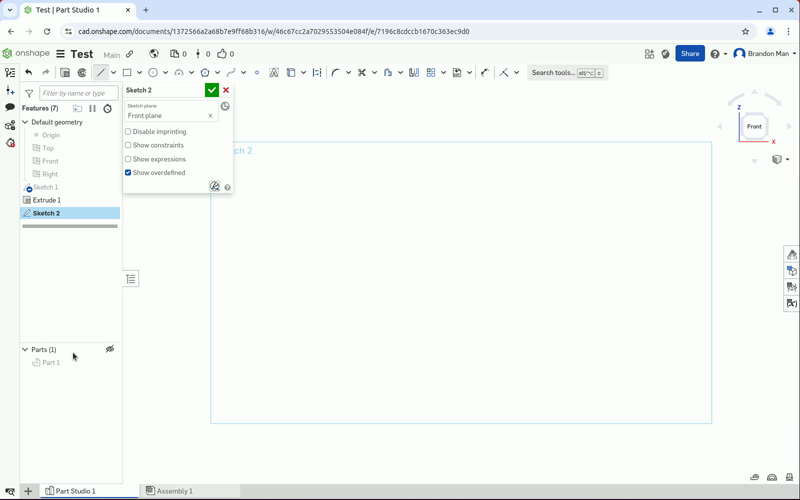
mouse_move(375, 260)
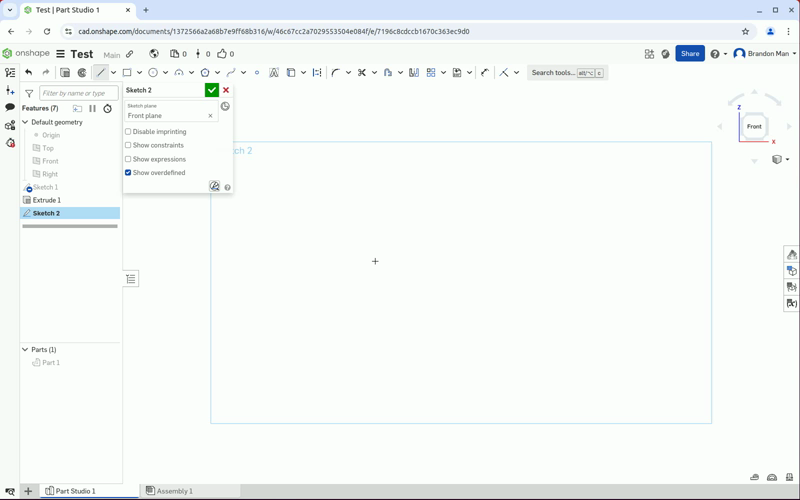
click(375, 260)
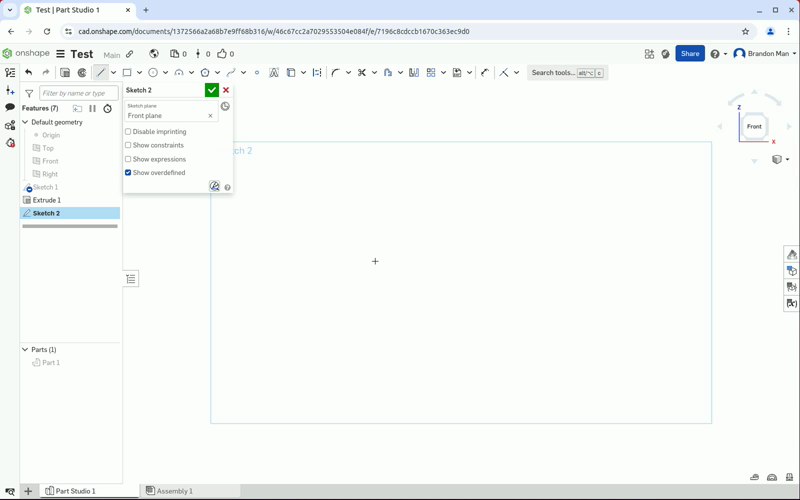
key_up(shift)
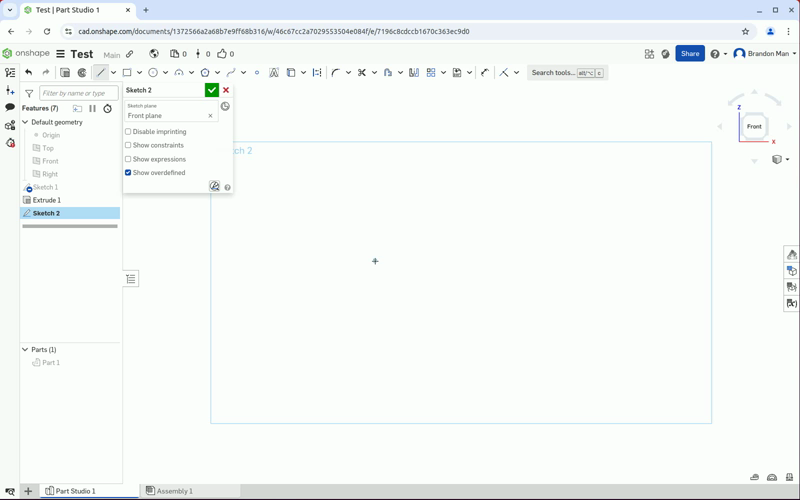
key_down(shift)
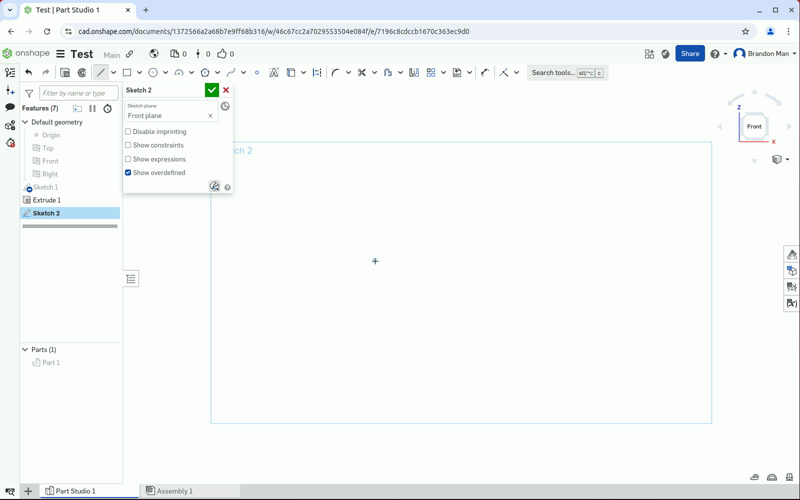
mouse_move(545, 260)
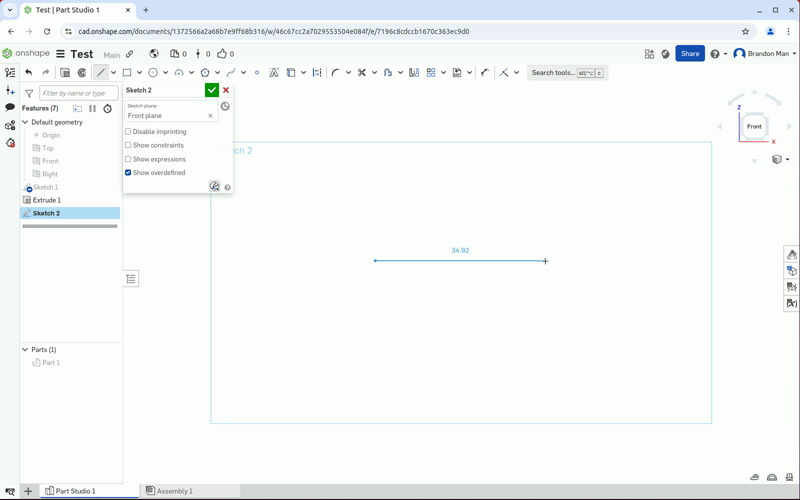
click(545, 260)
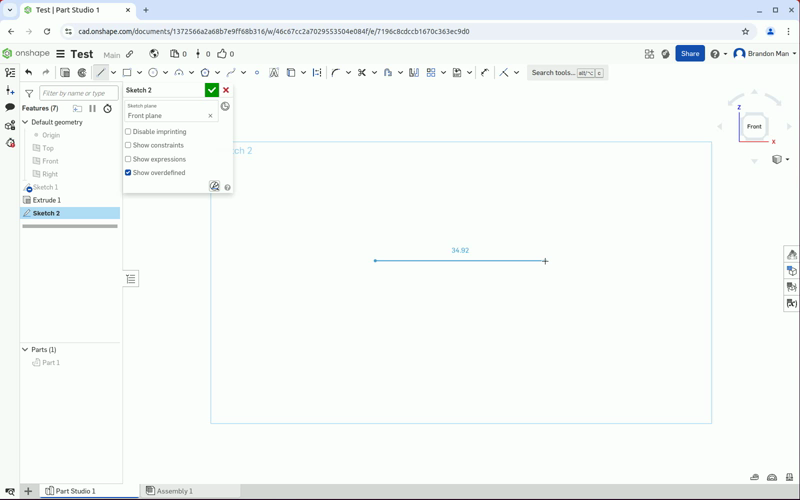
key_up(shift)
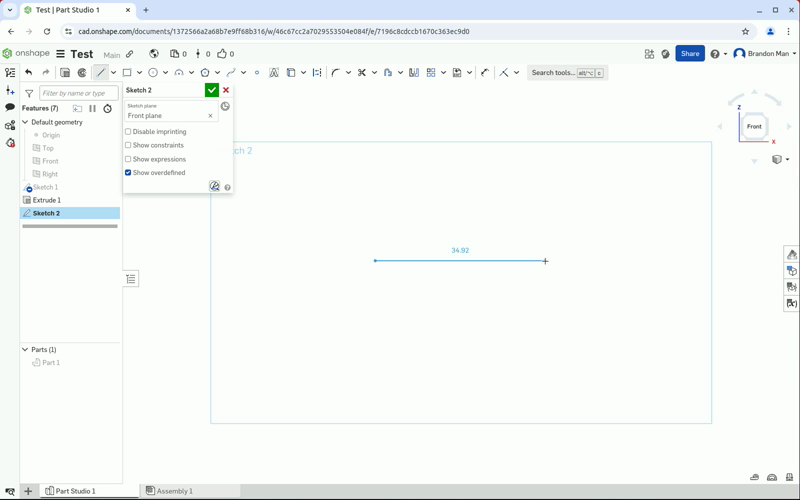
key(esc)
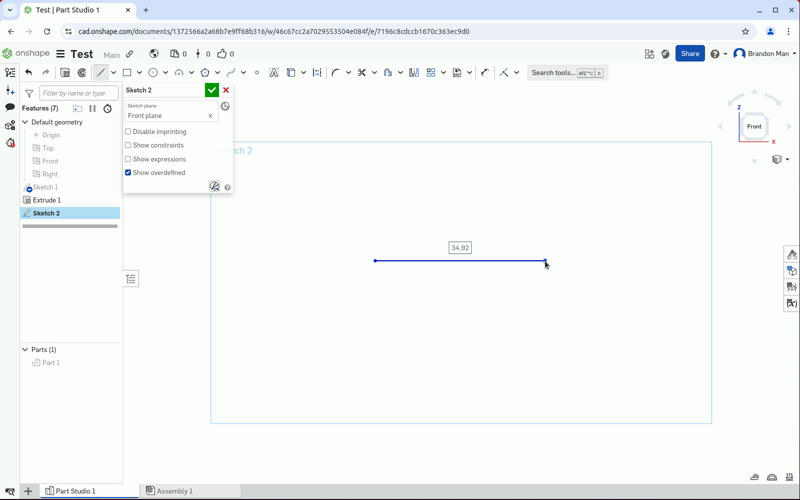
key(a)
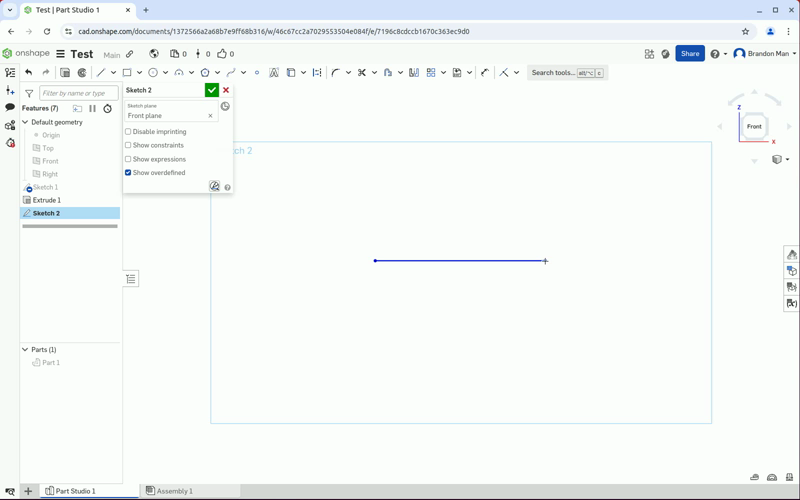
mouse_move(545, 260)
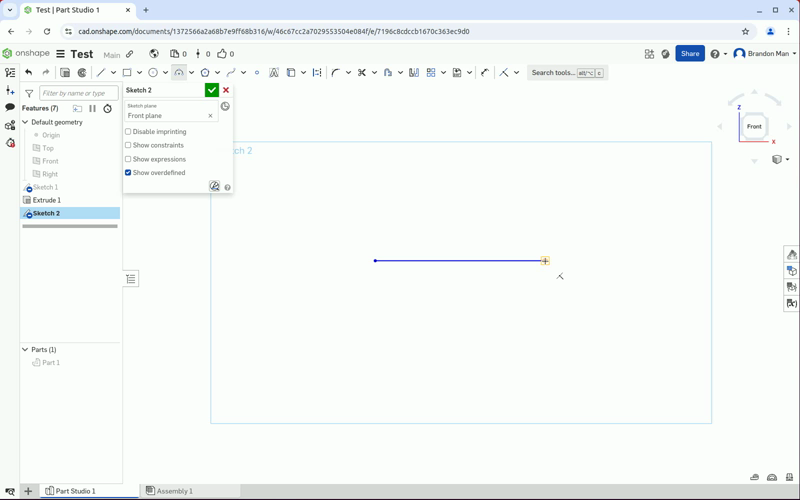
click(545, 260)
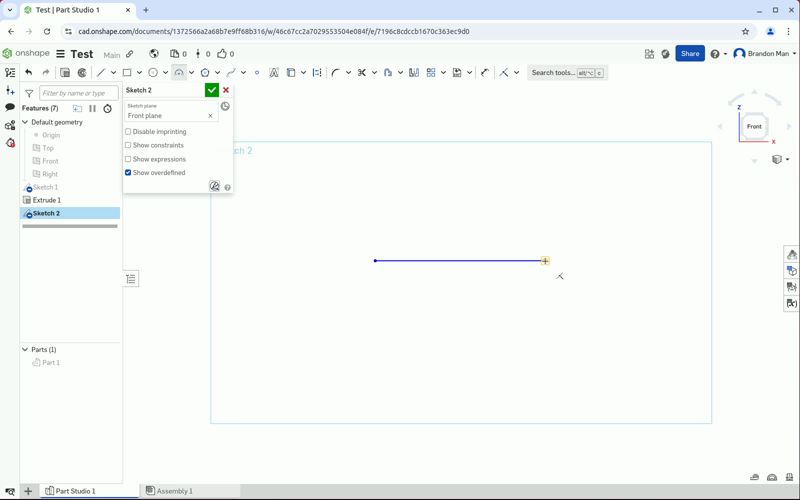
key_down(shift)
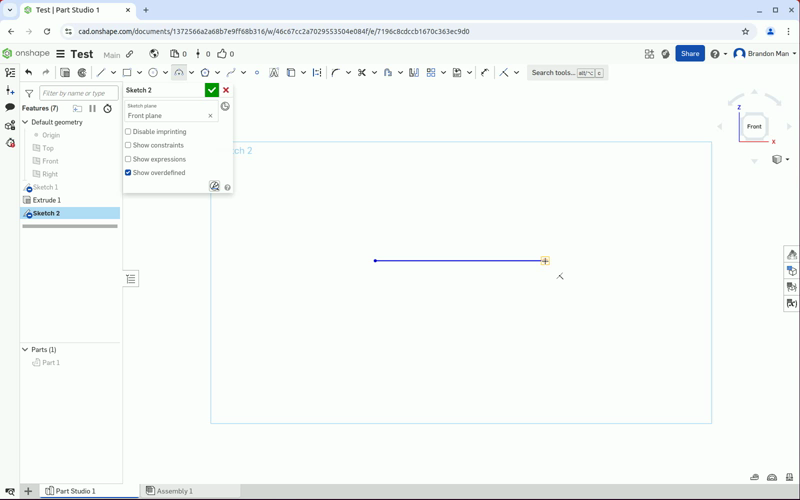
mouse_move(545, 306)
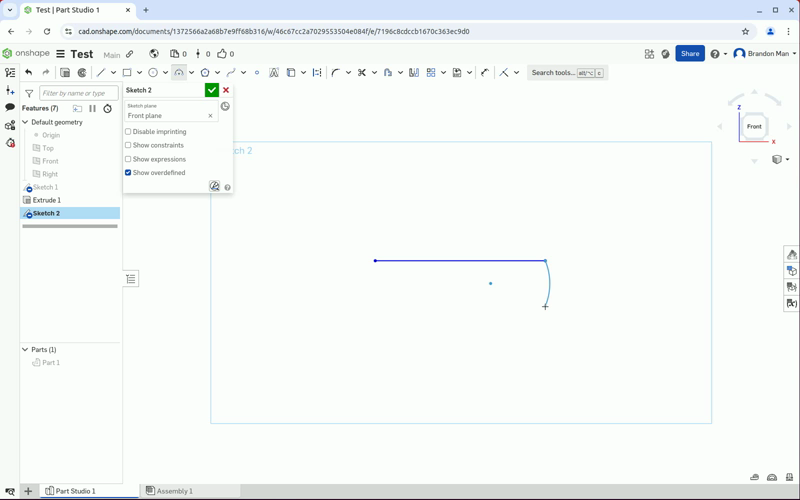
click(545, 306)
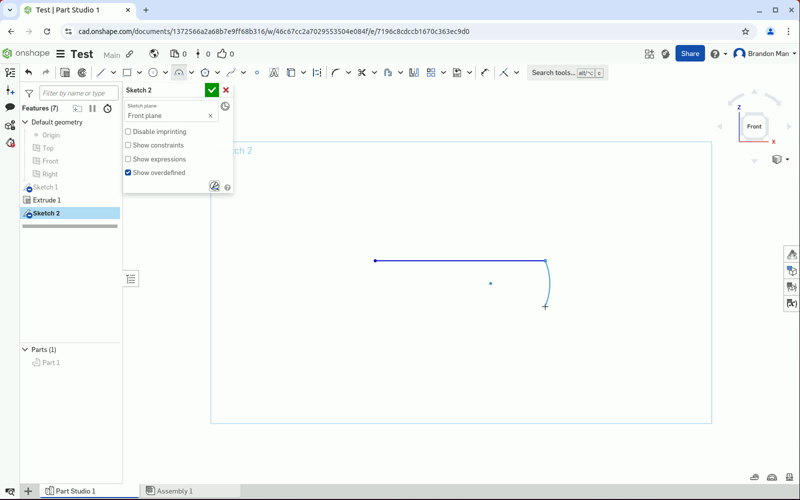
mouse_move(568, 283)
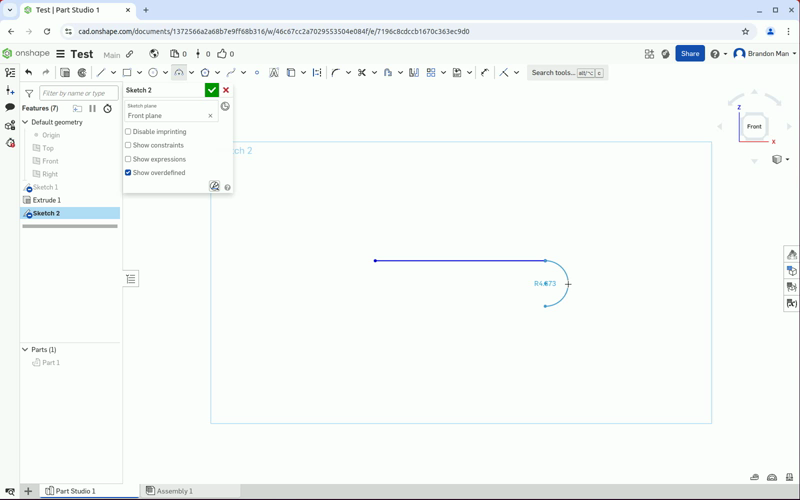
click(568, 283)
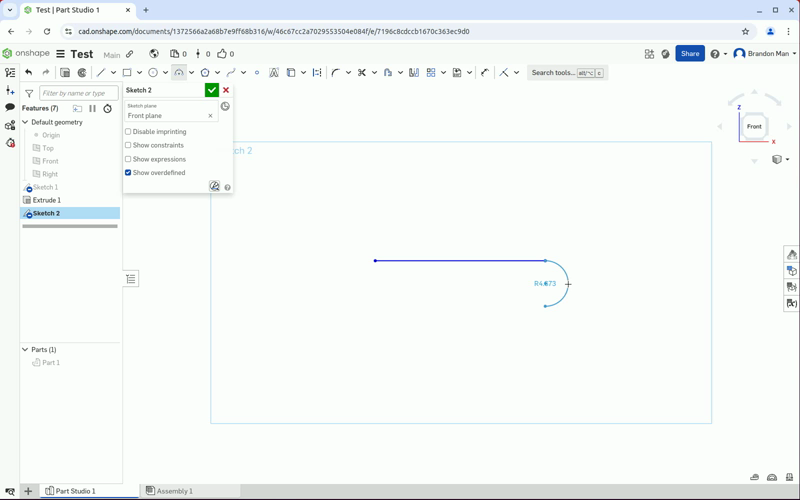
key_up(shift)
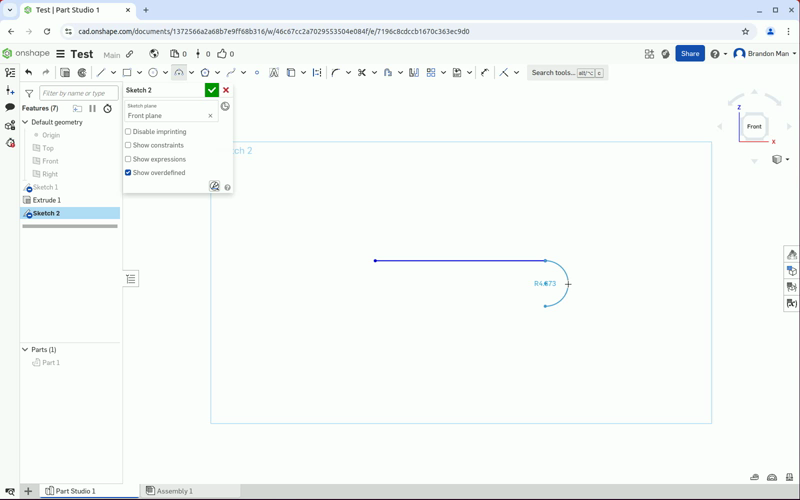
key(esc)
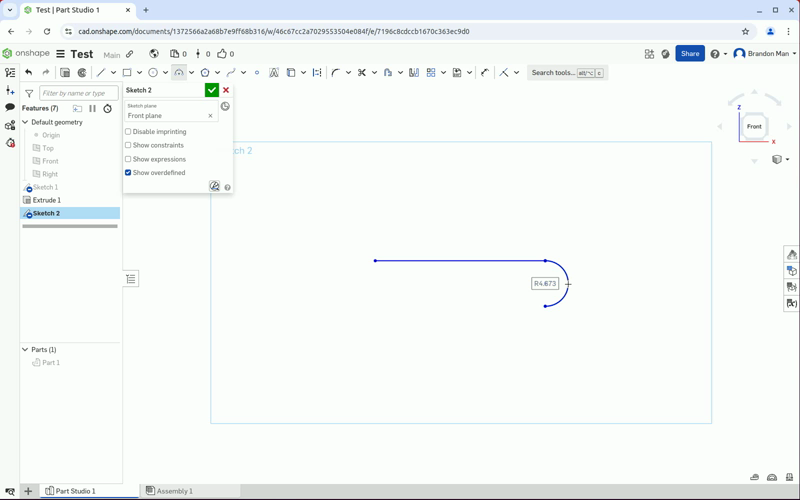
key(l)
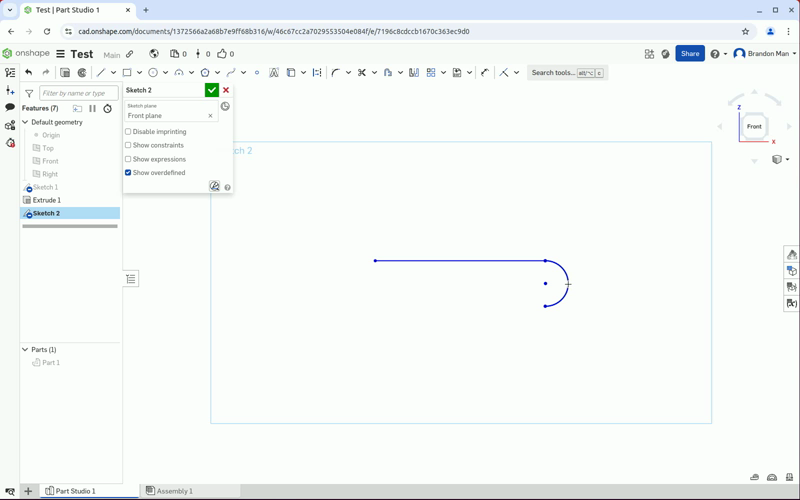
mouse_move(545, 306)
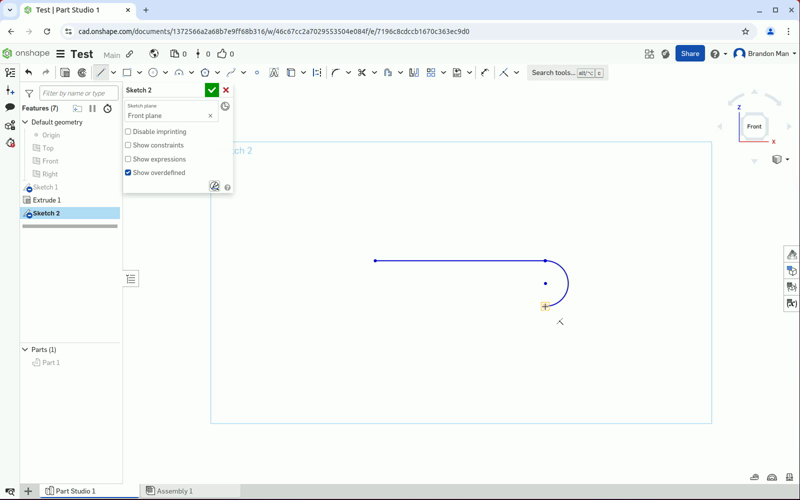
click(545, 306)
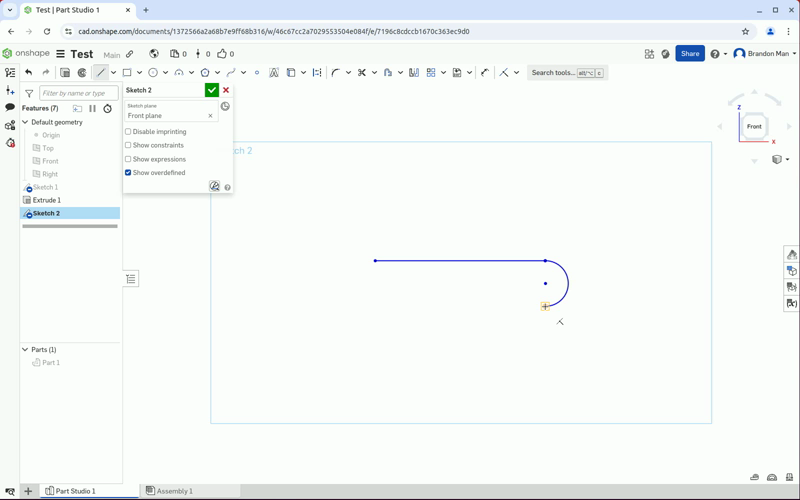
key_down(shift)
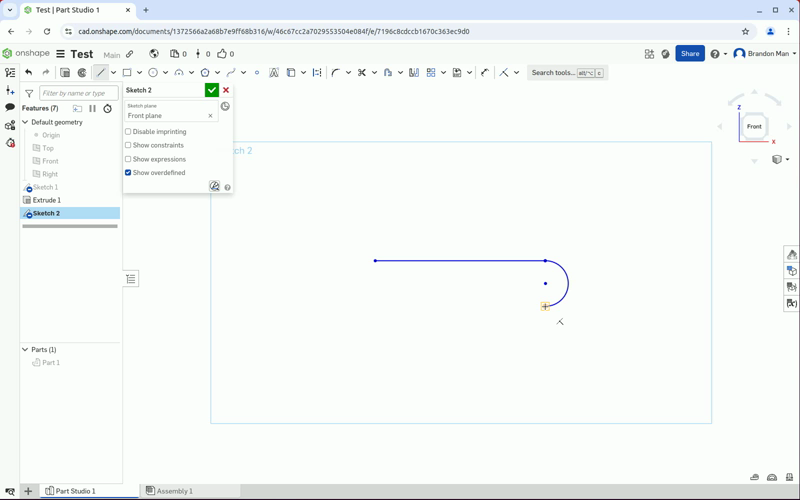
mouse_move(575, 306)
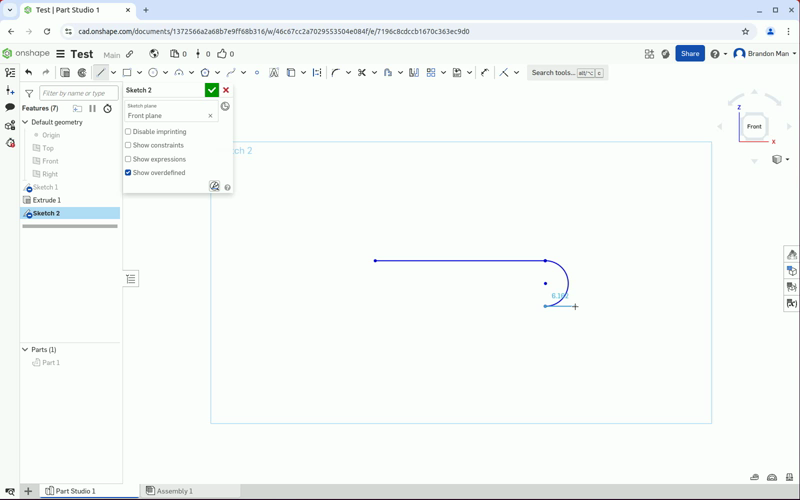
mouse_move(545, 310)
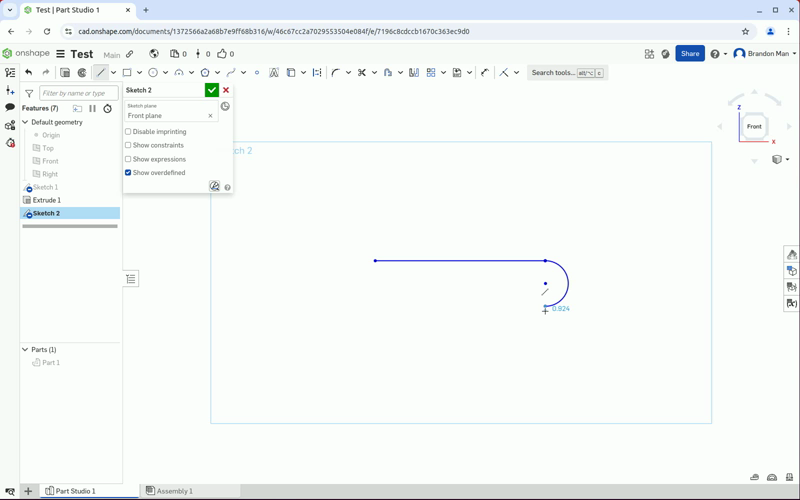
scroll(6)
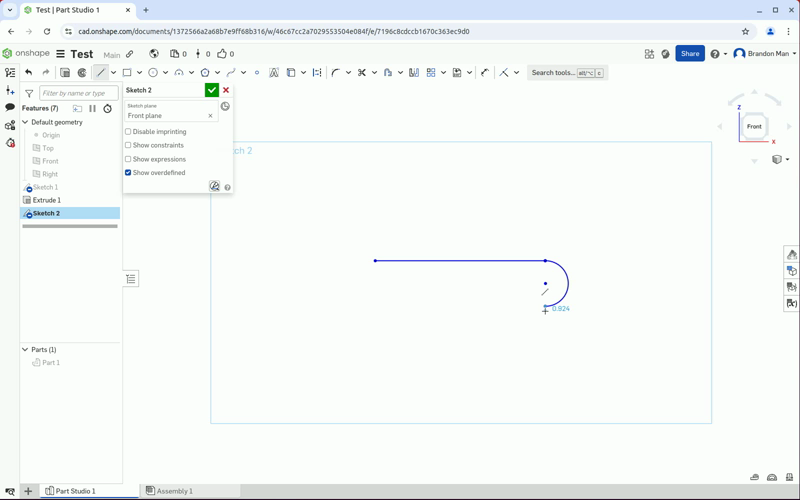
scroll(6)
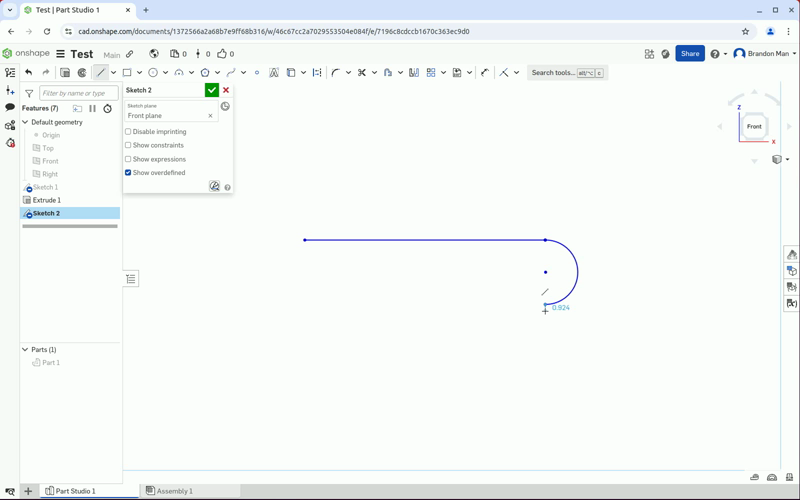
scroll(6)
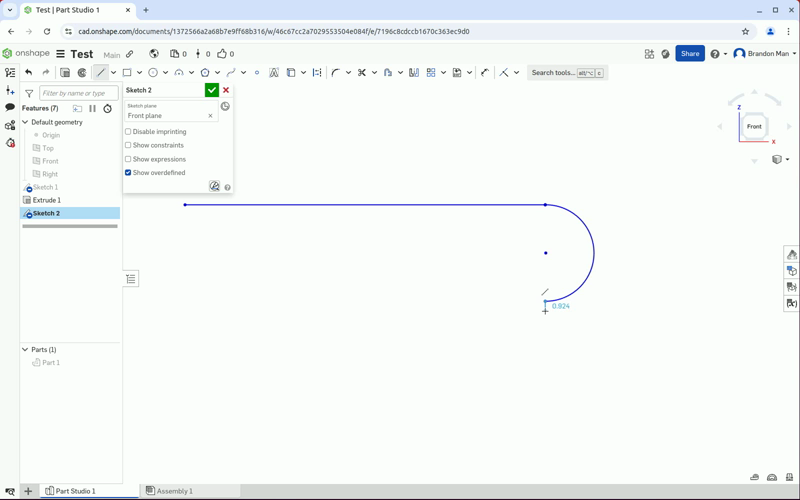
scroll(6)
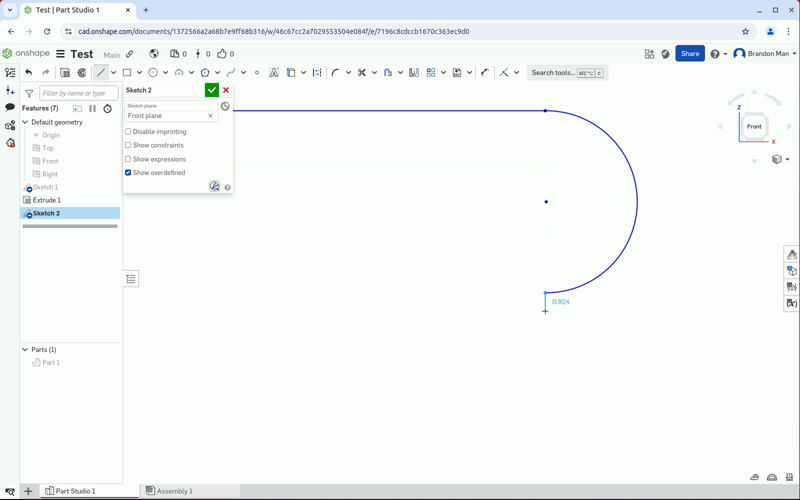
scroll(6)
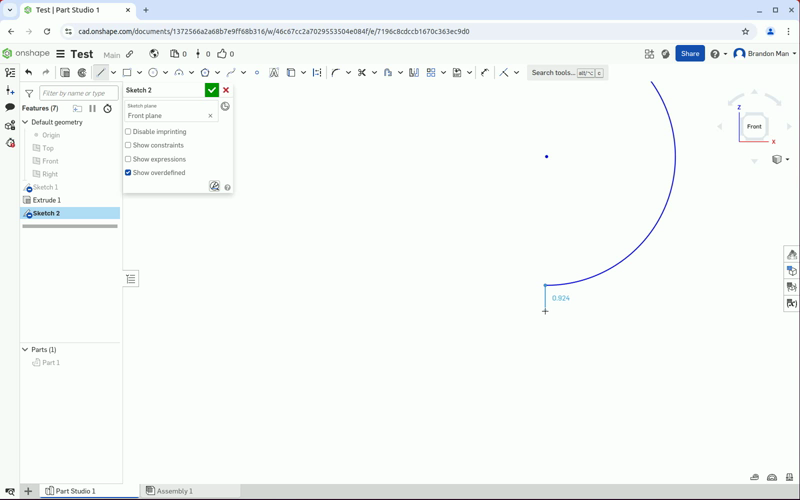
scroll(6)
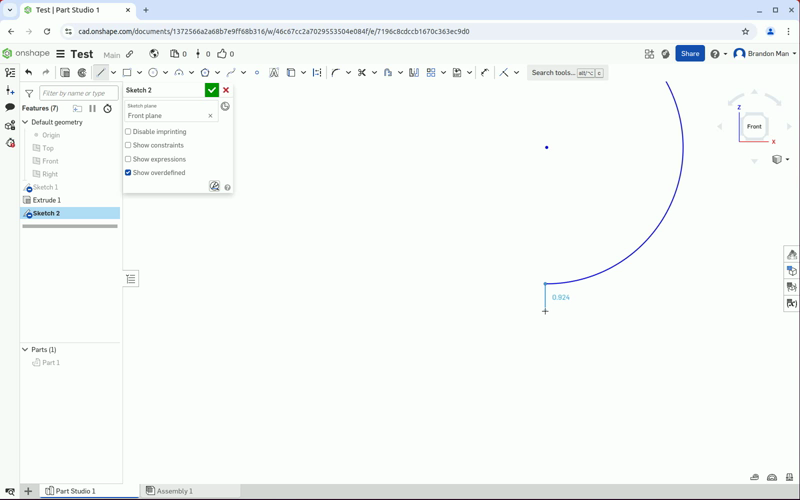
scroll(6)
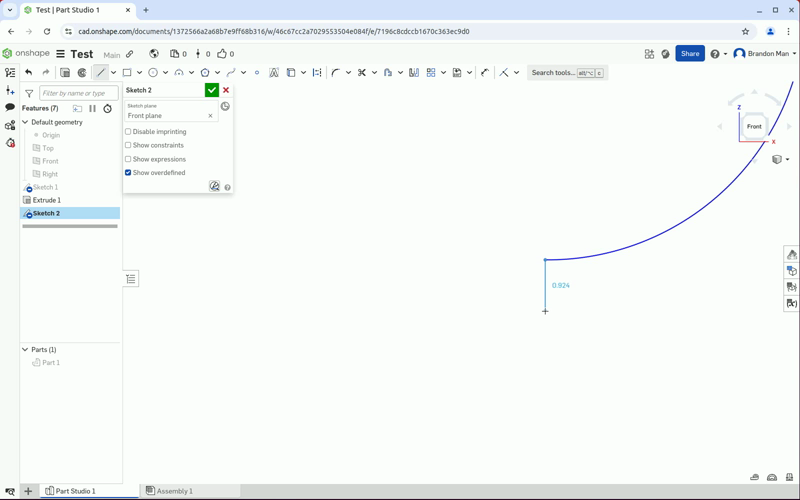
click(545, 310)
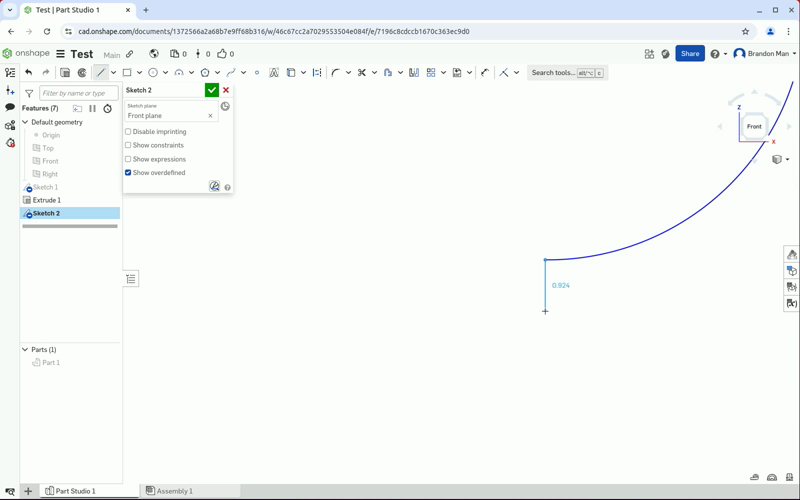
scroll(-6)
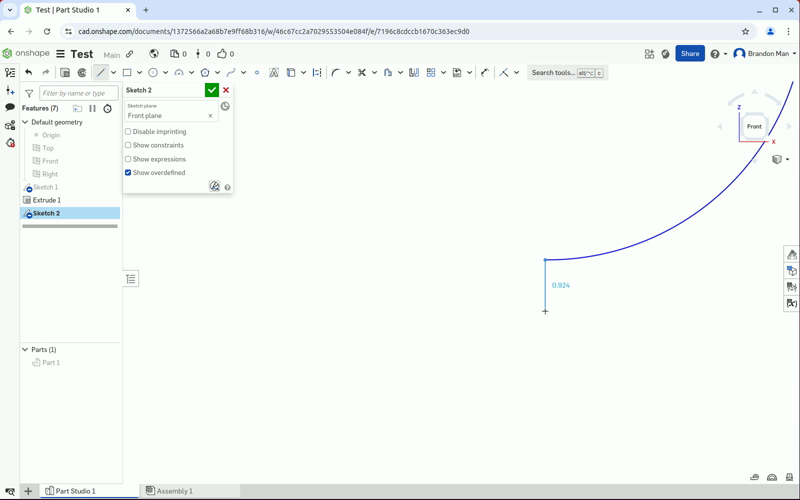
scroll(-6)
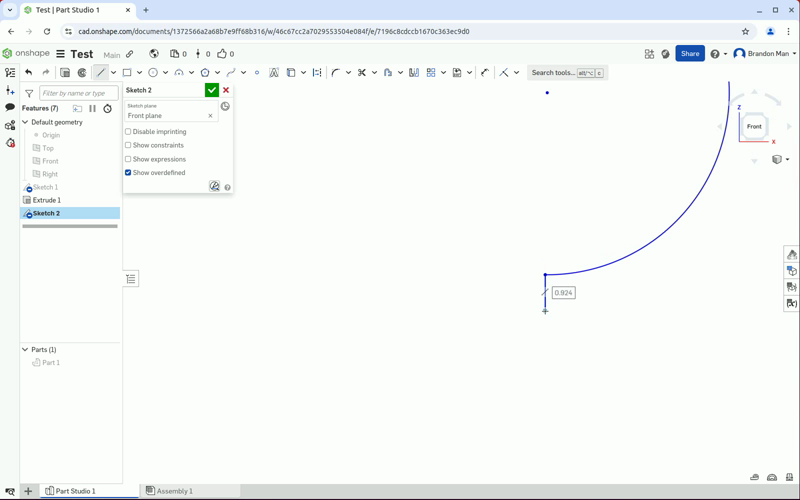
scroll(-6)
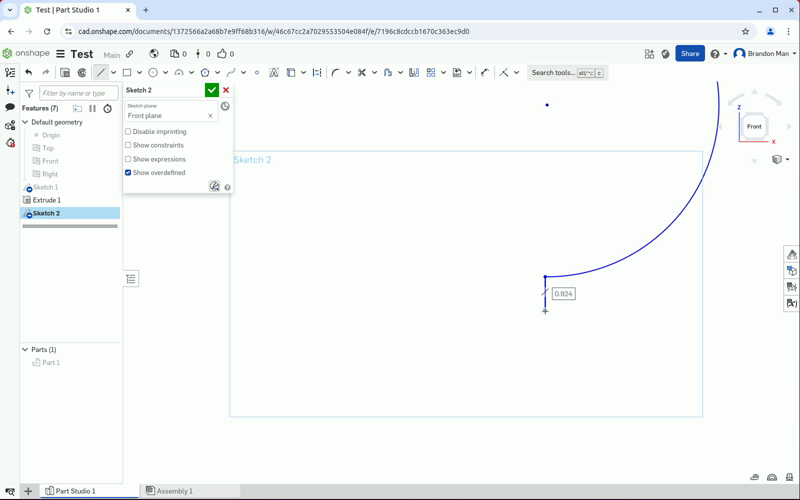
scroll(-6)
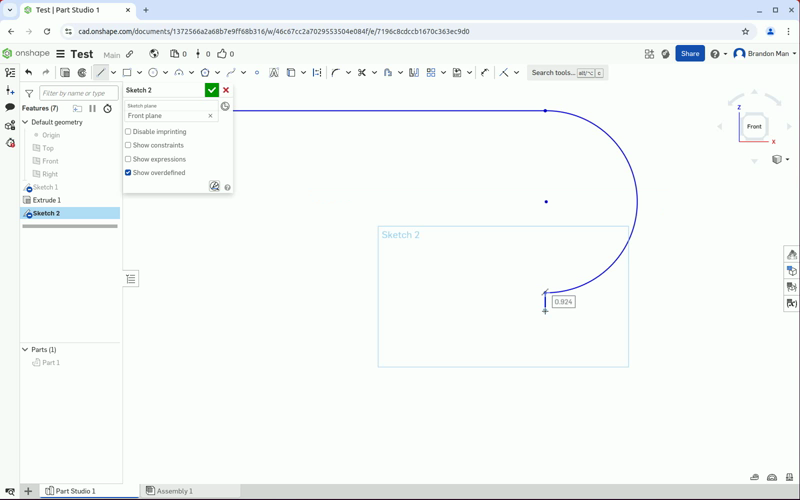
scroll(-6)
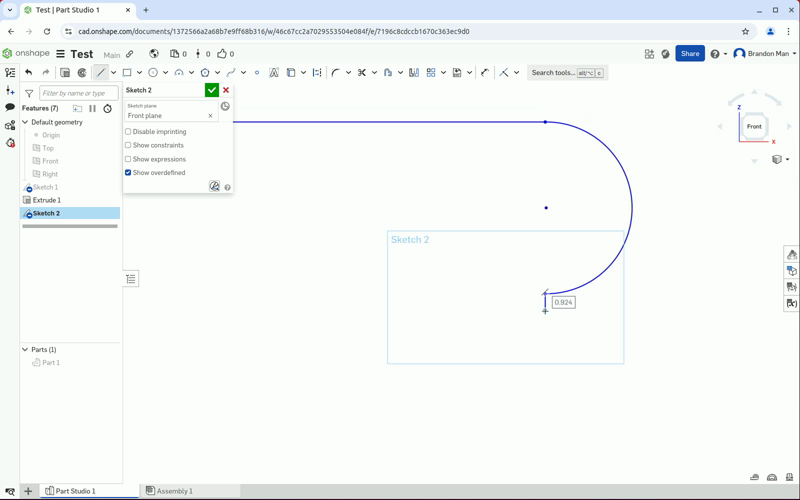
scroll(-6)
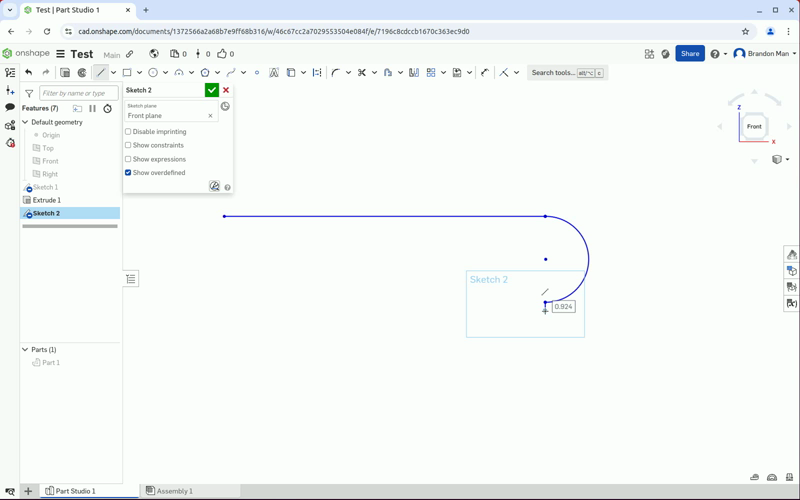
scroll(-6)
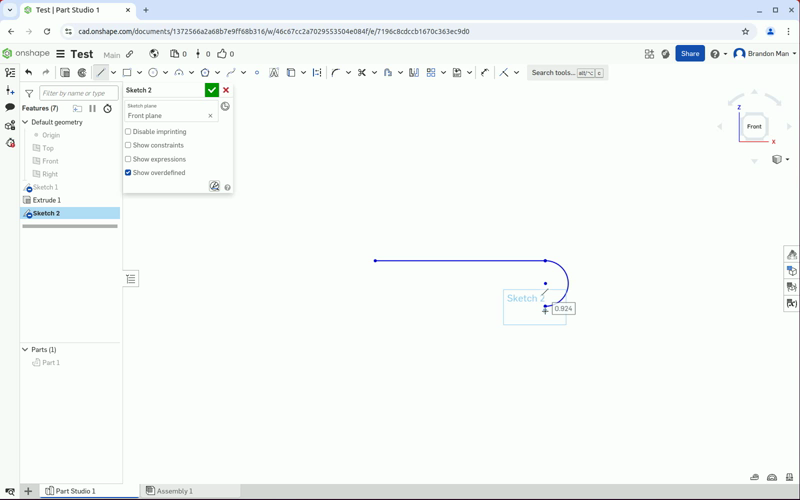
key_up(shift)
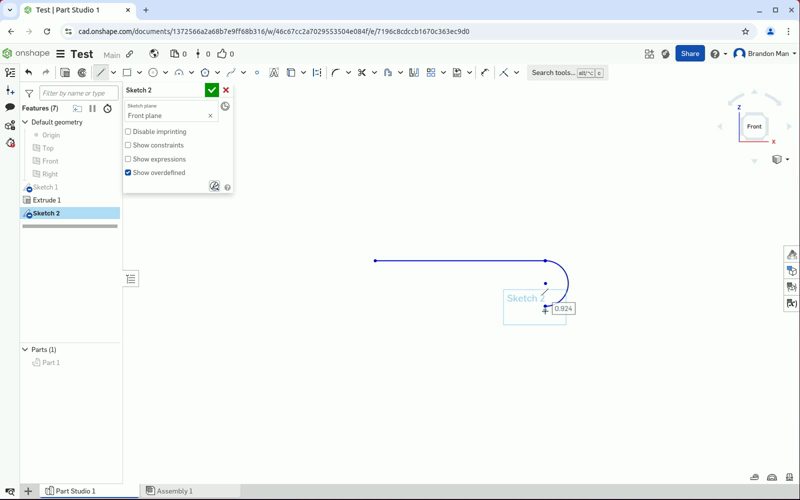
key(esc)
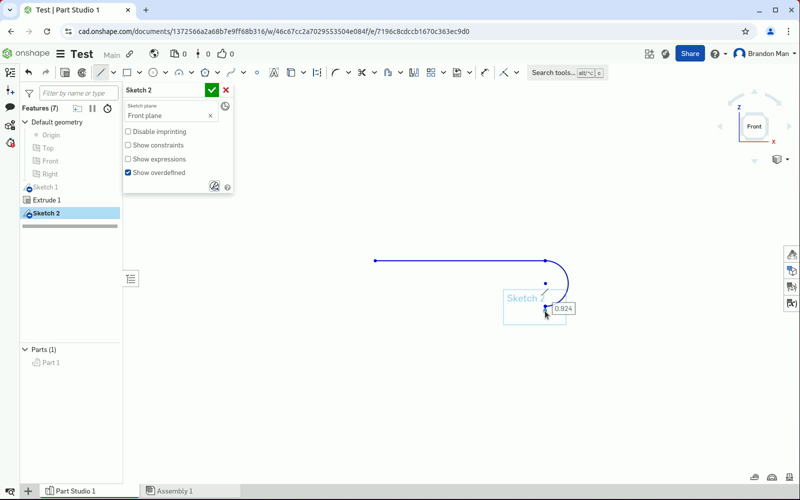
key(a)
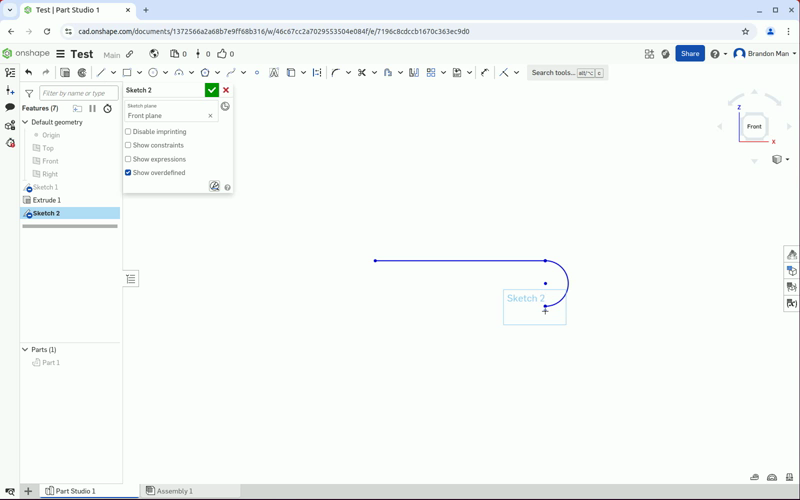
mouse_move(545, 310)
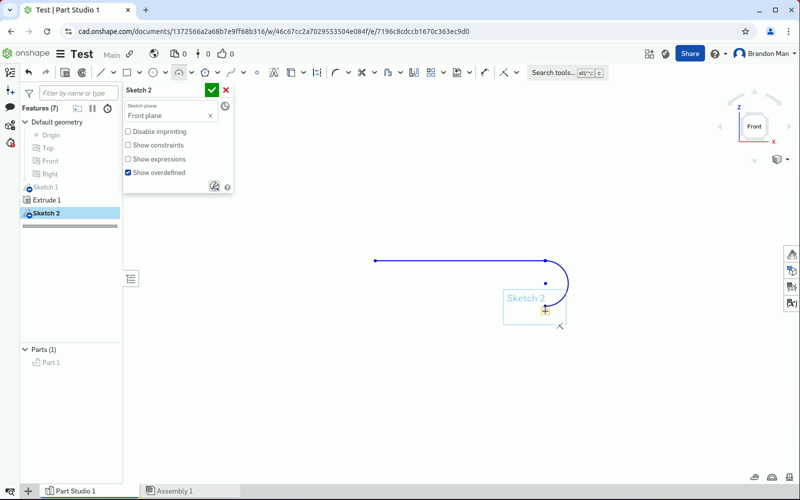
scroll(6)
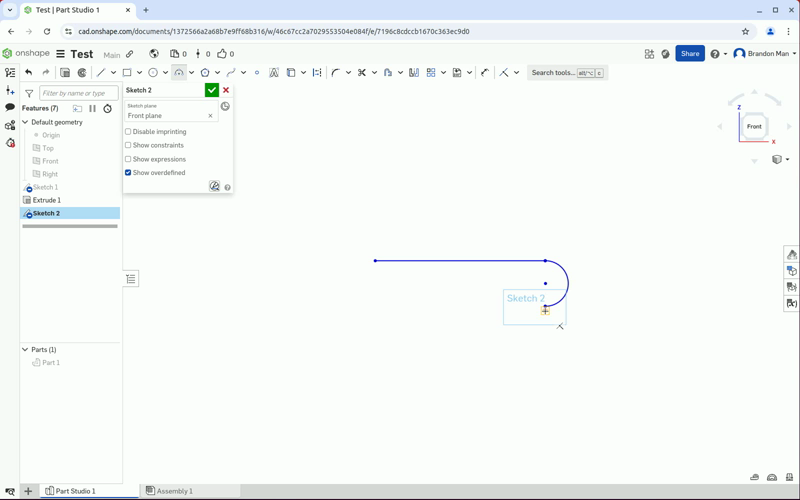
scroll(6)
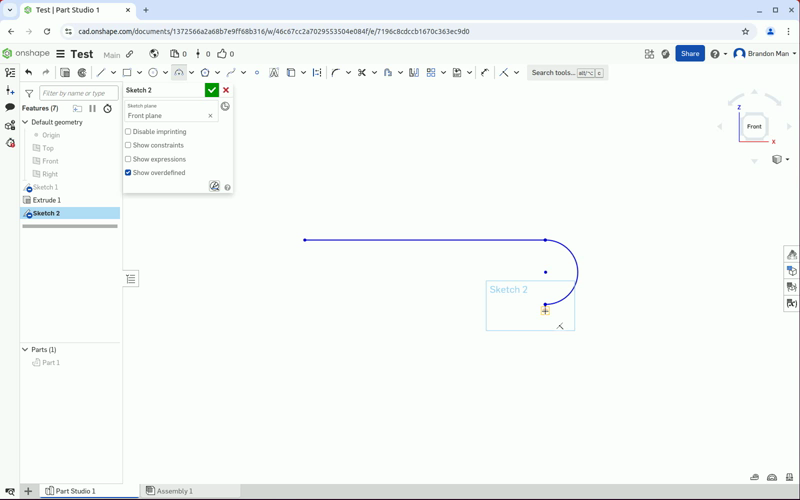
scroll(6)
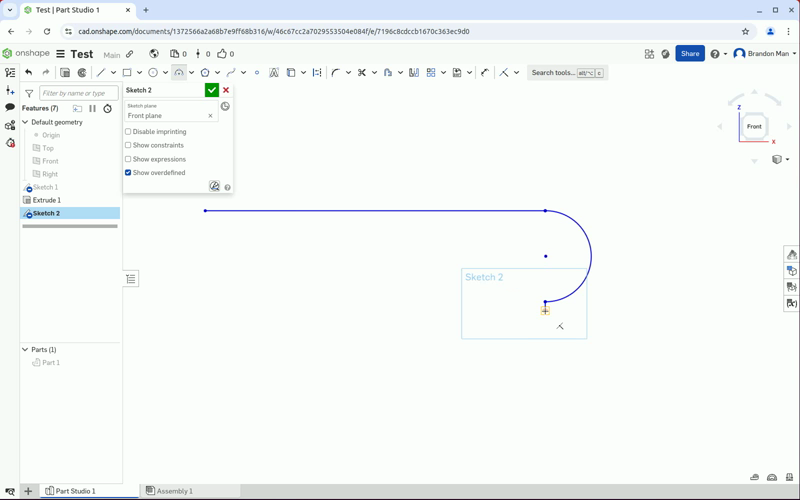
scroll(6)
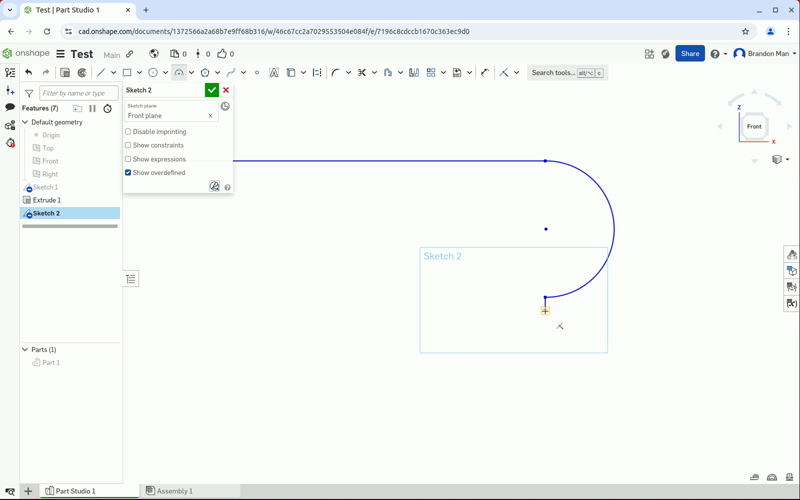
scroll(6)
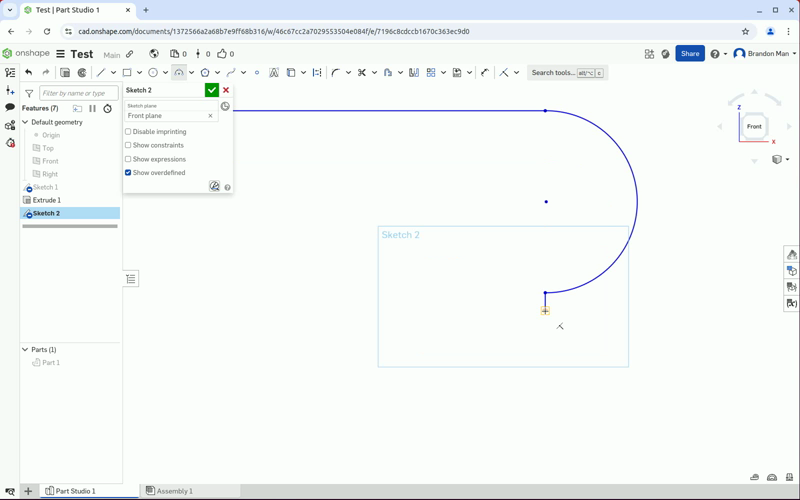
scroll(6)
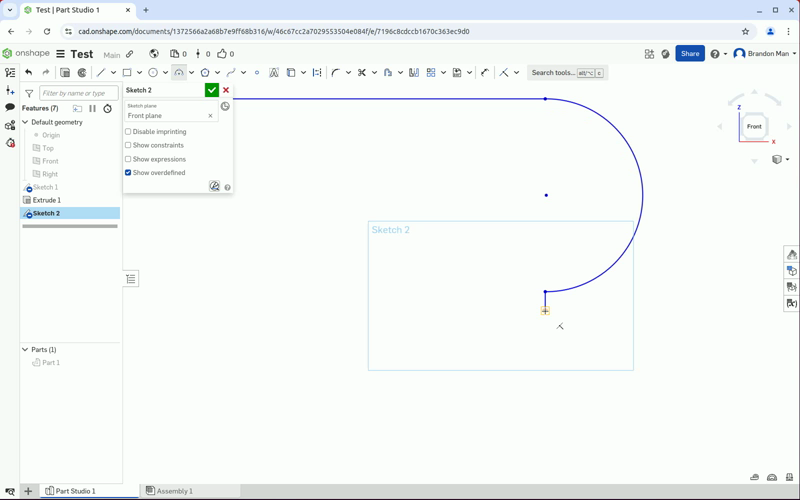
scroll(6)
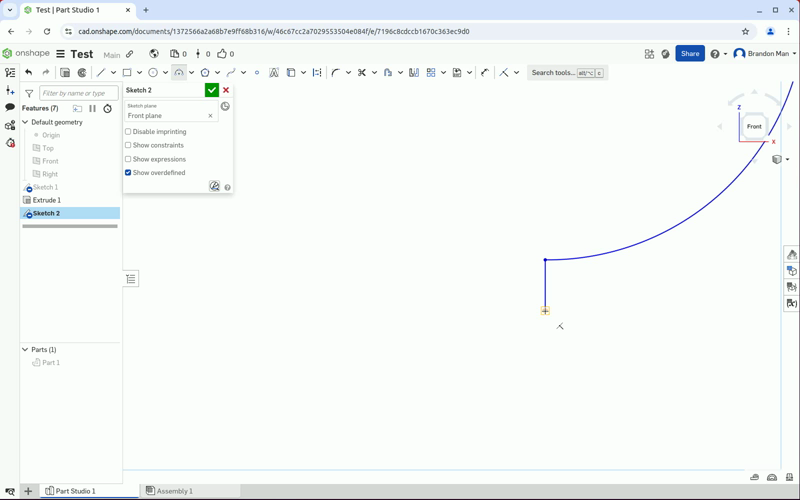
click(545, 310)
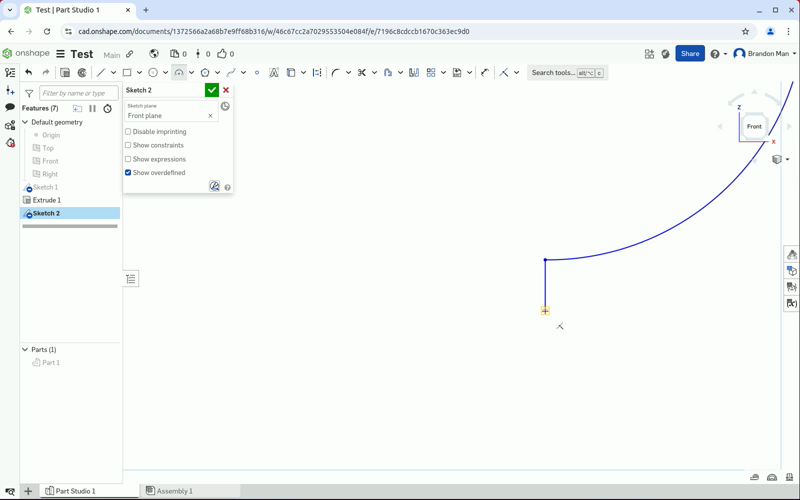
scroll(-6)
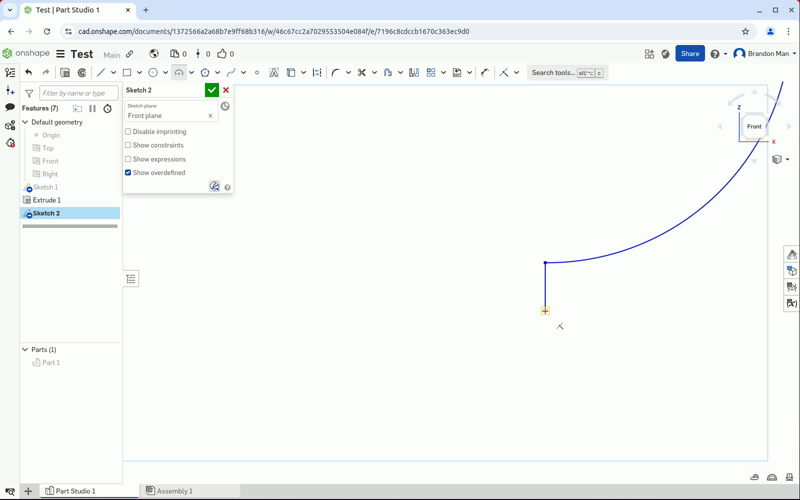
scroll(-6)
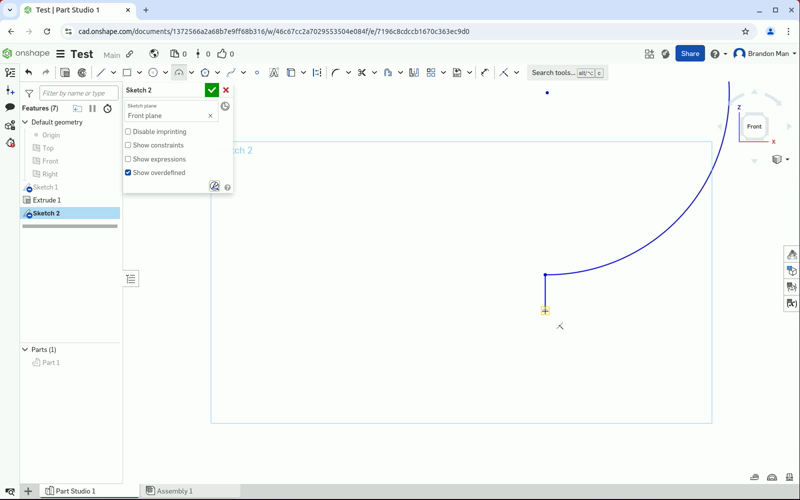
scroll(-6)
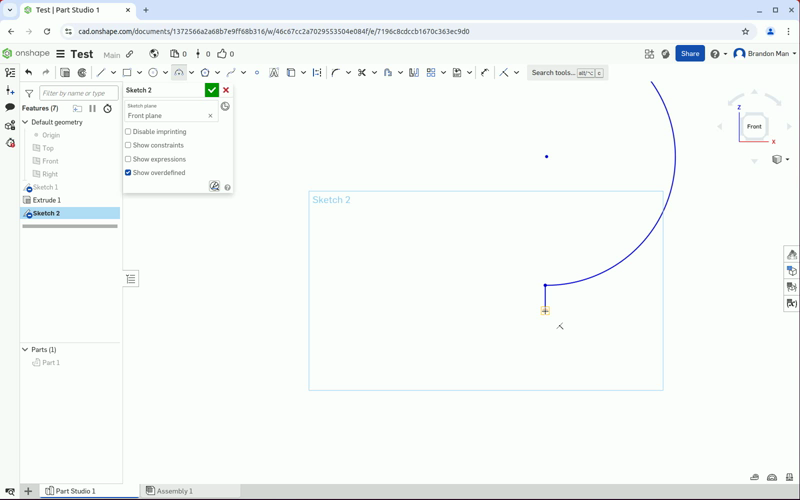
scroll(-6)
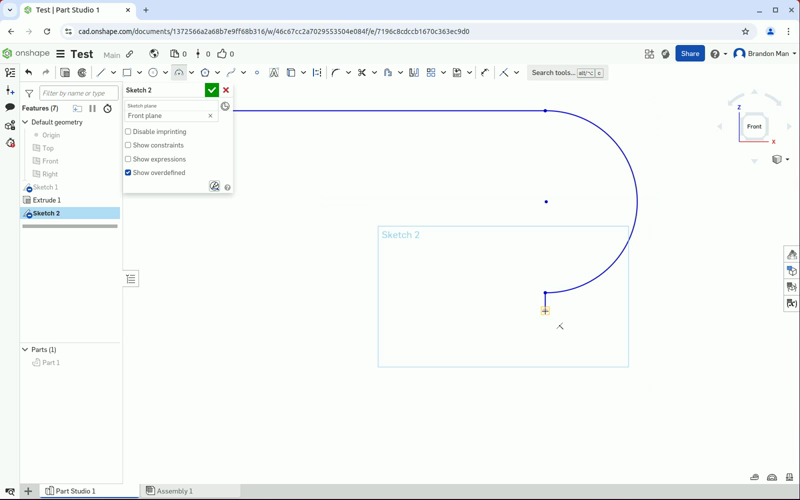
scroll(-6)
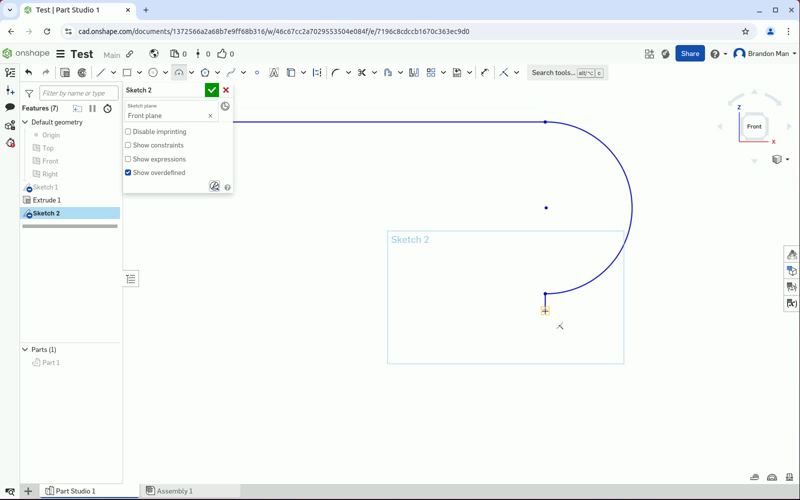
scroll(-6)
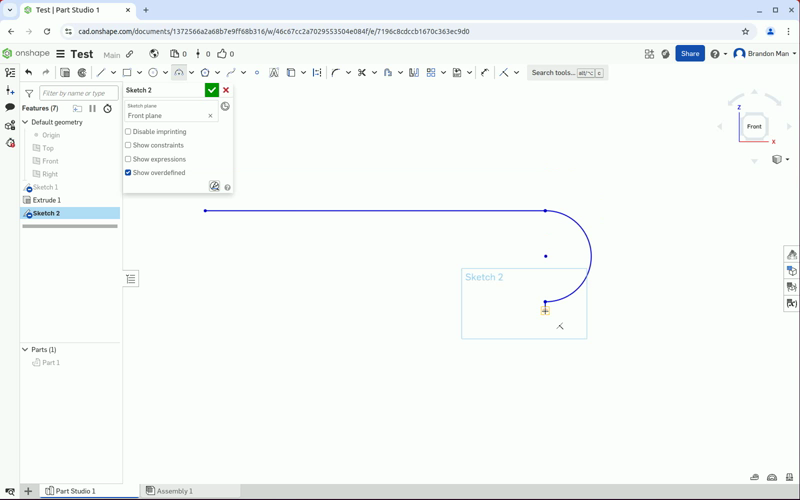
scroll(-6)
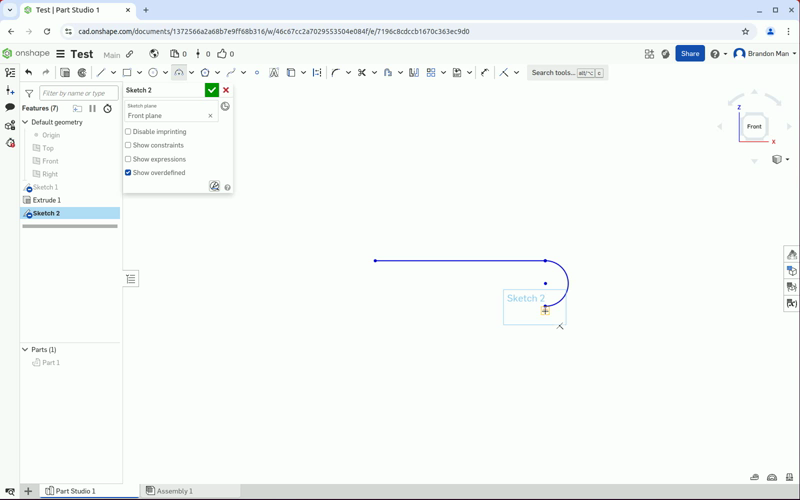
key_down(shift)
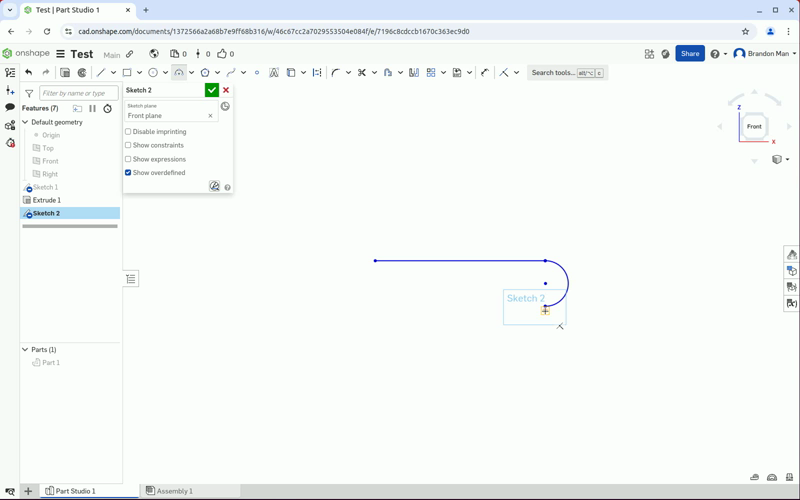
mouse_move(545, 256)
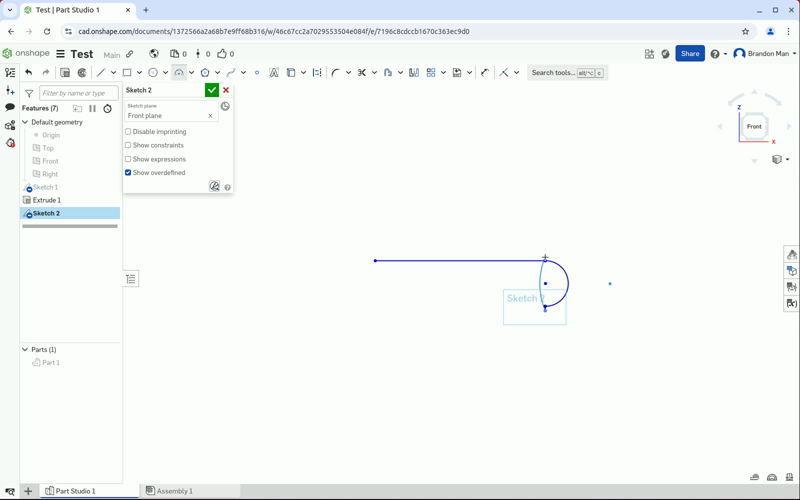
scroll(6)
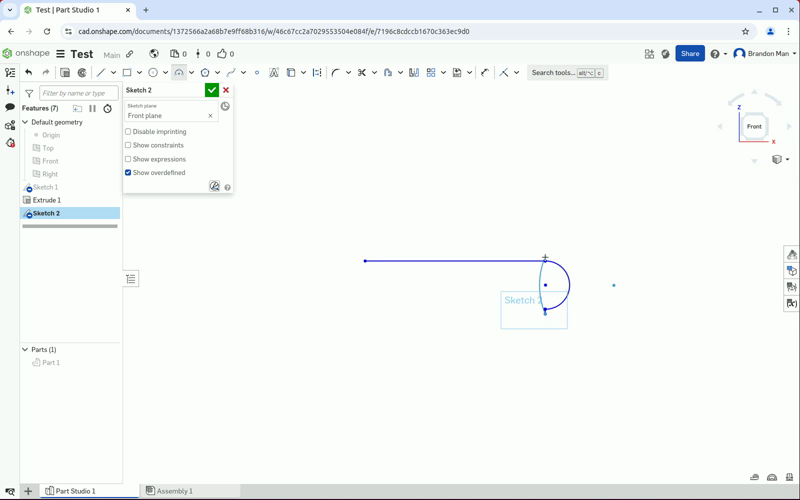
scroll(6)
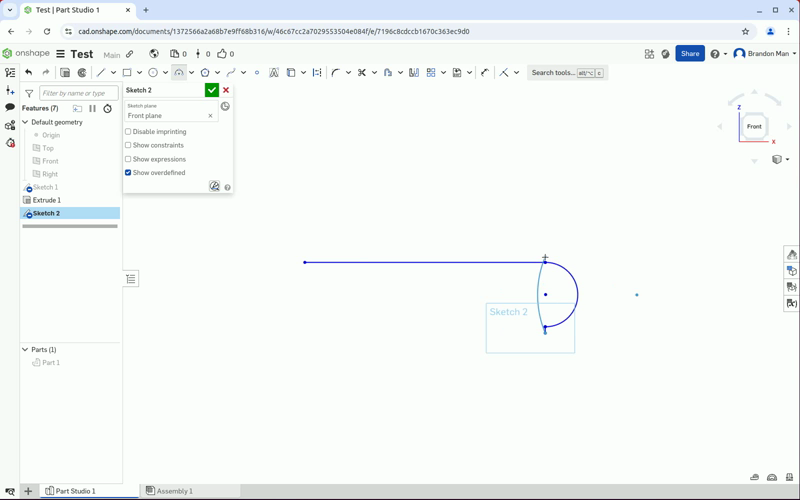
scroll(6)
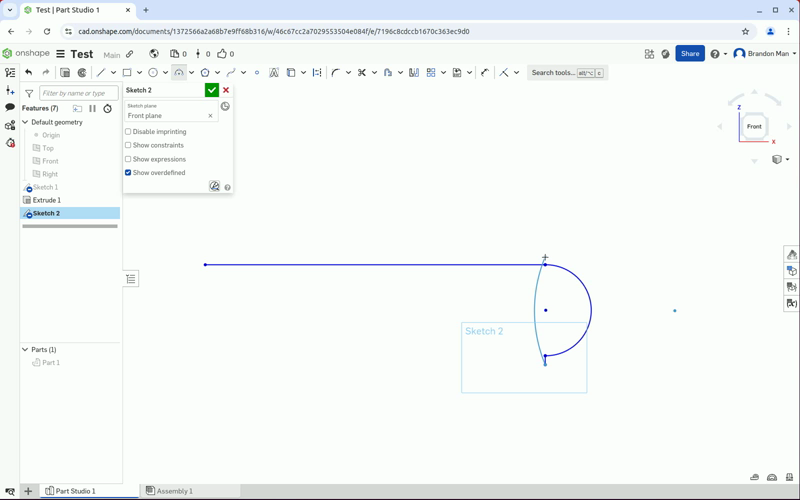
scroll(6)
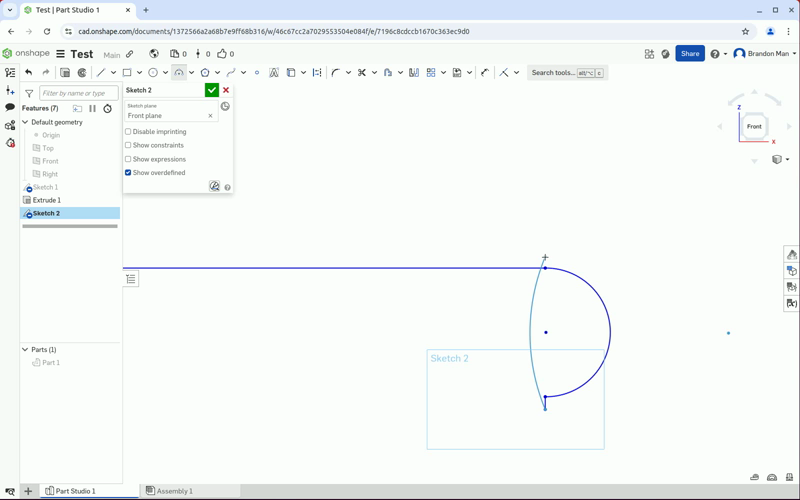
scroll(6)
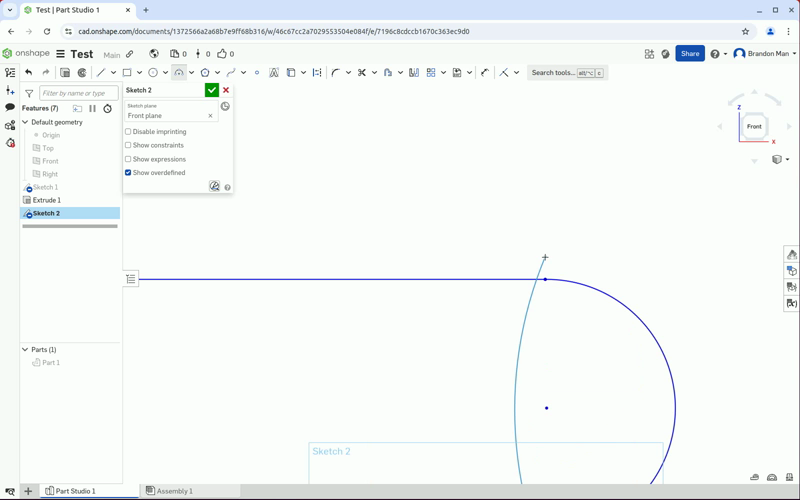
scroll(6)
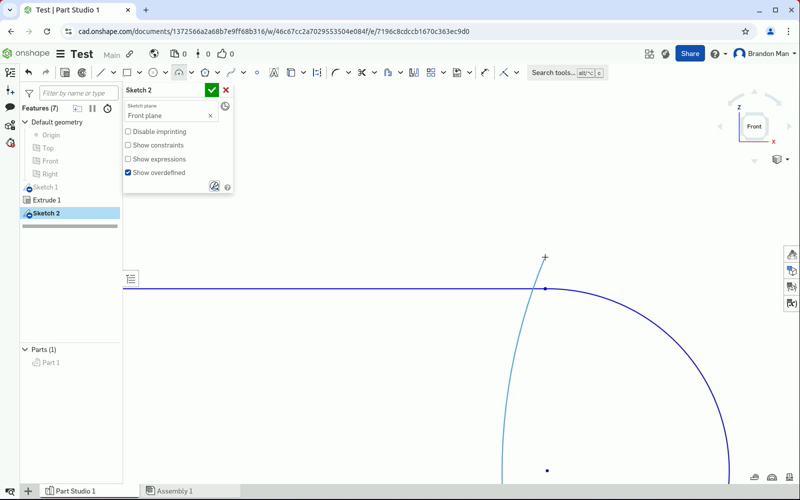
scroll(6)
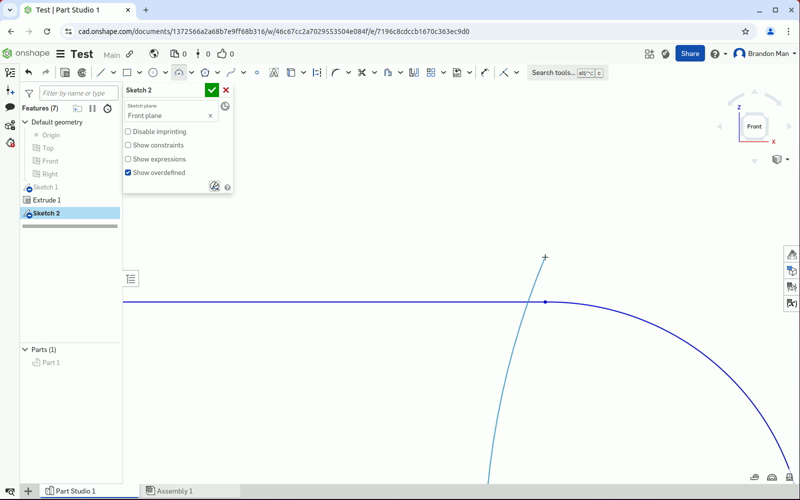
click(545, 256)
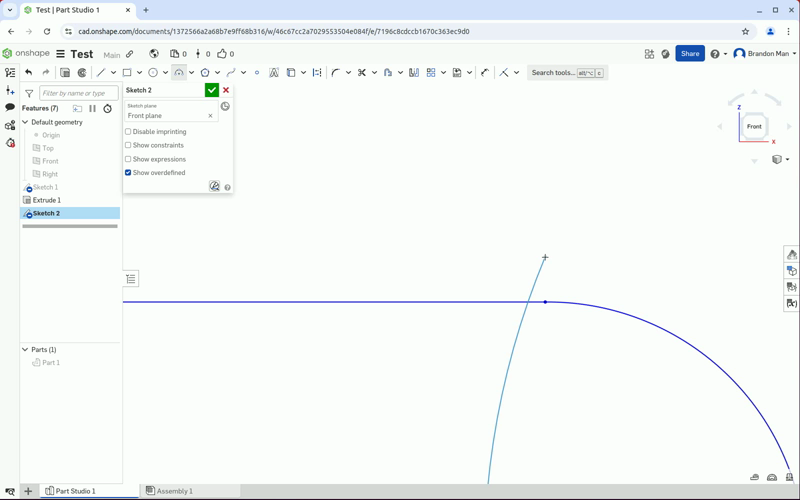
scroll(-6)
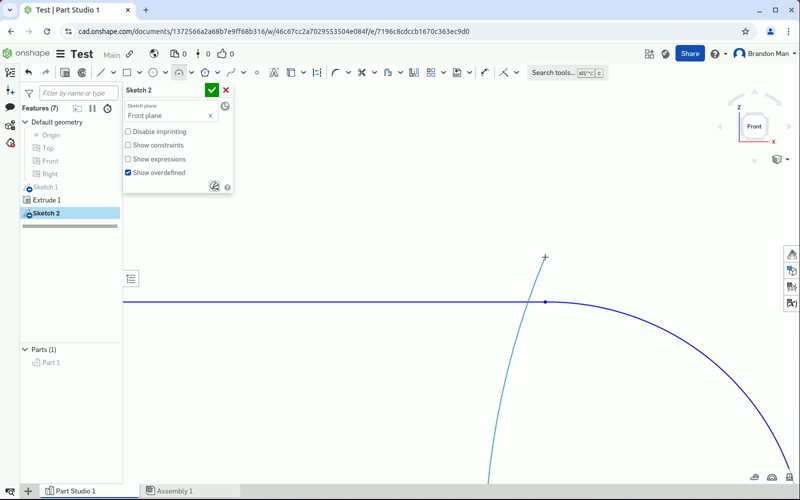
scroll(-6)
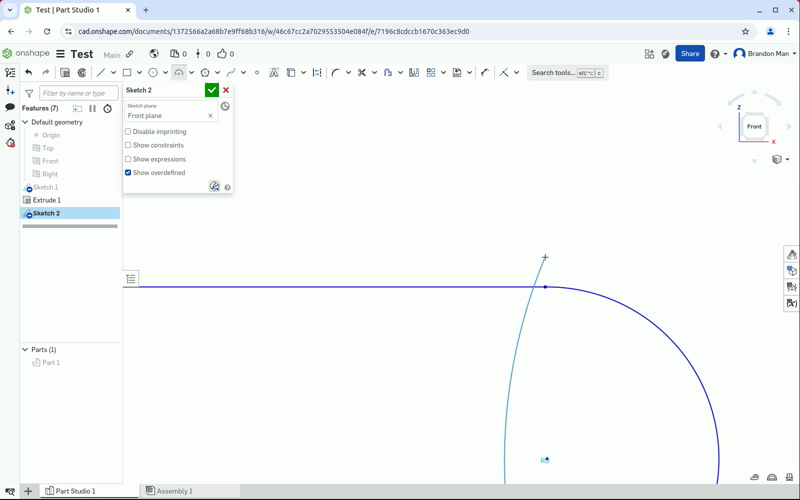
scroll(-6)
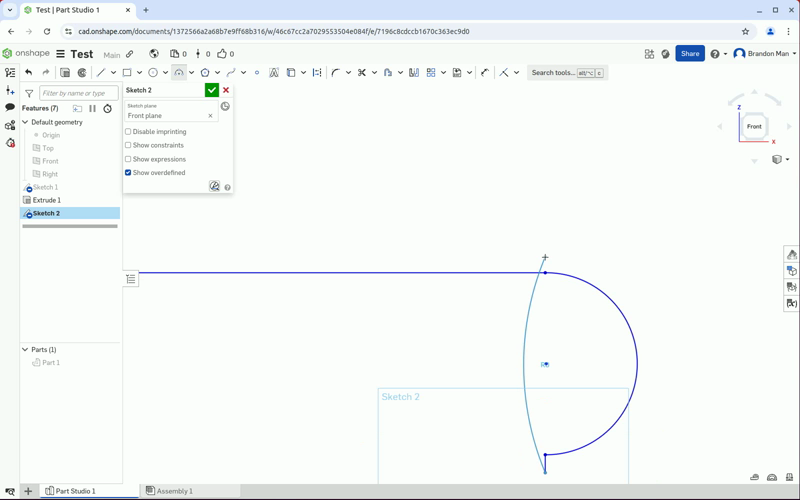
scroll(-6)
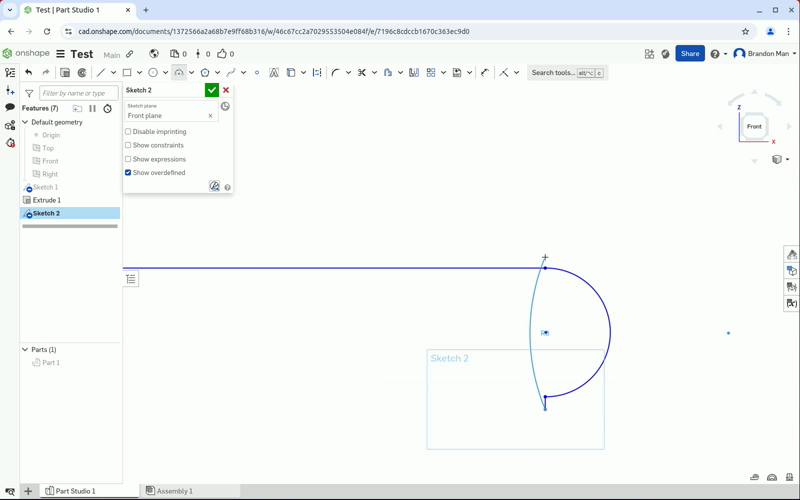
scroll(-6)
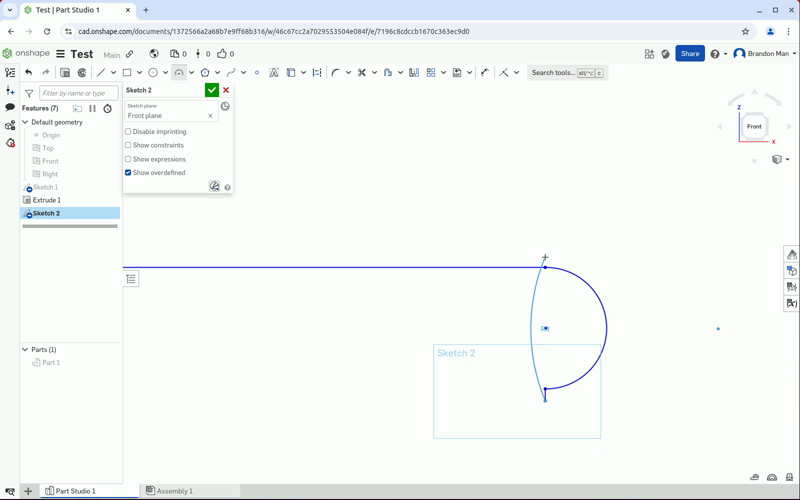
scroll(-6)
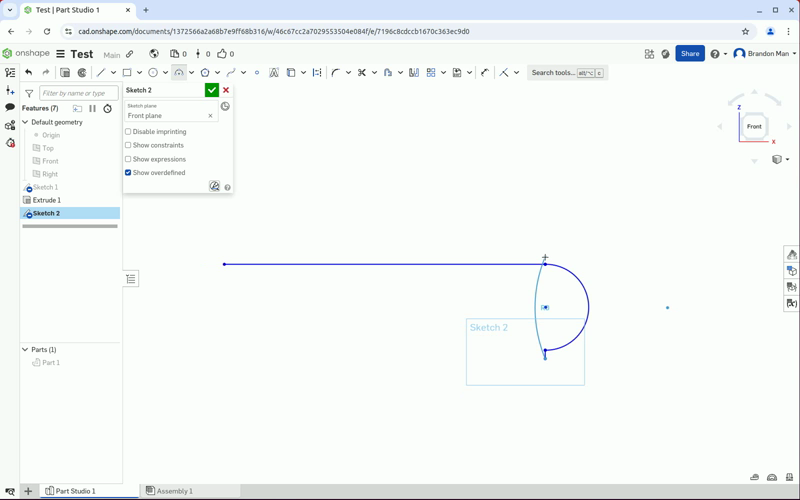
scroll(-6)
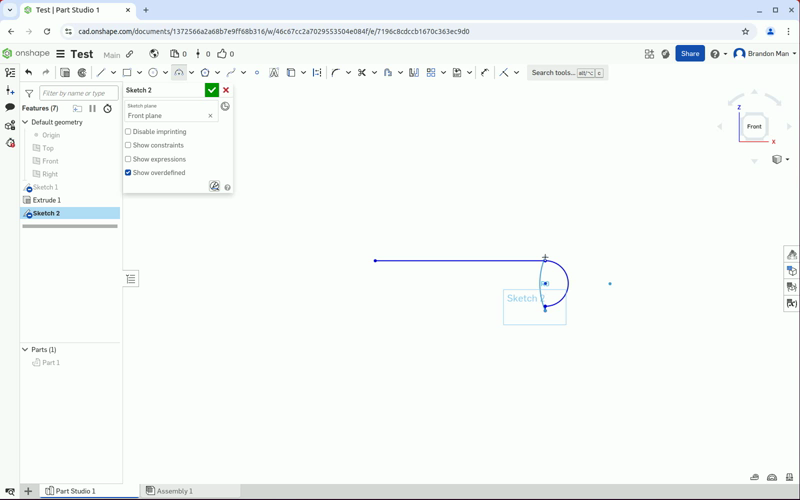
mouse_move(572, 283)
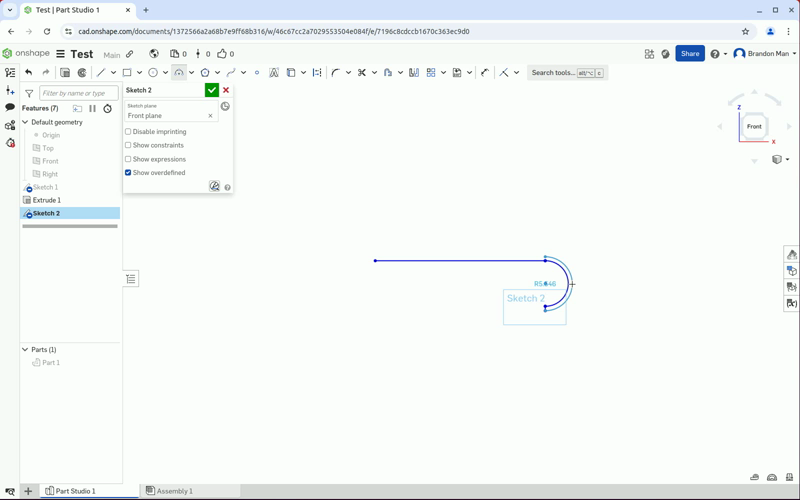
scroll(6)
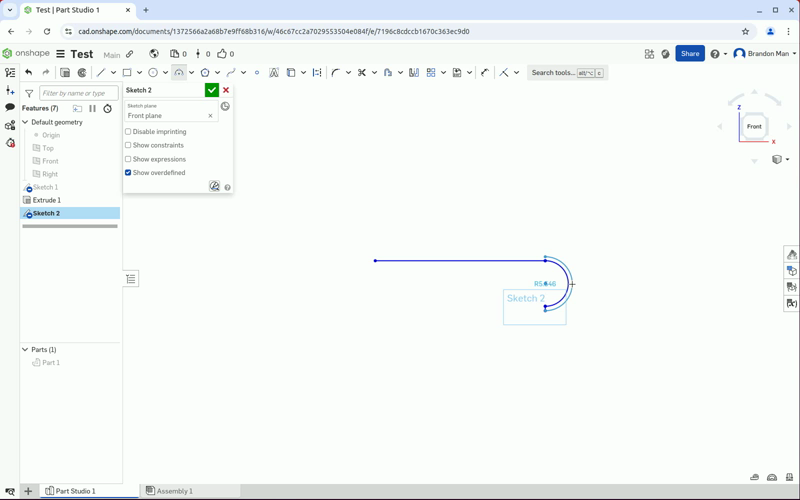
scroll(6)
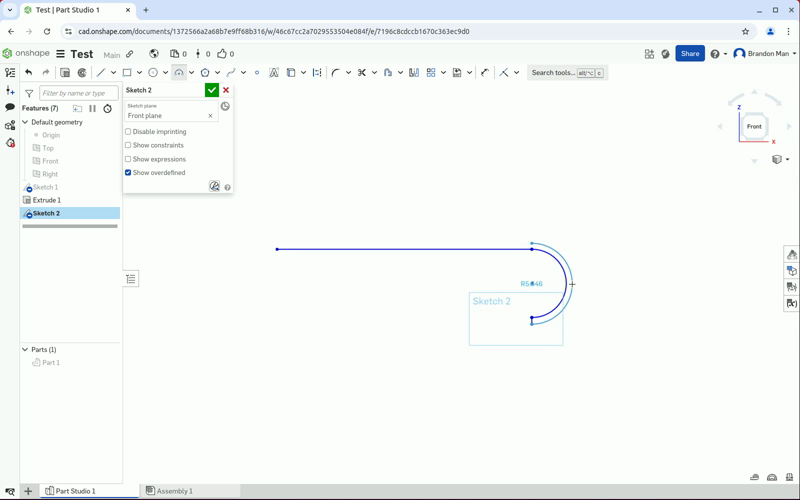
scroll(6)
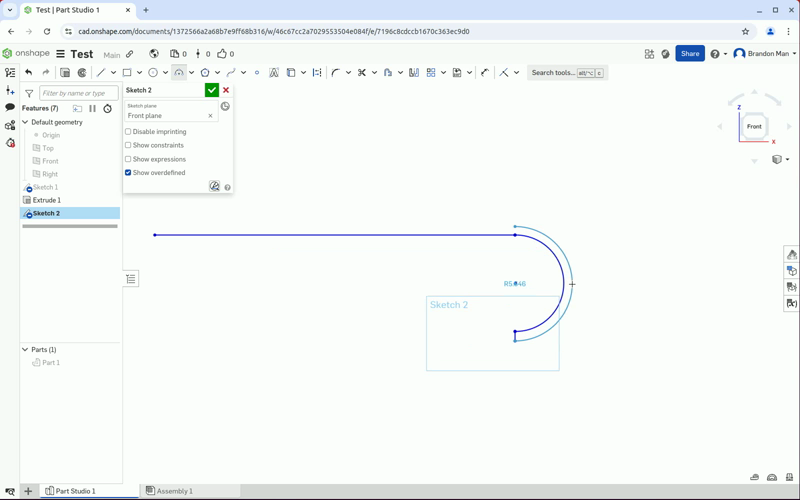
scroll(6)
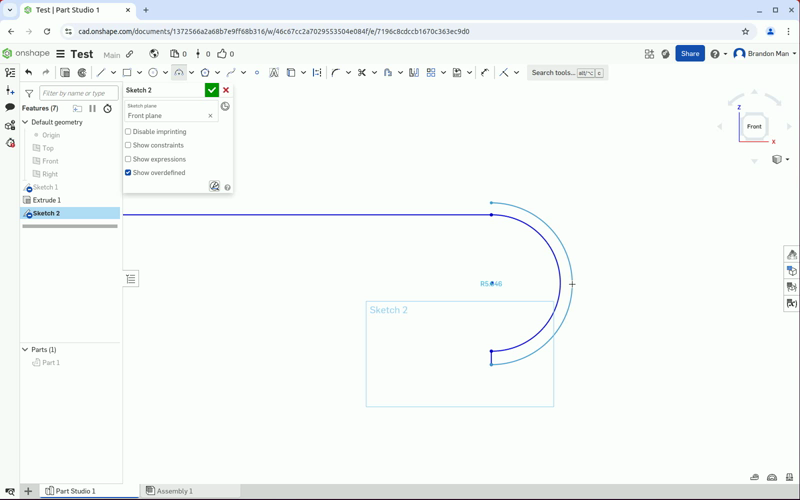
scroll(6)
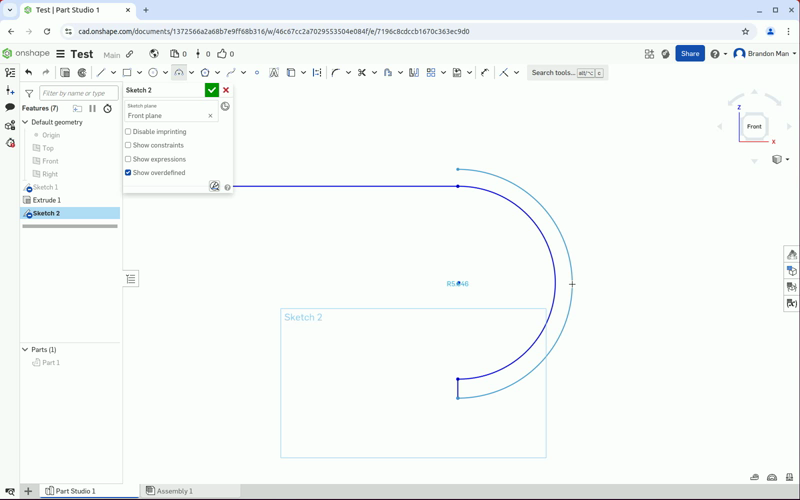
scroll(6)
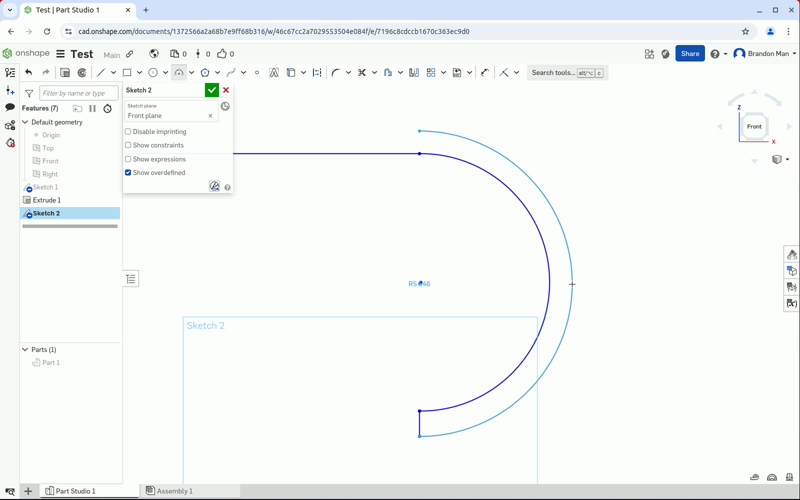
scroll(6)
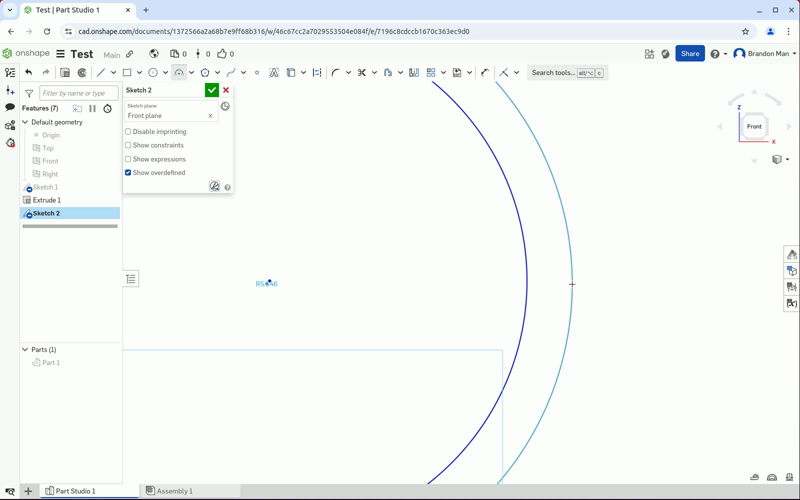
click(572, 283)
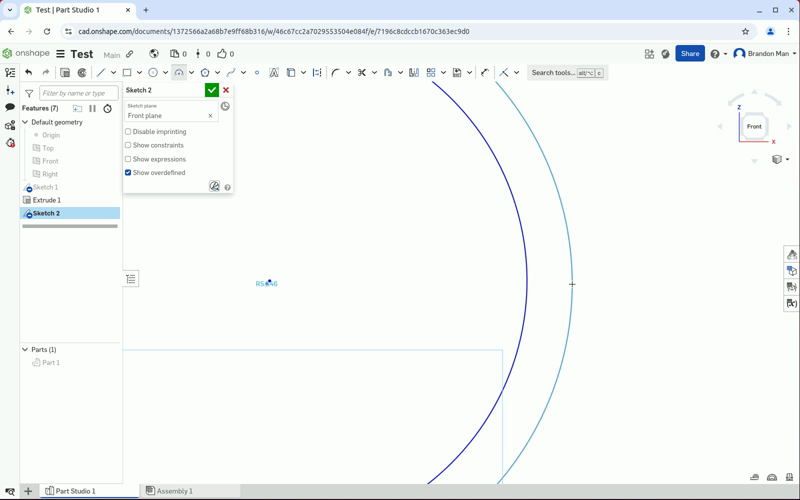
scroll(-6)
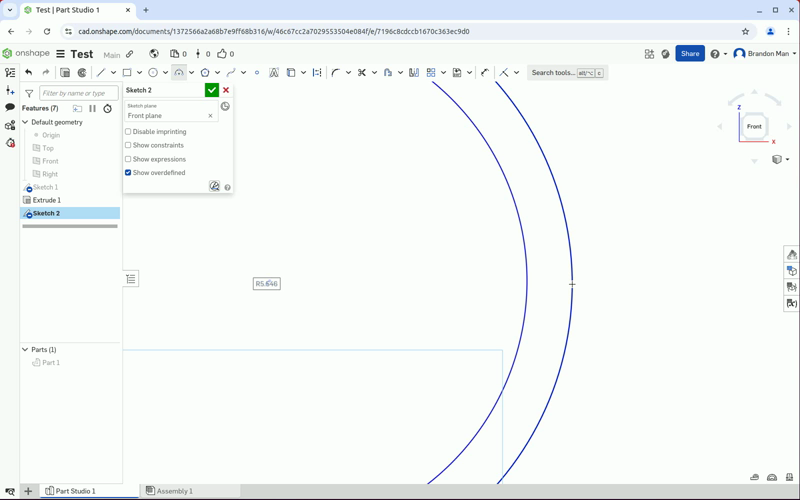
scroll(-6)
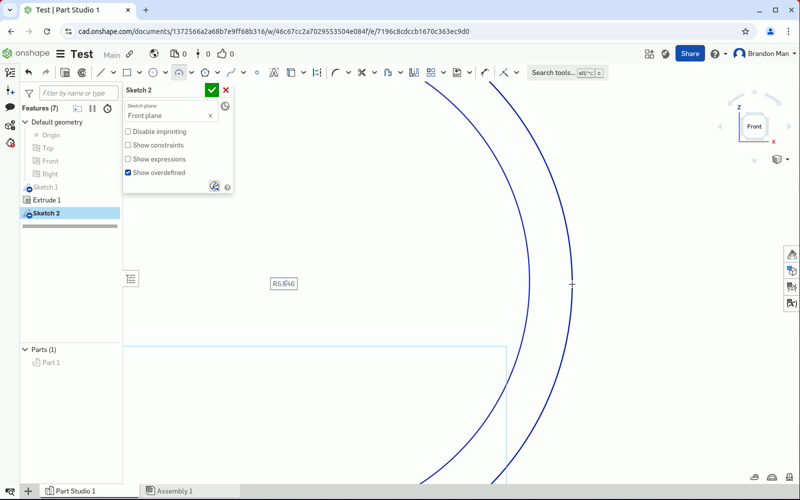
scroll(-6)
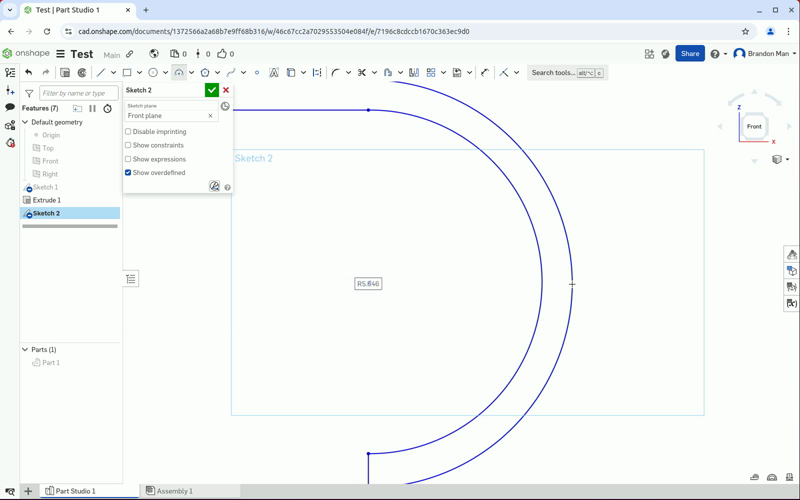
scroll(-6)
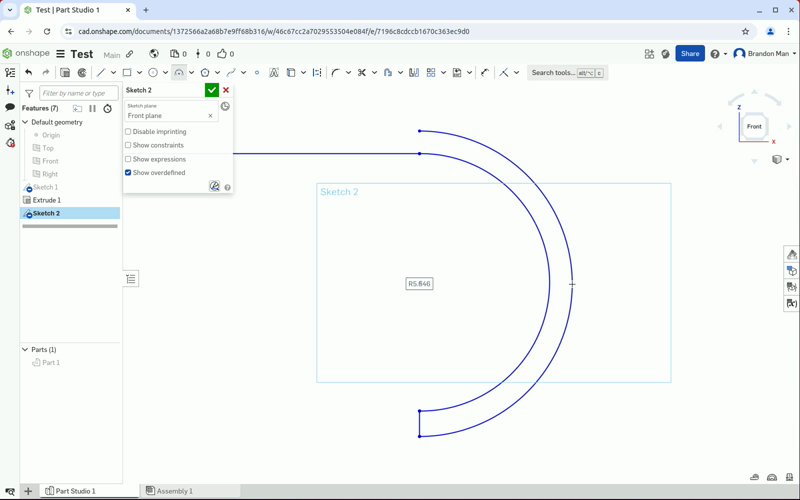
scroll(-6)
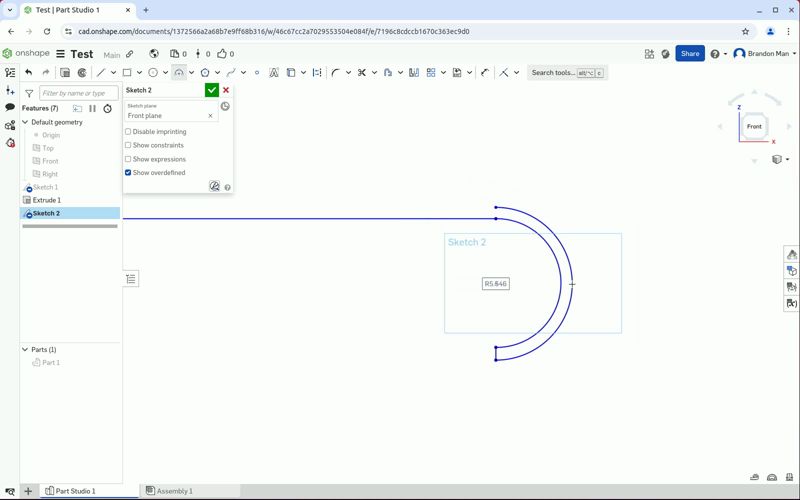
scroll(-6)
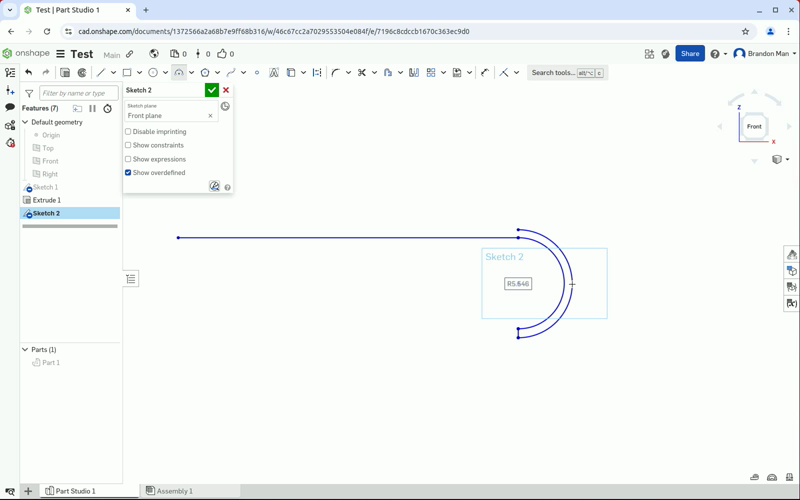
scroll(-6)
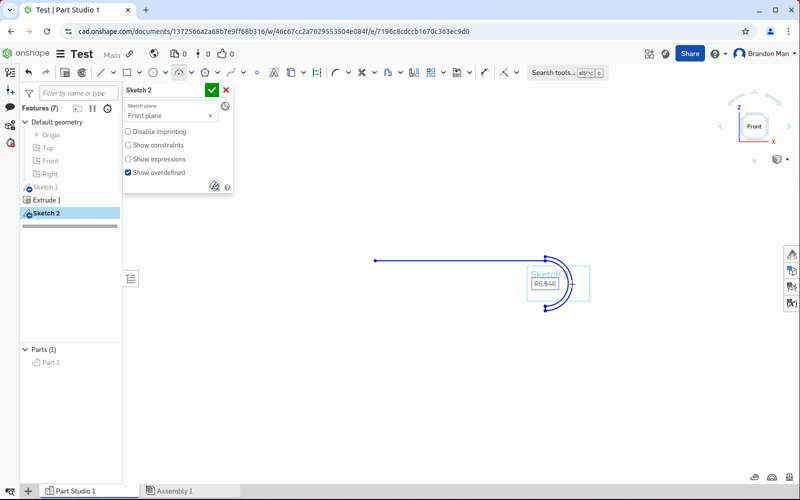
key_up(shift)
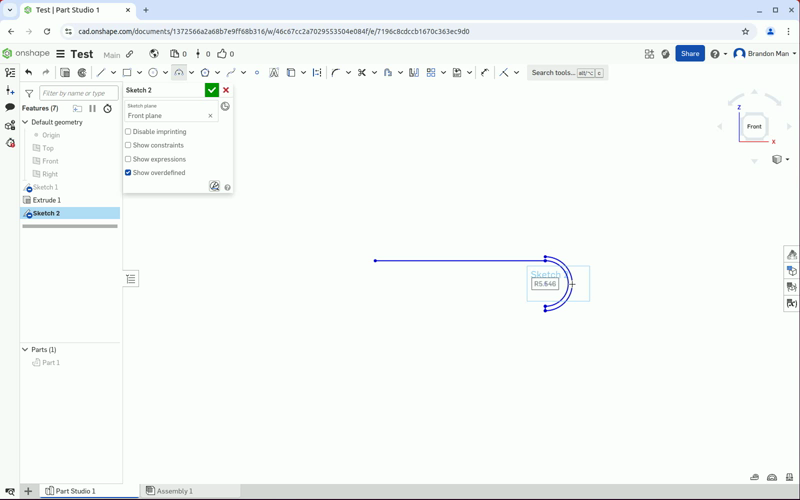
key(esc)
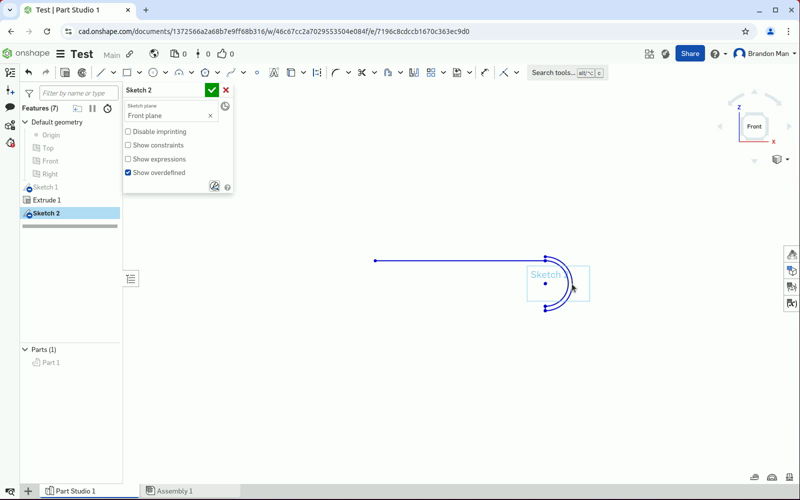
key(l)
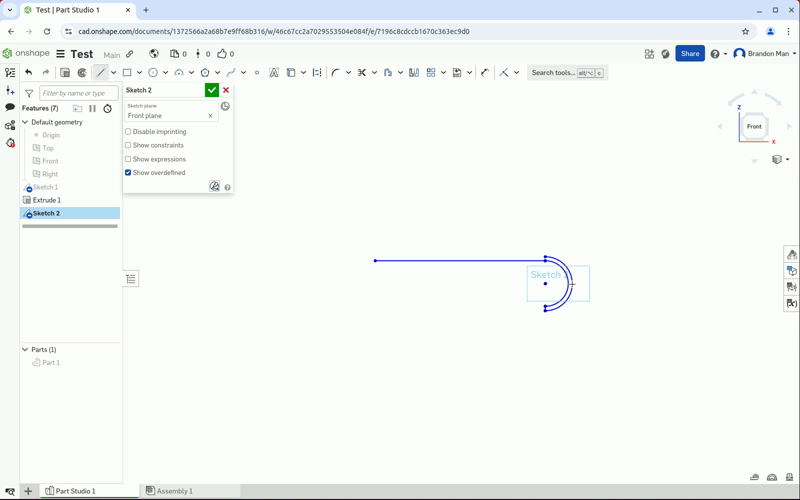
mouse_move(545, 256)
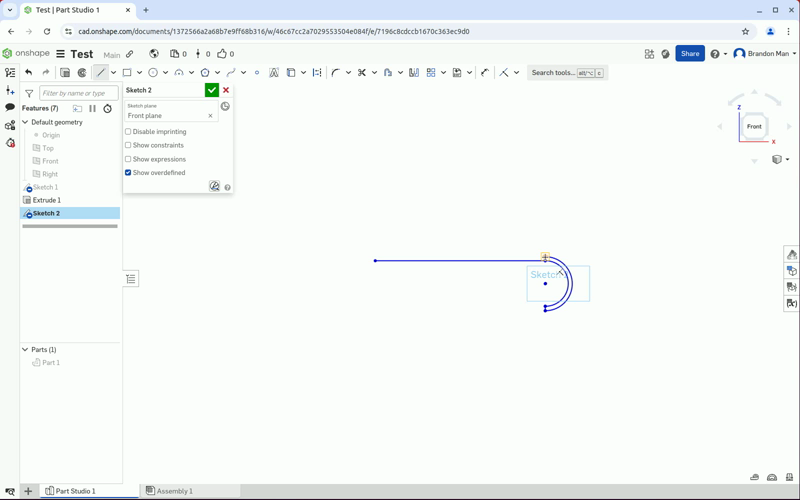
scroll(6)
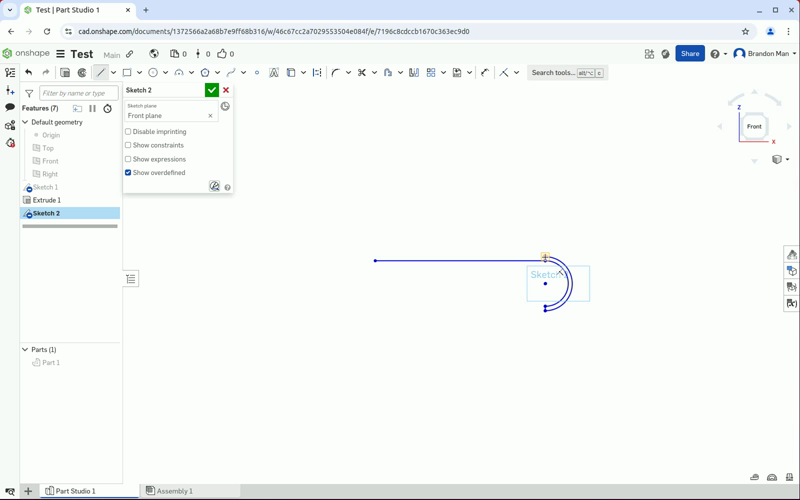
scroll(6)
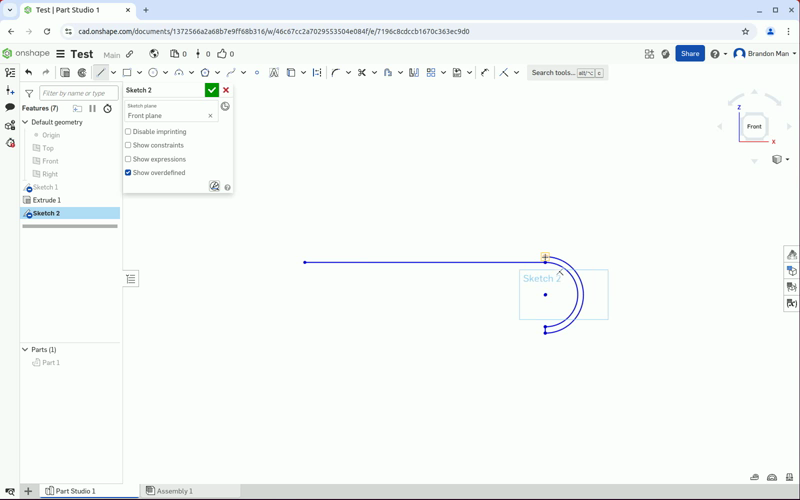
scroll(6)
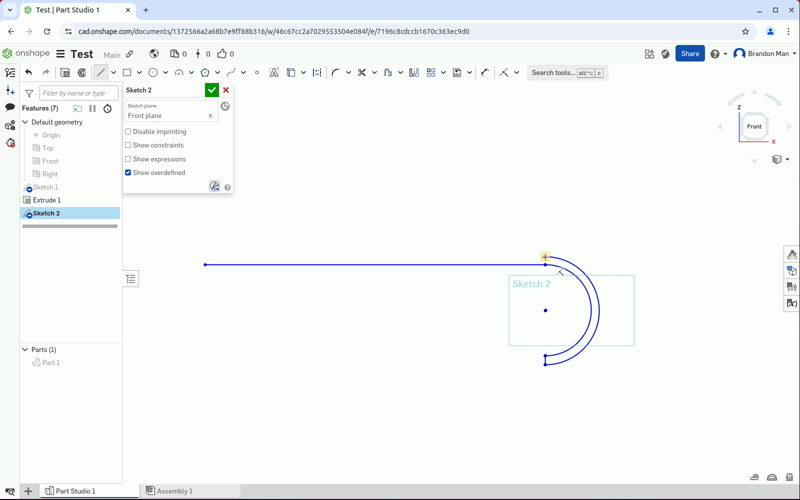
scroll(6)
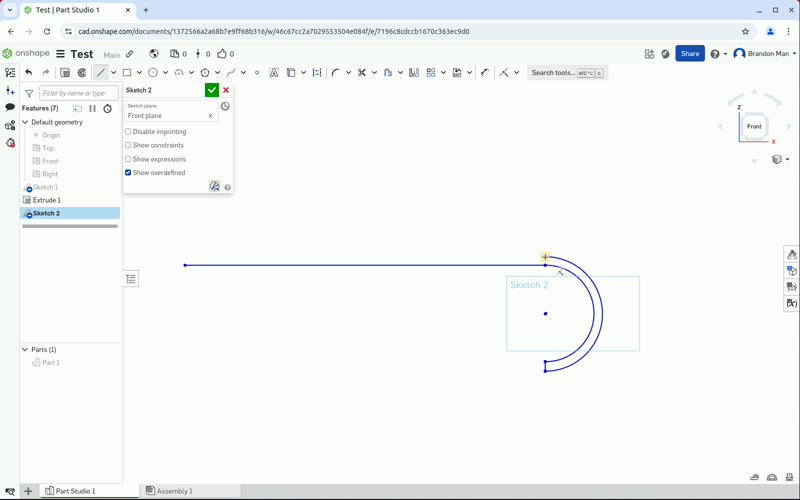
scroll(6)
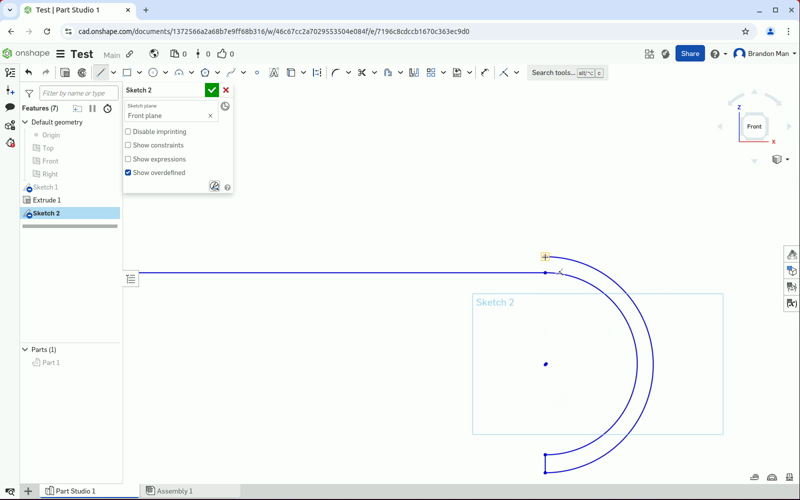
scroll(6)
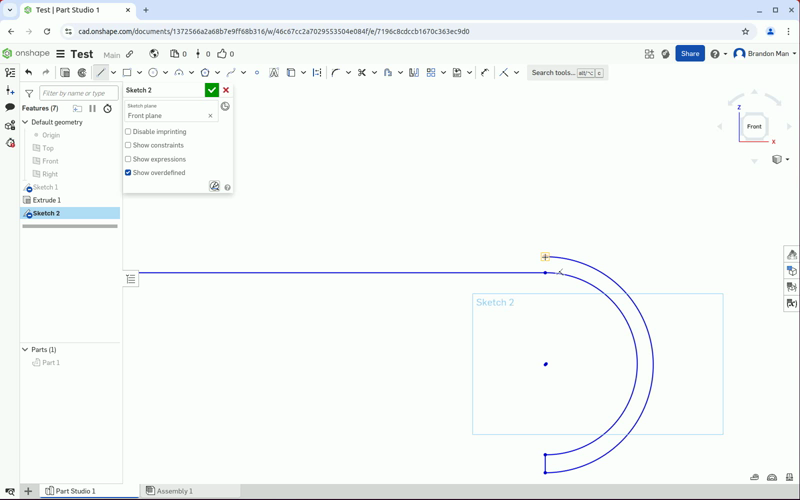
scroll(6)
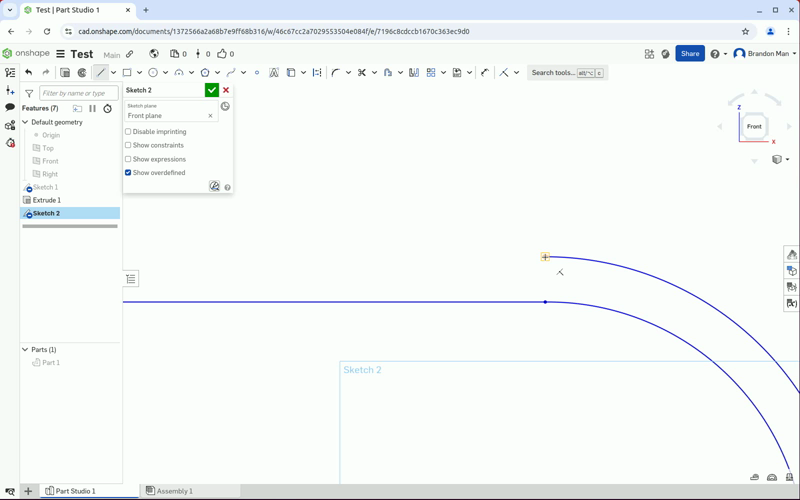
click(545, 256)
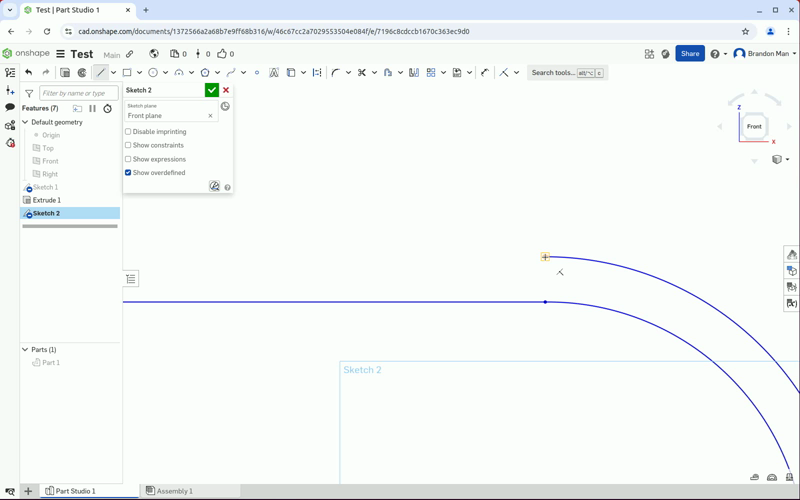
scroll(-6)
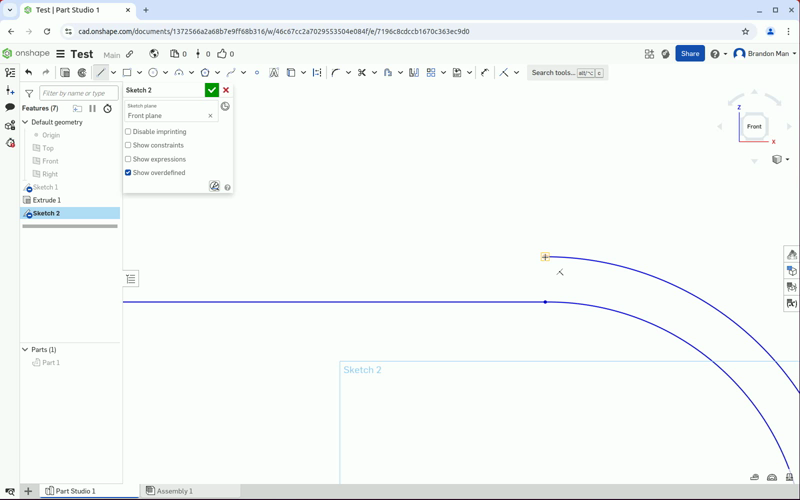
scroll(-6)
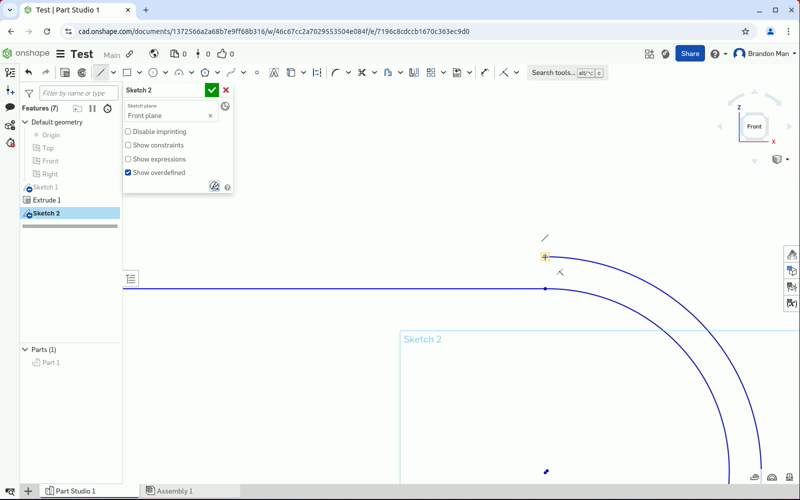
scroll(-6)
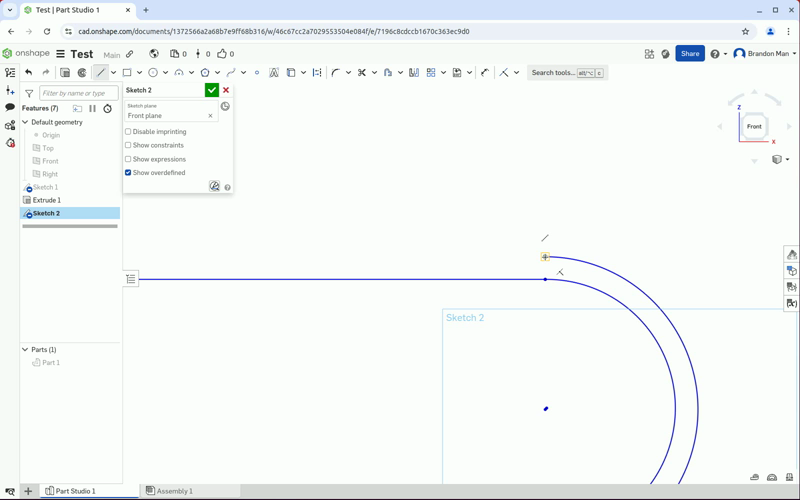
scroll(-6)
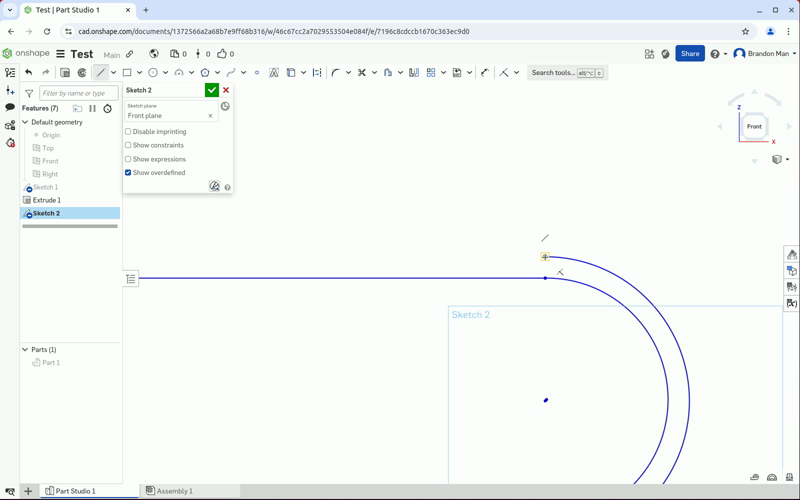
scroll(-6)
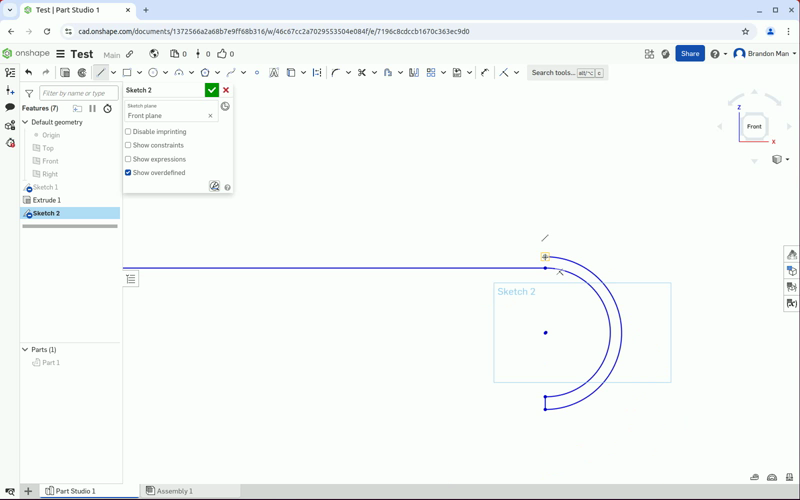
scroll(-6)
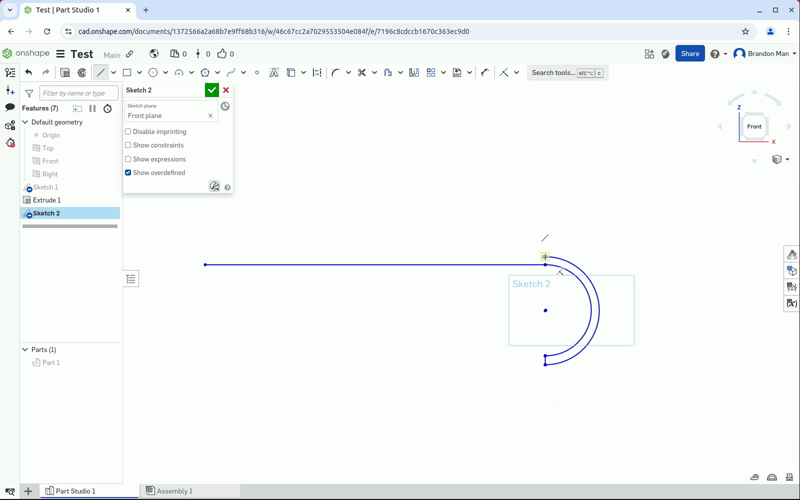
scroll(-6)
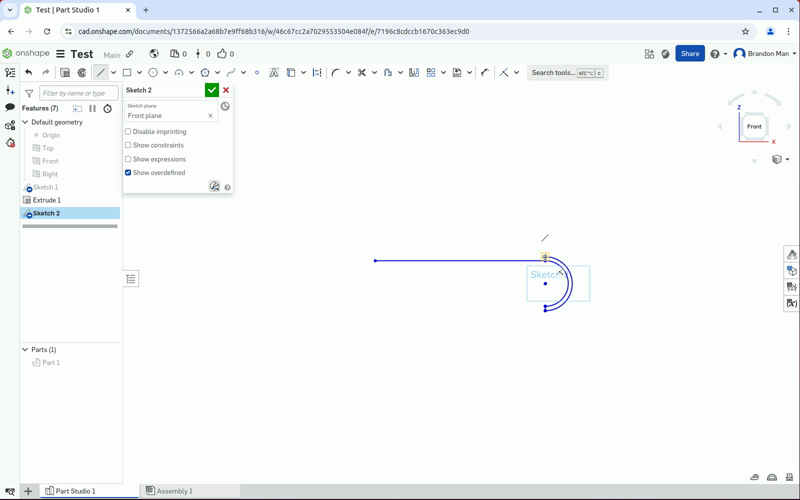
key_down(shift)
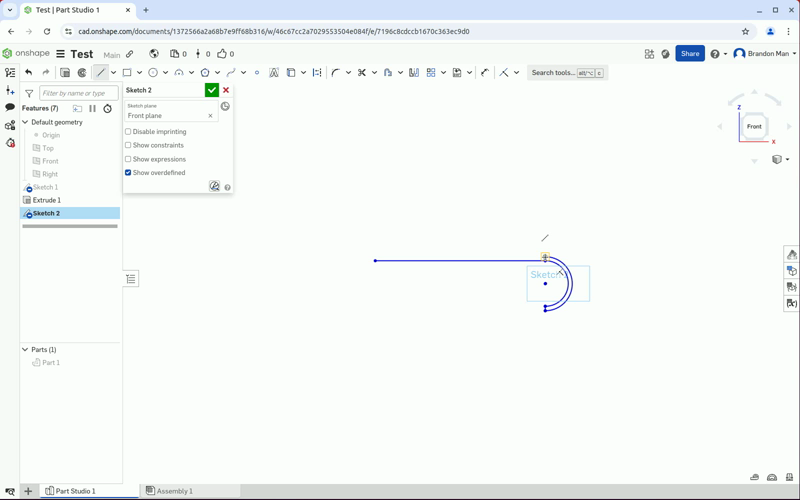
mouse_move(375, 256)
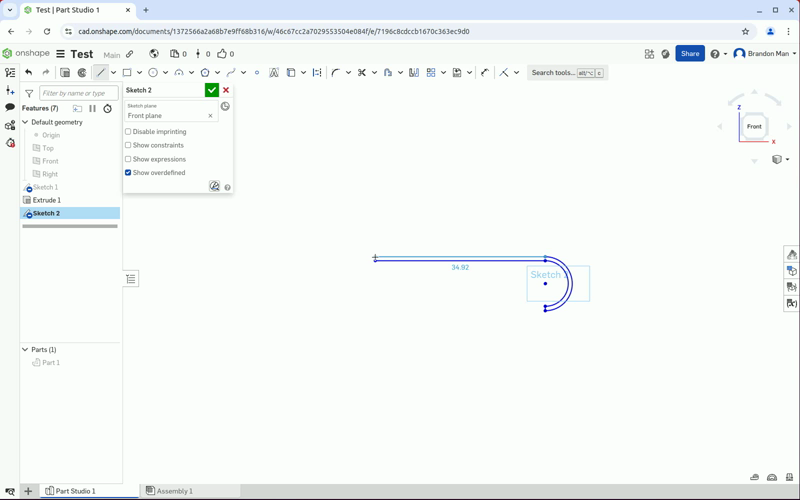
scroll(6)
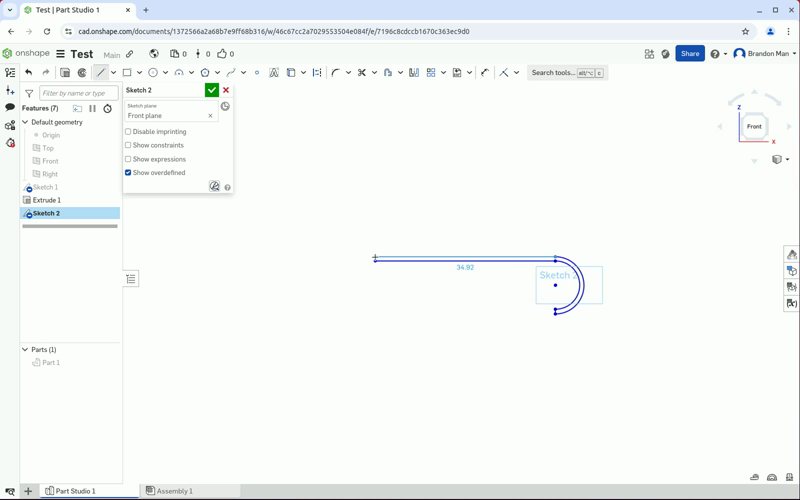
scroll(6)
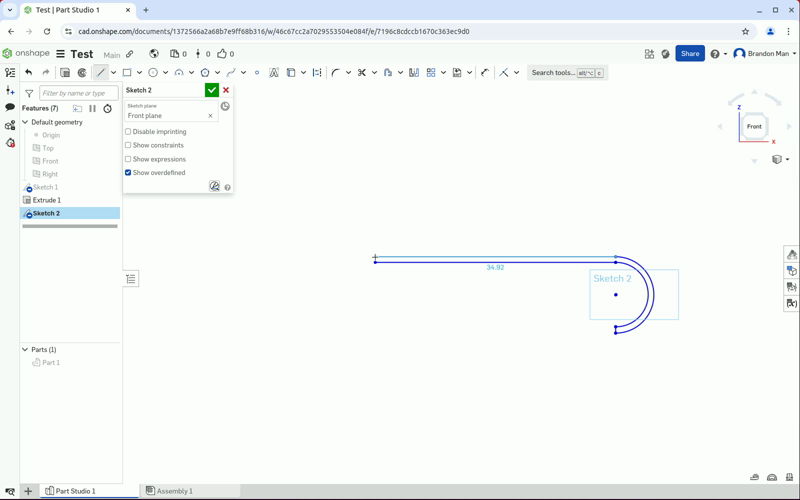
scroll(6)
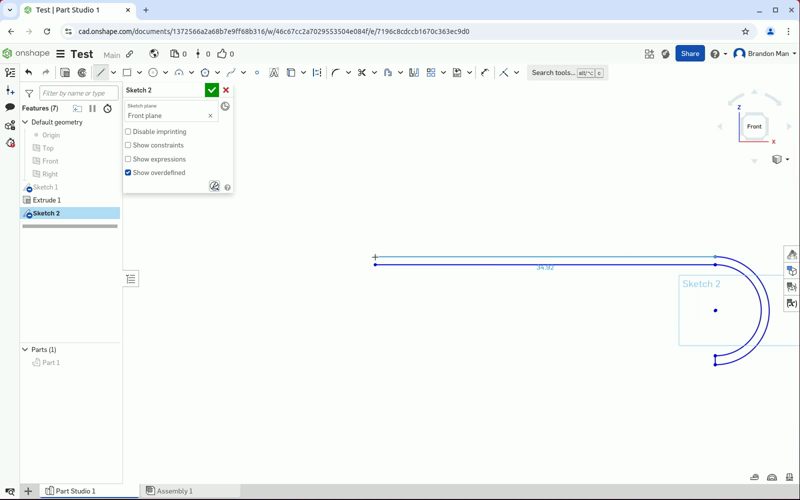
scroll(6)
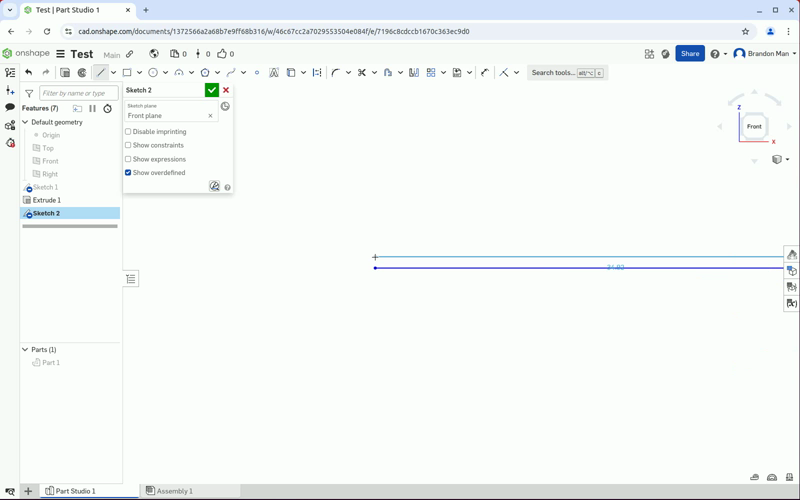
scroll(6)
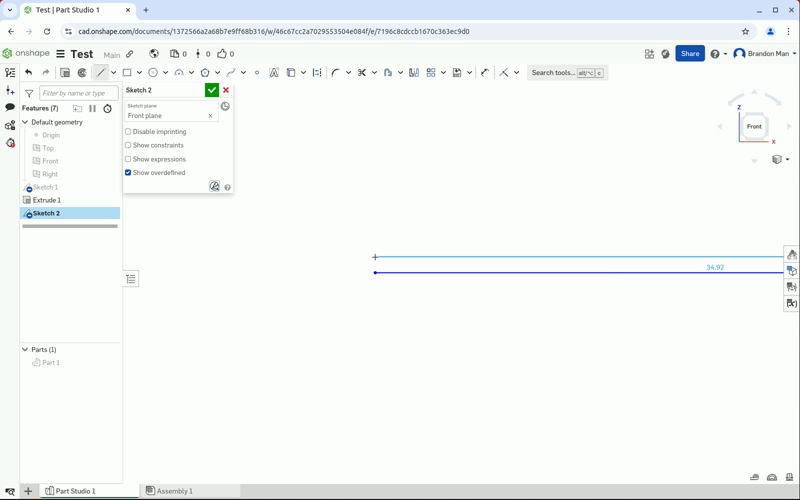
scroll(6)
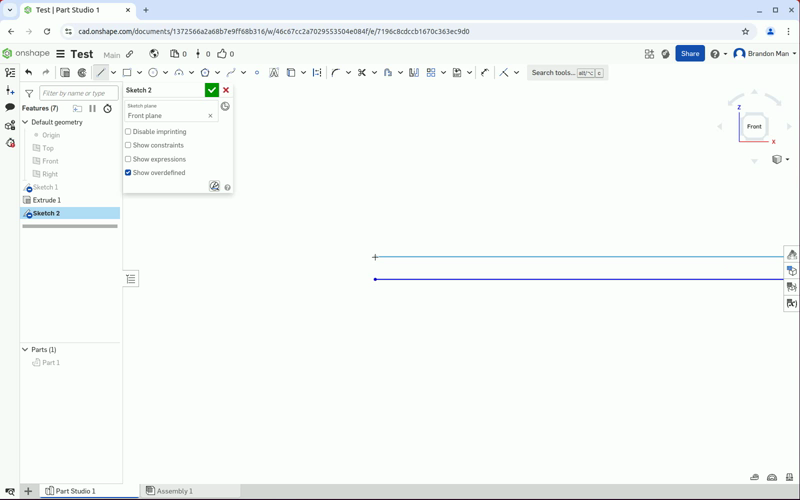
scroll(6)
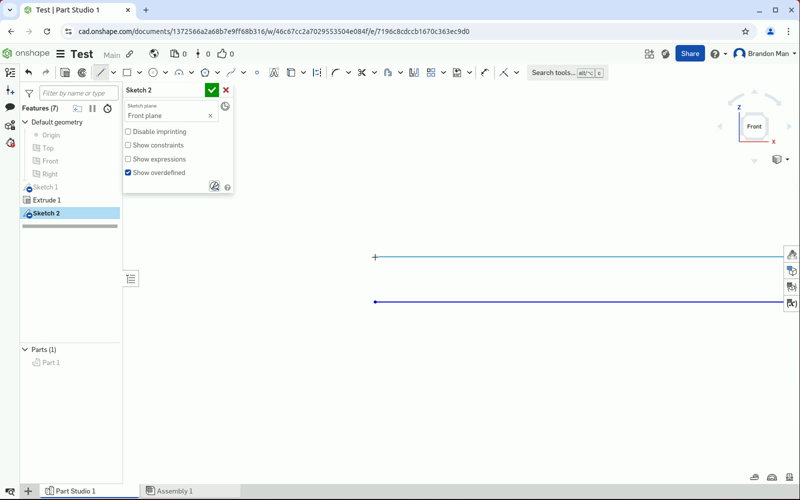
click(375, 256)
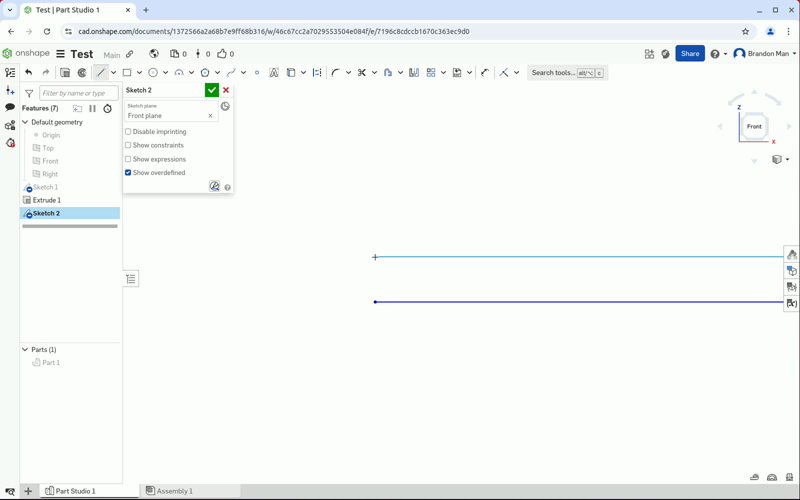
scroll(-6)
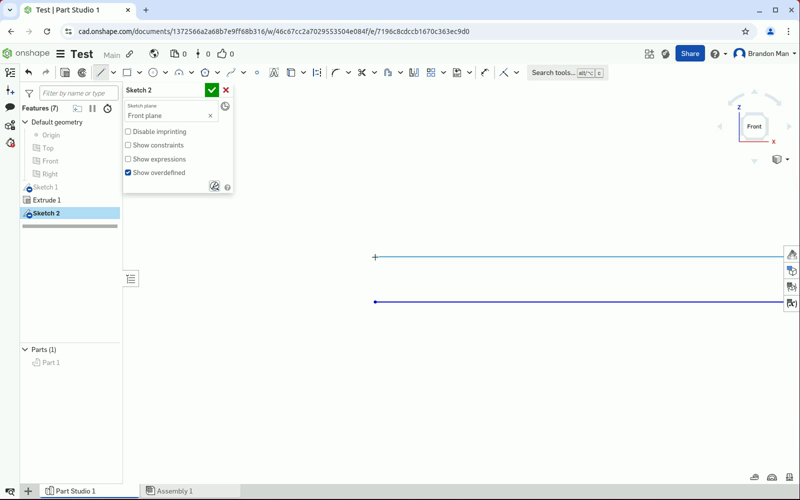
scroll(-6)
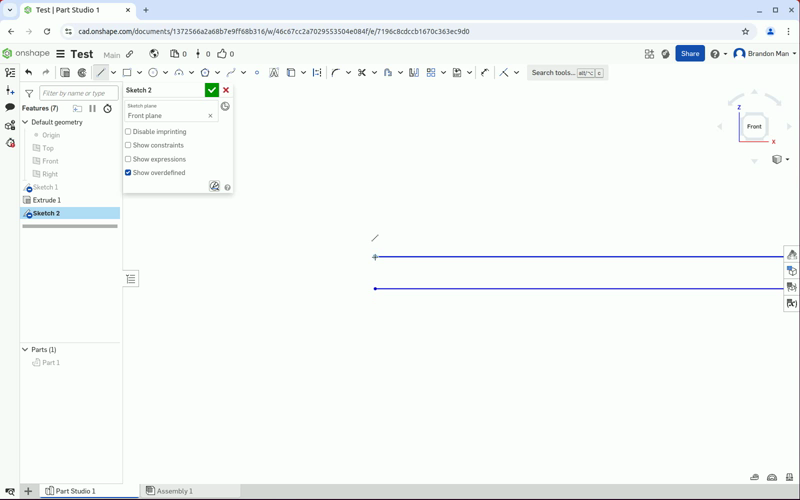
scroll(-6)
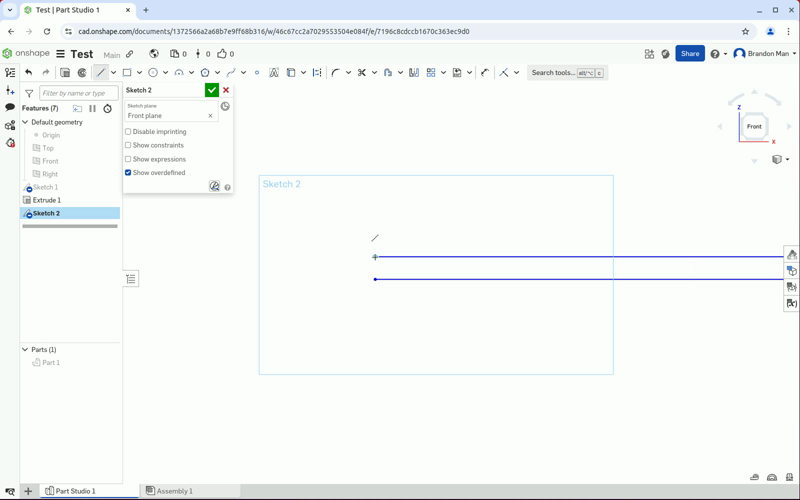
scroll(-6)
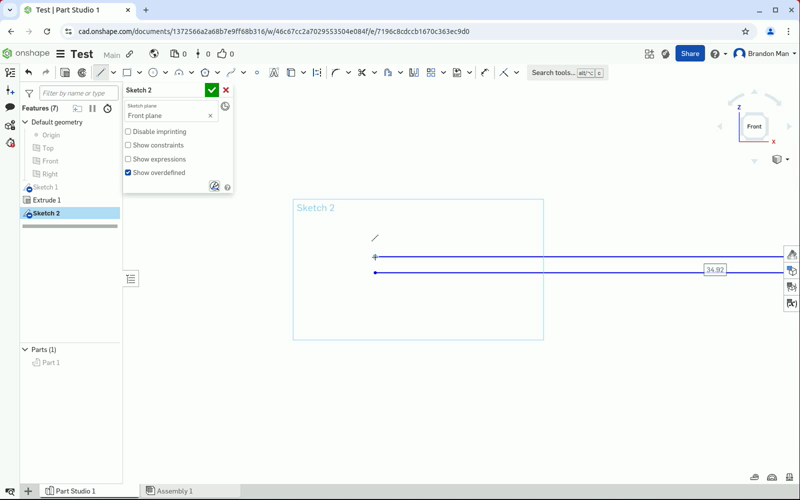
scroll(-6)
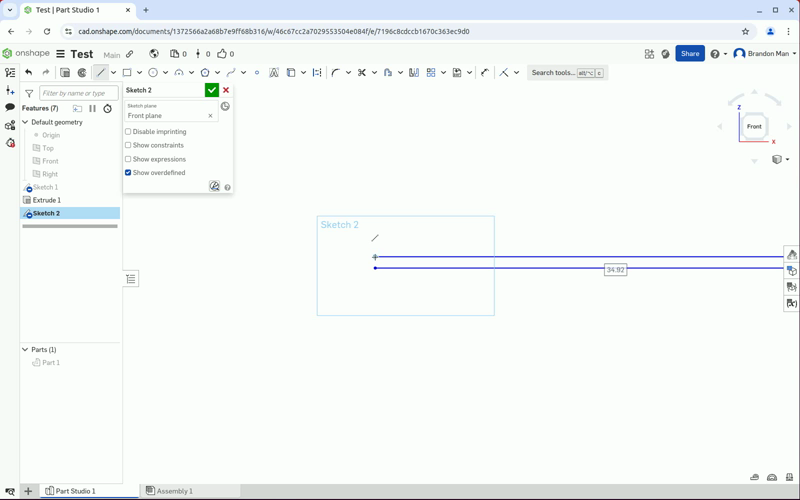
scroll(-6)
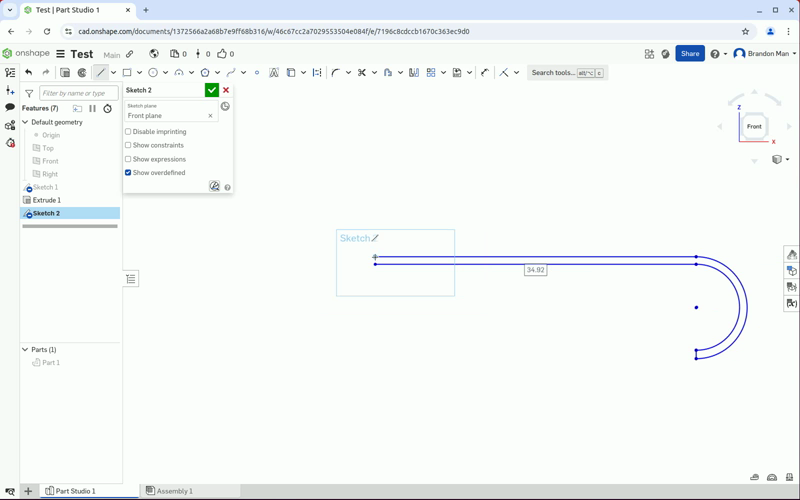
scroll(-6)
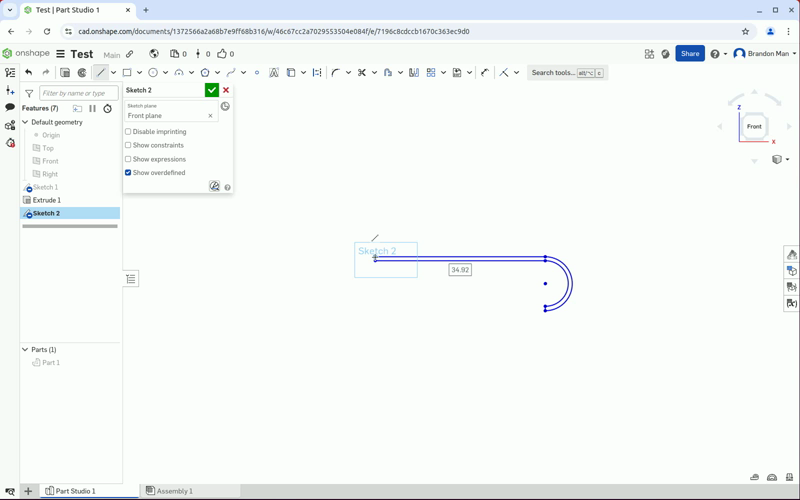
key_up(shift)
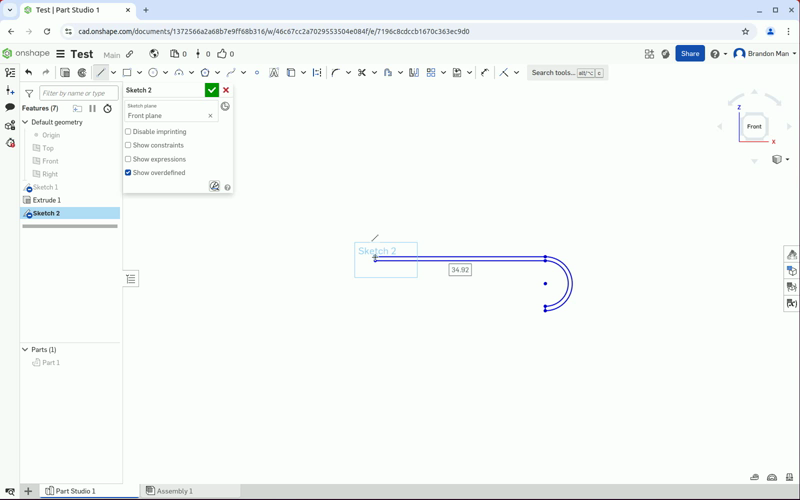
mouse_move(405, 256)
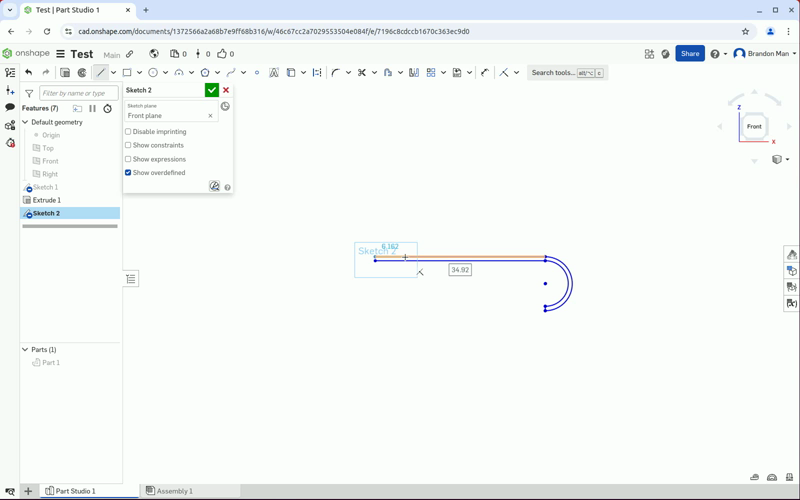
key_down(shift)
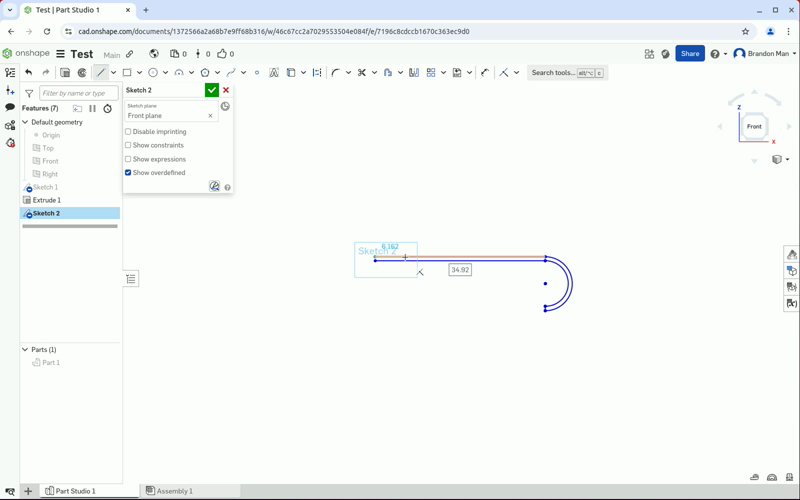
mouse_move(375, 260)
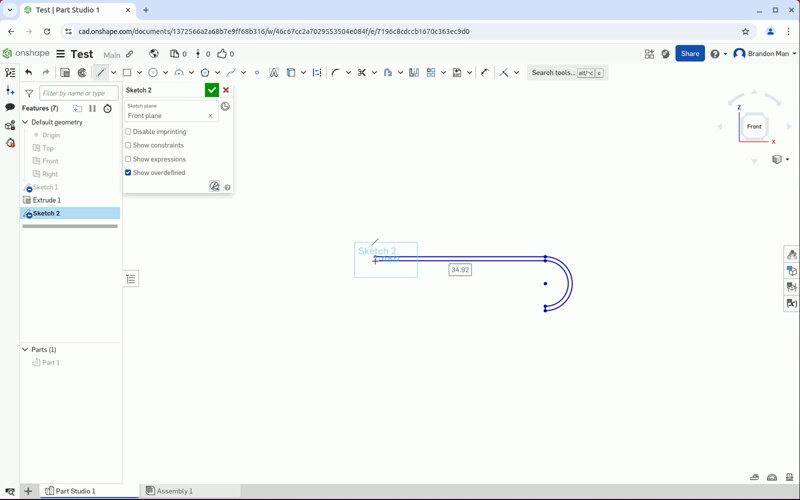
scroll(6)
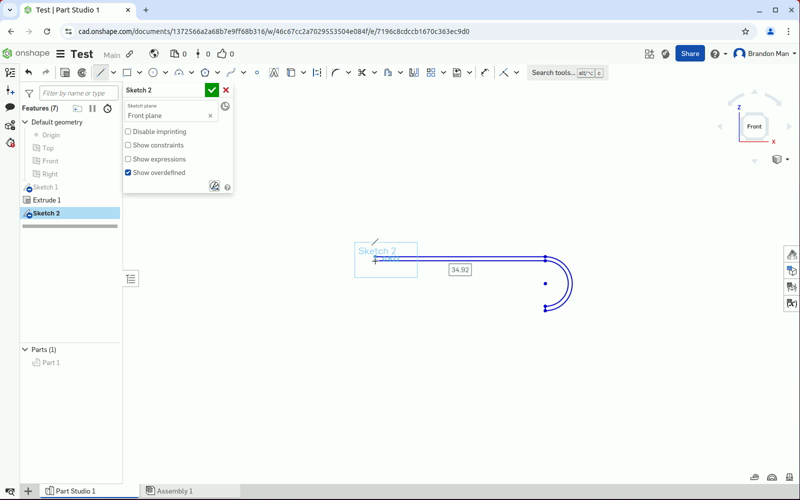
scroll(6)
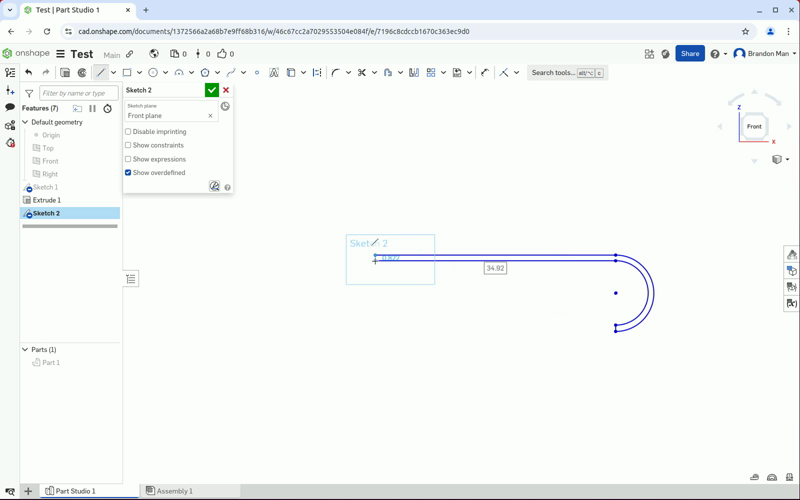
scroll(6)
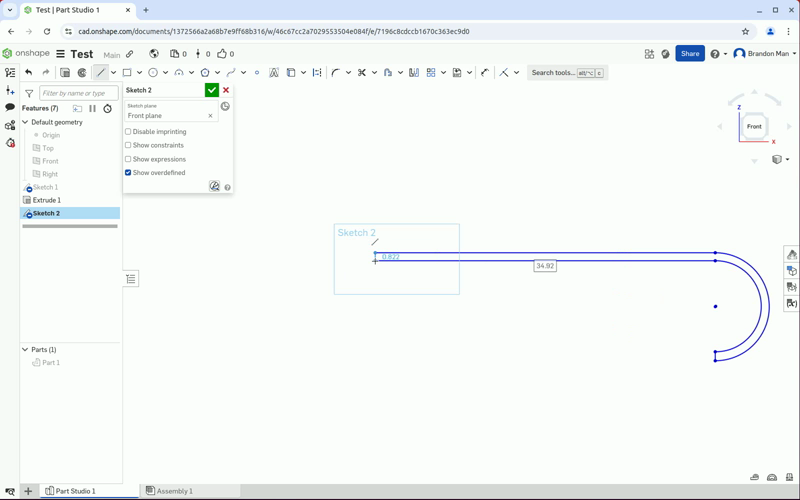
scroll(6)
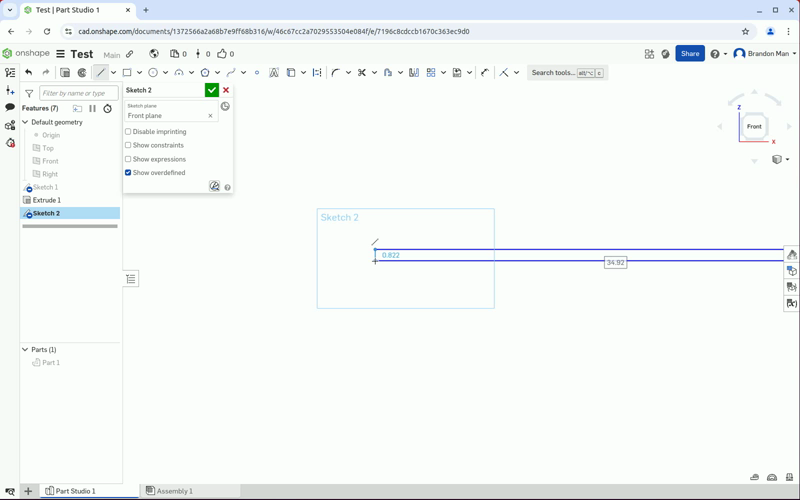
scroll(6)
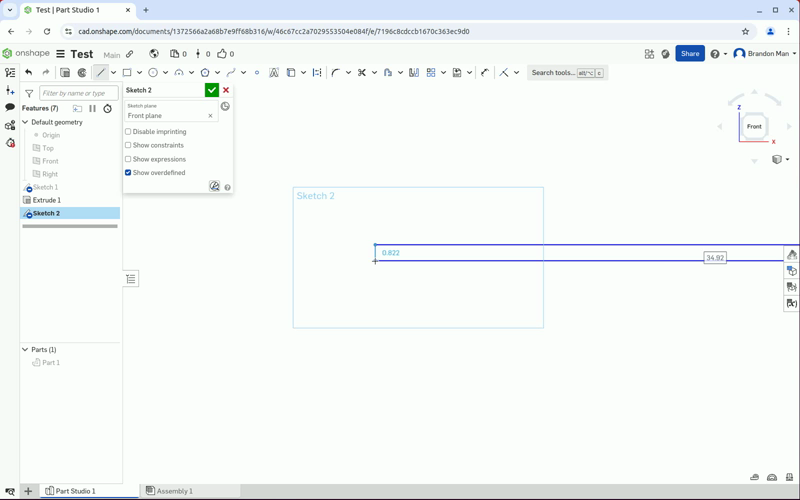
scroll(6)
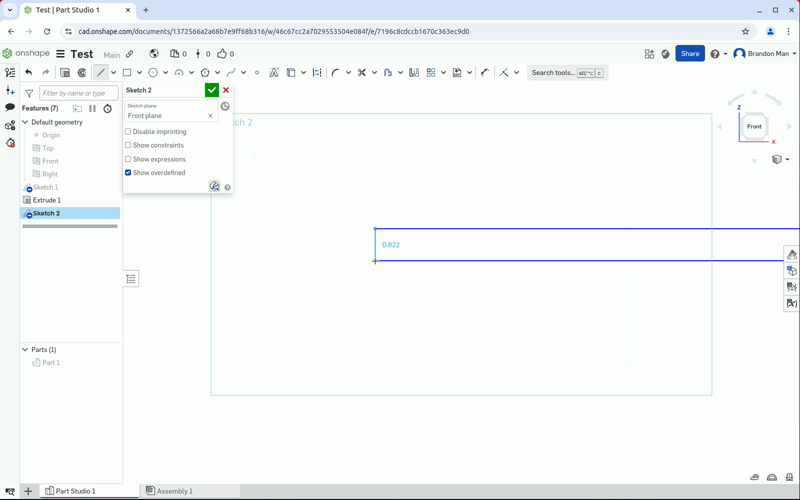
scroll(6)
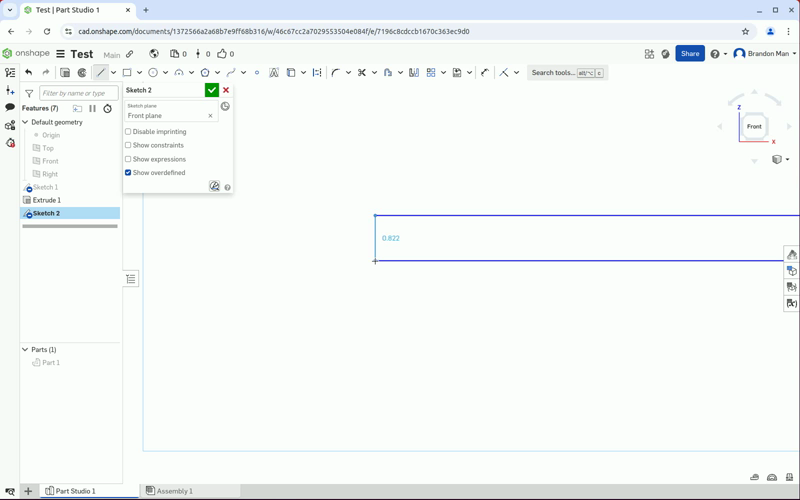
key_up(shift)
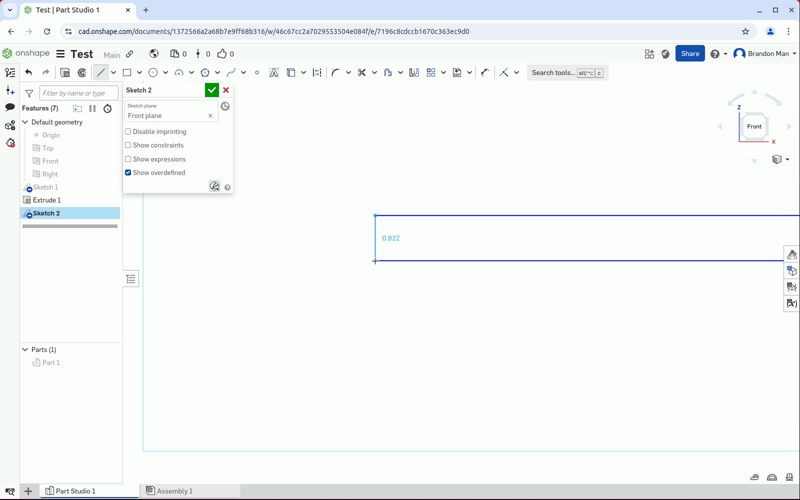
click(375, 260)
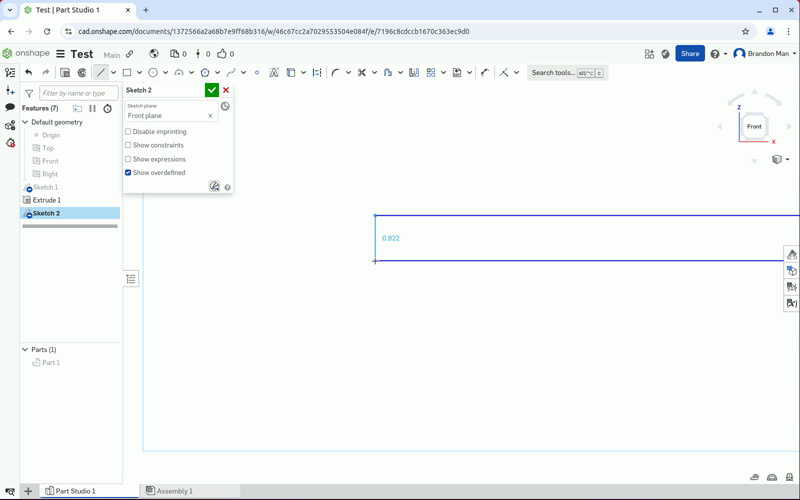
scroll(-6)
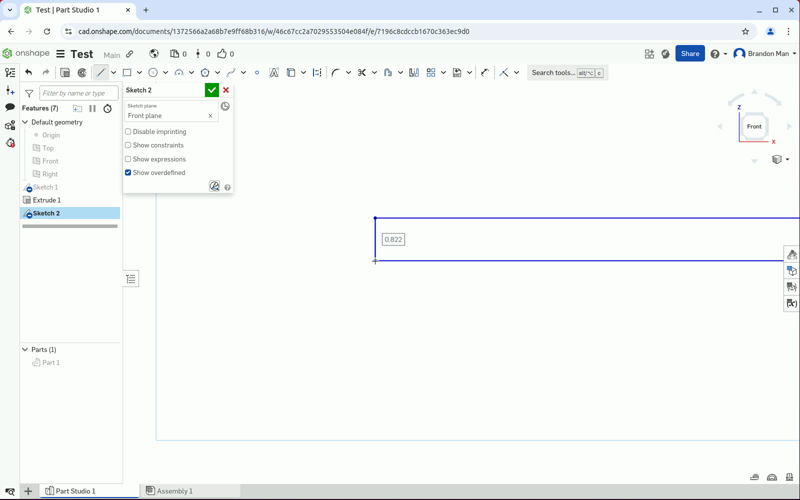
scroll(-6)
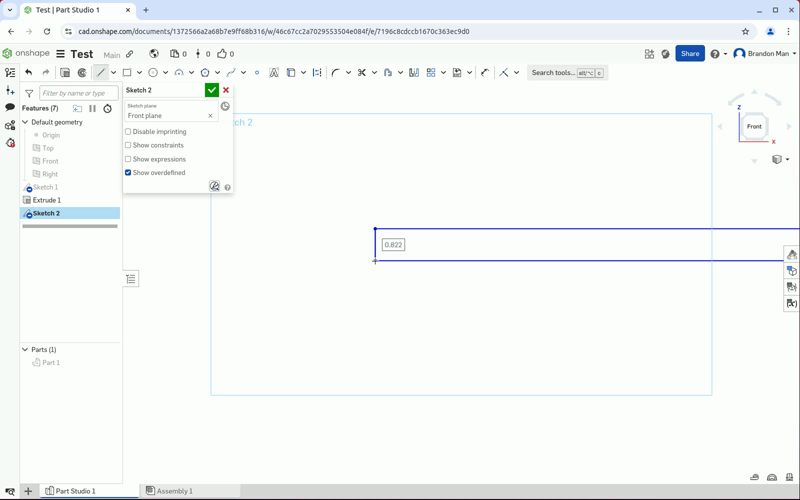
scroll(-6)
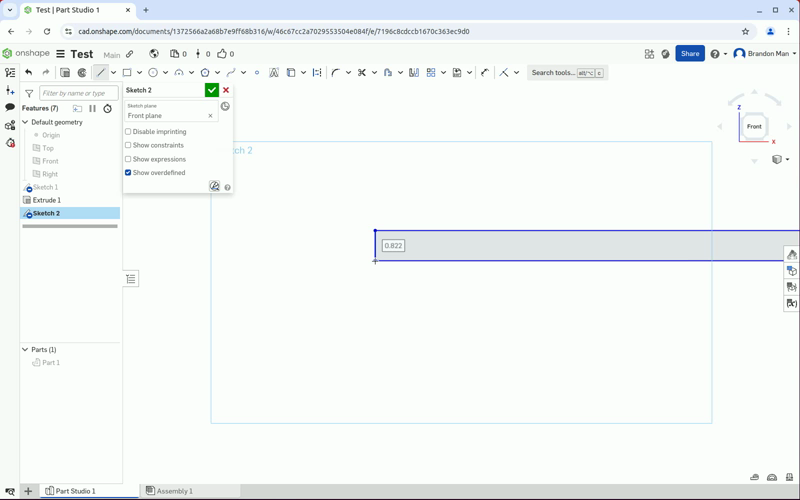
scroll(-6)
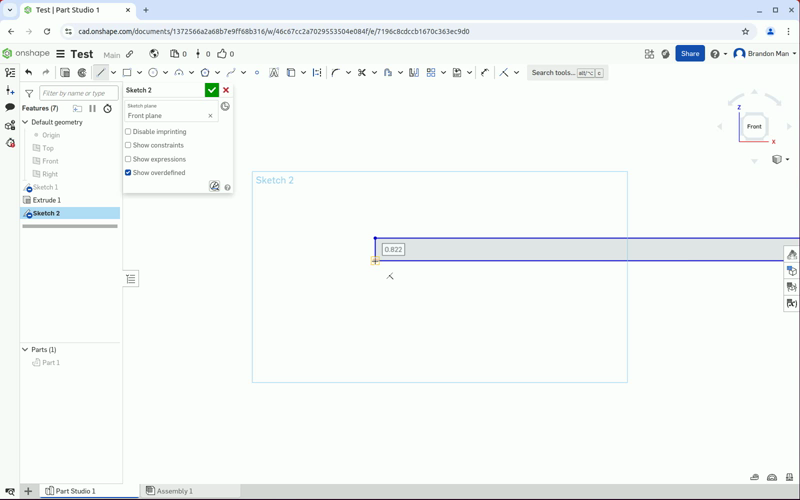
scroll(-6)
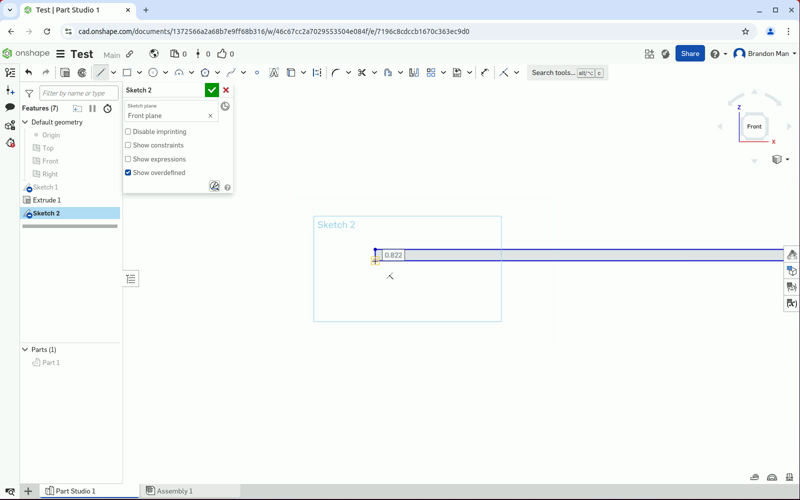
scroll(-6)
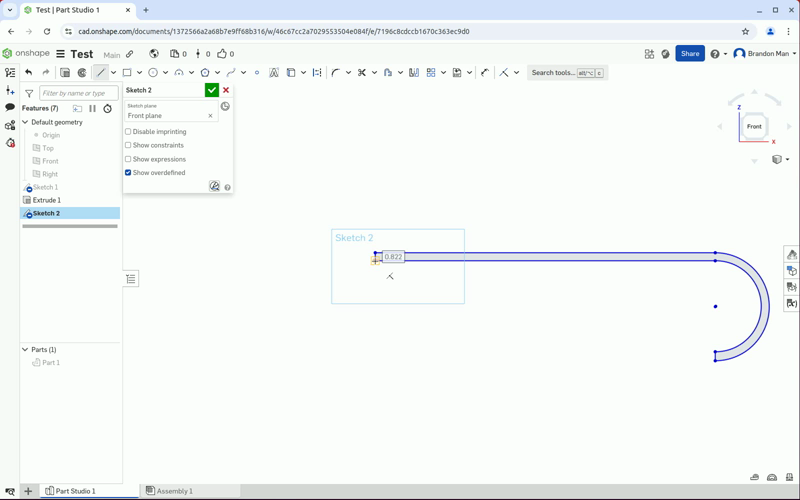
scroll(-6)
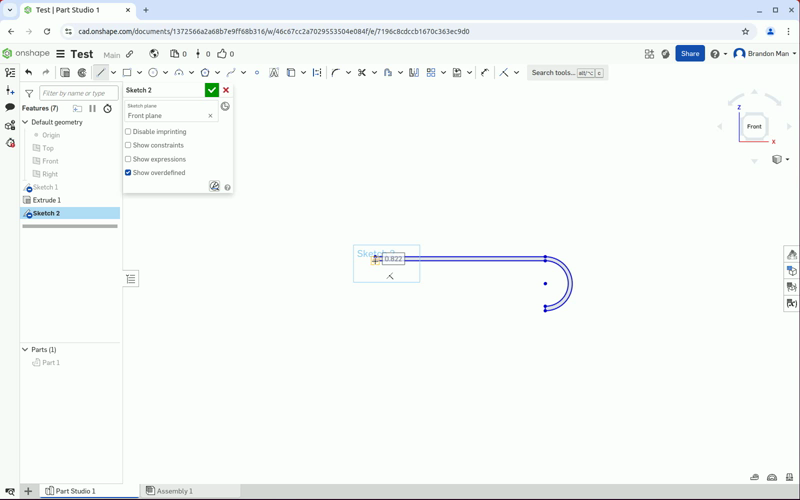
key(esc)
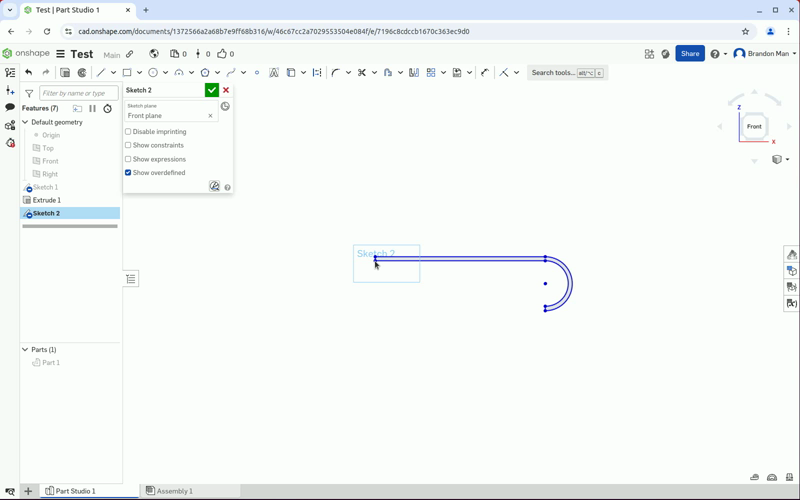
mouse_move(554, 272)
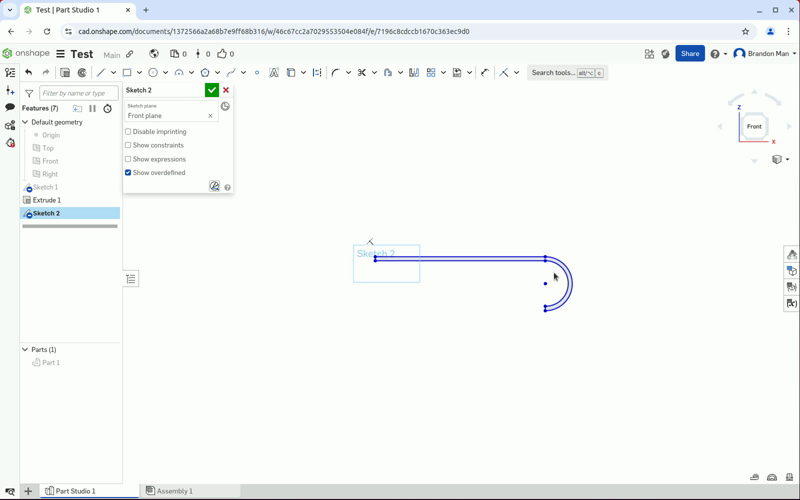
scroll(6)
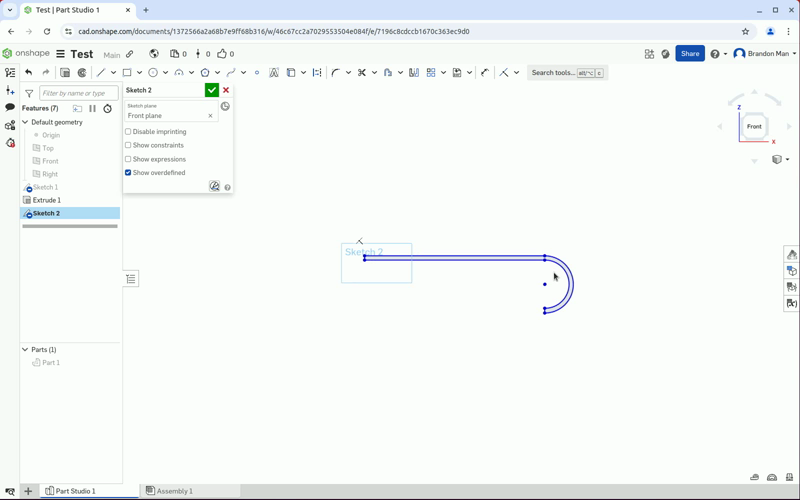
scroll(6)
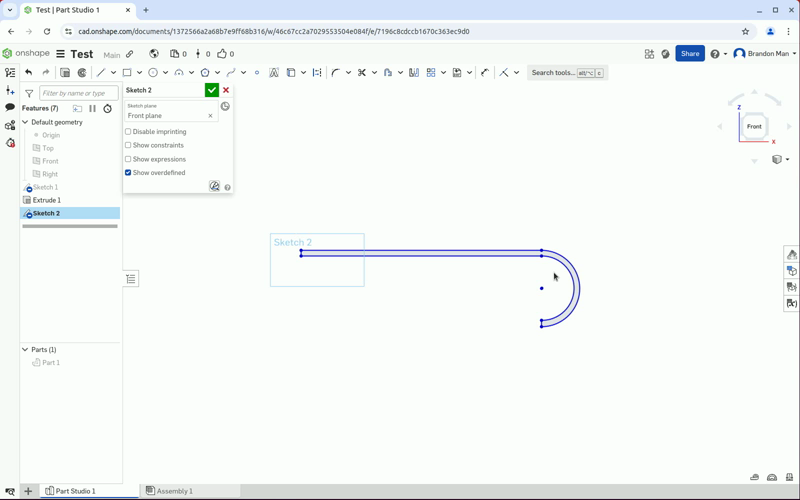
scroll(6)
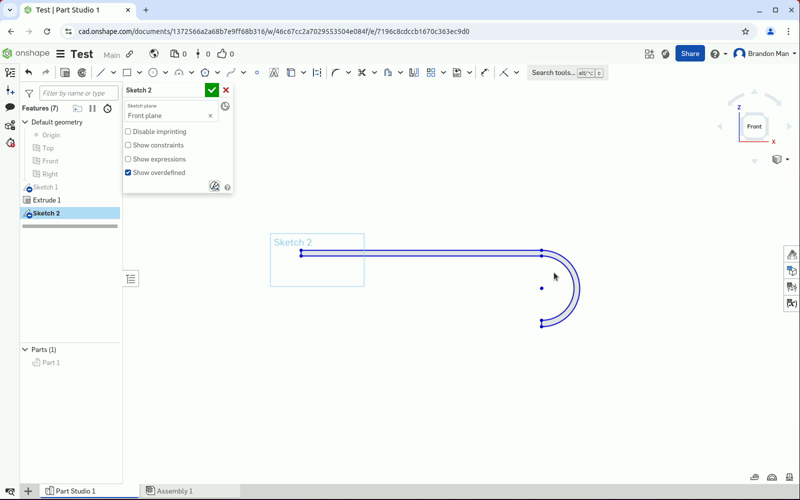
scroll(6)
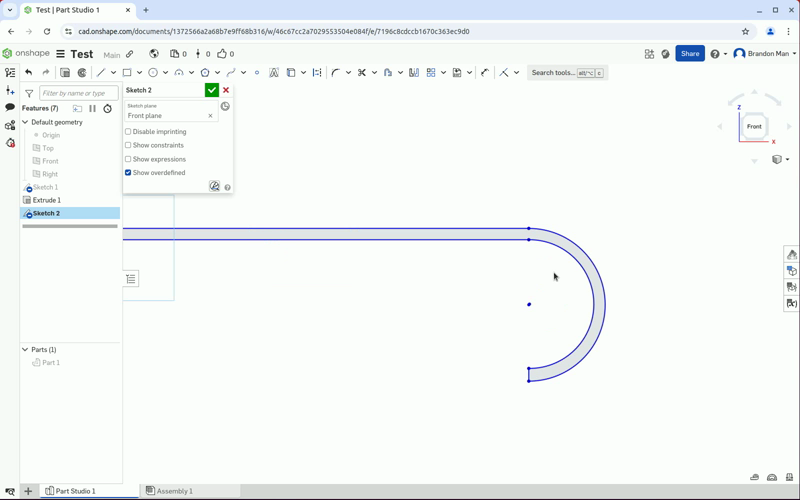
scroll(6)
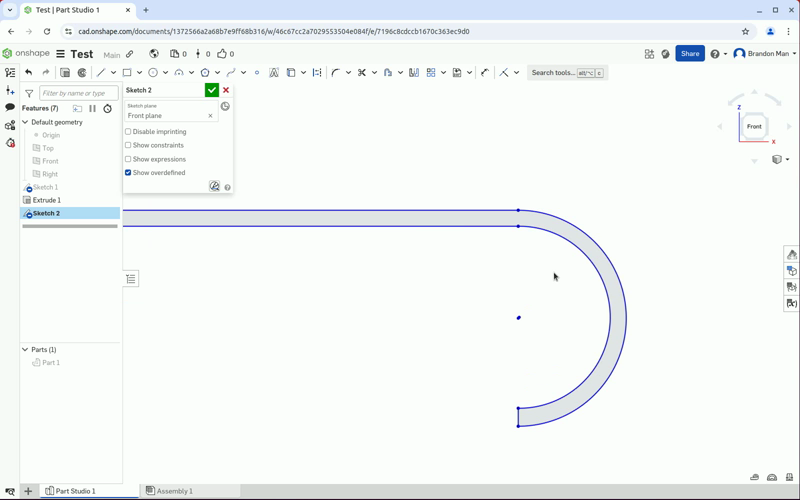
scroll(6)
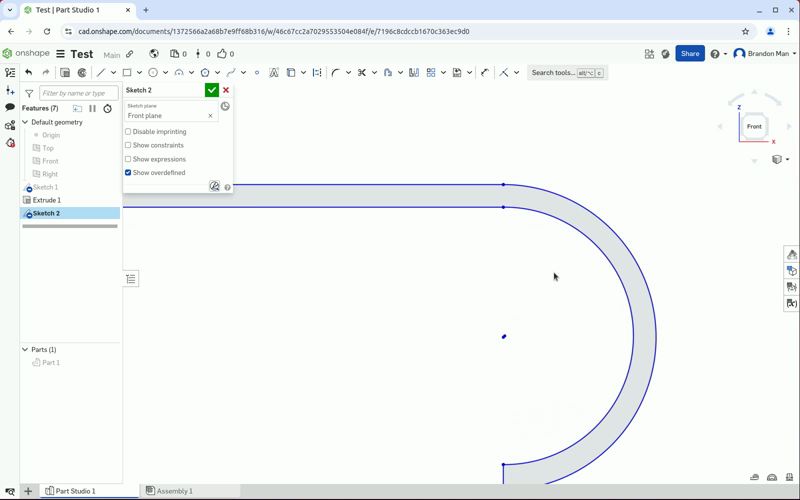
scroll(6)
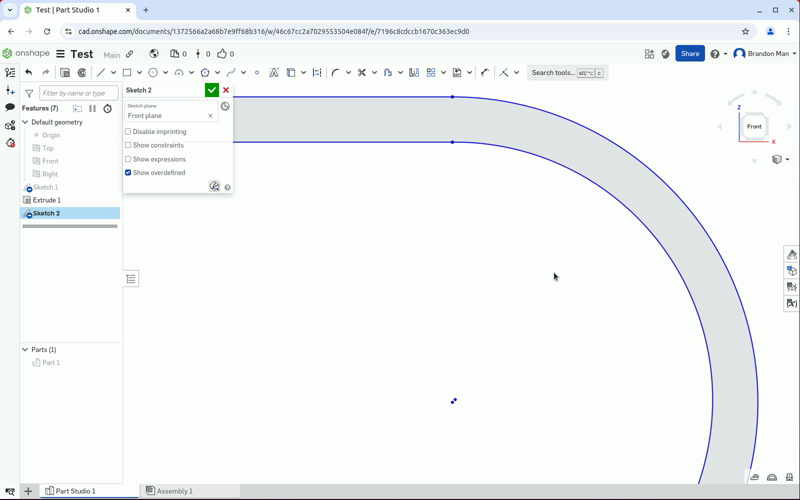
click(554, 272)
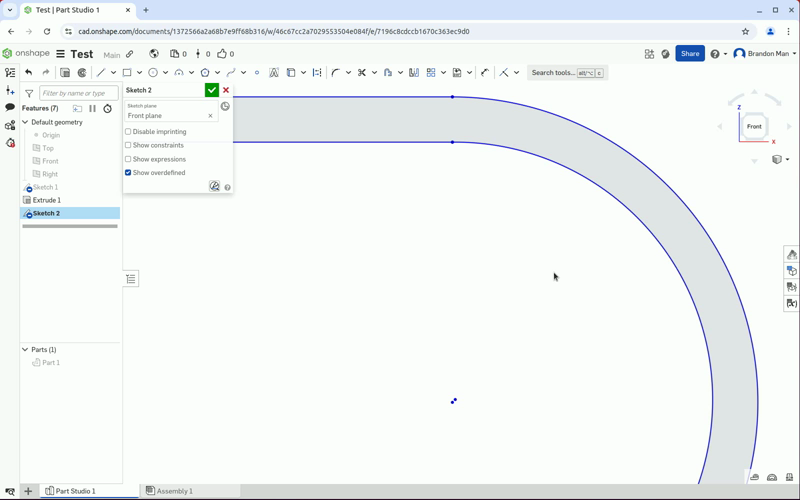
scroll(-6)
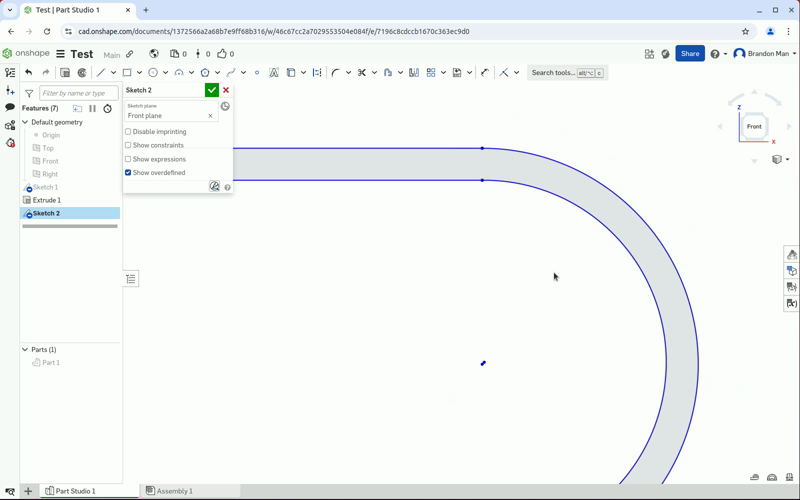
scroll(-6)
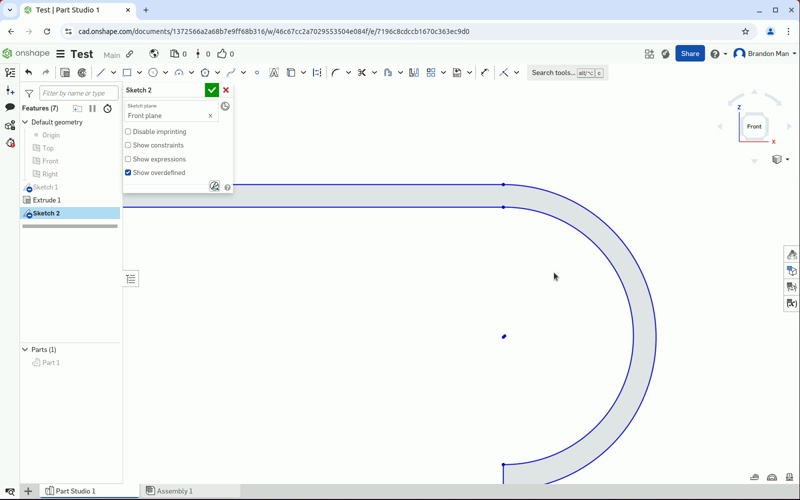
scroll(-6)
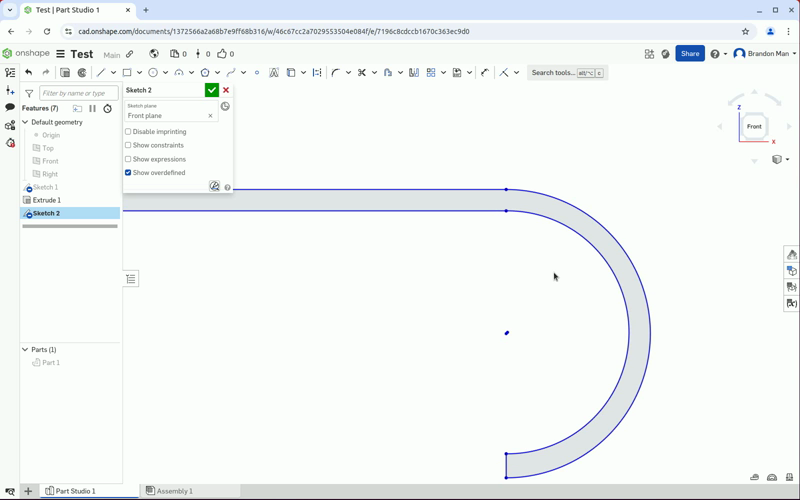
scroll(-6)
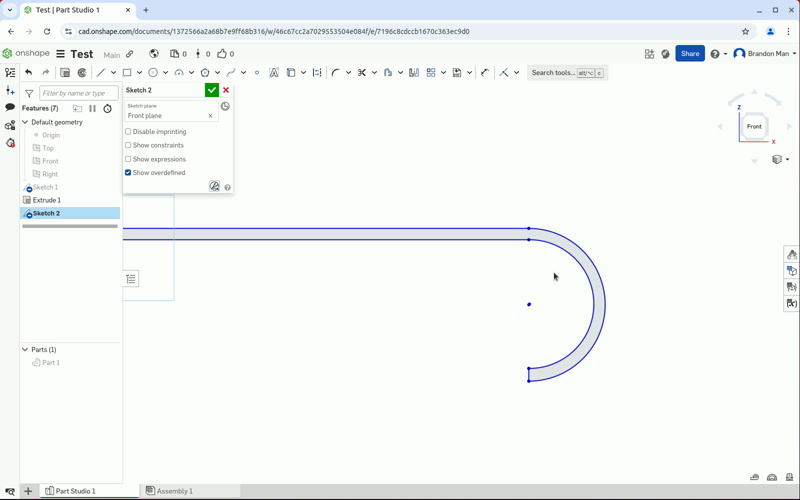
scroll(-6)
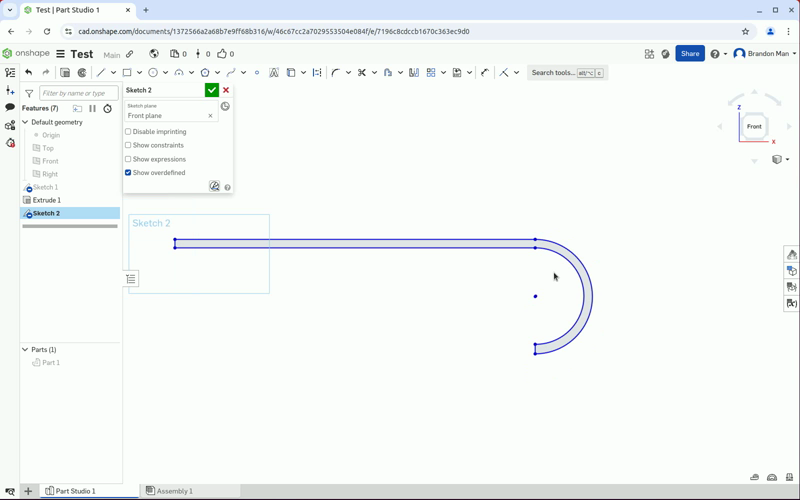
scroll(-6)
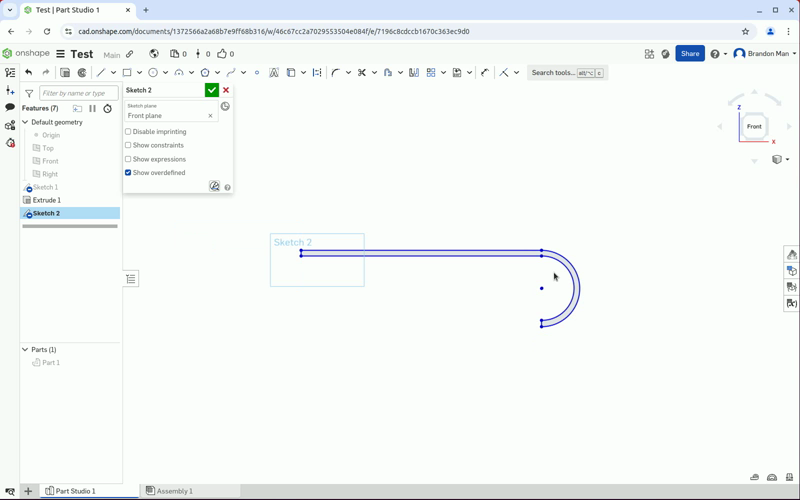
scroll(-6)
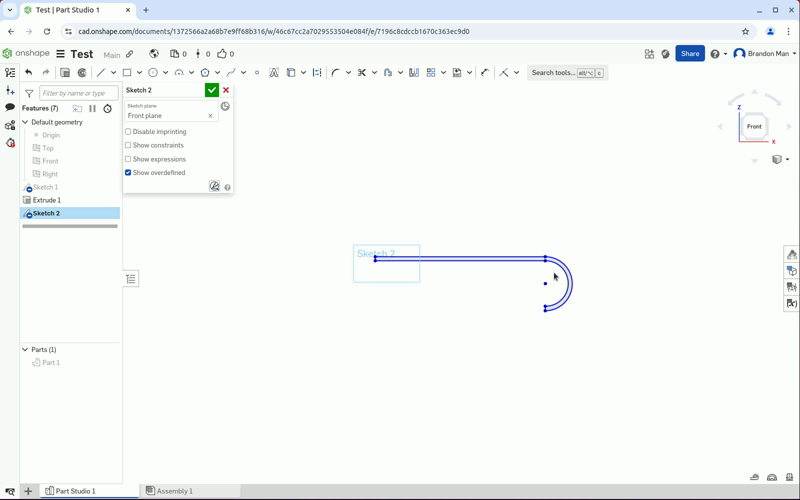
mouse_move(73, 352)
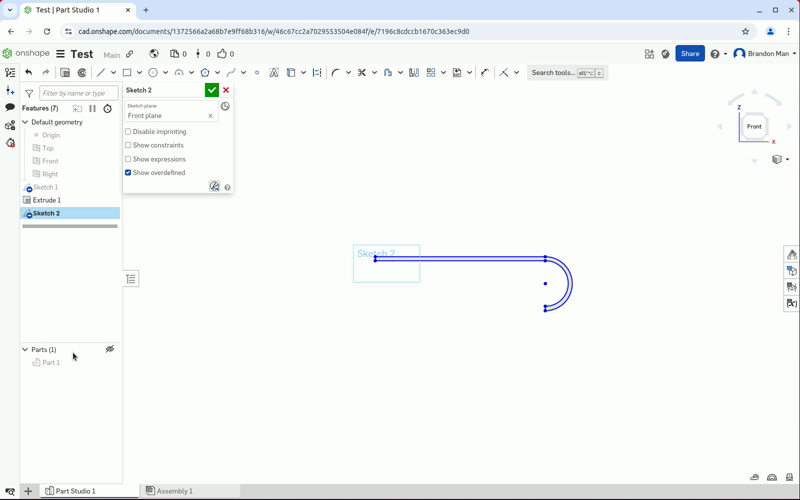
key(shift+y)
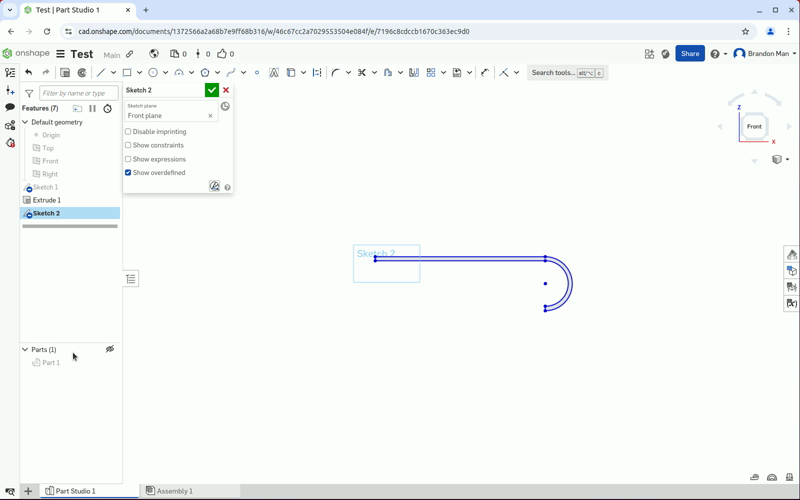
key(shift+e)
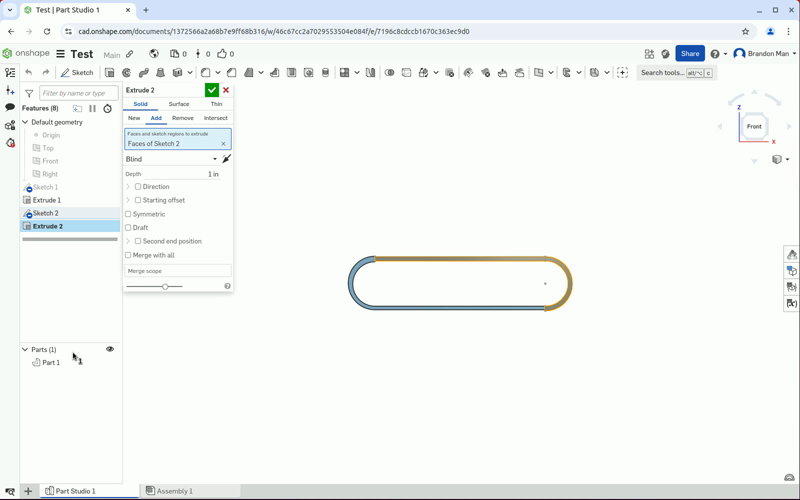
mouse_move(143, 106)
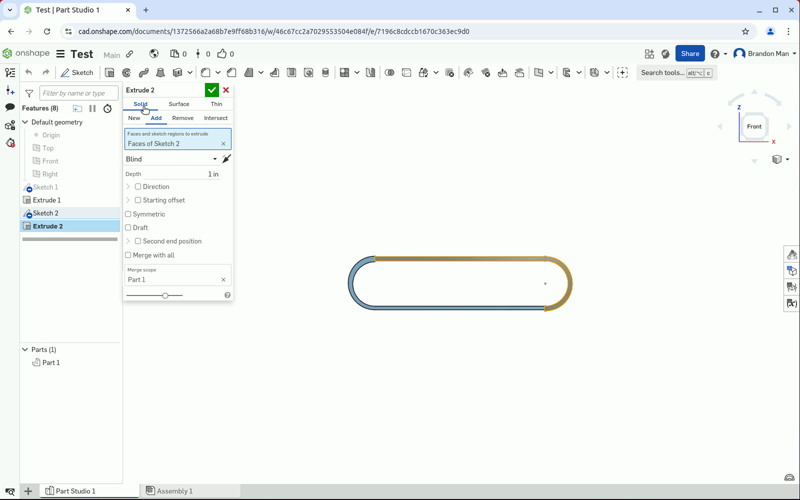
click(143, 106)
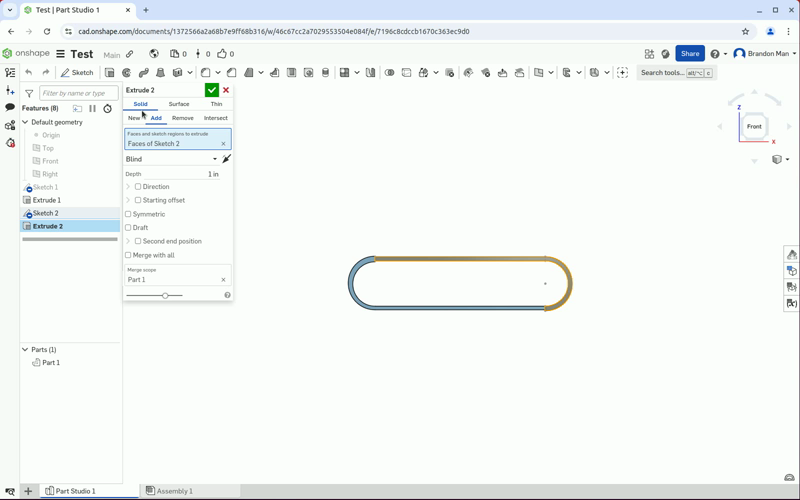
mouse_move(137, 120)
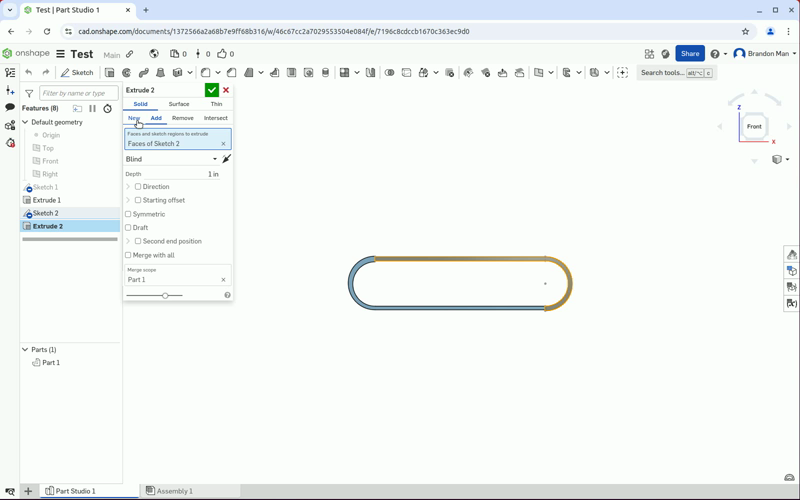
click(137, 120)
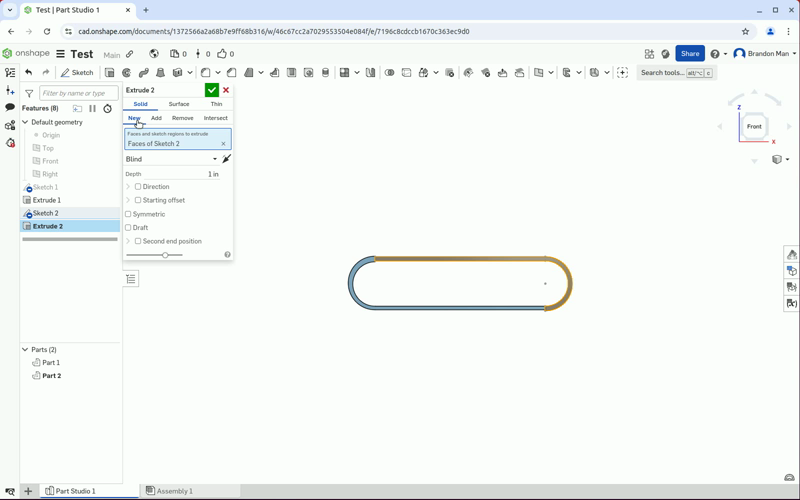
key(tab, 4)
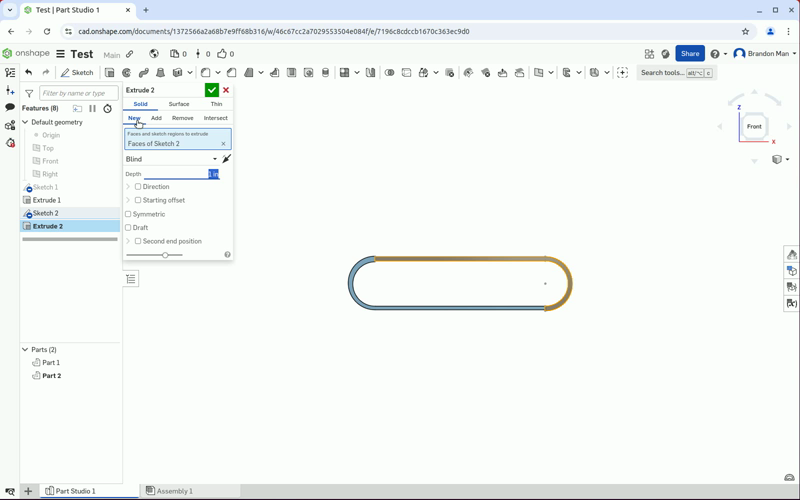
text(0.481)
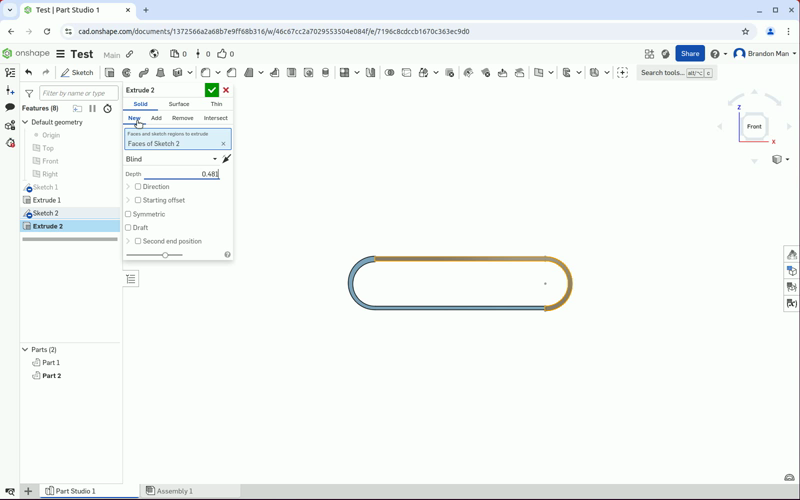
key(enter)
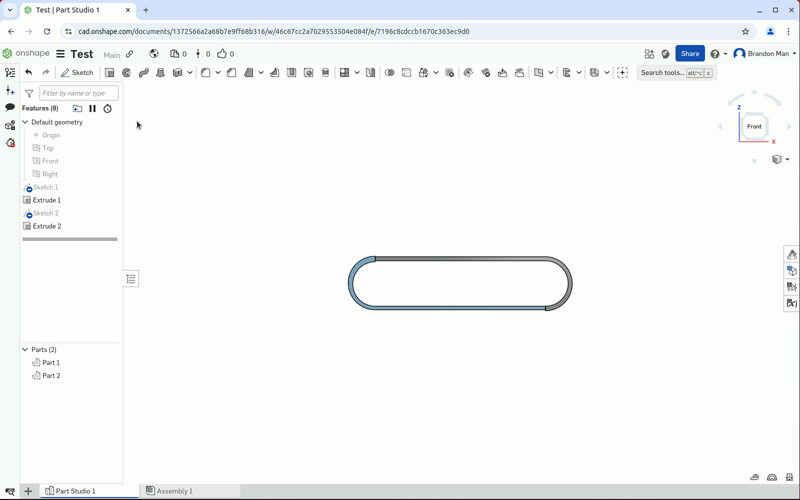
key(shift+h)
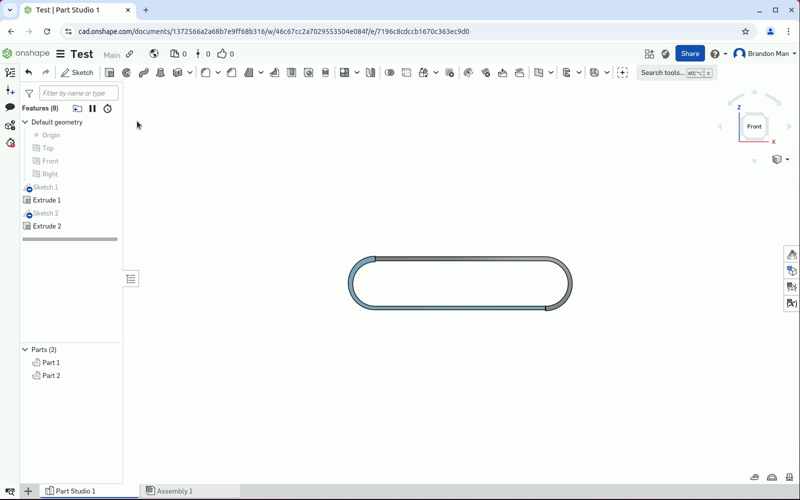
key(shift+h)
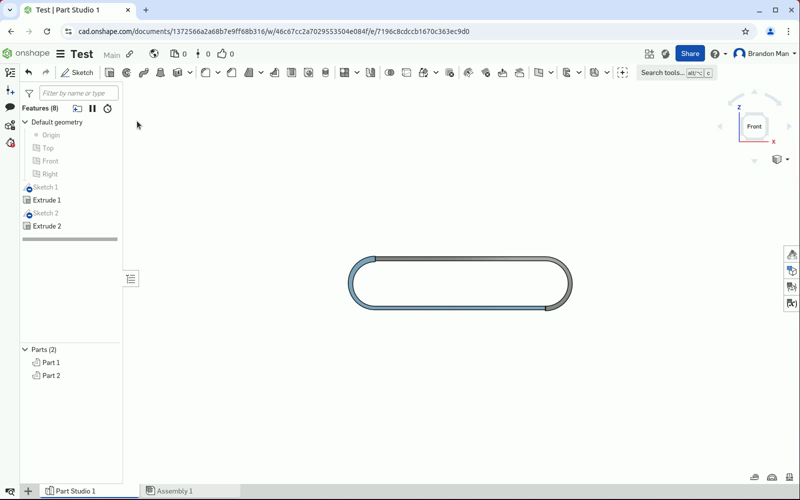
mouse_move(73, 189)
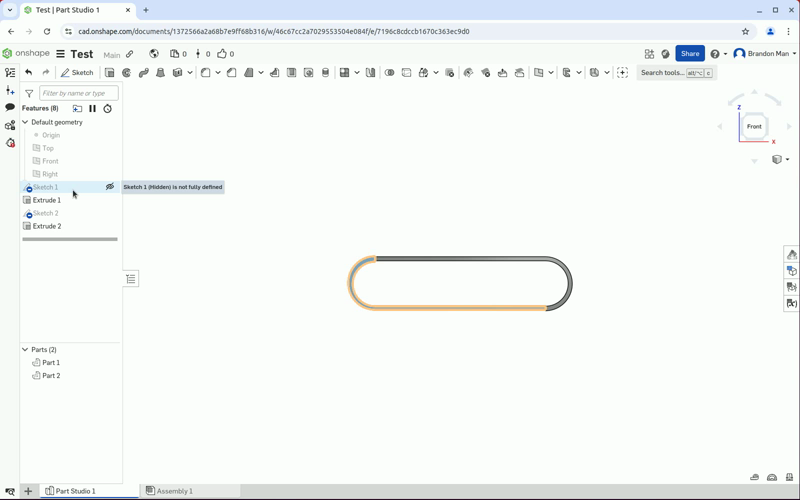
click(73, 189)
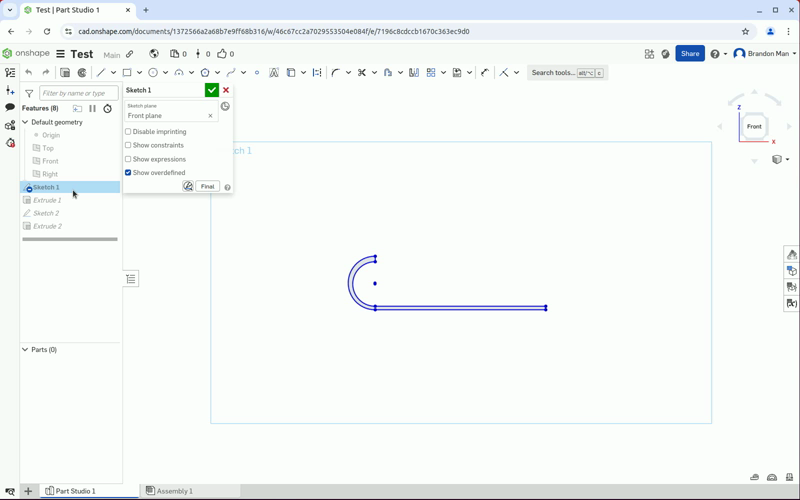
mouse_move(229, 92)
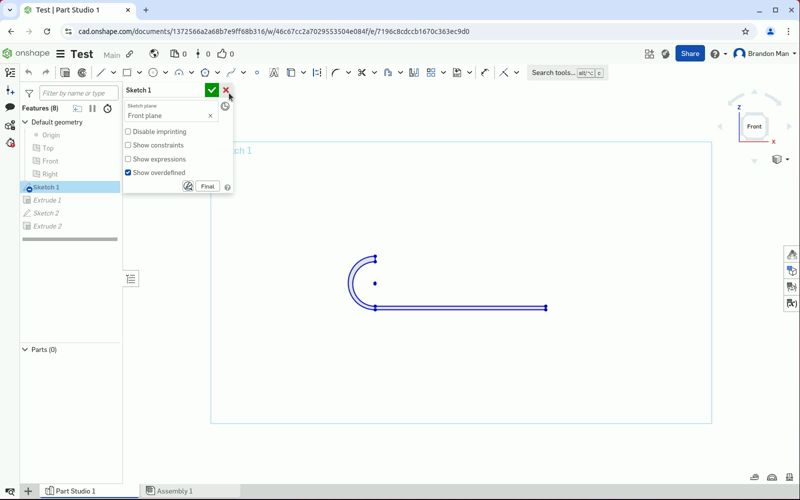
click(229, 92)
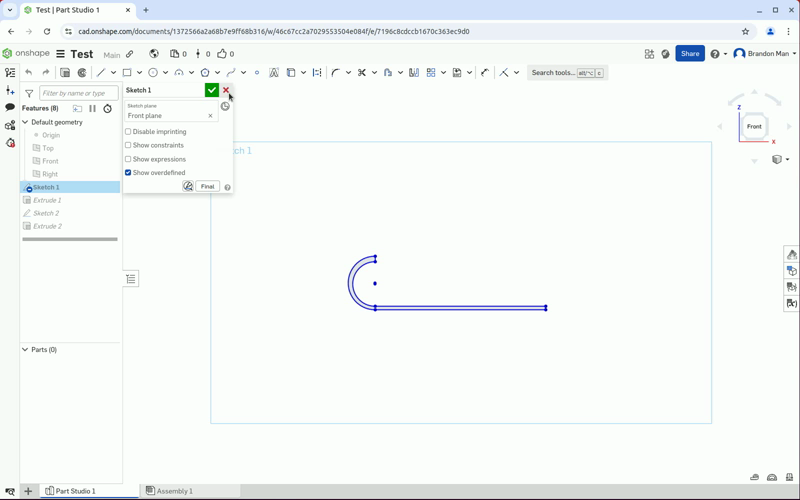
key(shift+s)
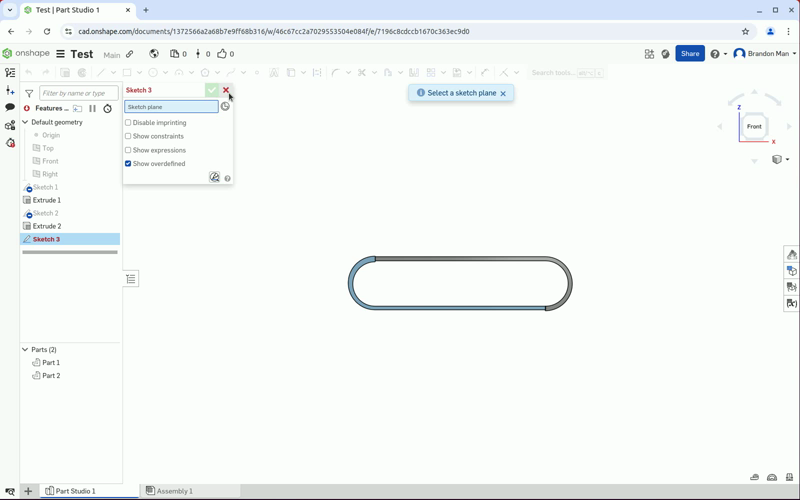
mouse_move(73, 163)
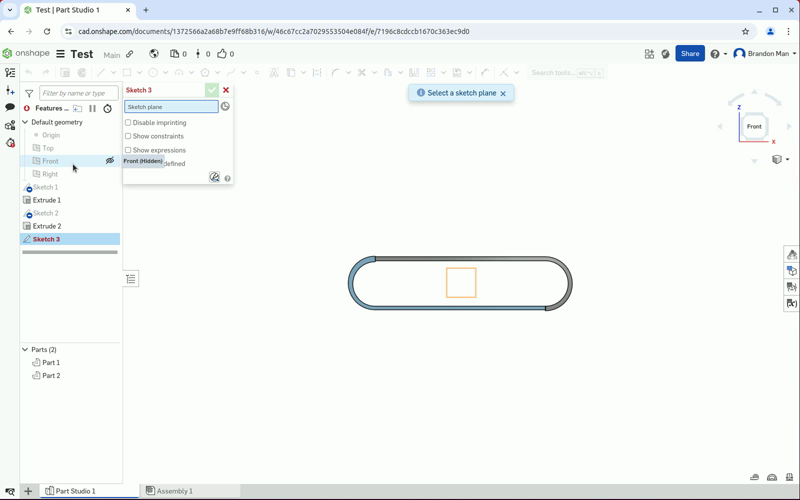
click(73, 163)
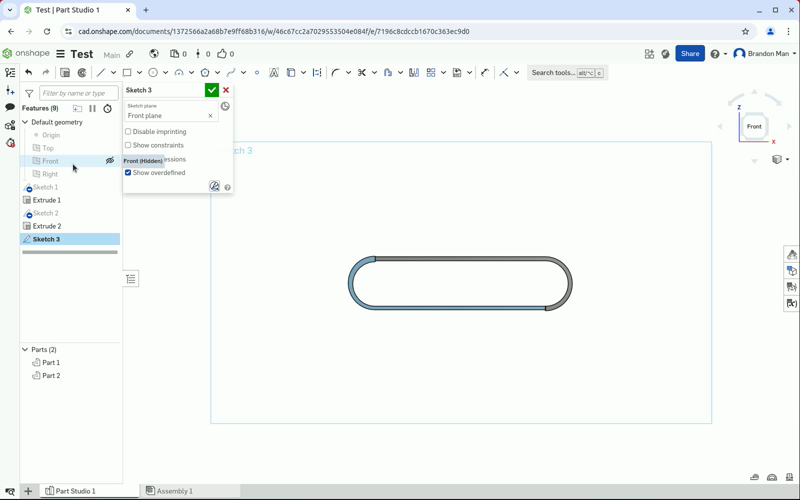
mouse_move(73, 352)
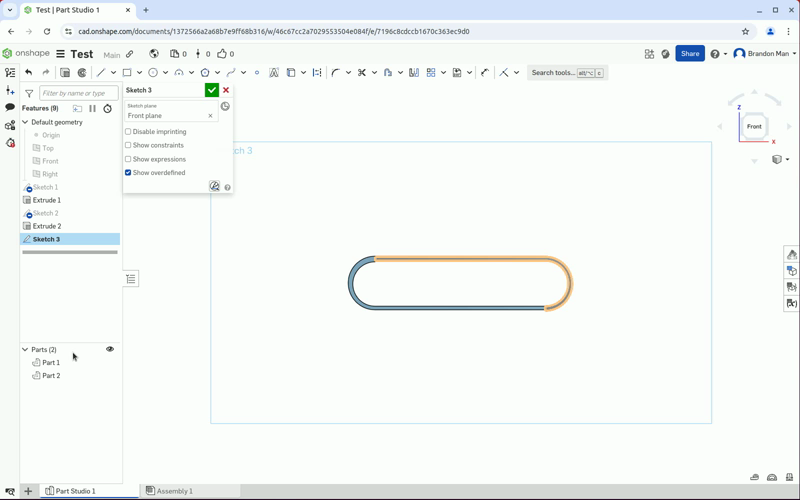
key(y)
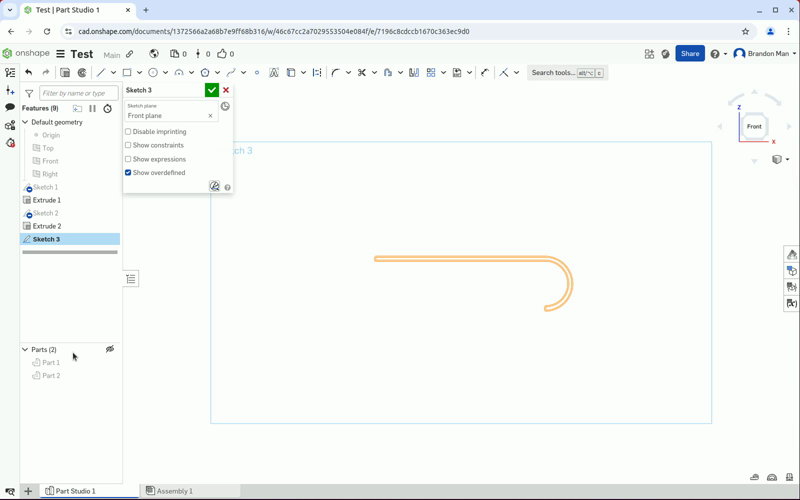
key(l)
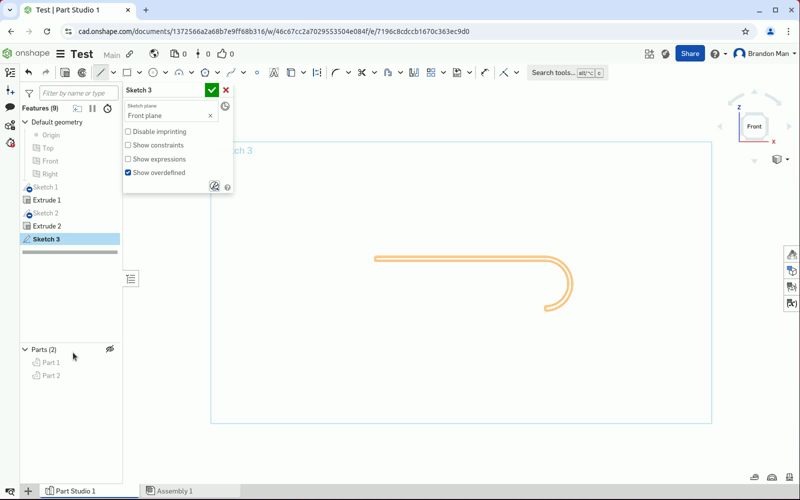
key_down(shift)
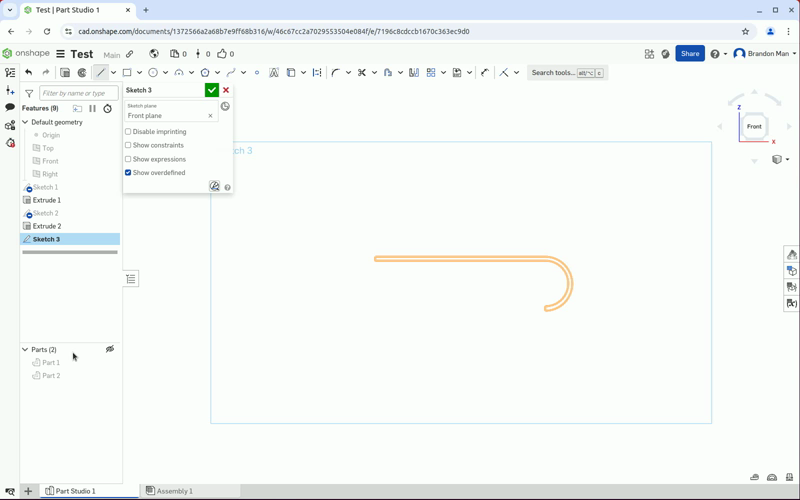
mouse_move(375, 261)
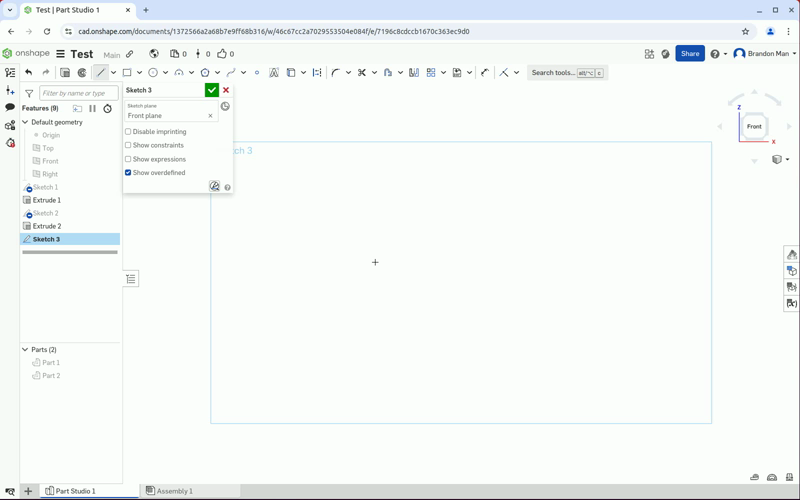
click(375, 261)
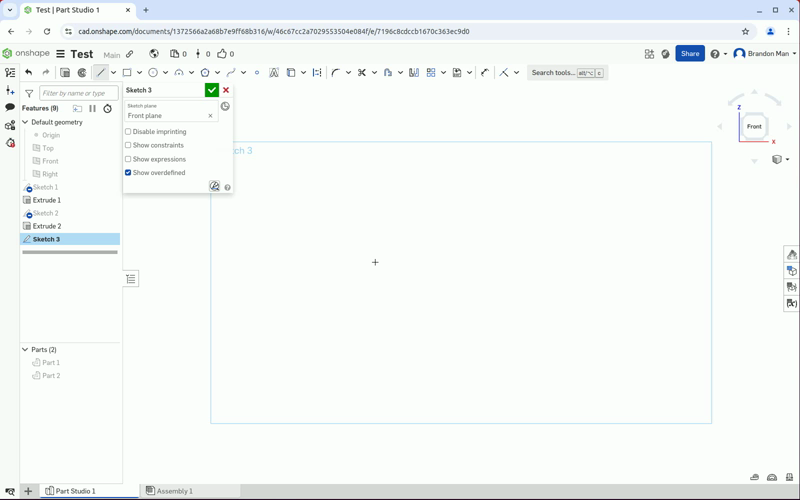
key_up(shift)
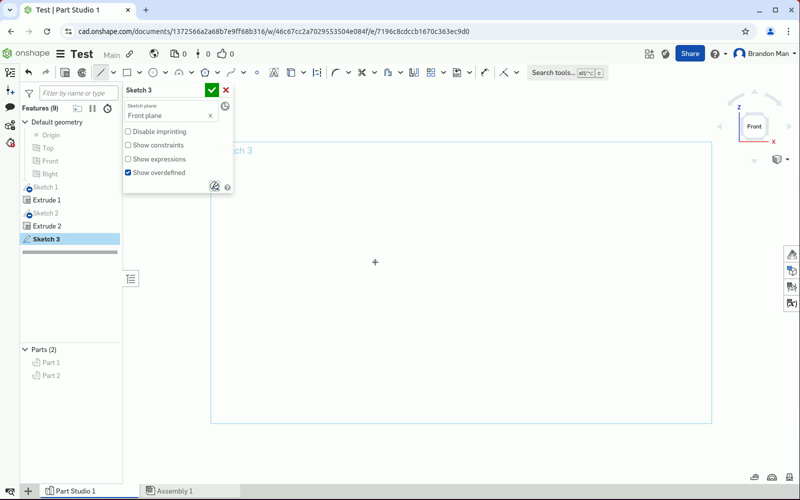
key_down(shift)
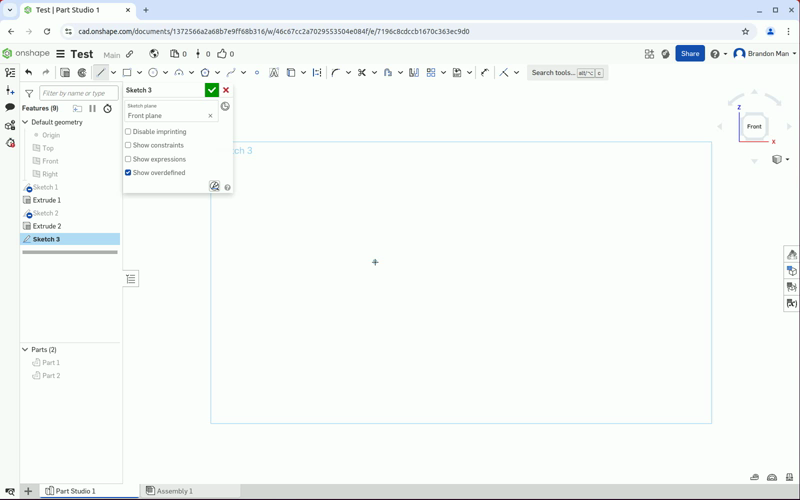
mouse_move(546, 261)
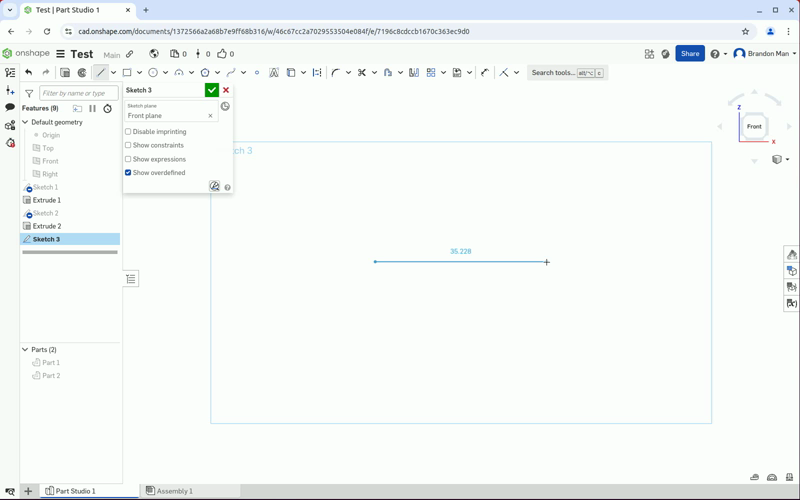
click(546, 261)
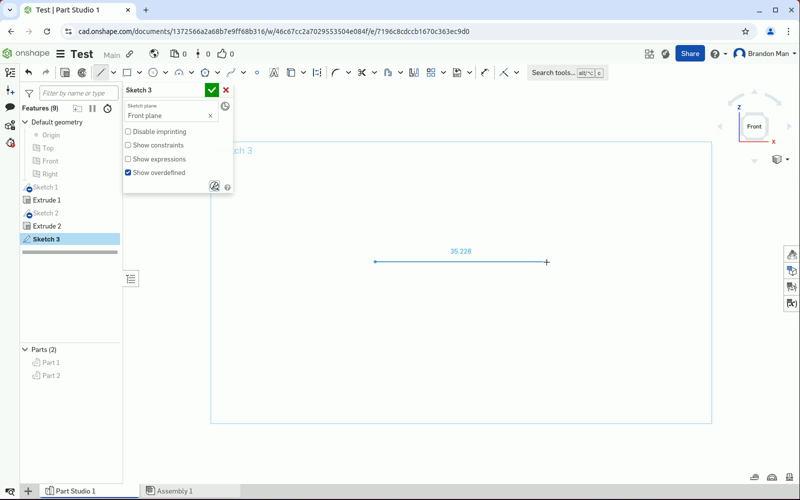
key_up(shift)
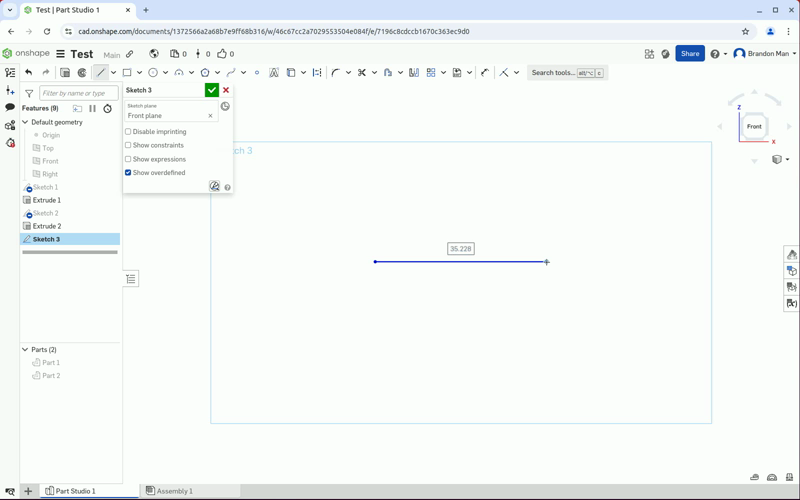
key(esc)
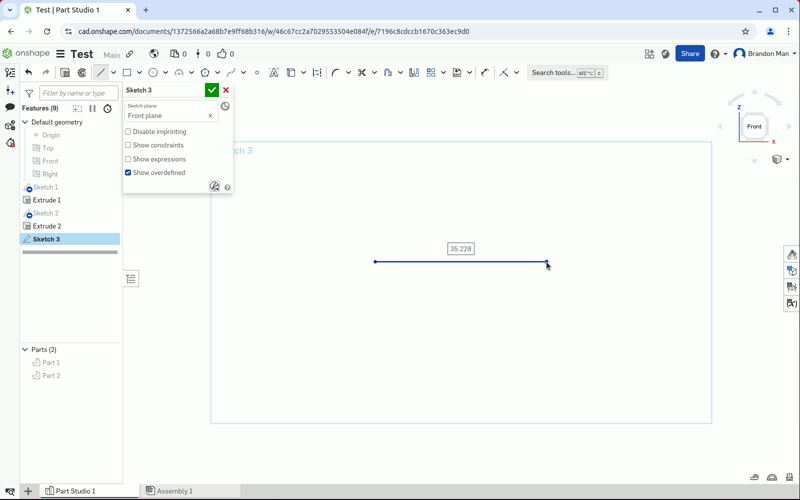
key(a)
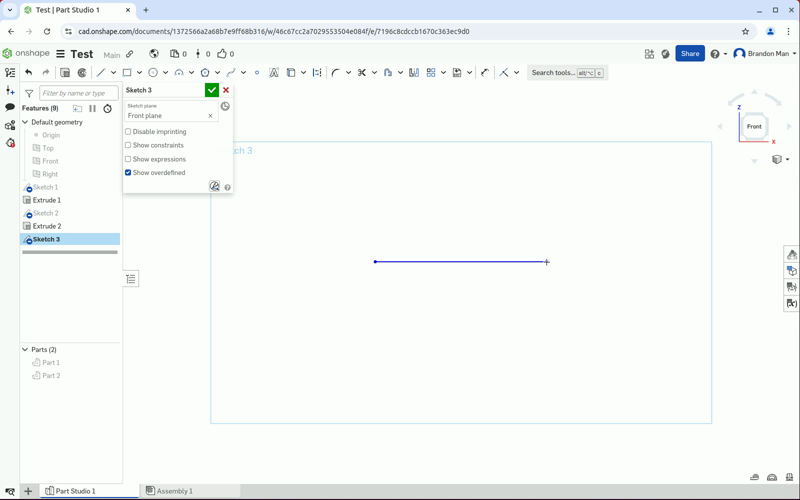
mouse_move(546, 261)
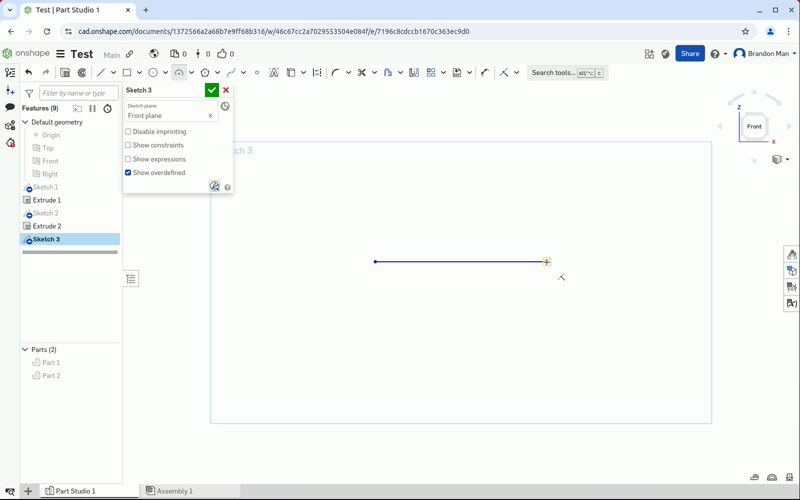
click(546, 261)
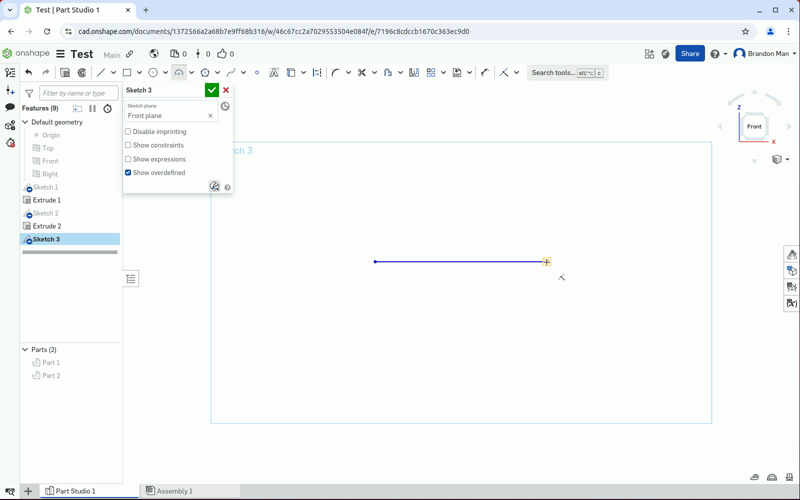
key_down(shift)
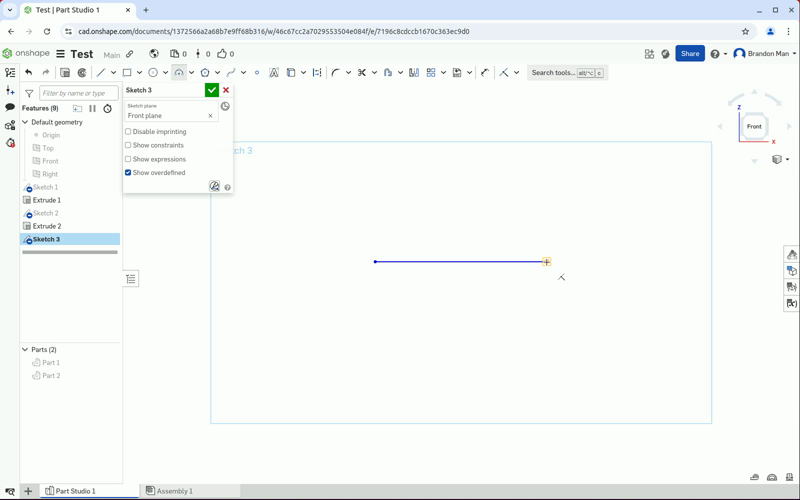
mouse_move(546, 304)
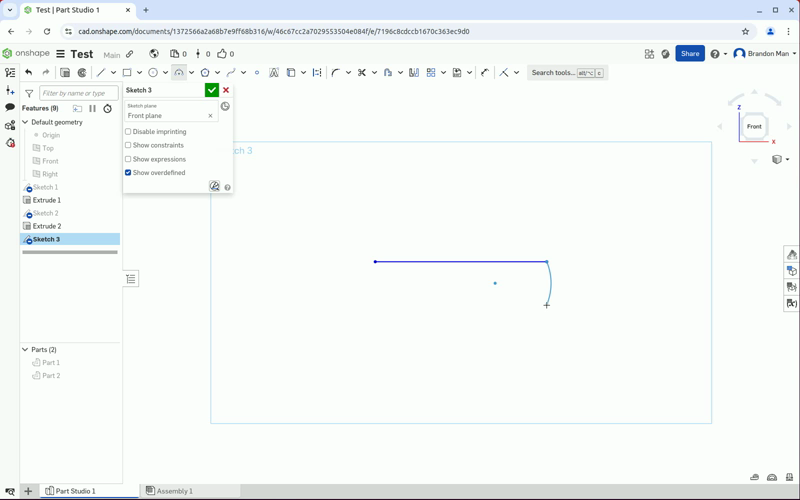
click(546, 304)
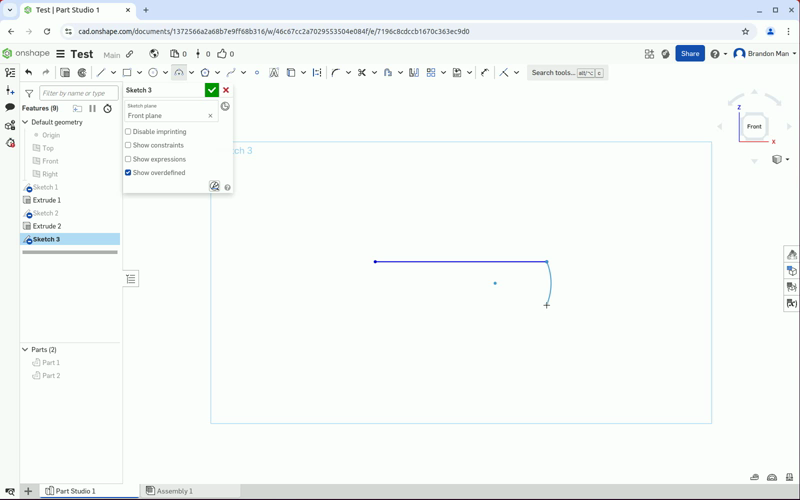
mouse_move(567, 283)
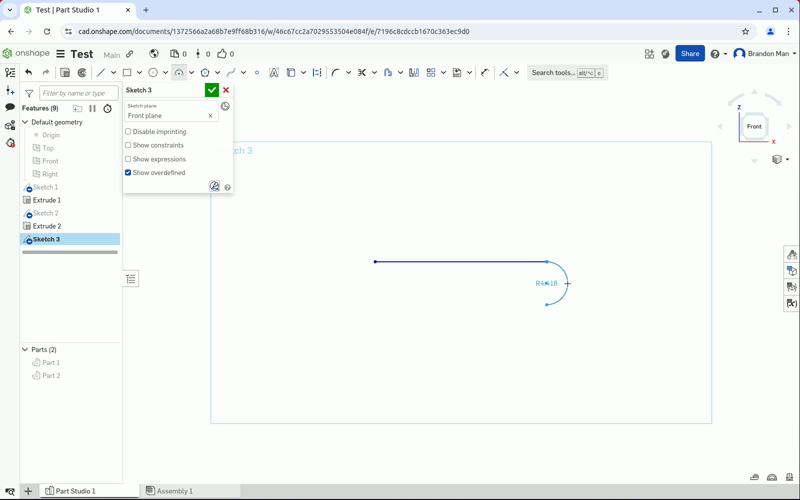
click(567, 283)
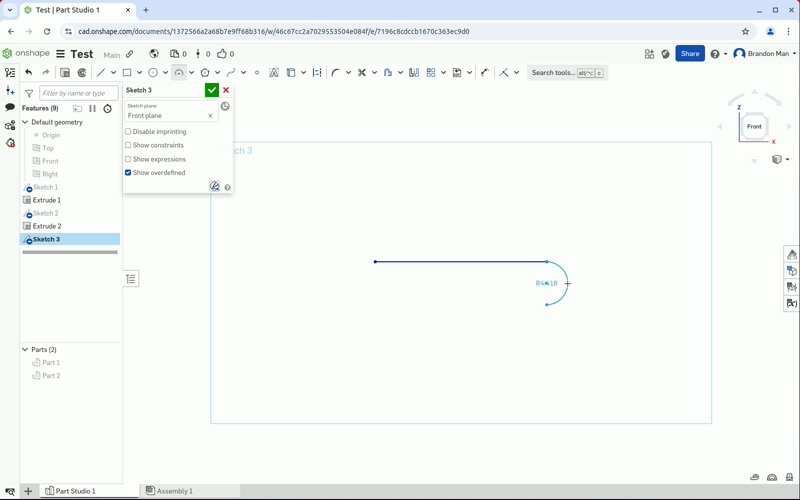
key_up(shift)
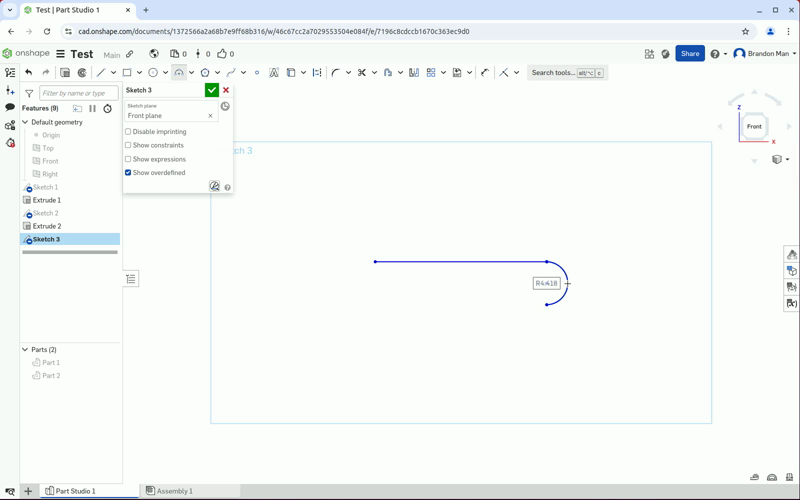
mouse_move(546, 304)
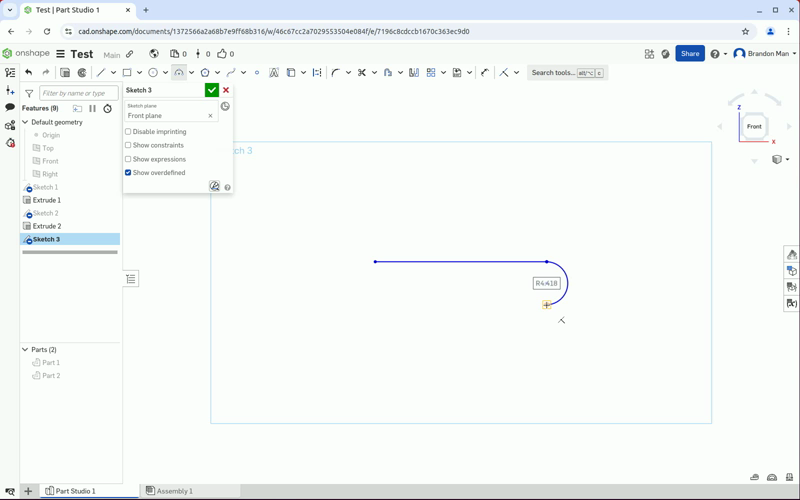
click(546, 304)
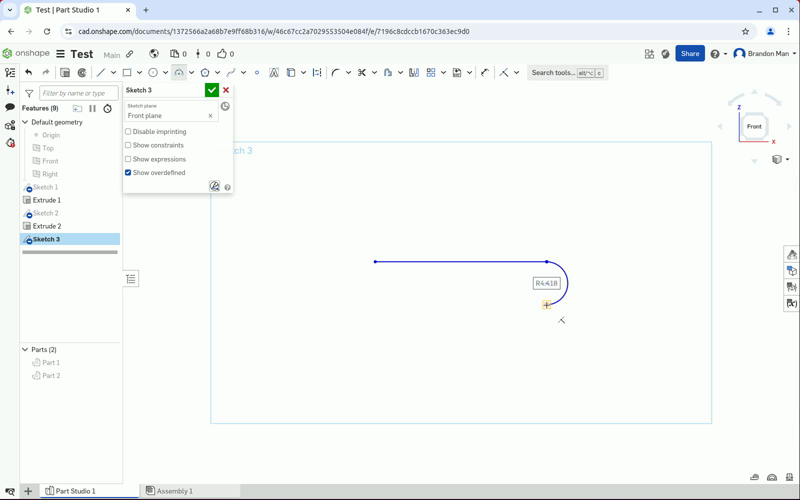
key_down(shift)
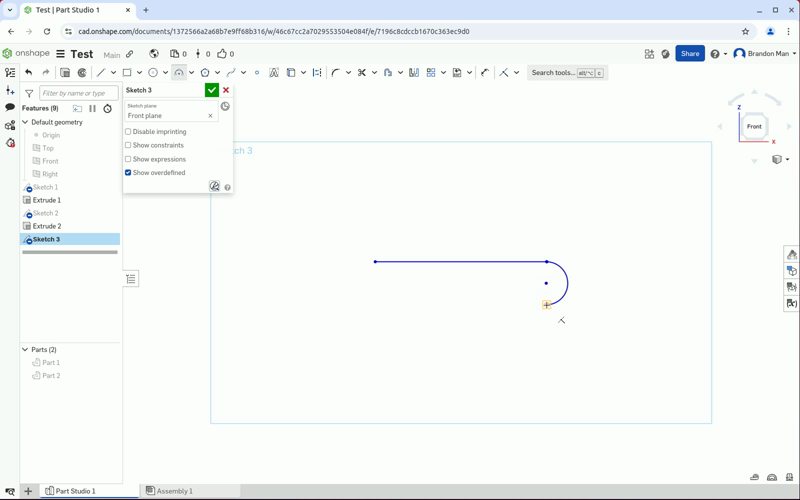
mouse_move(546, 259)
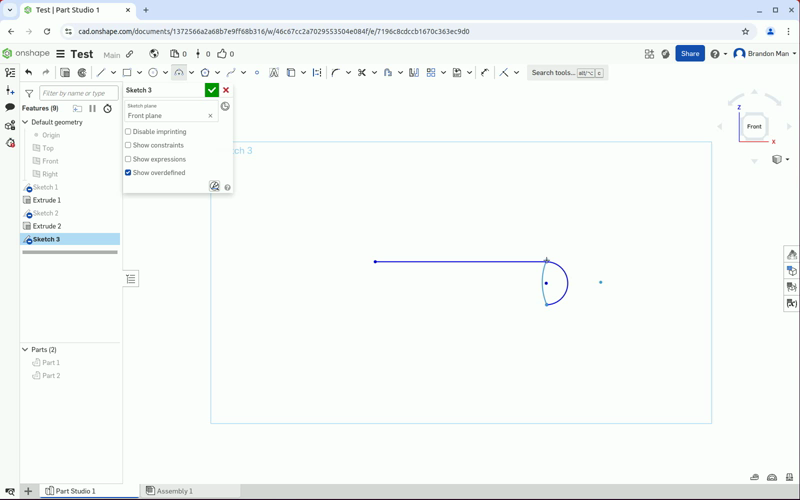
scroll(6)
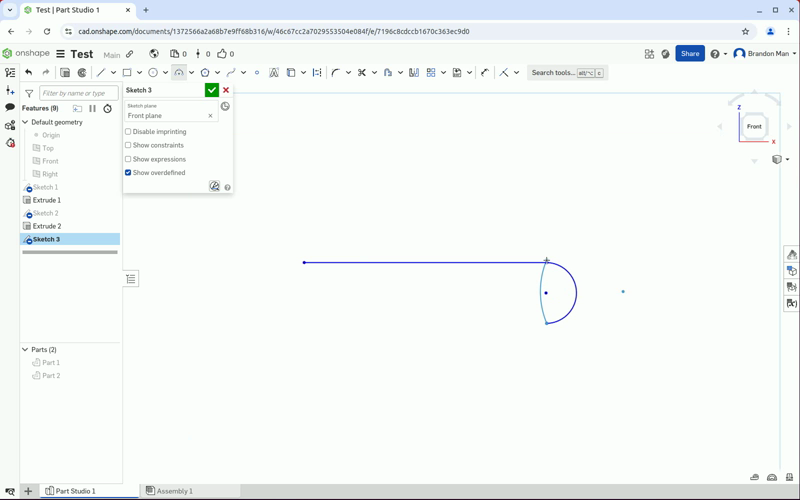
scroll(6)
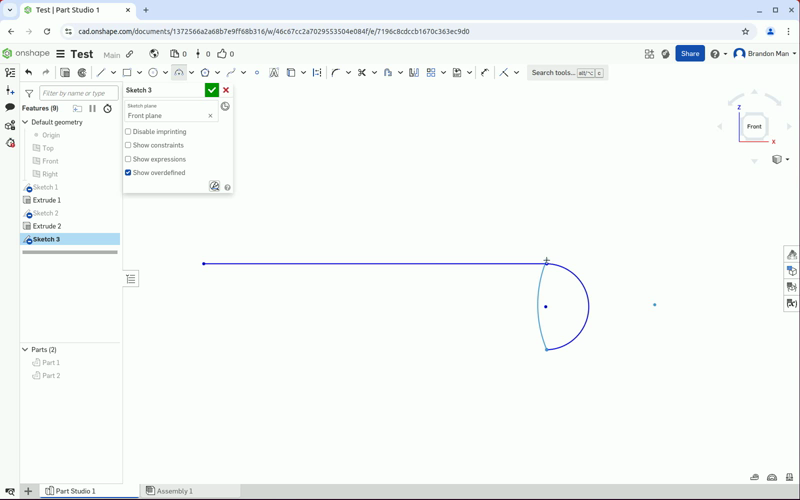
scroll(6)
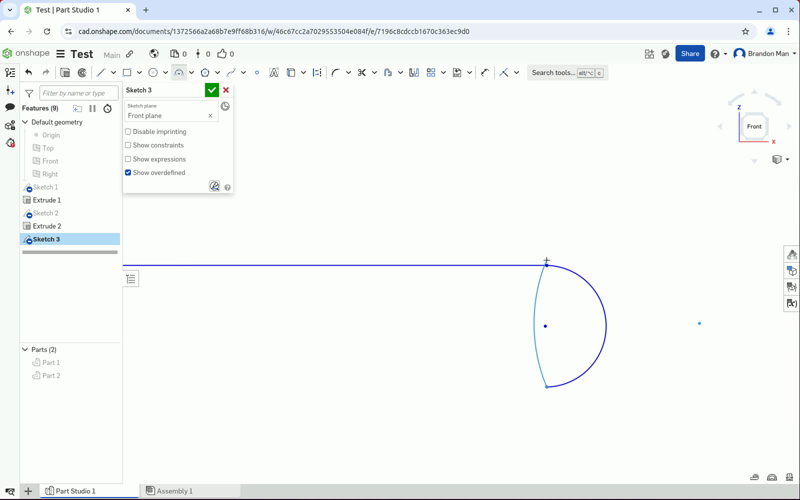
scroll(6)
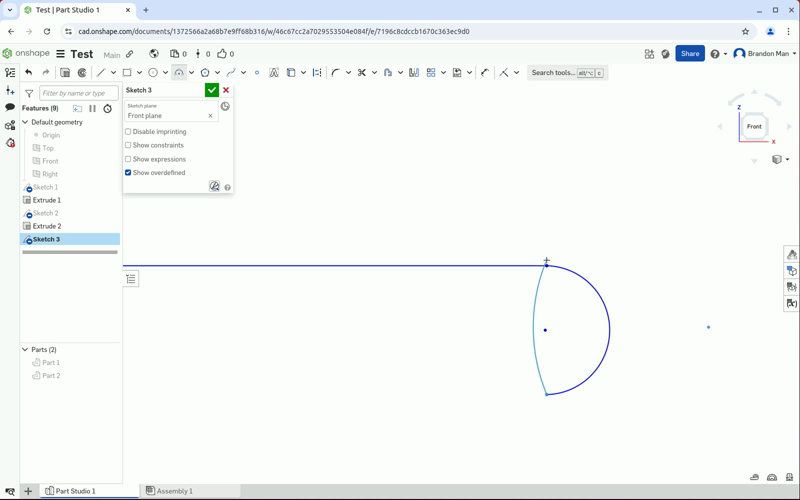
scroll(6)
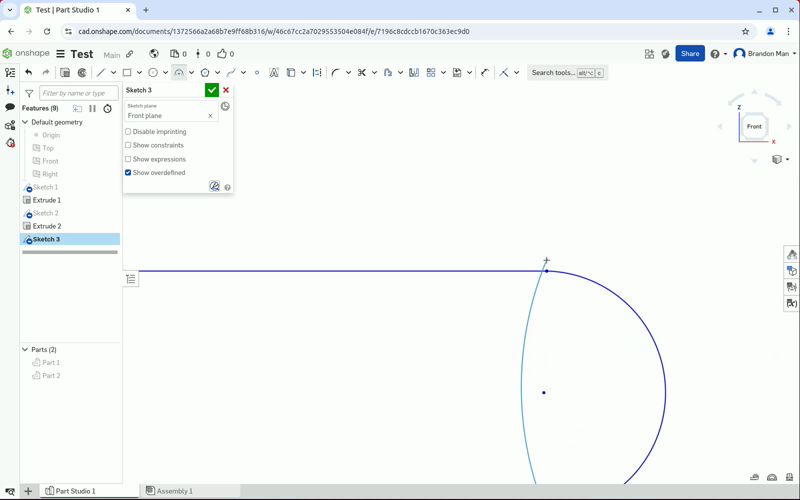
scroll(6)
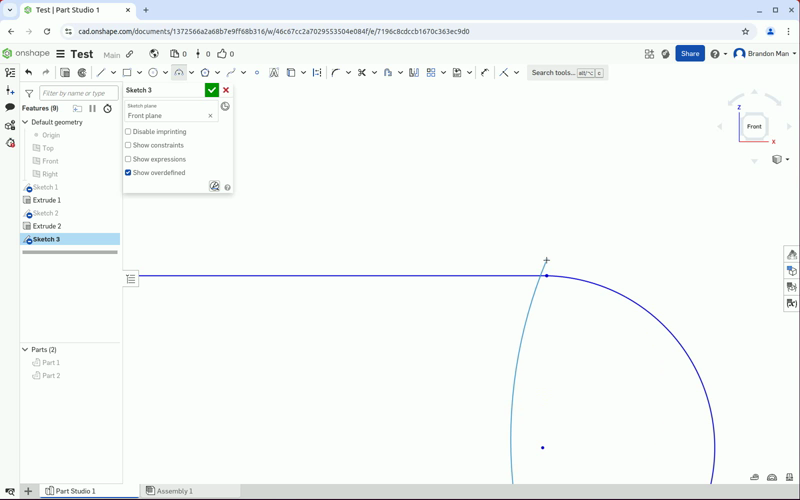
scroll(6)
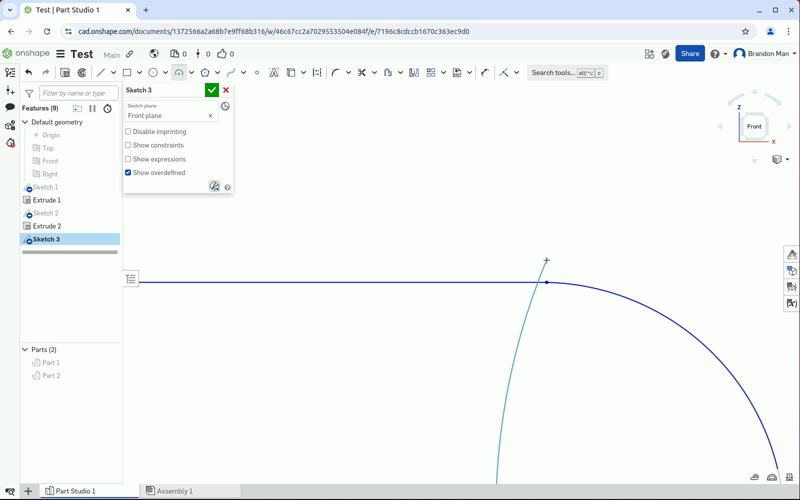
click(546, 259)
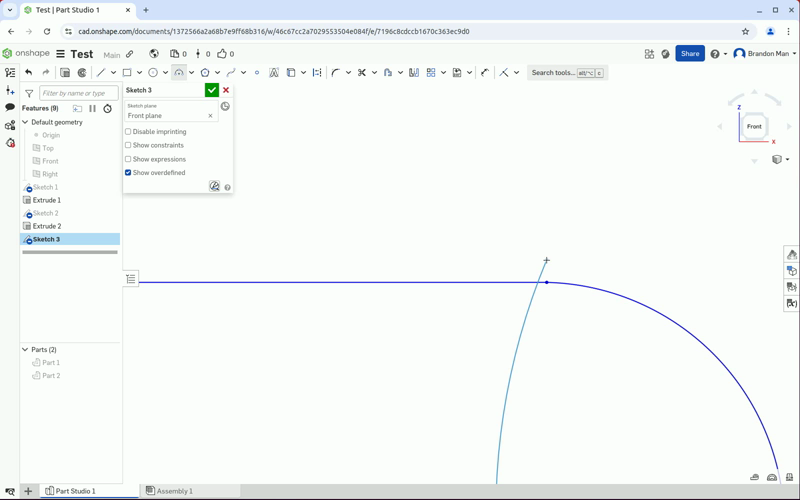
scroll(-6)
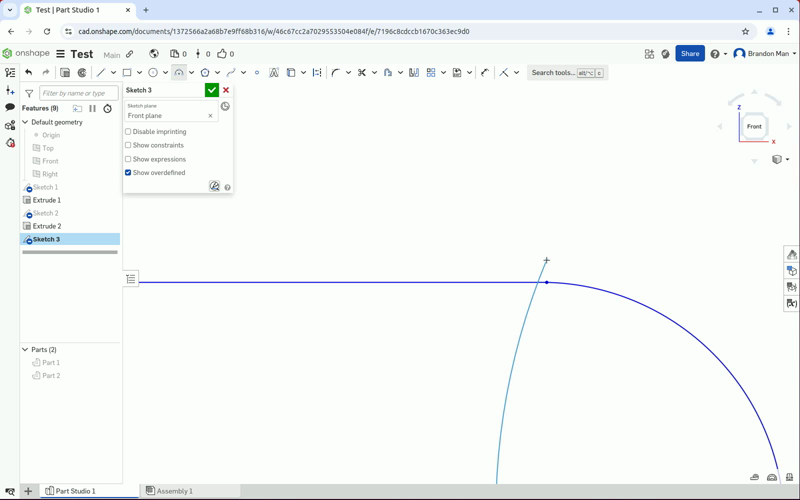
scroll(-6)
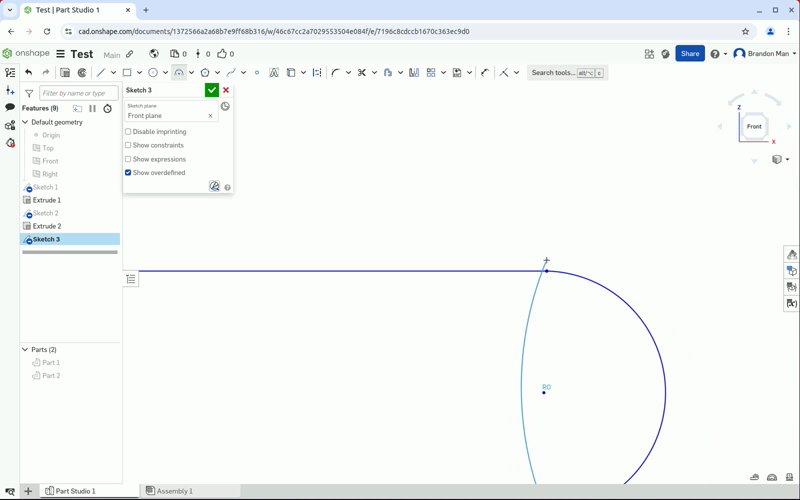
scroll(-6)
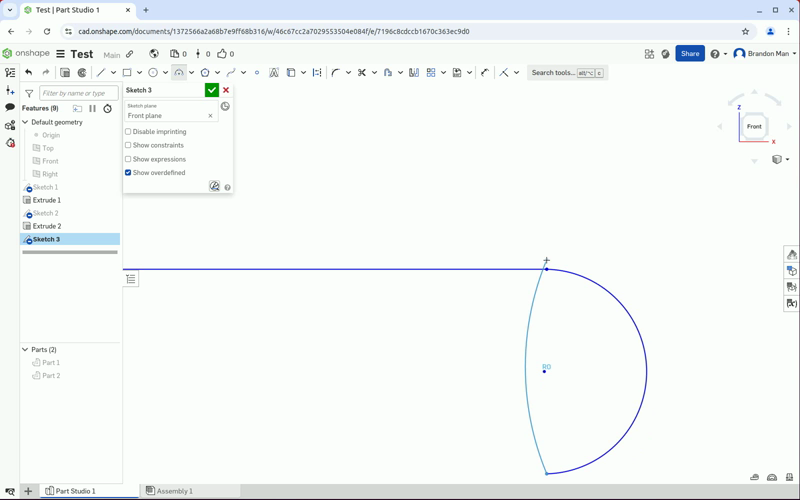
scroll(-6)
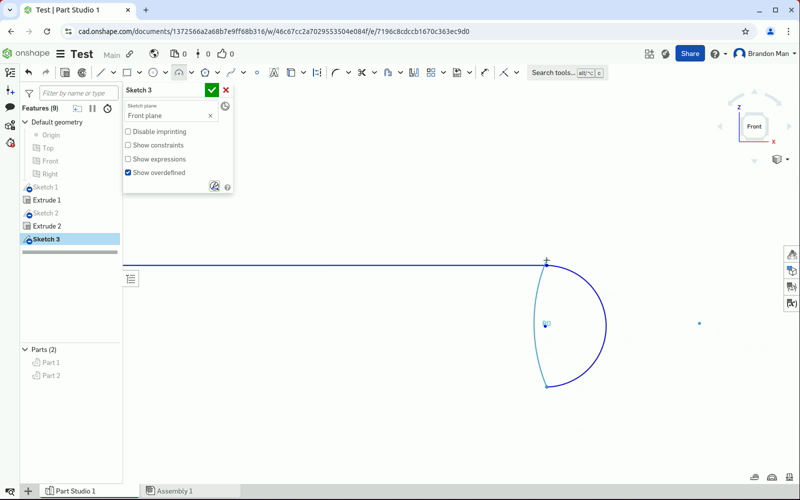
scroll(-6)
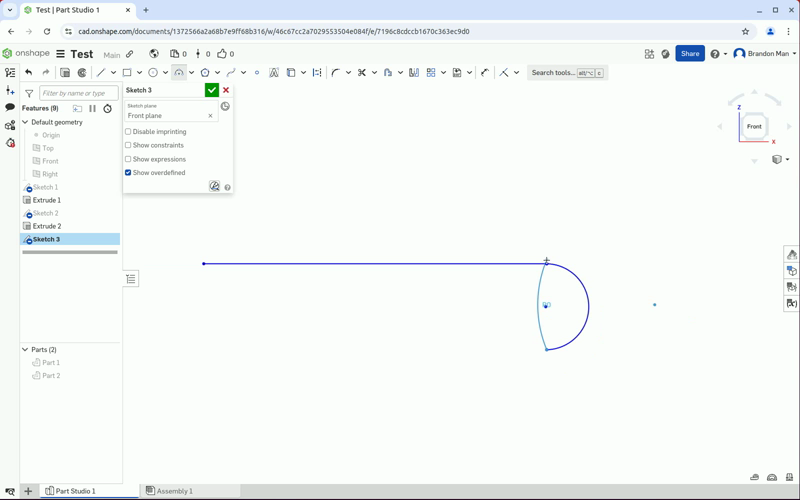
scroll(-6)
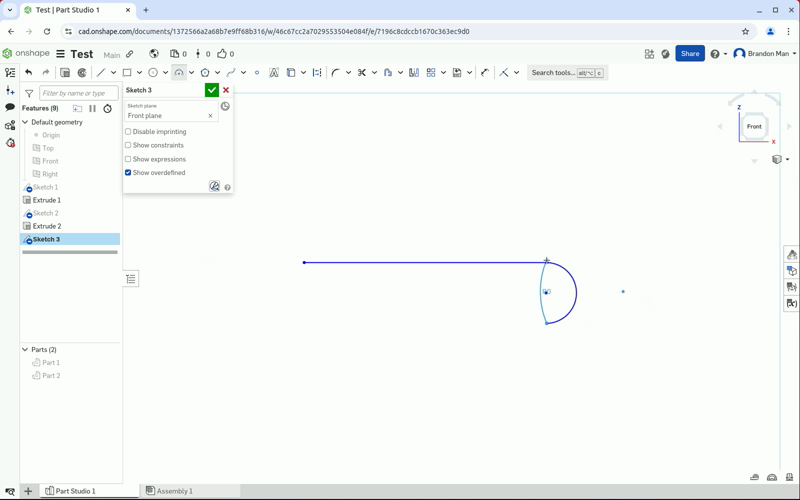
scroll(-6)
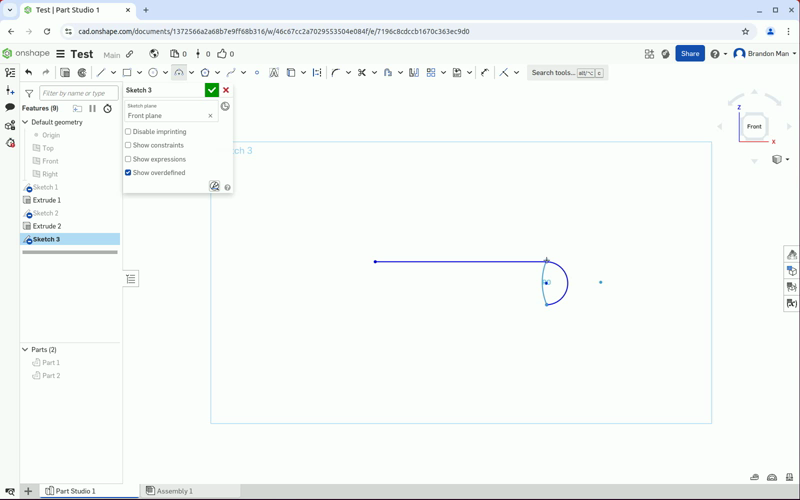
mouse_move(569, 282)
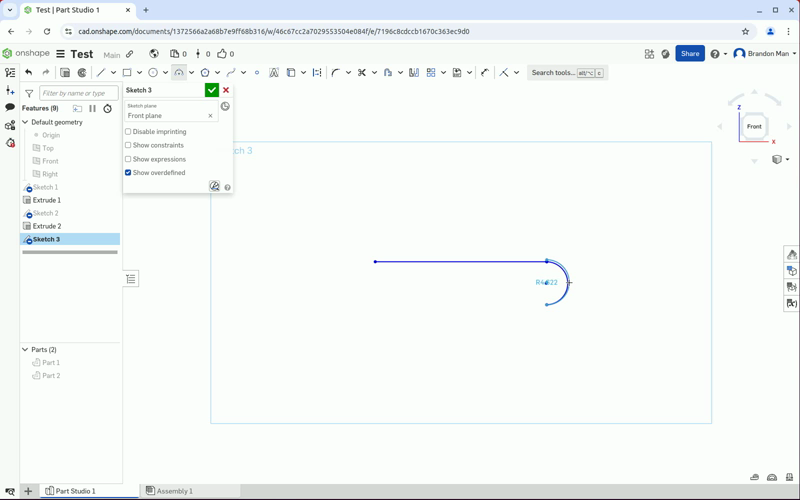
scroll(6)
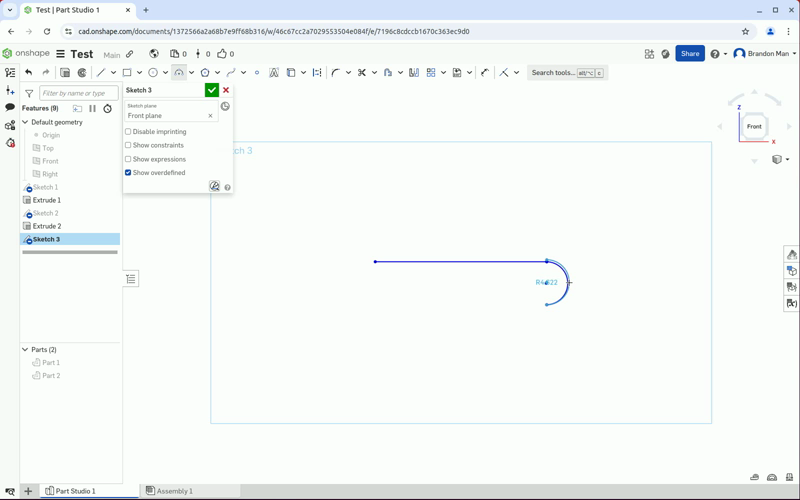
scroll(6)
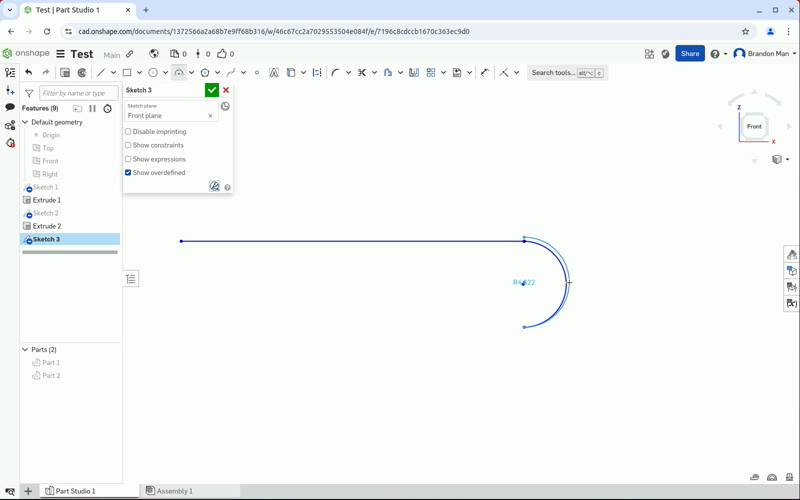
scroll(6)
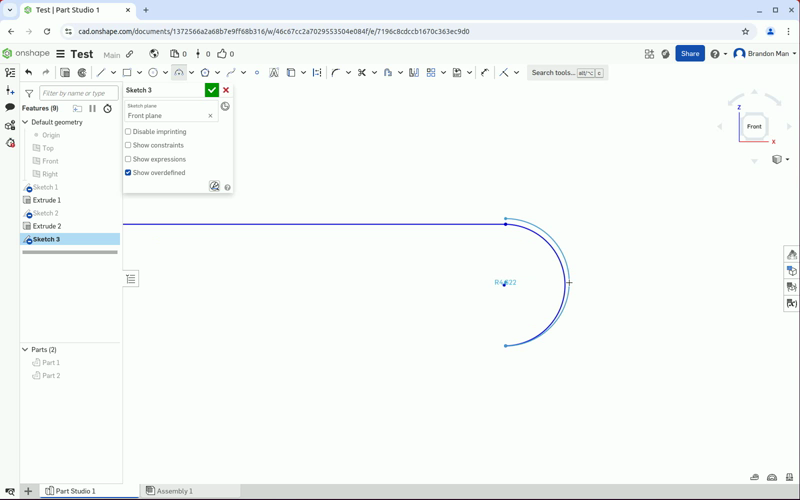
scroll(6)
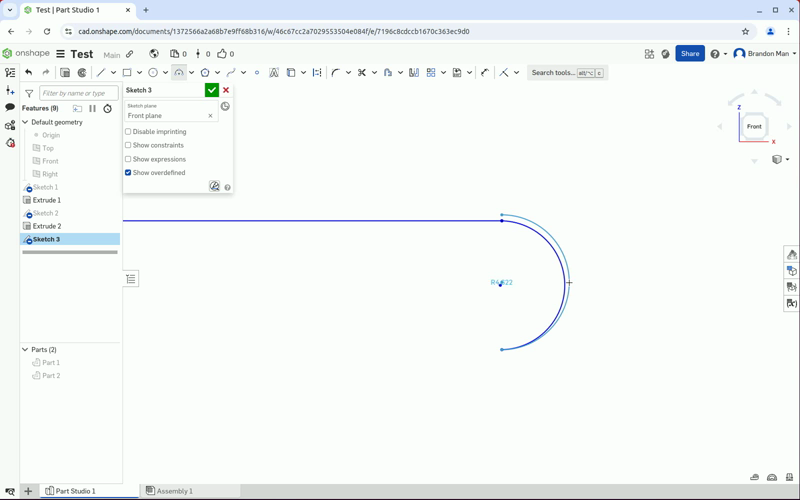
scroll(6)
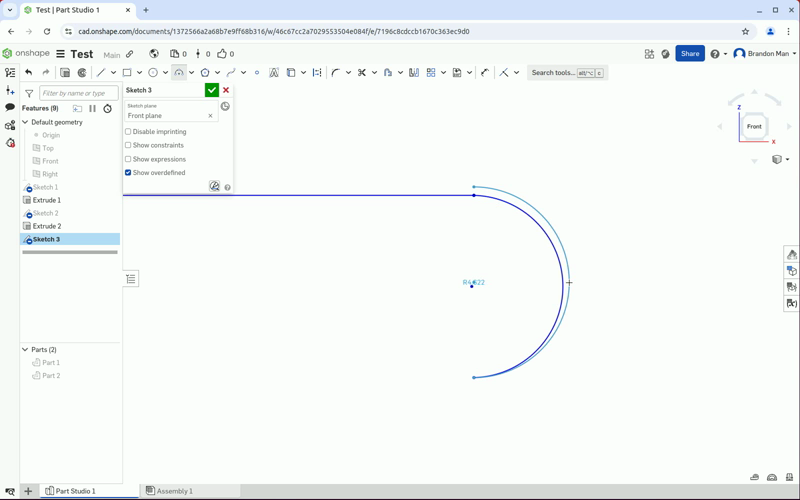
scroll(6)
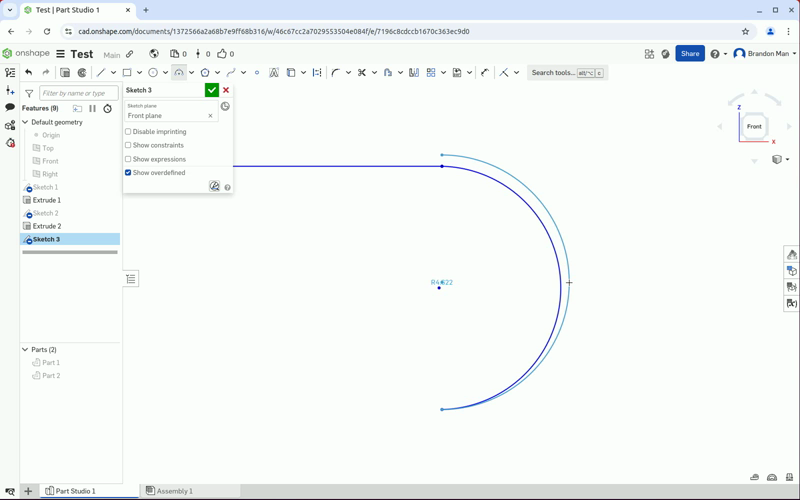
scroll(6)
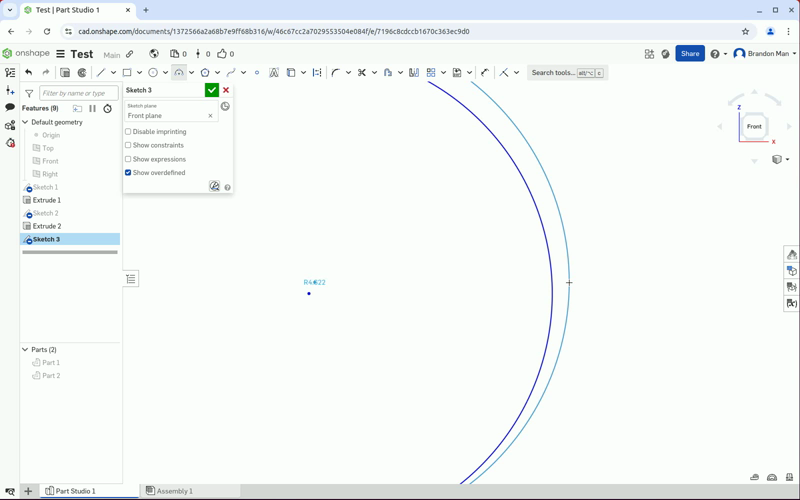
click(569, 282)
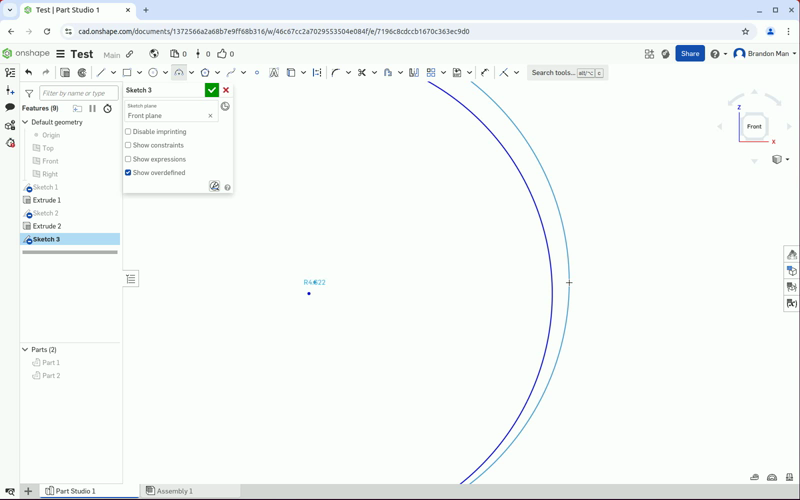
scroll(-6)
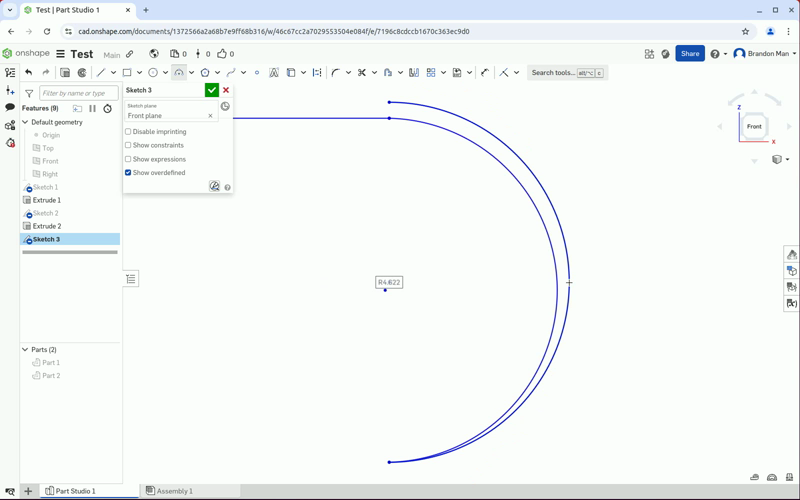
scroll(-6)
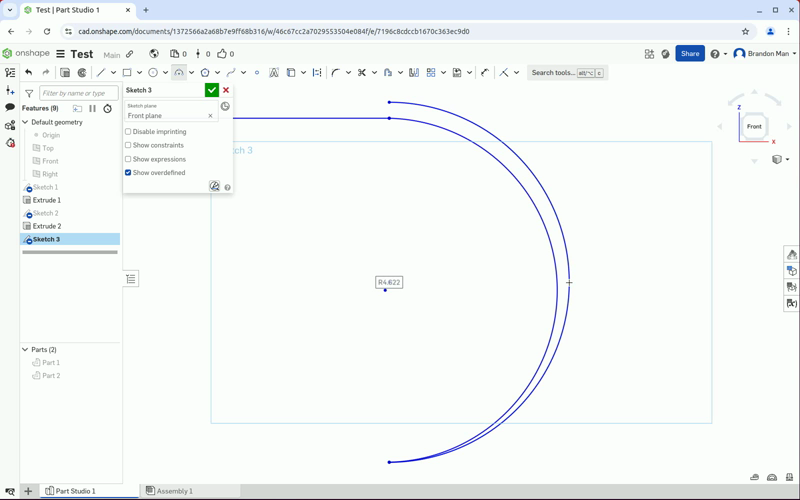
scroll(-6)
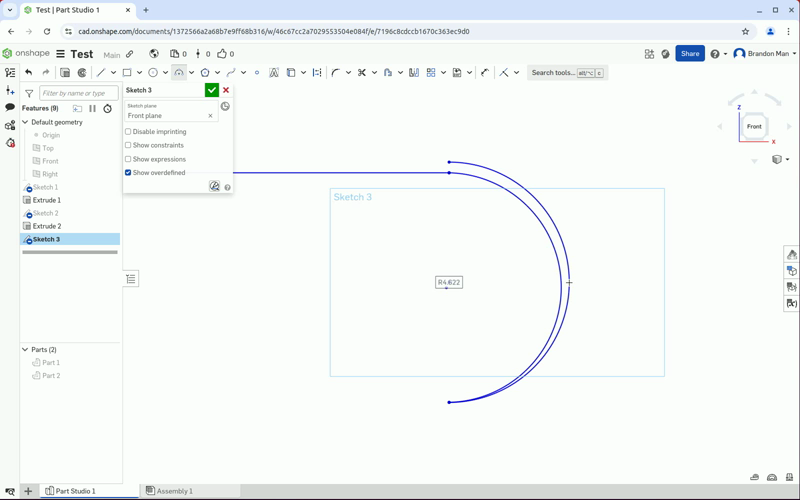
scroll(-6)
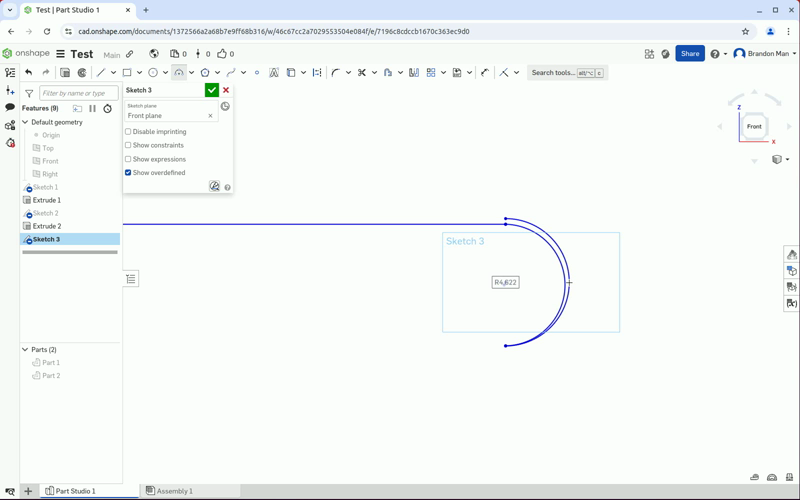
scroll(-6)
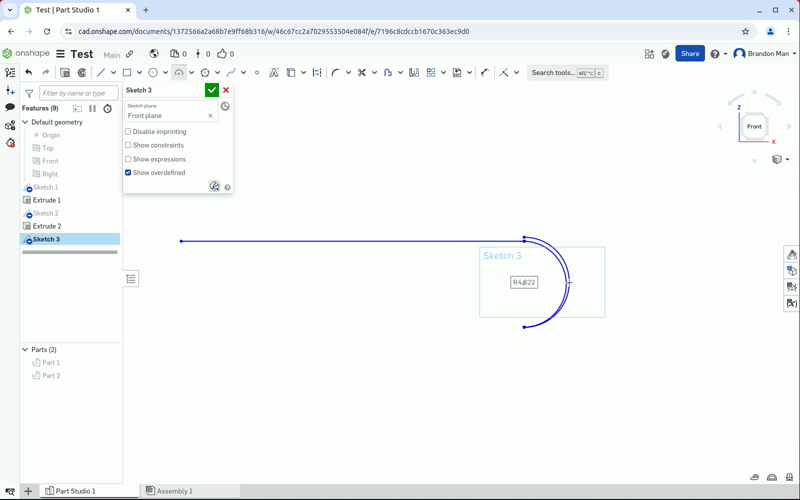
scroll(-6)
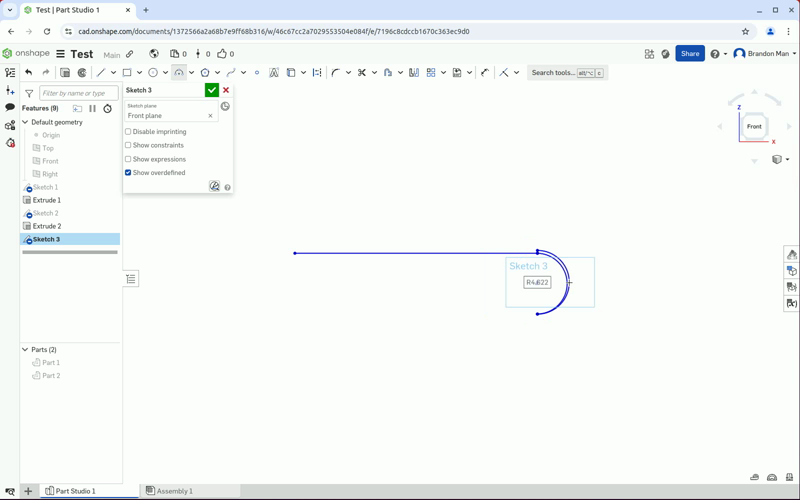
scroll(-6)
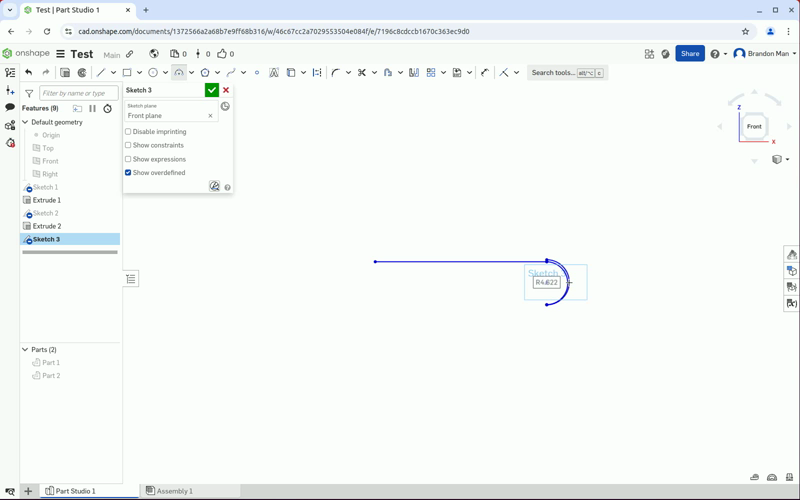
key_up(shift)
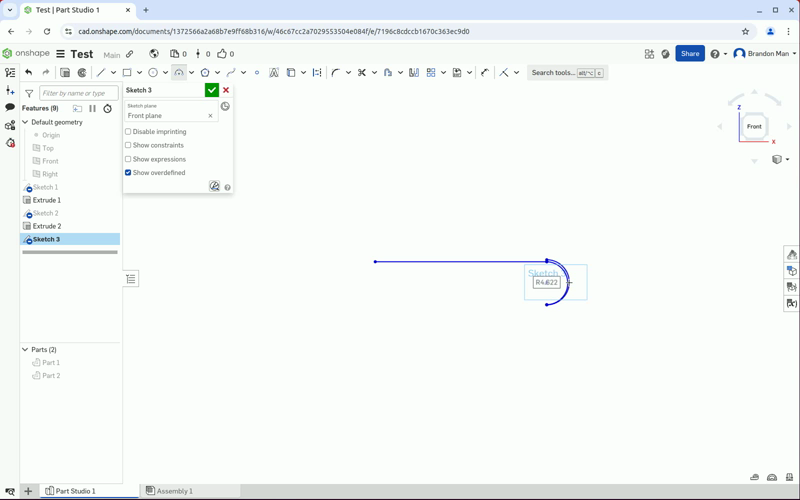
key(esc)
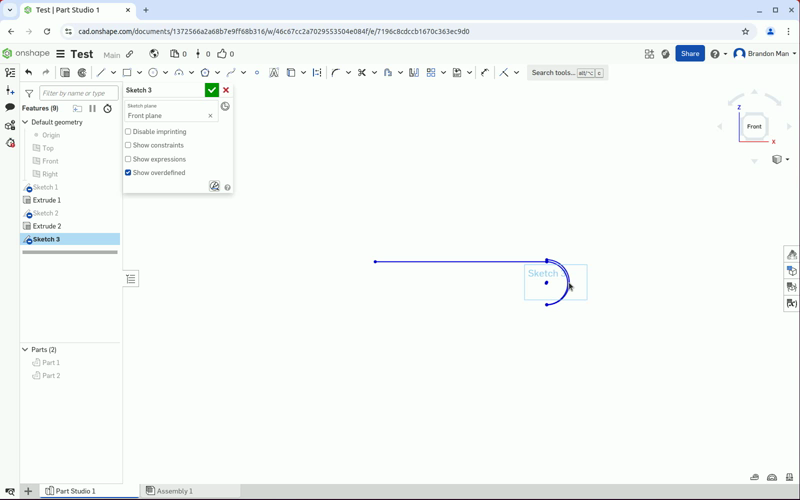
key(l)
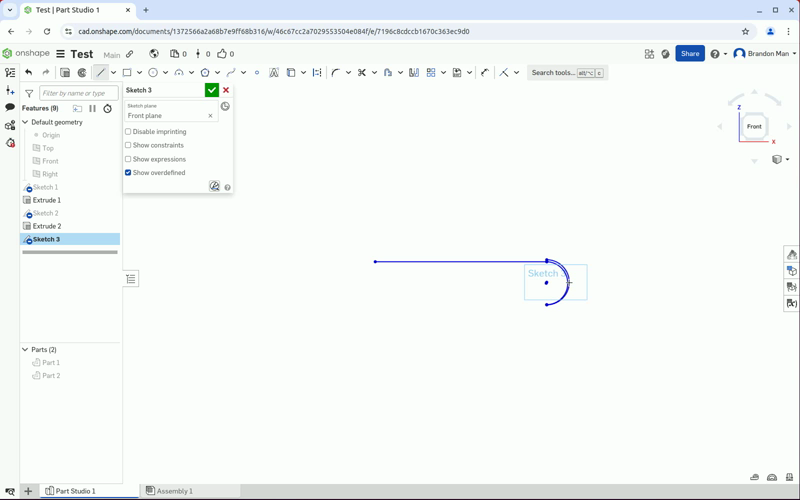
mouse_move(546, 259)
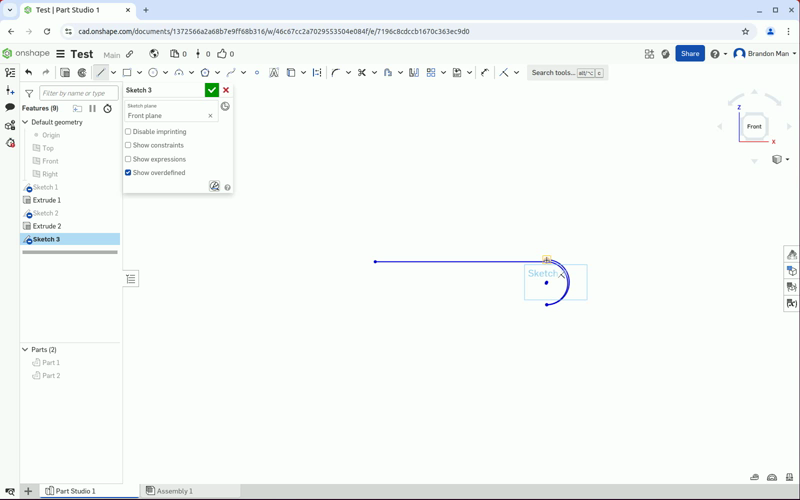
scroll(6)
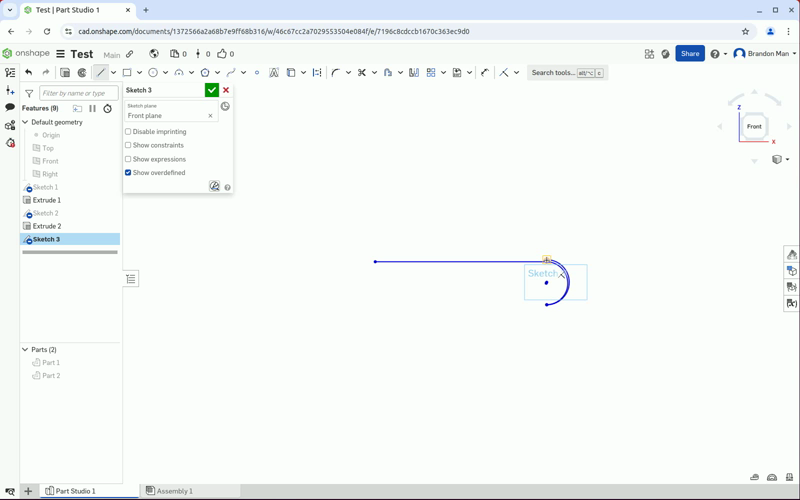
scroll(6)
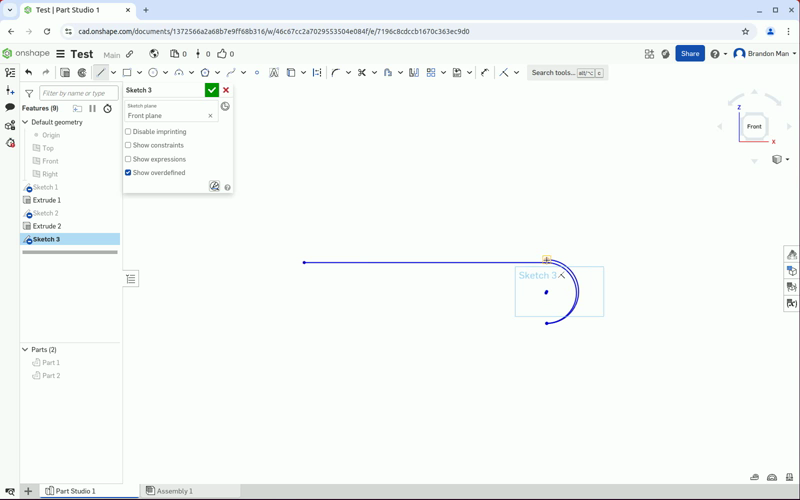
scroll(6)
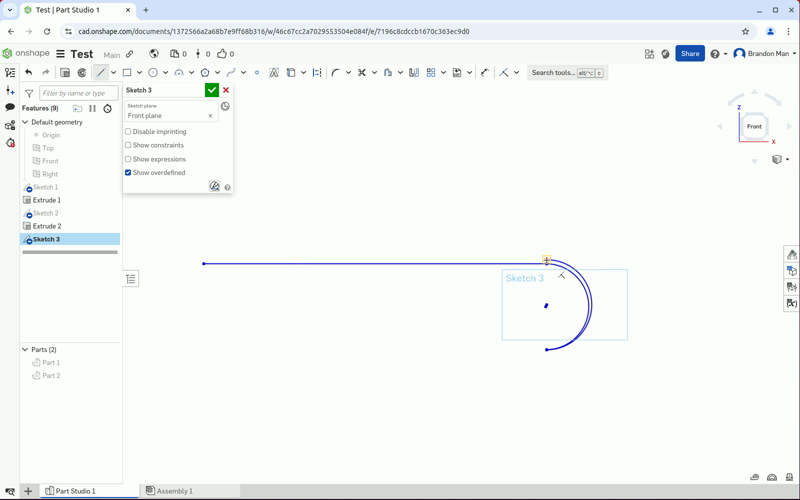
scroll(6)
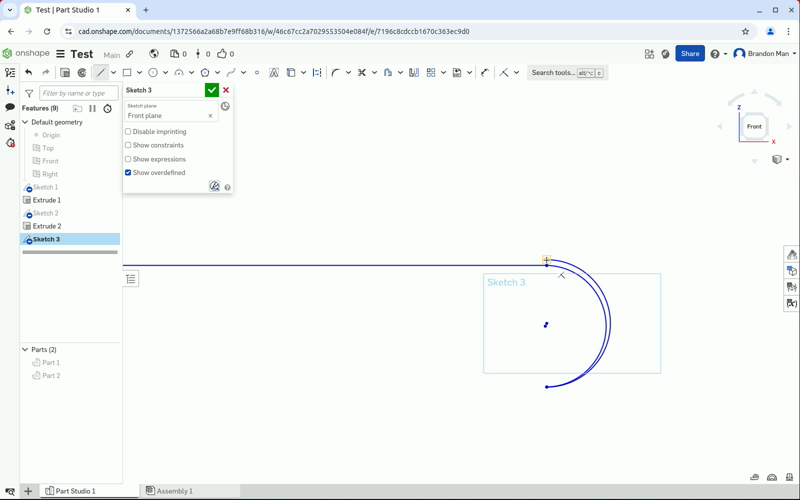
scroll(6)
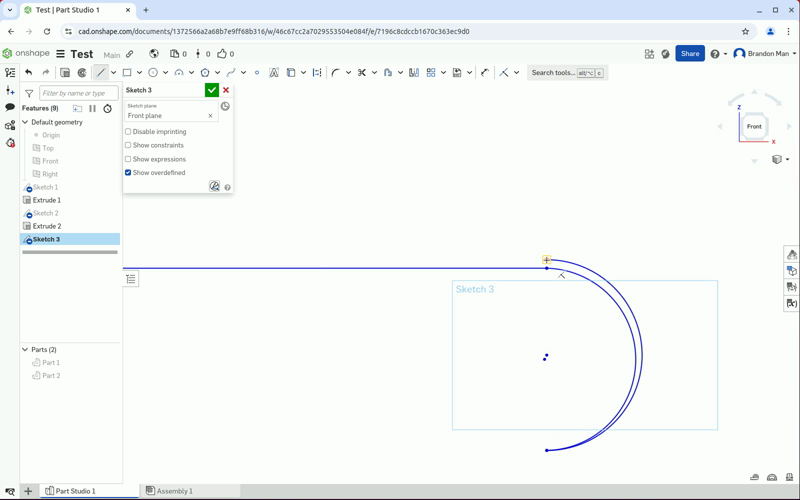
scroll(6)
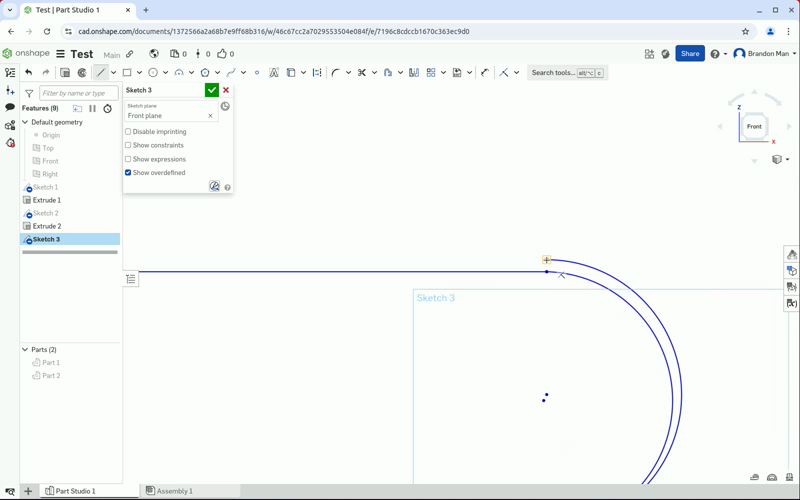
scroll(6)
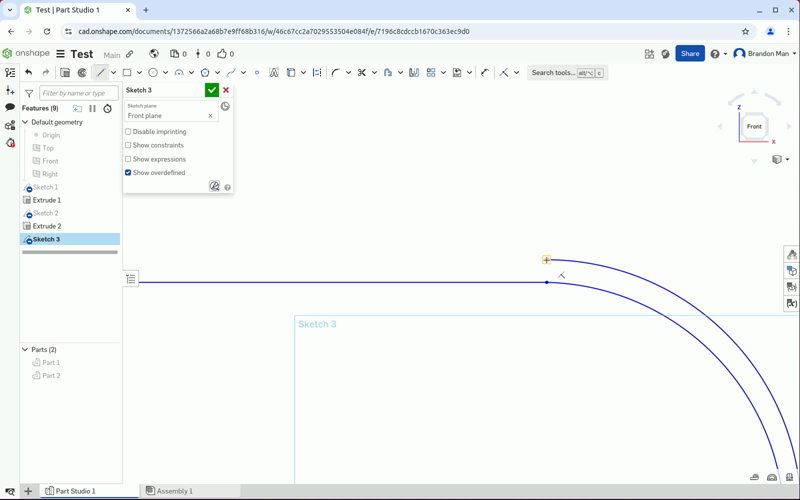
click(546, 259)
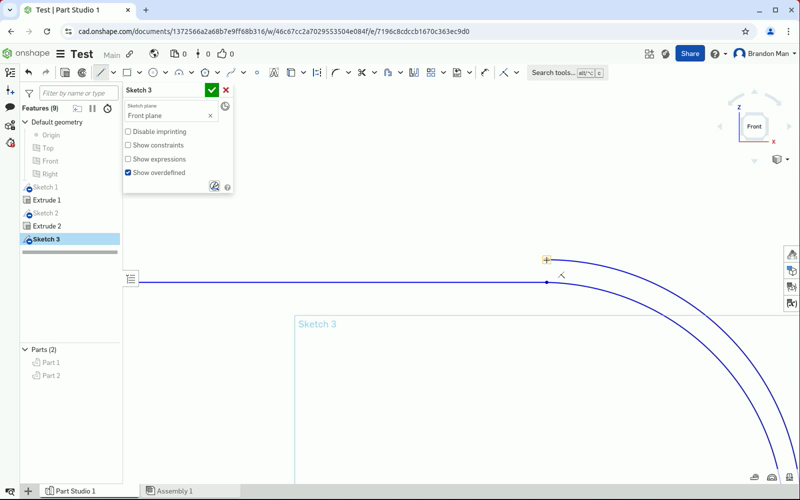
scroll(-6)
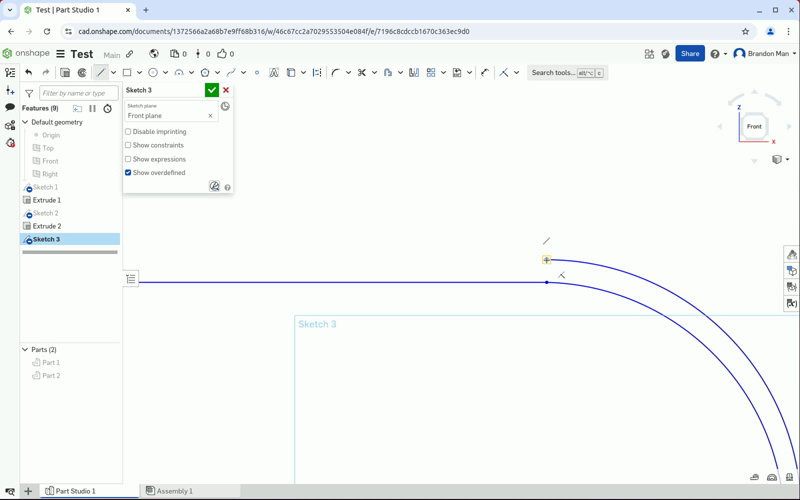
scroll(-6)
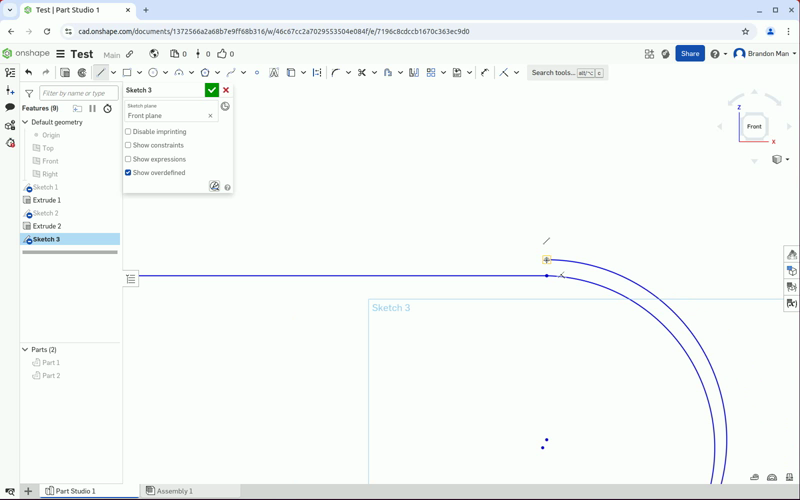
scroll(-6)
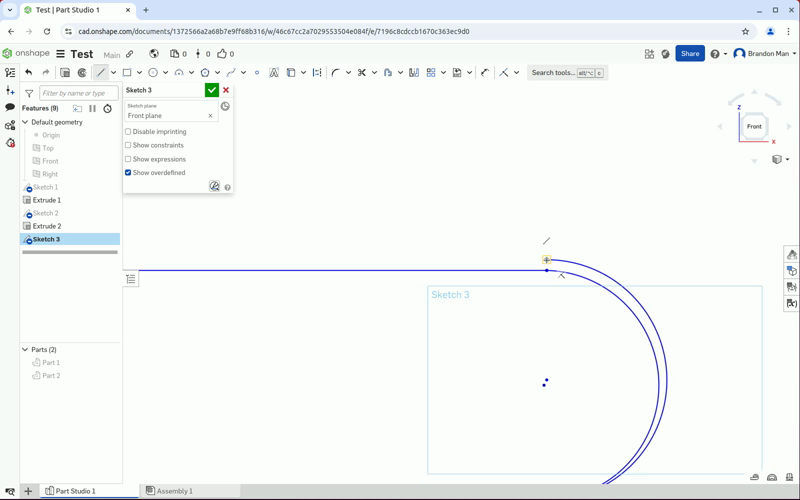
scroll(-6)
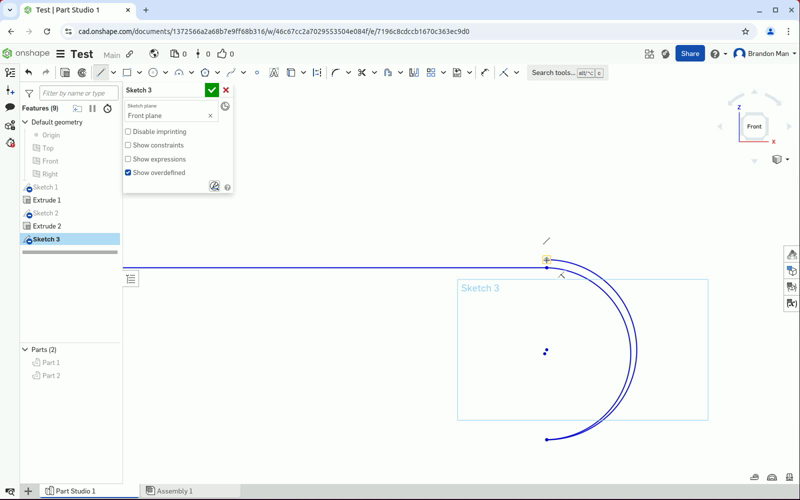
scroll(-6)
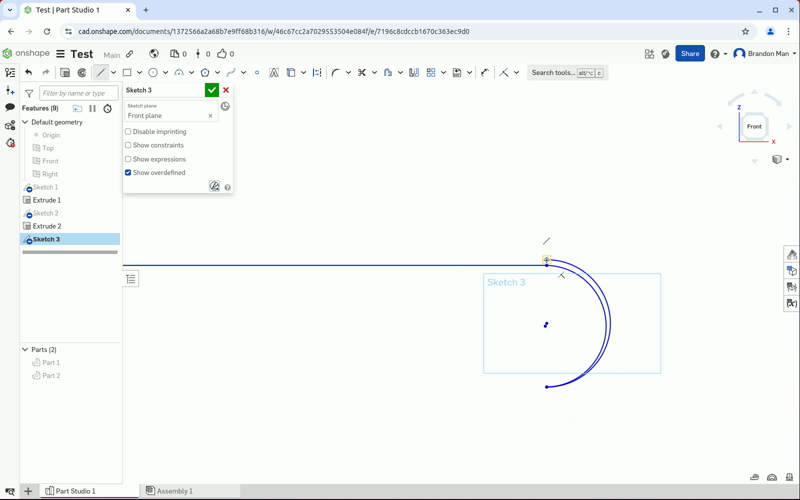
scroll(-6)
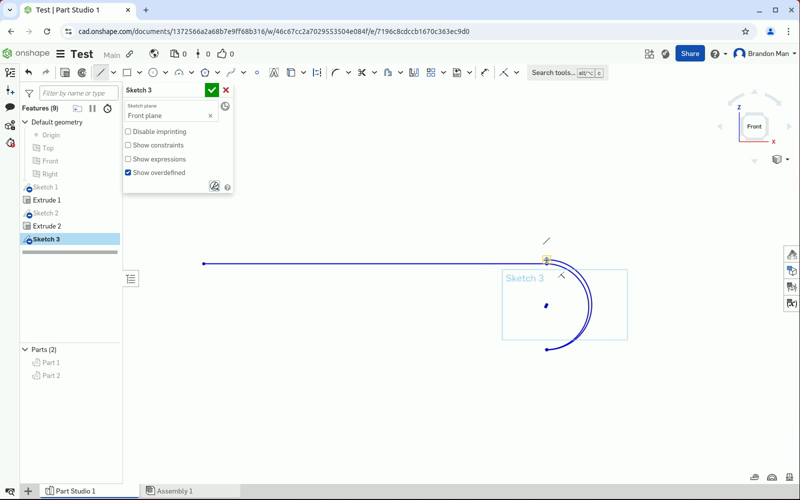
scroll(-6)
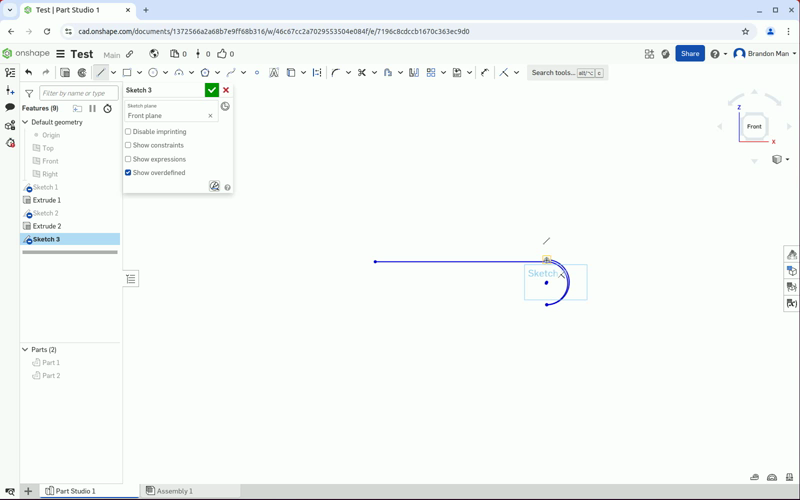
key_down(shift)
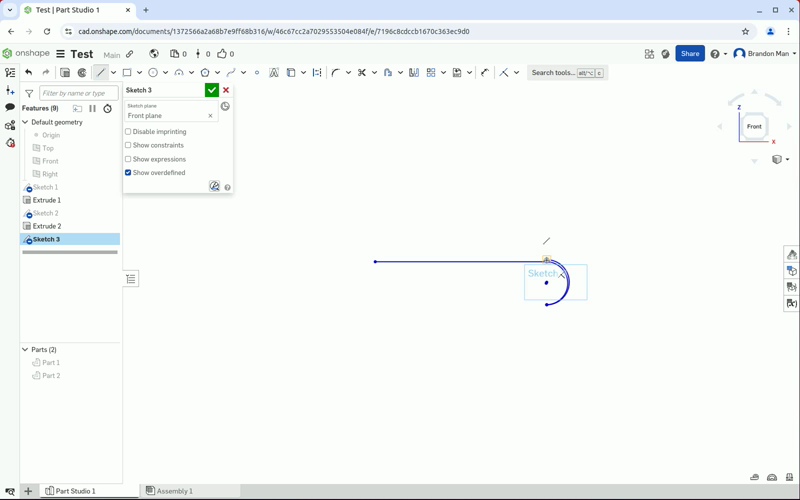
mouse_move(375, 259)
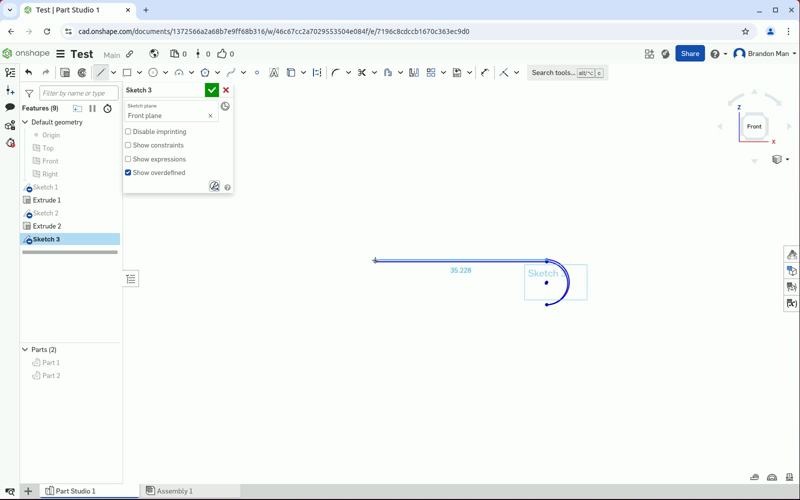
scroll(6)
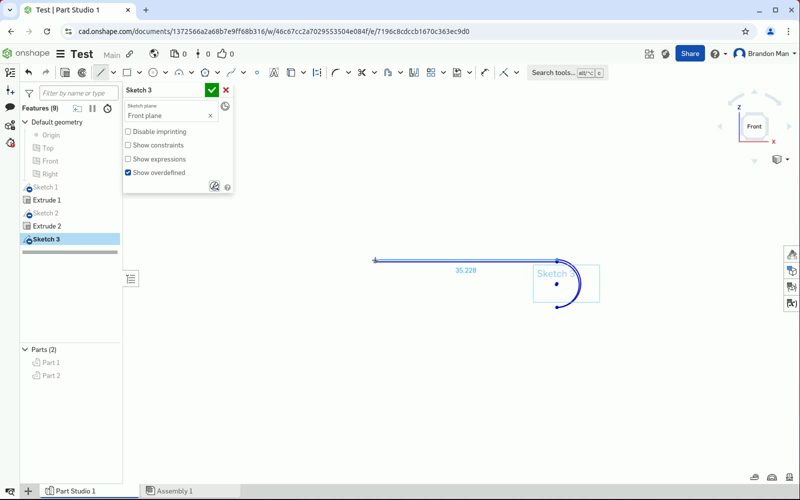
scroll(6)
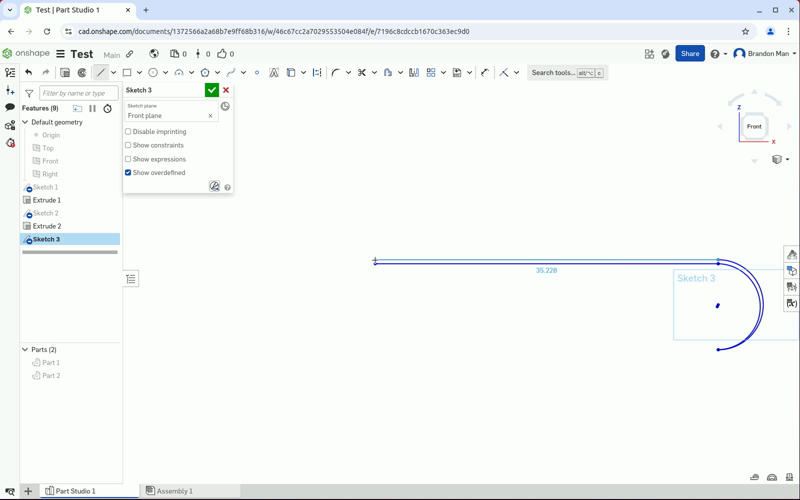
scroll(6)
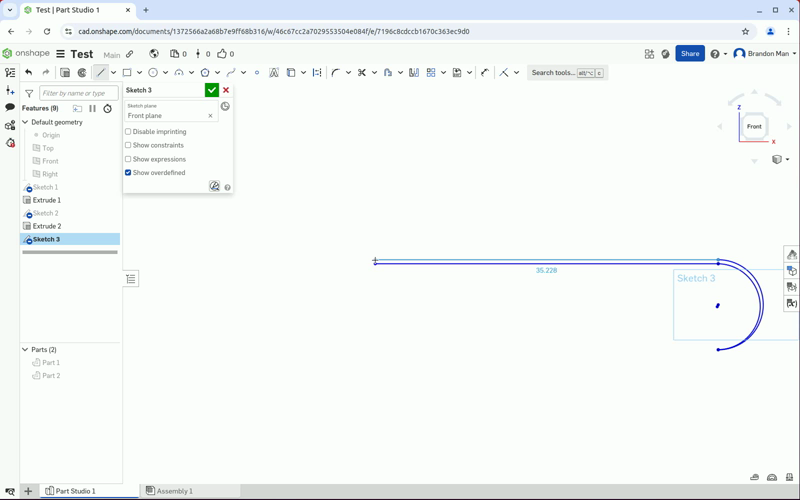
scroll(6)
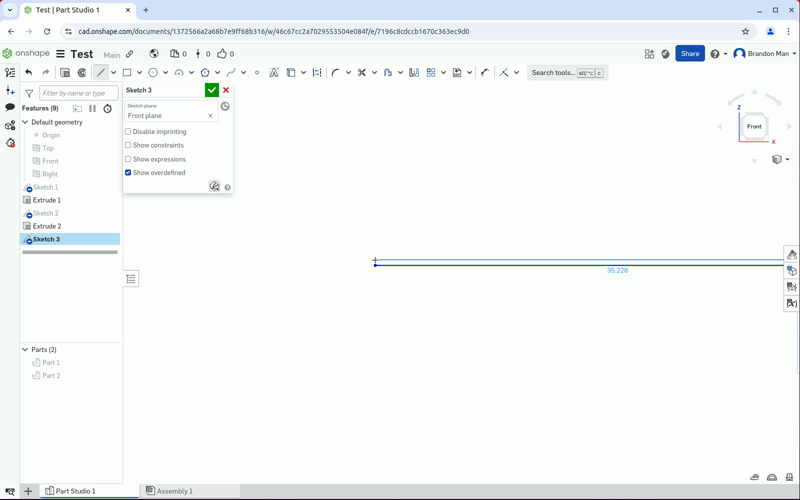
scroll(6)
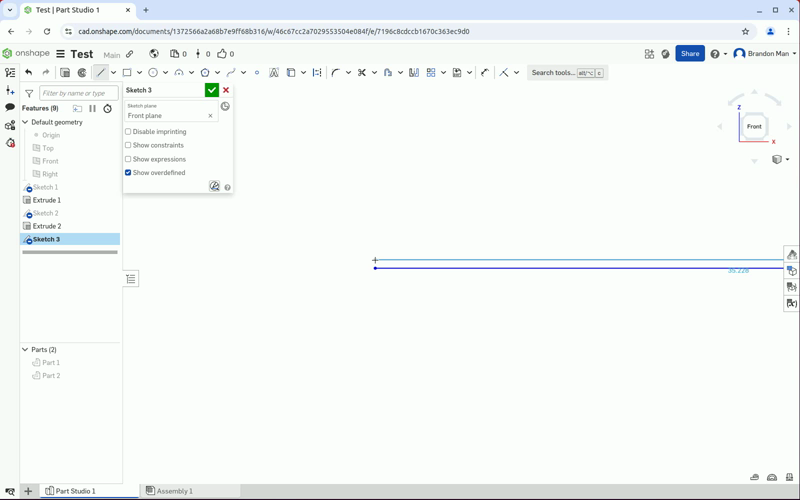
scroll(6)
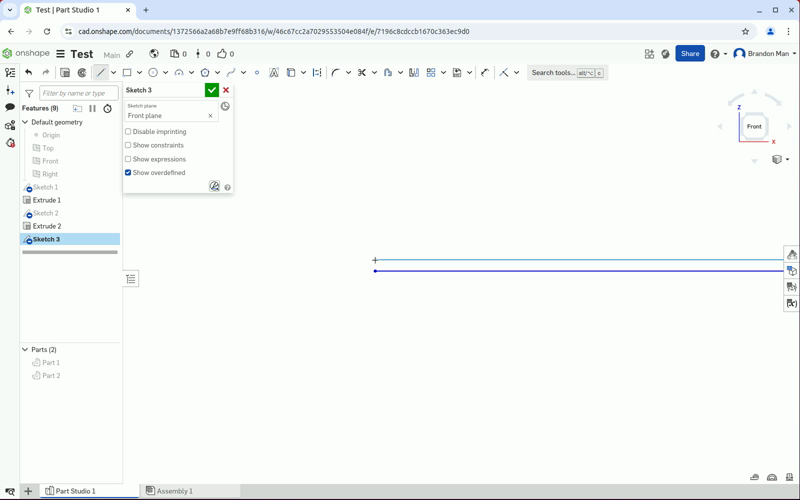
scroll(6)
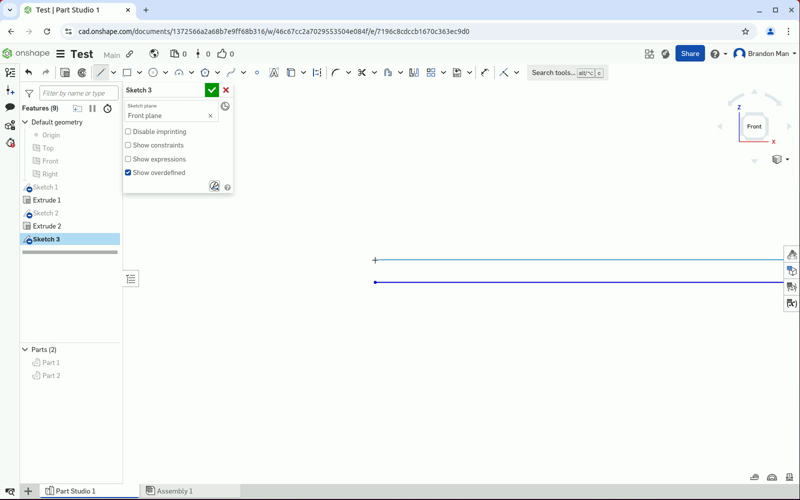
click(375, 259)
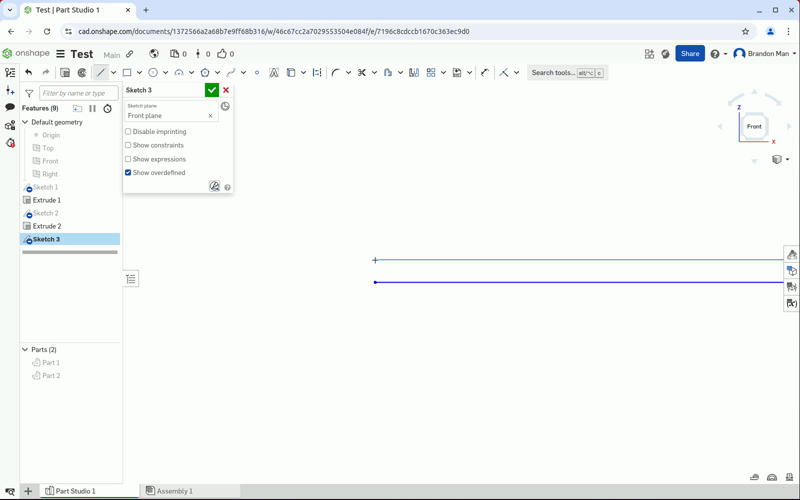
scroll(-6)
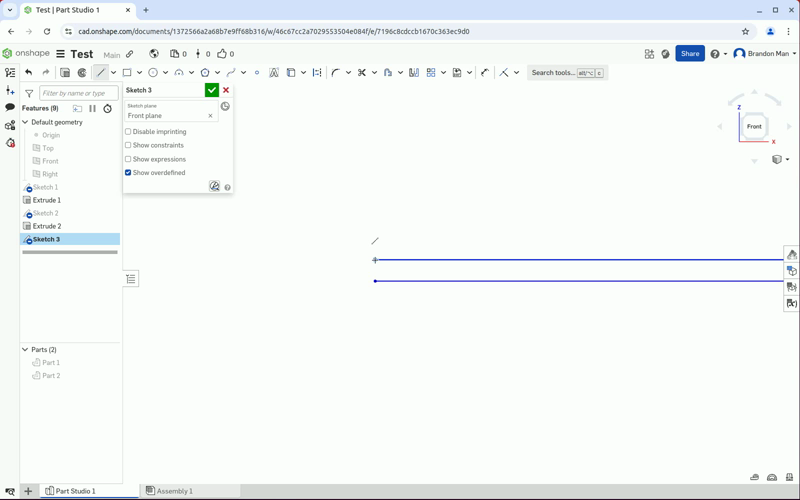
scroll(-6)
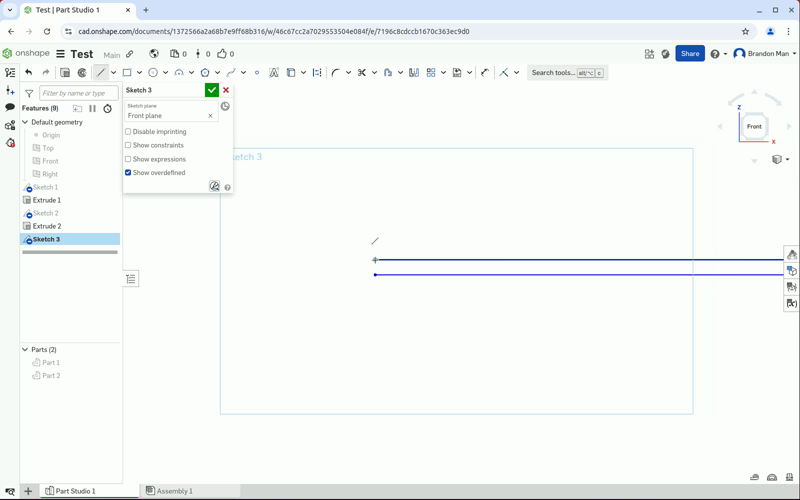
scroll(-6)
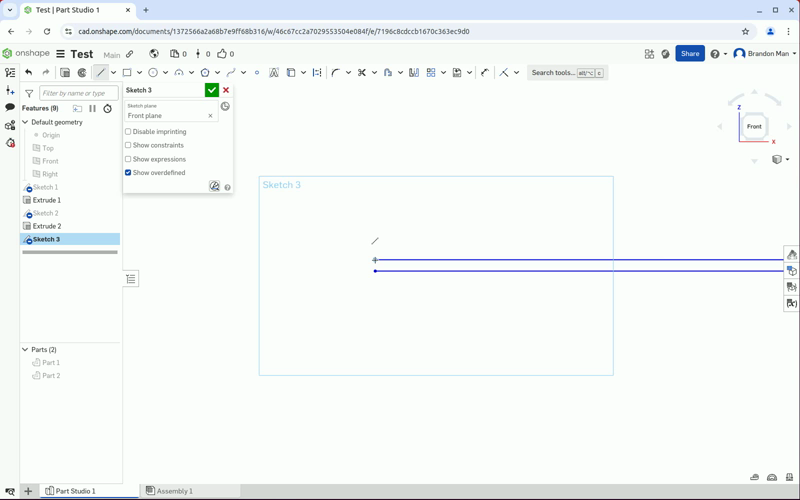
scroll(-6)
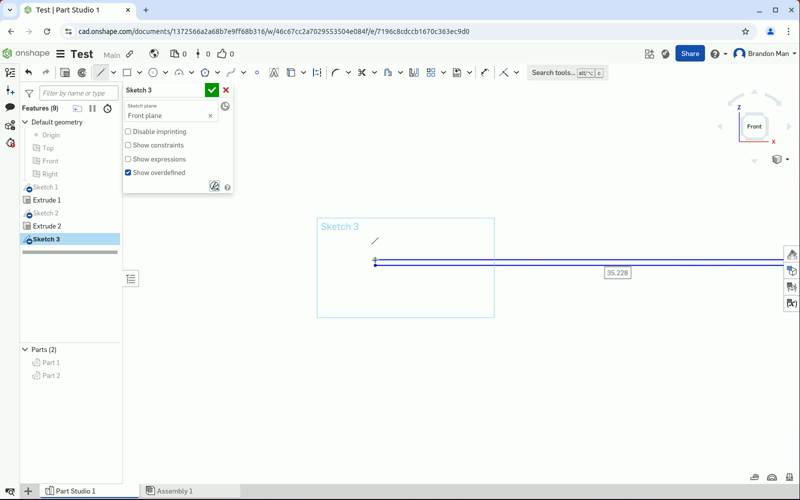
scroll(-6)
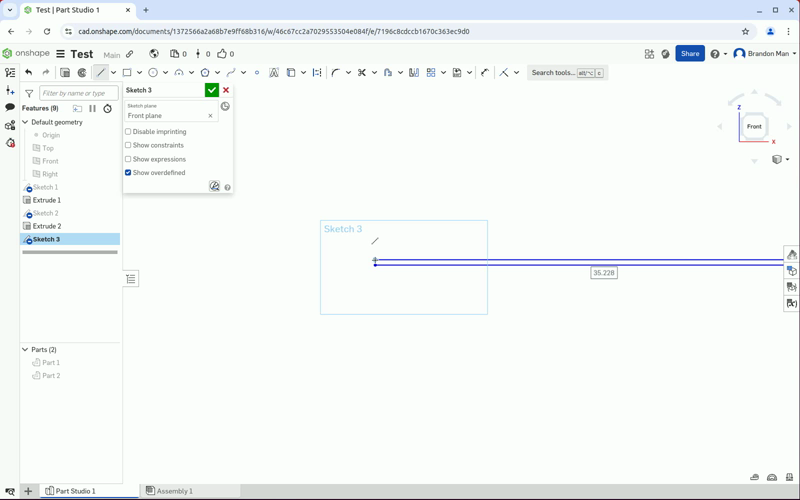
scroll(-6)
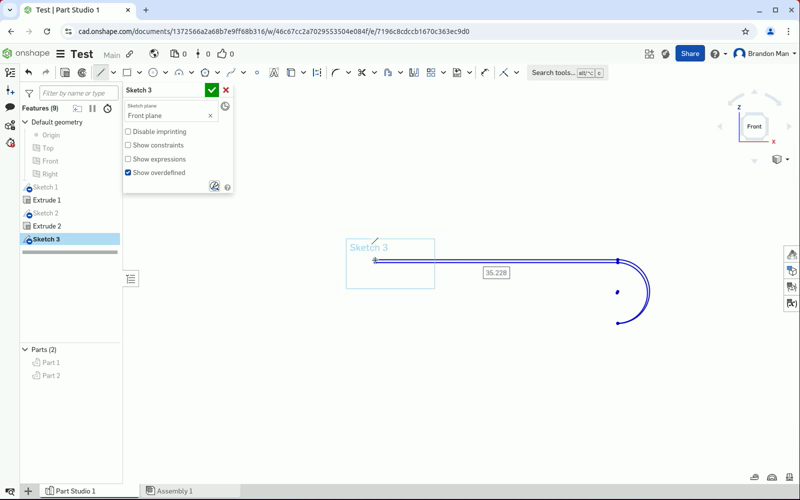
scroll(-6)
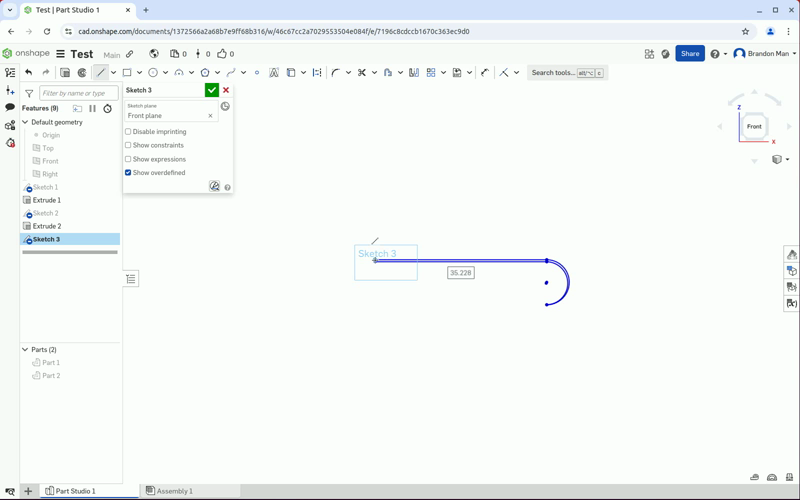
key_up(shift)
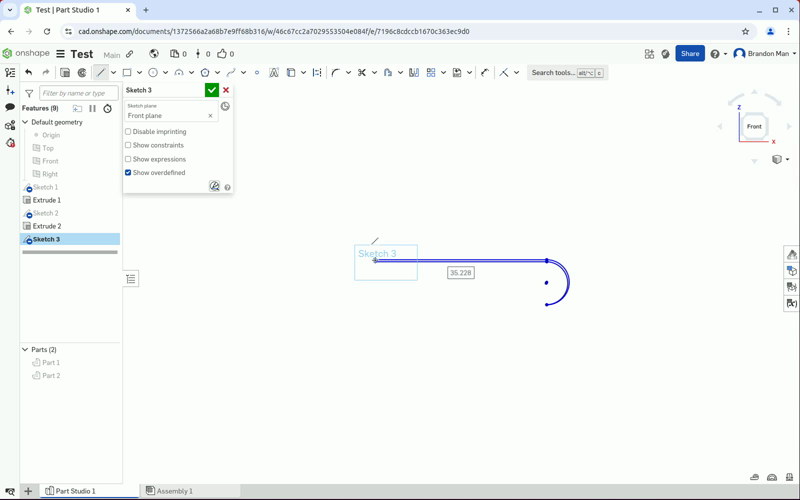
mouse_move(405, 259)
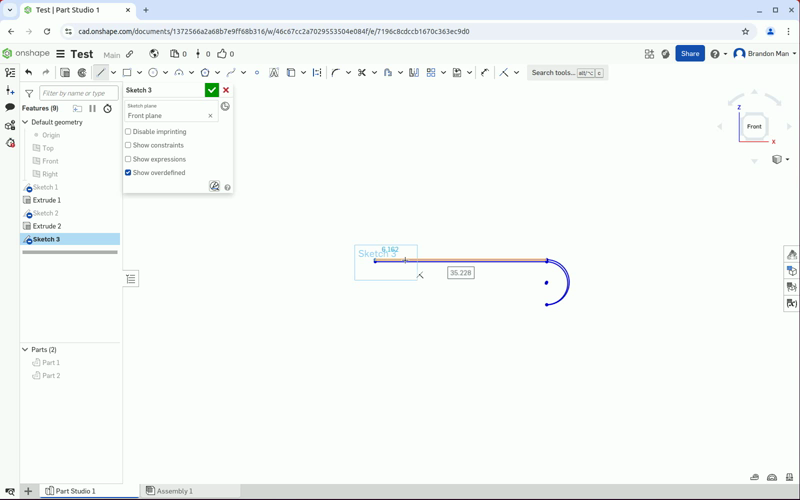
key_down(shift)
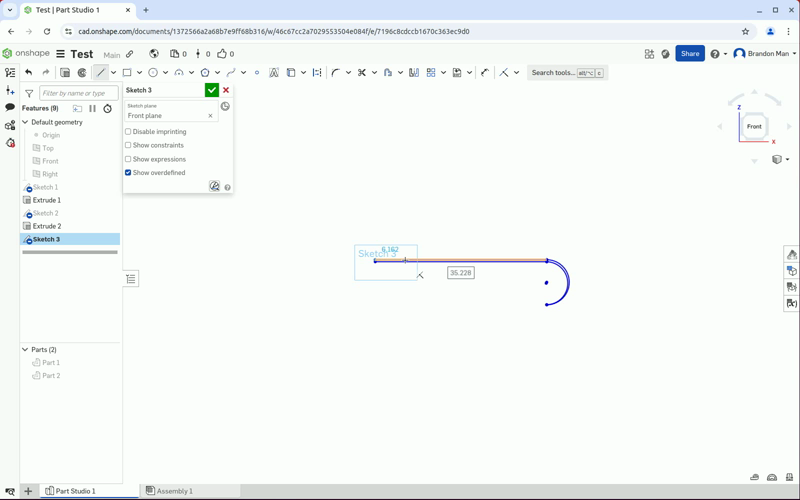
mouse_move(375, 261)
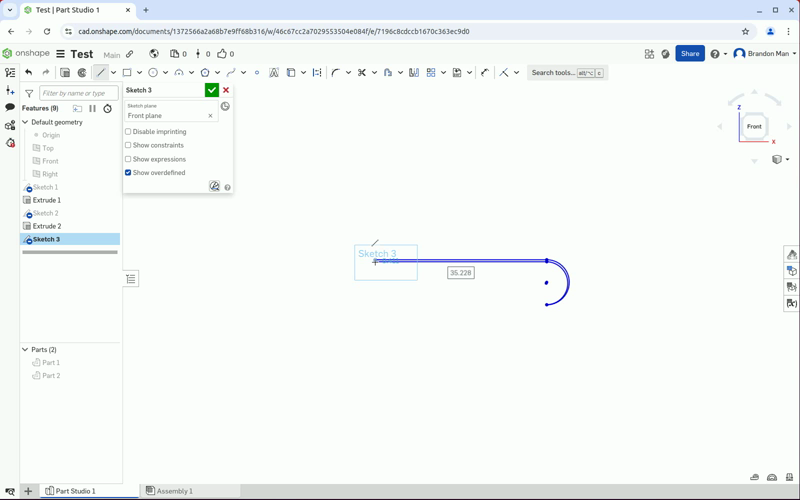
scroll(6)
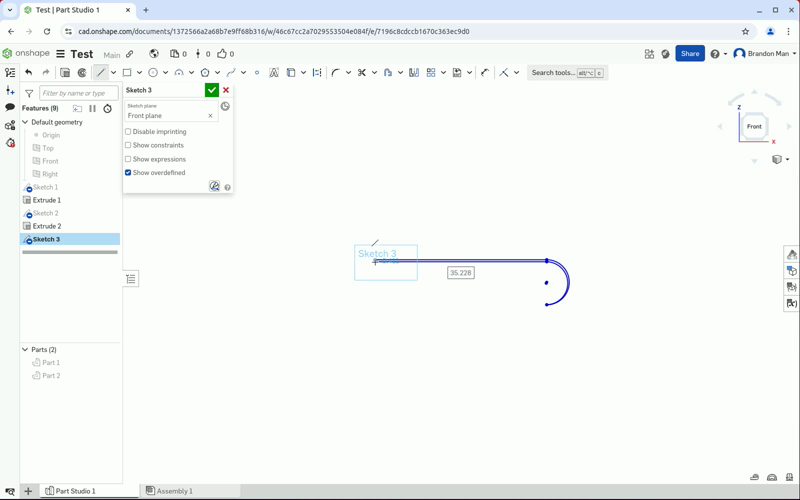
scroll(6)
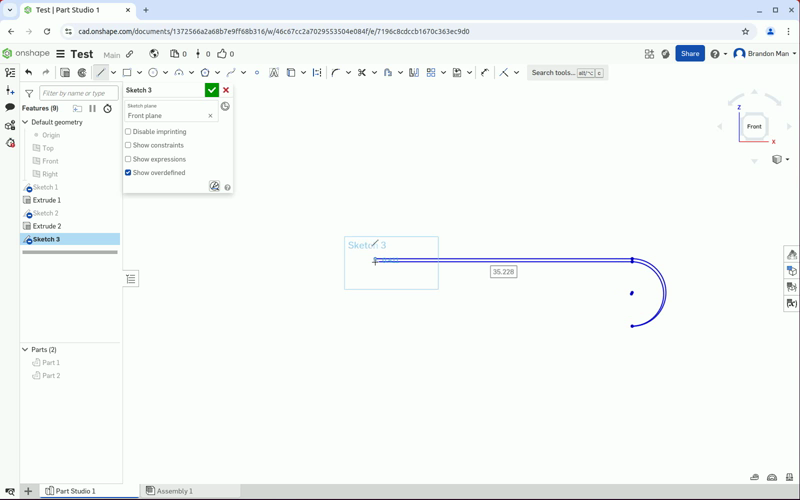
scroll(6)
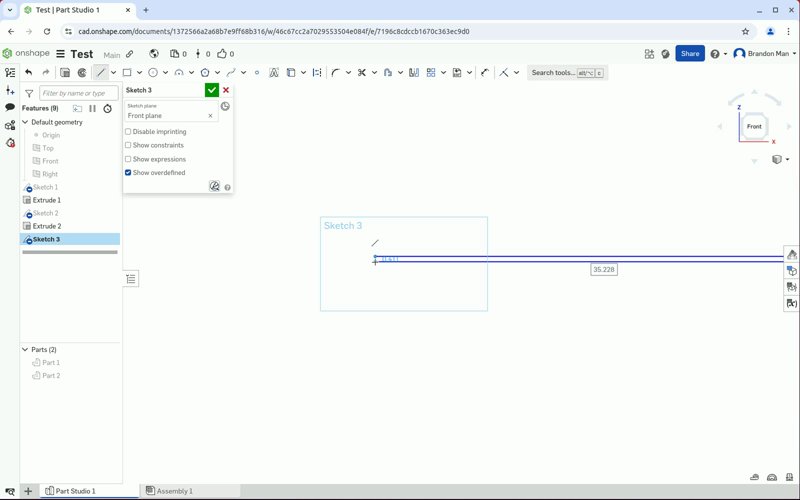
scroll(6)
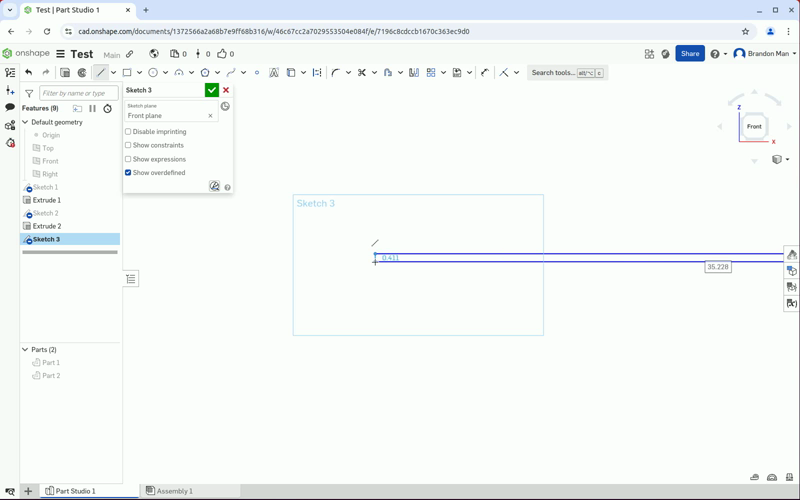
scroll(6)
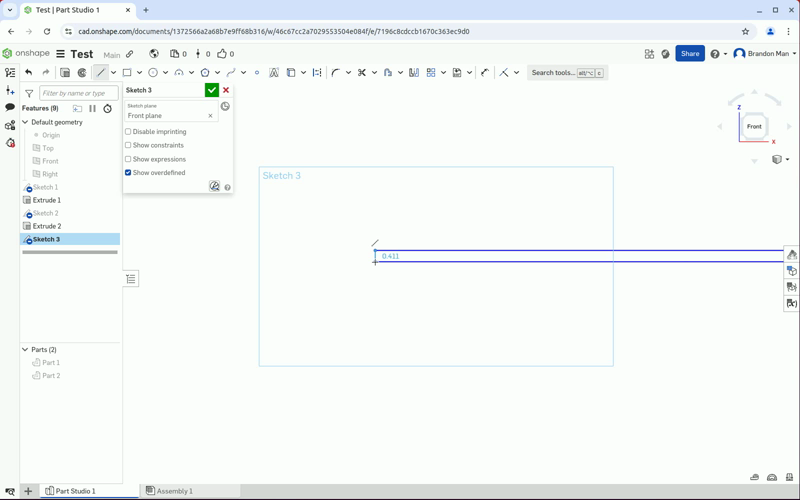
scroll(6)
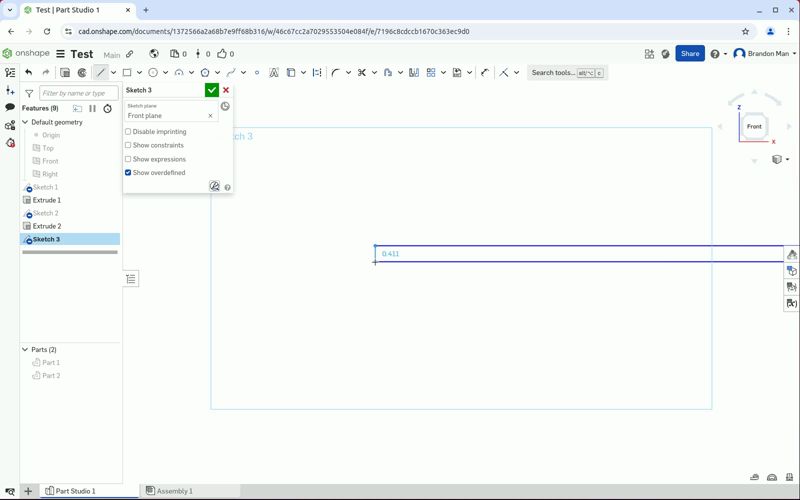
scroll(6)
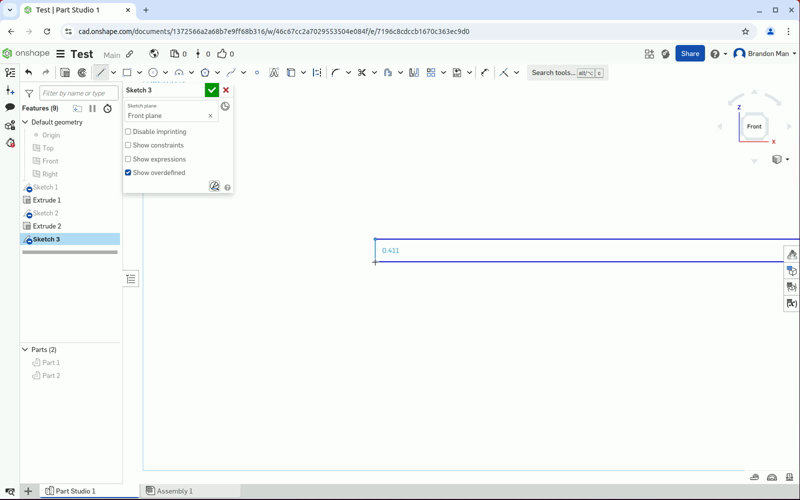
key_up(shift)
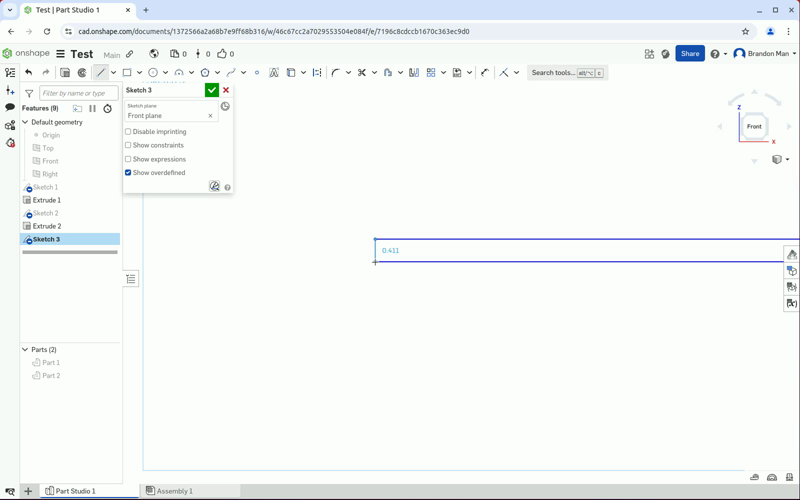
click(375, 261)
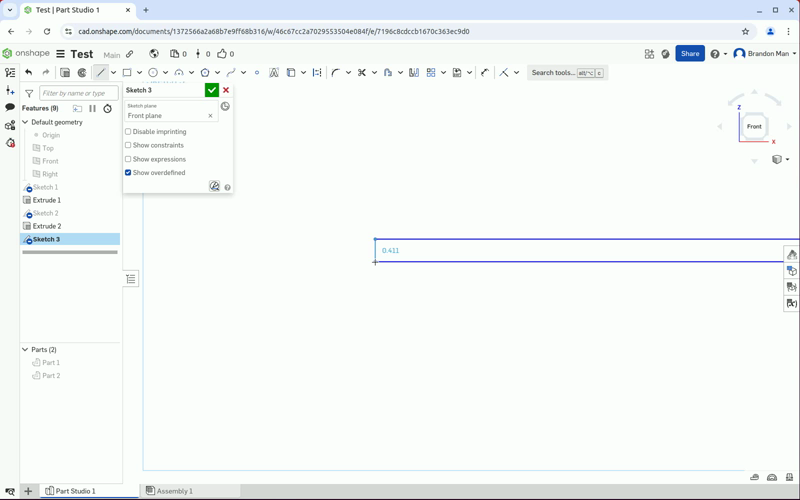
scroll(-6)
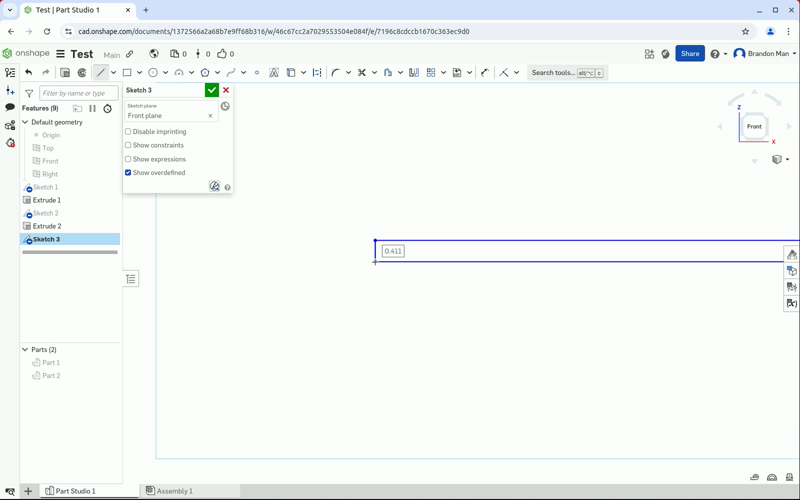
scroll(-6)
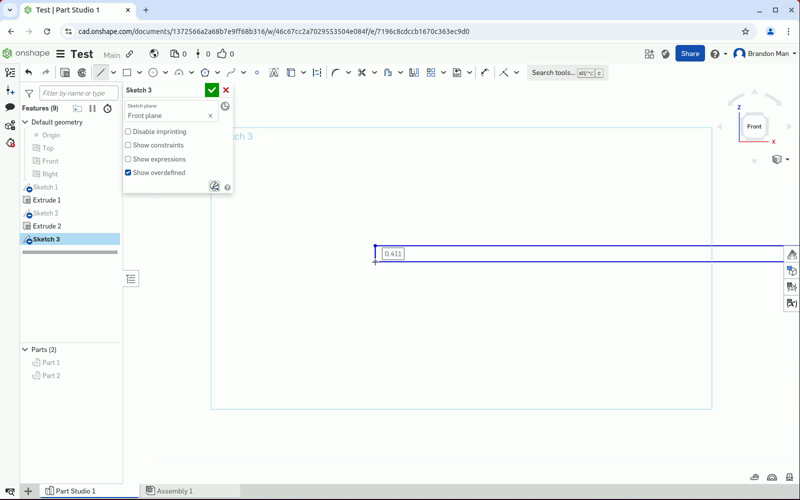
scroll(-6)
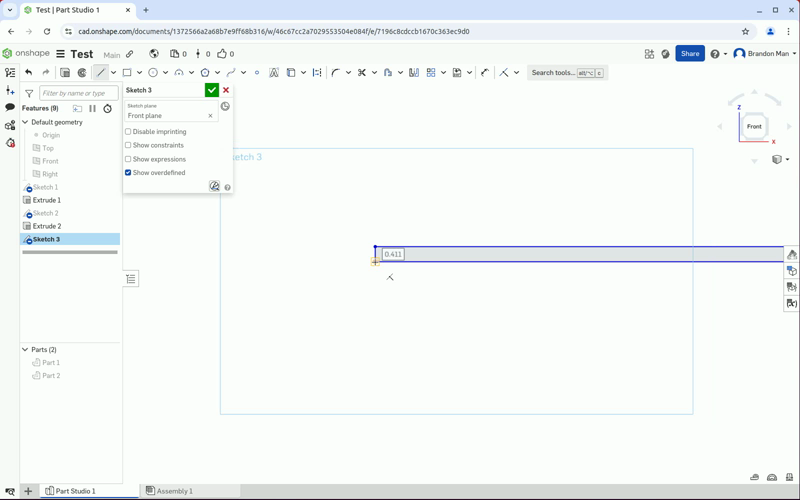
scroll(-6)
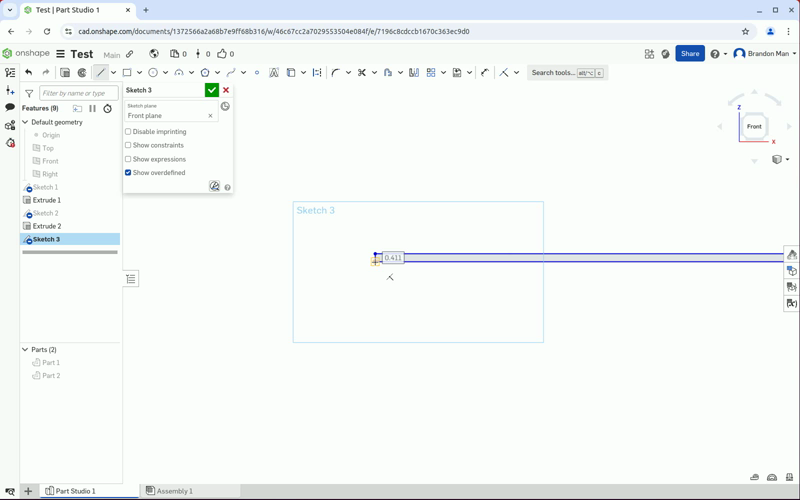
scroll(-6)
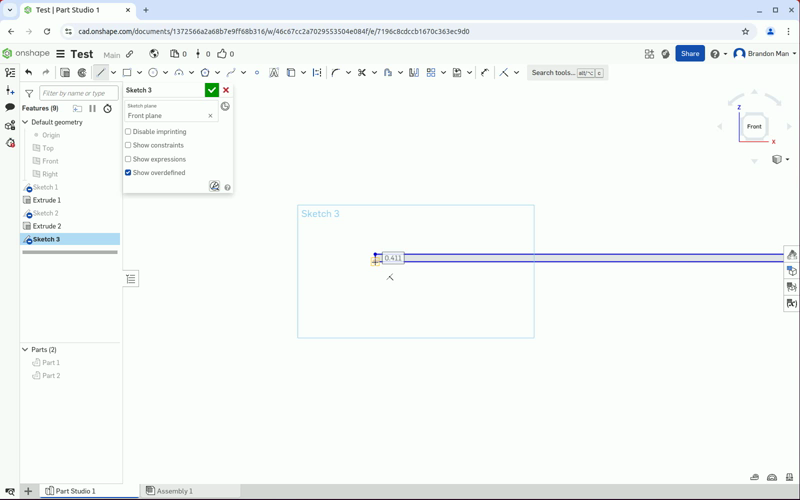
scroll(-6)
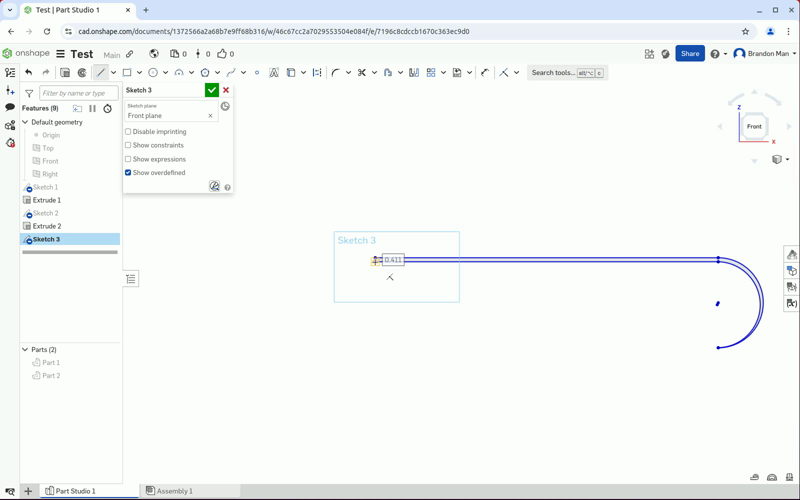
scroll(-6)
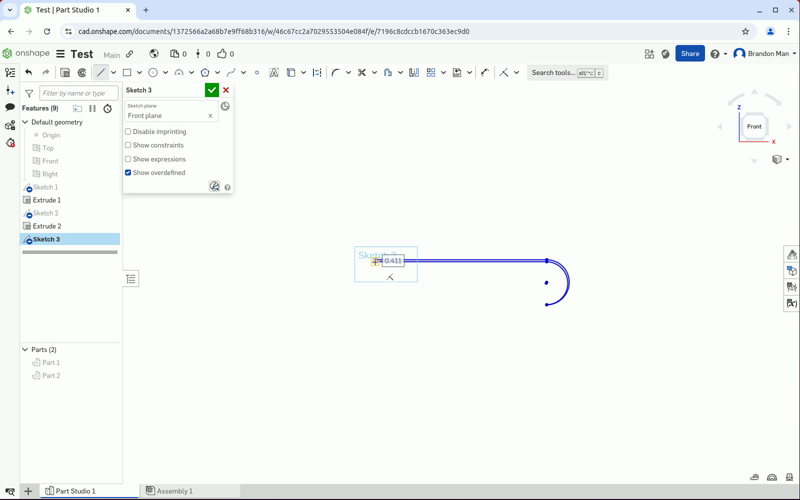
key(esc)
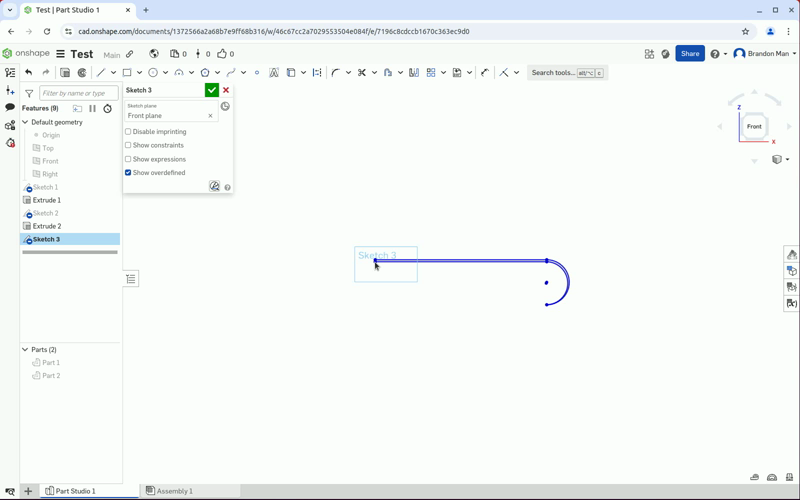
mouse_move(550, 285)
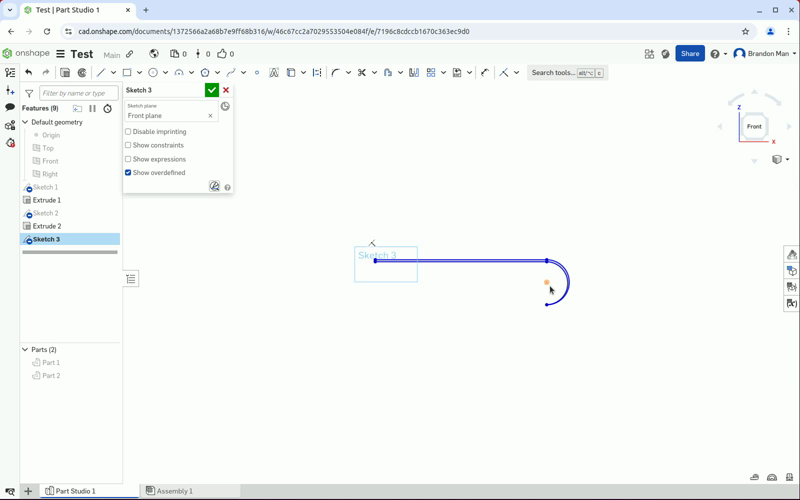
scroll(6)
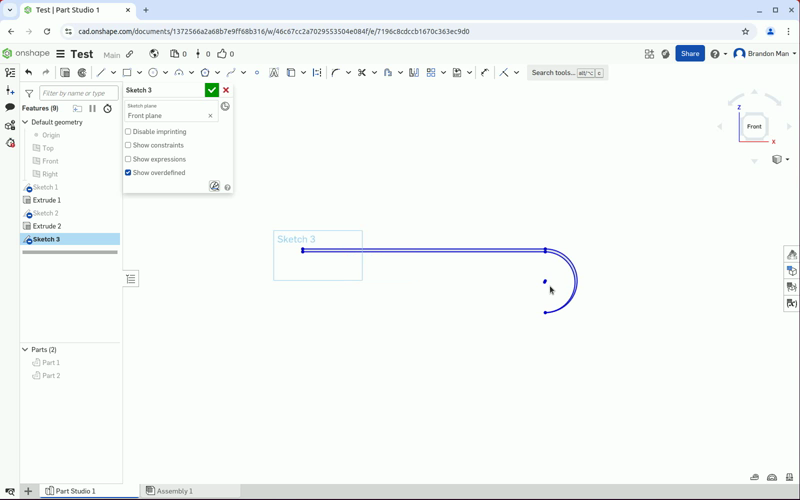
scroll(6)
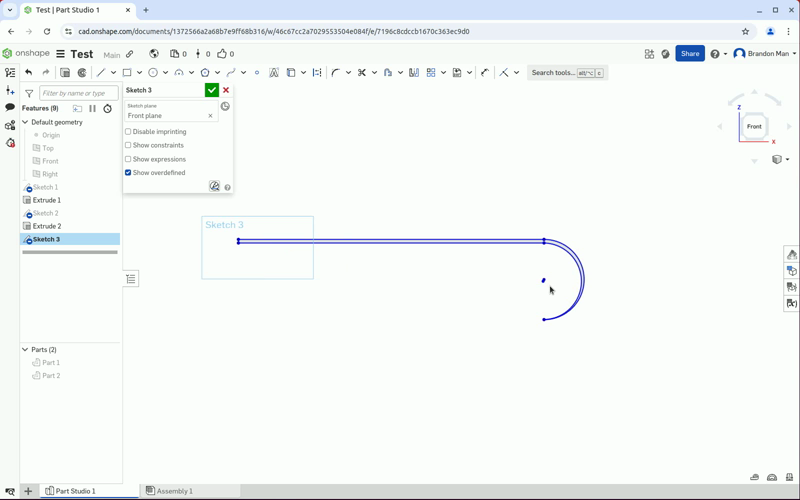
scroll(6)
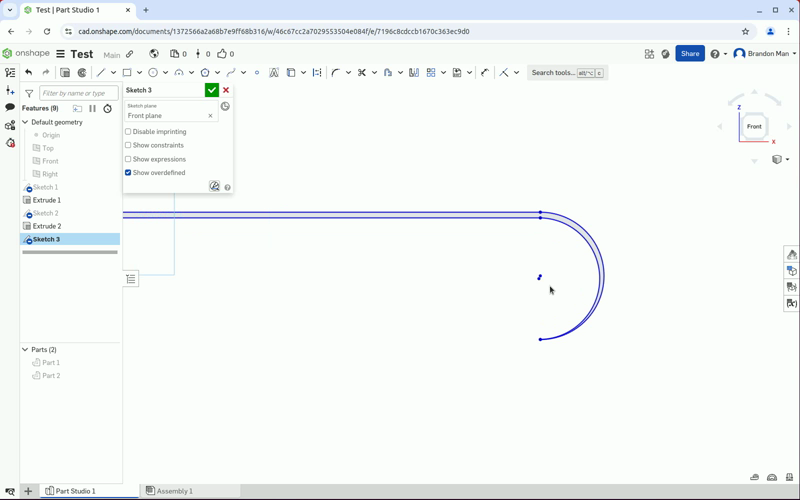
scroll(6)
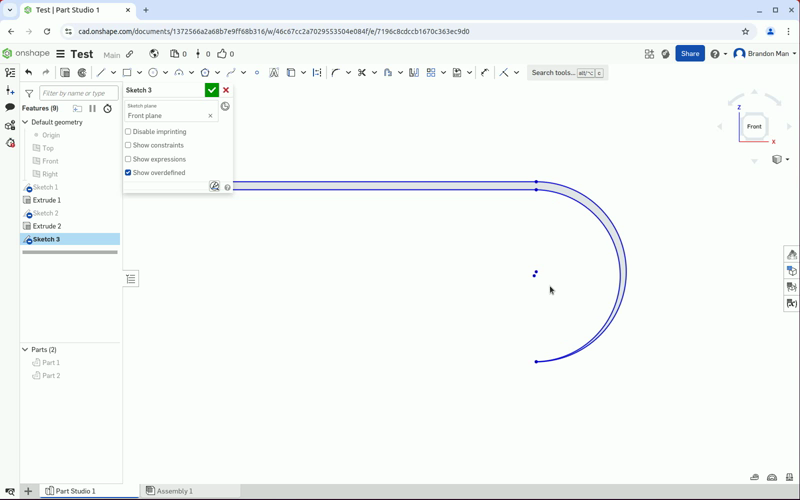
scroll(6)
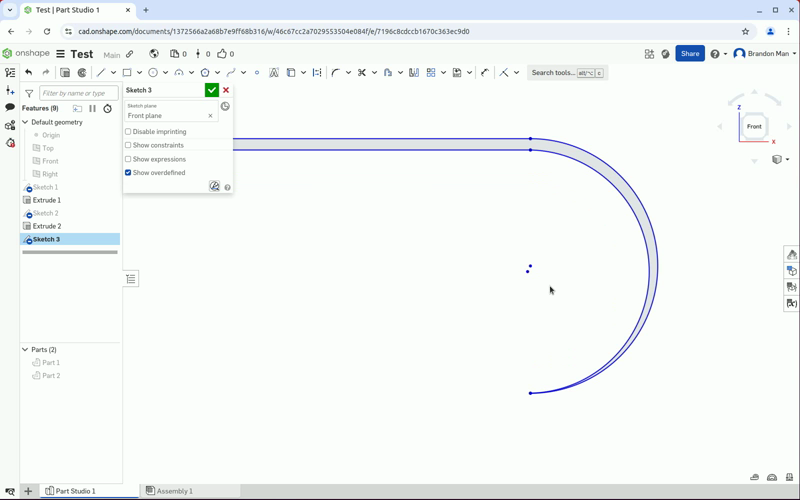
scroll(6)
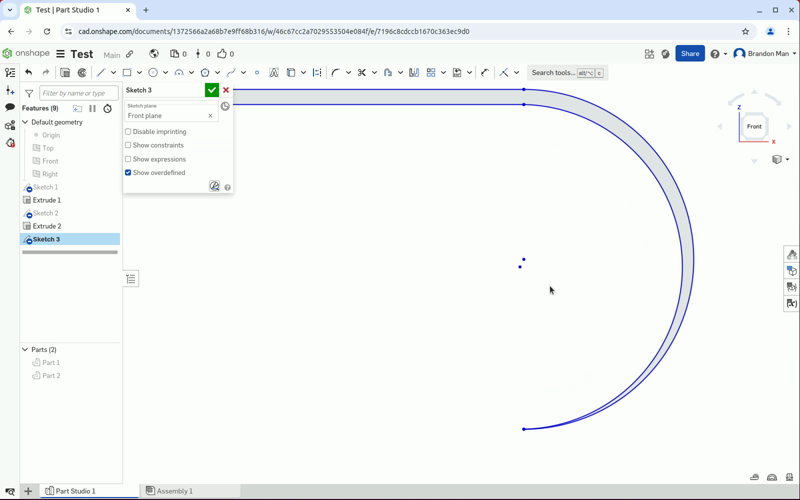
scroll(6)
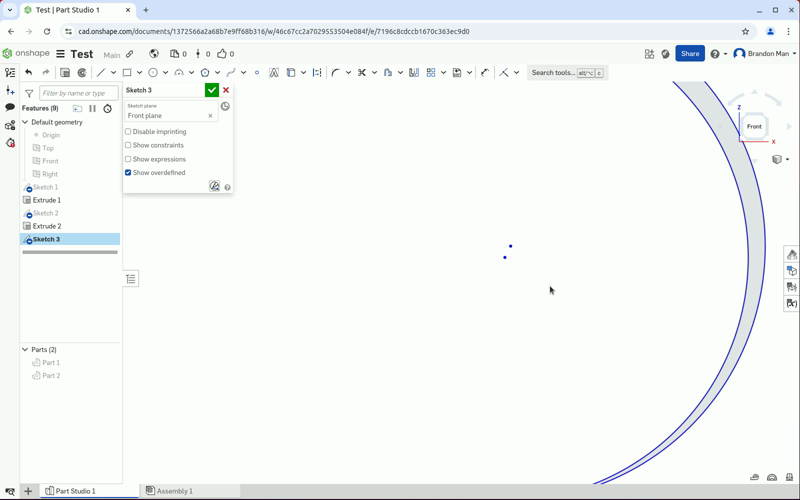
click(550, 285)
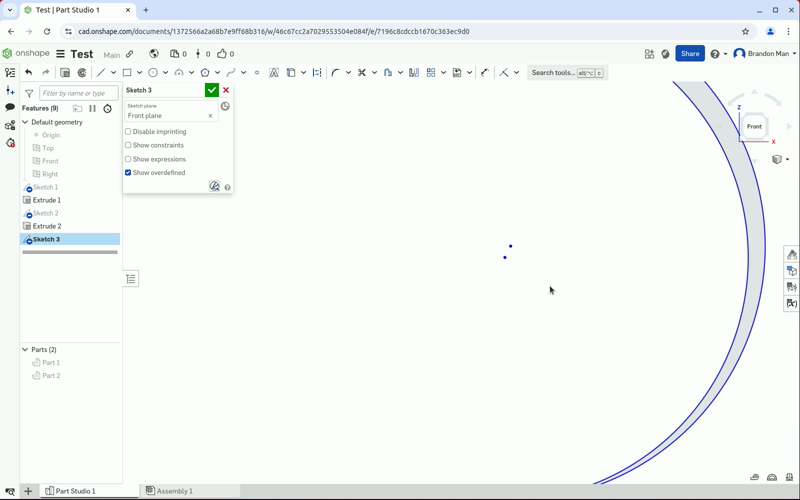
scroll(-6)
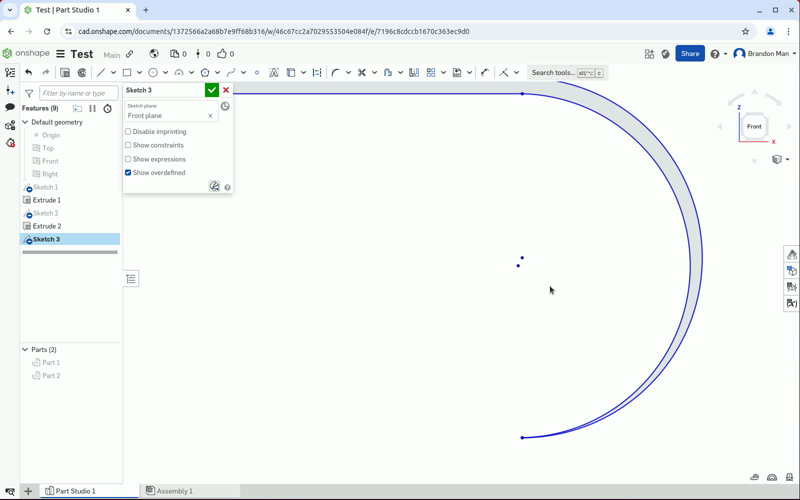
scroll(-6)
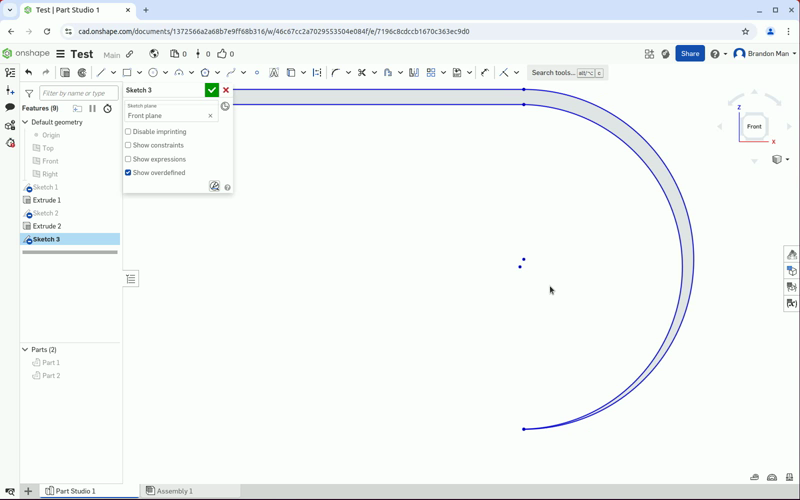
scroll(-6)
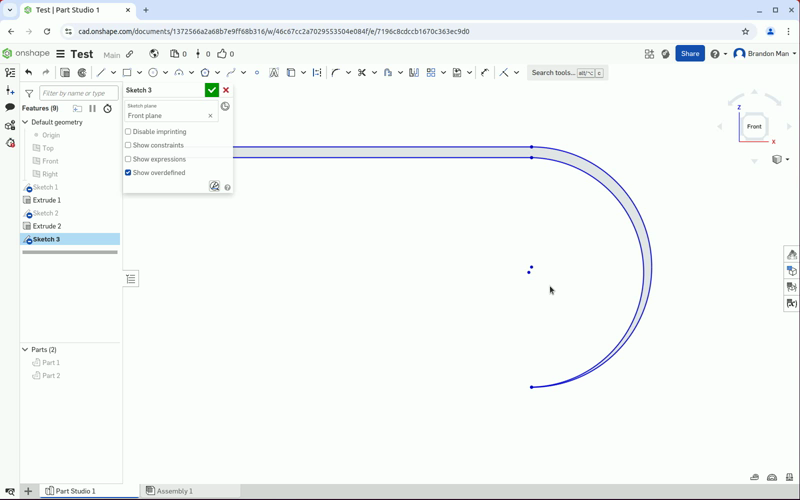
scroll(-6)
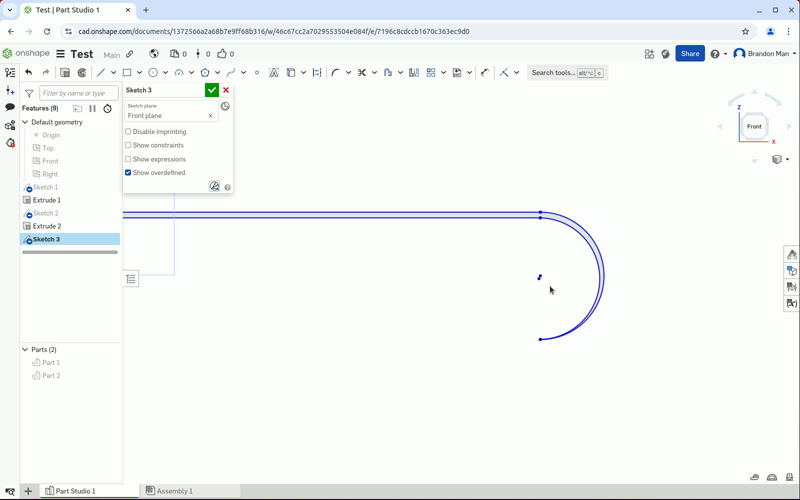
scroll(-6)
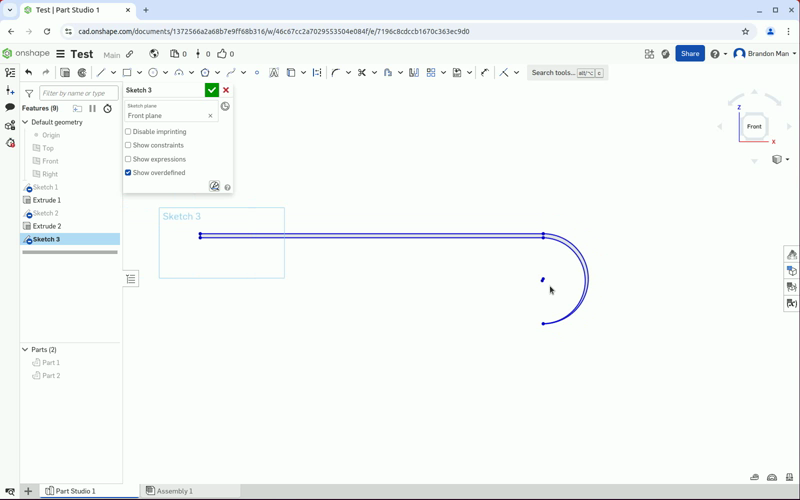
scroll(-6)
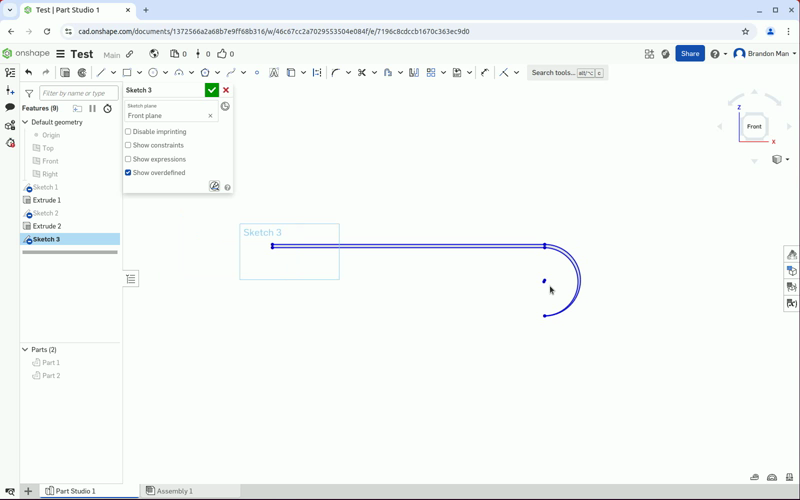
scroll(-6)
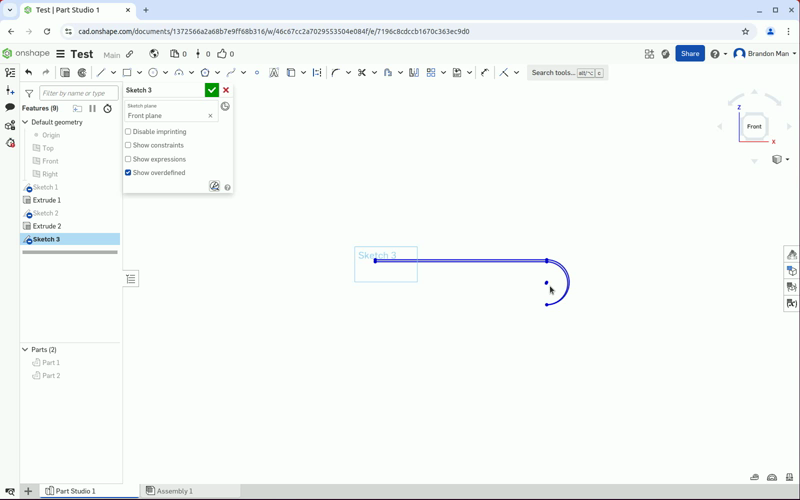
mouse_move(73, 352)
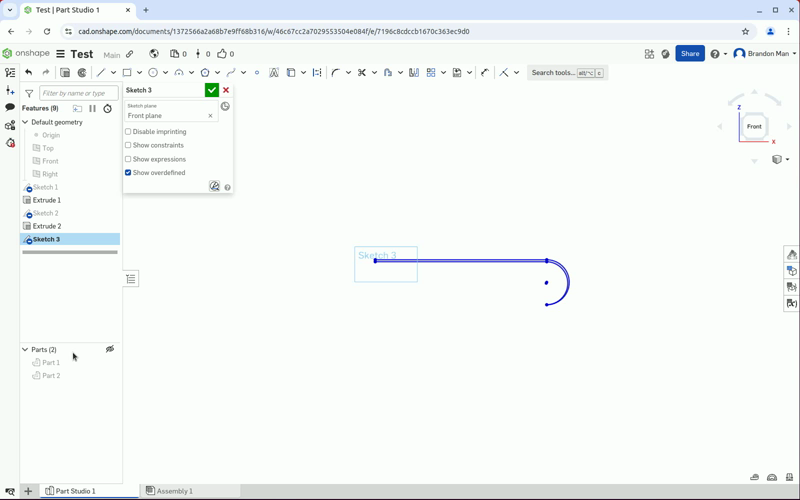
key(shift+y)
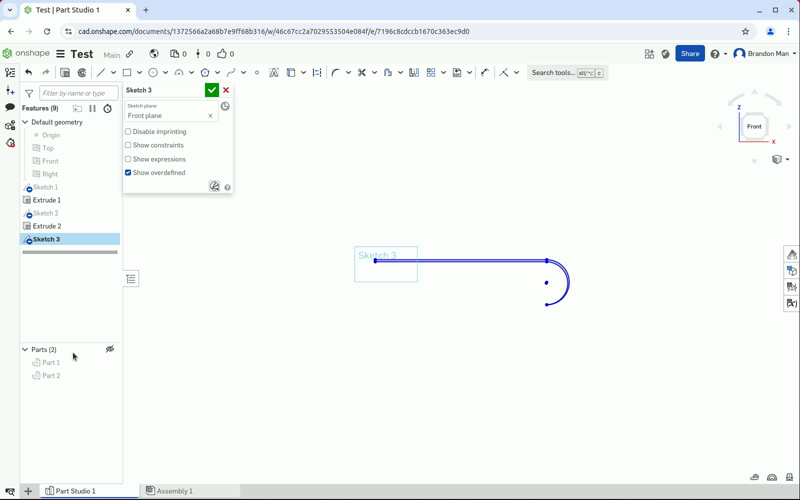
key(shift+e)
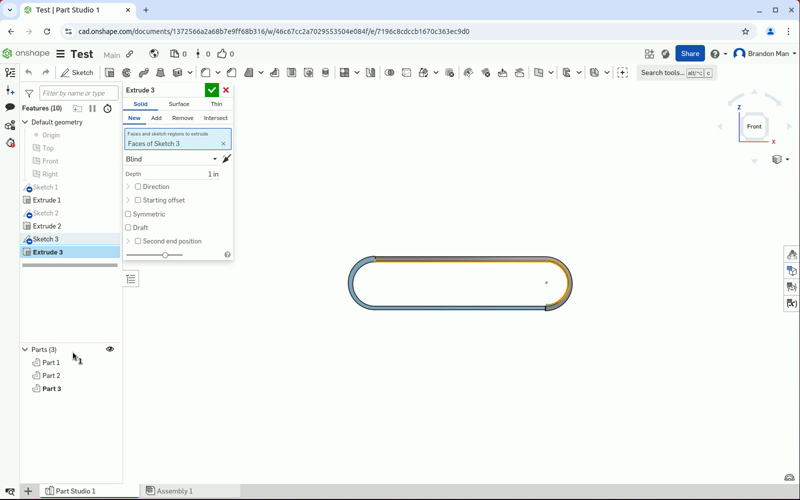
mouse_move(143, 106)
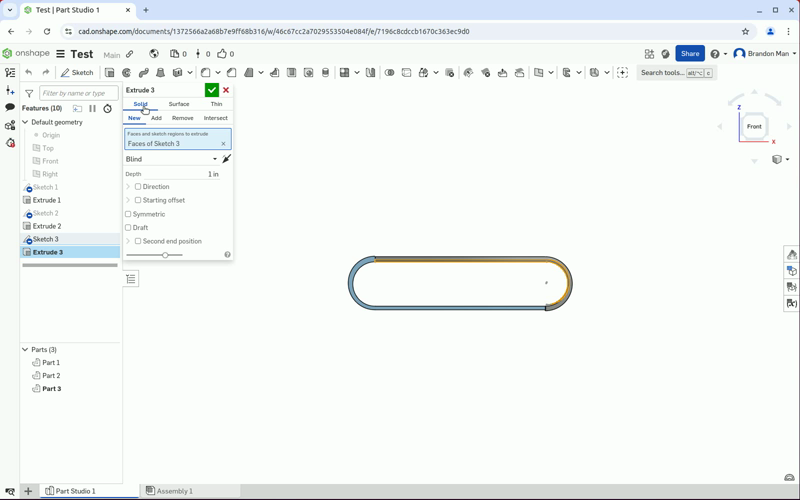
click(143, 106)
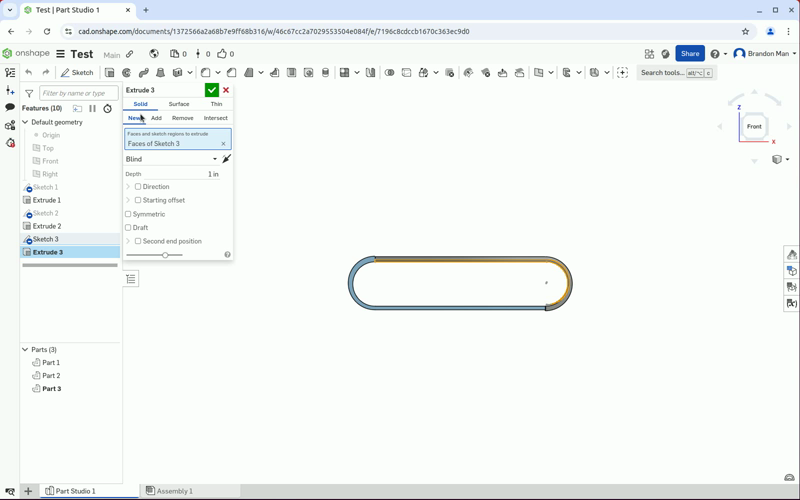
mouse_move(137, 120)
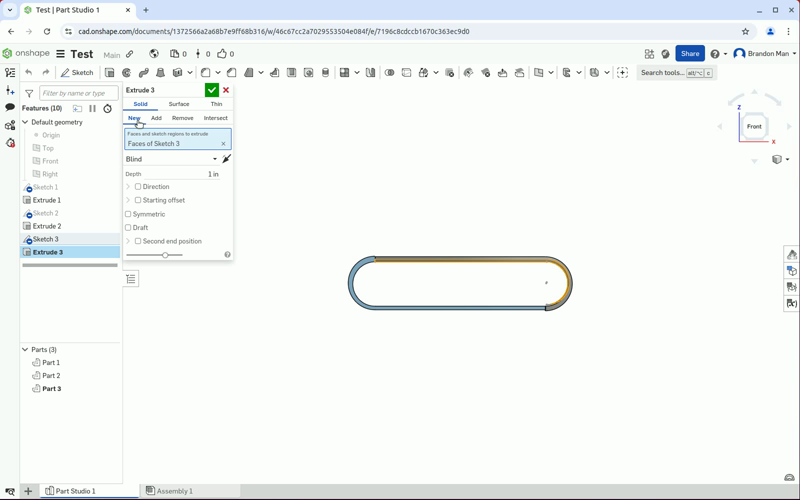
click(137, 120)
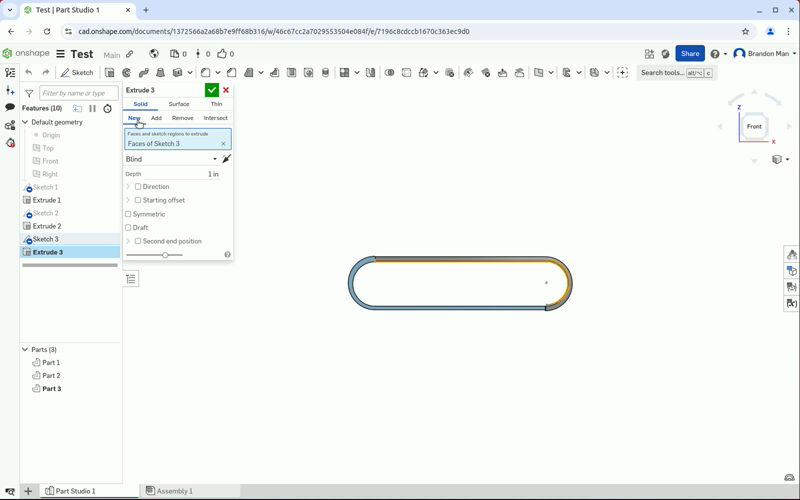
key(tab, 4)
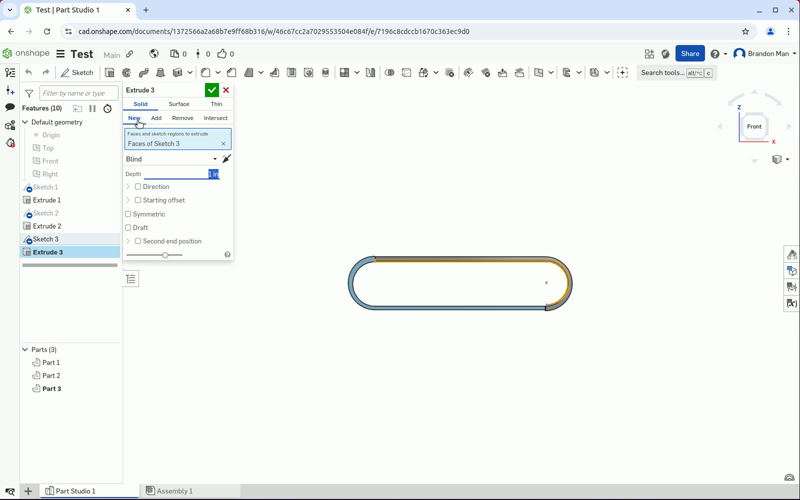
text(0.481)
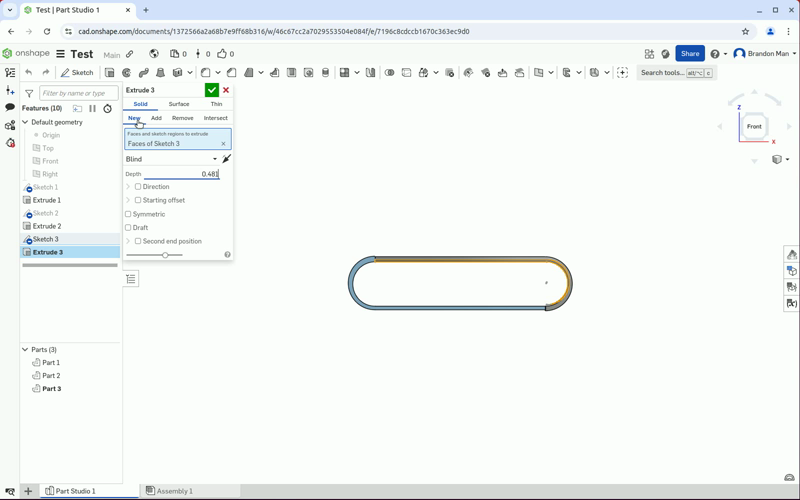
key(enter)
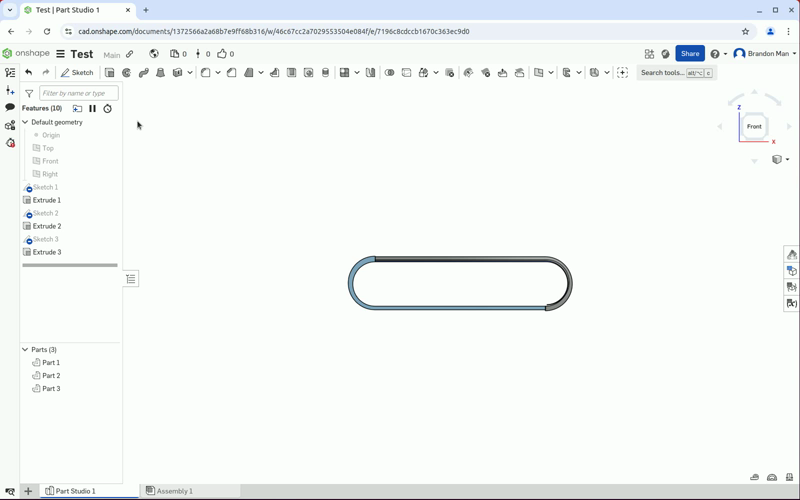
key(shift+h)
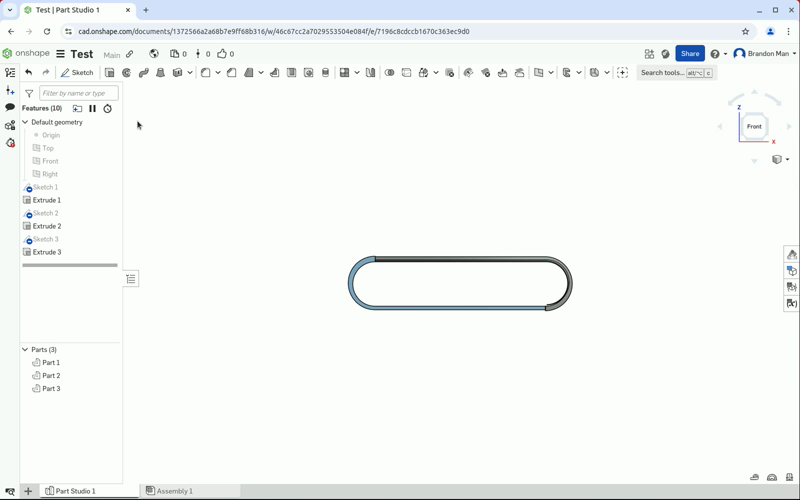
key(shift+h)
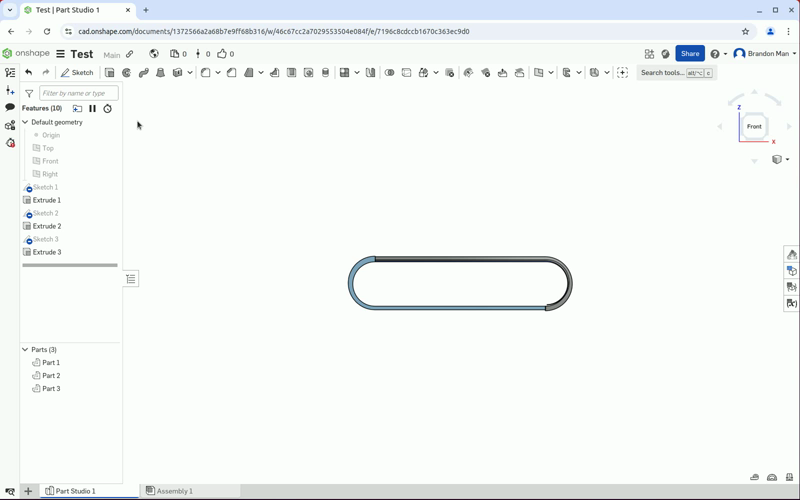
mouse_move(73, 189)
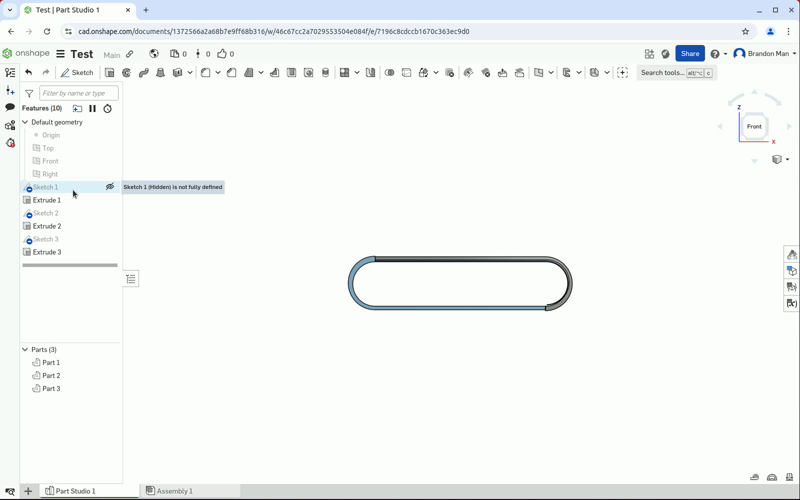
click(73, 189)
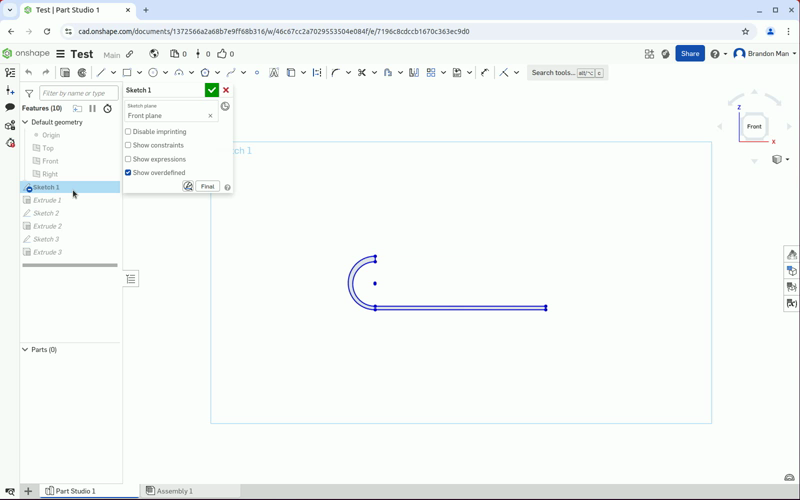
mouse_move(229, 92)
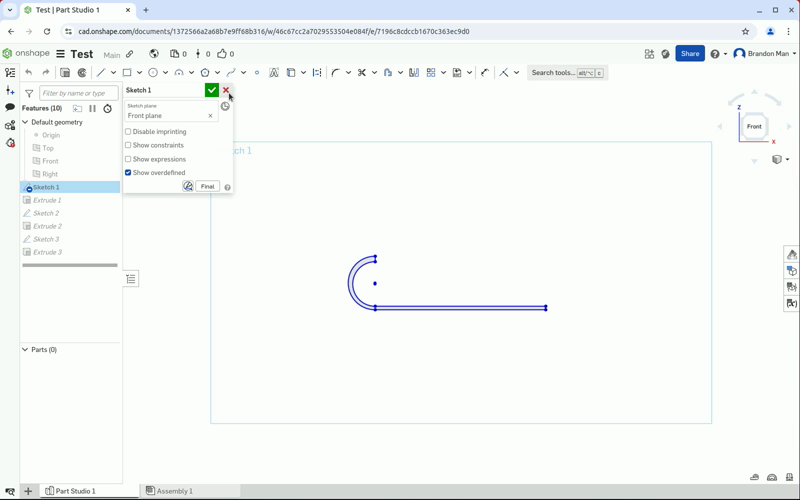
click(229, 92)
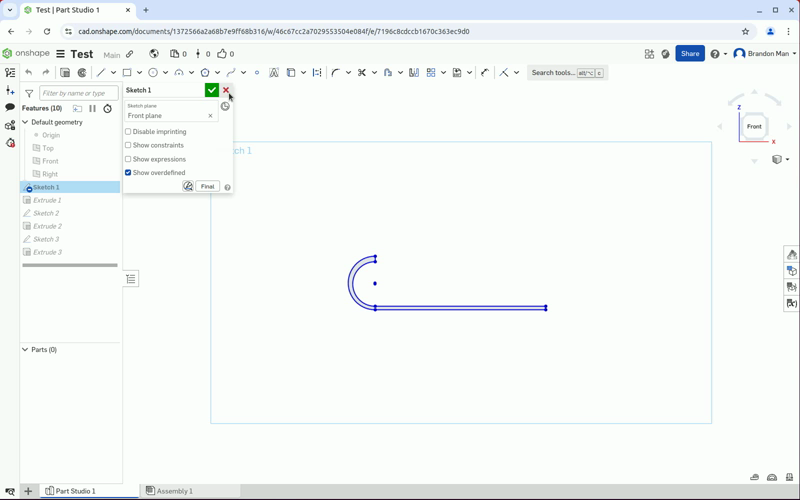
key(shift+s)
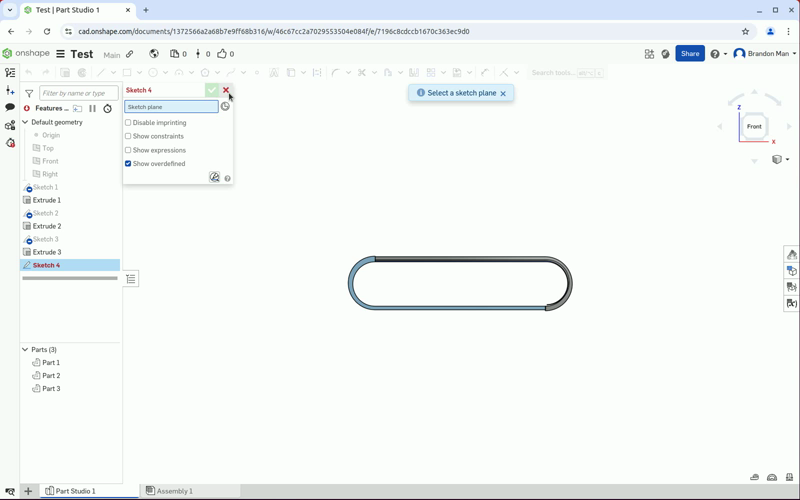
mouse_move(73, 163)
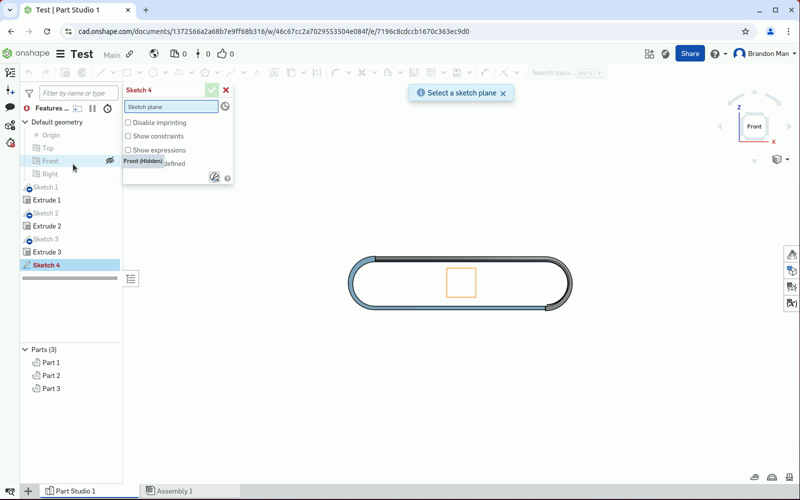
click(73, 163)
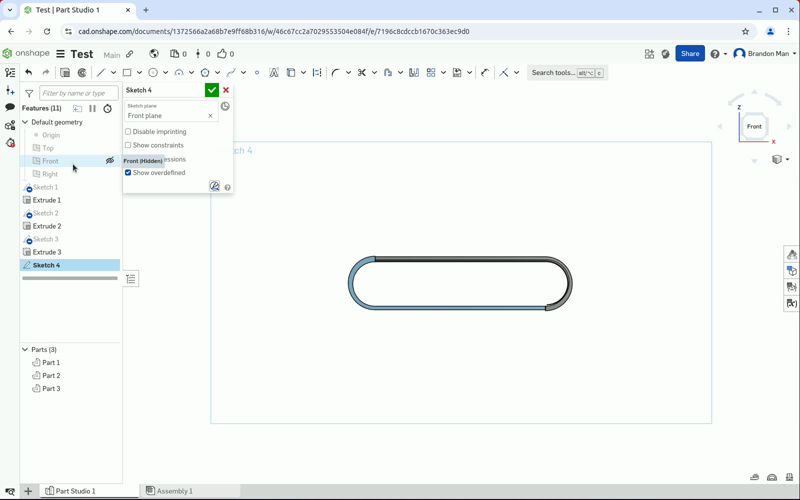
mouse_move(73, 352)
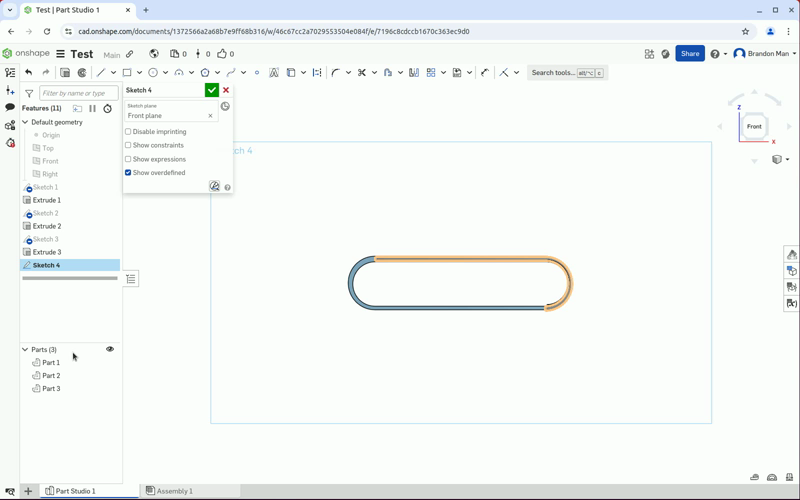
key(y)
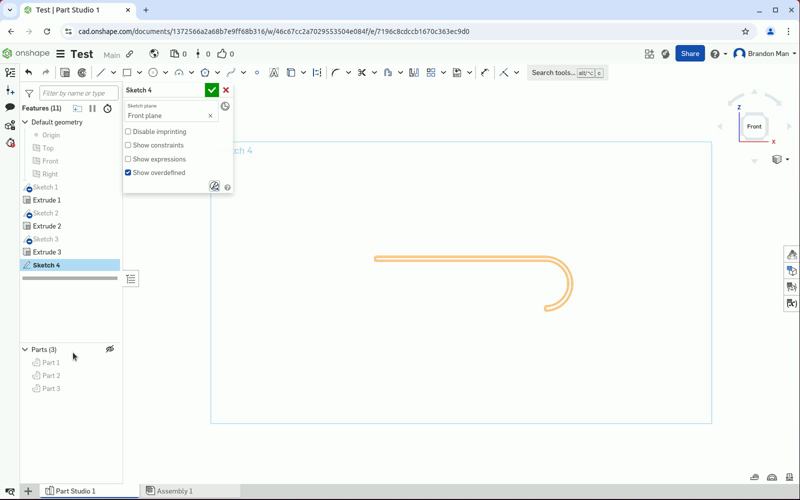
key(l)
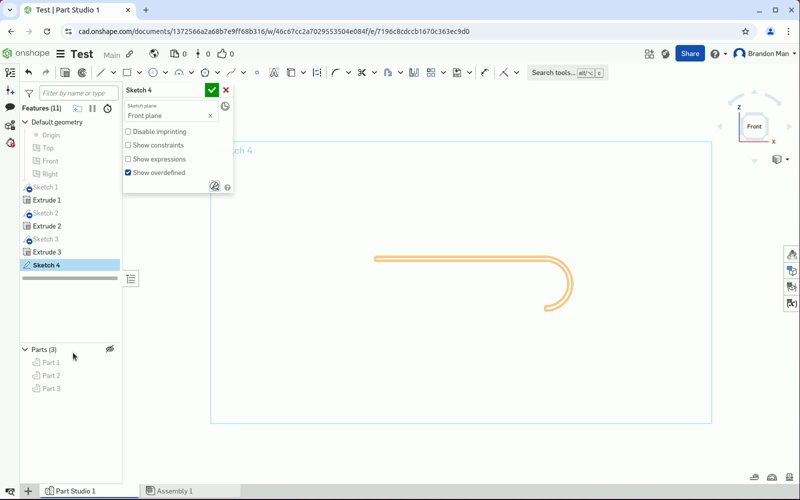
key_down(shift)
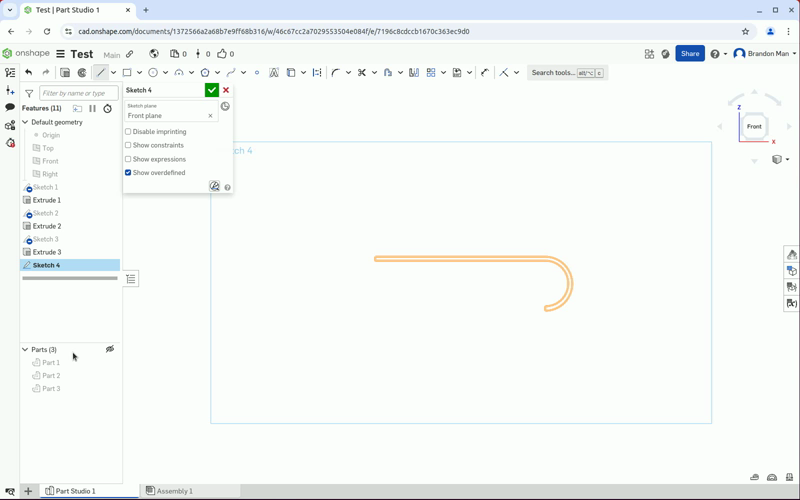
mouse_move(375, 305)
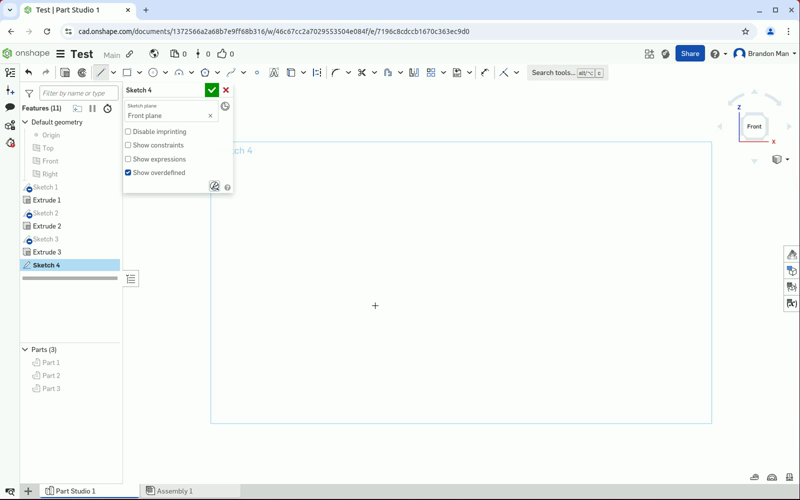
click(375, 305)
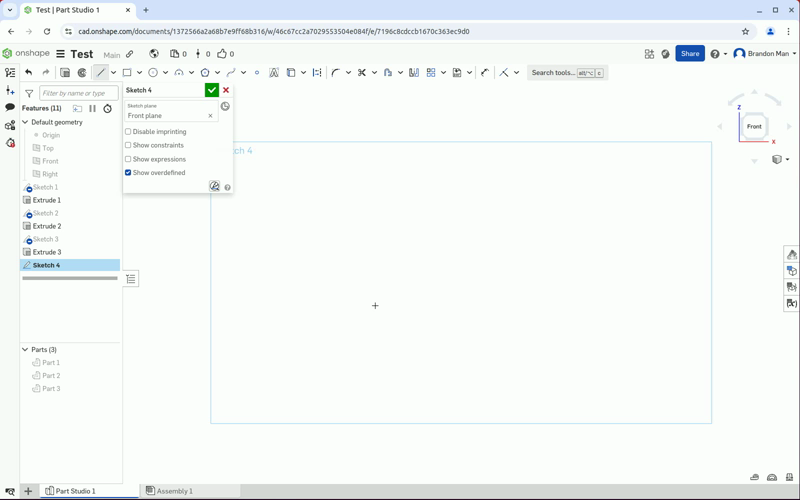
key_up(shift)
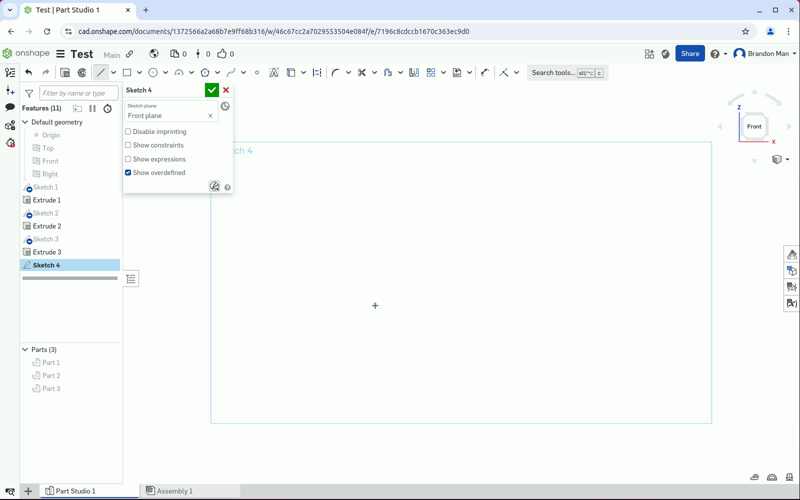
key_down(shift)
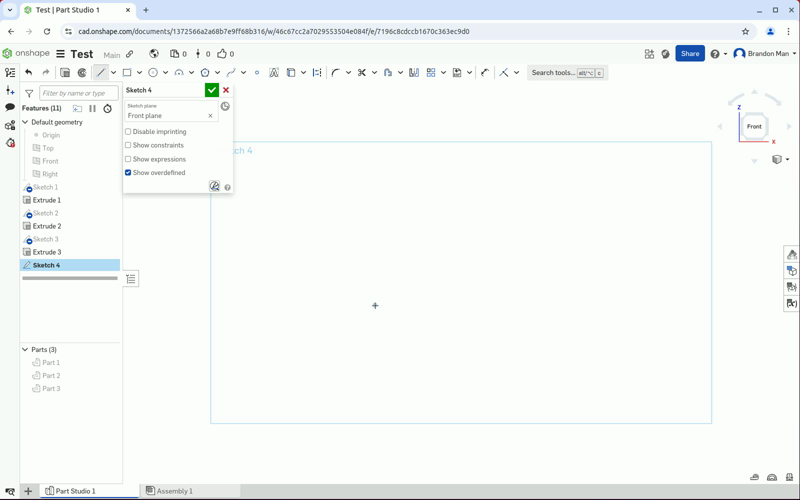
mouse_move(545, 305)
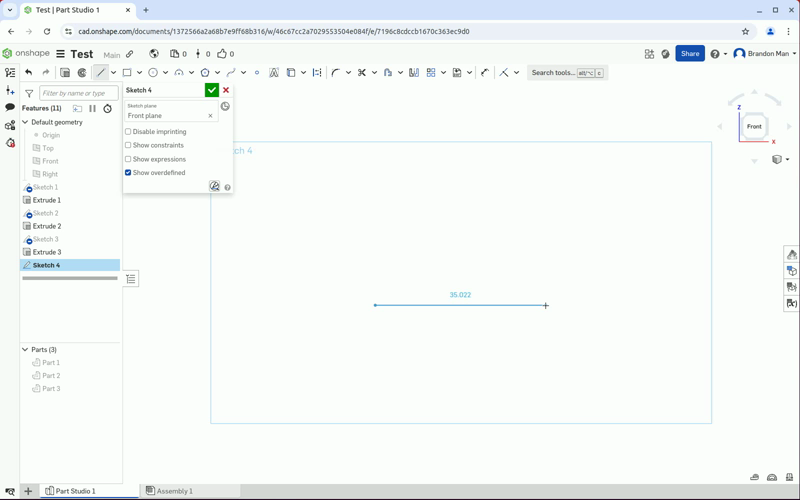
click(545, 305)
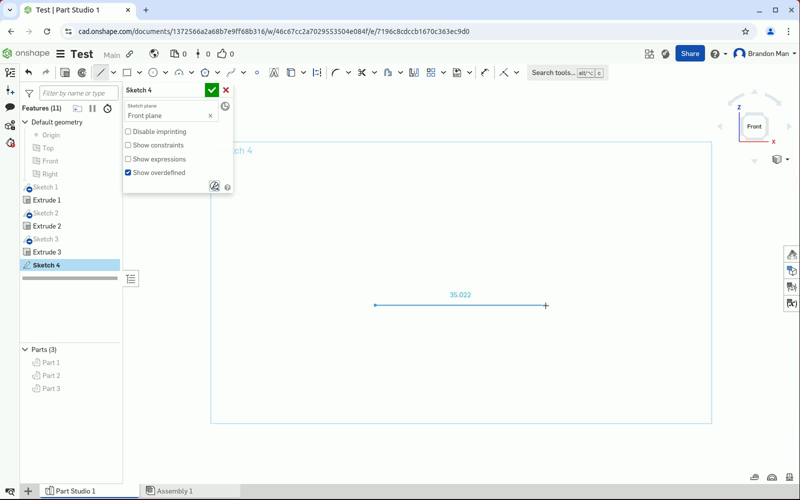
key_up(shift)
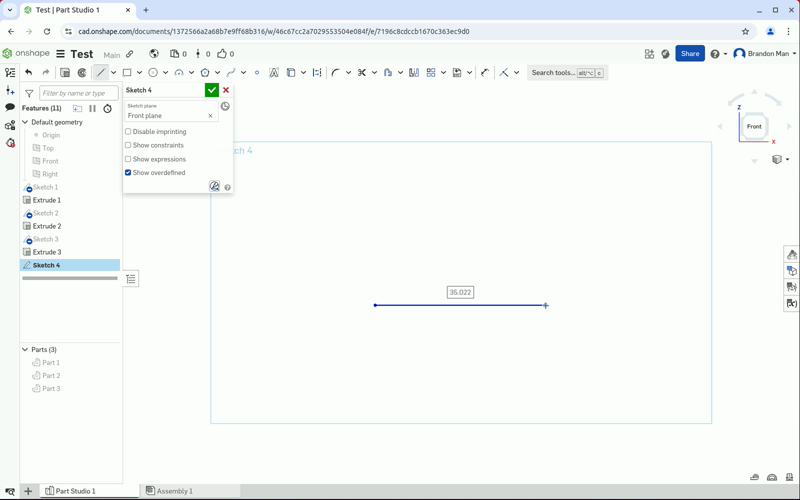
key_down(shift)
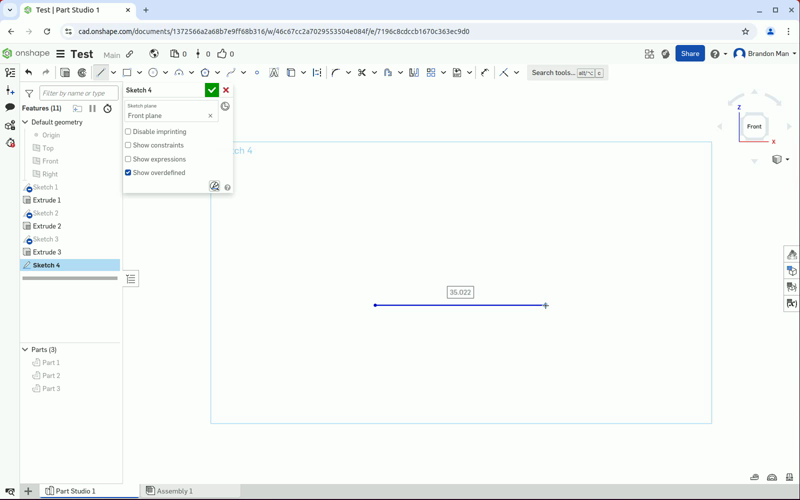
mouse_move(575, 305)
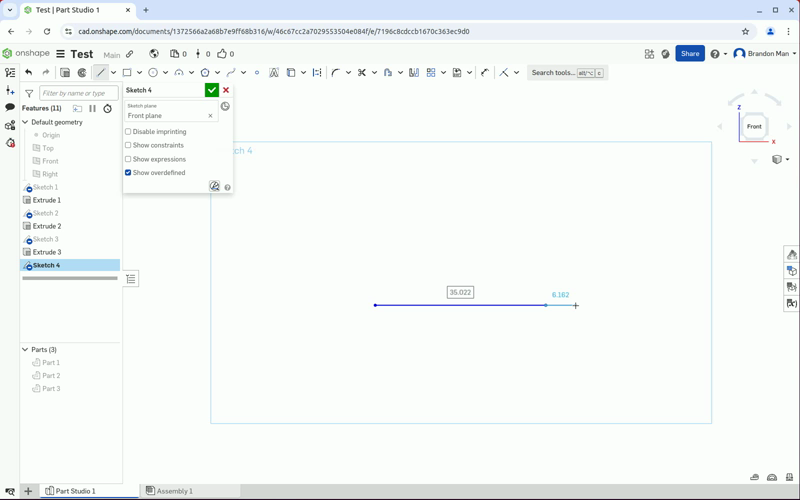
mouse_move(545, 303)
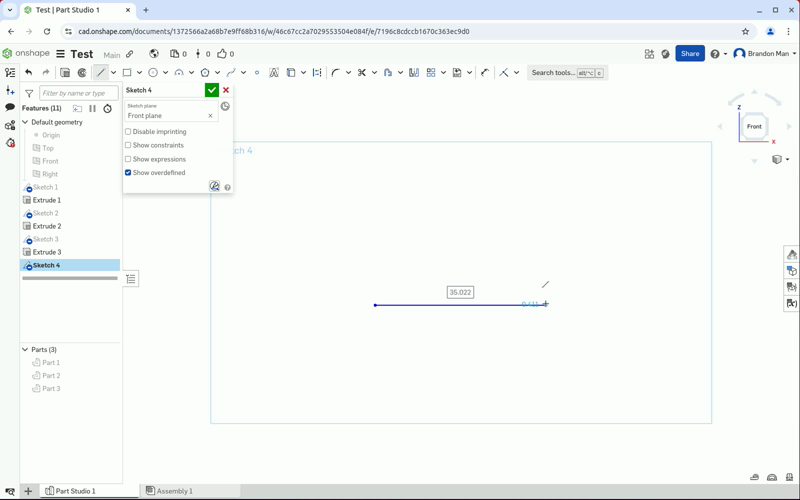
scroll(6)
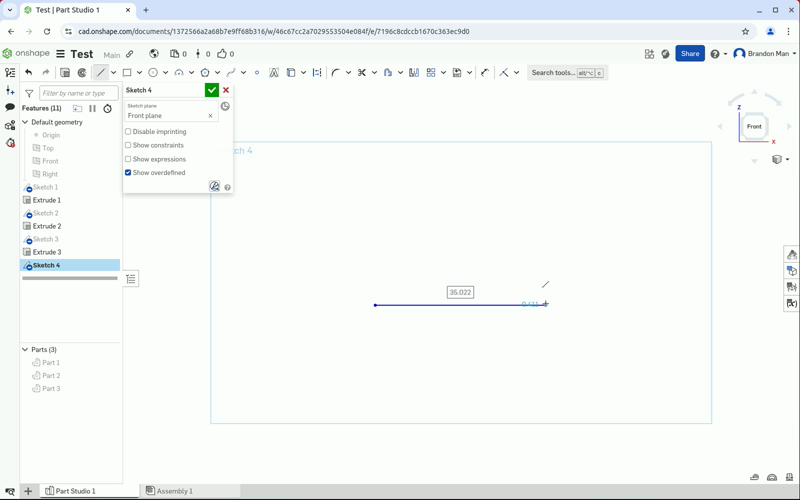
scroll(6)
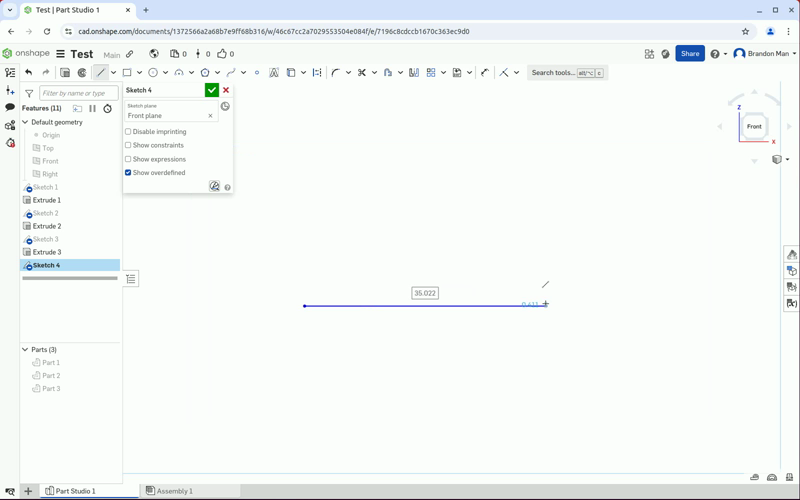
scroll(6)
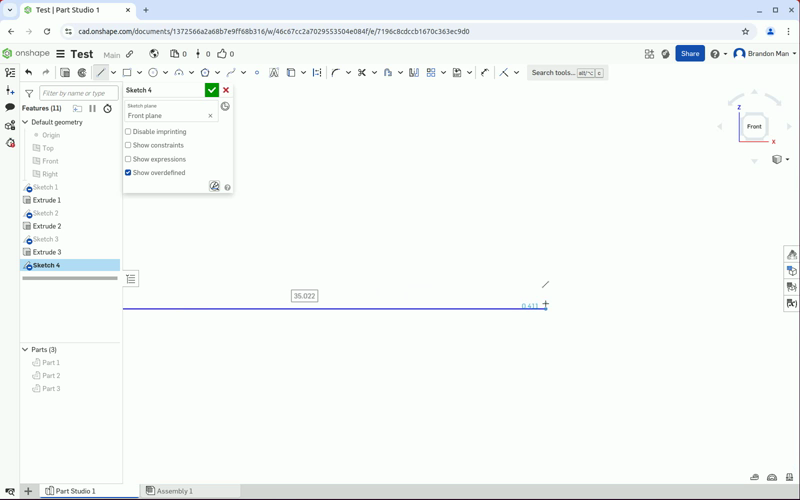
scroll(6)
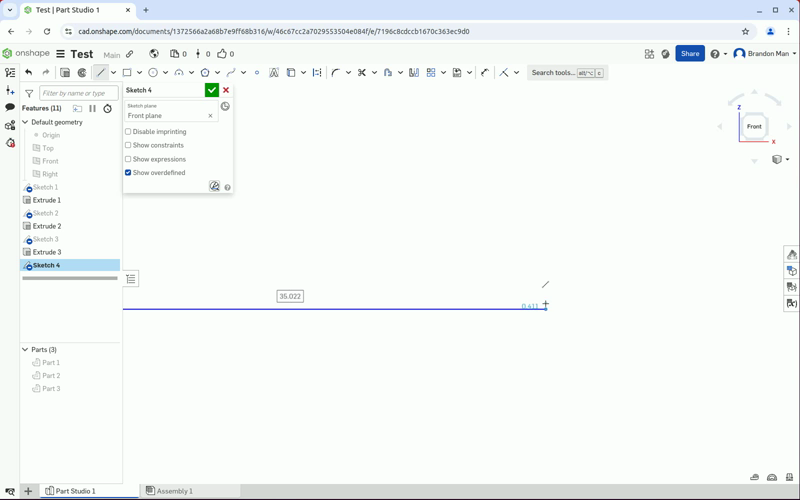
scroll(6)
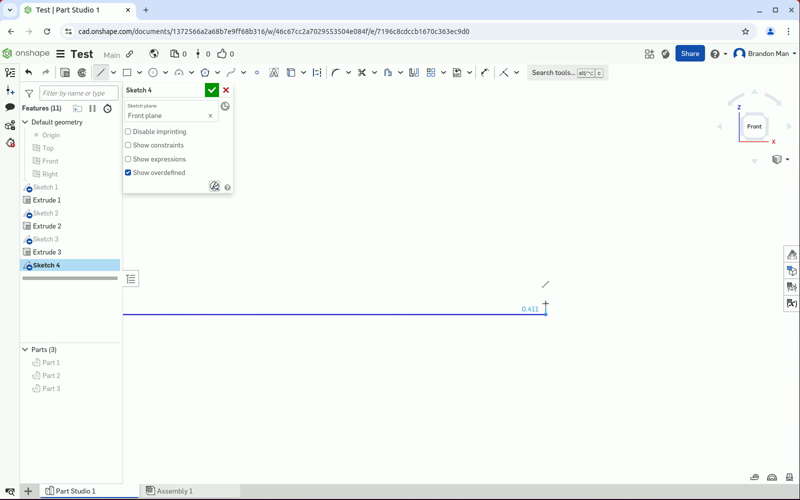
scroll(6)
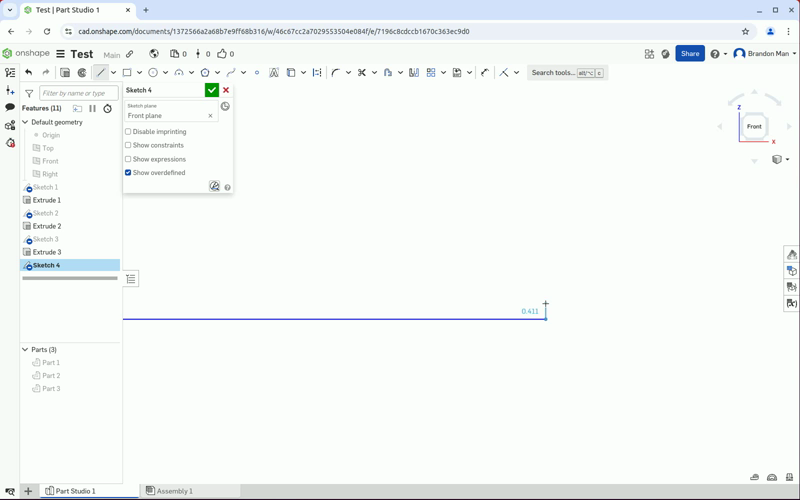
scroll(6)
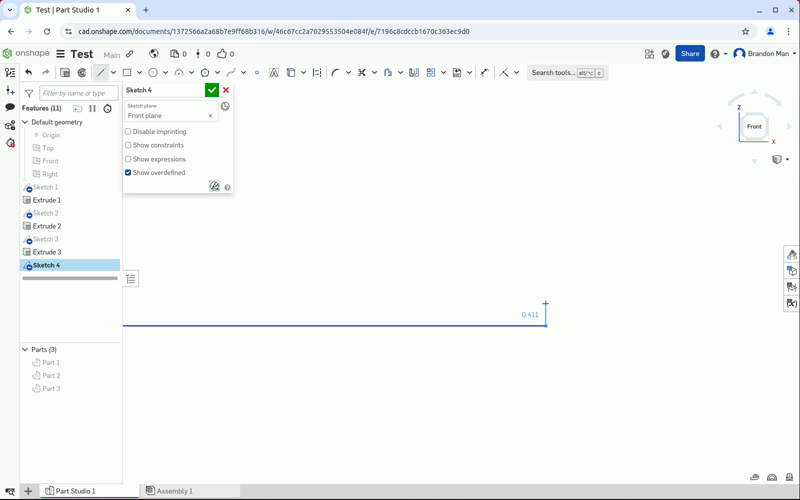
click(545, 303)
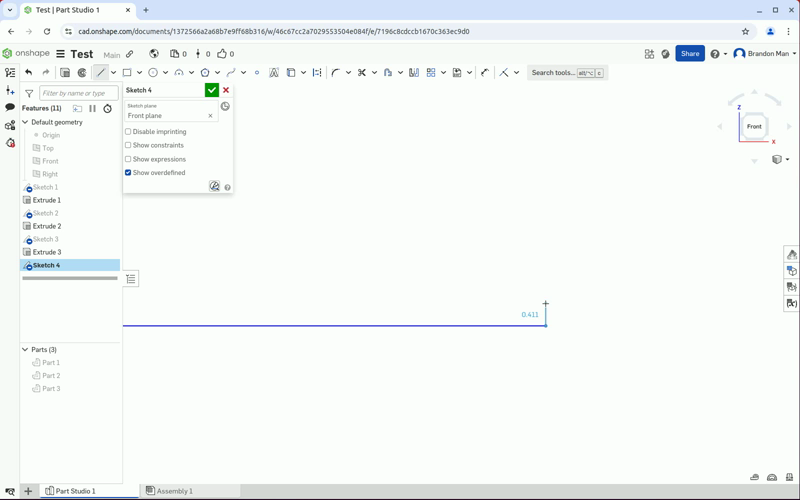
scroll(-6)
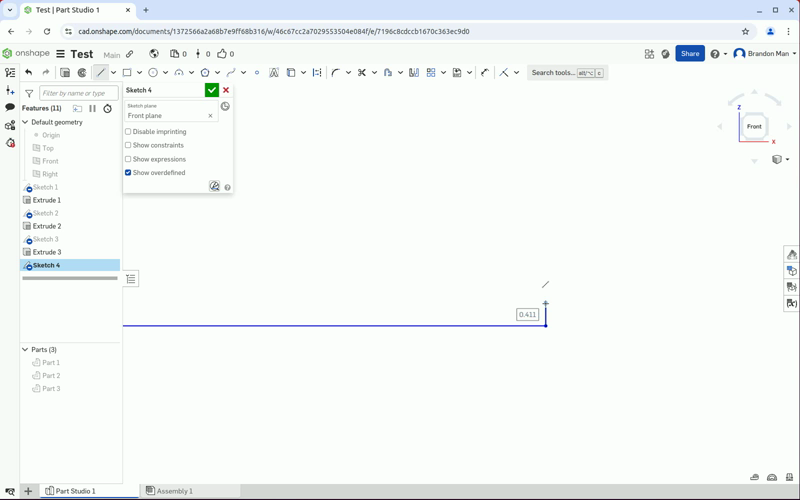
scroll(-6)
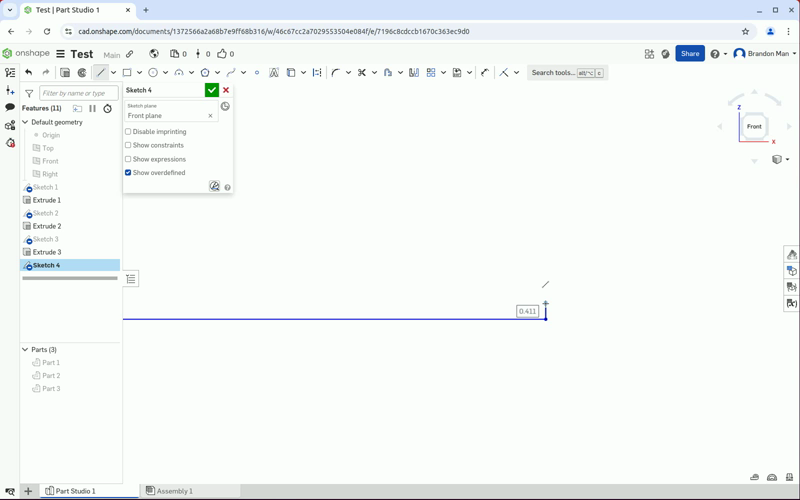
scroll(-6)
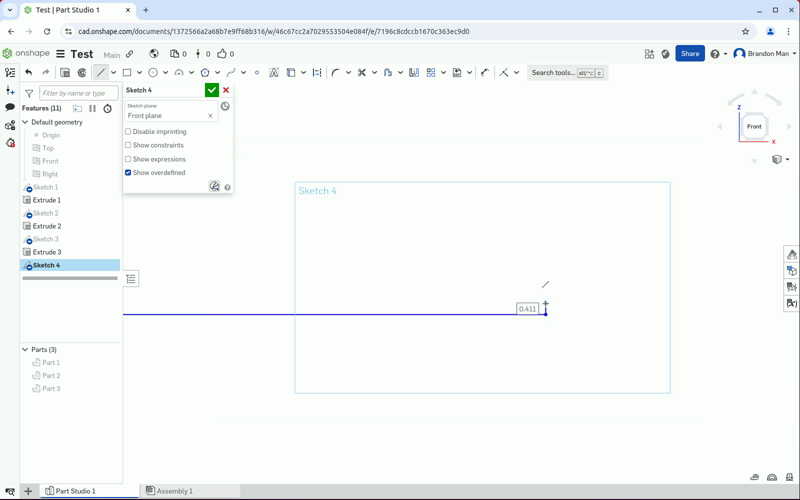
scroll(-6)
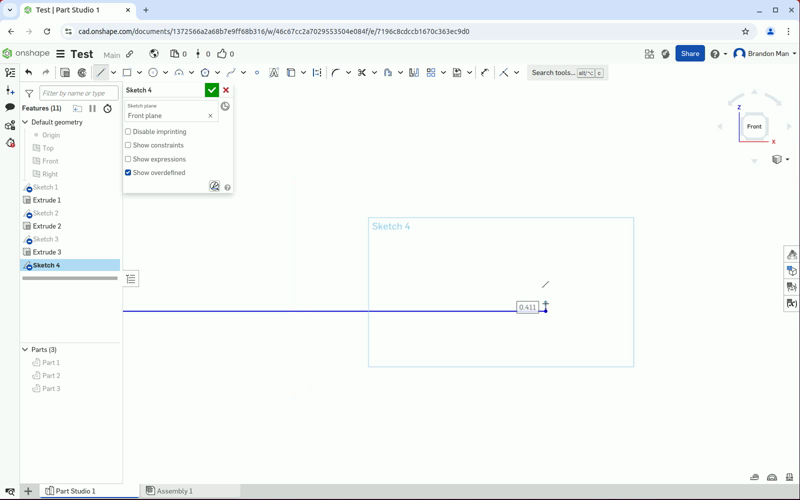
scroll(-6)
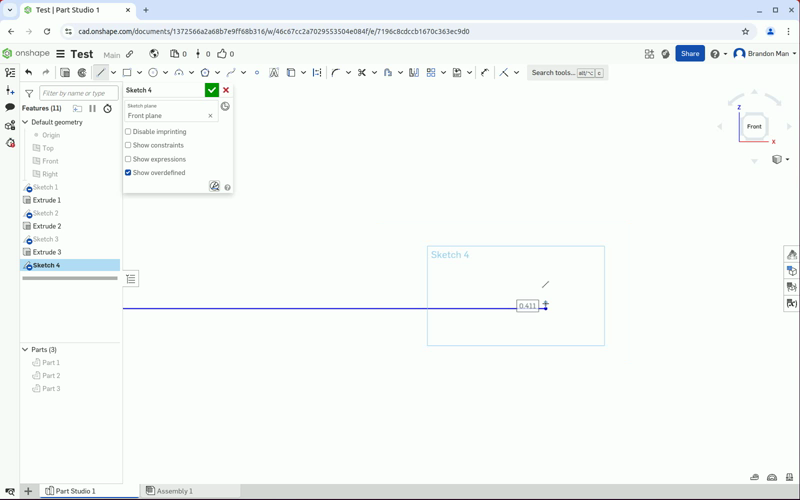
scroll(-6)
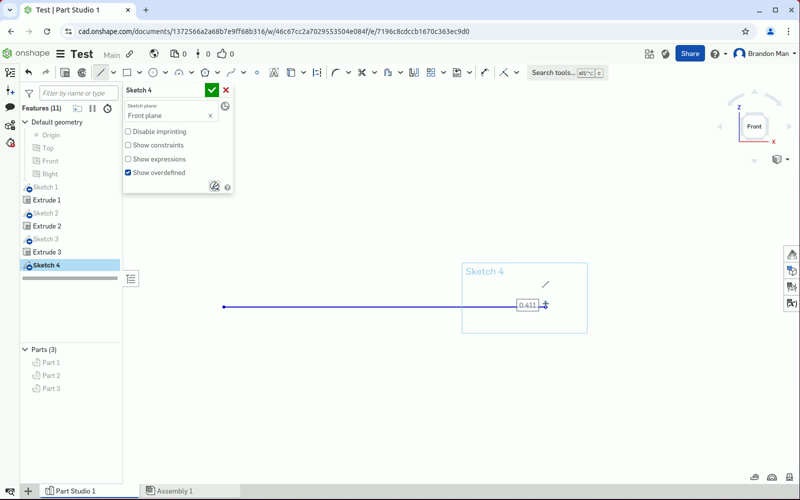
scroll(-6)
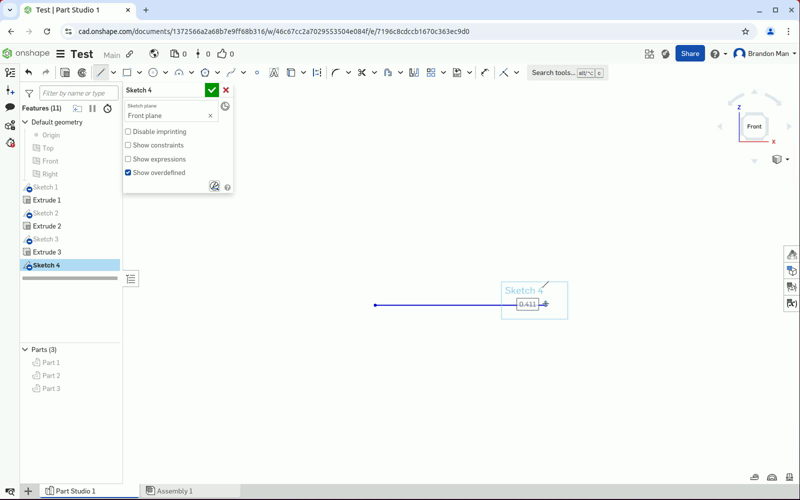
key_up(shift)
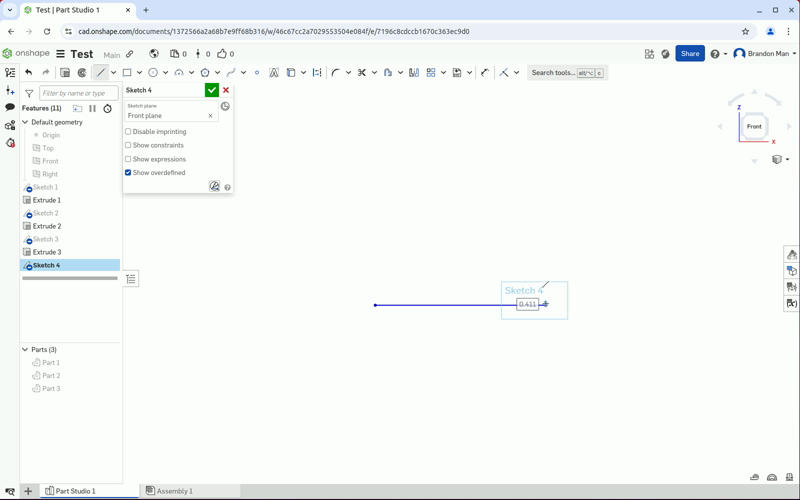
key_down(shift)
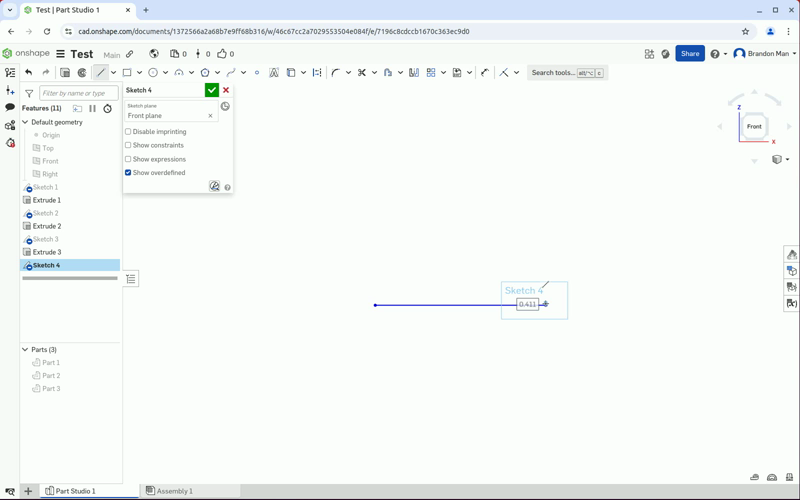
mouse_move(375, 303)
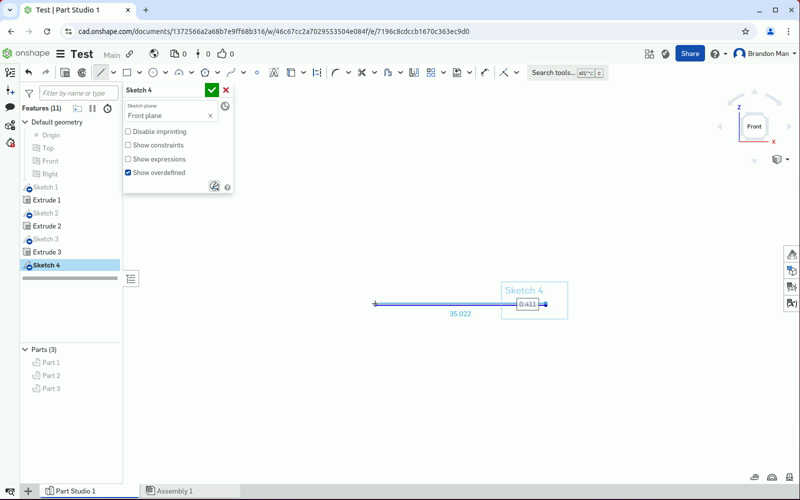
scroll(6)
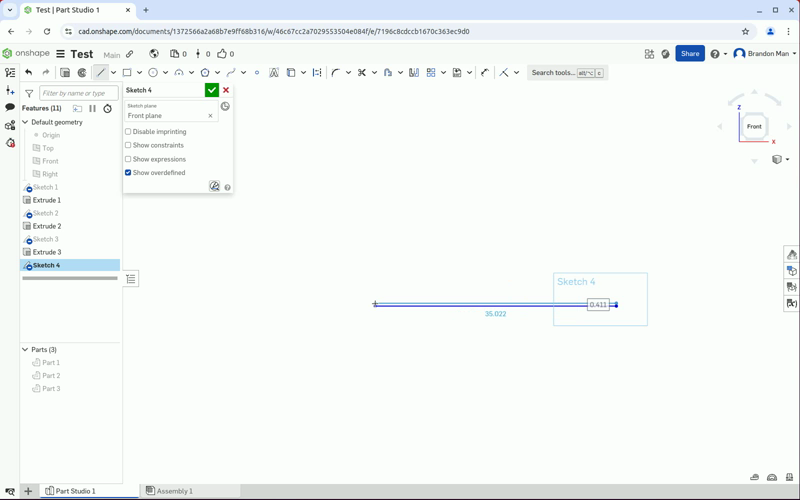
scroll(6)
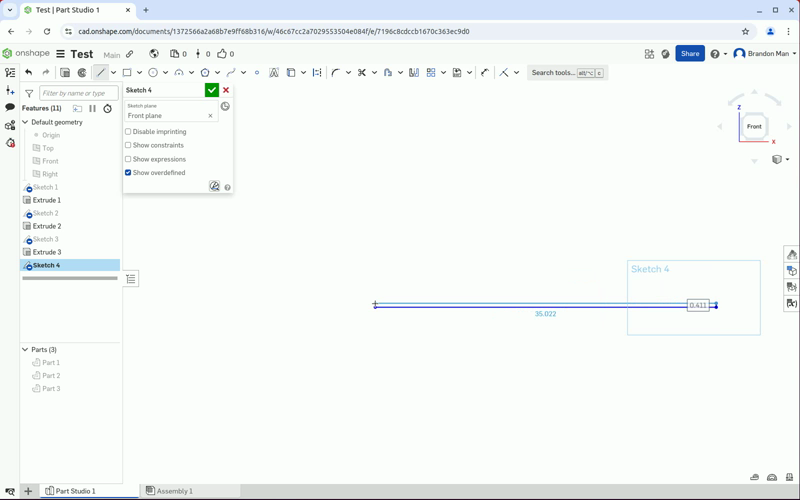
scroll(6)
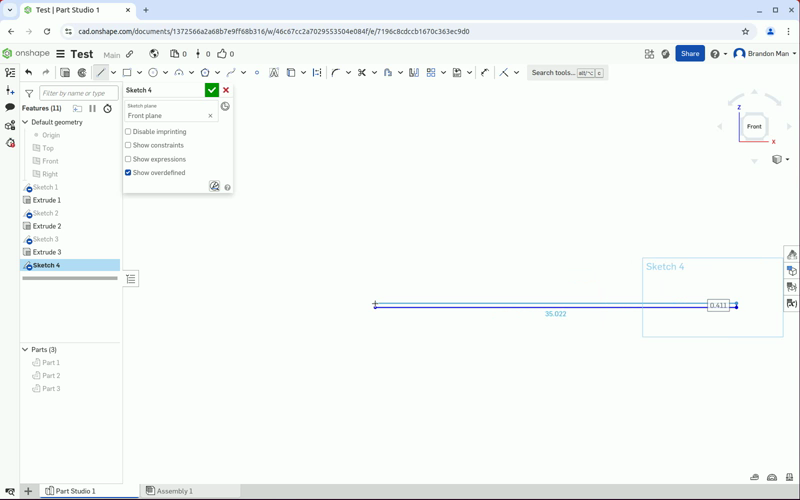
scroll(6)
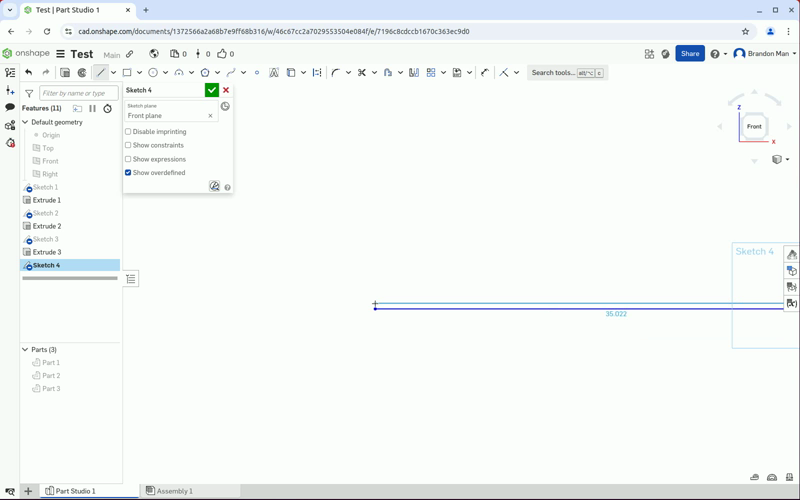
scroll(6)
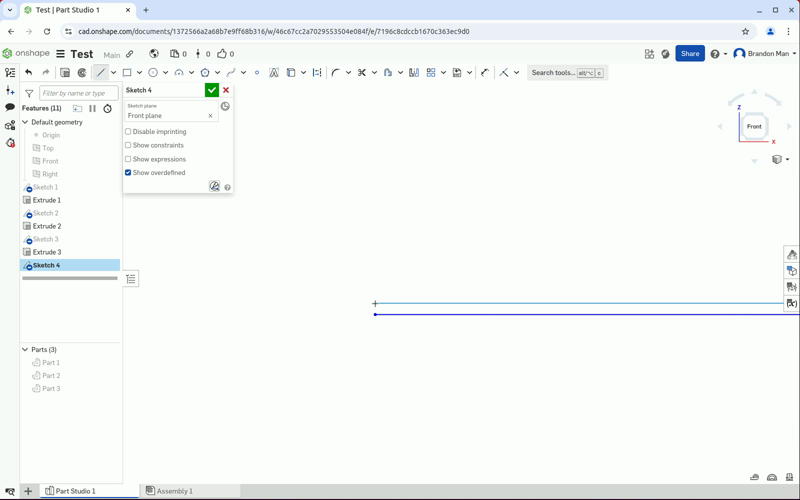
scroll(6)
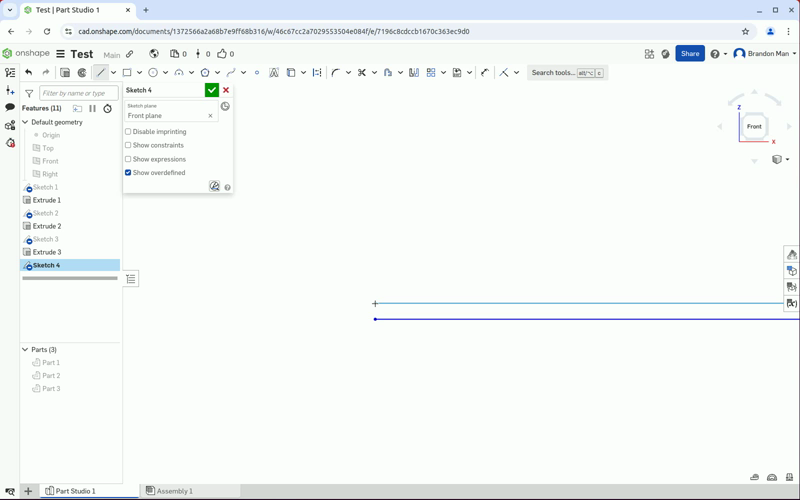
scroll(6)
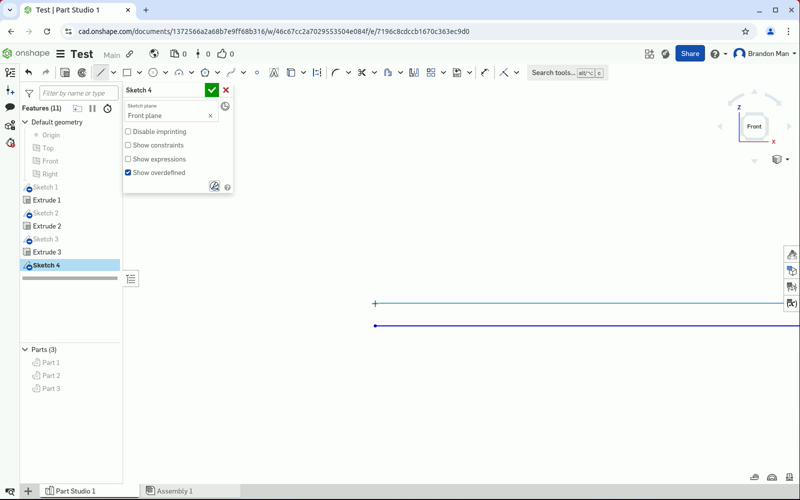
click(375, 303)
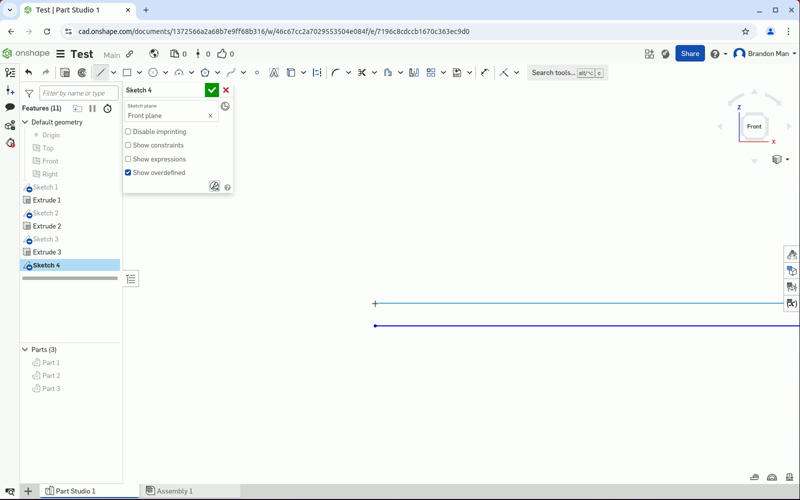
scroll(-6)
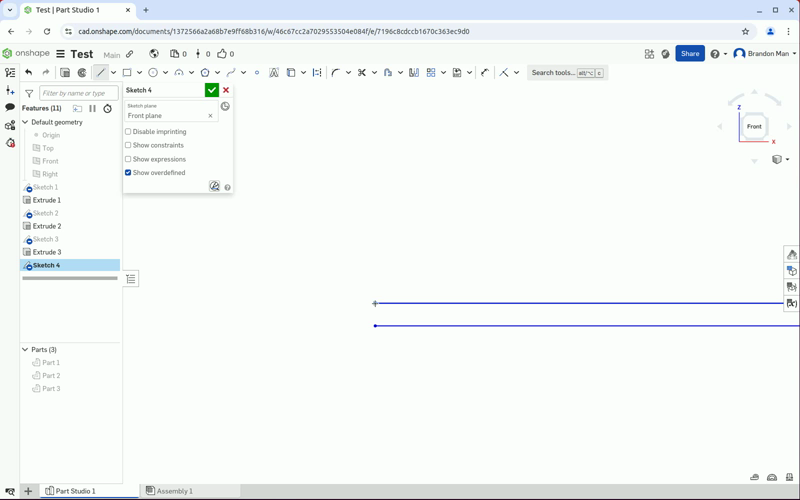
scroll(-6)
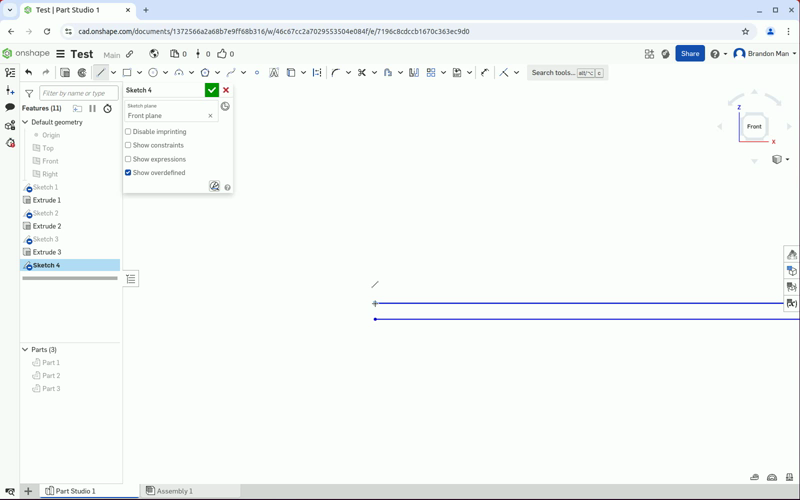
scroll(-6)
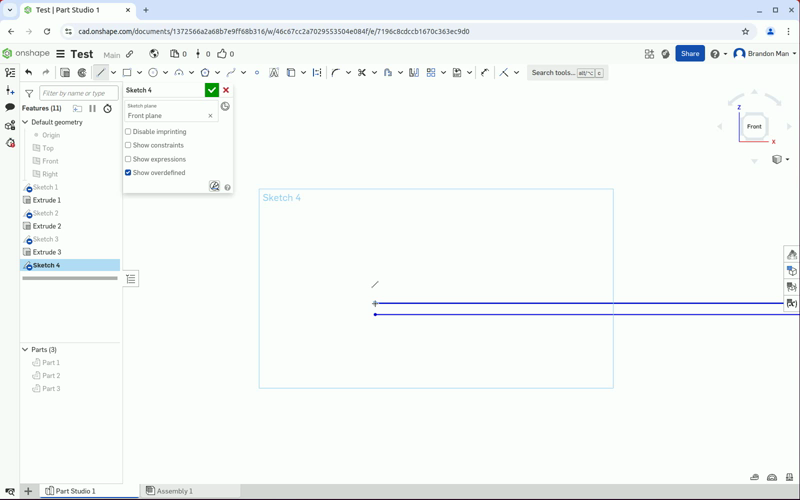
scroll(-6)
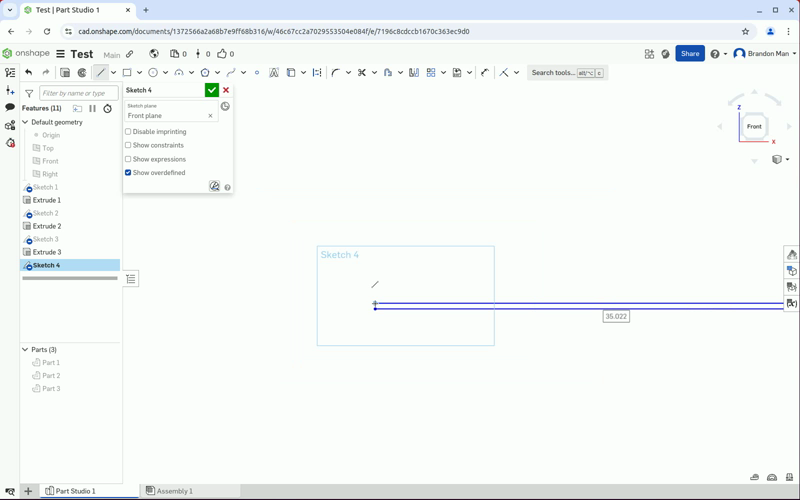
scroll(-6)
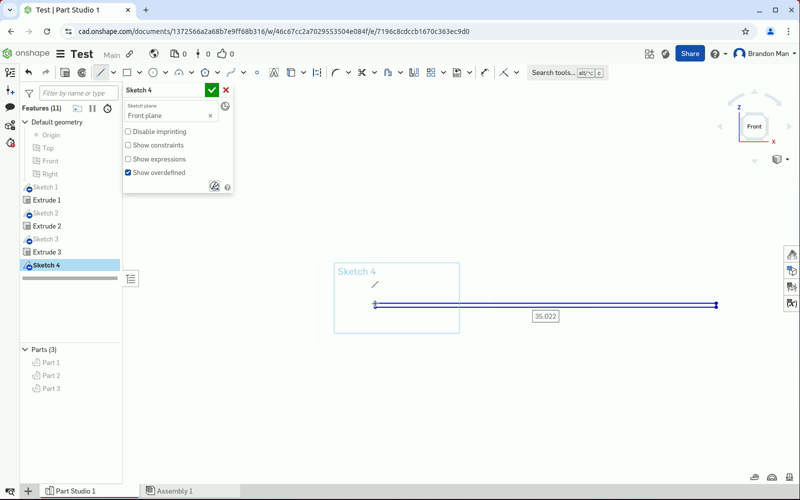
scroll(-6)
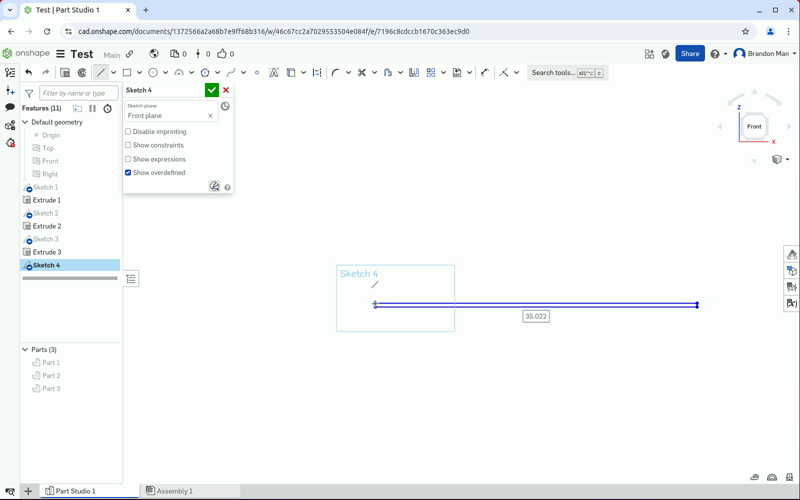
scroll(-6)
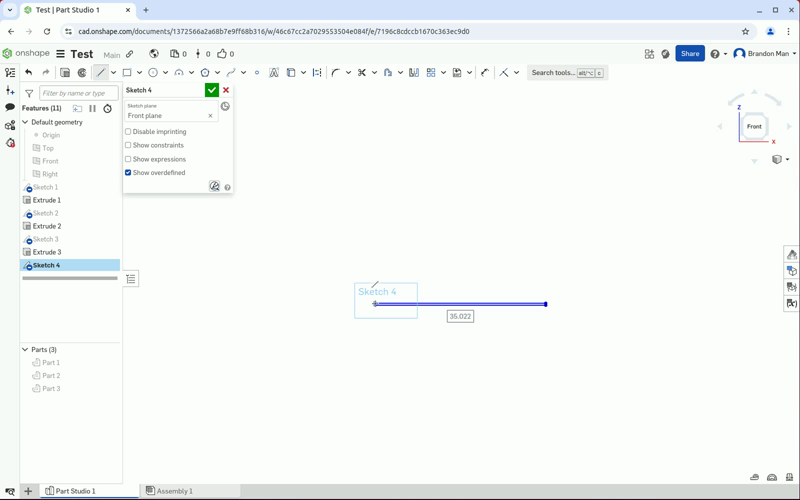
key_up(shift)
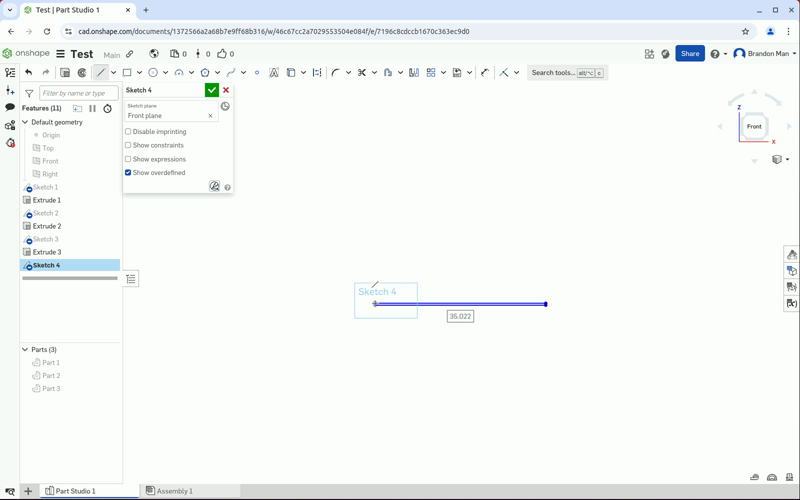
key(esc)
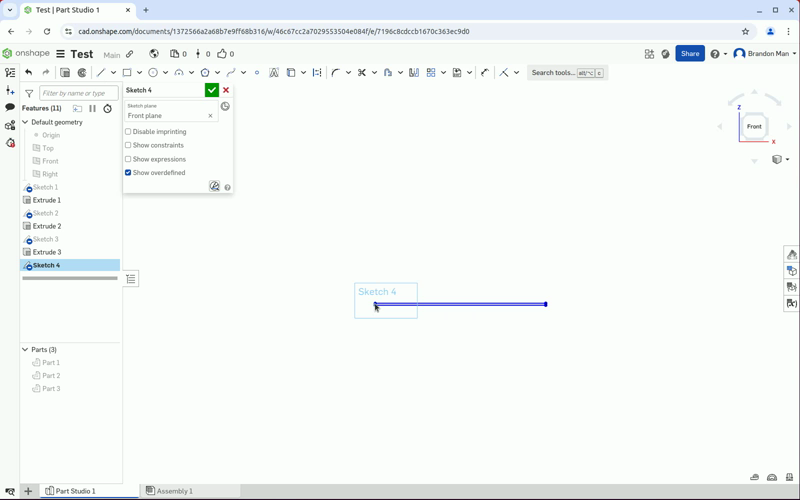
key(a)
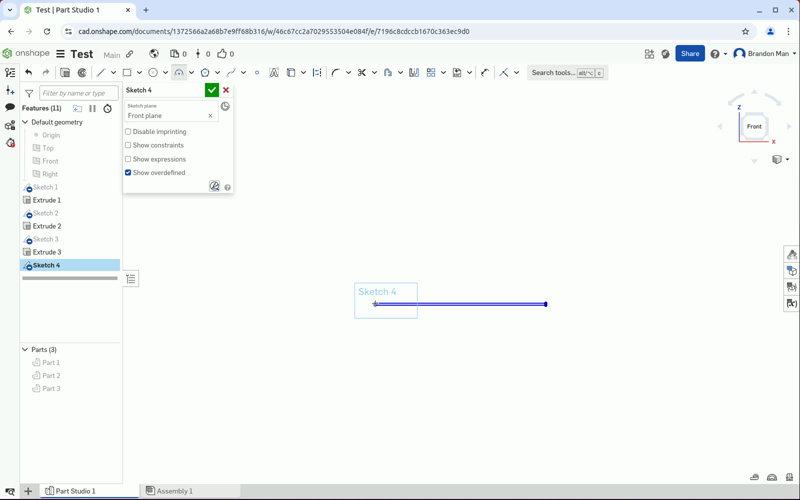
mouse_move(375, 303)
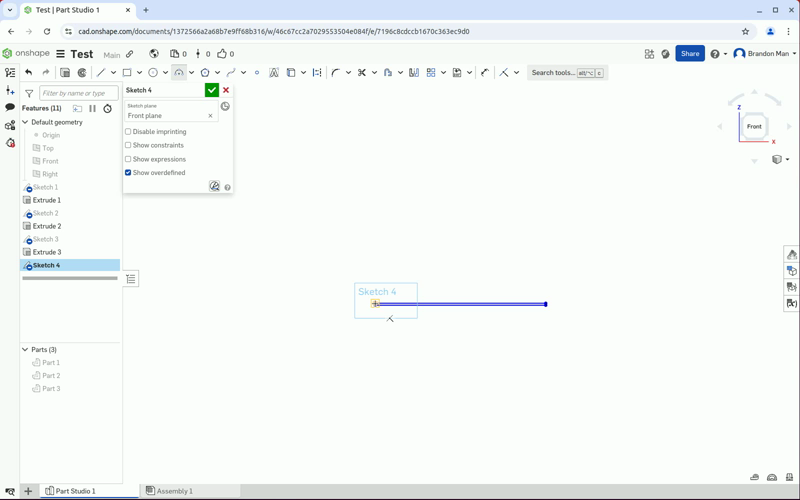
scroll(6)
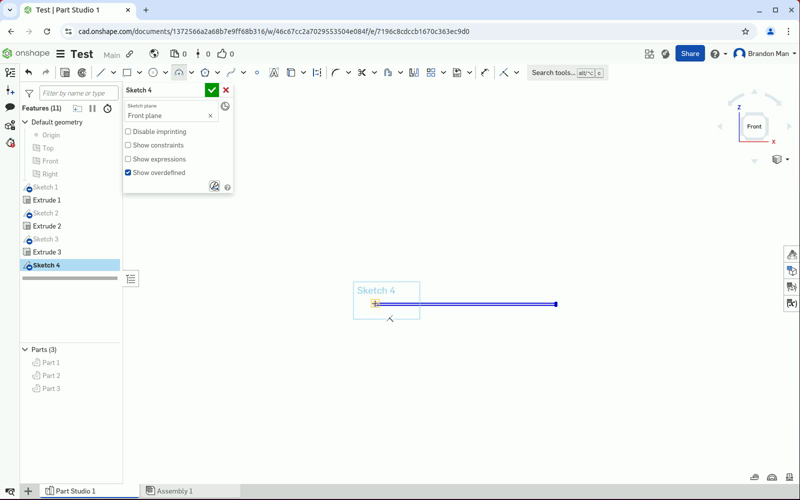
scroll(6)
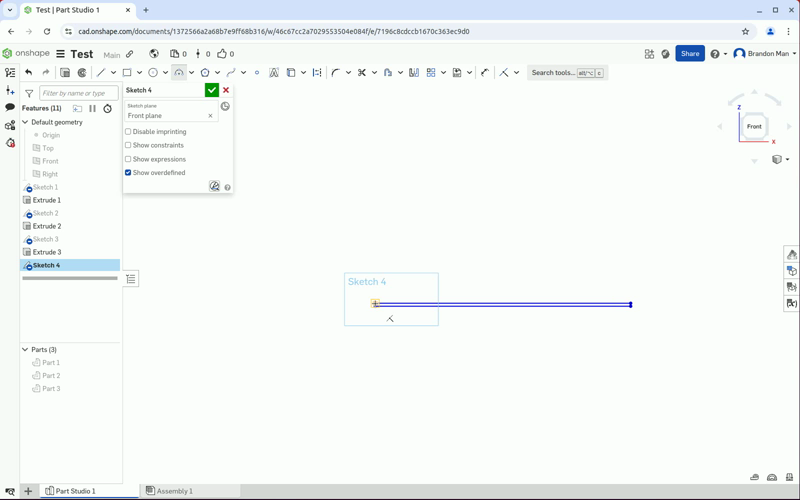
scroll(6)
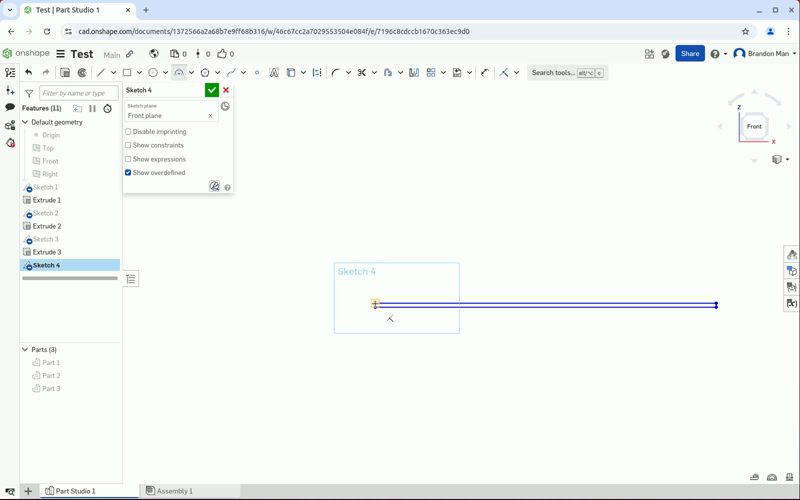
scroll(6)
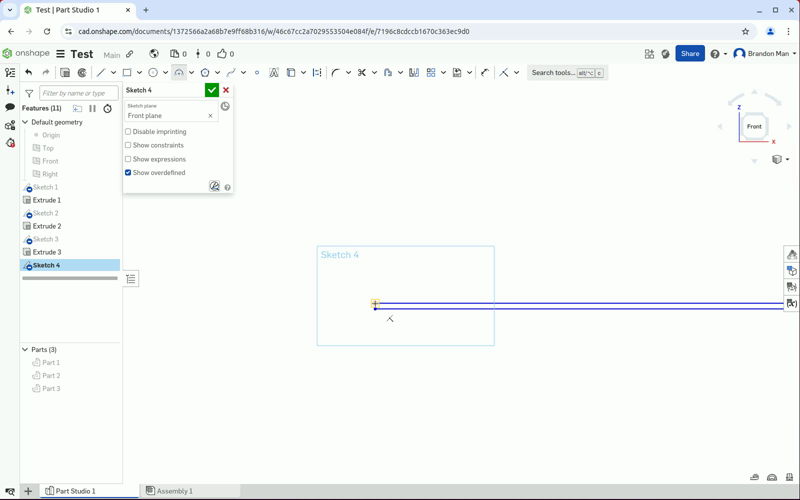
scroll(6)
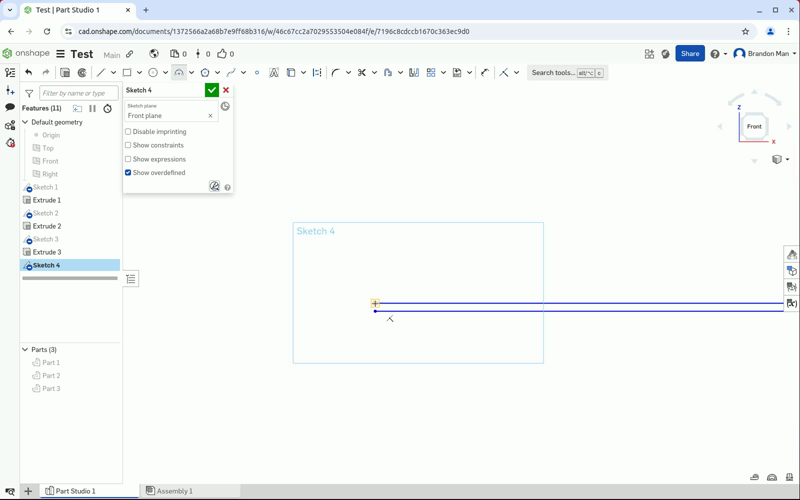
scroll(6)
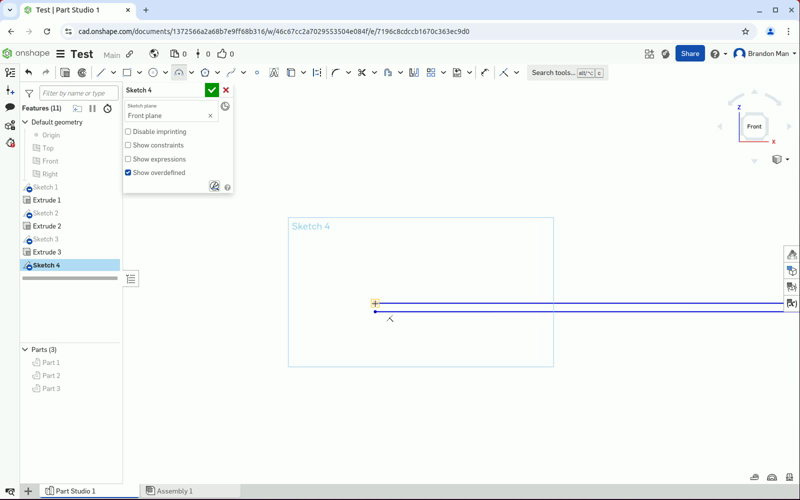
scroll(6)
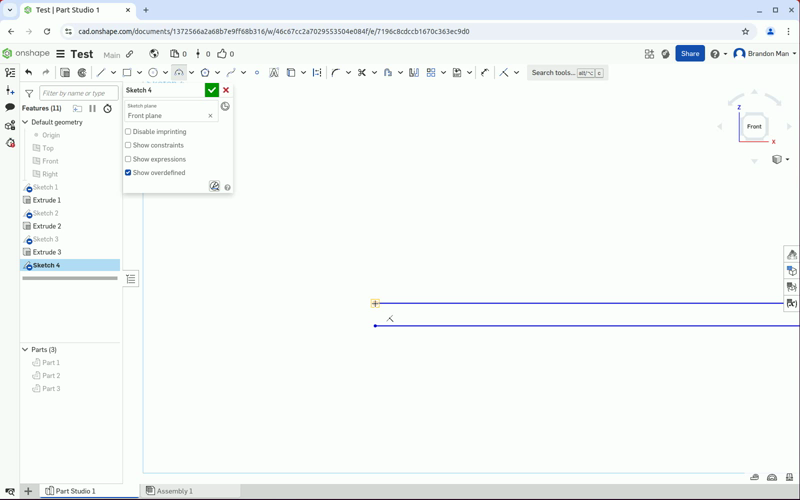
click(375, 303)
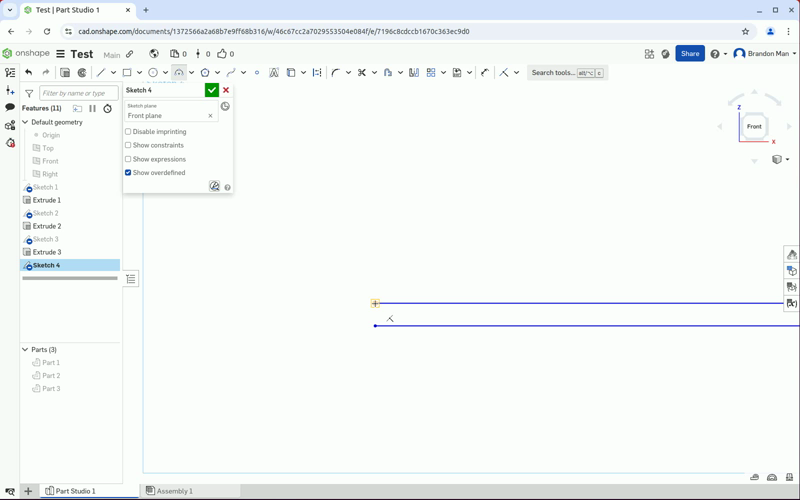
scroll(-6)
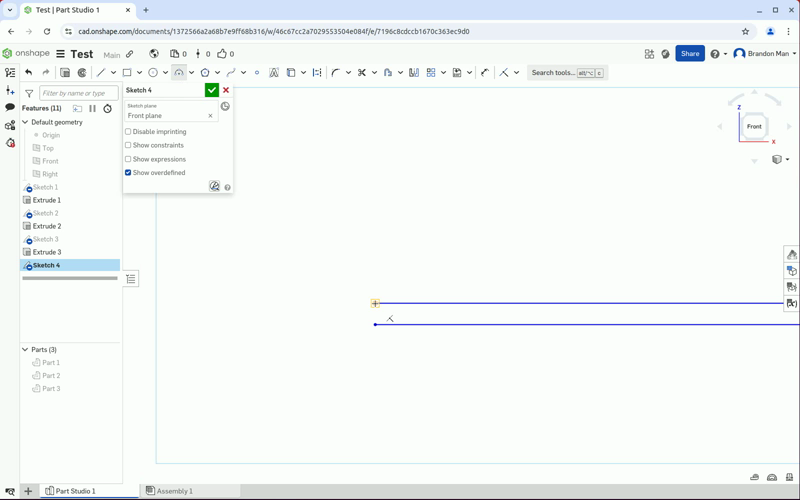
scroll(-6)
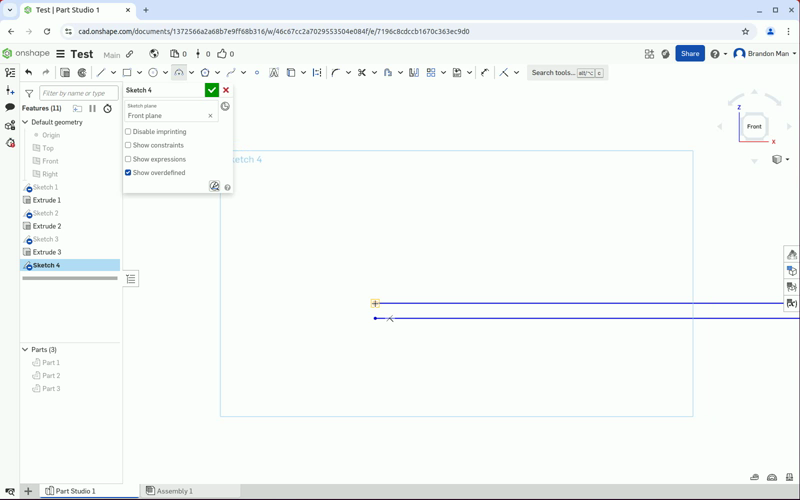
scroll(-6)
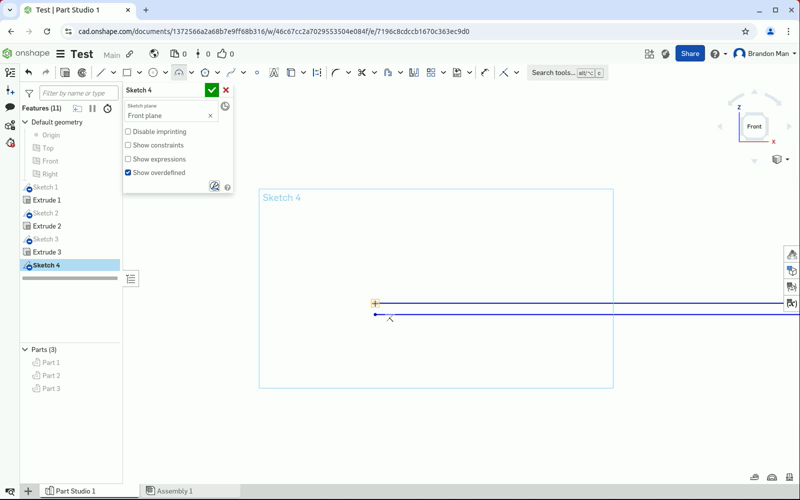
scroll(-6)
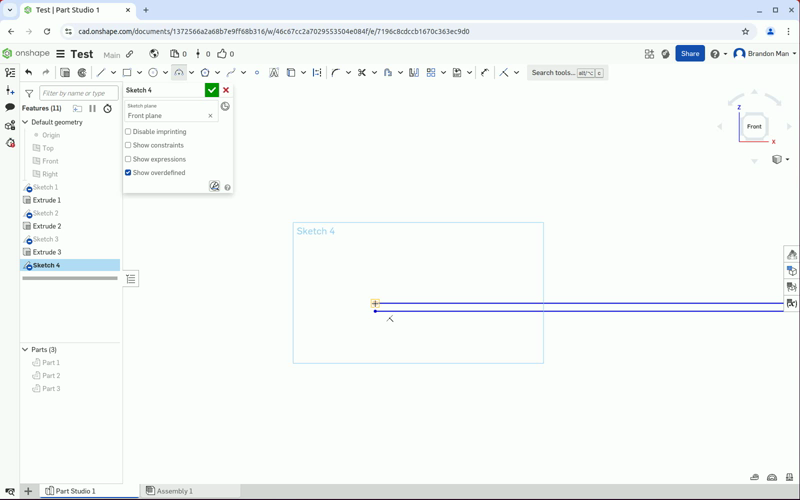
scroll(-6)
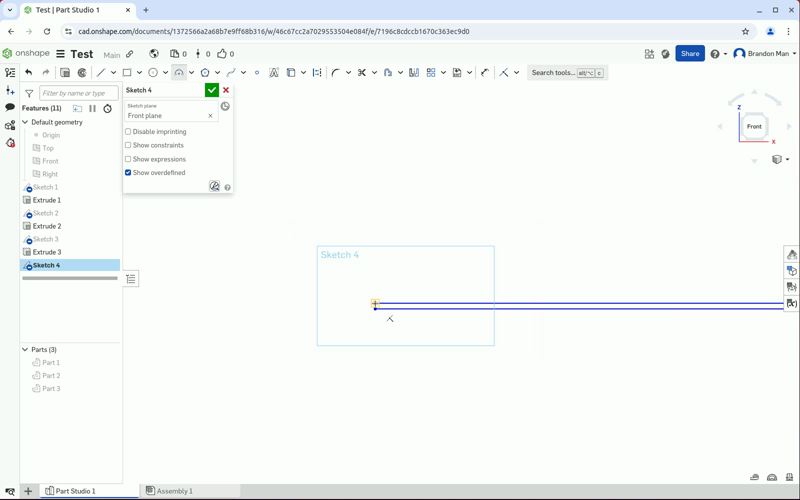
scroll(-6)
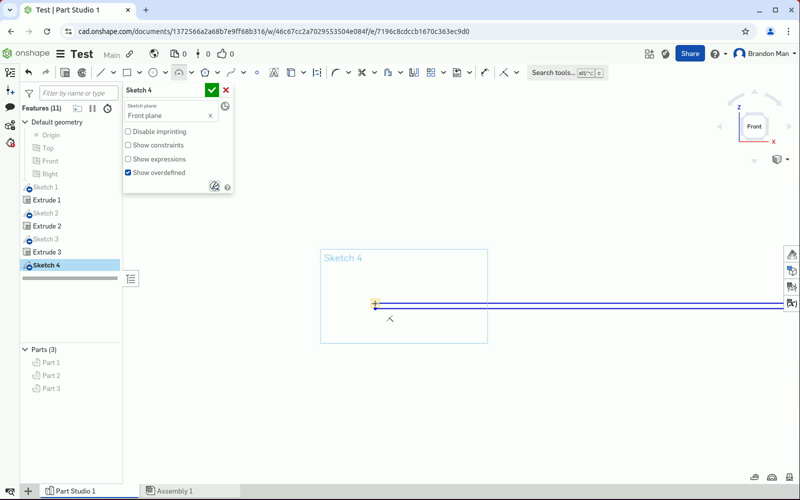
scroll(-6)
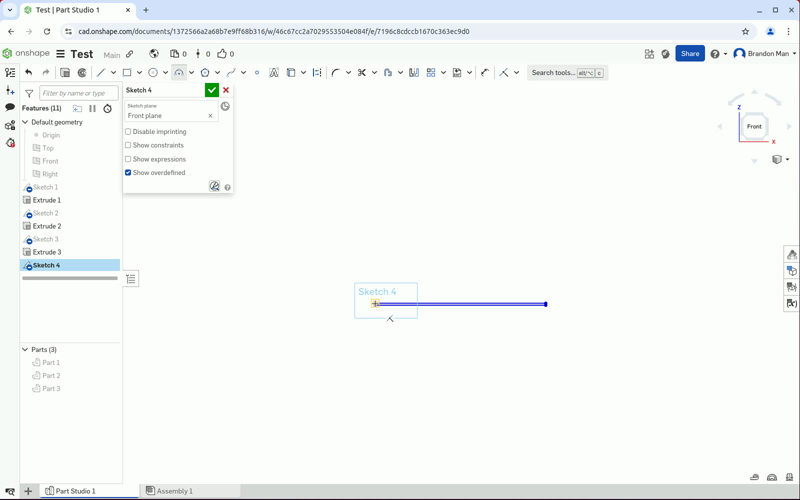
key_down(shift)
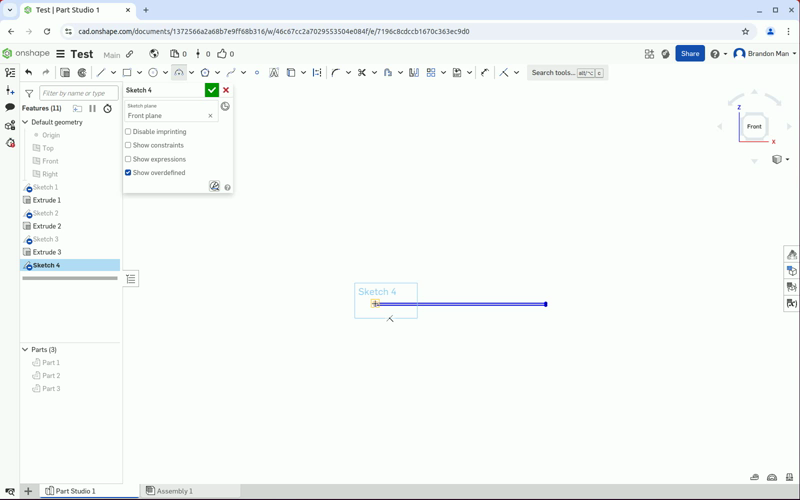
mouse_move(375, 261)
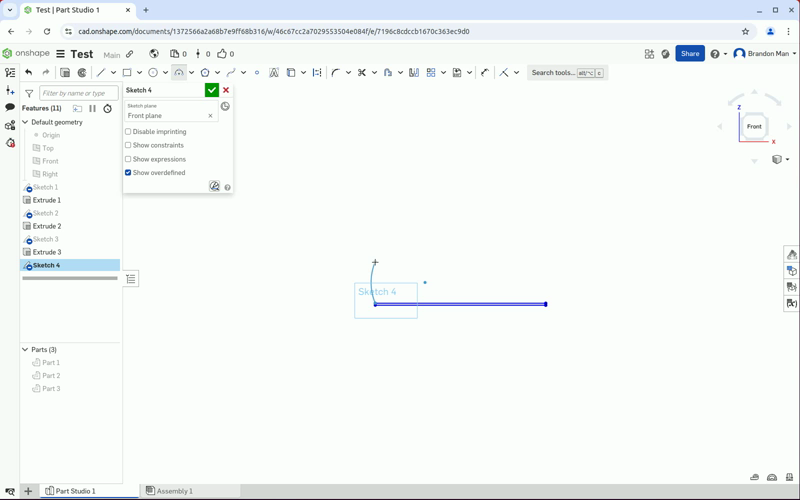
click(375, 261)
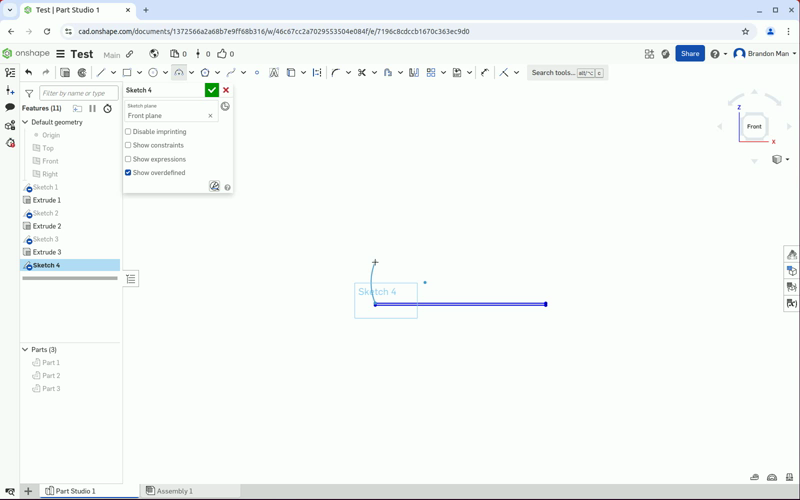
mouse_move(354, 282)
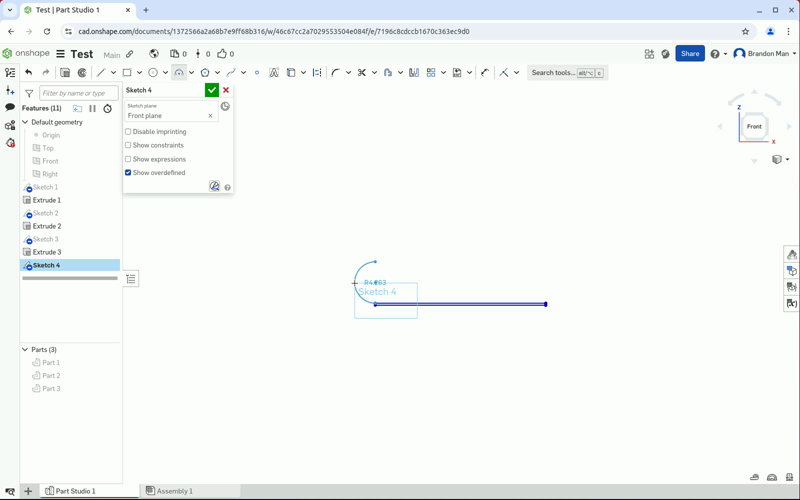
click(354, 282)
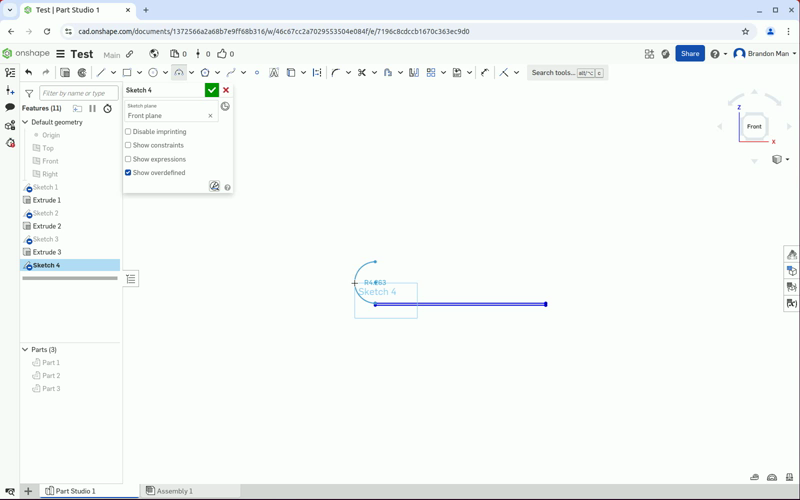
key_up(shift)
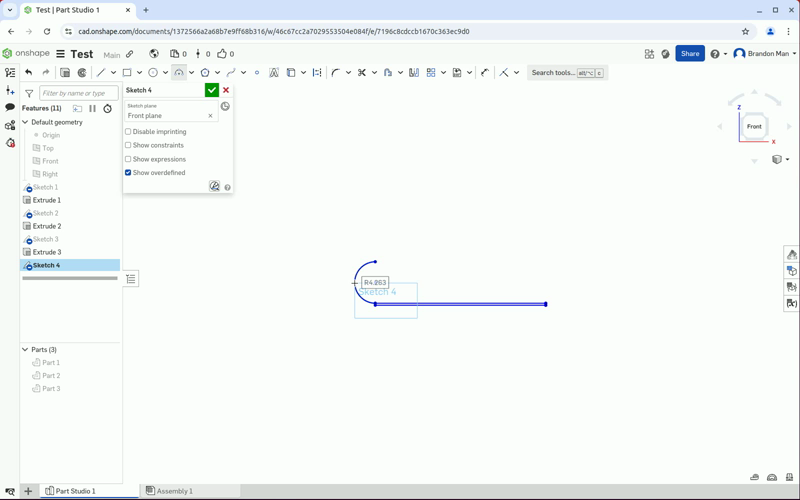
key(esc)
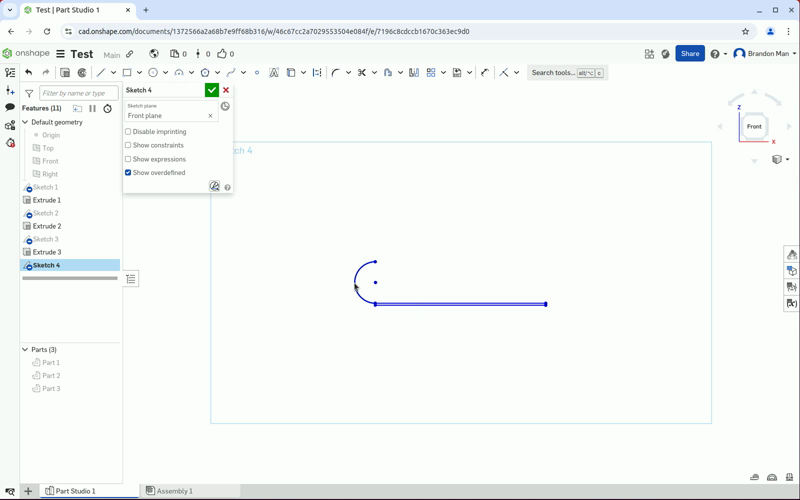
key(l)
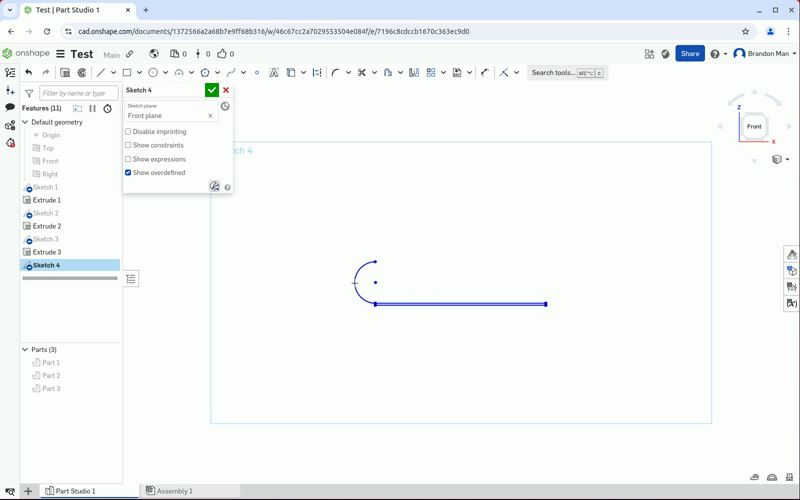
mouse_move(375, 261)
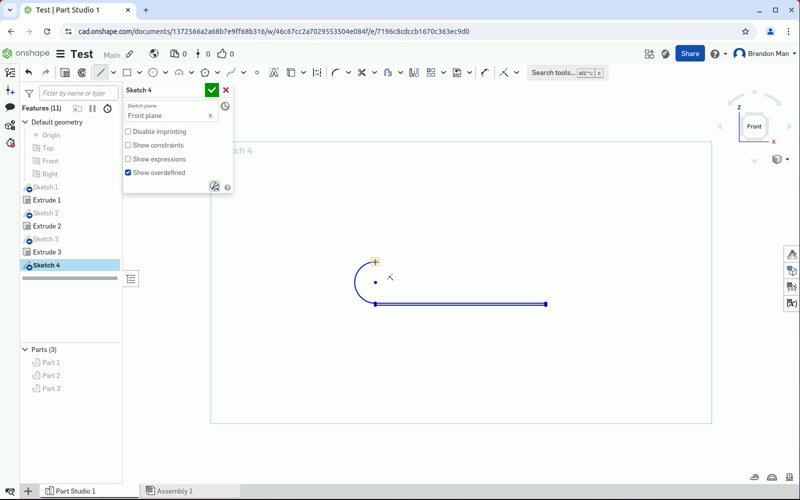
click(375, 261)
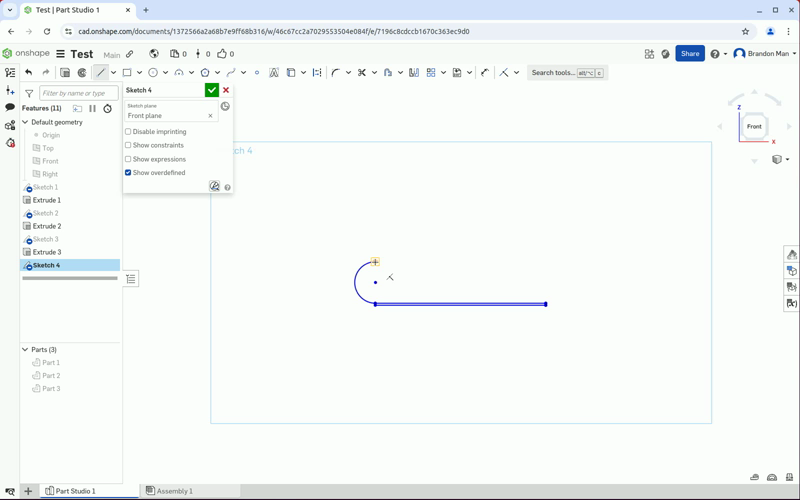
key_down(shift)
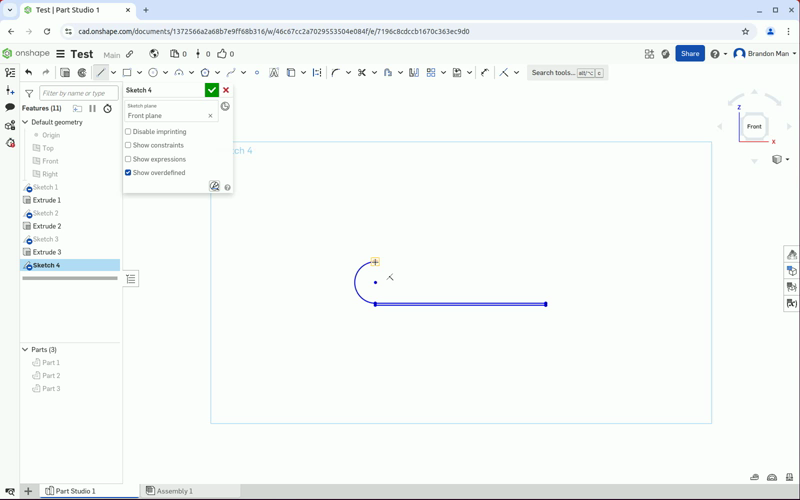
mouse_move(405, 261)
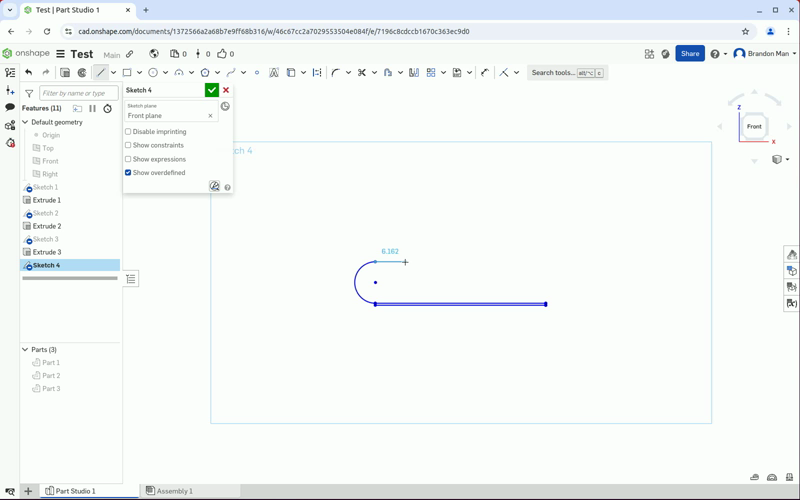
mouse_move(375, 260)
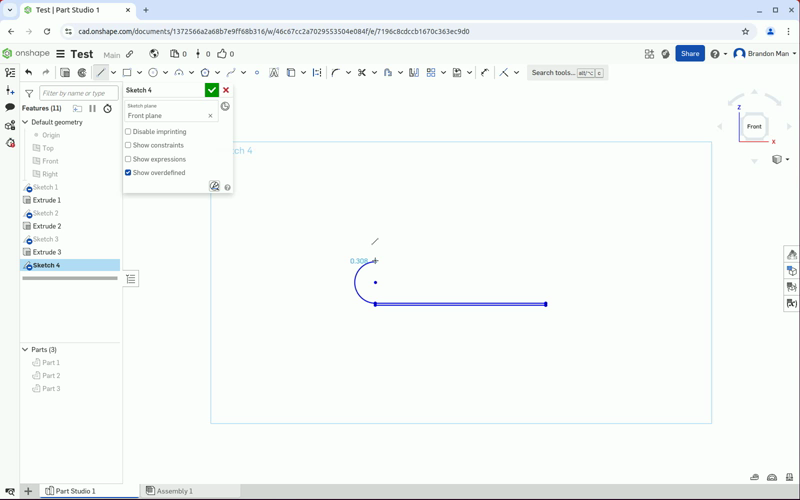
scroll(6)
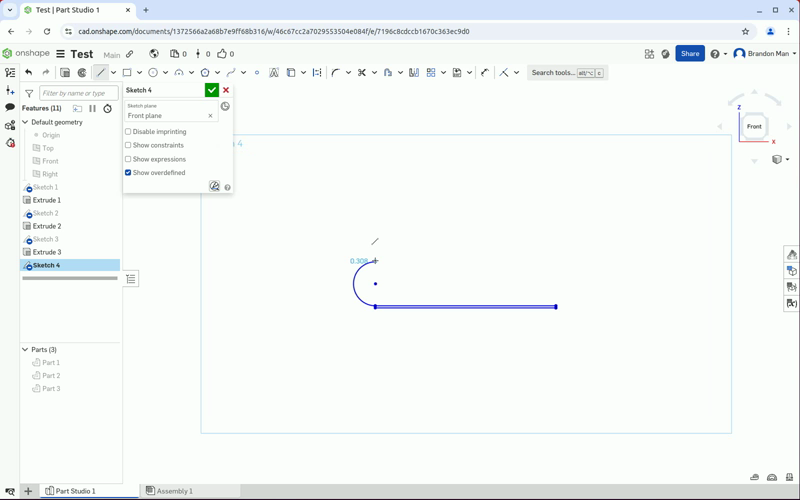
scroll(6)
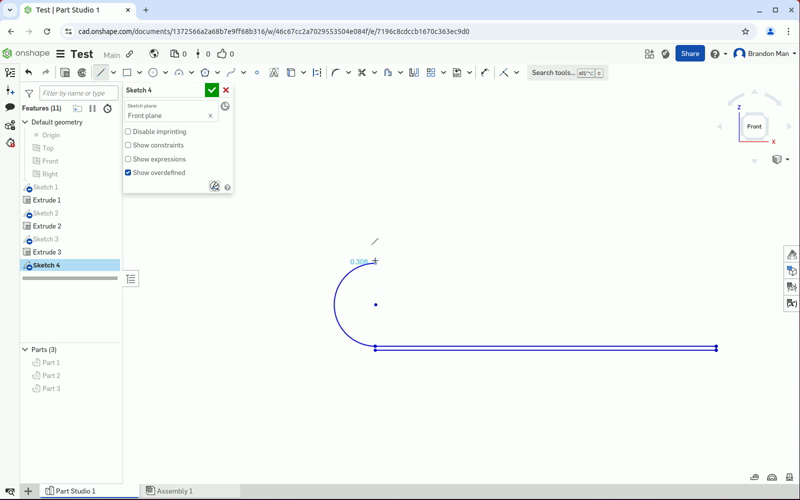
scroll(6)
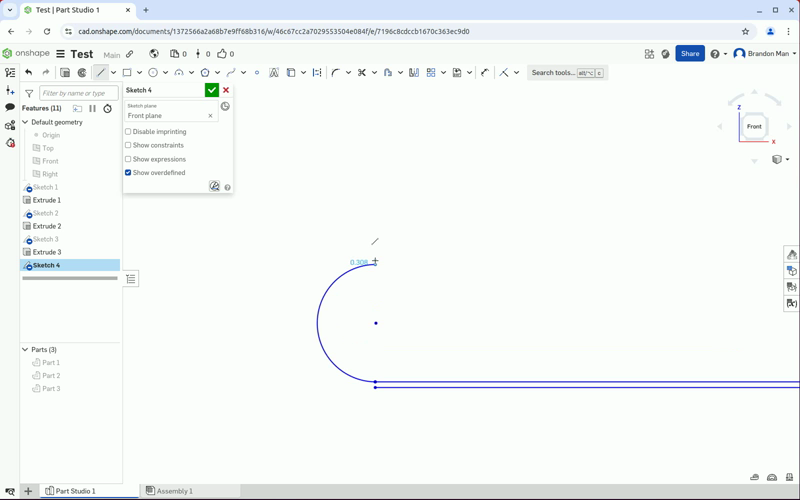
scroll(6)
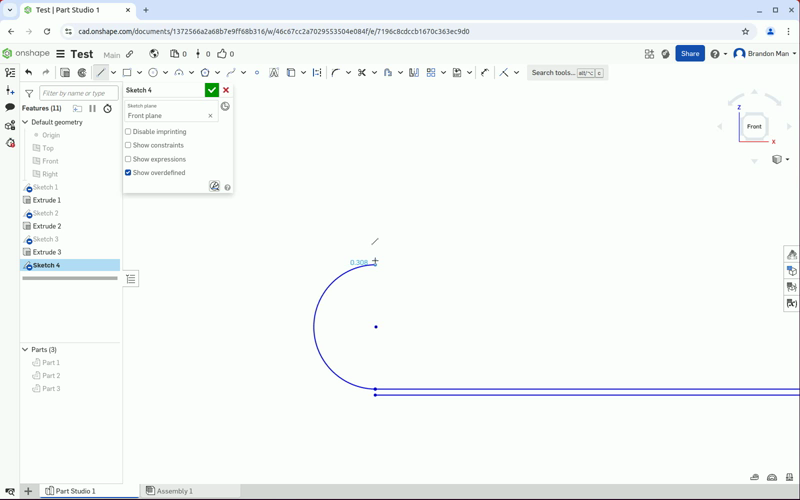
scroll(6)
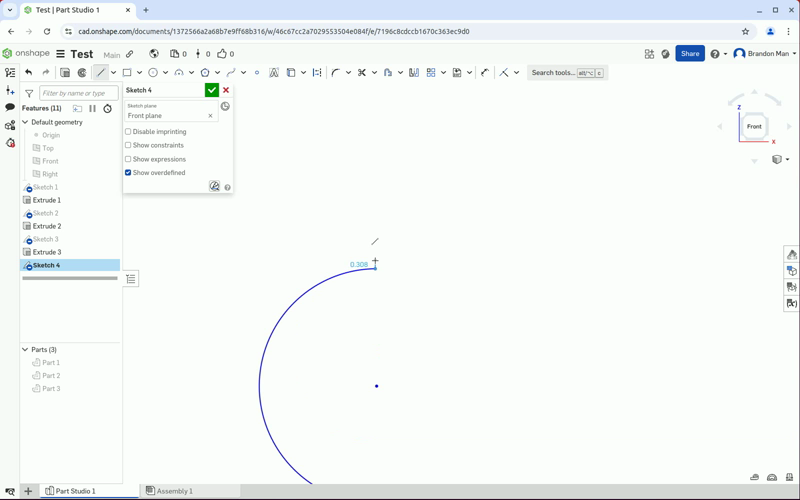
scroll(6)
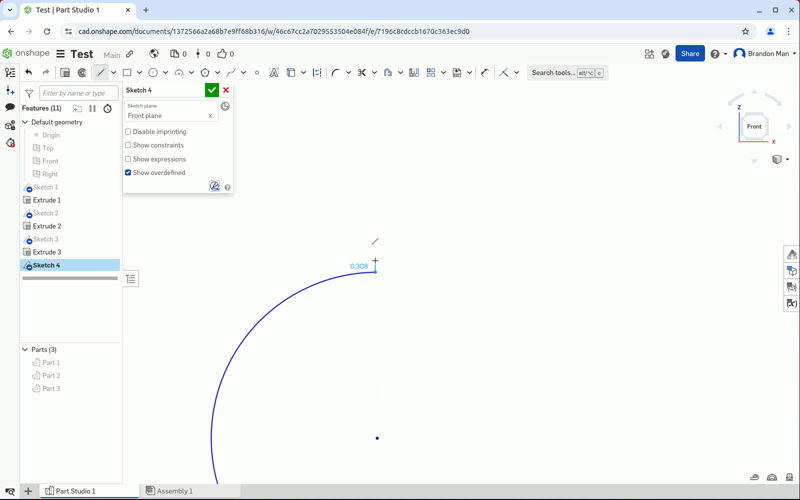
scroll(6)
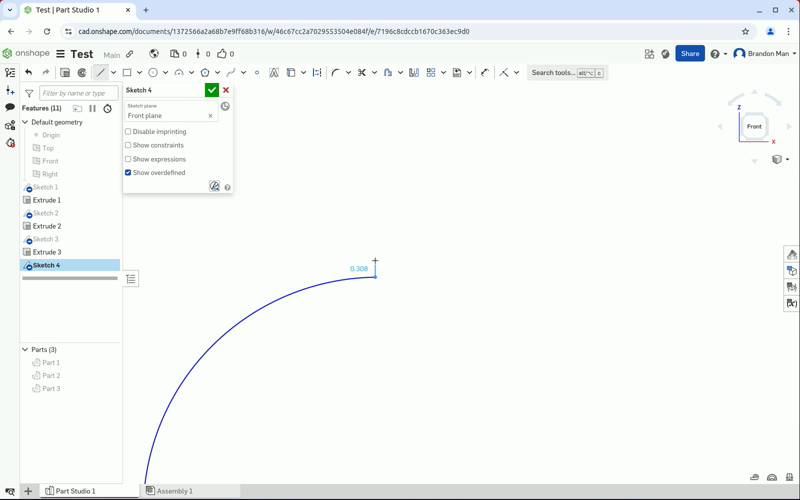
click(375, 260)
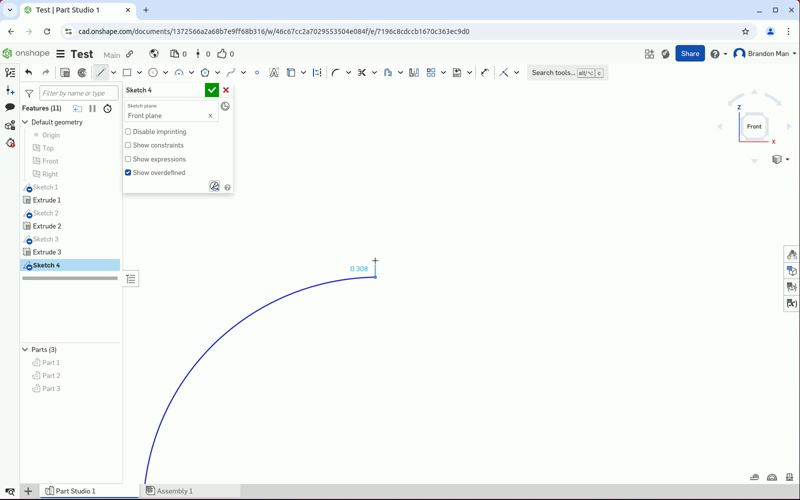
scroll(-6)
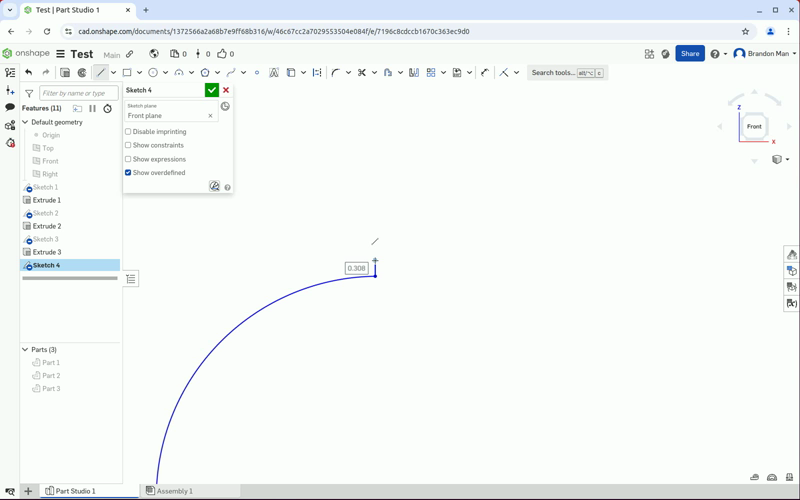
scroll(-6)
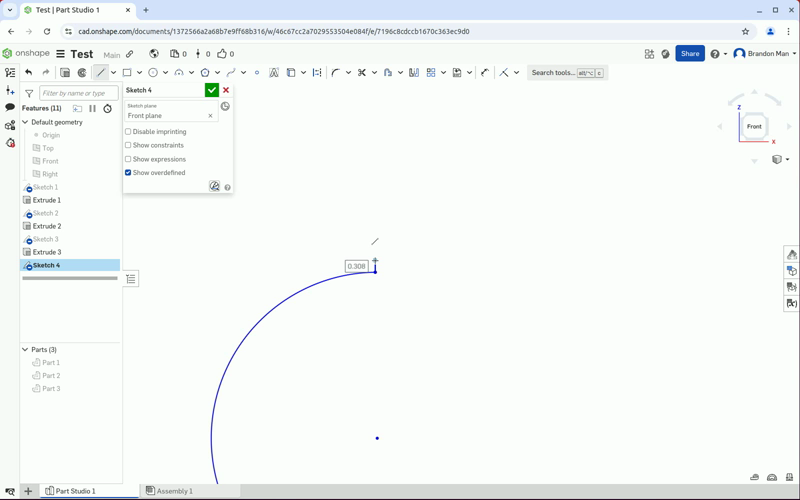
scroll(-6)
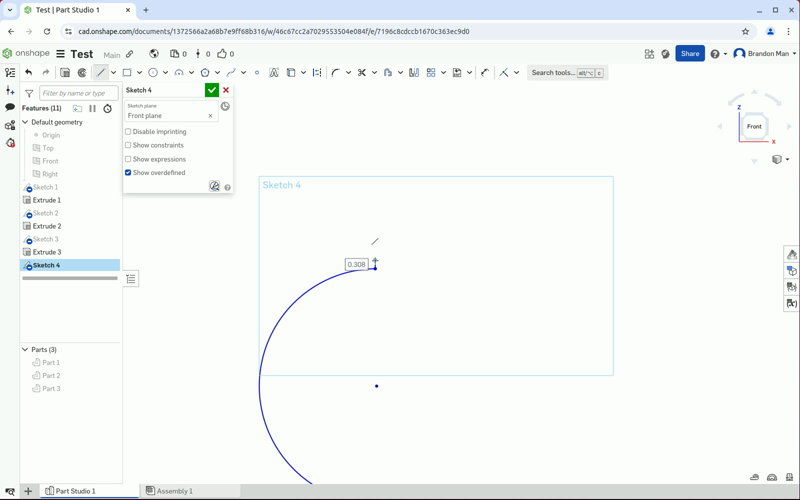
scroll(-6)
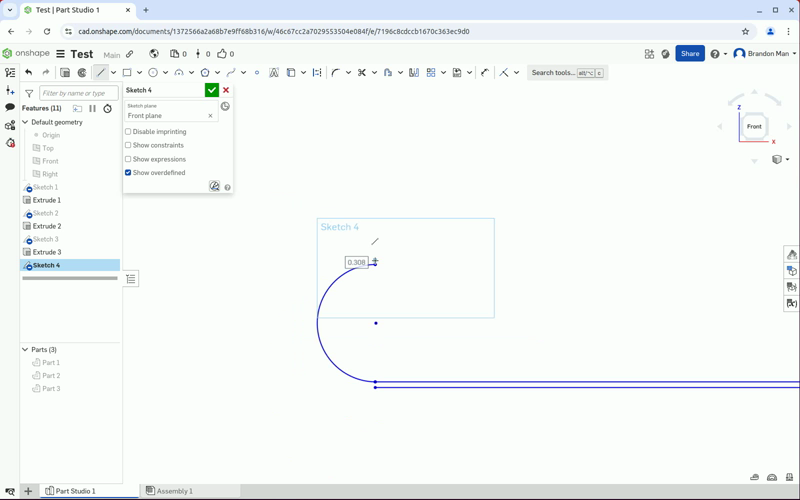
scroll(-6)
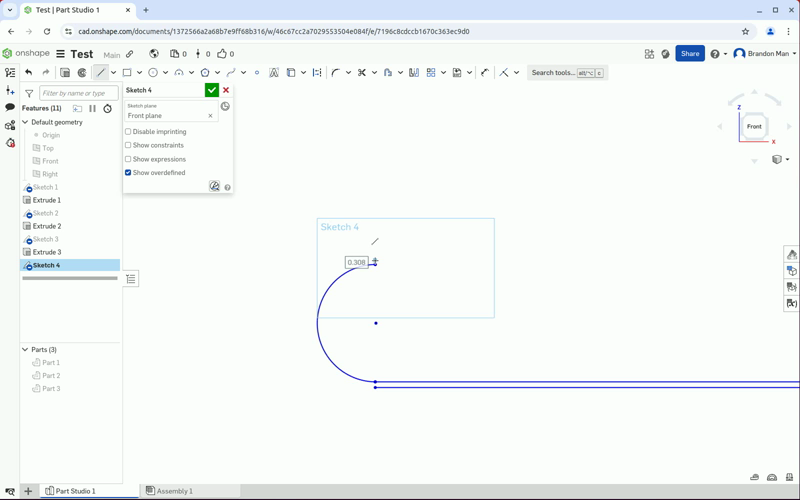
scroll(-6)
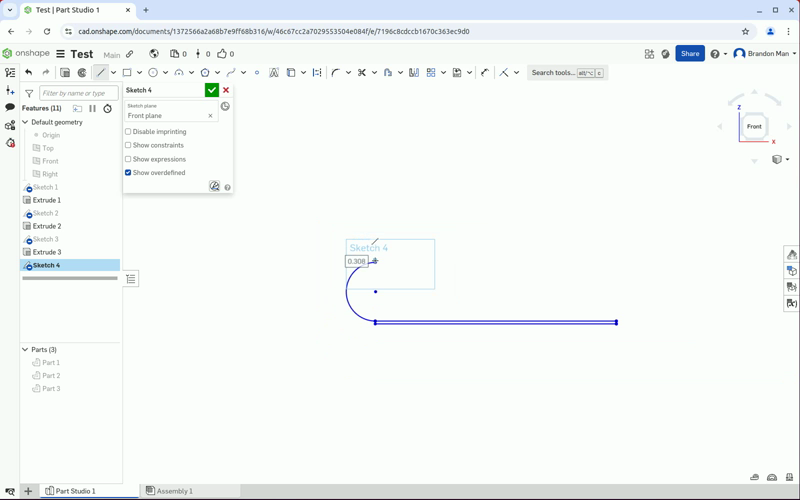
scroll(-6)
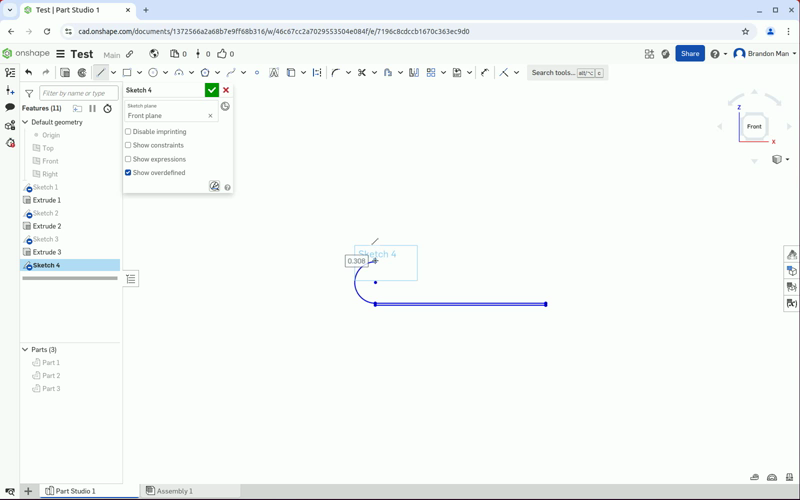
key_up(shift)
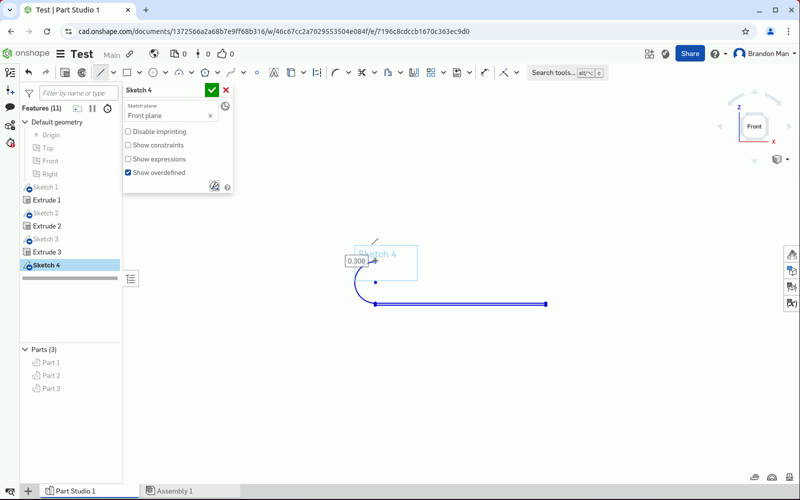
key(esc)
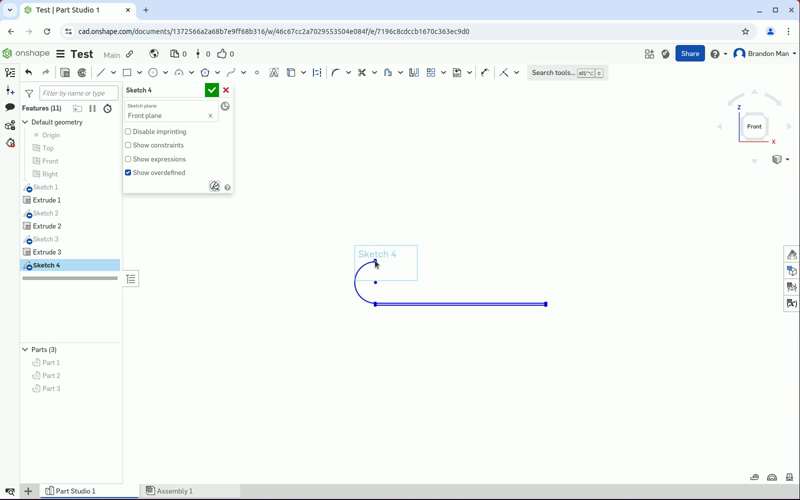
key(a)
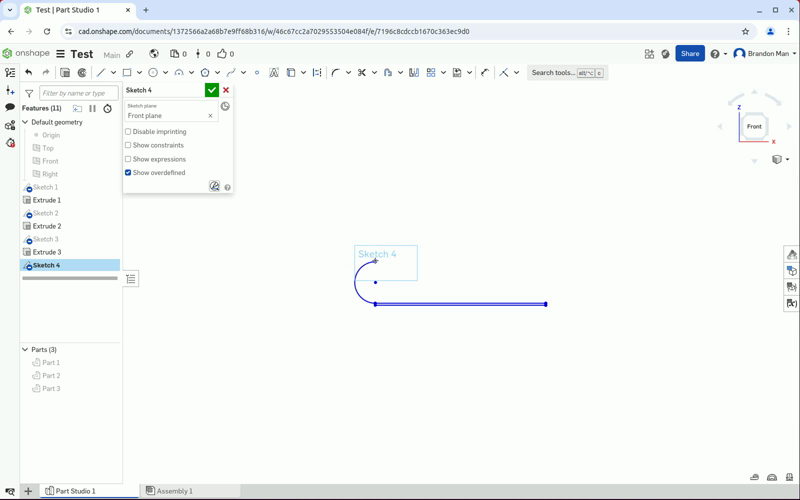
mouse_move(375, 260)
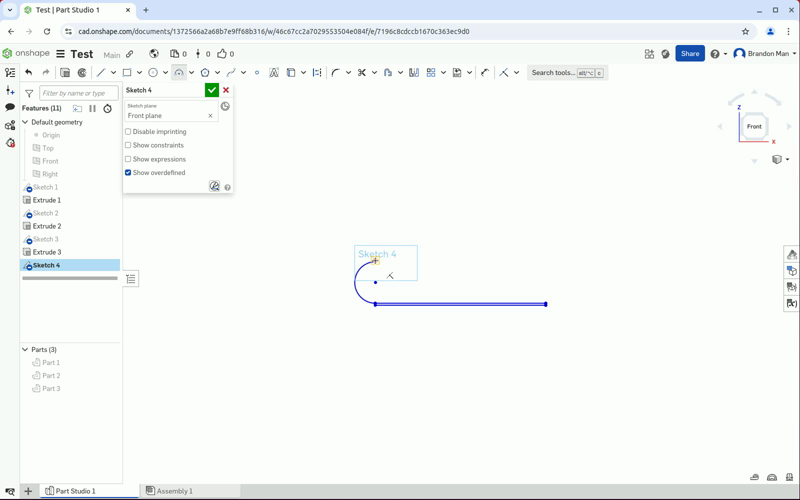
scroll(6)
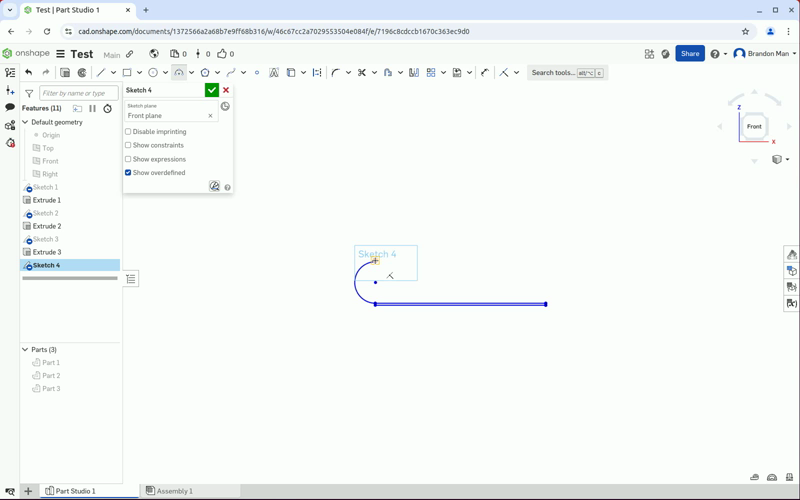
scroll(6)
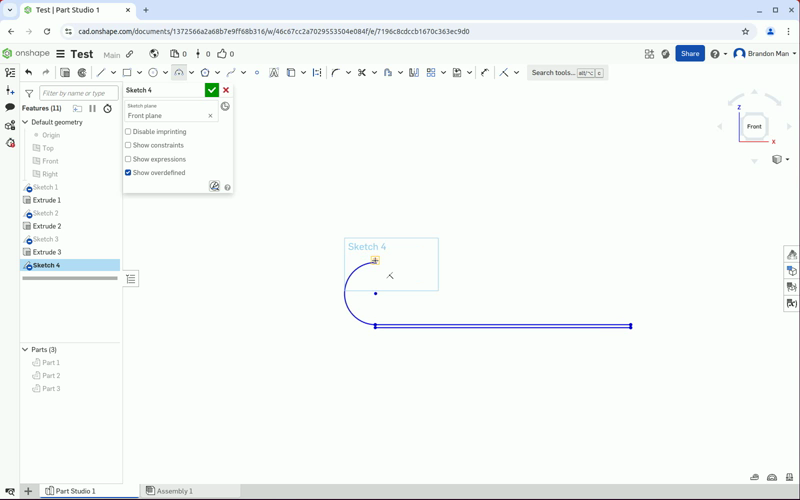
scroll(6)
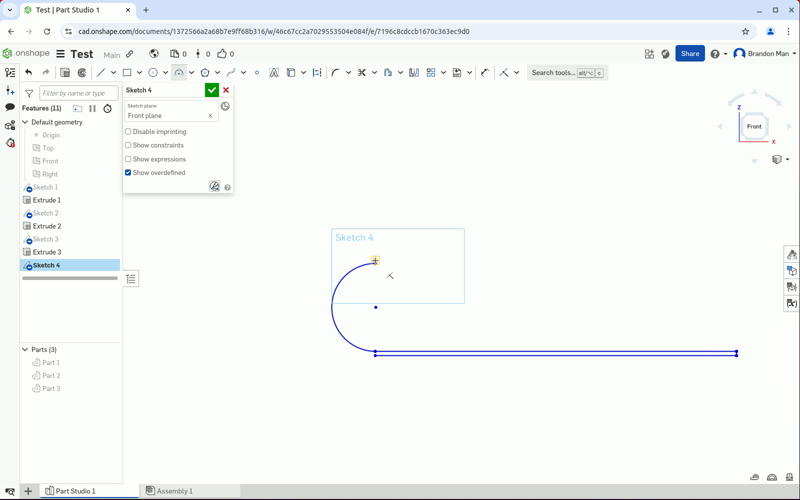
scroll(6)
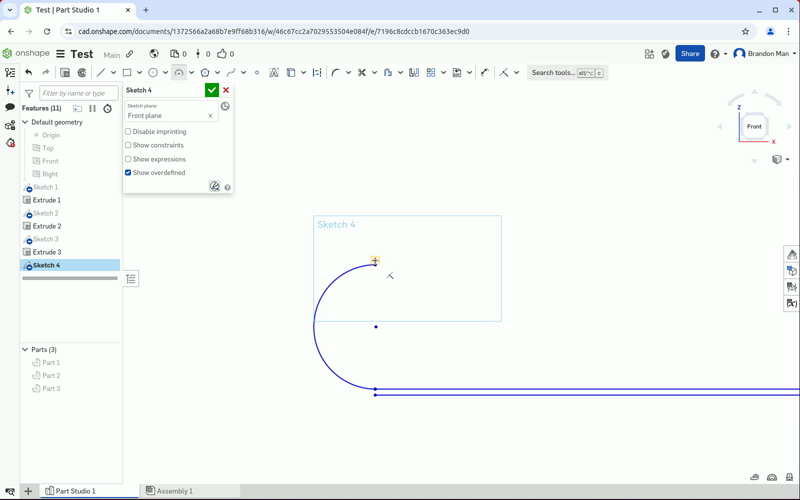
scroll(6)
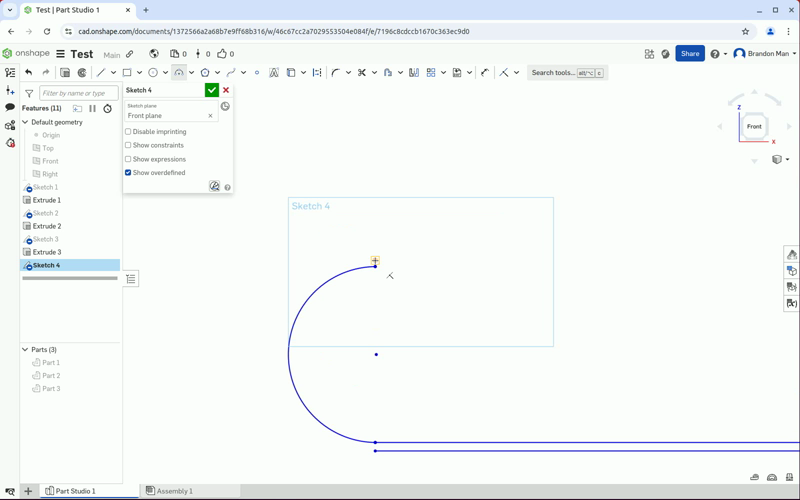
scroll(6)
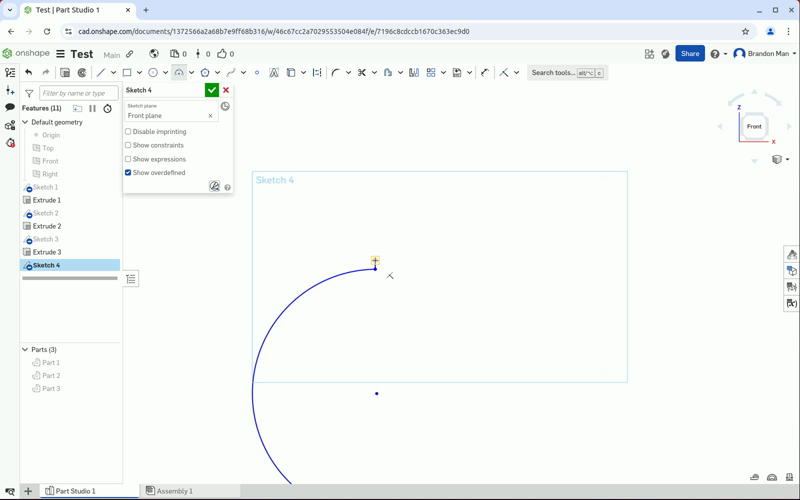
scroll(6)
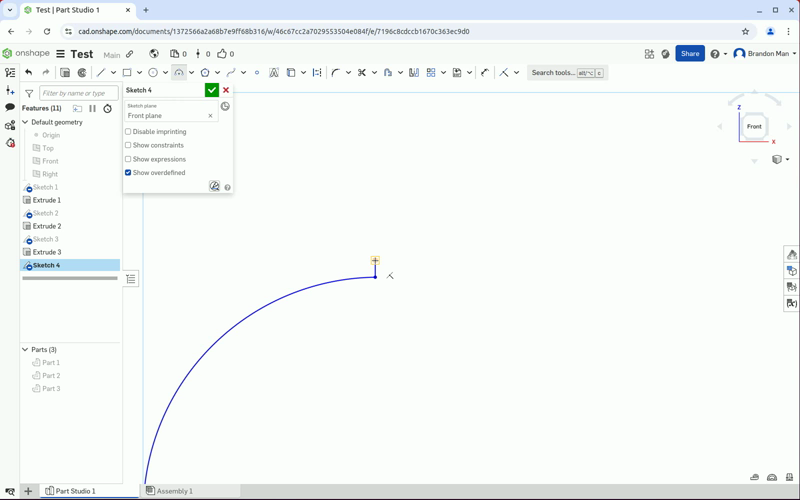
click(375, 260)
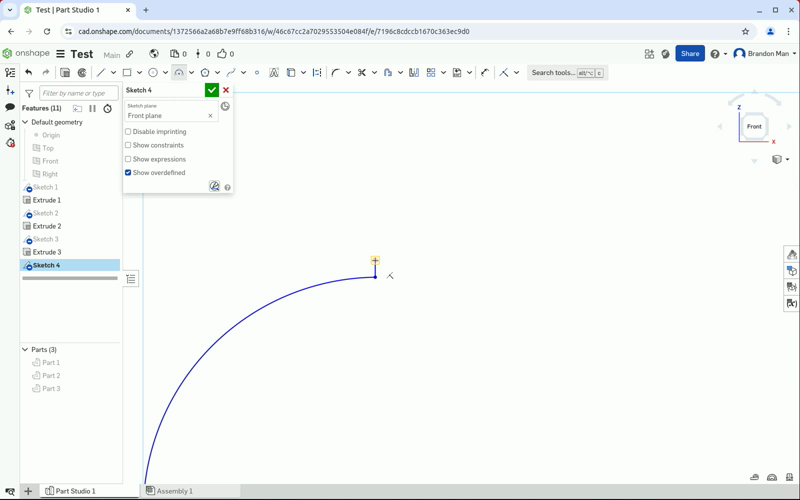
scroll(-6)
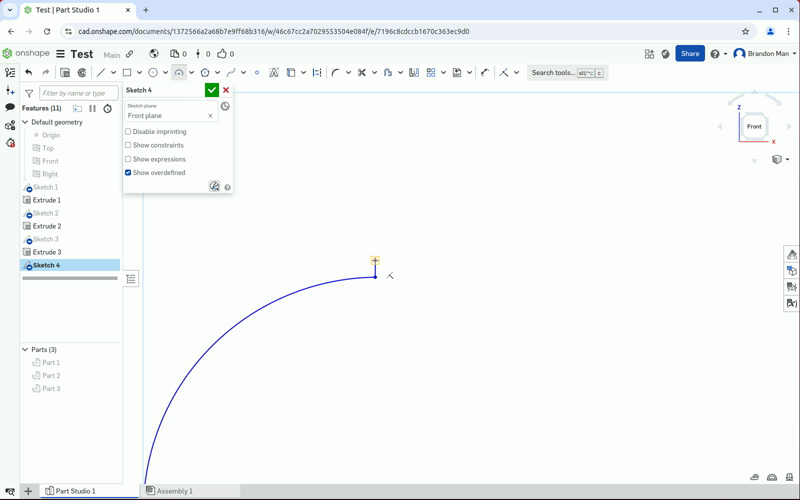
scroll(-6)
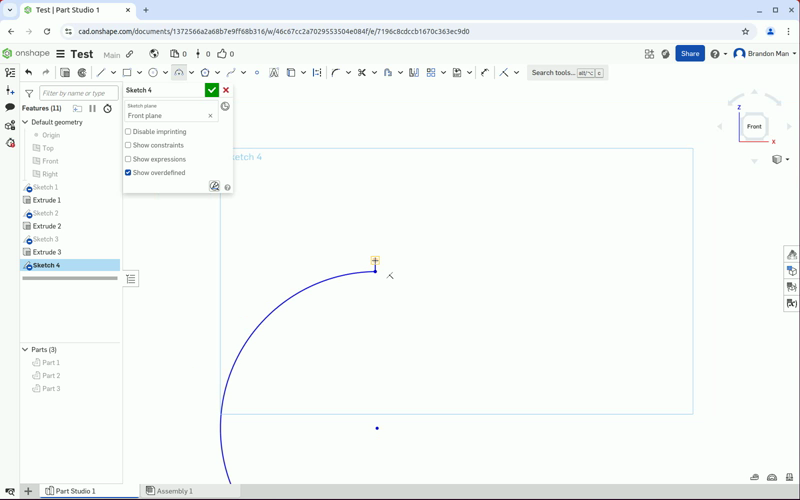
scroll(-6)
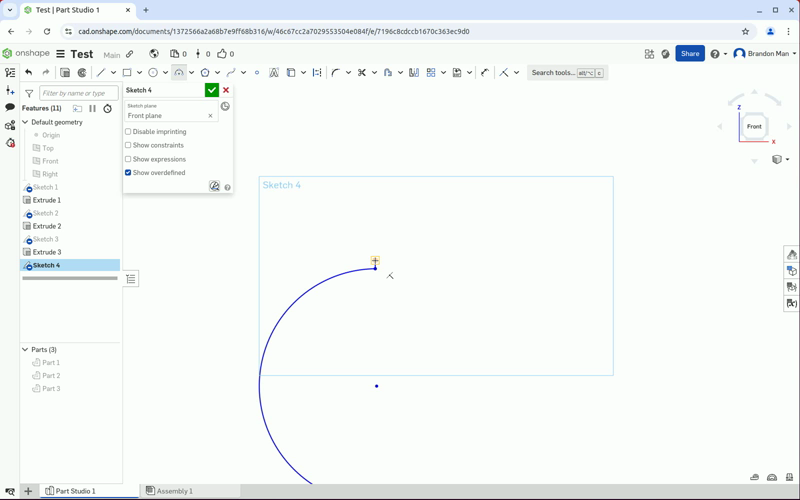
scroll(-6)
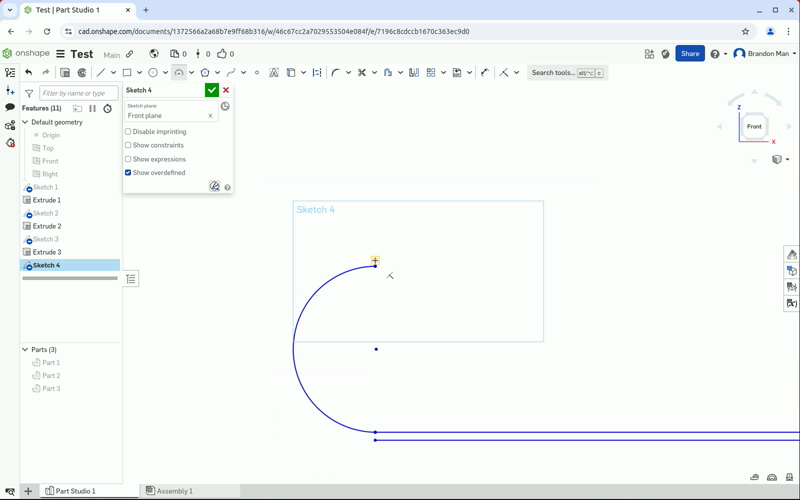
scroll(-6)
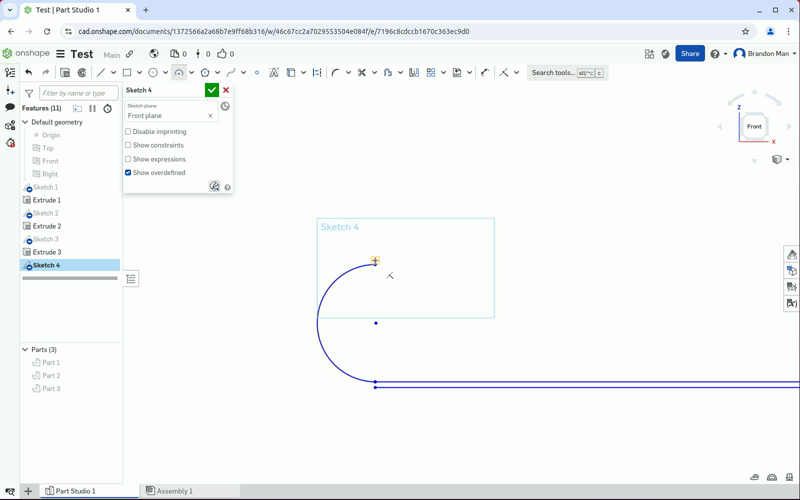
scroll(-6)
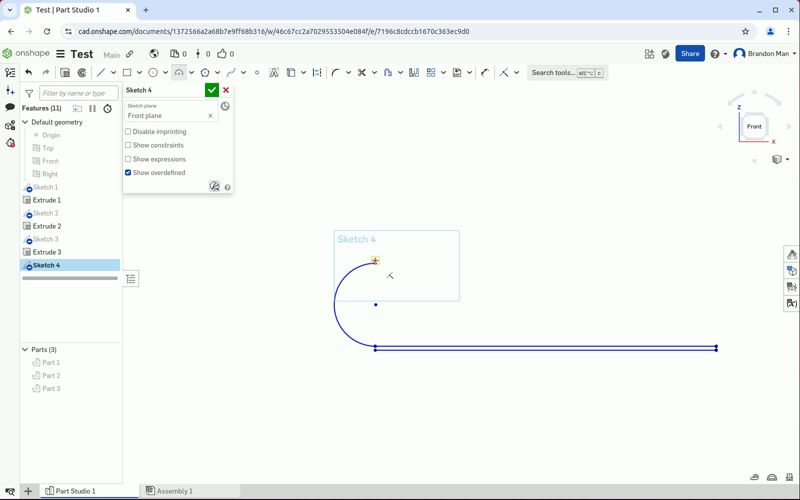
scroll(-6)
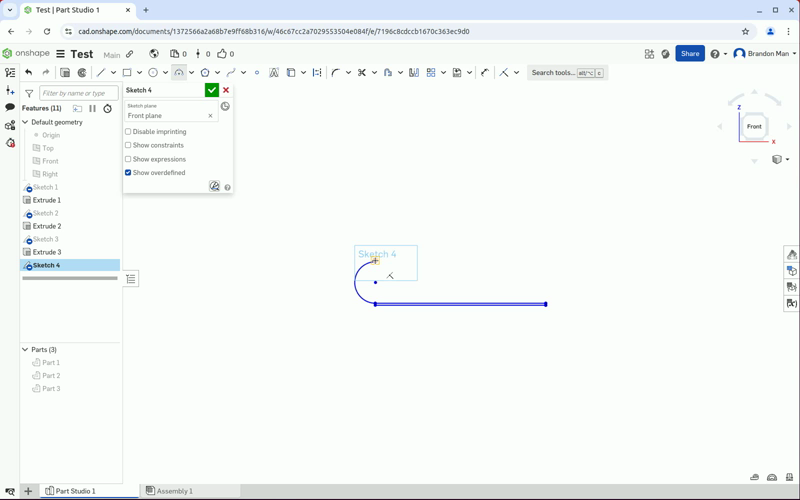
mouse_move(375, 305)
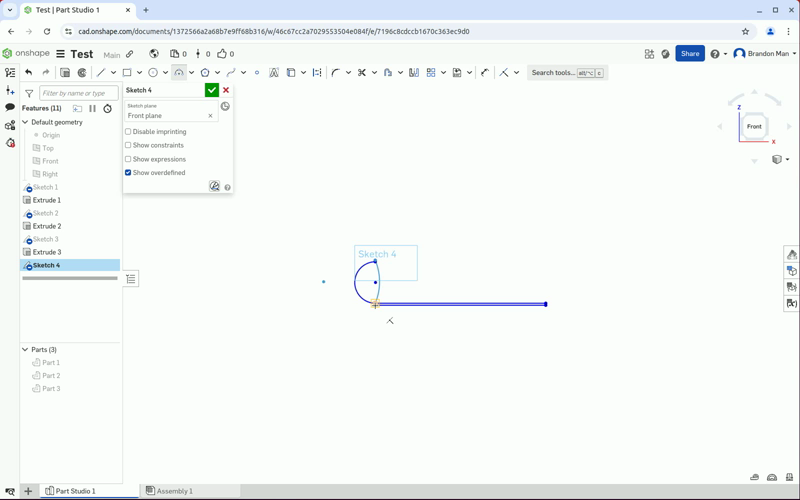
scroll(6)
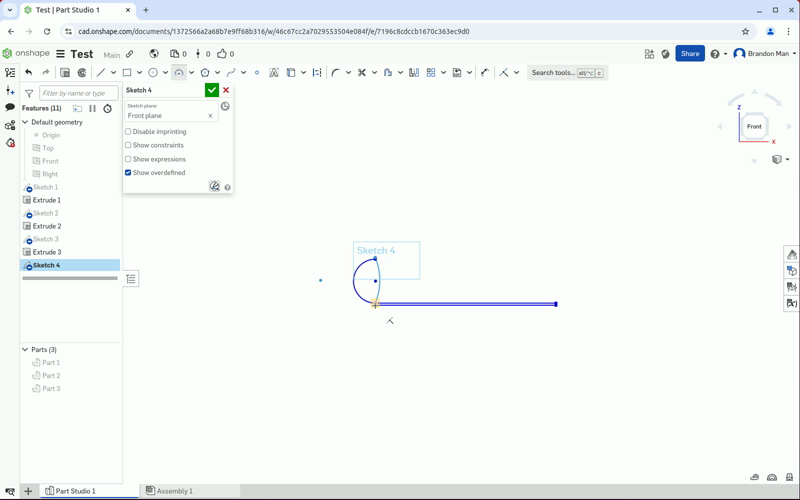
scroll(6)
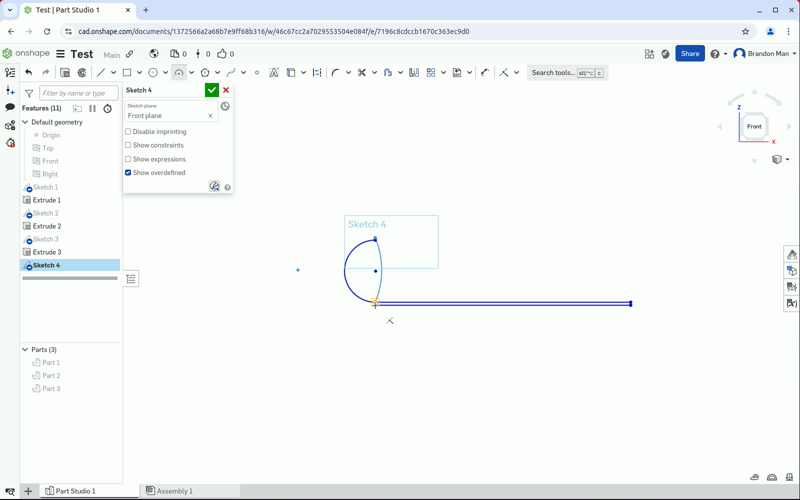
scroll(6)
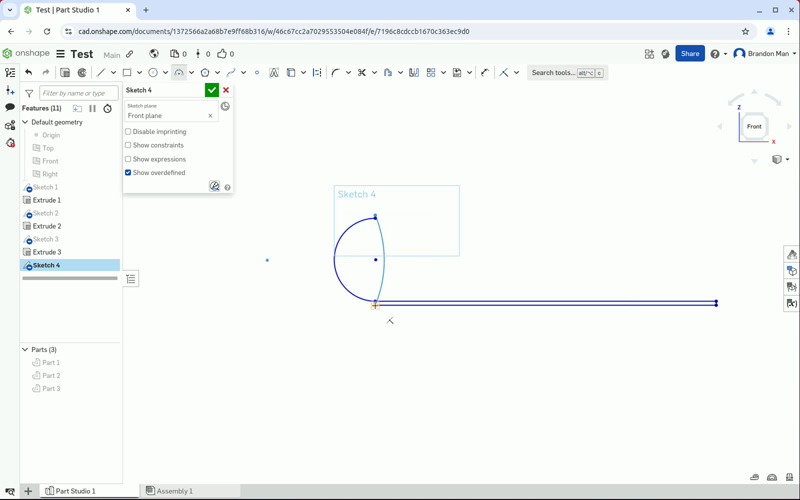
scroll(6)
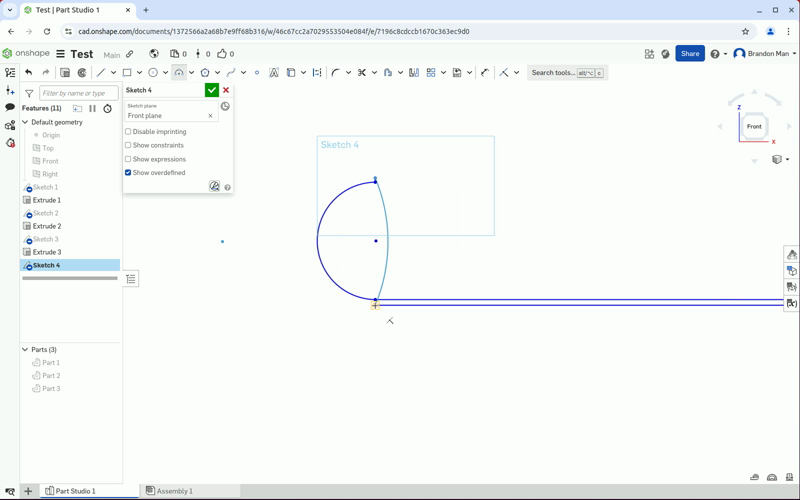
scroll(6)
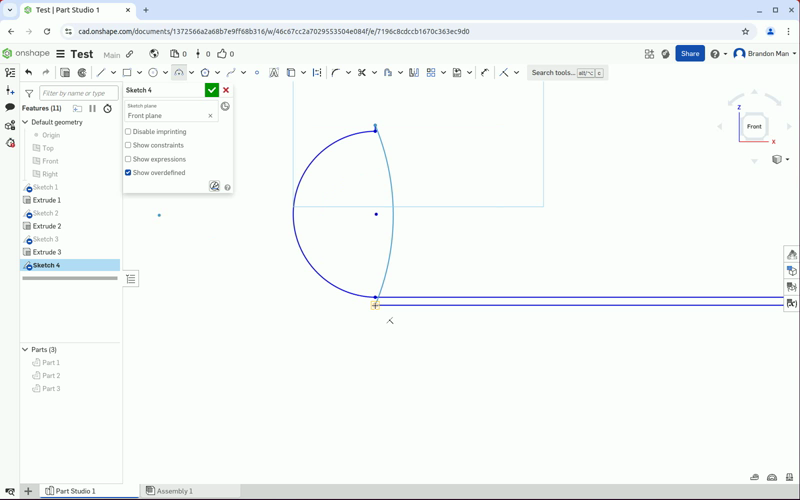
scroll(6)
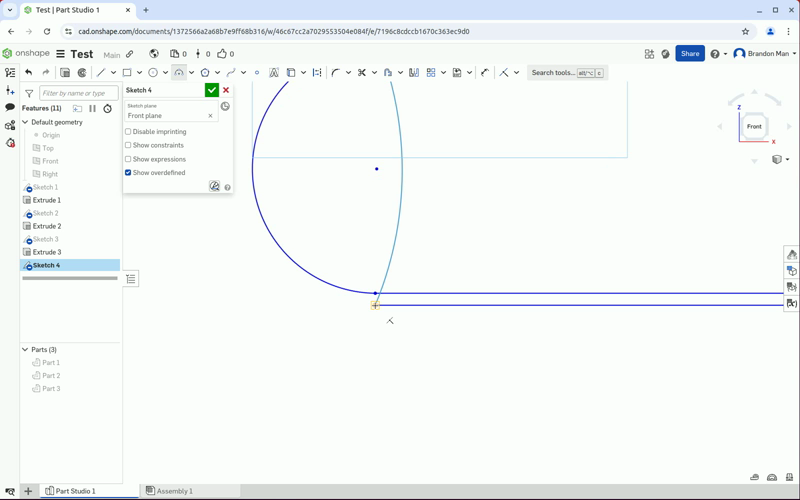
scroll(6)
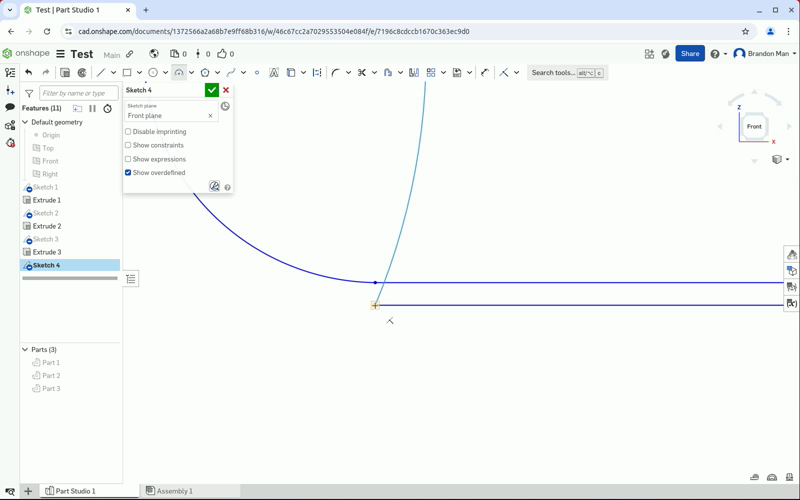
click(375, 305)
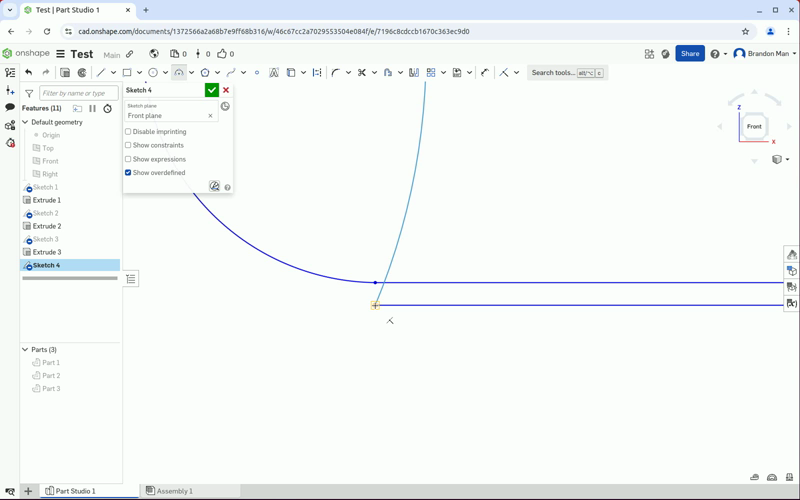
scroll(-6)
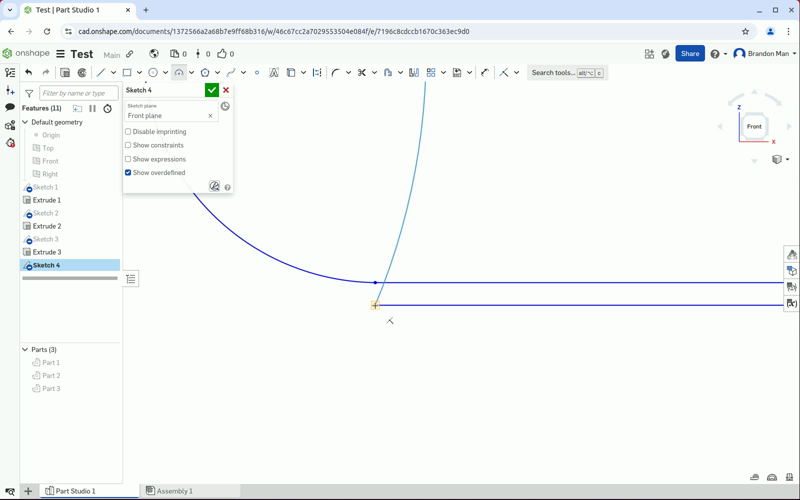
scroll(-6)
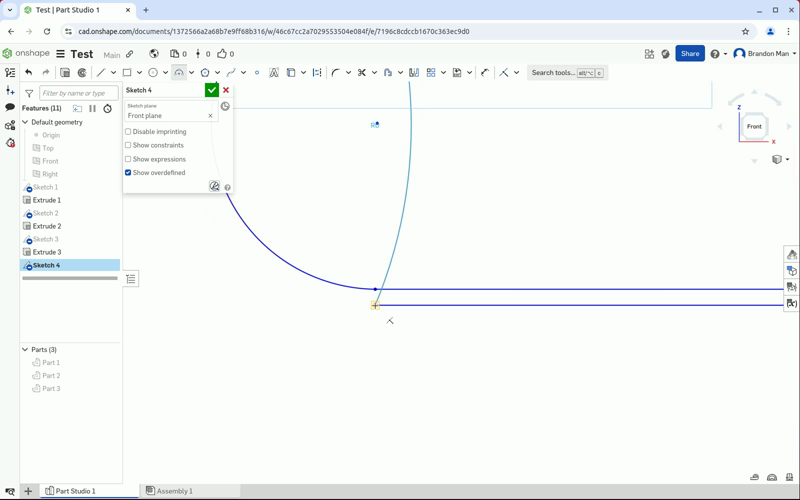
scroll(-6)
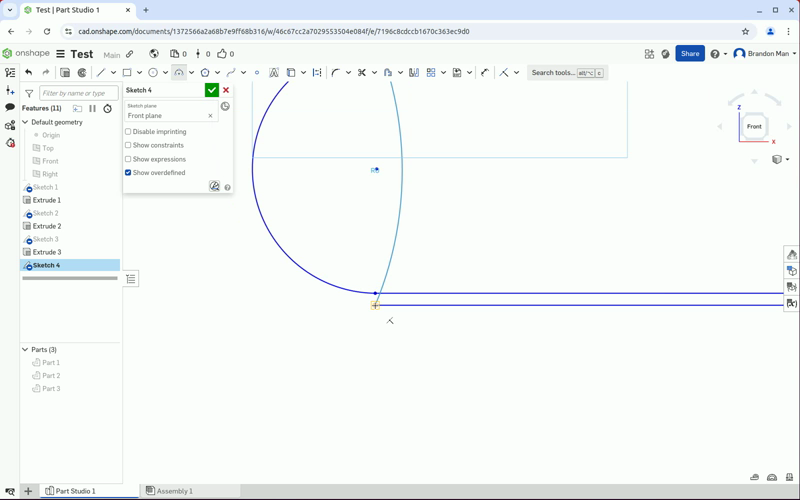
scroll(-6)
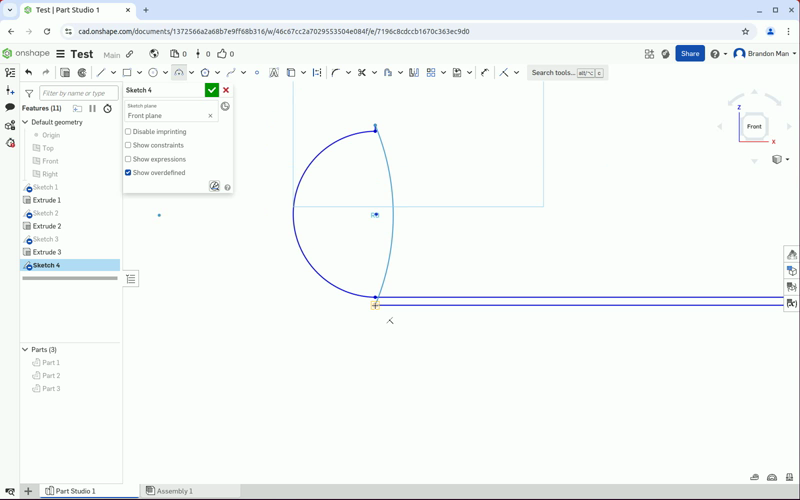
scroll(-6)
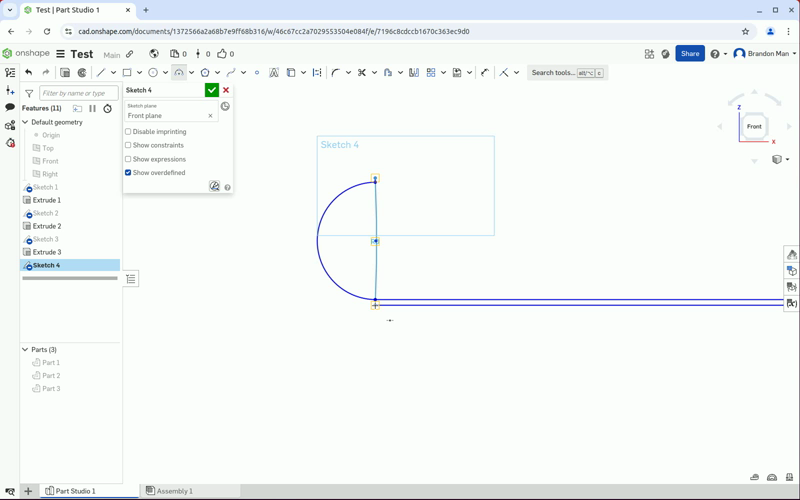
scroll(-6)
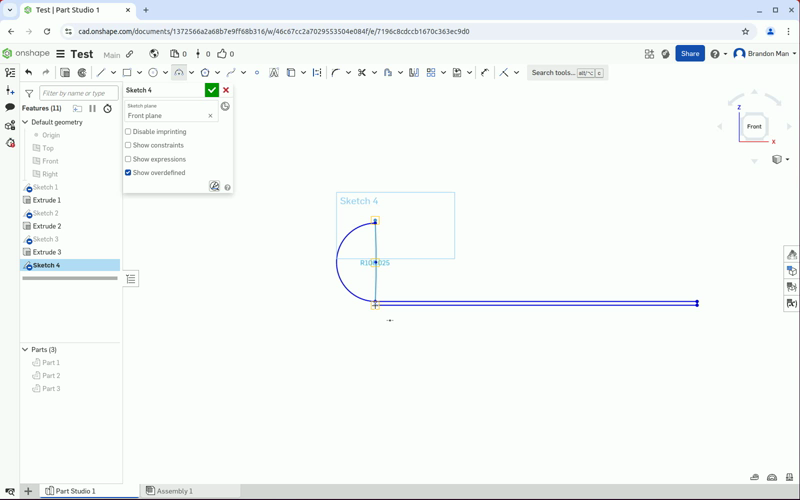
scroll(-6)
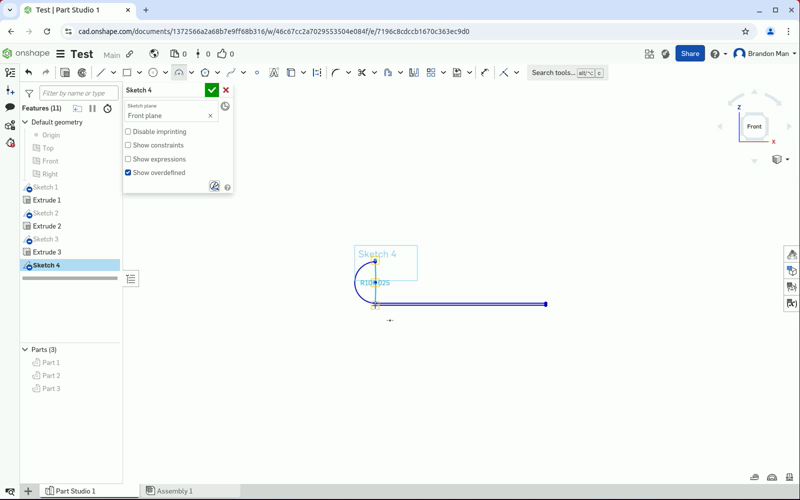
key_down(shift)
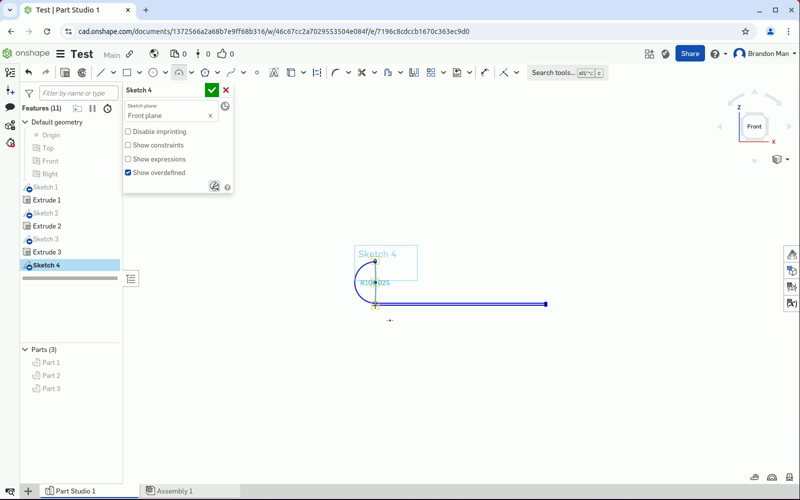
mouse_move(352, 282)
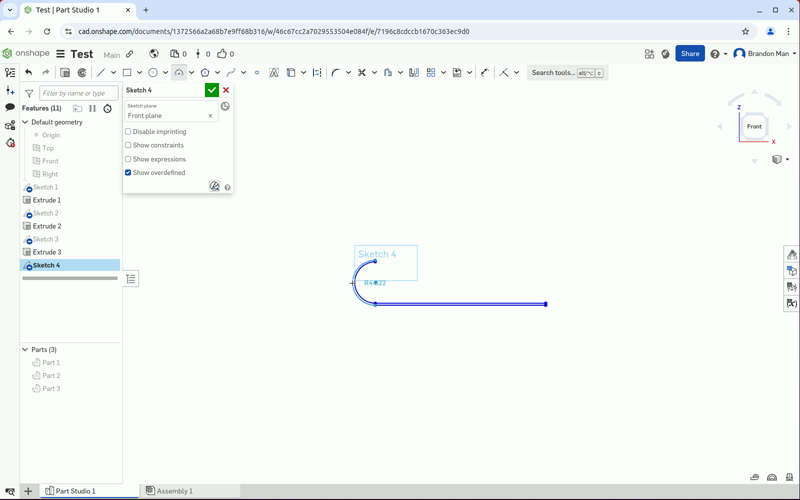
scroll(6)
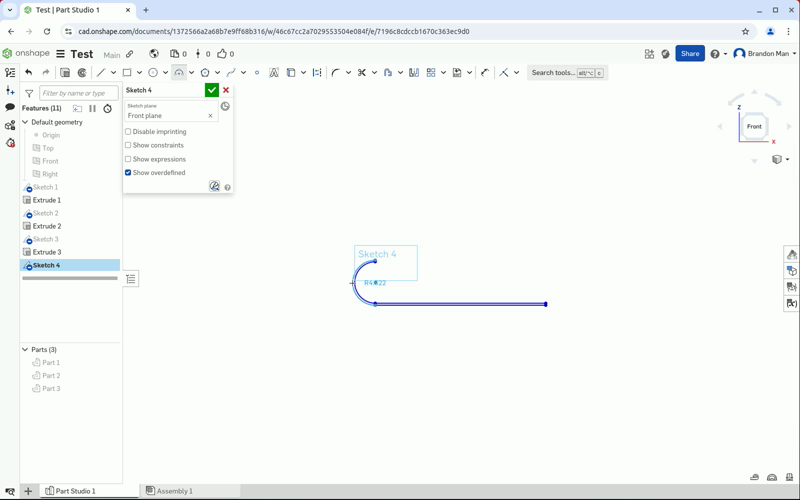
scroll(6)
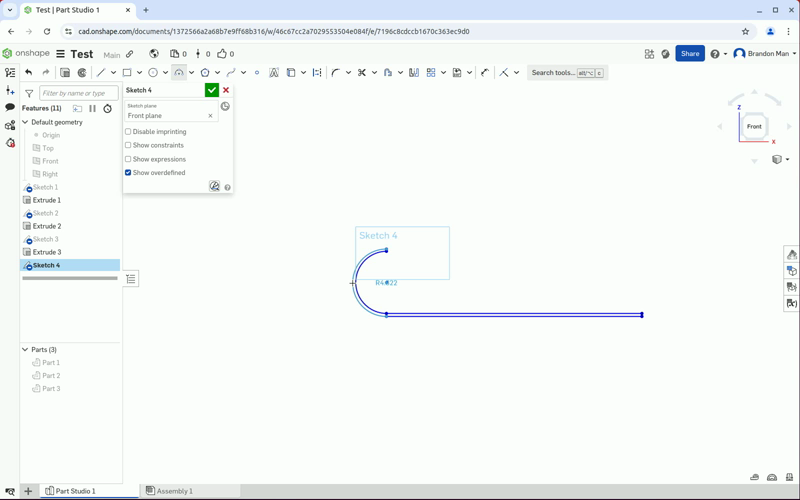
scroll(6)
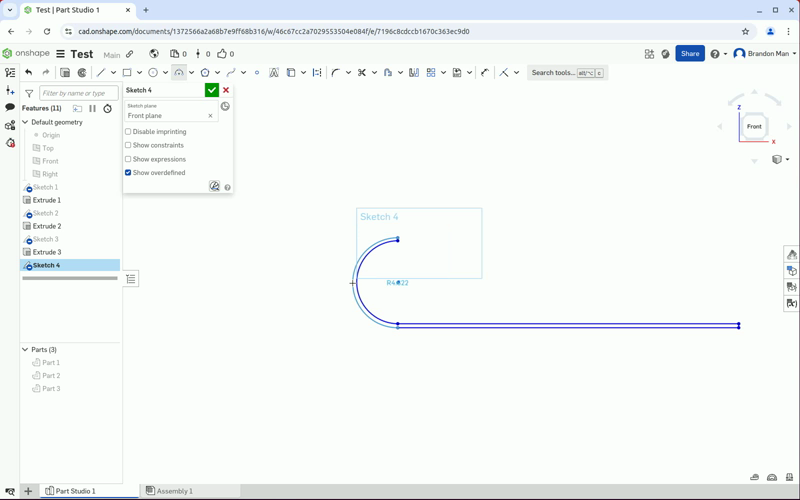
scroll(6)
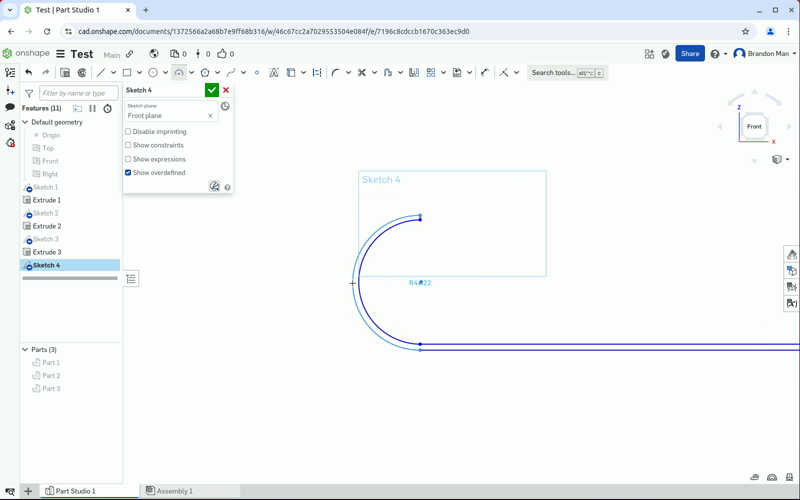
scroll(6)
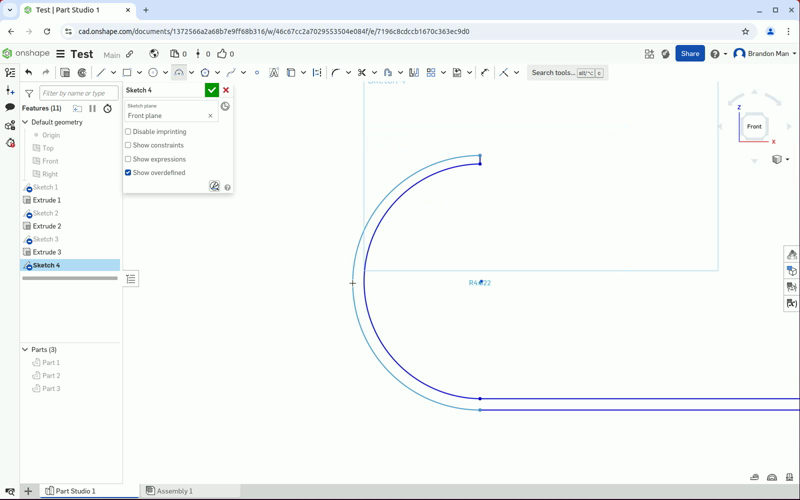
scroll(6)
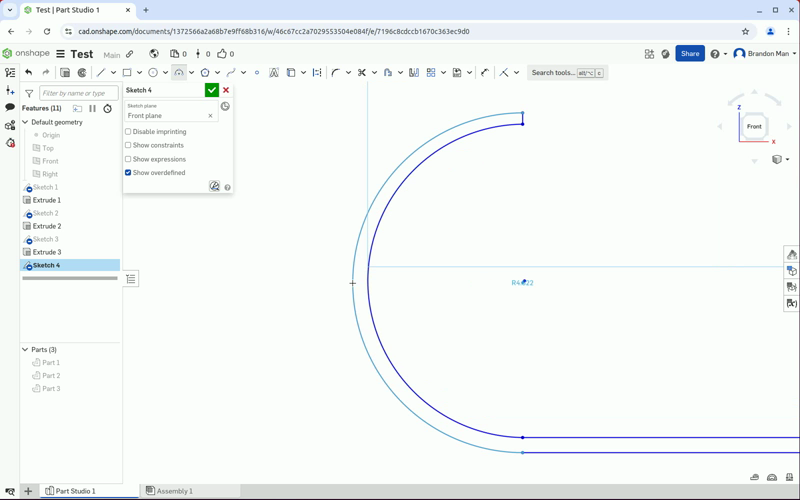
scroll(6)
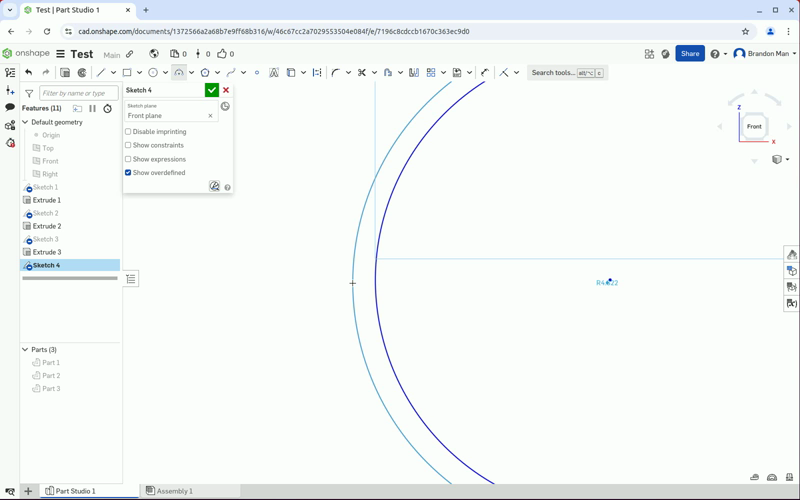
click(352, 282)
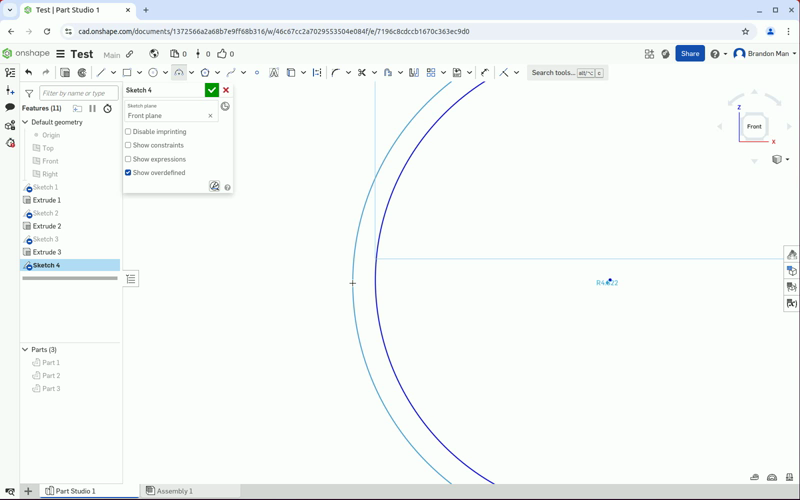
scroll(-6)
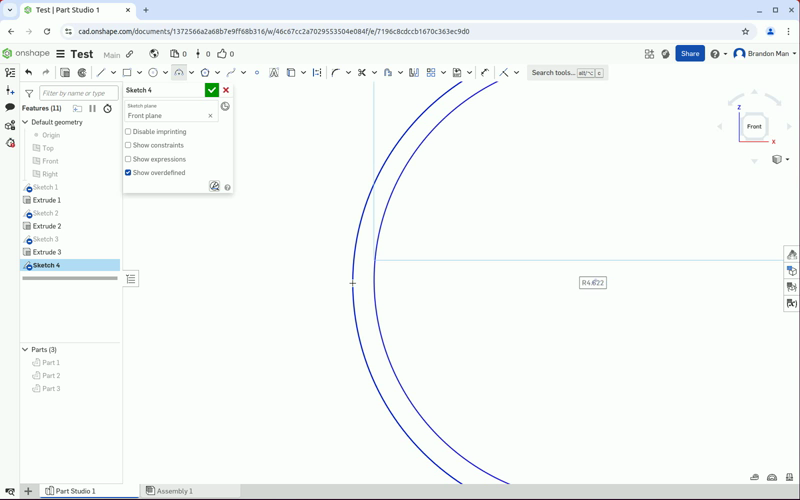
scroll(-6)
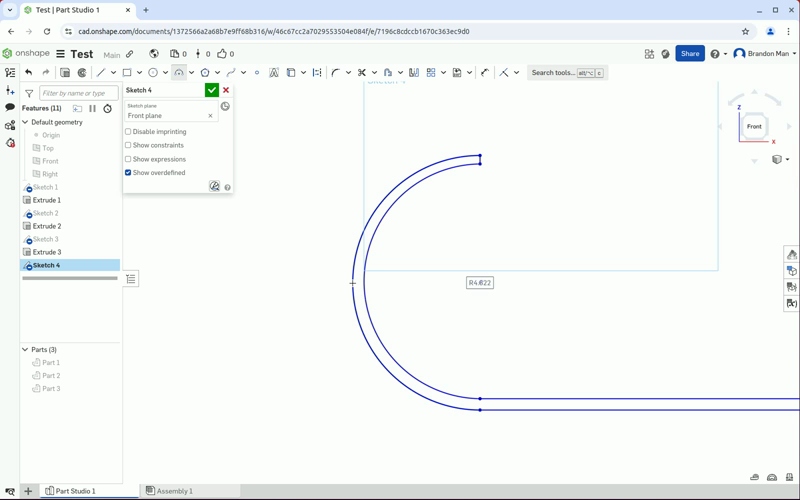
scroll(-6)
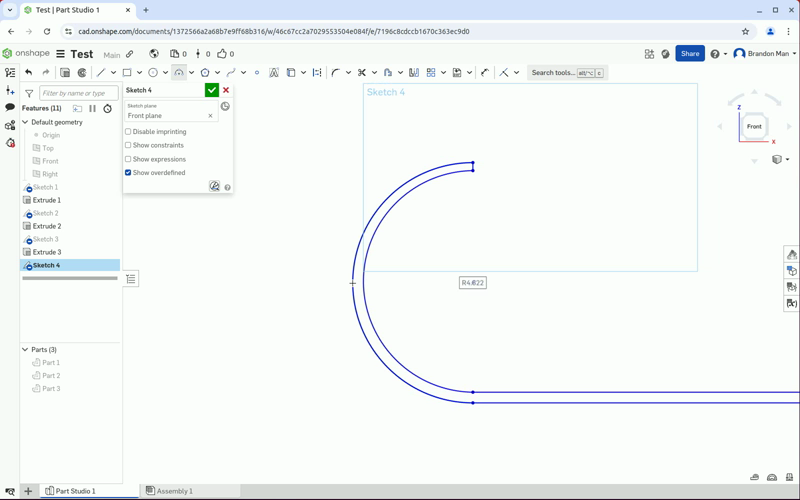
scroll(-6)
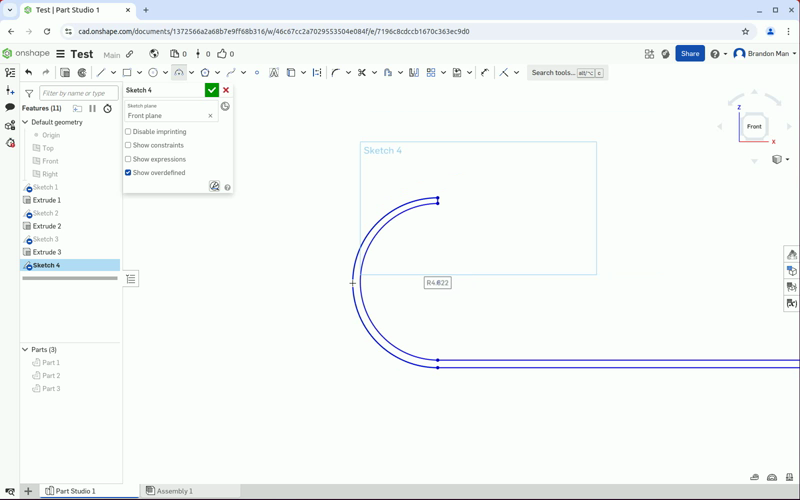
scroll(-6)
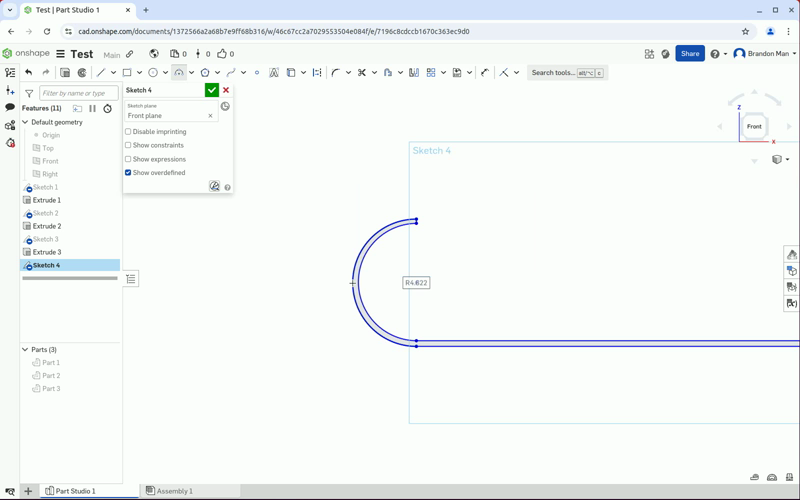
scroll(-6)
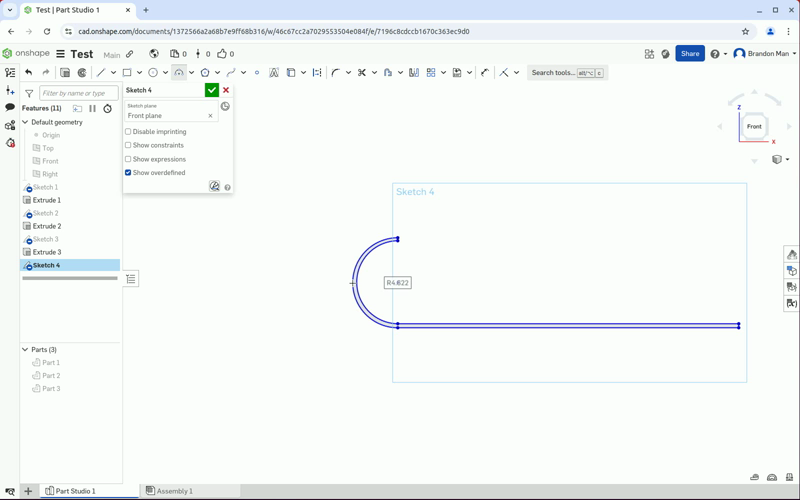
scroll(-6)
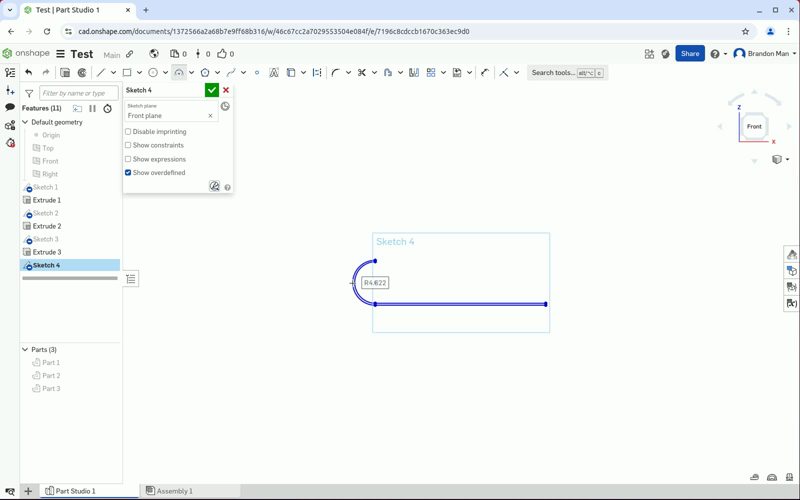
key_up(shift)
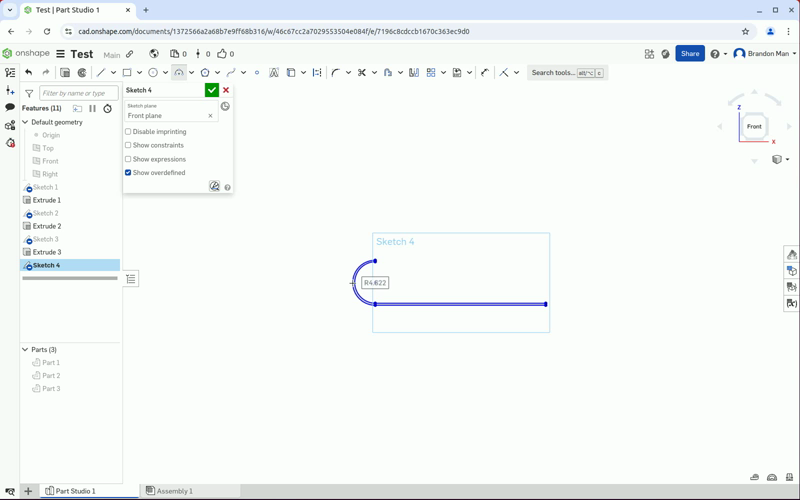
key(esc)
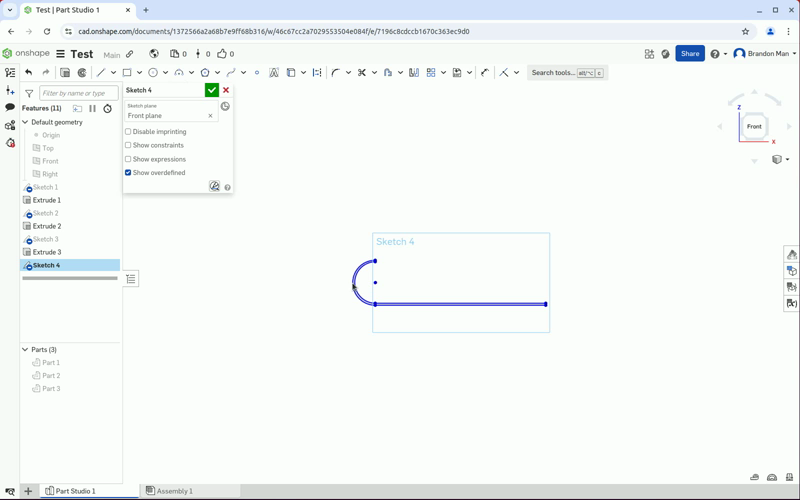
mouse_move(372, 298)
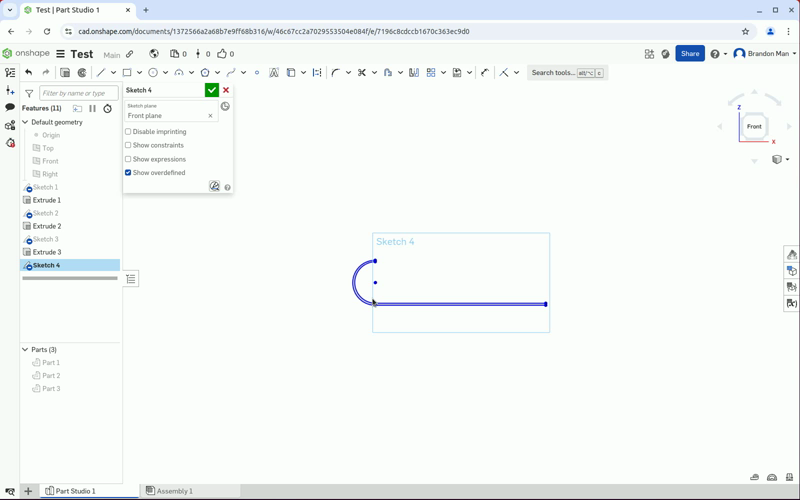
scroll(6)
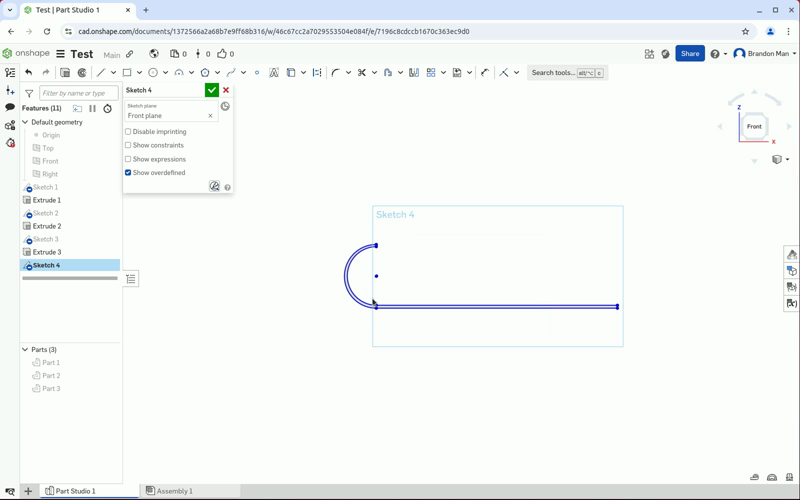
scroll(6)
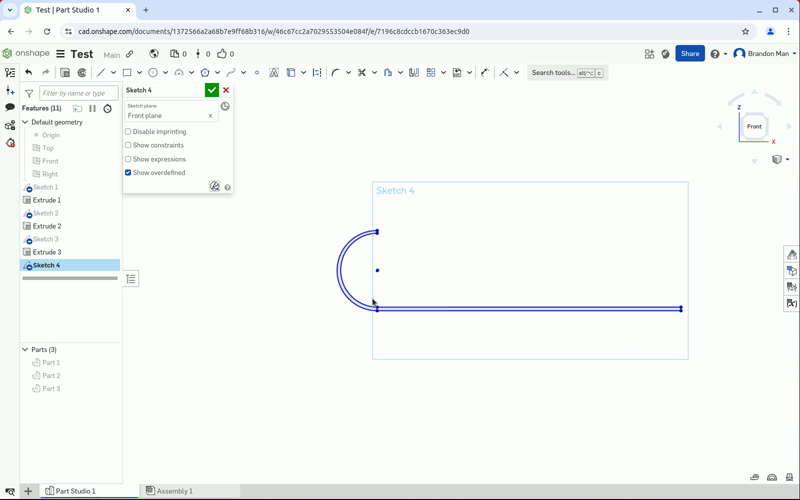
scroll(6)
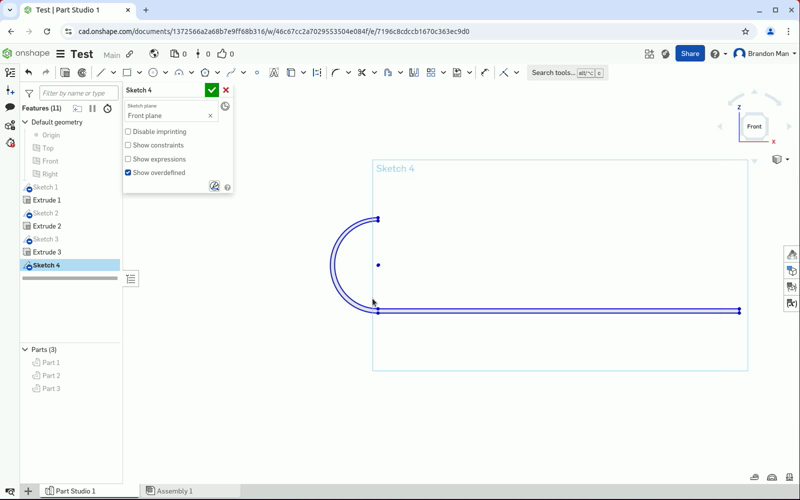
scroll(6)
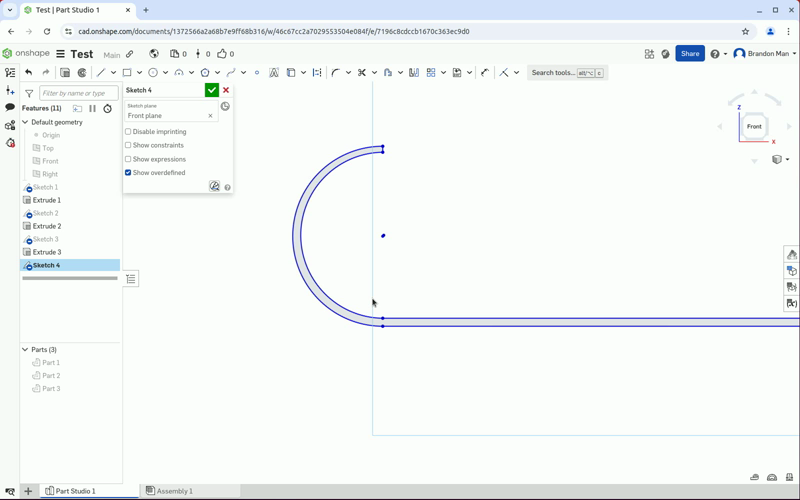
scroll(6)
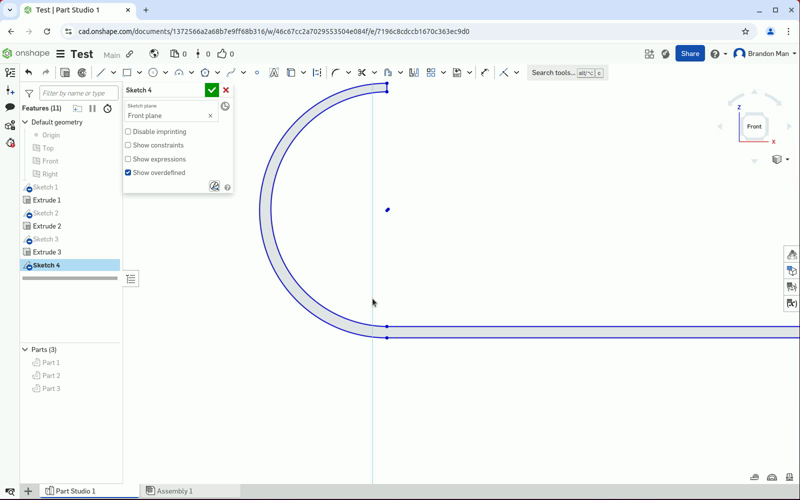
scroll(6)
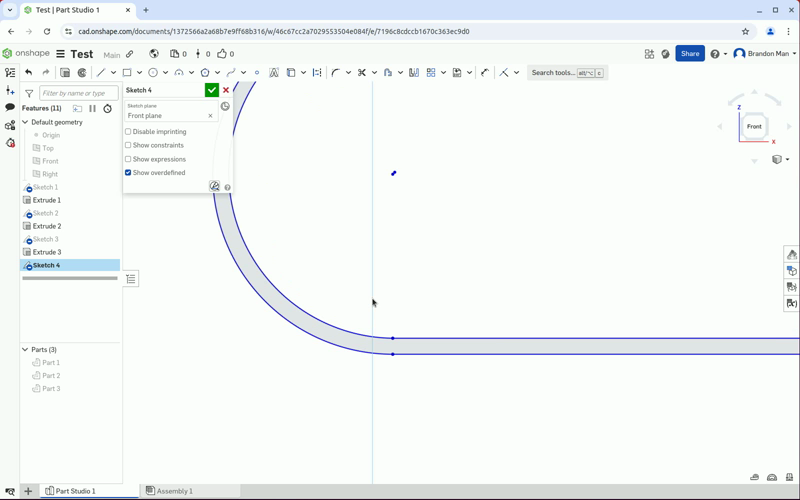
scroll(6)
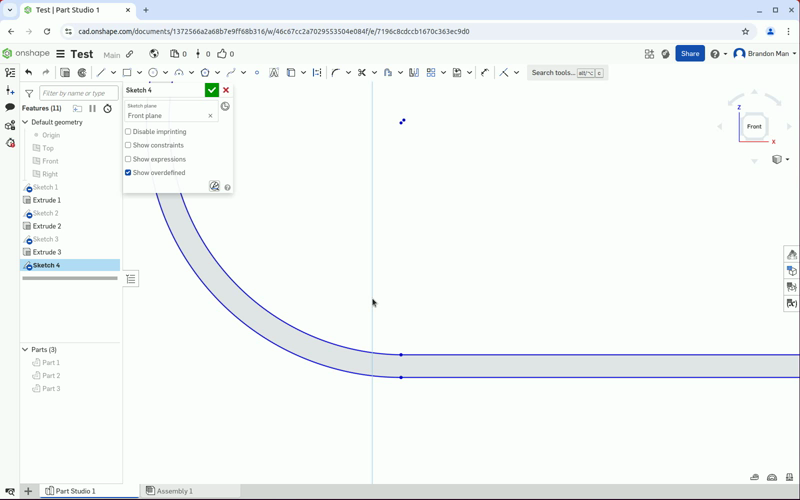
click(372, 298)
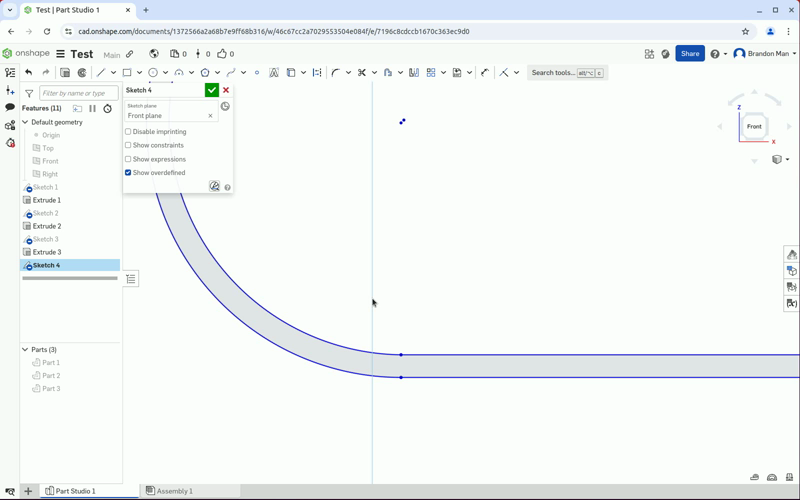
scroll(-6)
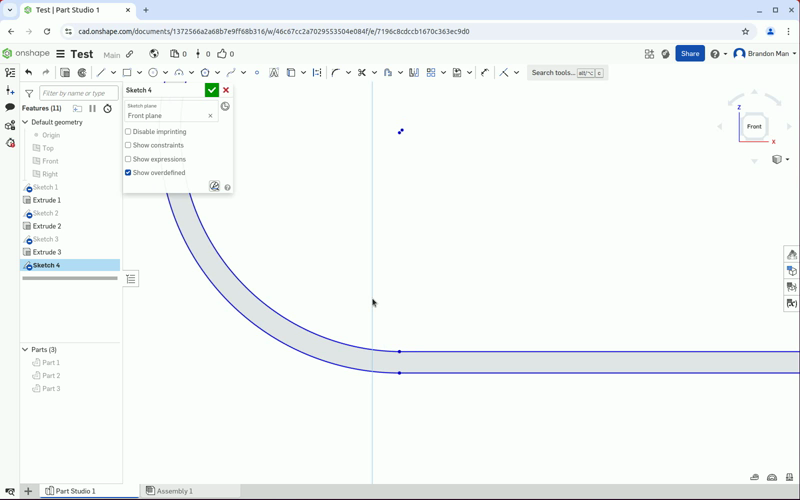
scroll(-6)
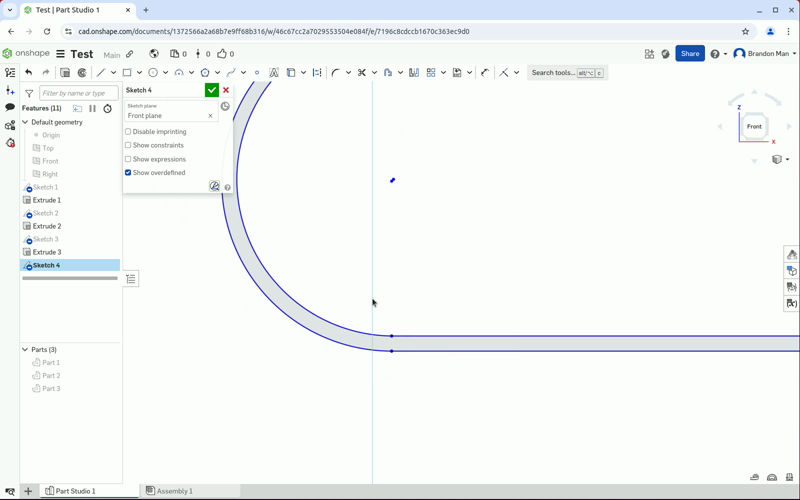
scroll(-6)
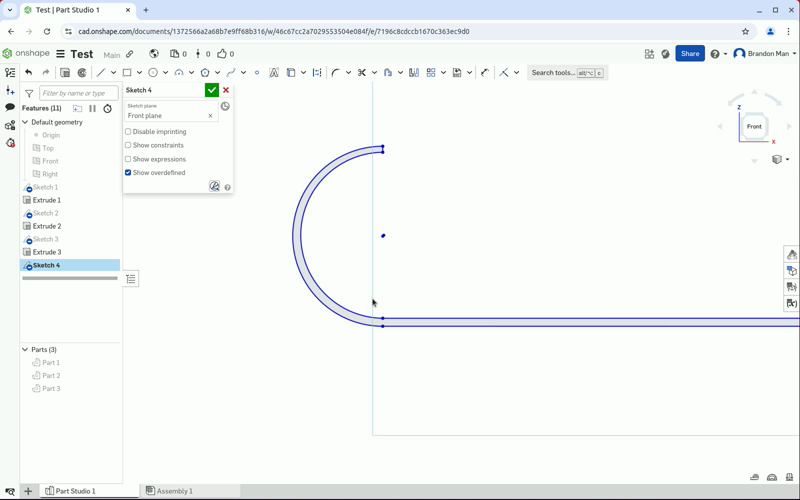
scroll(-6)
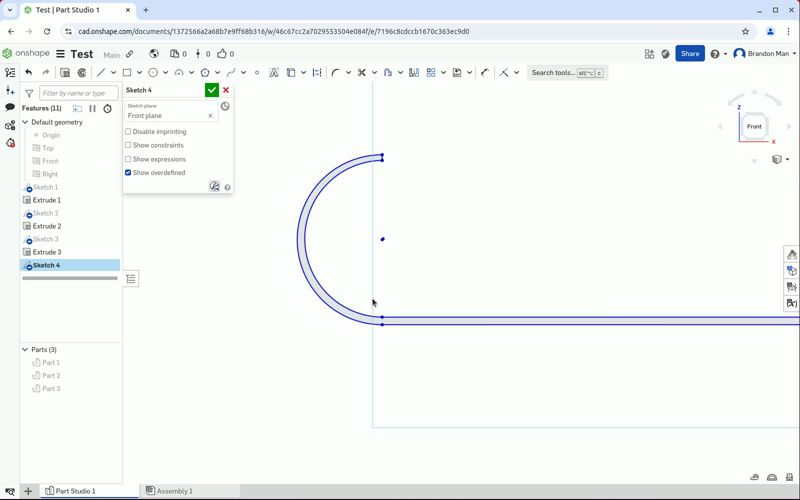
scroll(-6)
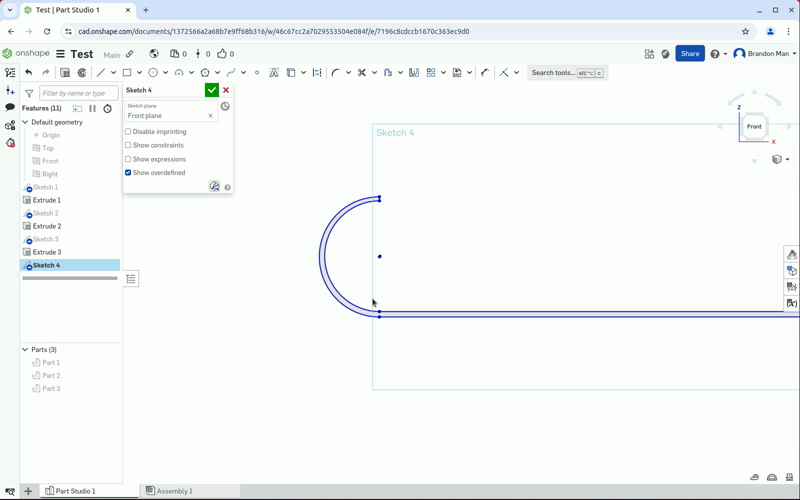
scroll(-6)
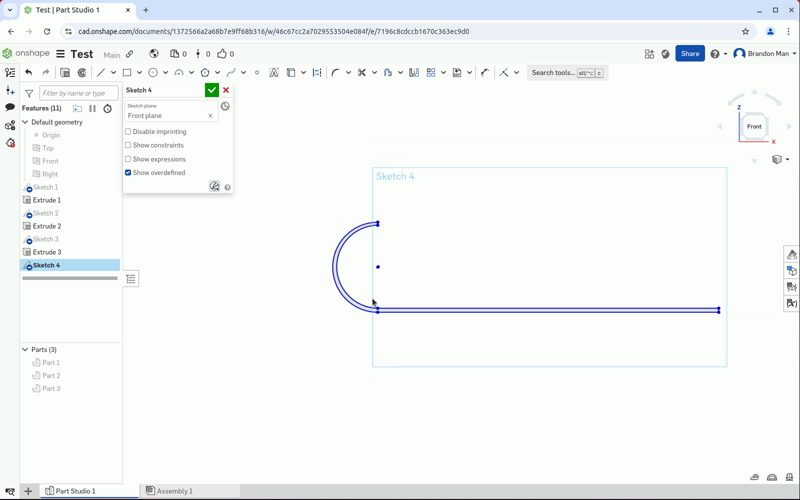
scroll(-6)
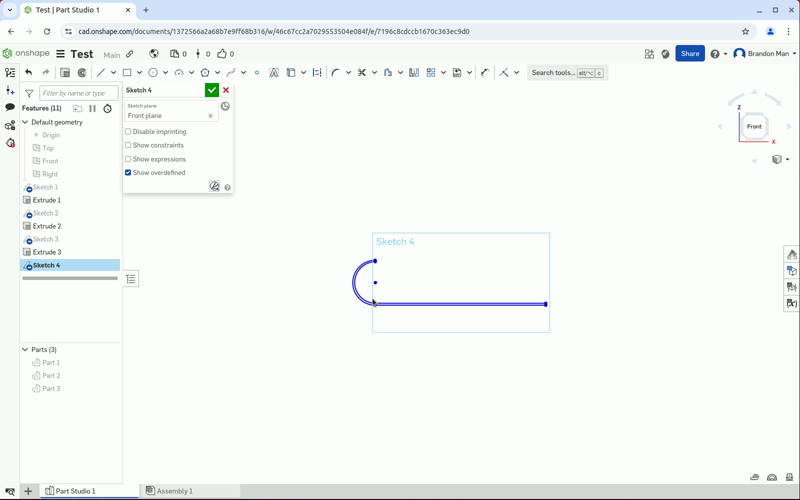
mouse_move(73, 352)
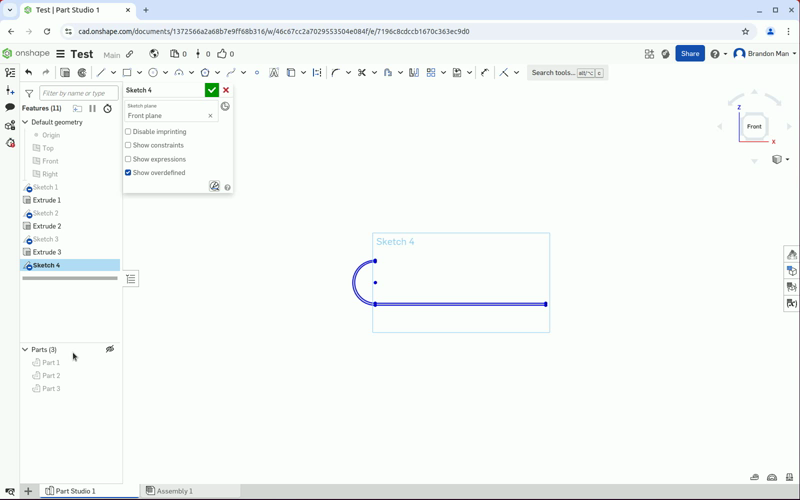
key(shift+y)
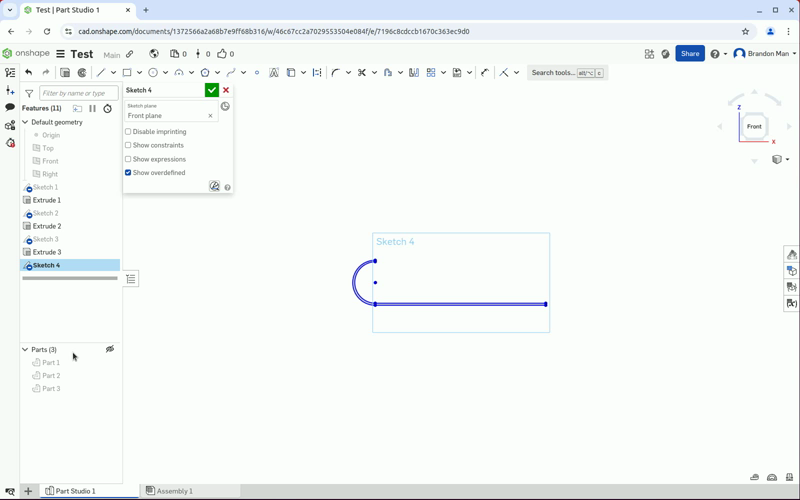
key(shift+e)
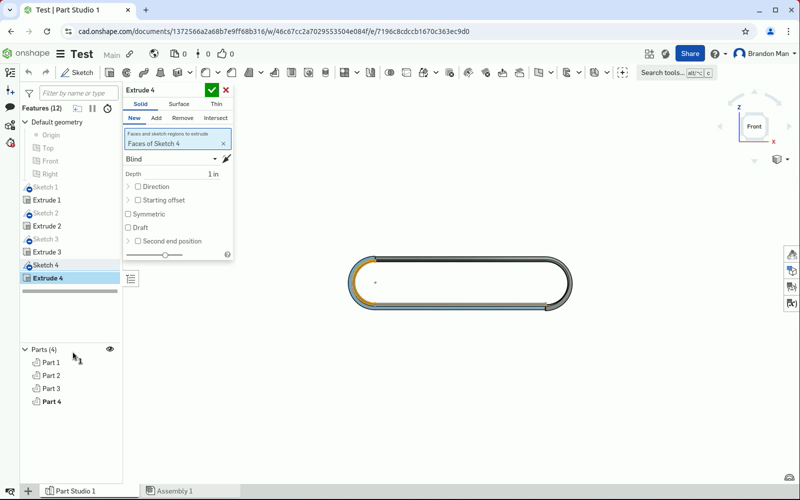
mouse_move(143, 106)
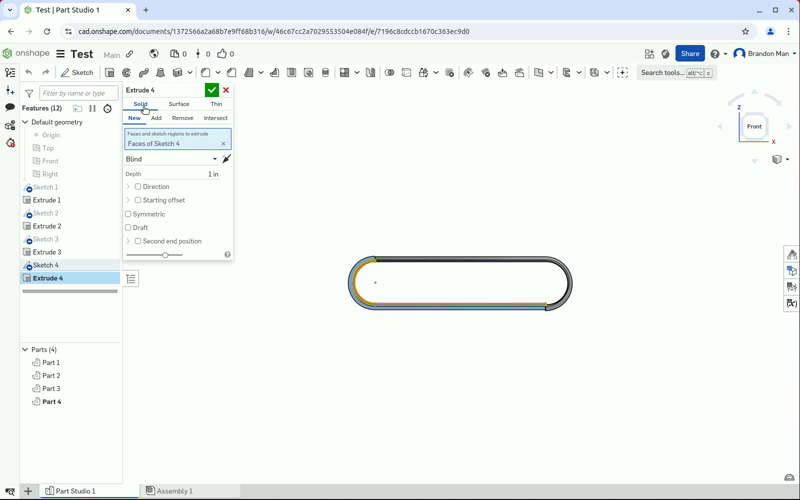
click(143, 106)
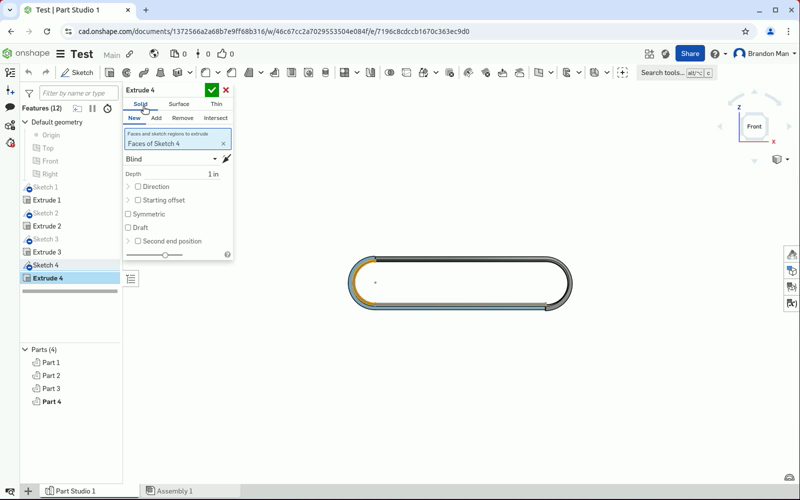
mouse_move(137, 120)
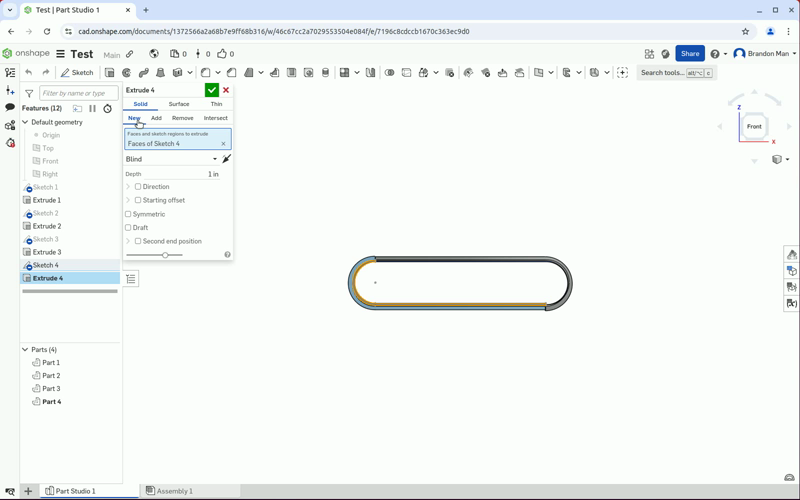
click(137, 120)
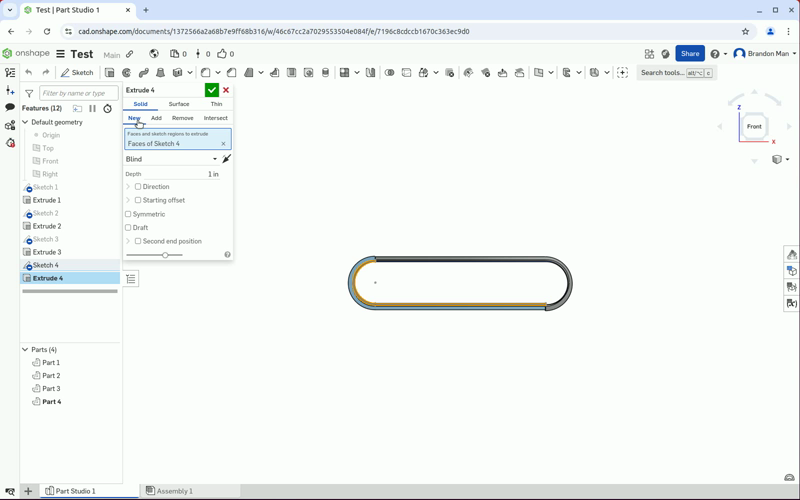
key(tab, 4)
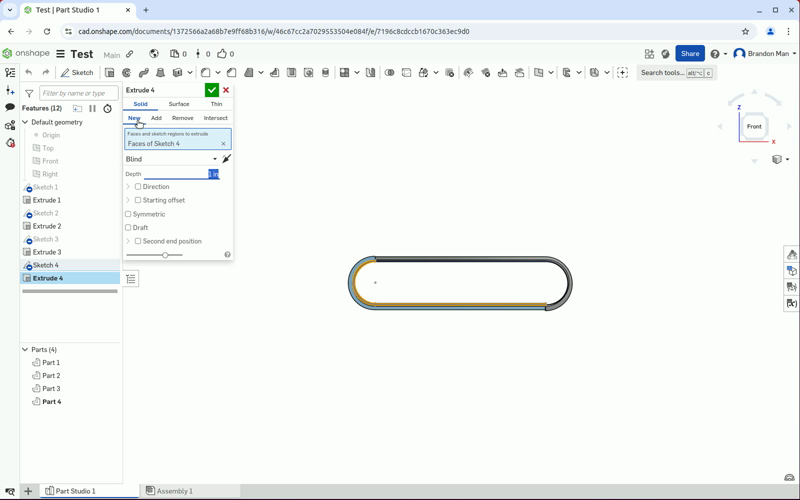
text(0.481)
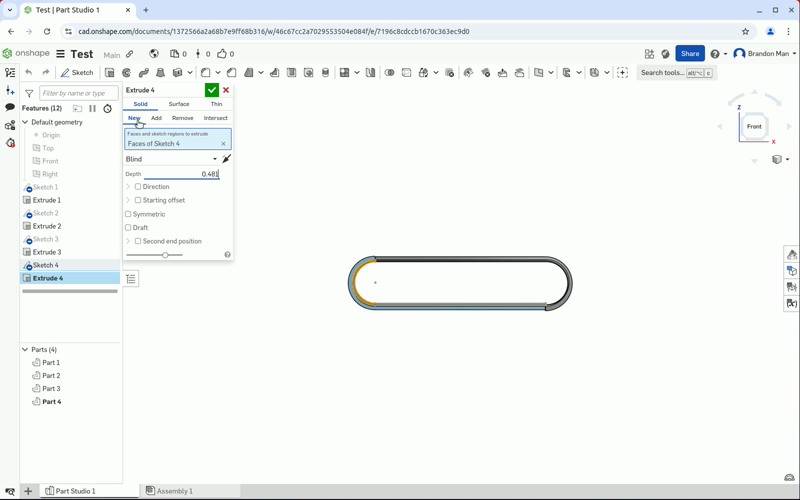
key(enter)
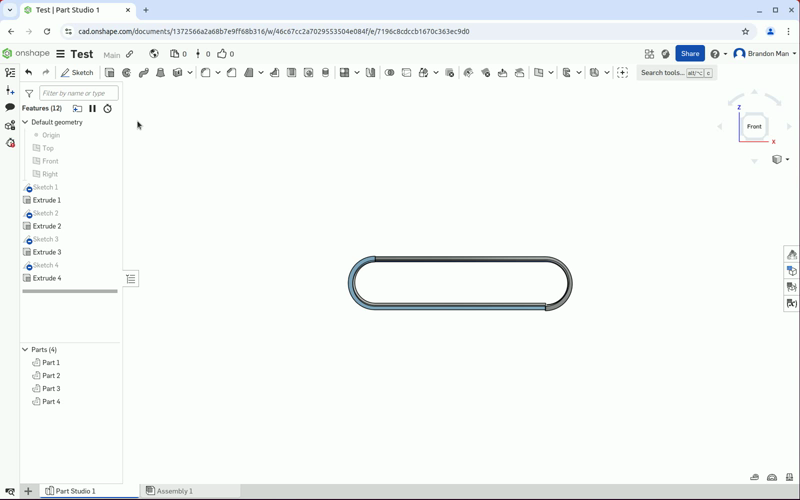
key(shift+h)
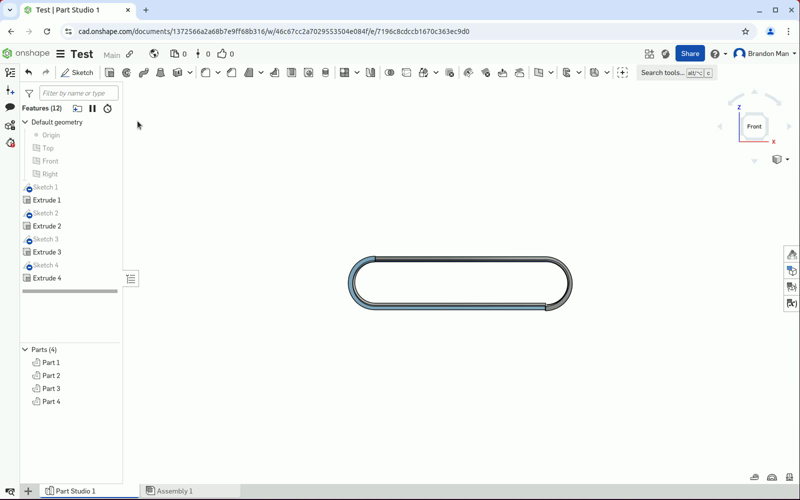
key(shift+h)
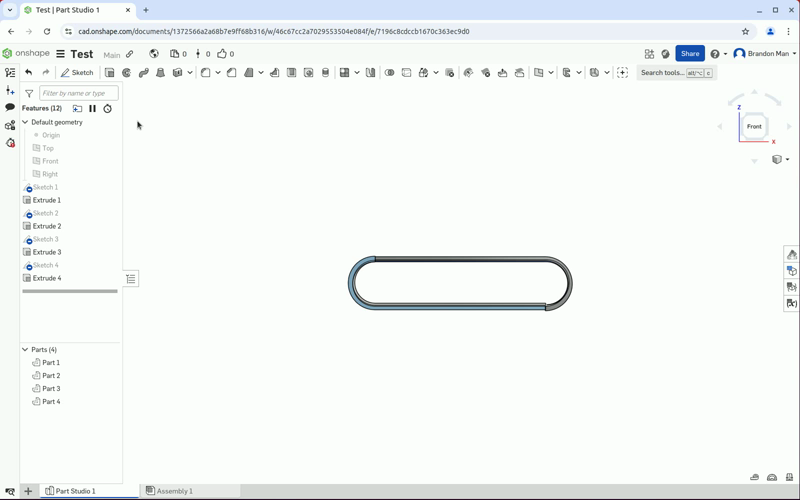
mouse_move(73, 189)
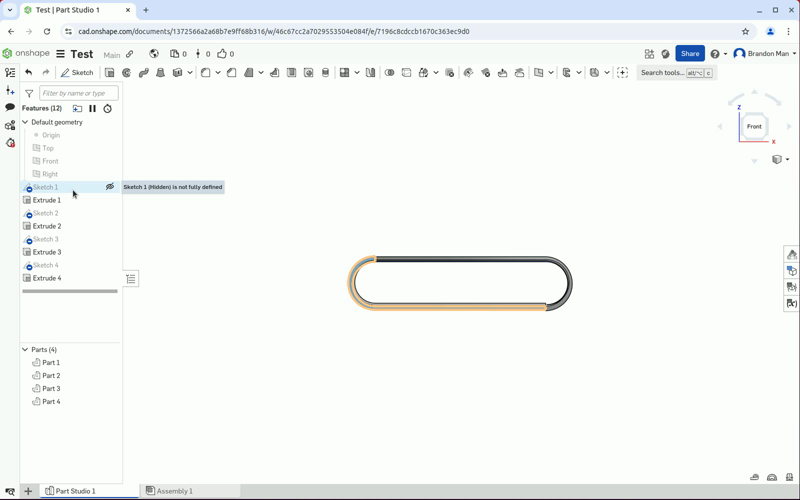
click(73, 189)
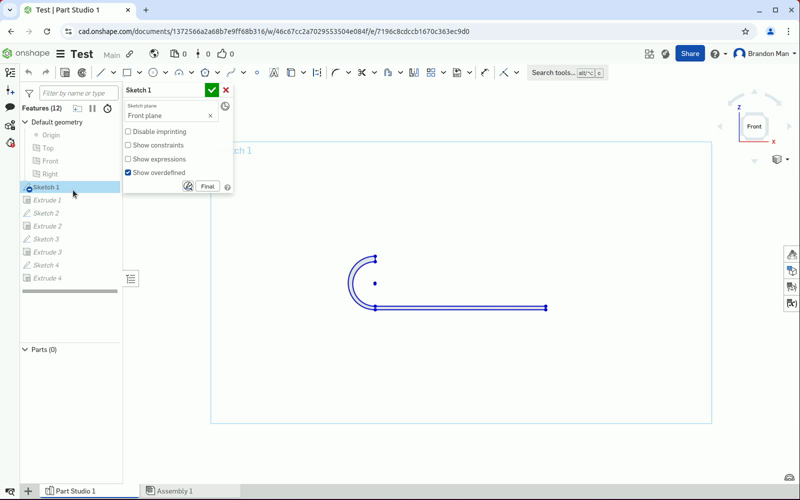
mouse_move(229, 92)
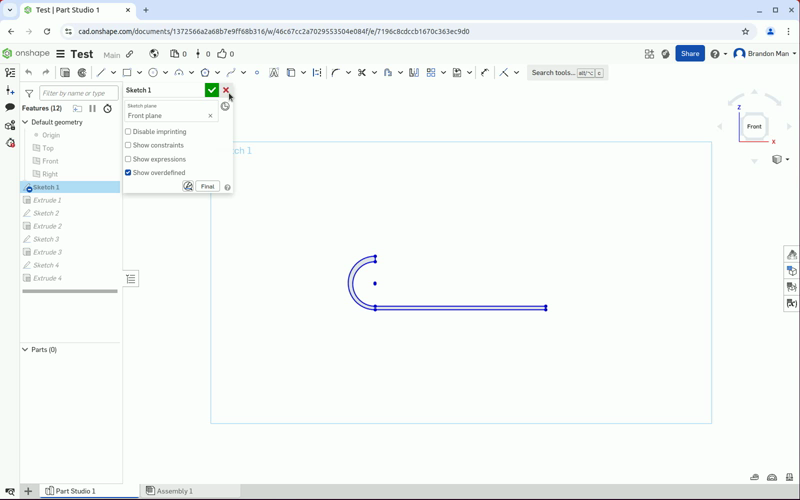
click(229, 92)
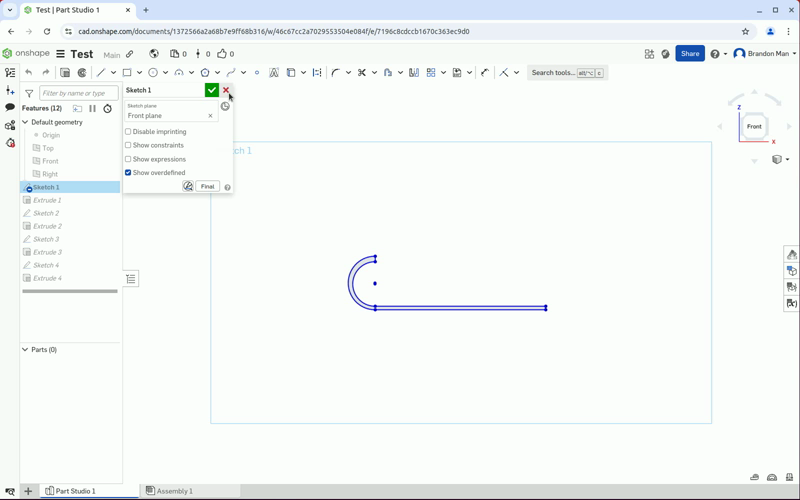
key(shift+s)
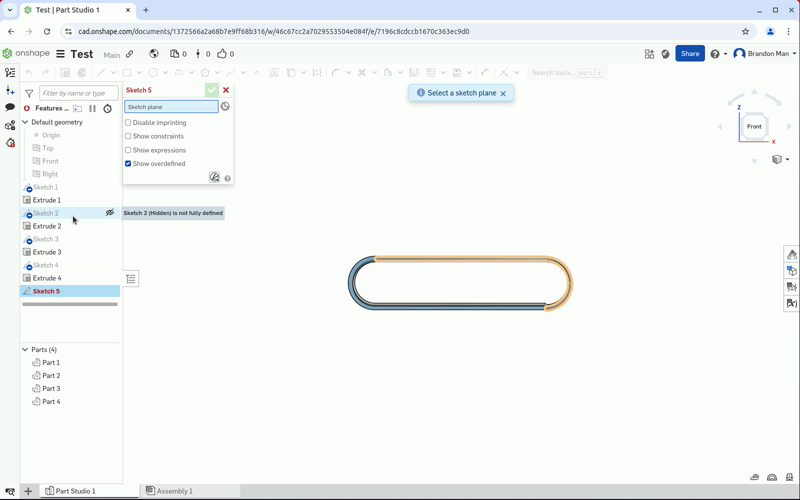
scroll(3)
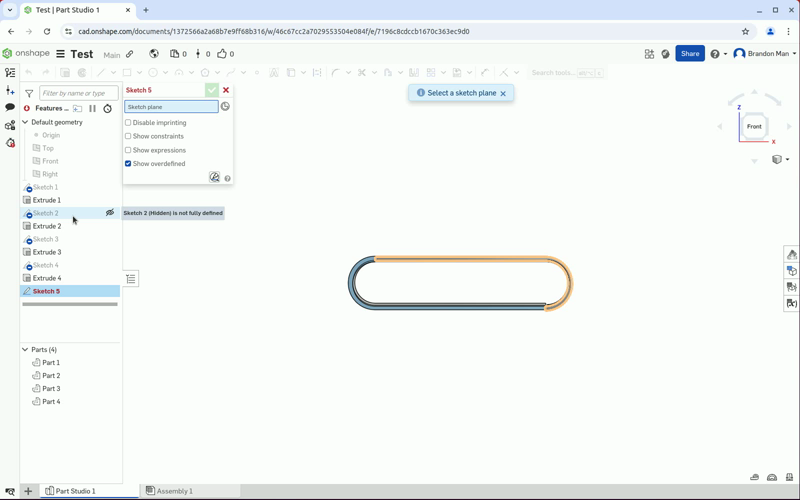
mouse_move(73, 163)
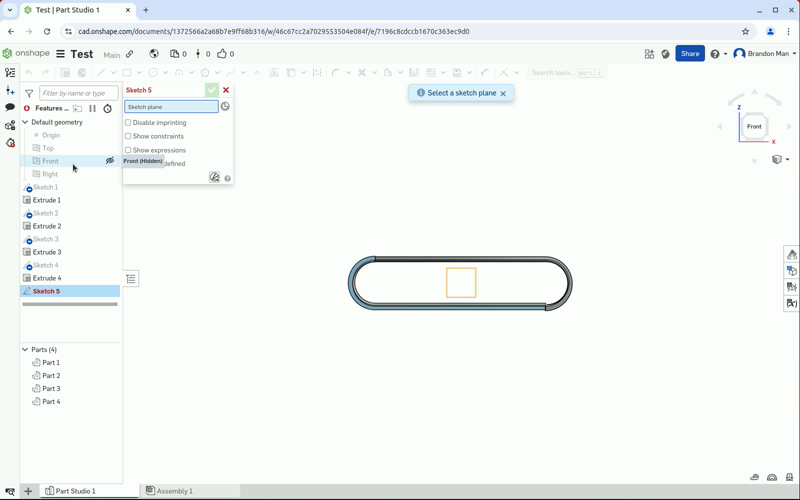
click(73, 163)
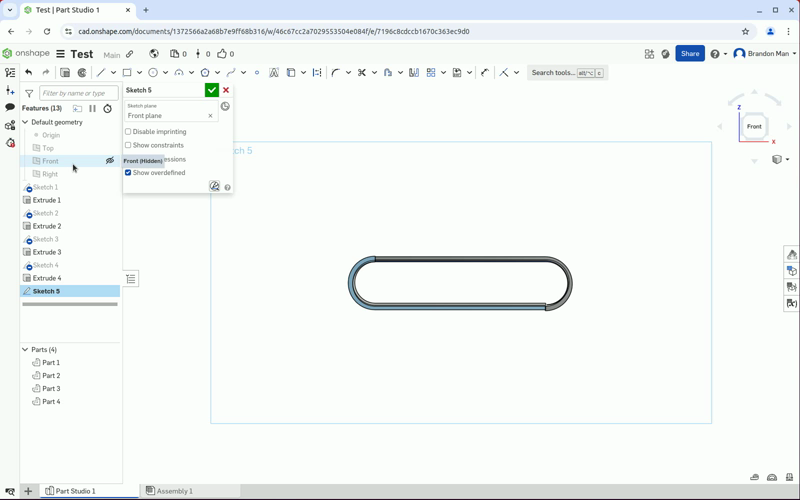
mouse_move(73, 352)
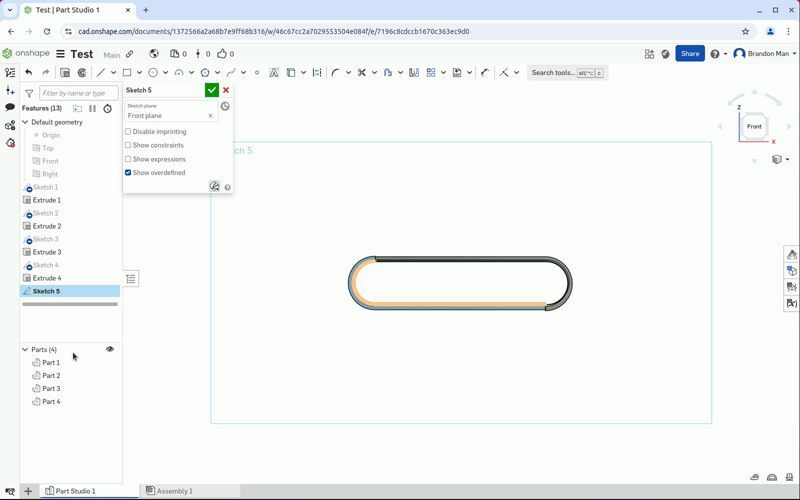
key(y)
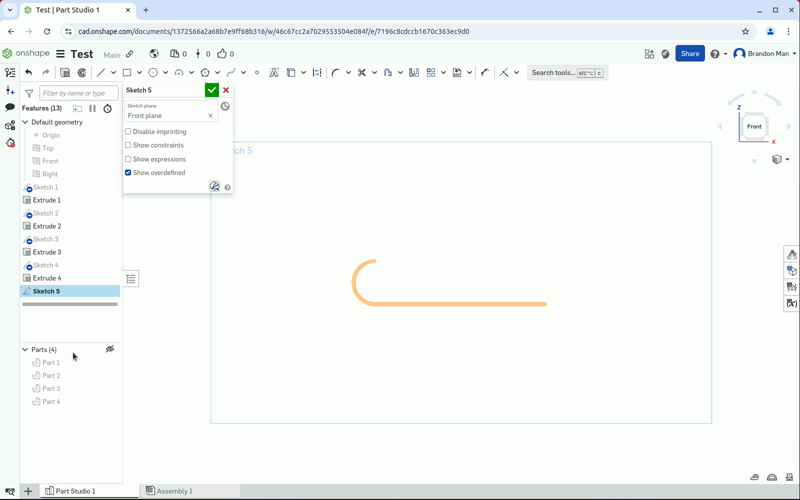
key(l)
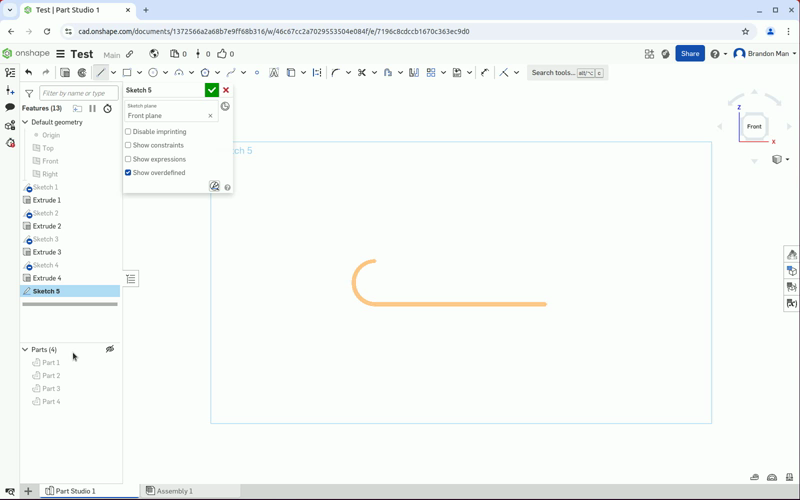
key_down(shift)
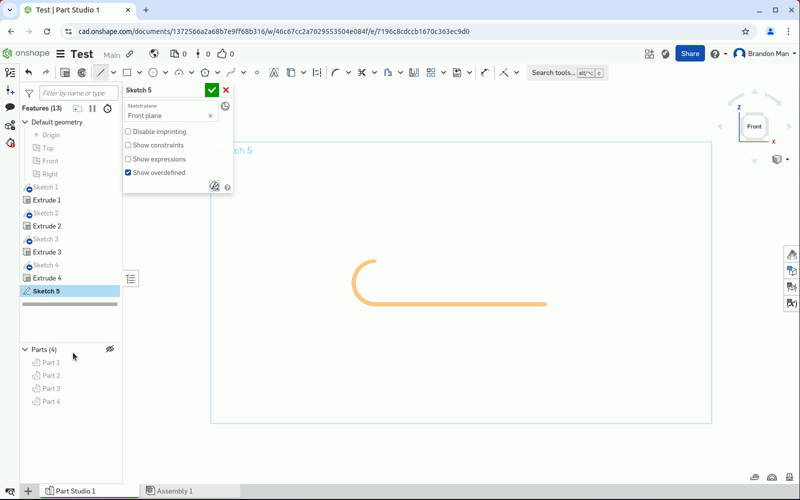
mouse_move(375, 304)
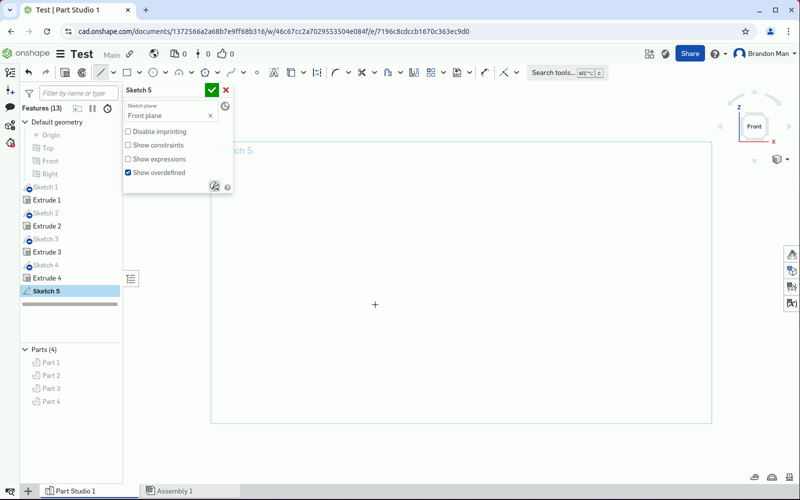
click(375, 304)
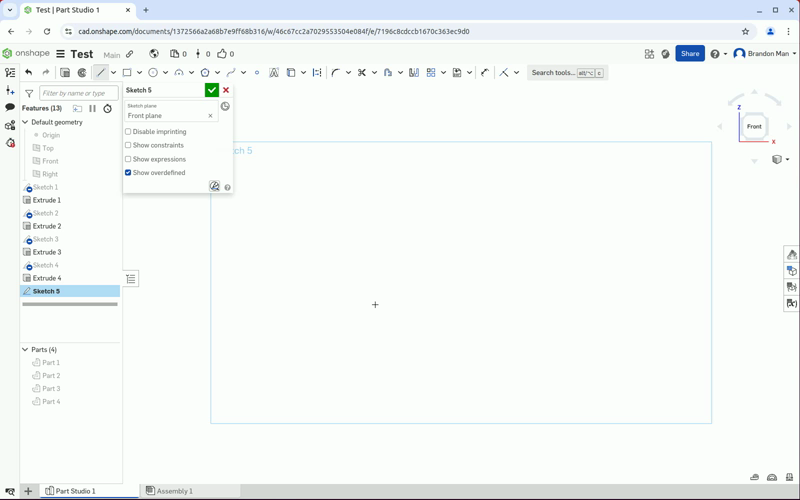
key_up(shift)
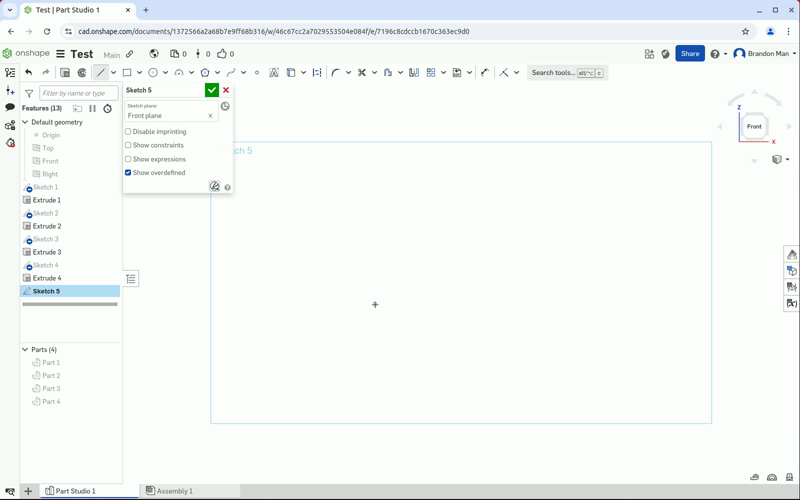
key_down(shift)
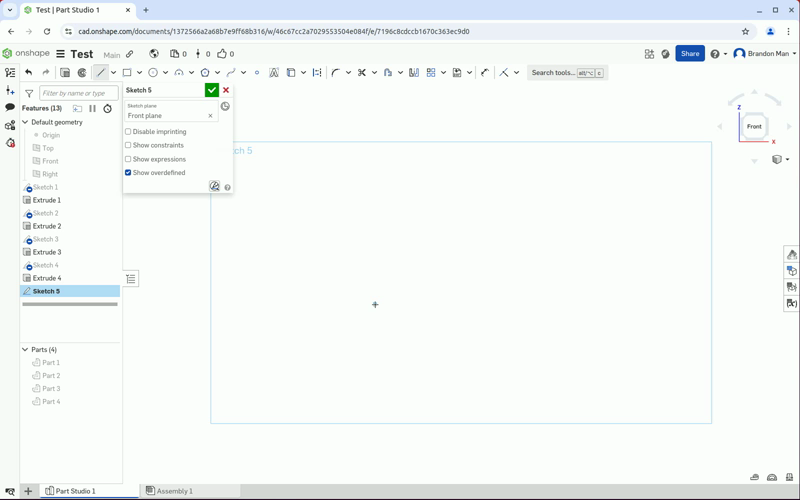
mouse_move(547, 304)
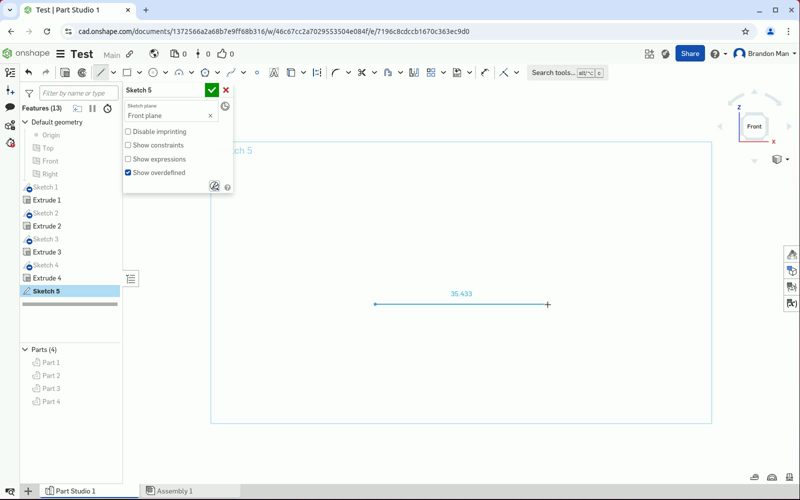
click(547, 304)
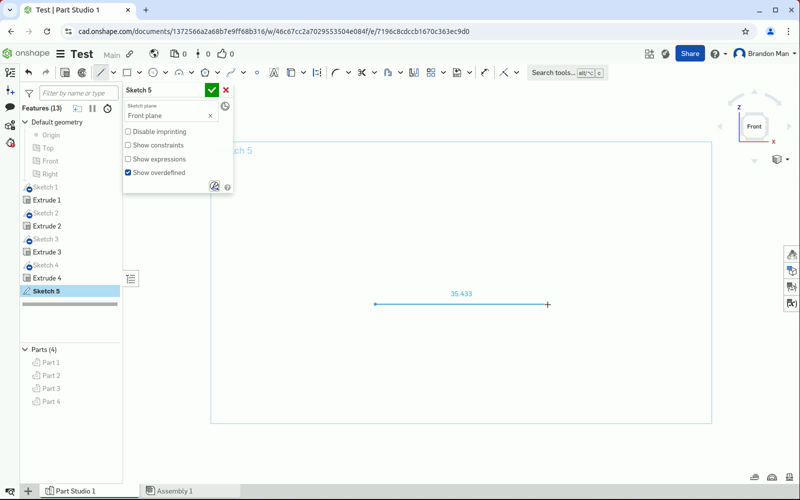
key_up(shift)
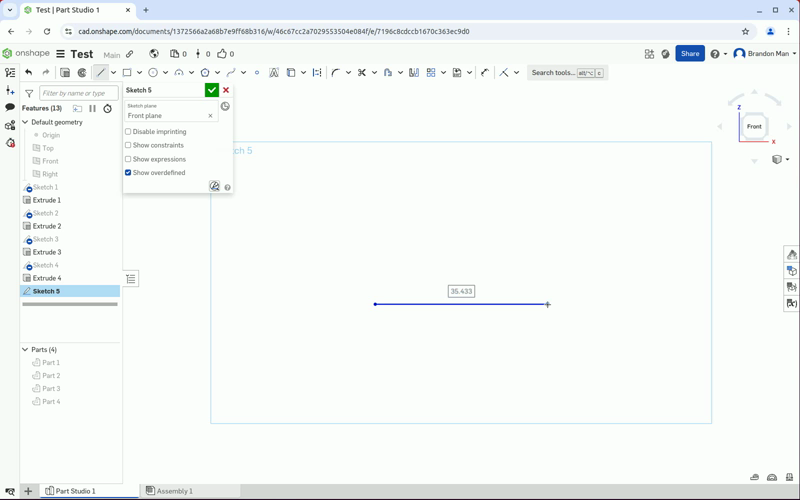
key(esc)
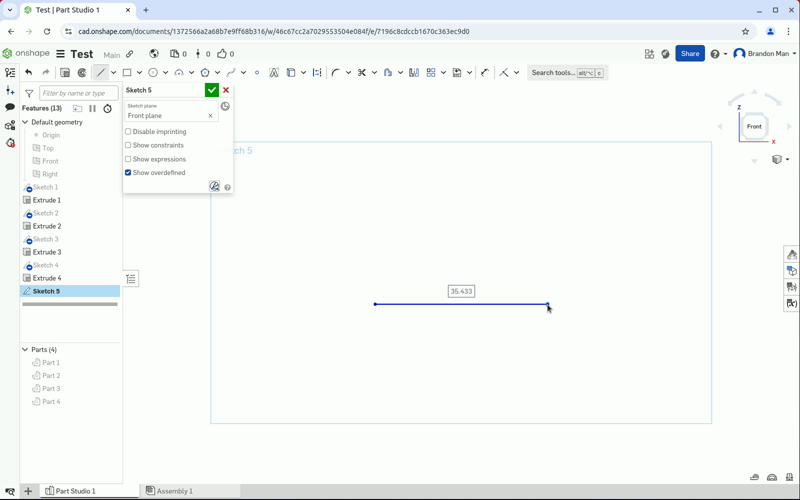
key(a)
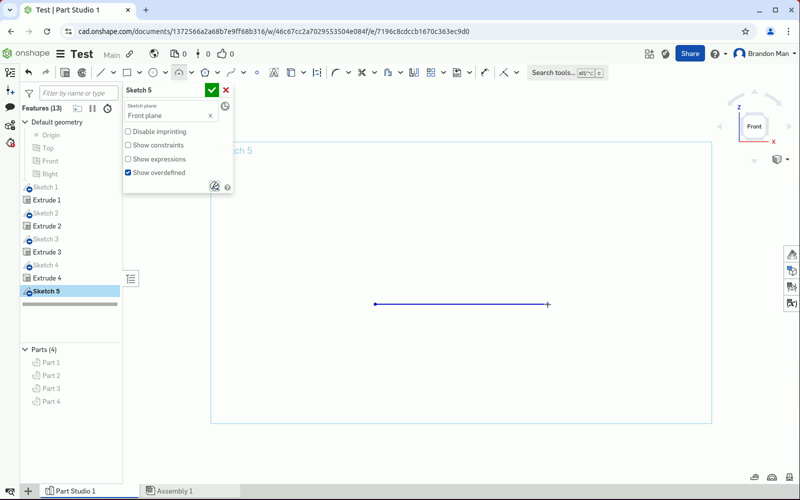
mouse_move(547, 304)
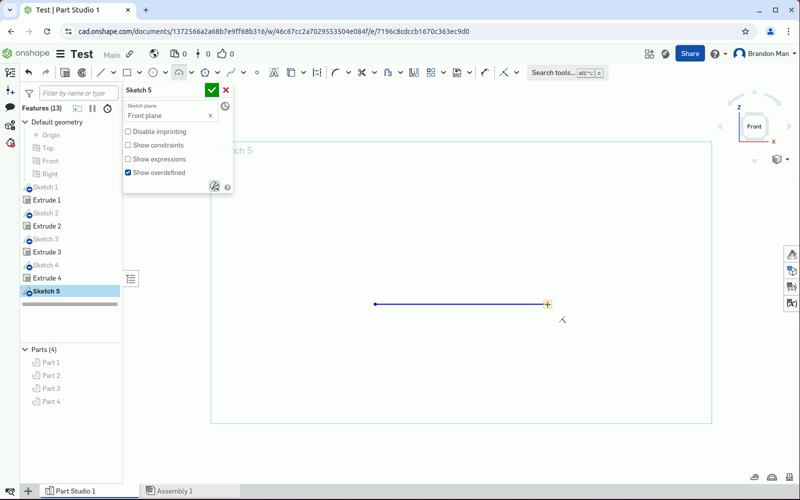
click(547, 304)
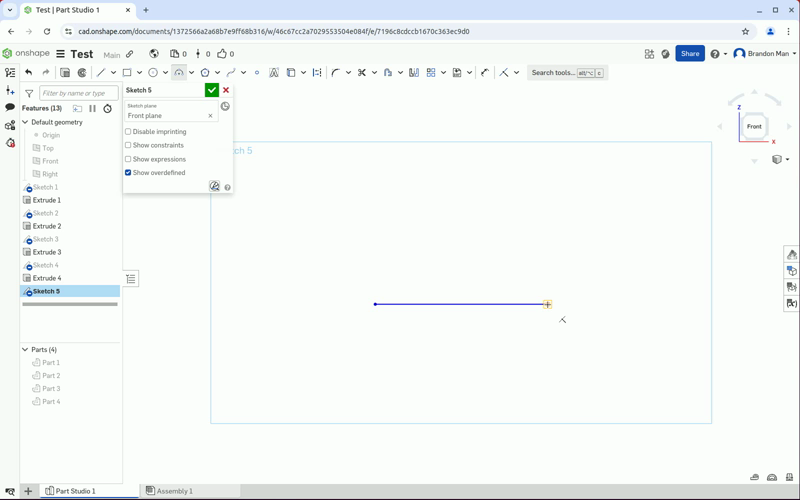
key_down(shift)
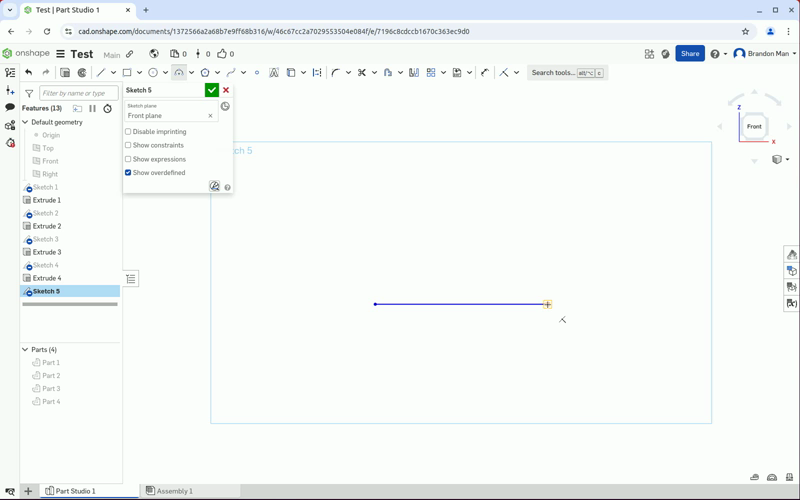
mouse_move(547, 261)
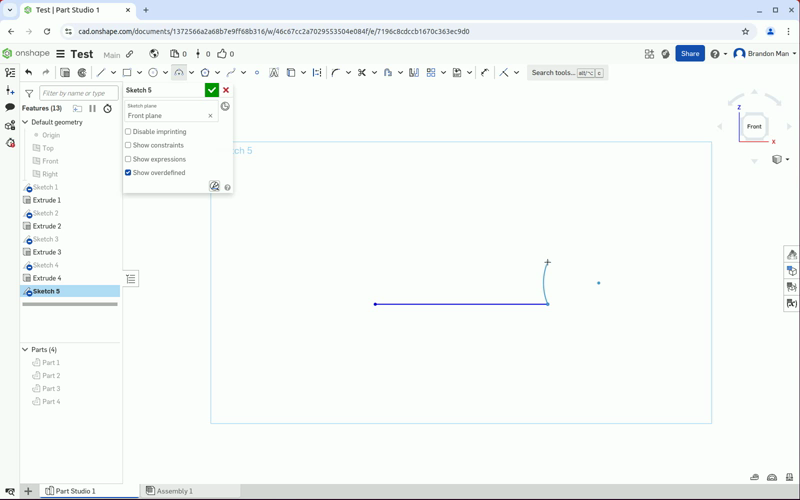
click(547, 261)
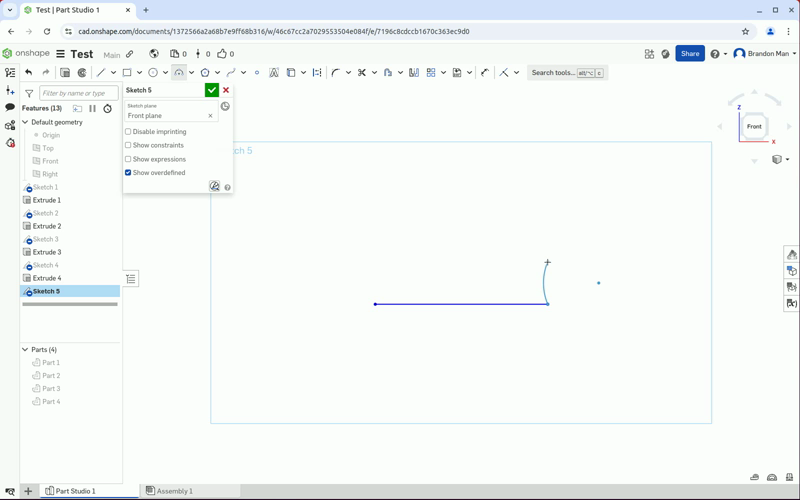
mouse_move(568, 282)
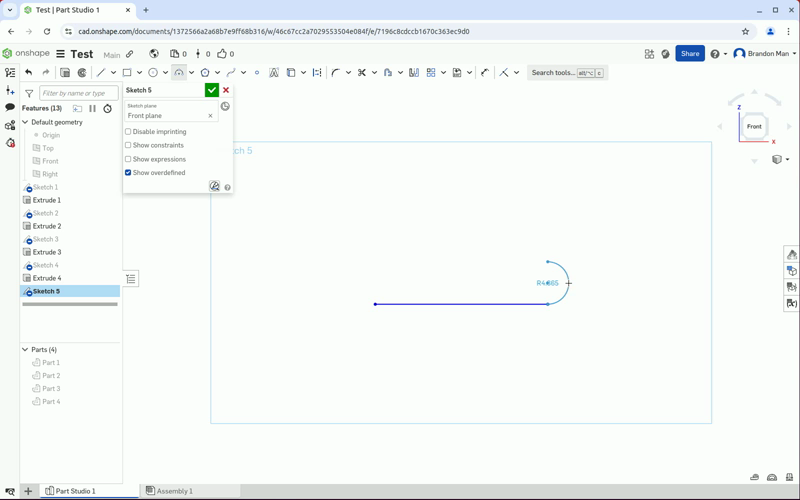
click(568, 282)
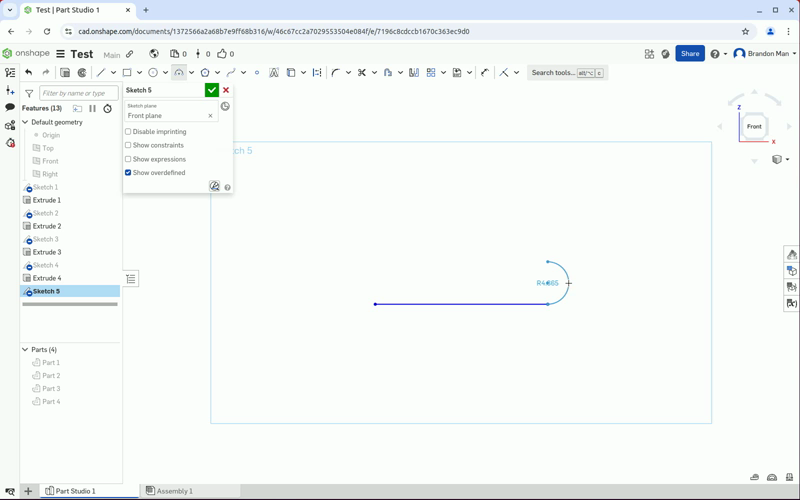
key_up(shift)
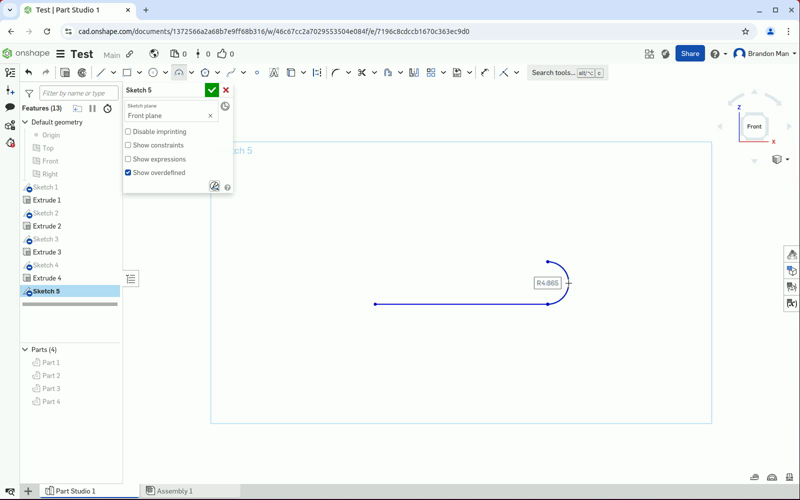
key(esc)
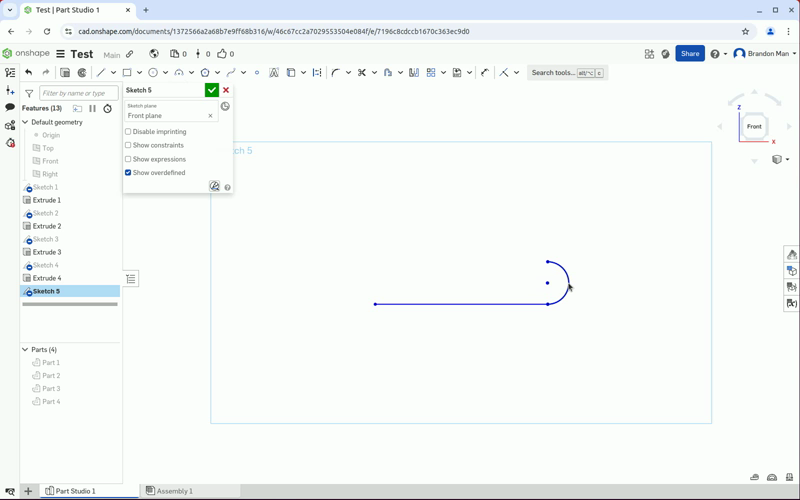
key(l)
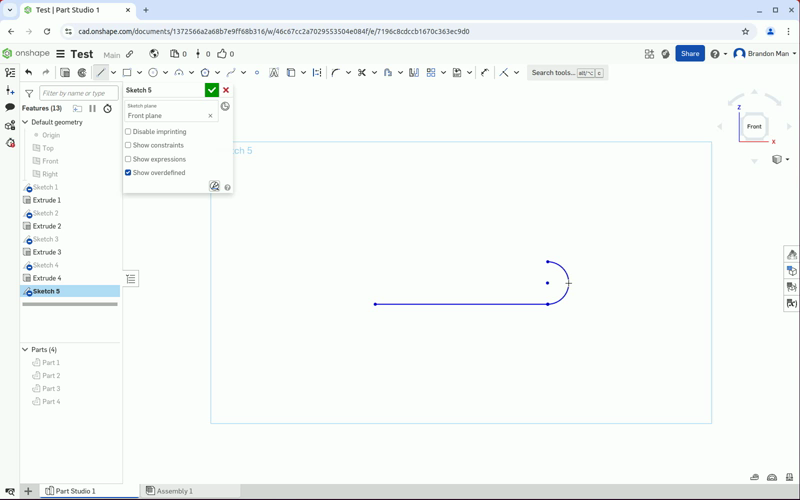
mouse_move(547, 261)
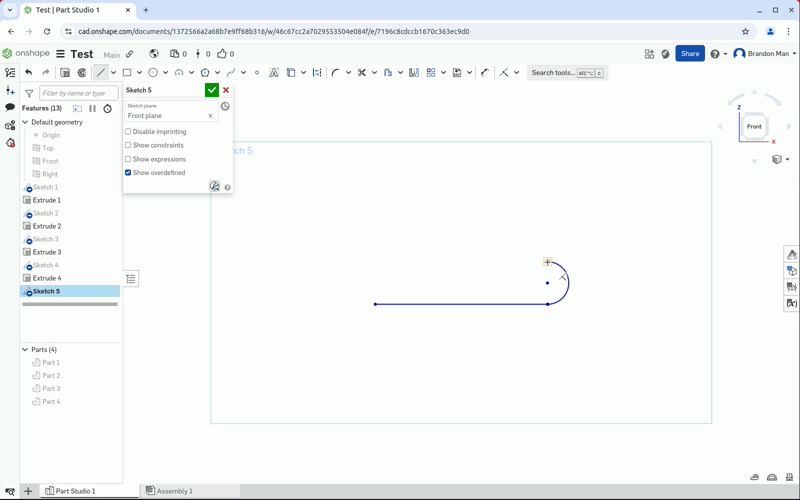
click(547, 261)
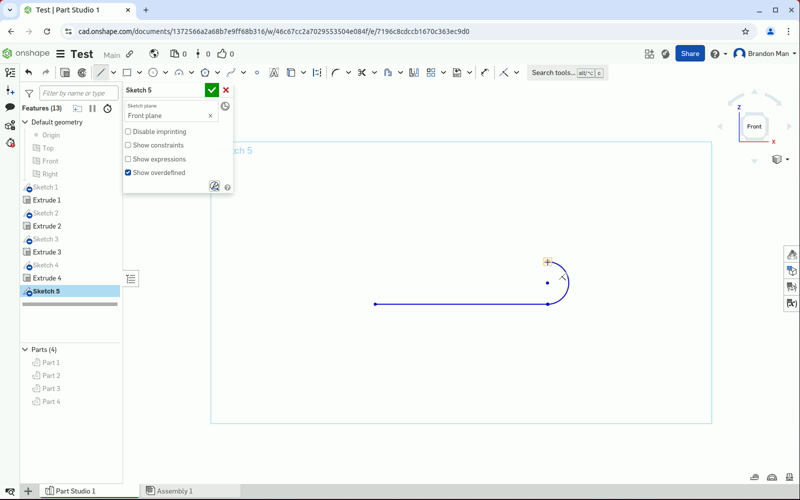
key_down(shift)
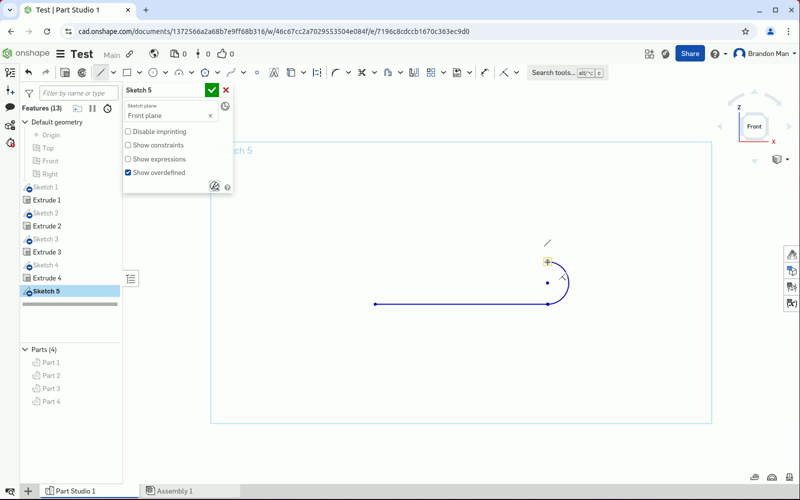
mouse_move(375, 261)
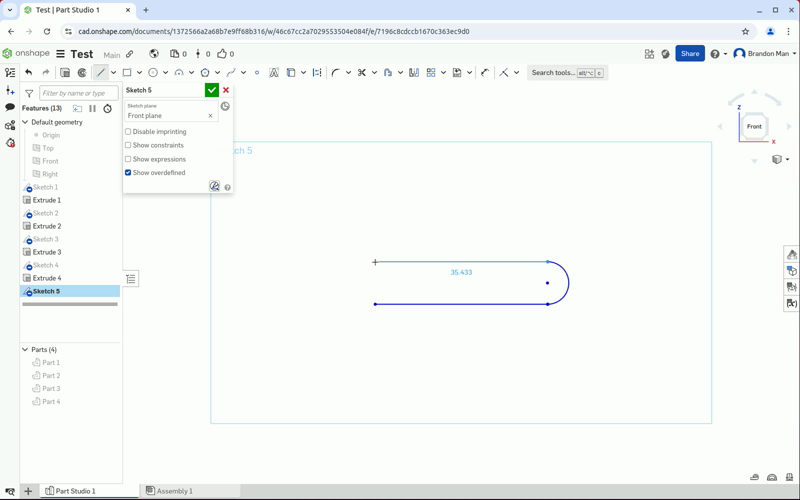
click(375, 261)
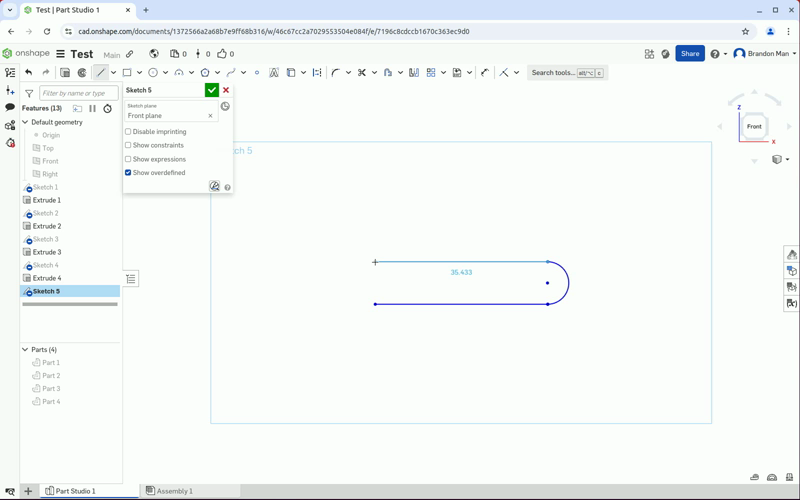
key_up(shift)
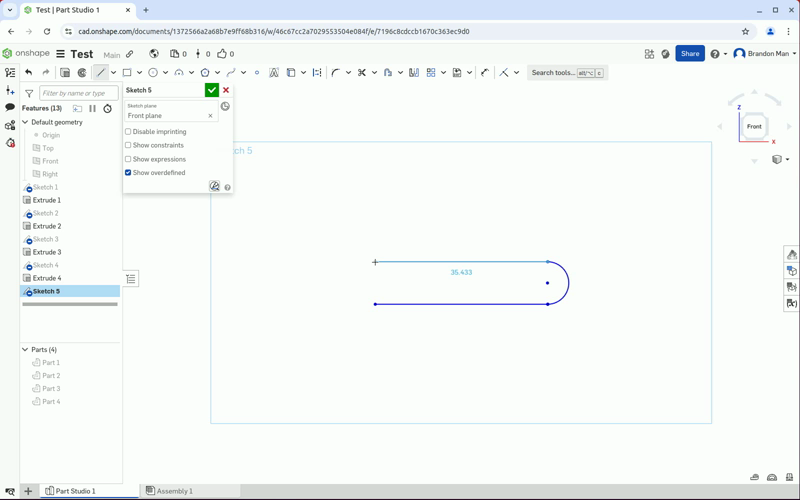
key(esc)
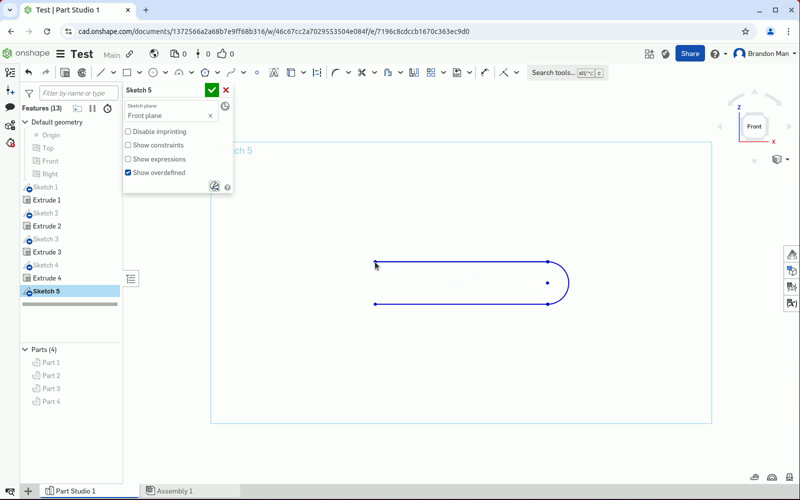
key(a)
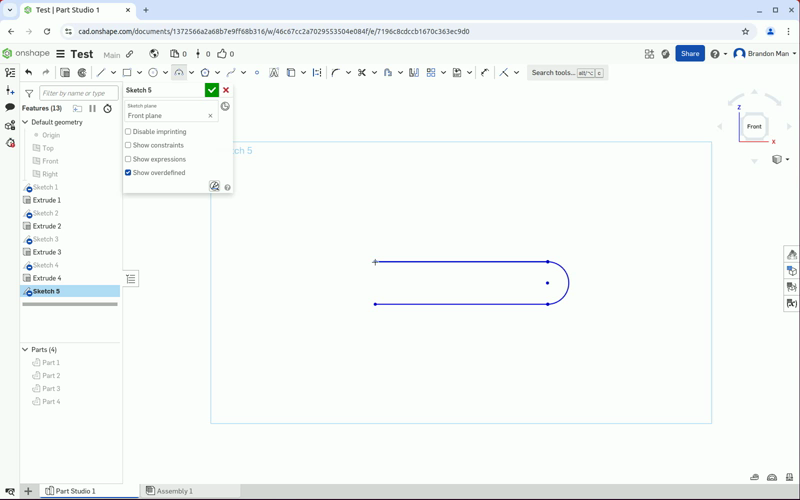
mouse_move(375, 261)
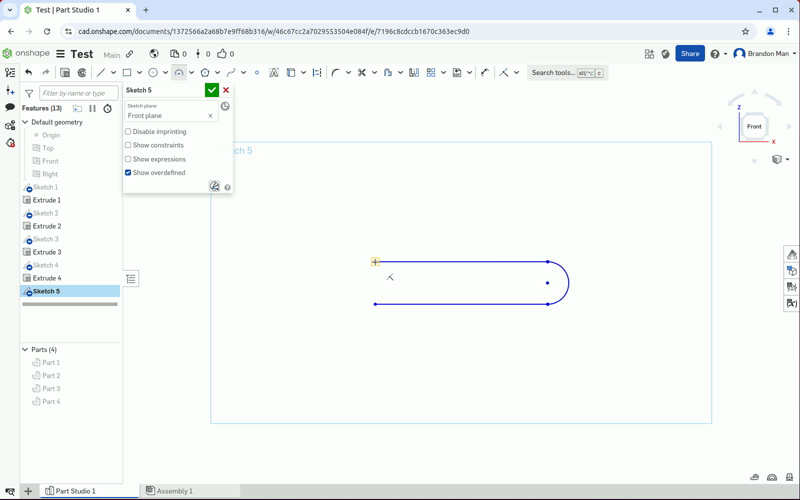
click(375, 261)
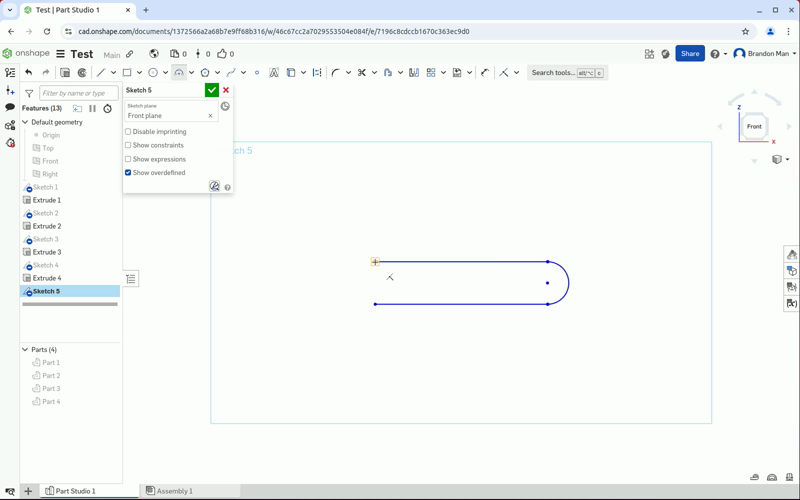
mouse_move(375, 304)
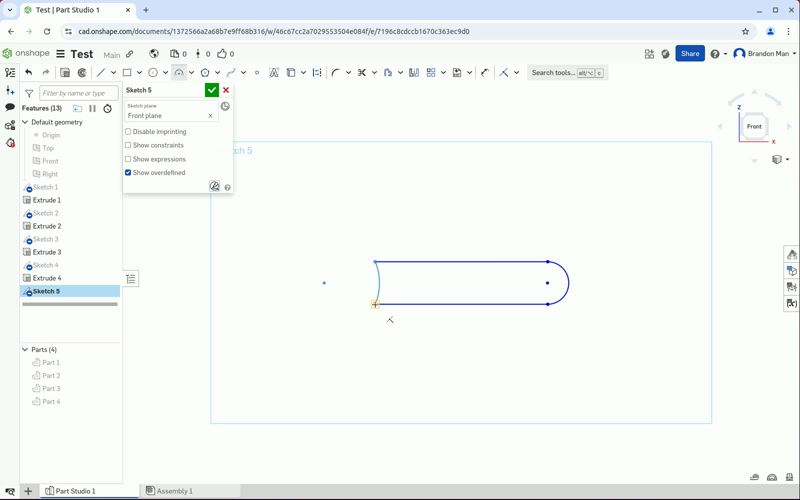
click(375, 304)
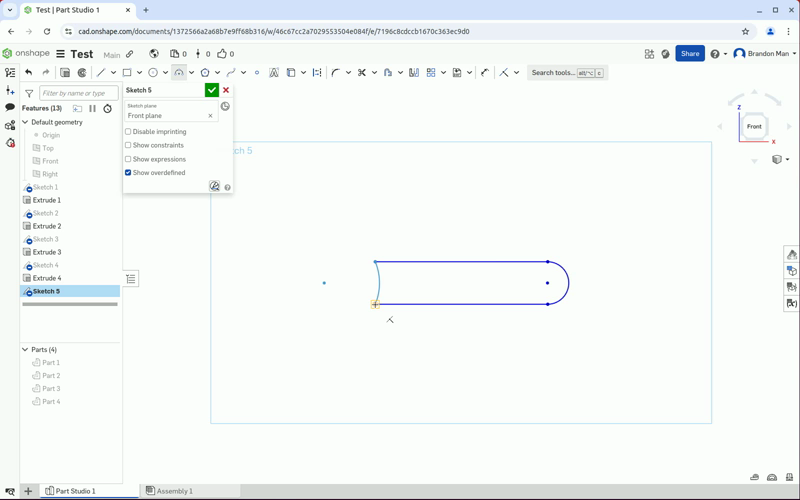
key_down(shift)
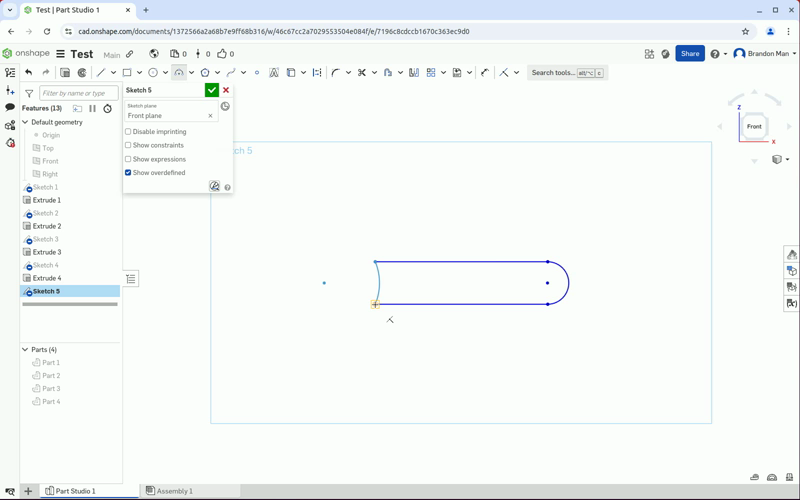
mouse_move(353, 282)
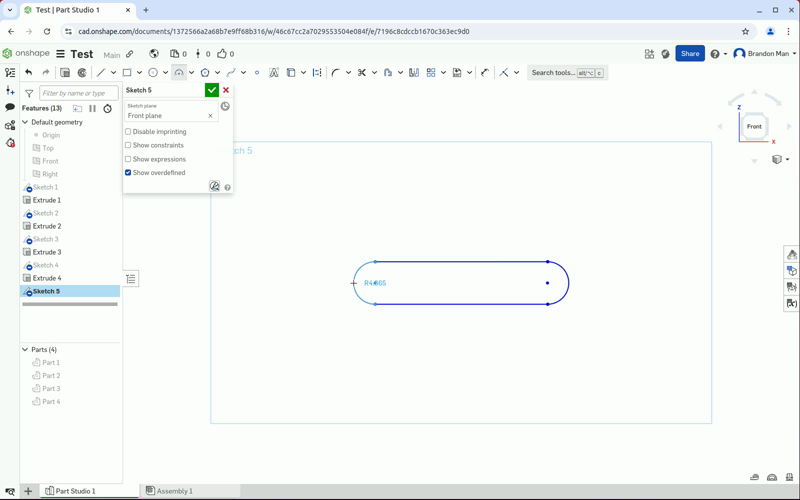
click(353, 282)
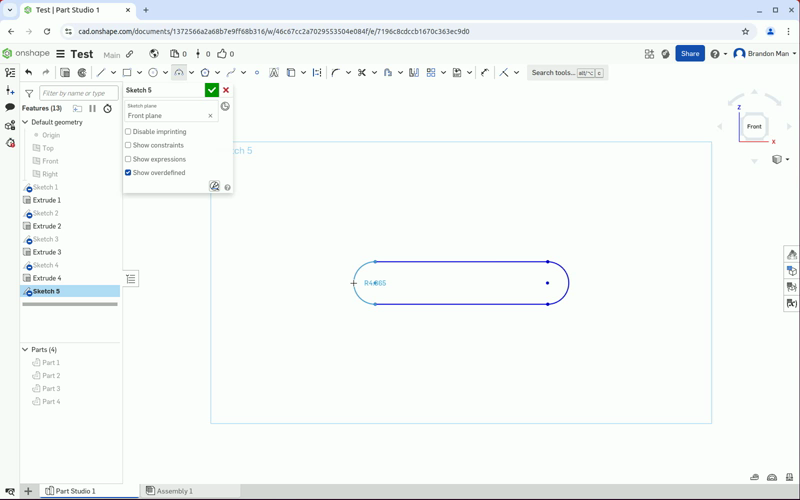
key_up(shift)
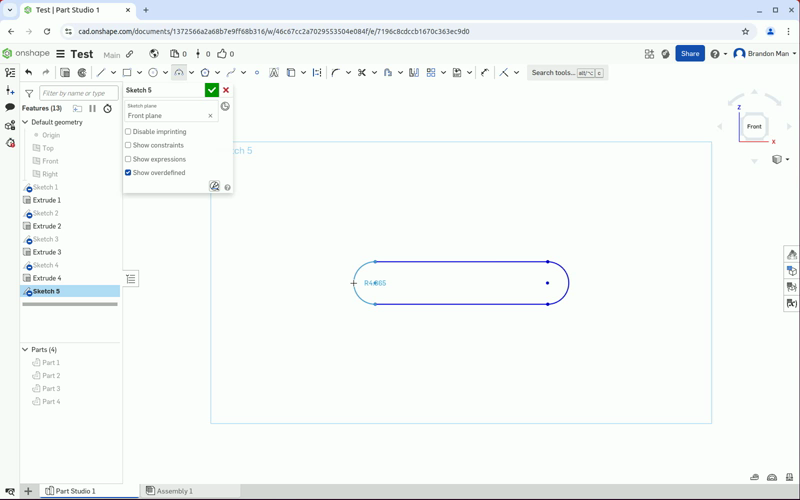
key(esc)
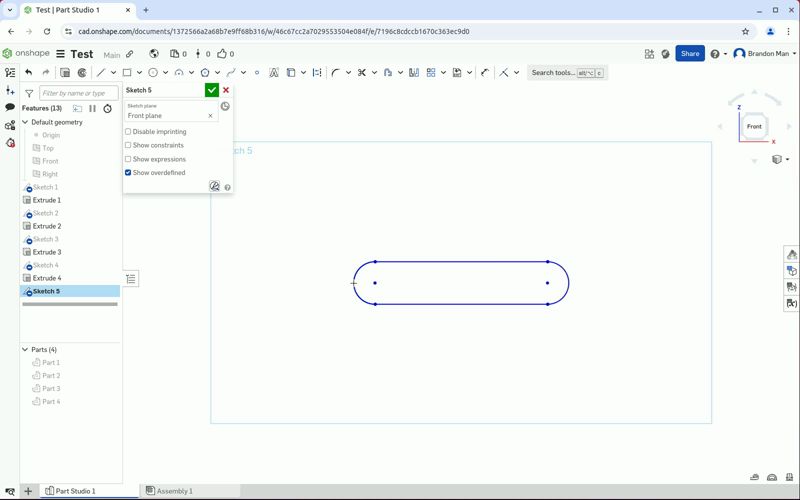
mouse_move(455, 279)
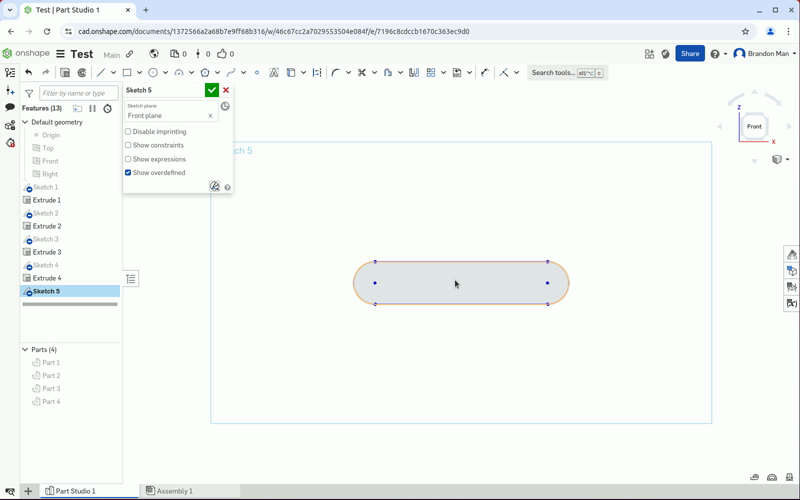
click(455, 279)
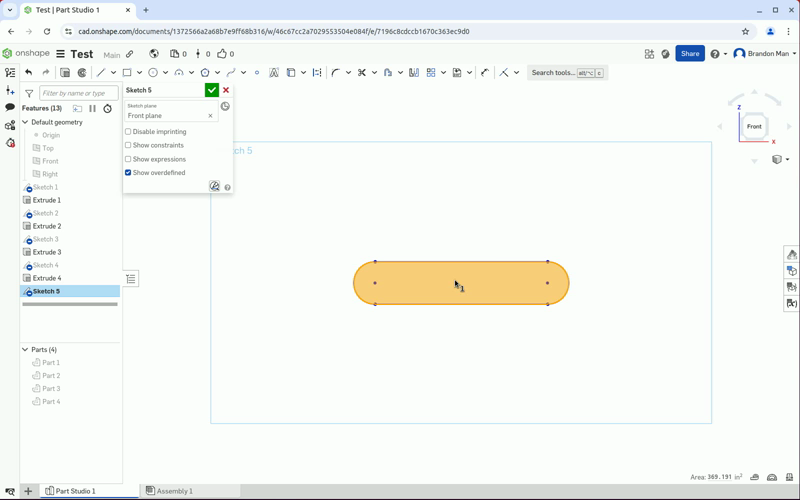
mouse_move(73, 352)
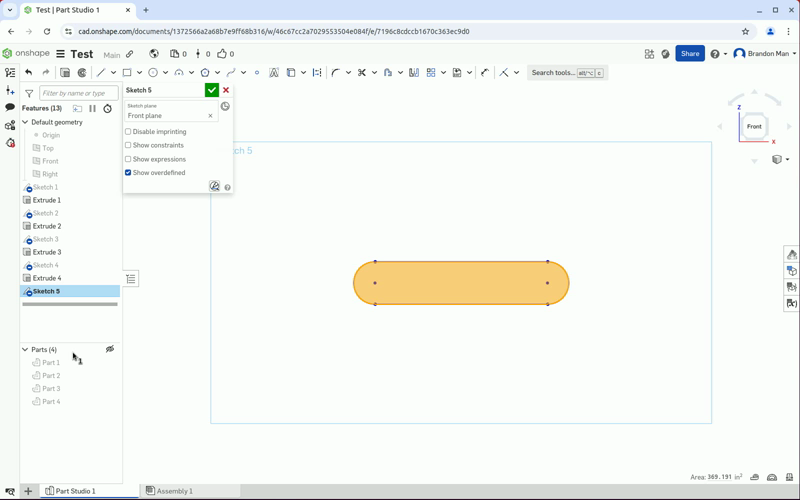
key(shift+y)
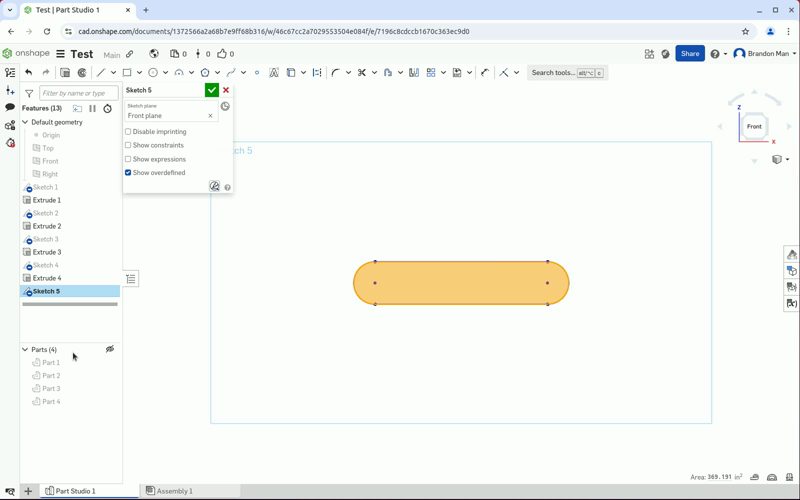
key(shift+e)
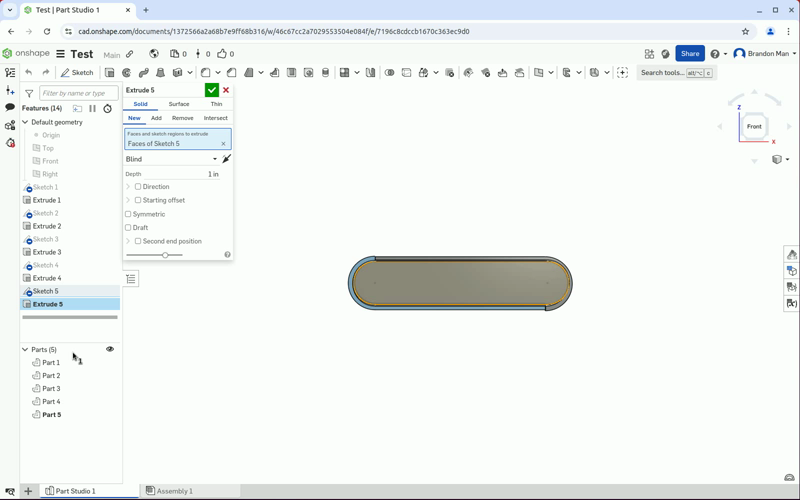
mouse_move(143, 106)
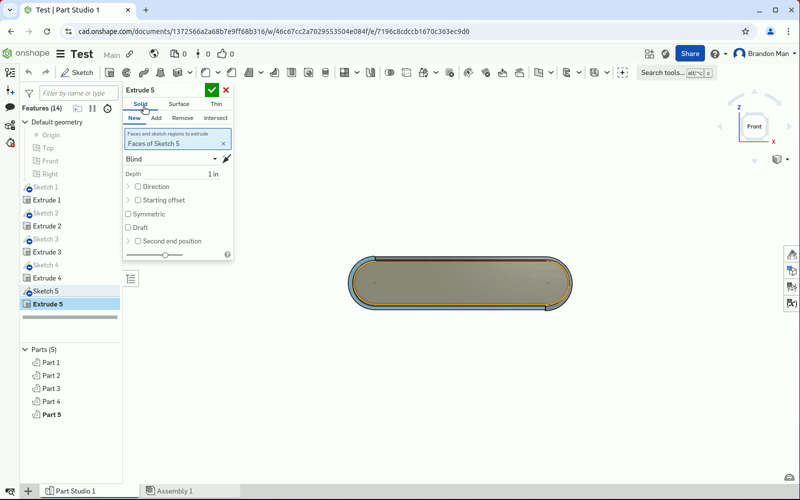
click(143, 106)
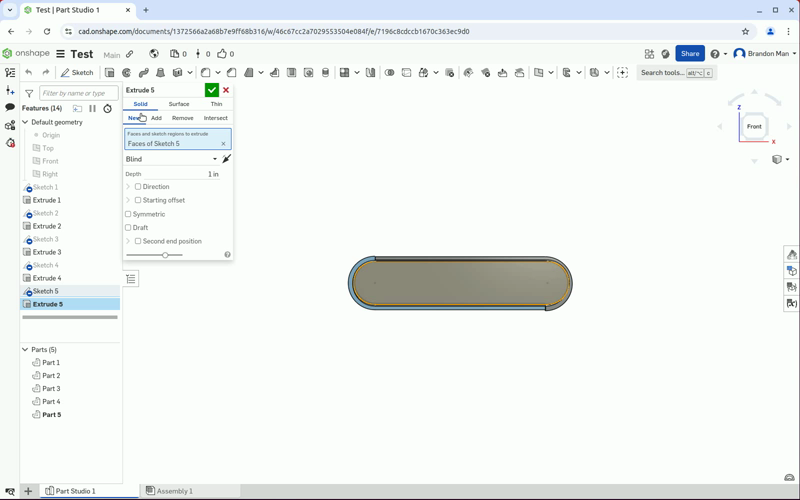
mouse_move(137, 120)
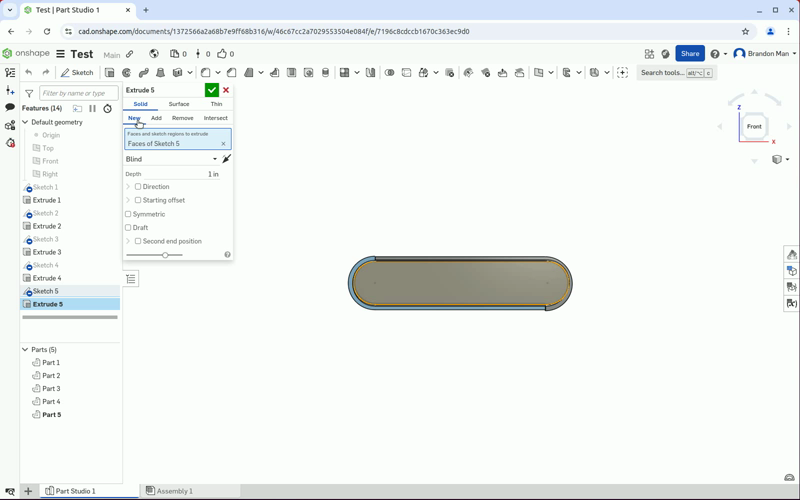
click(137, 120)
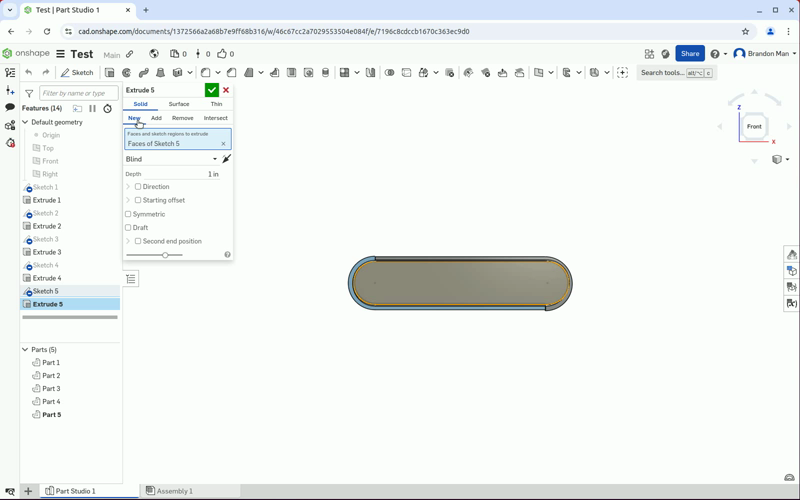
key(tab, 4)
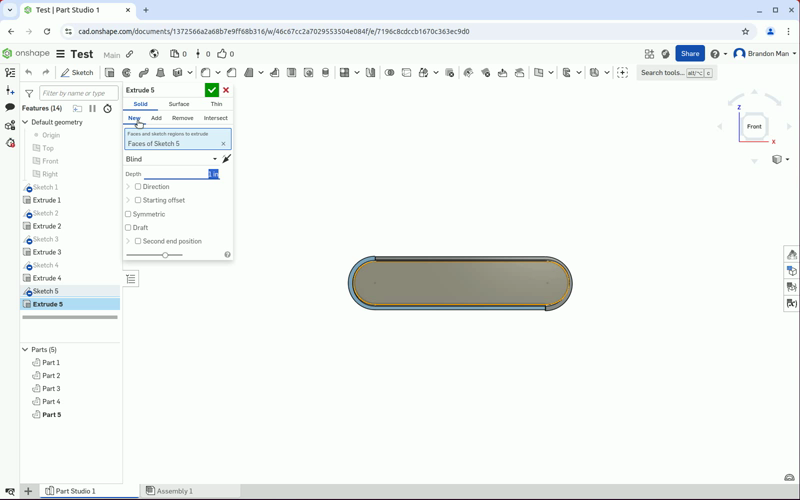
text(1.685)
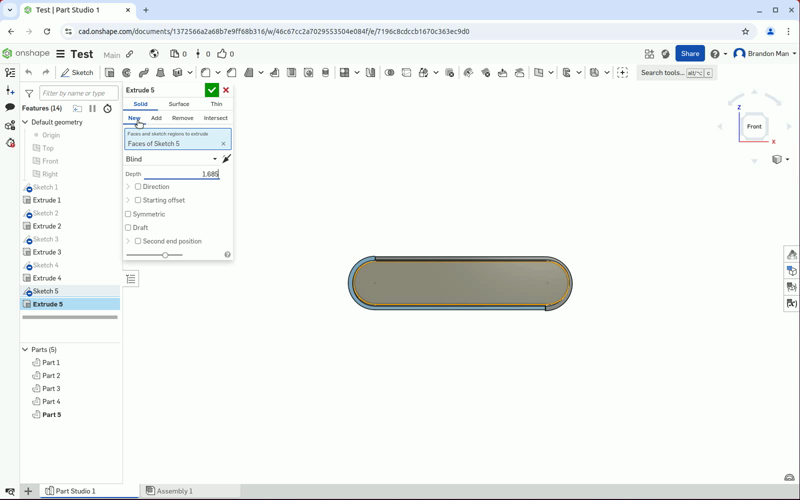
key(enter)
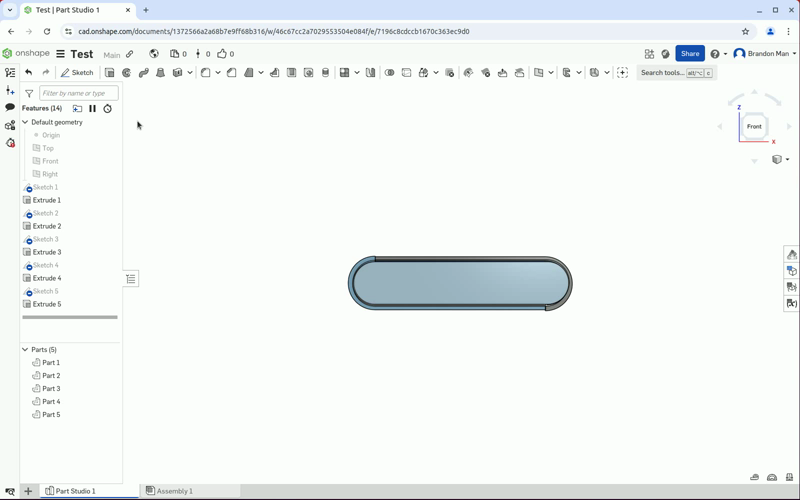
key(shift+h)
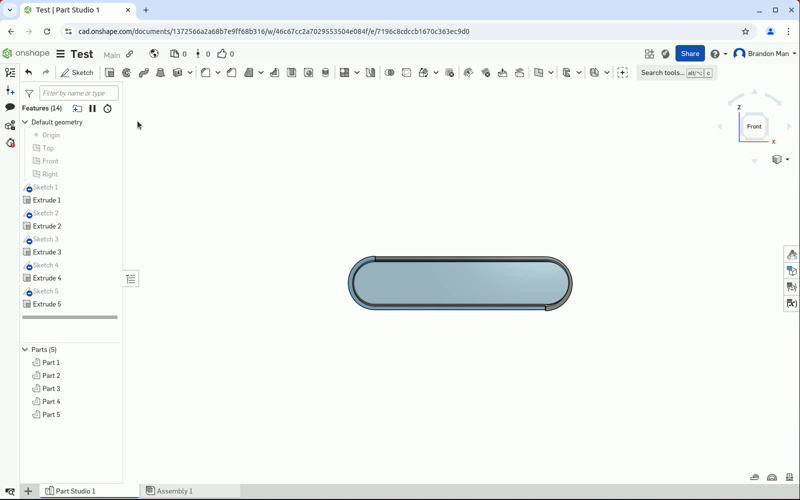
key(shift+h)
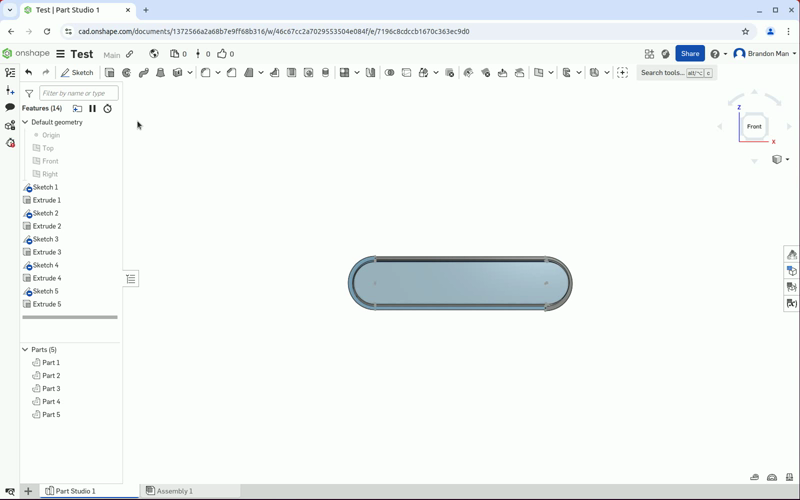
key(shift+7)
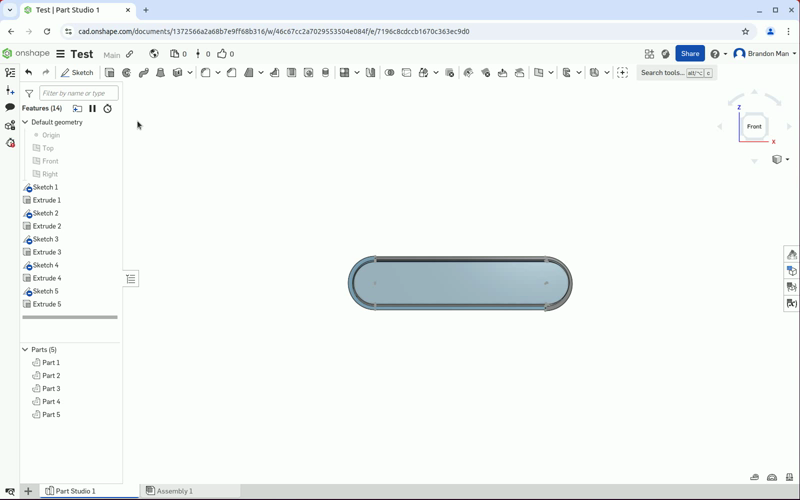
key(left, 2)
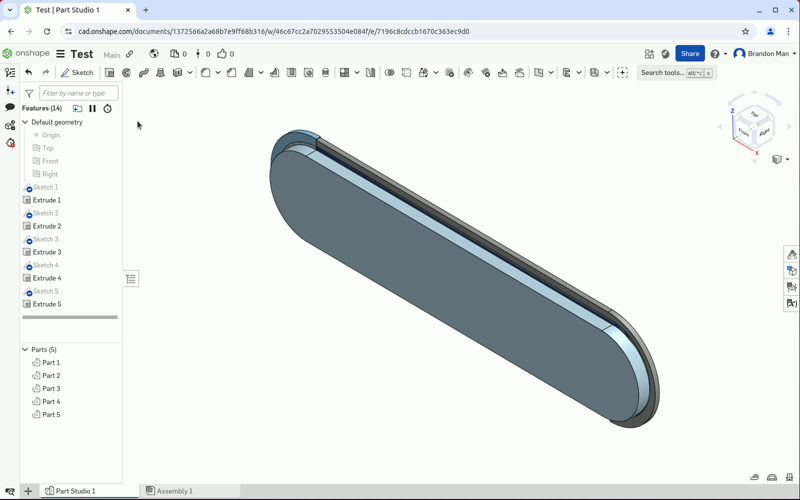
key(down, 2)
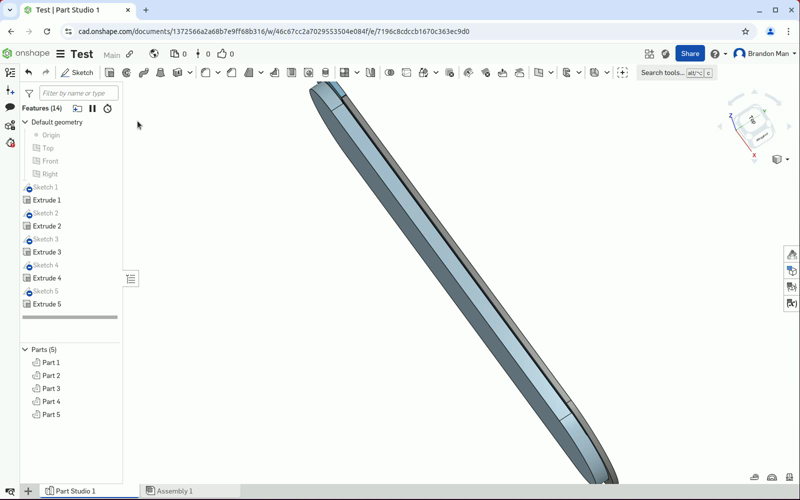
key(up, 2)
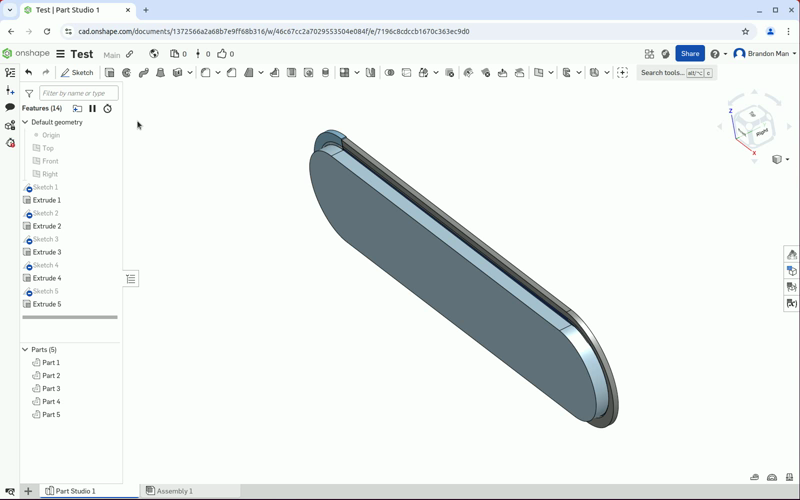
key(right, 2)
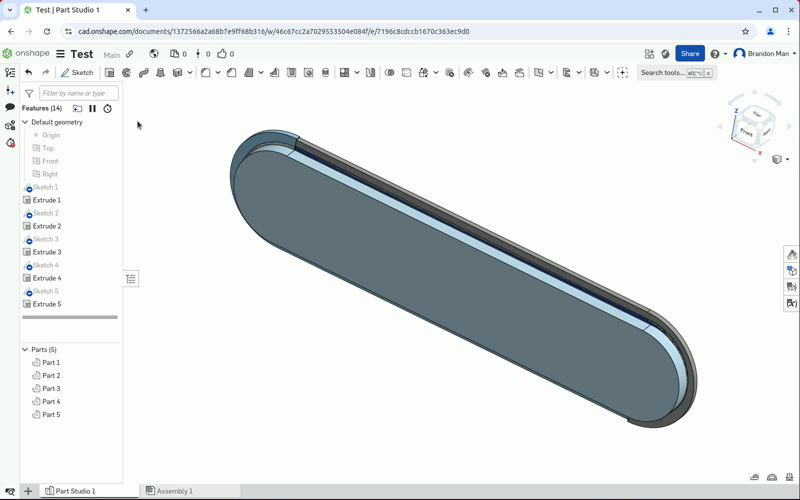
mouse_move(73, 189)
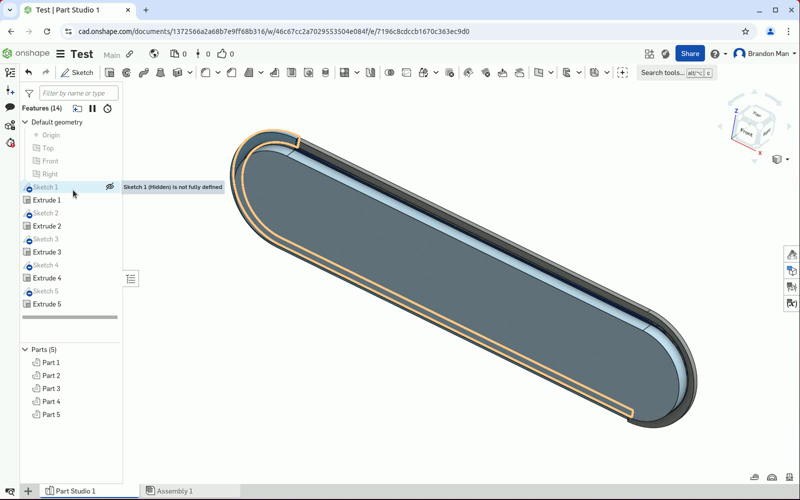
click(73, 189)